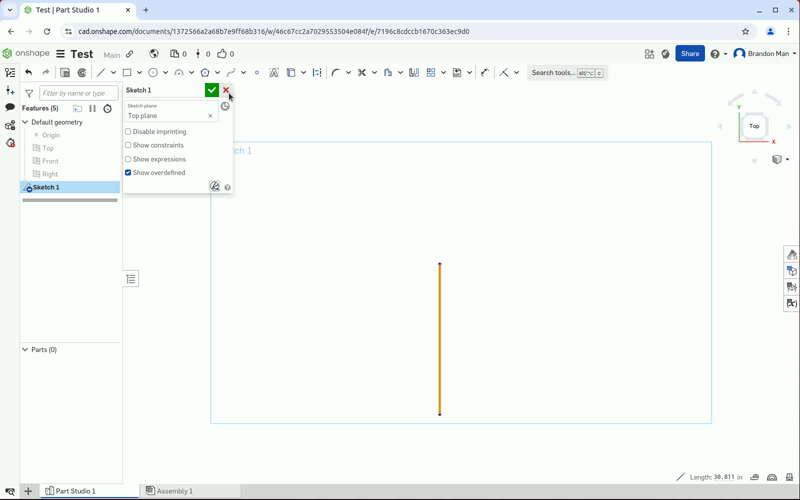
key(shift+h)
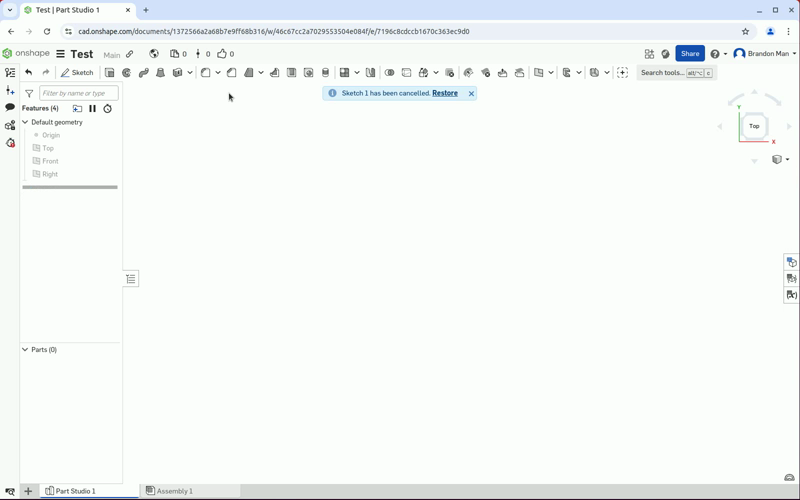
mouse_move(73, 352)
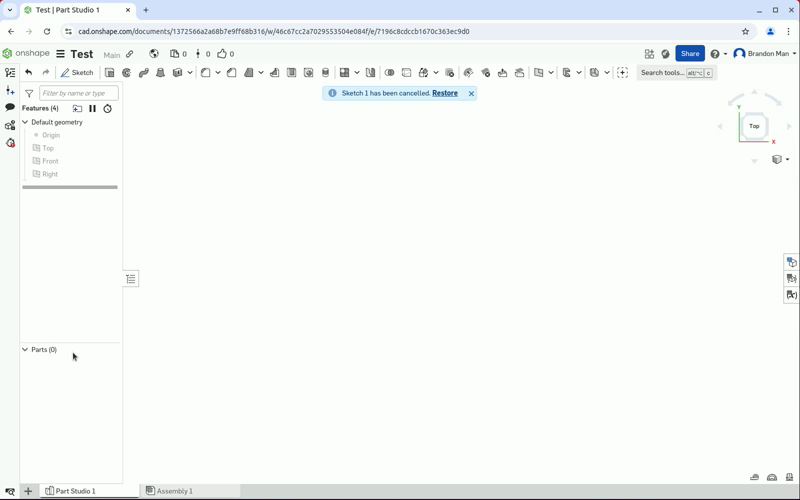
key(y)
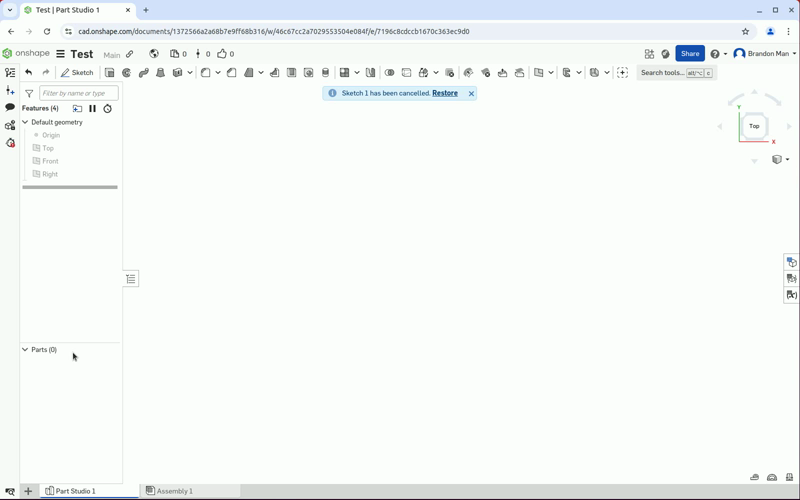
key(shift+p)
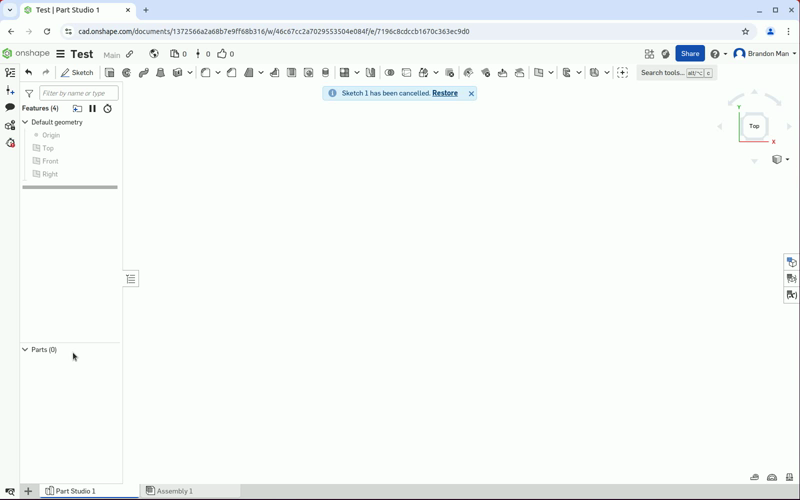
key(space)
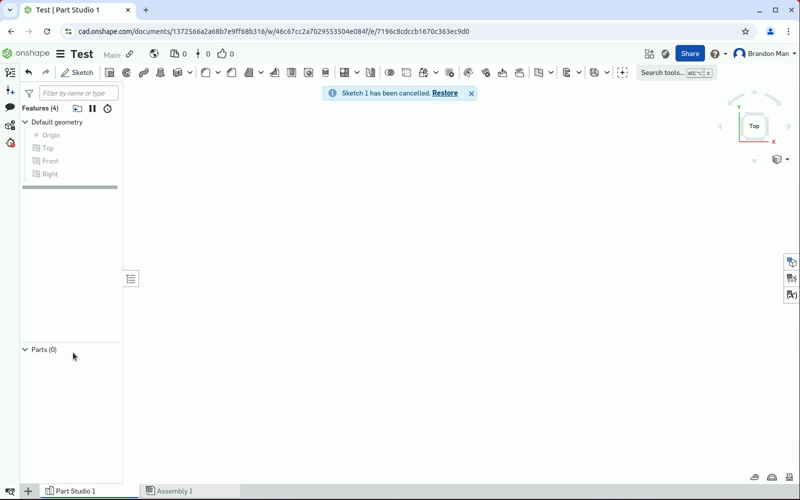
key_down(shift)
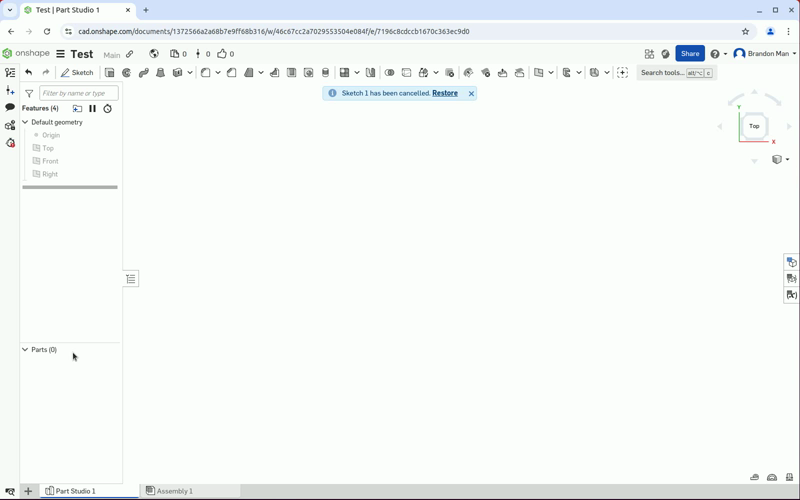
key(up)
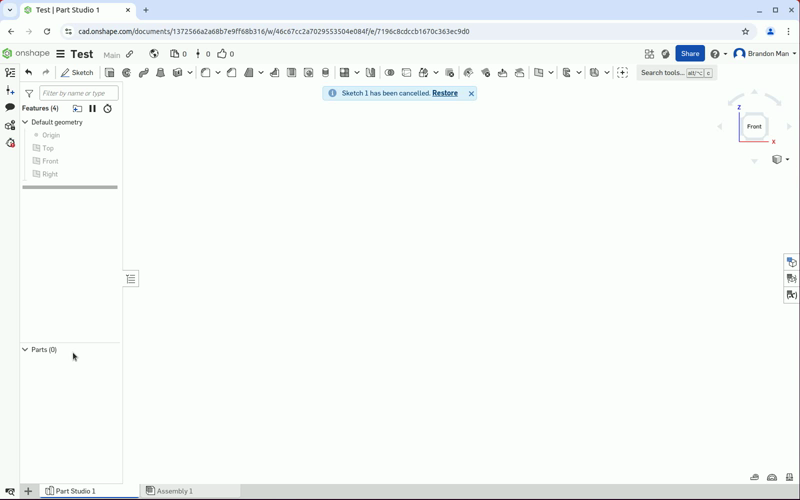
key_up(shift)
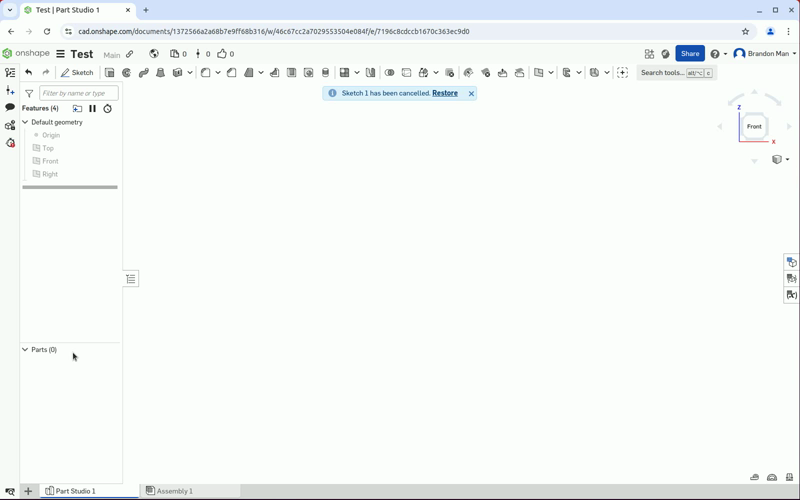
mouse_move(73, 352)
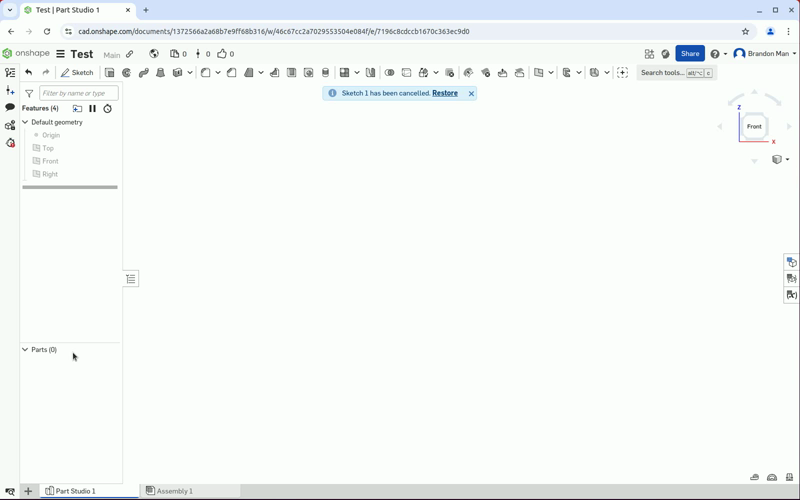
key(shift+y)
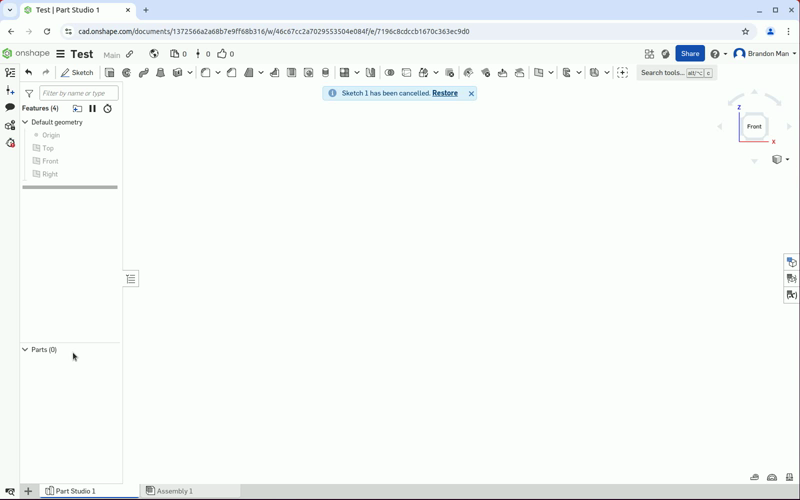
key(shift+s)
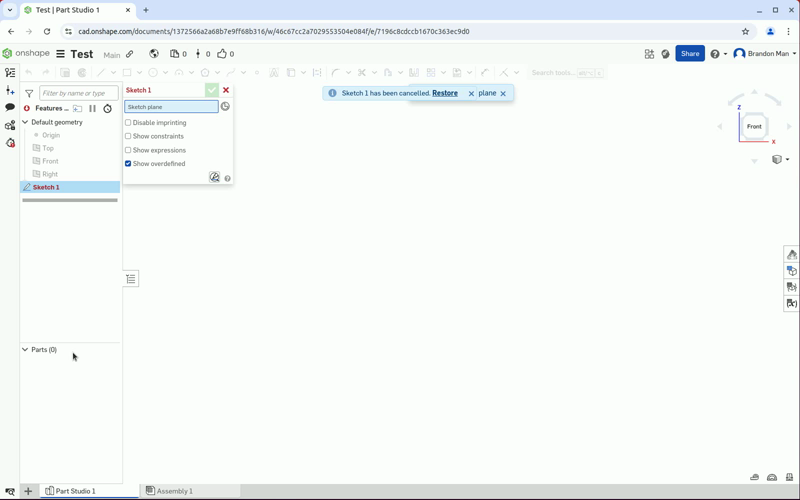
mouse_move(73, 163)
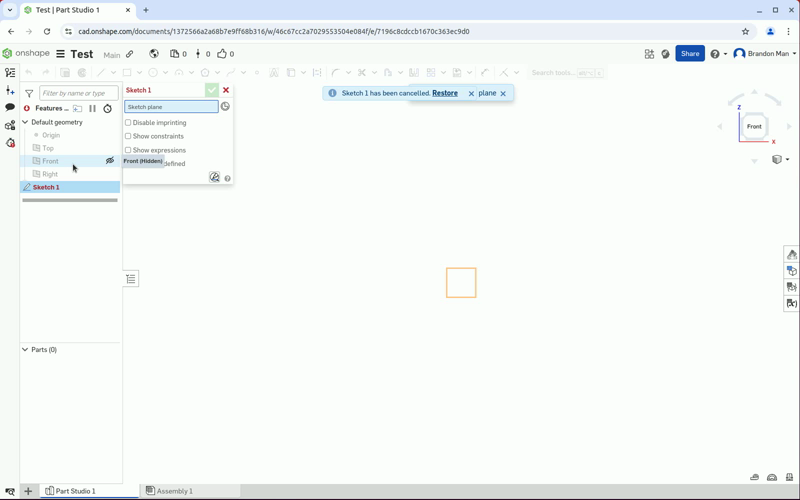
click(73, 163)
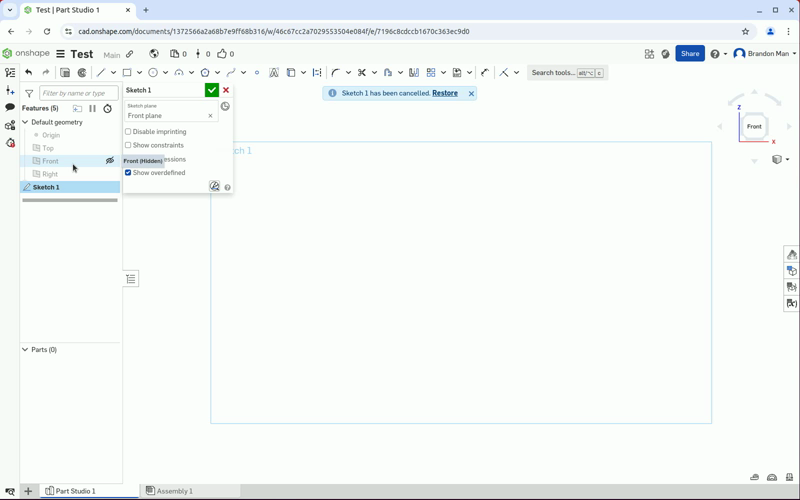
mouse_move(73, 352)
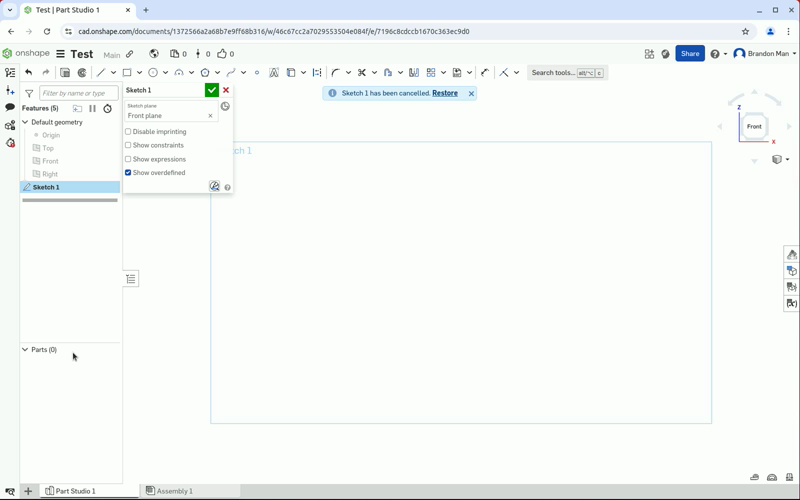
key(y)
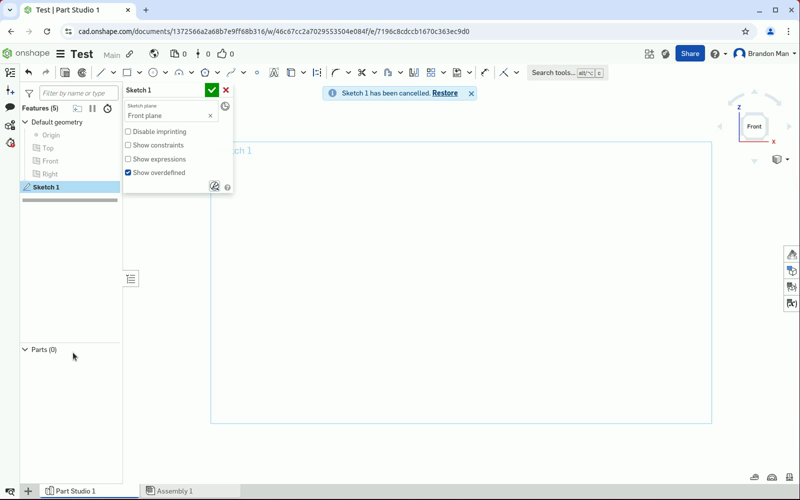
key(l)
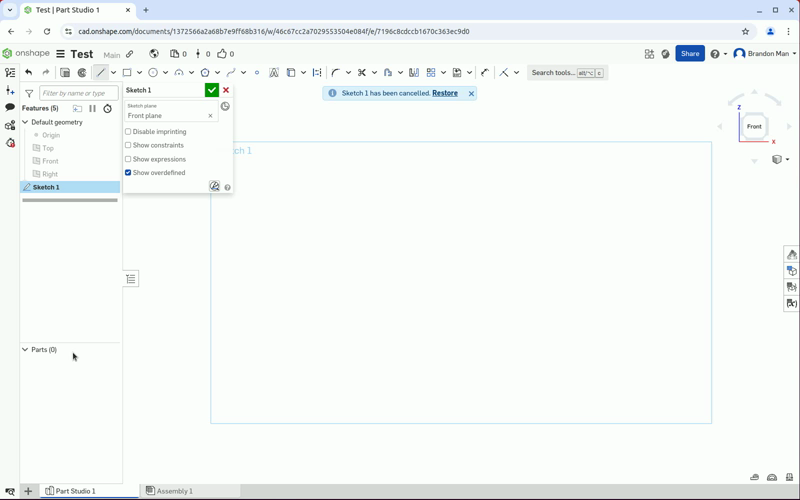
key_down(shift)
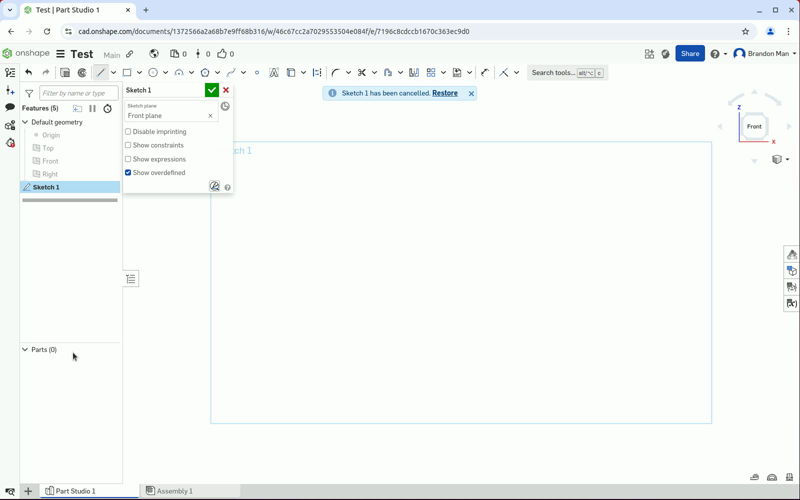
mouse_move(374, 304)
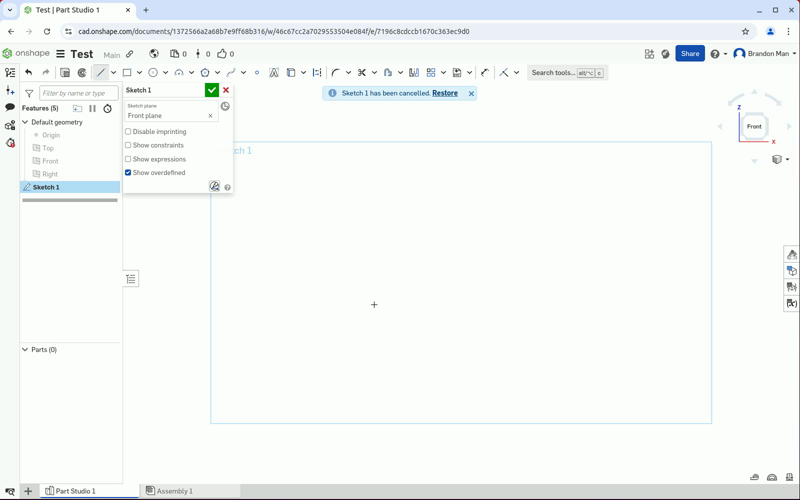
click(374, 304)
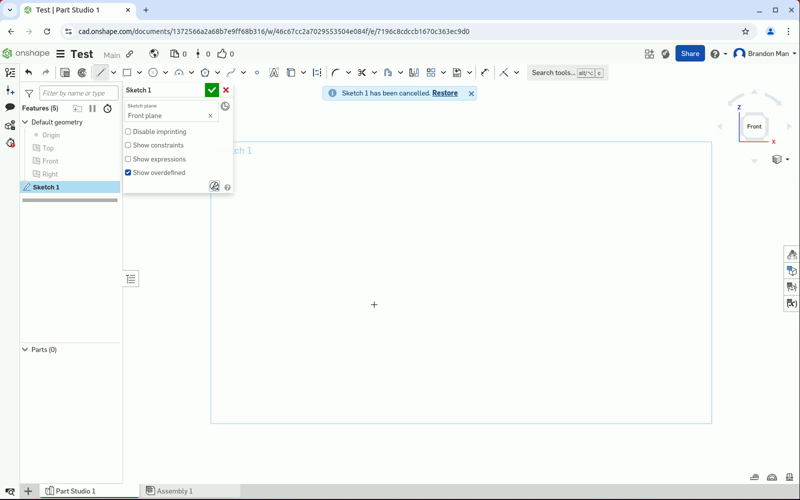
key_up(shift)
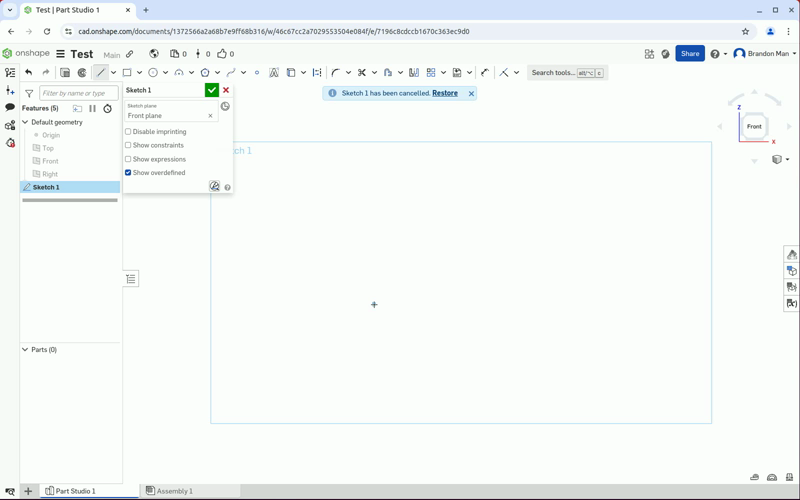
key_down(shift)
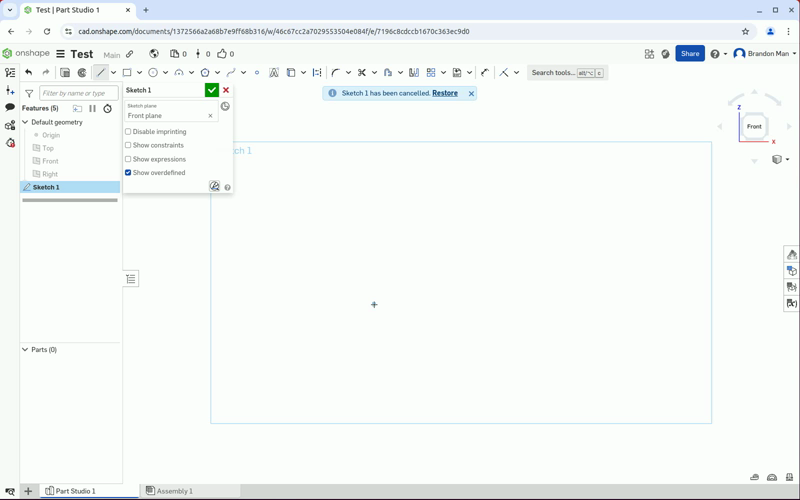
mouse_move(546, 304)
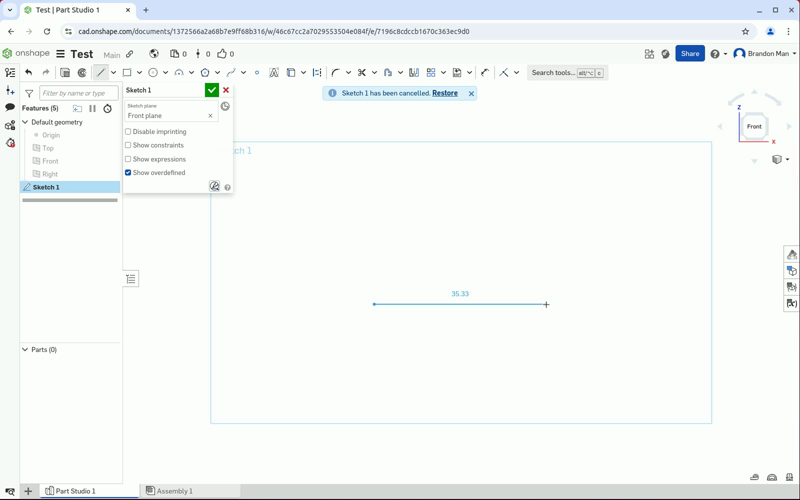
click(546, 304)
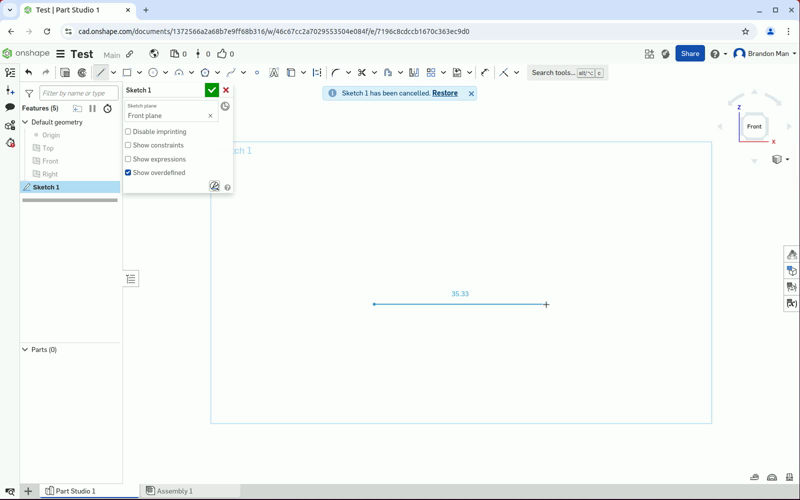
key_up(shift)
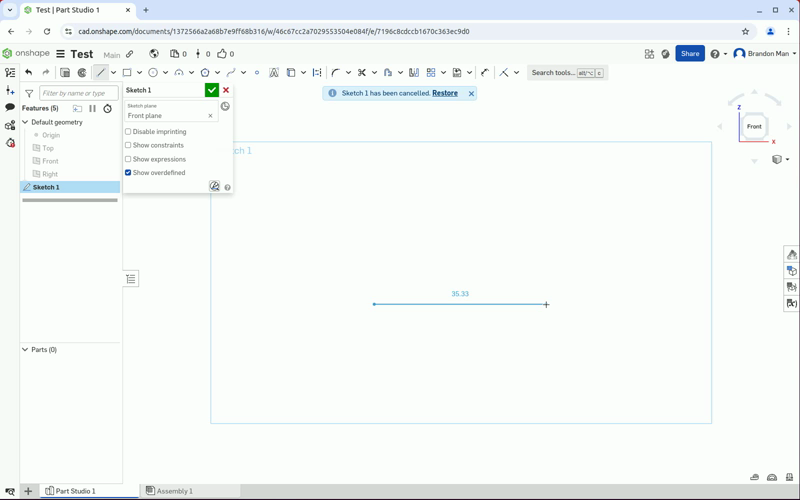
key(esc)
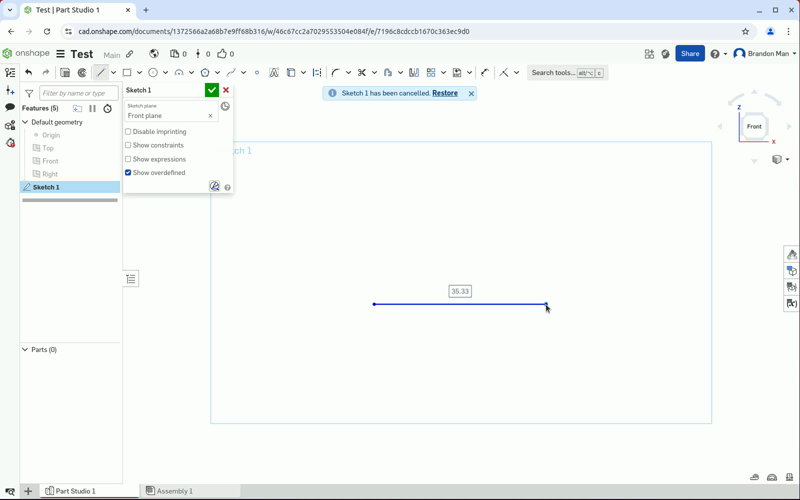
key(a)
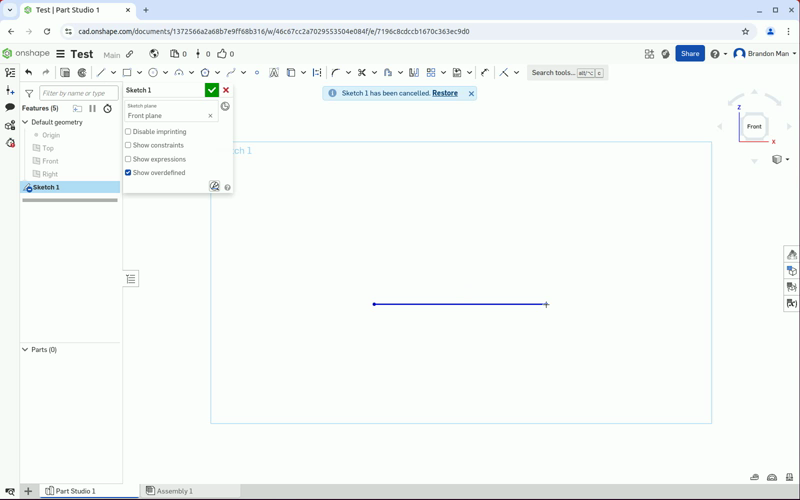
mouse_move(546, 304)
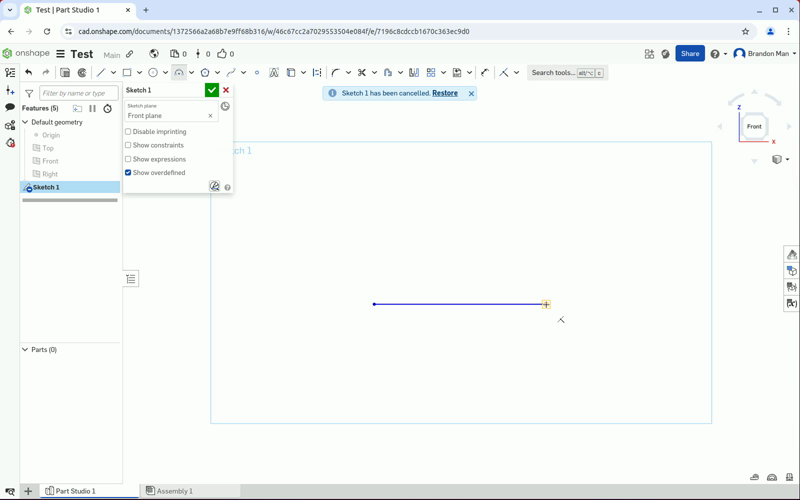
click(546, 304)
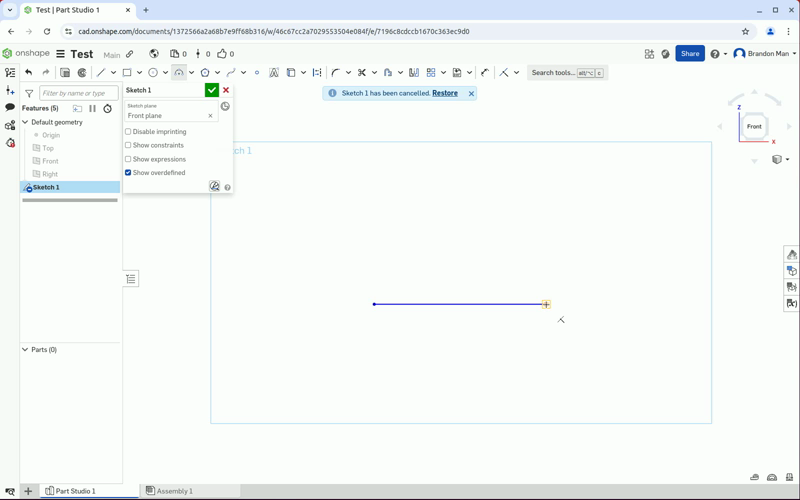
key_down(shift)
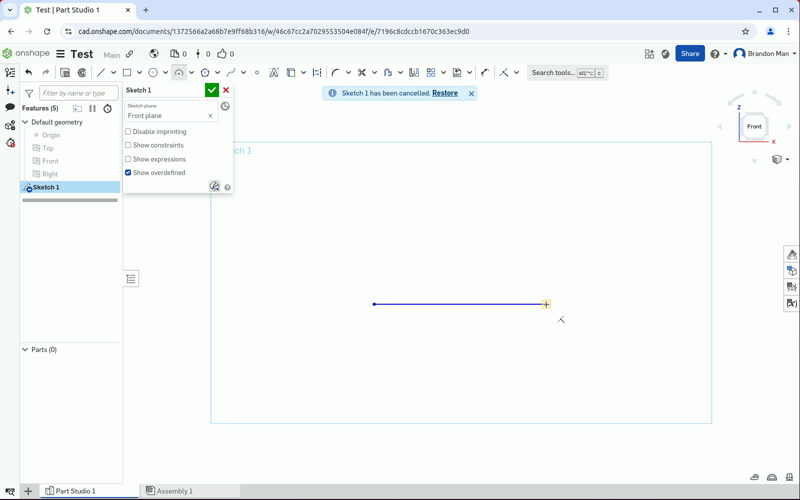
mouse_move(546, 261)
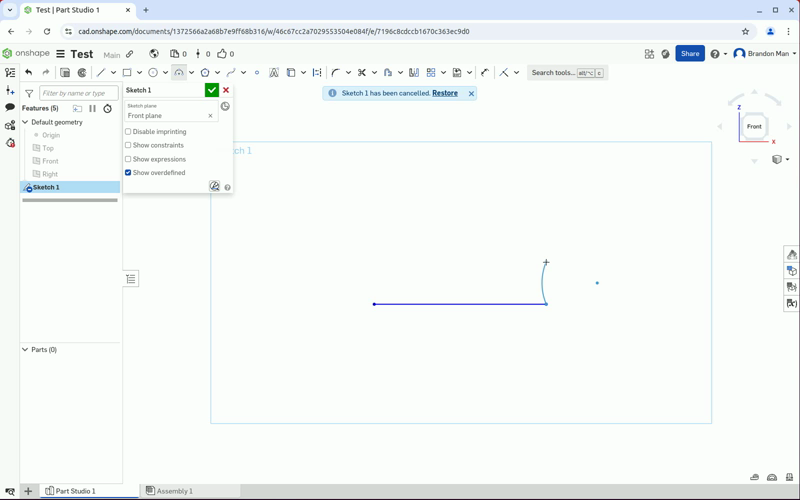
click(546, 261)
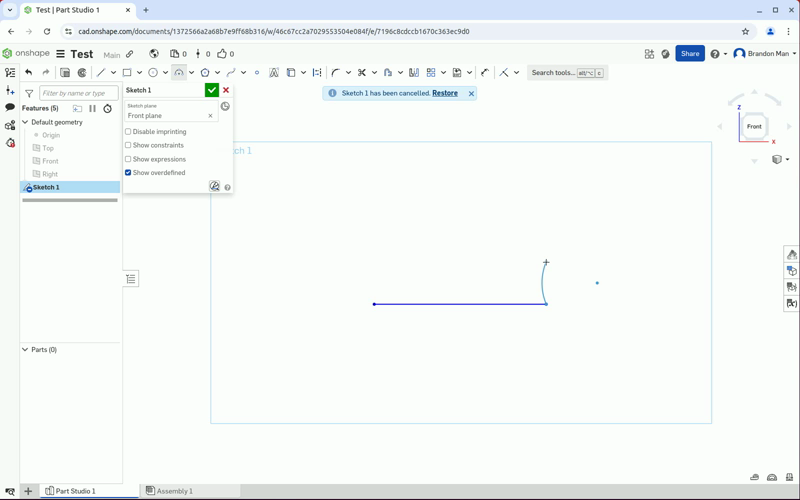
mouse_move(567, 282)
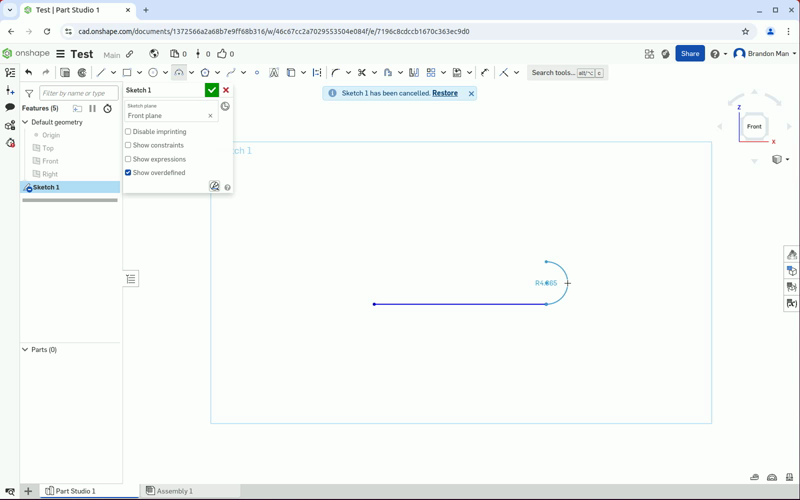
click(567, 282)
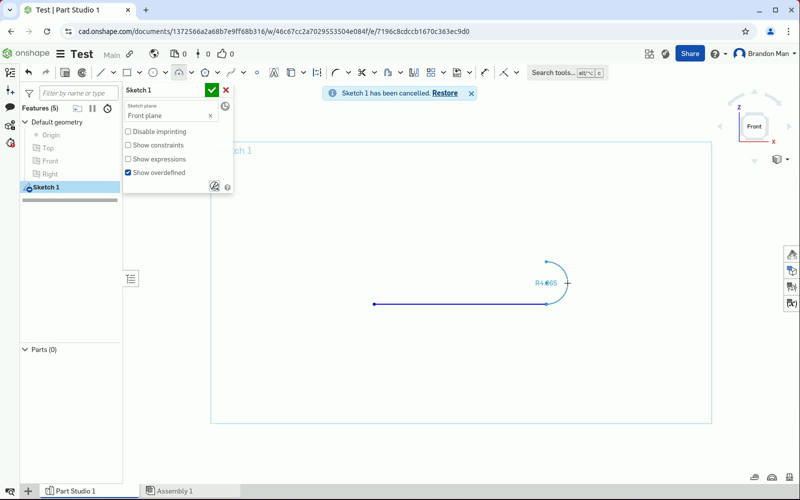
key_up(shift)
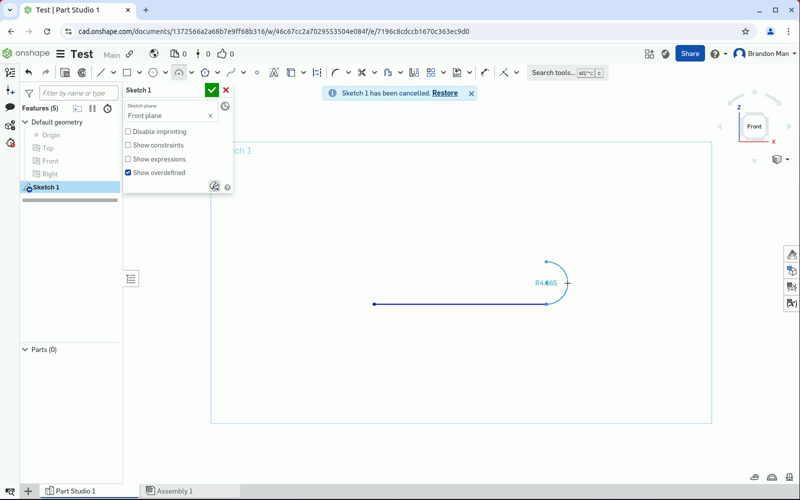
key(esc)
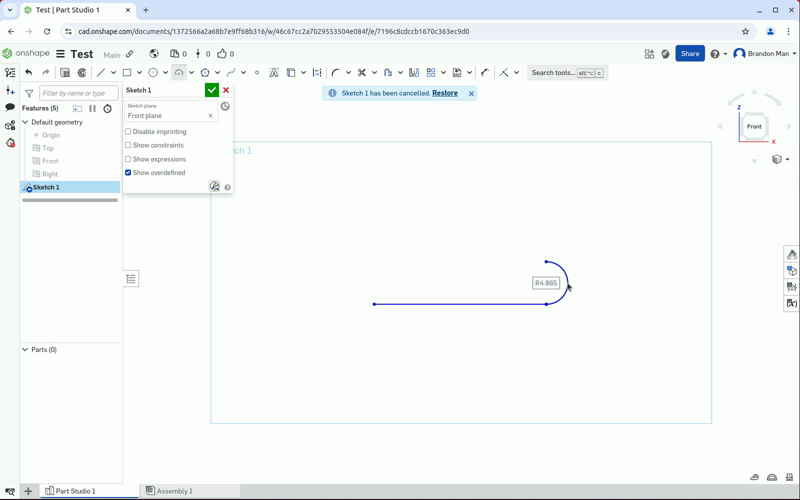
key(l)
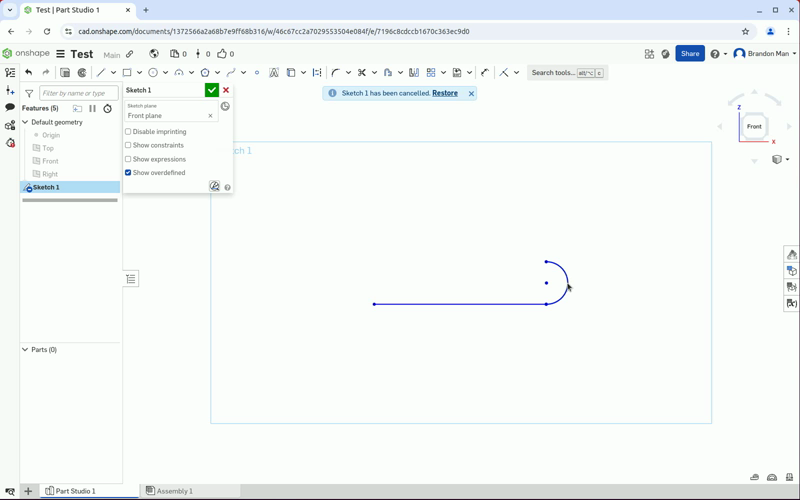
mouse_move(546, 261)
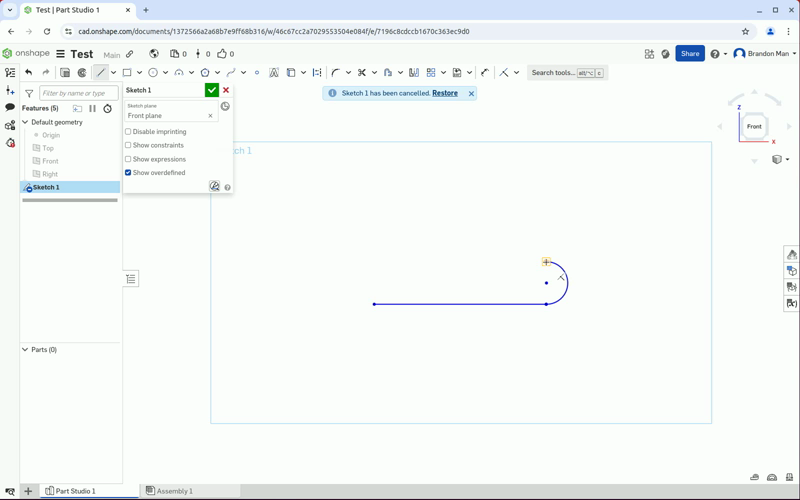
click(546, 261)
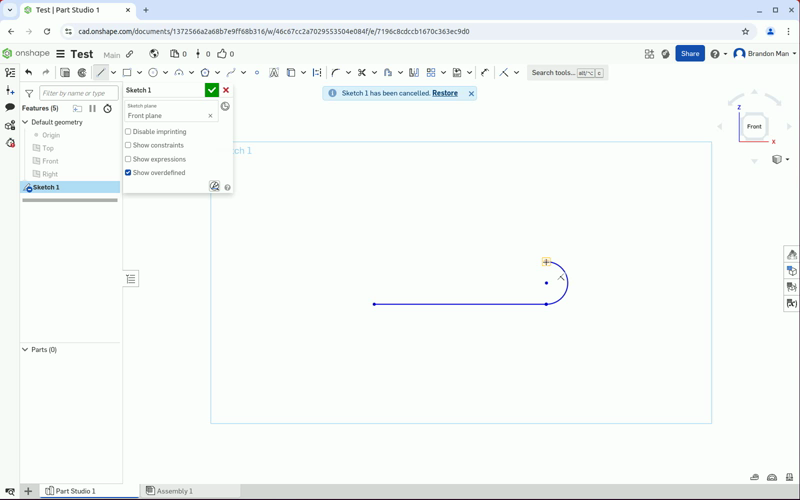
key_down(shift)
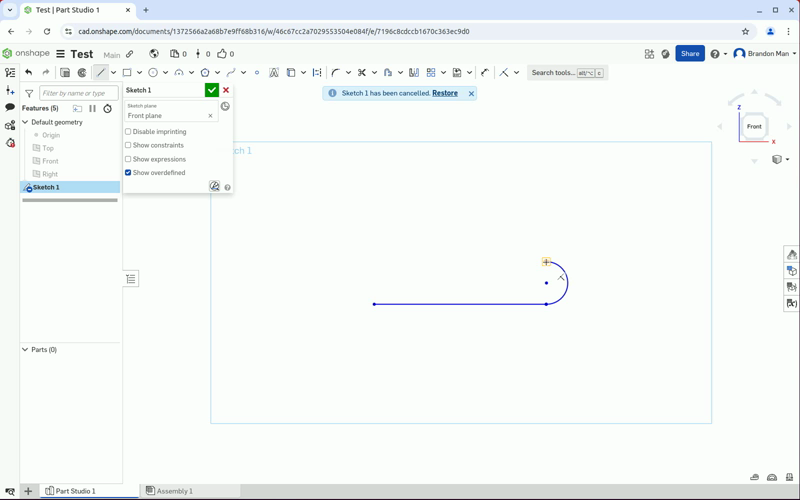
mouse_move(374, 261)
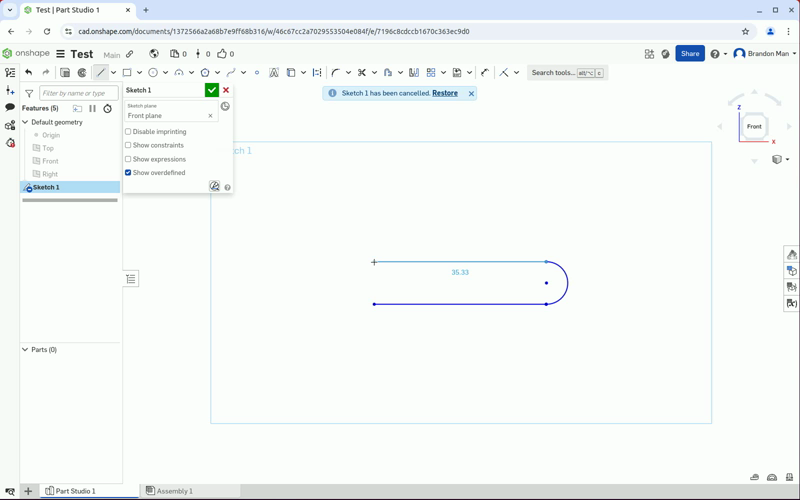
click(374, 261)
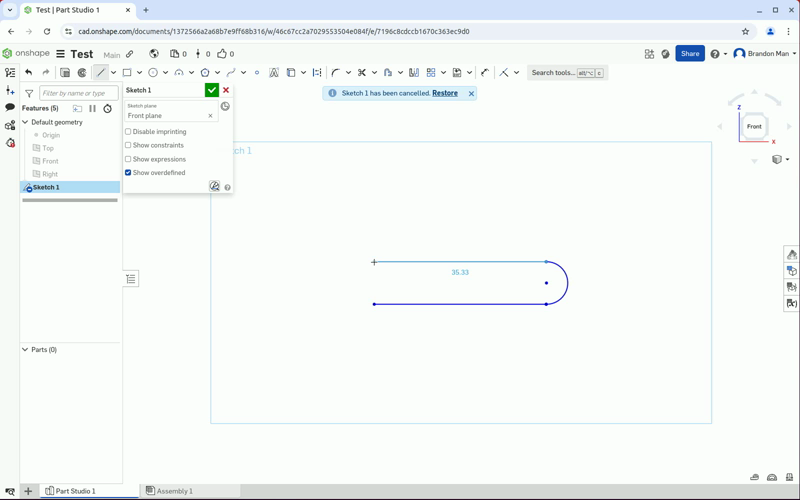
key_up(shift)
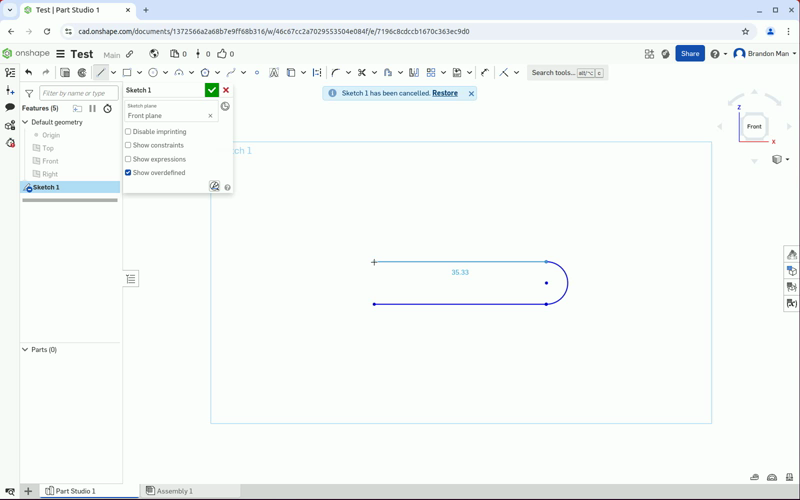
key(esc)
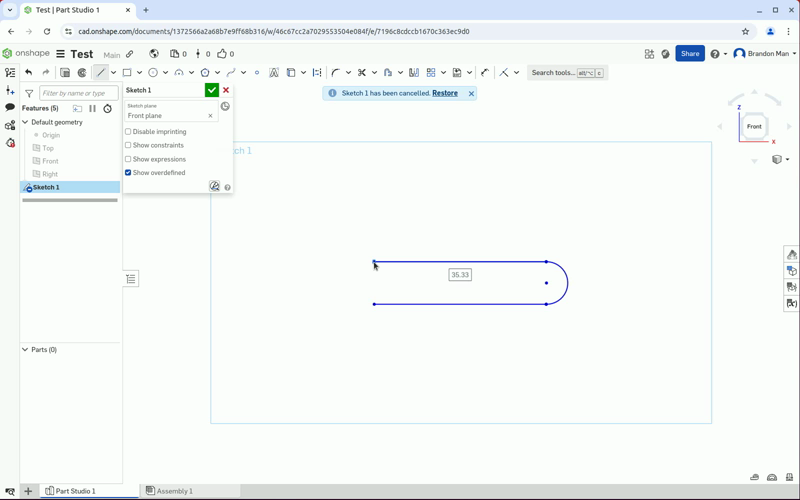
key(a)
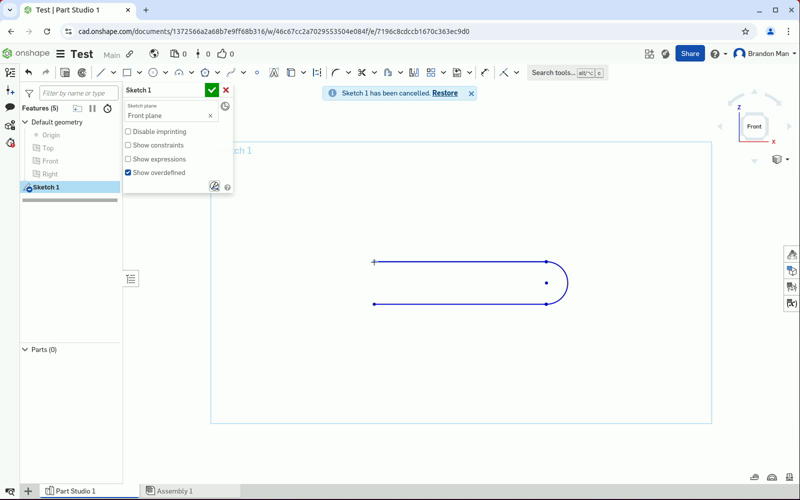
mouse_move(374, 261)
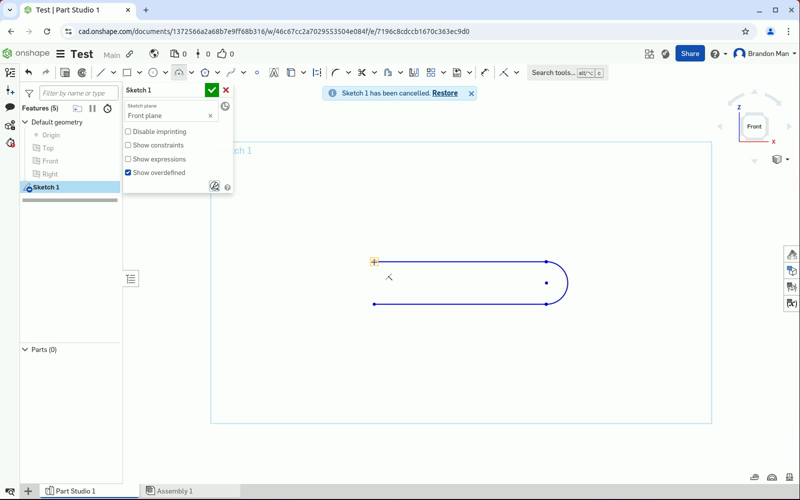
click(374, 261)
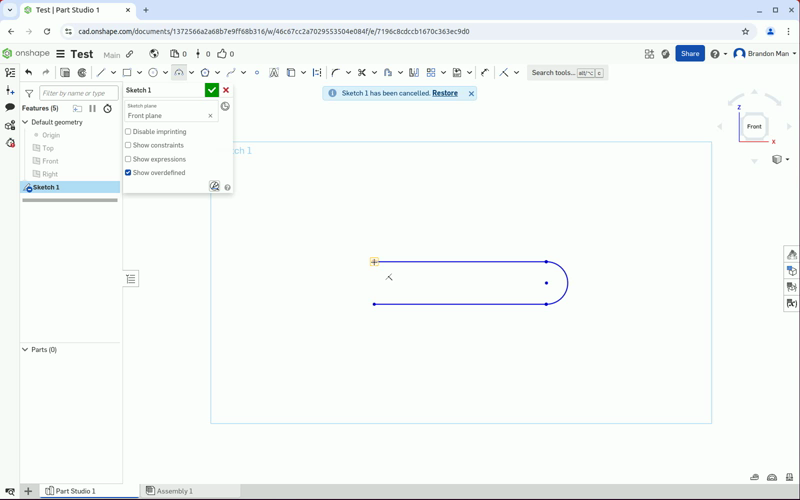
mouse_move(374, 304)
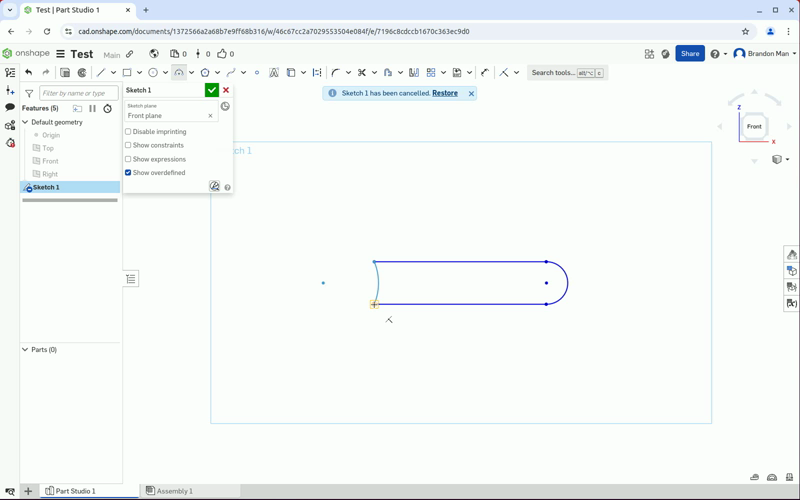
click(374, 304)
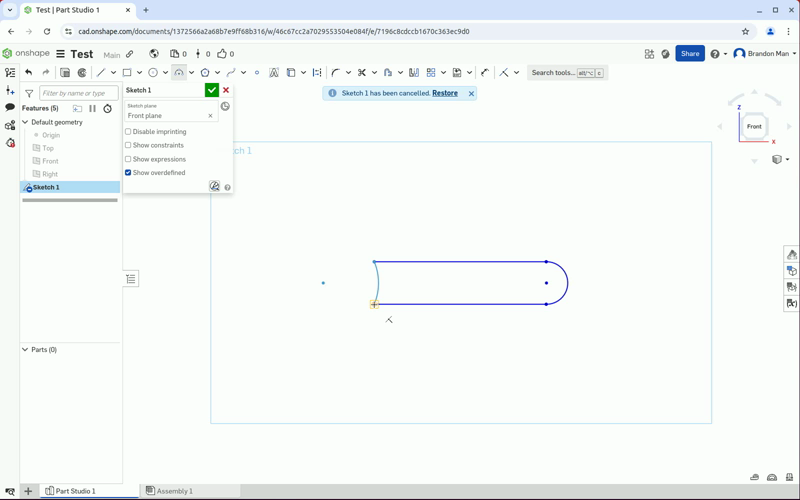
key_down(shift)
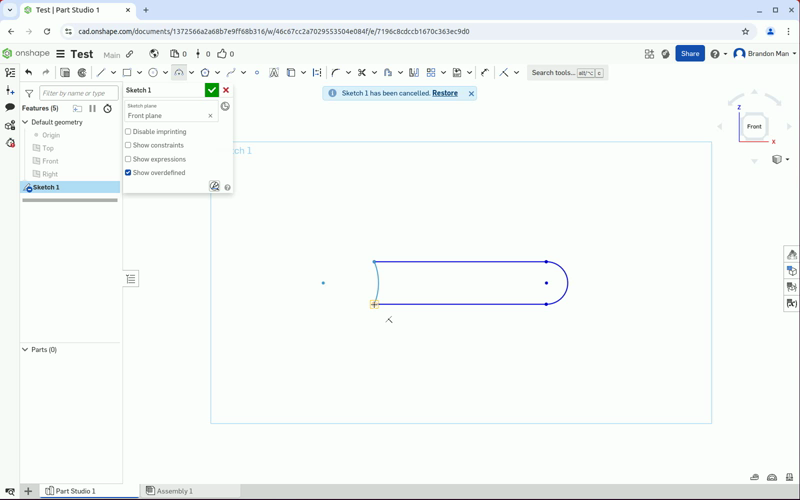
mouse_move(352, 282)
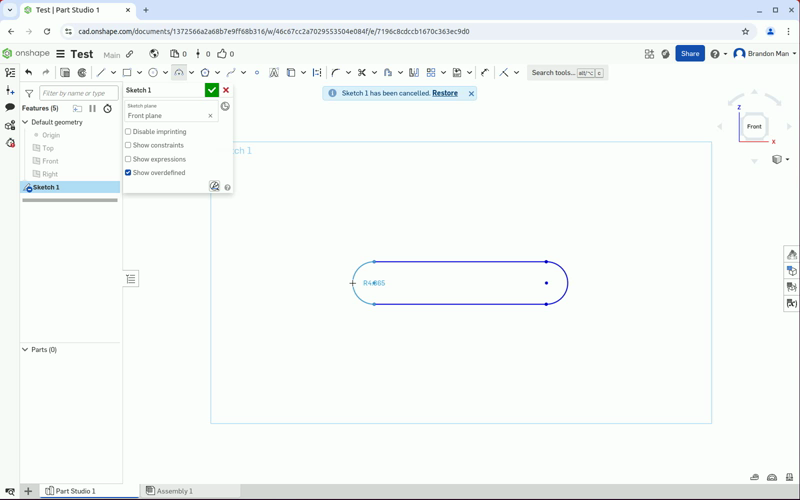
click(352, 282)
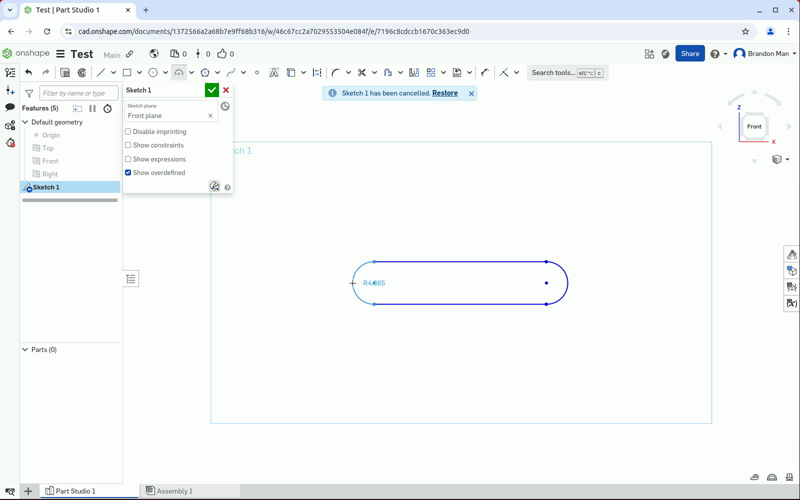
key_up(shift)
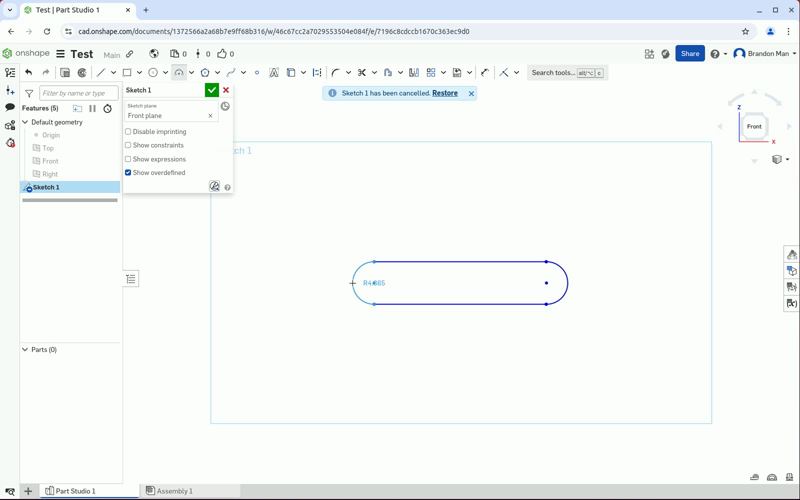
key(esc)
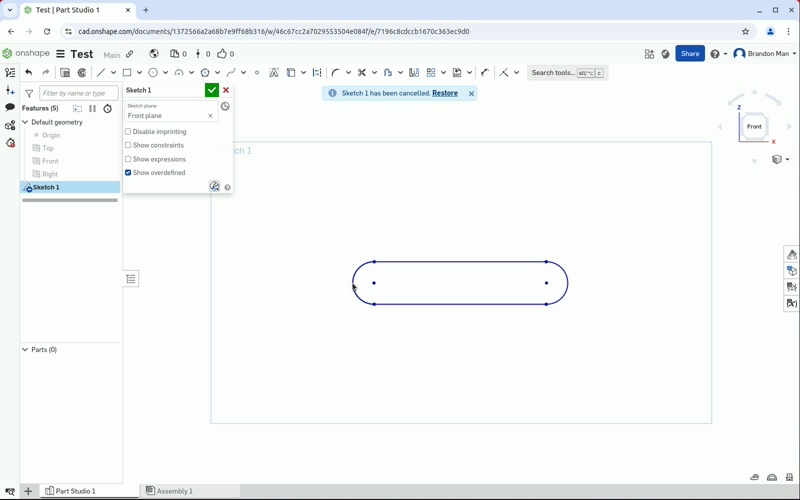
mouse_move(407, 290)
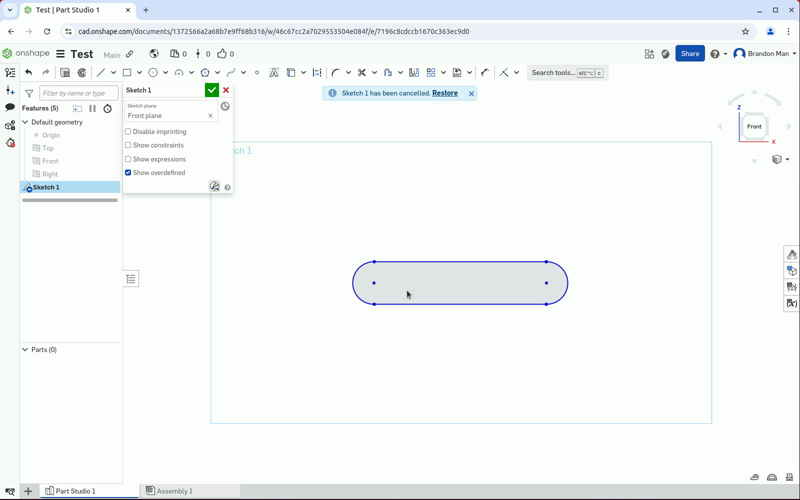
click(407, 290)
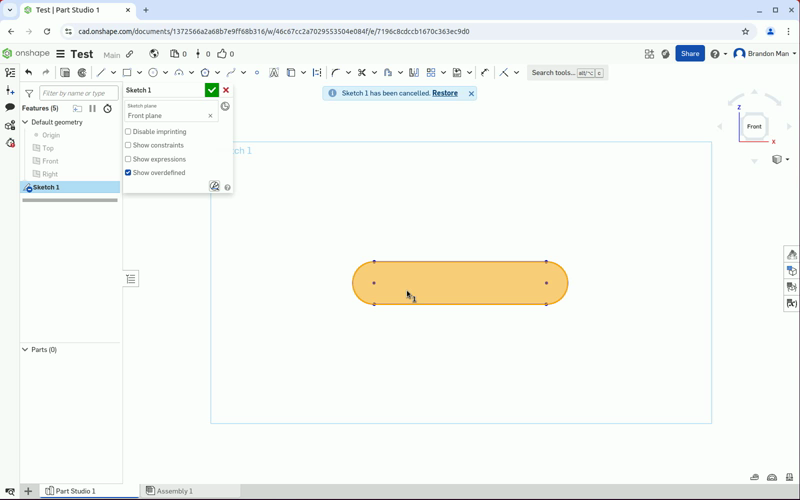
mouse_move(73, 352)
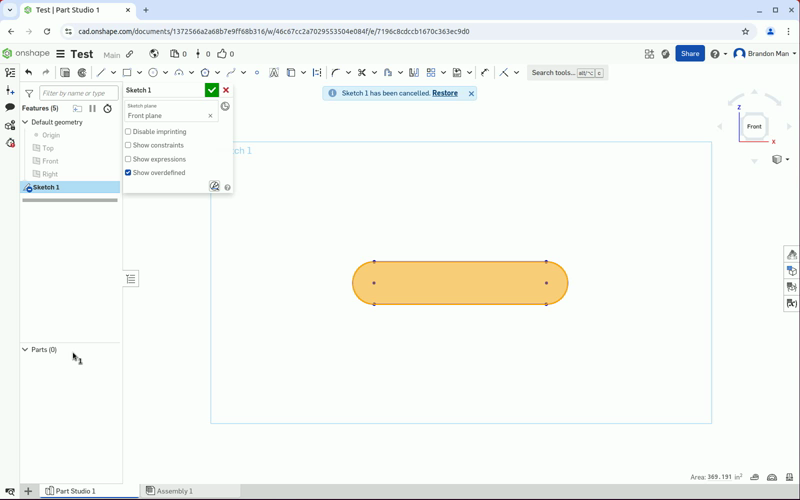
key(shift+y)
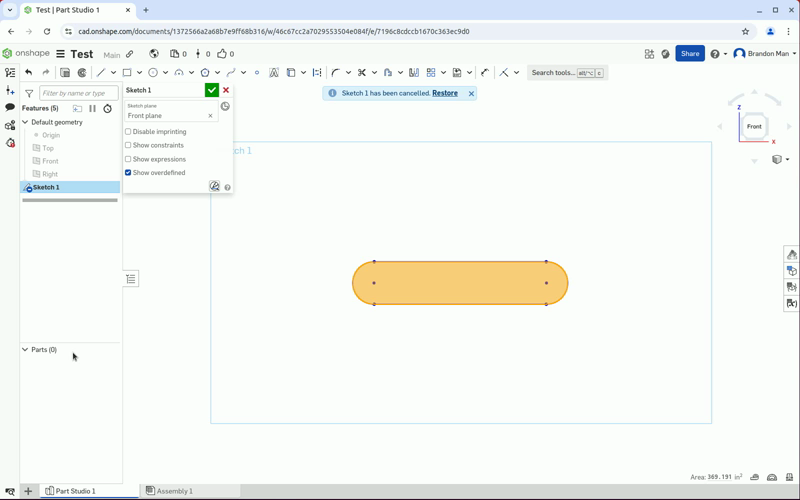
key(shift+e)
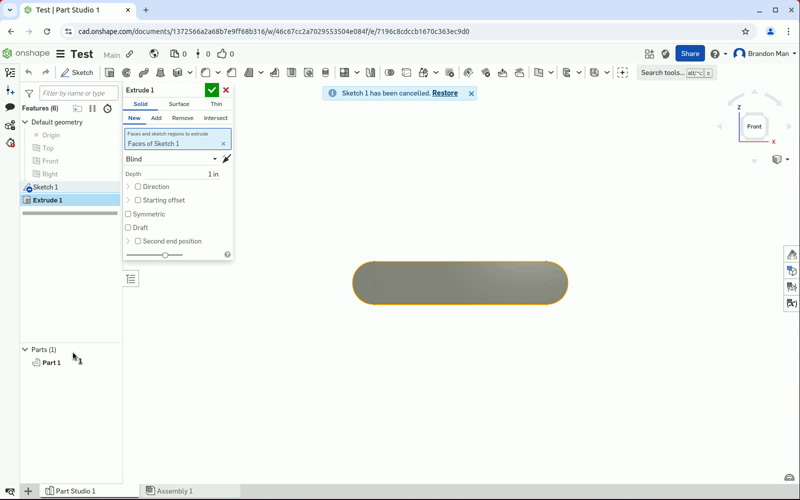
mouse_move(143, 106)
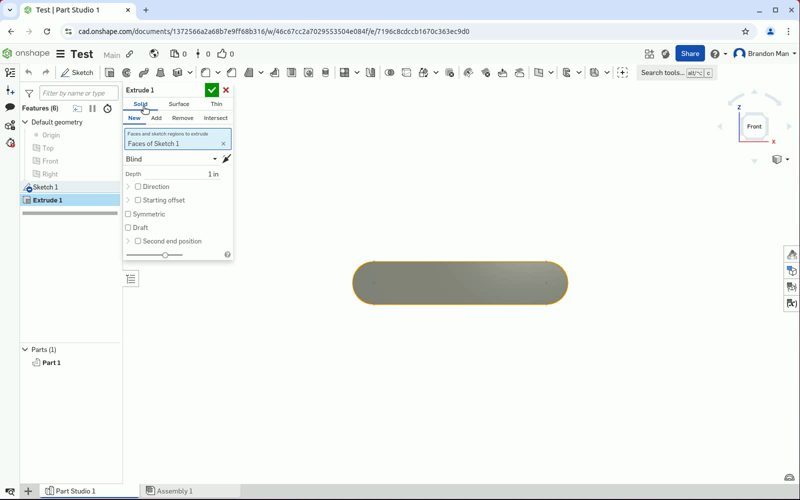
click(143, 106)
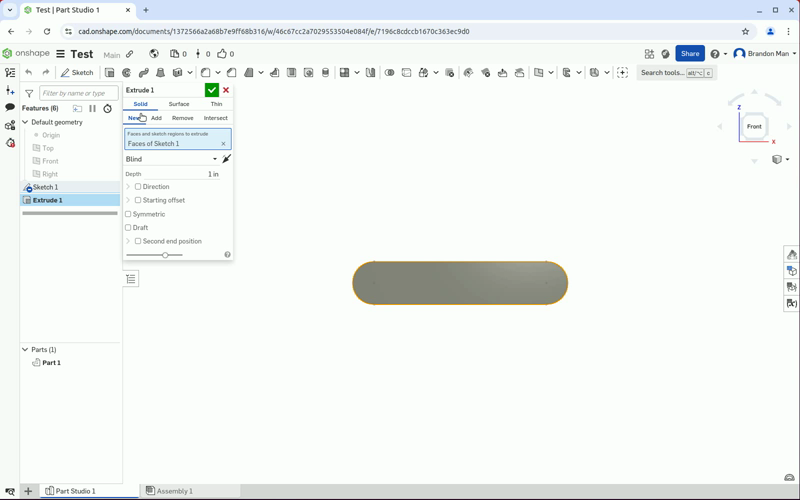
mouse_move(137, 120)
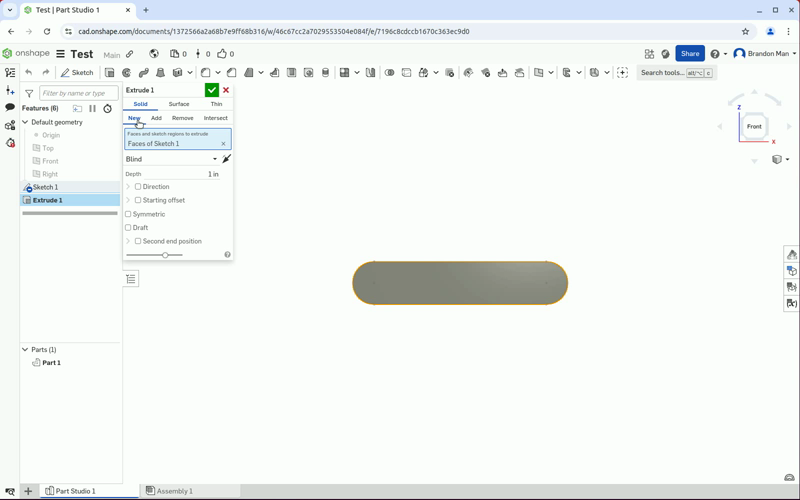
click(137, 120)
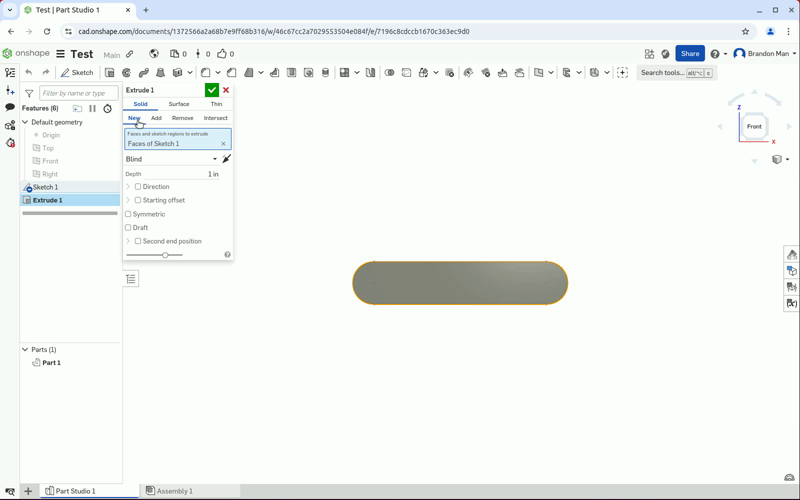
key(tab, 4)
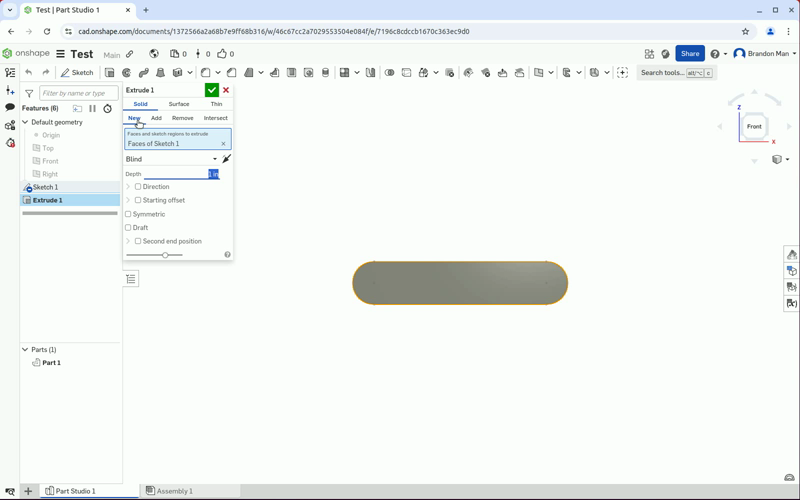
text(0.722)
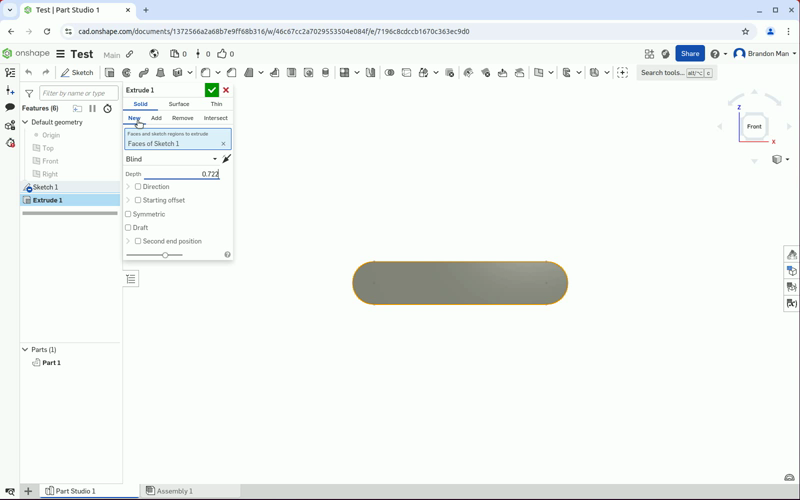
key(enter)
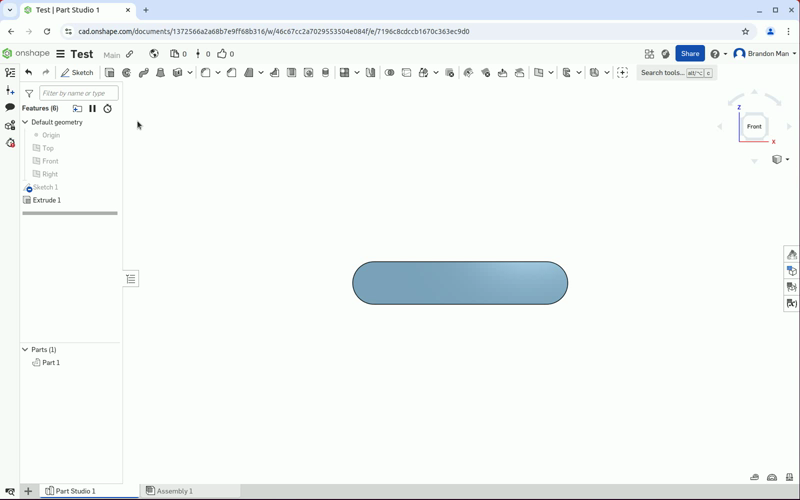
key(shift+h)
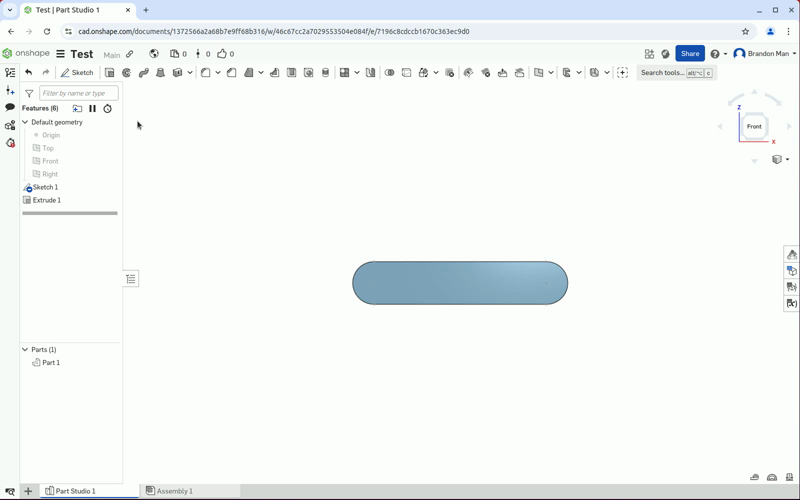
key(shift+h)
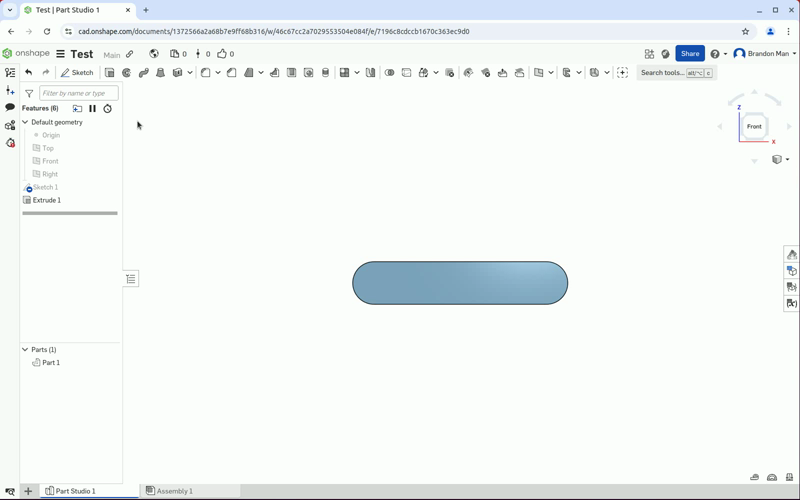
mouse_move(73, 189)
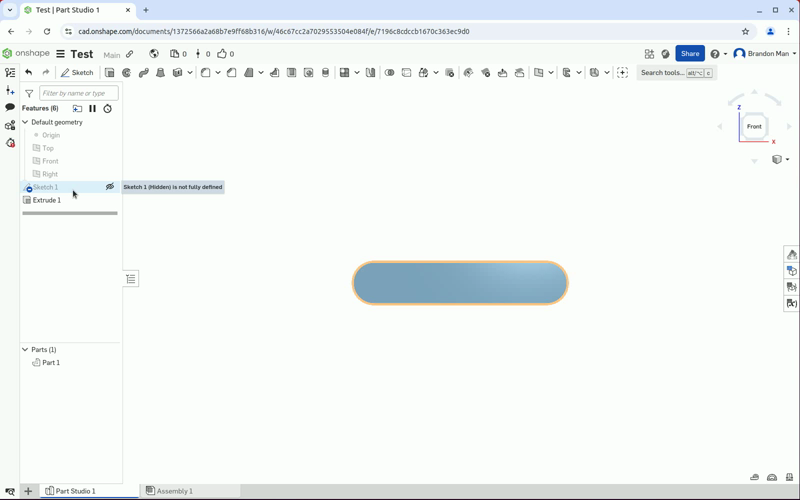
click(73, 189)
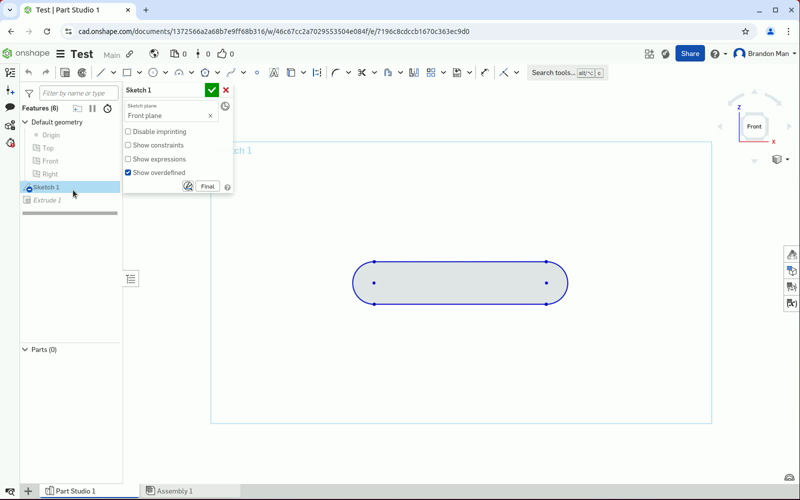
mouse_move(229, 92)
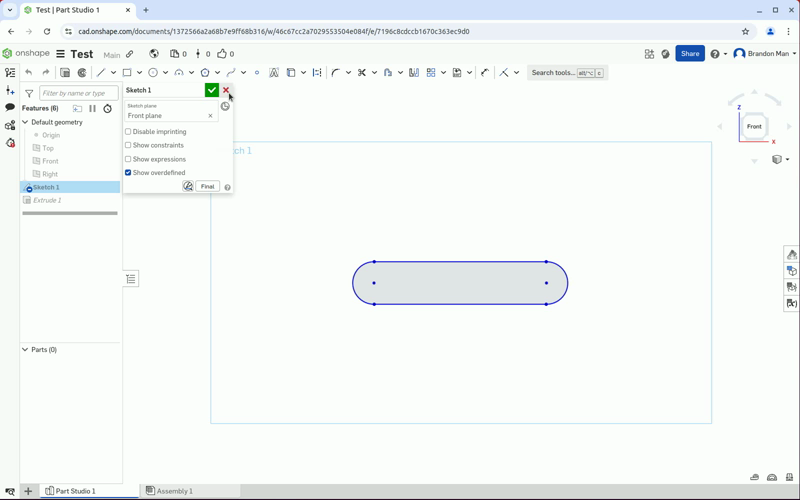
click(229, 92)
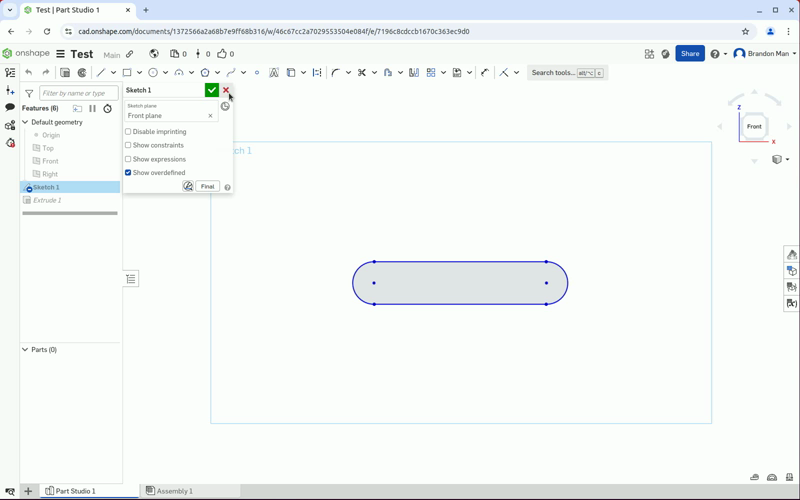
key(shift+s)
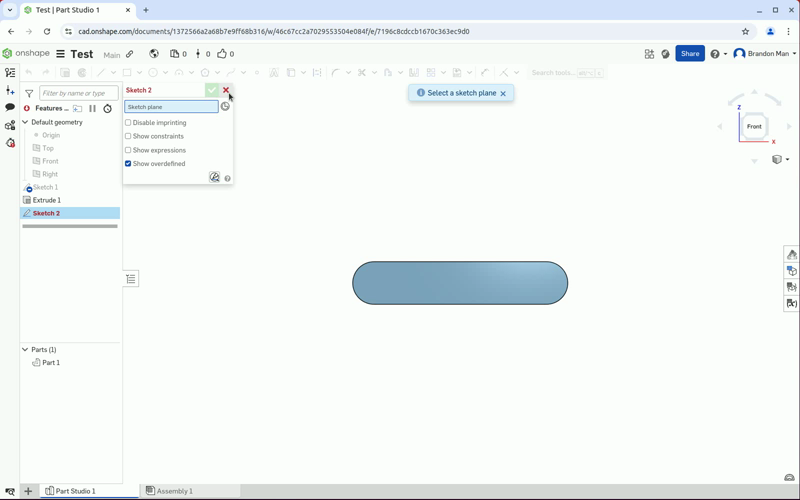
mouse_move(73, 163)
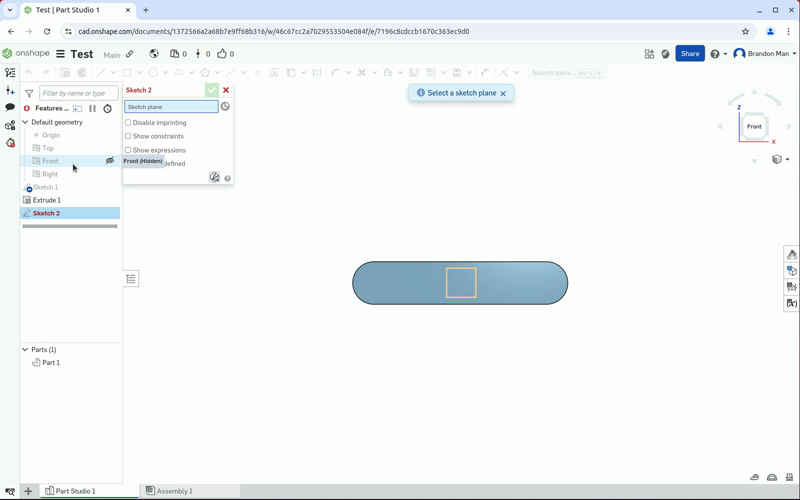
click(73, 163)
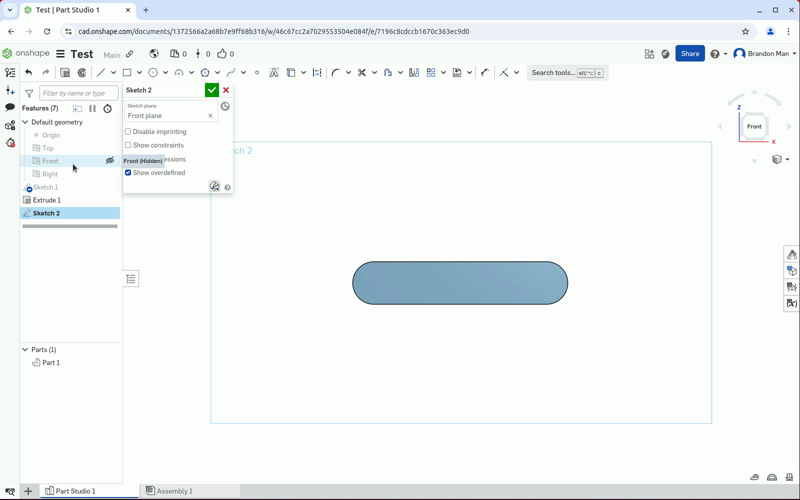
mouse_move(73, 352)
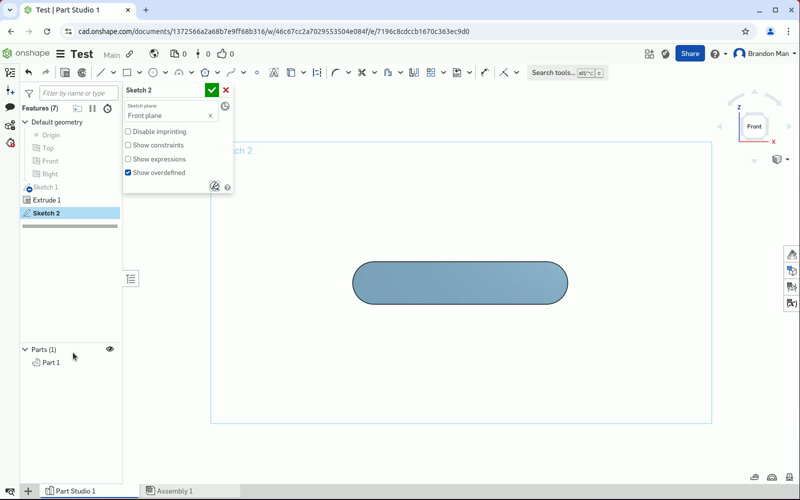
key(y)
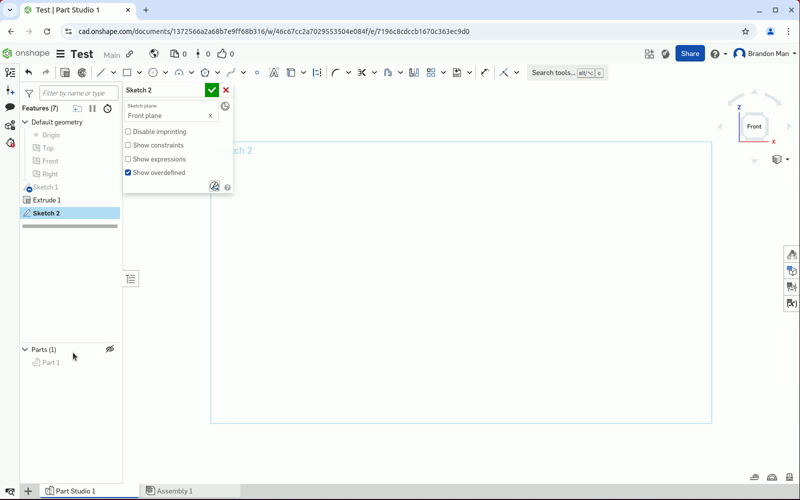
key(l)
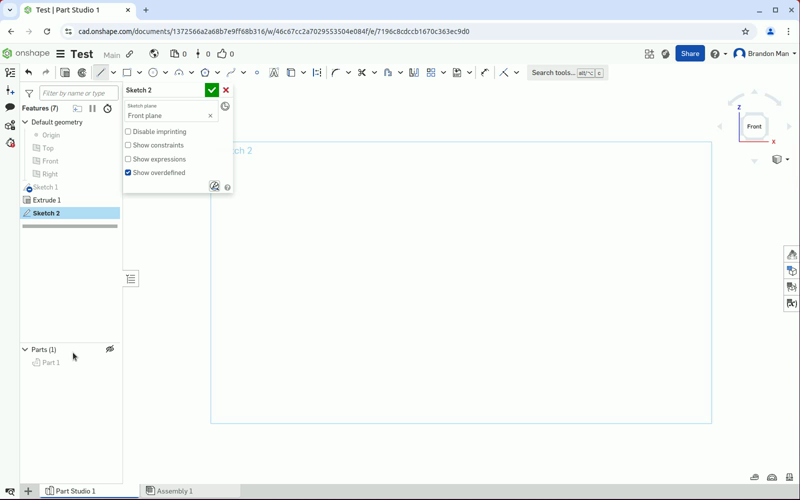
key_down(shift)
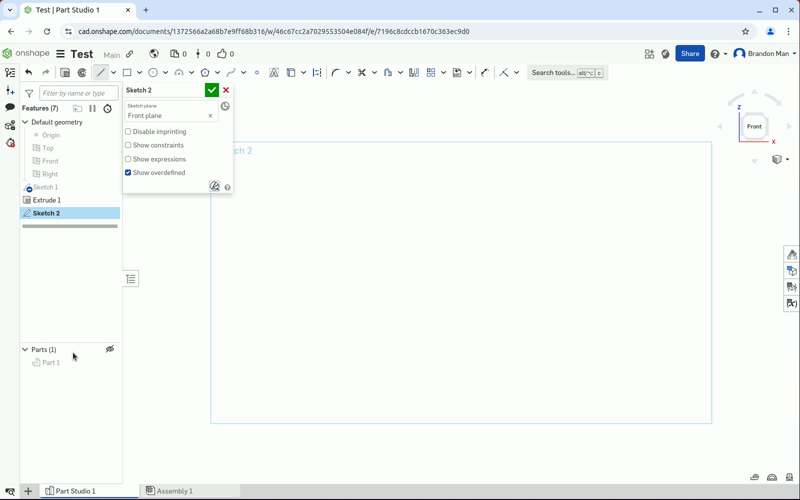
mouse_move(374, 261)
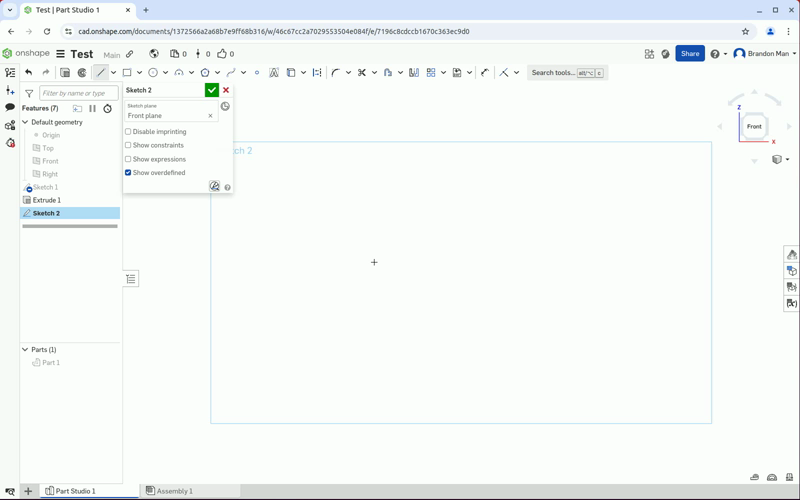
click(374, 261)
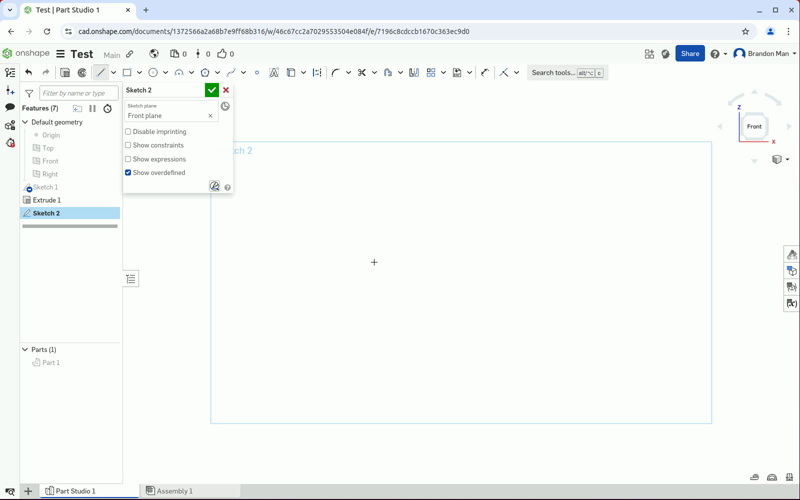
key_up(shift)
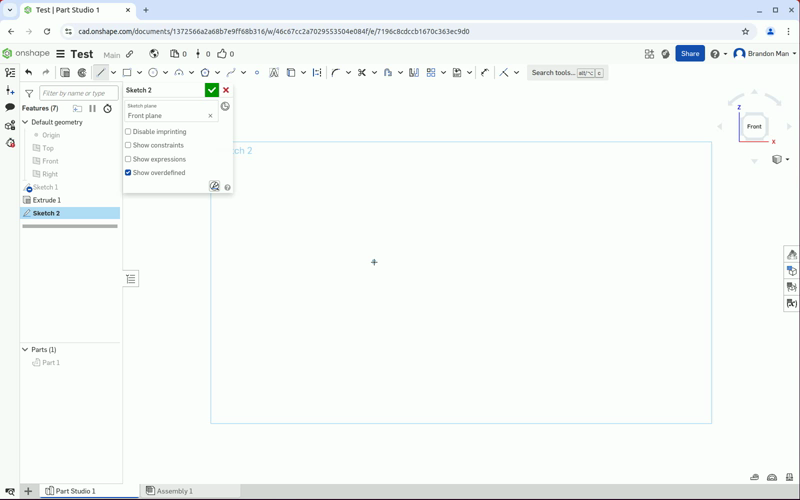
key_down(shift)
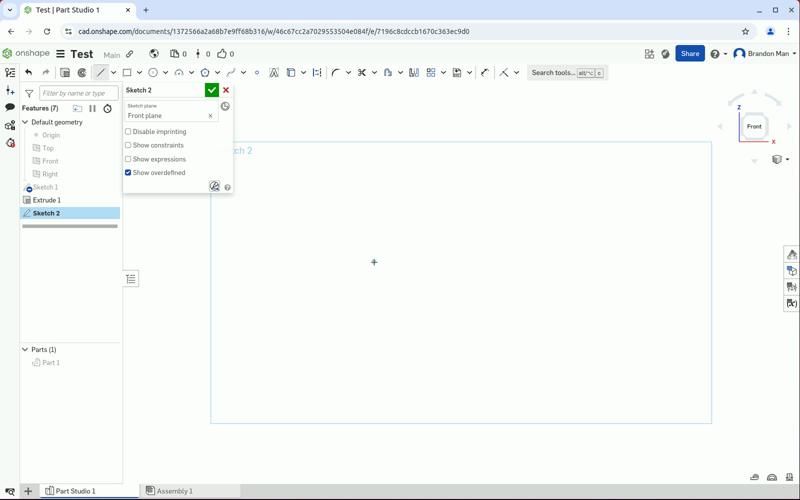
mouse_move(545, 261)
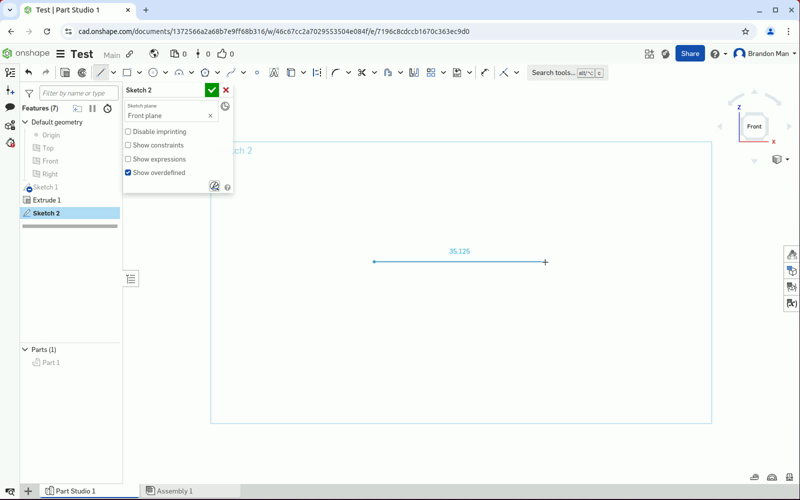
click(545, 261)
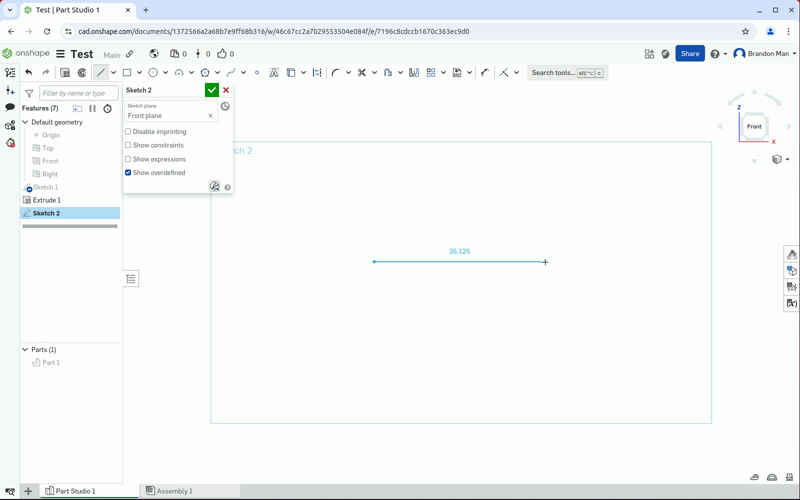
key_up(shift)
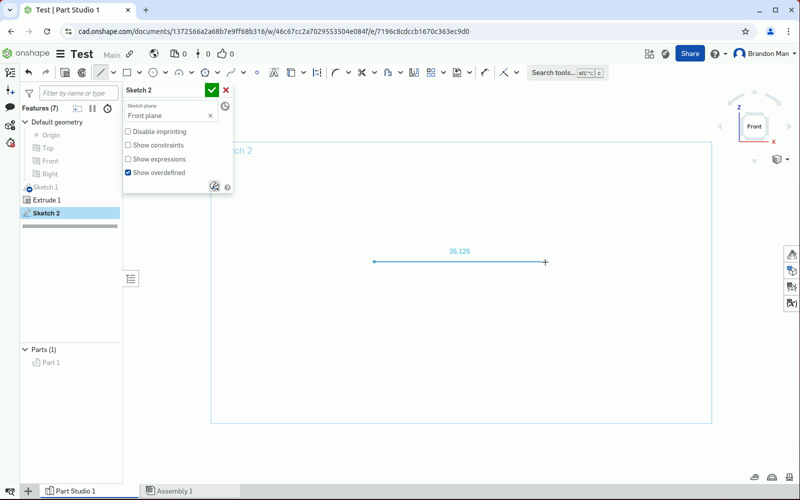
key(esc)
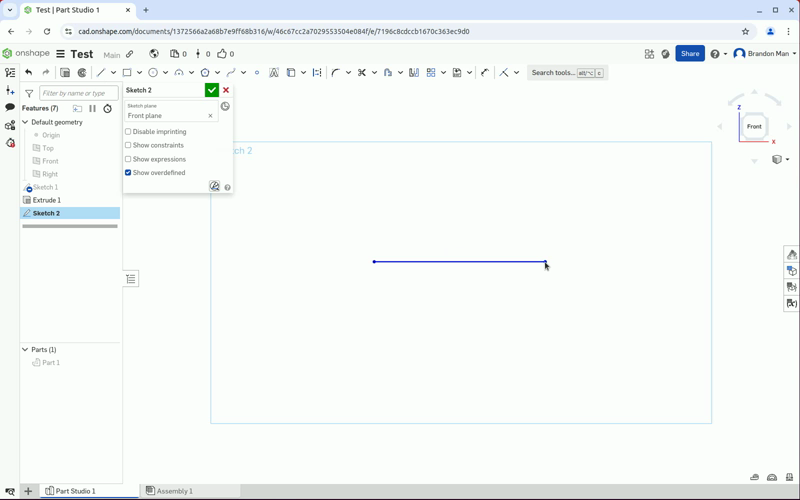
key(a)
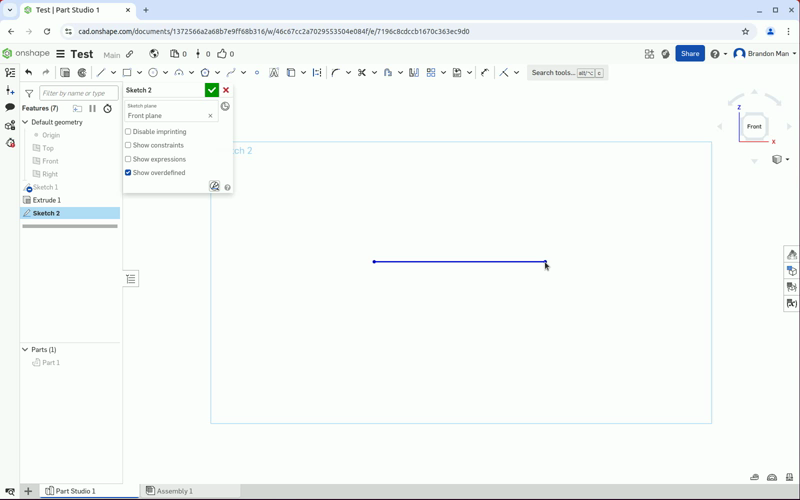
mouse_move(545, 261)
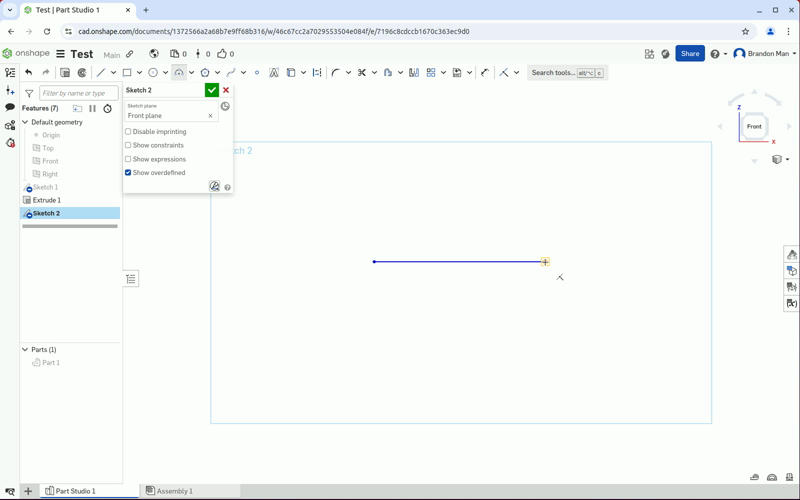
click(545, 261)
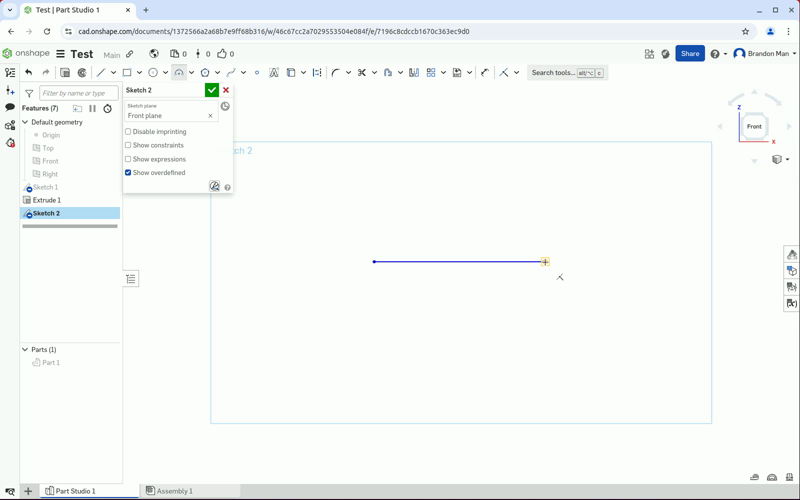
key_down(shift)
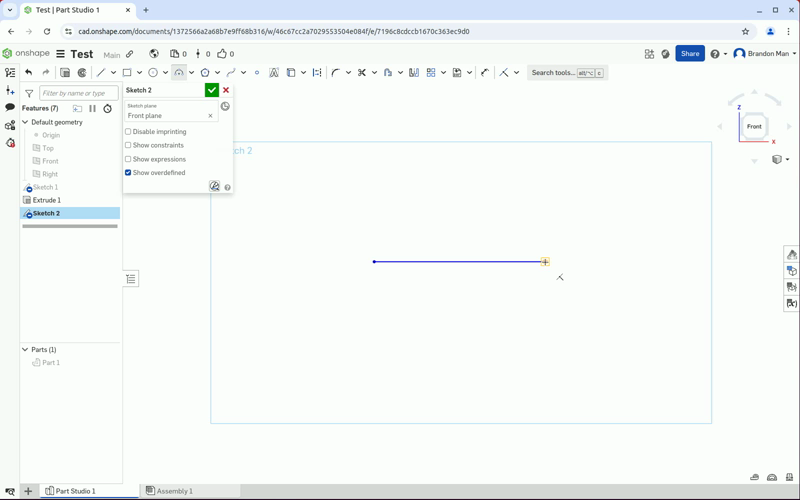
mouse_move(545, 304)
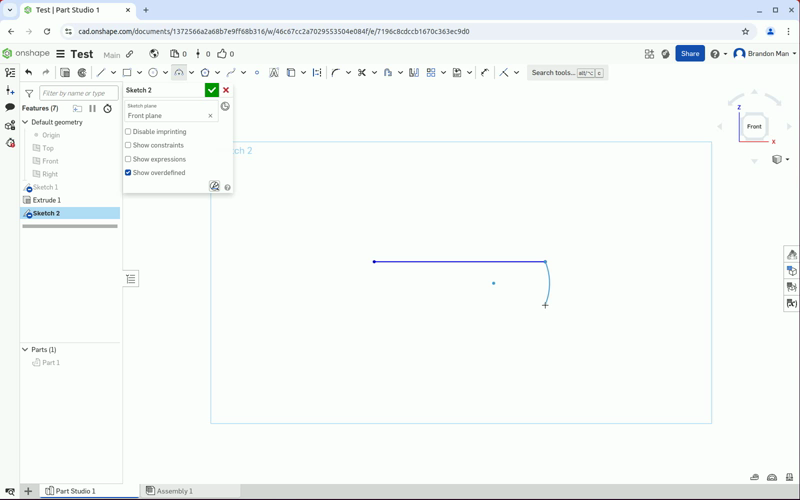
click(545, 304)
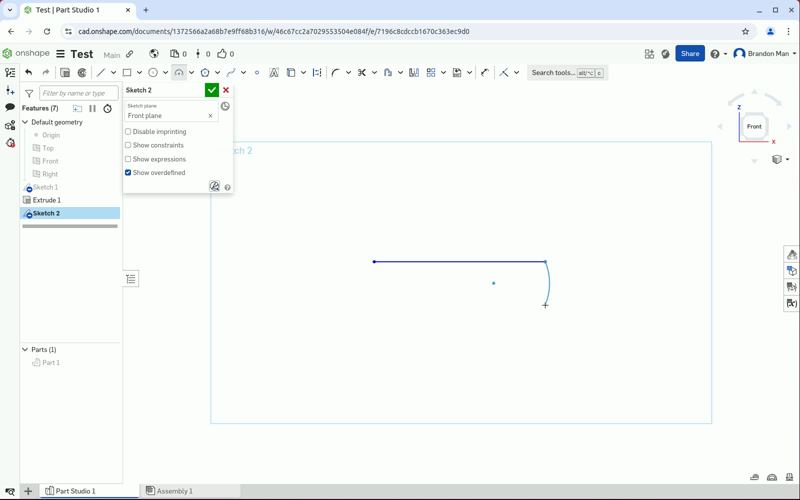
mouse_move(566, 283)
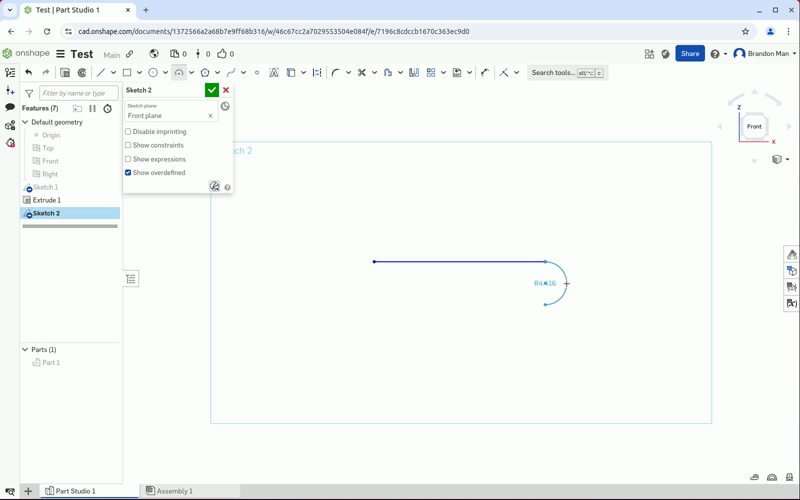
click(566, 283)
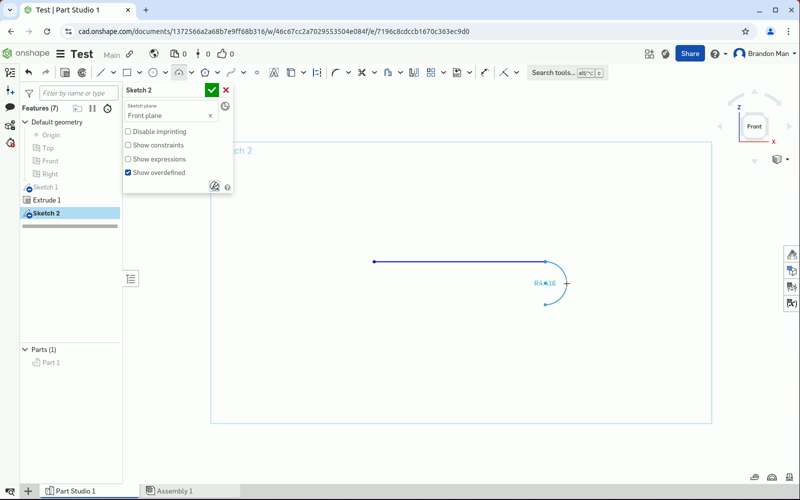
key_up(shift)
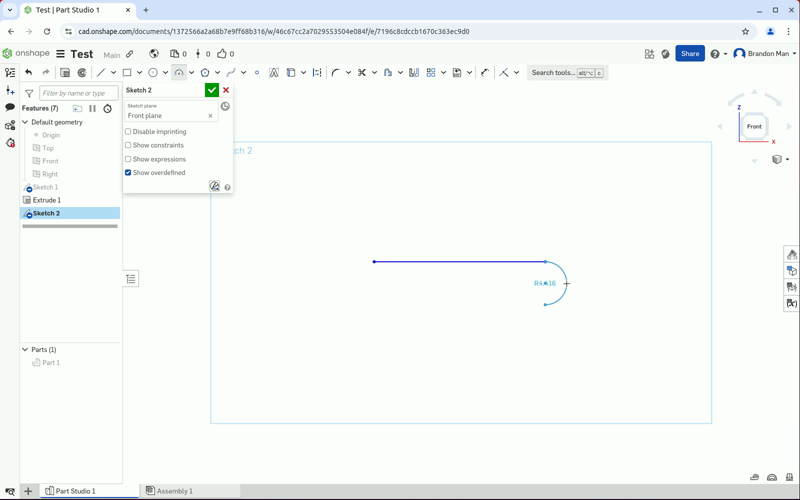
mouse_move(545, 304)
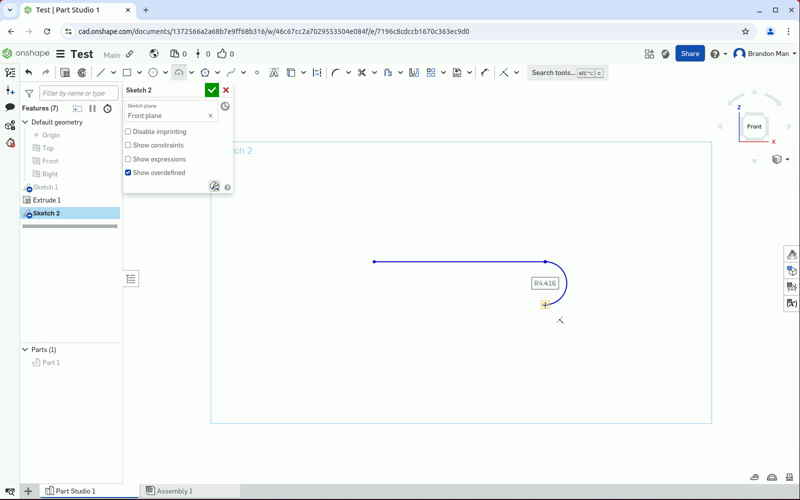
click(545, 304)
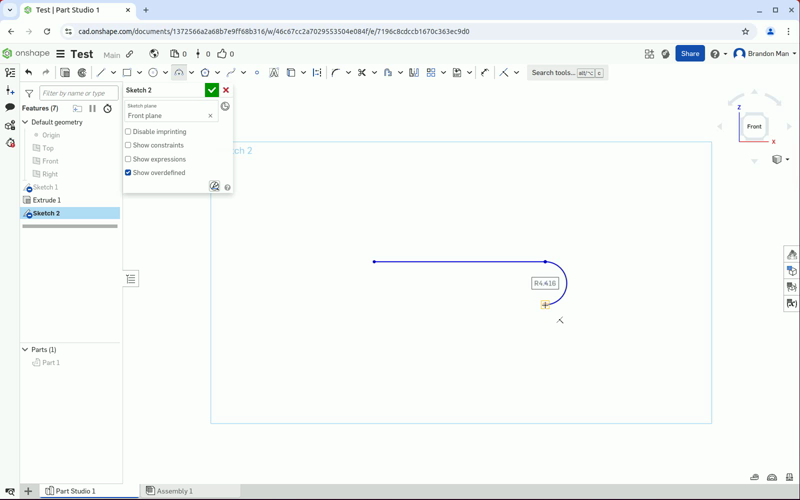
key_down(shift)
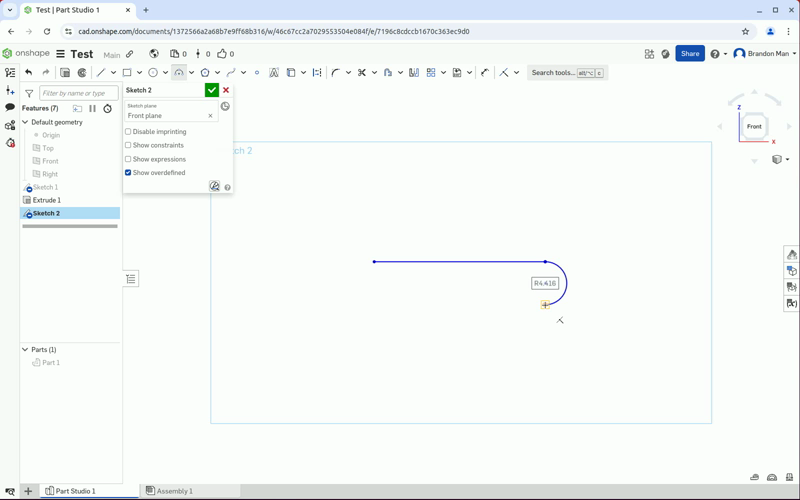
mouse_move(545, 259)
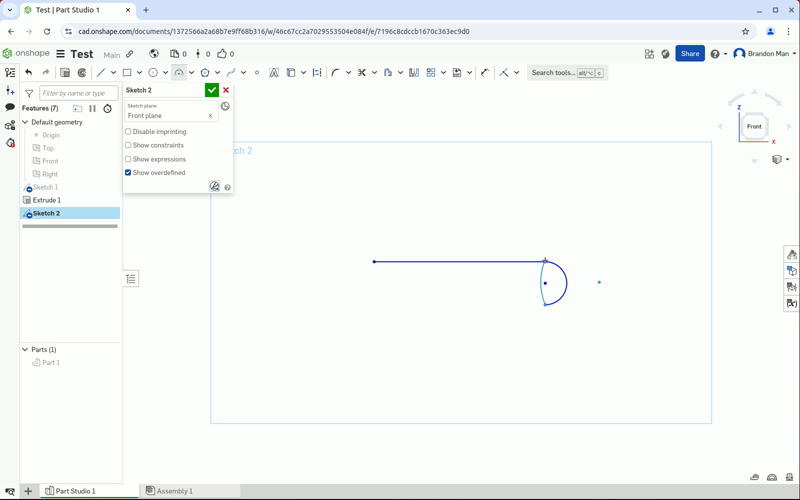
scroll(6)
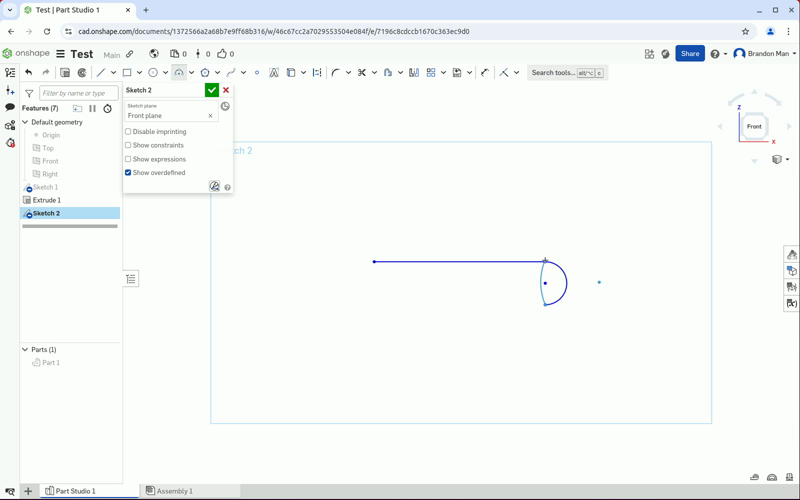
scroll(6)
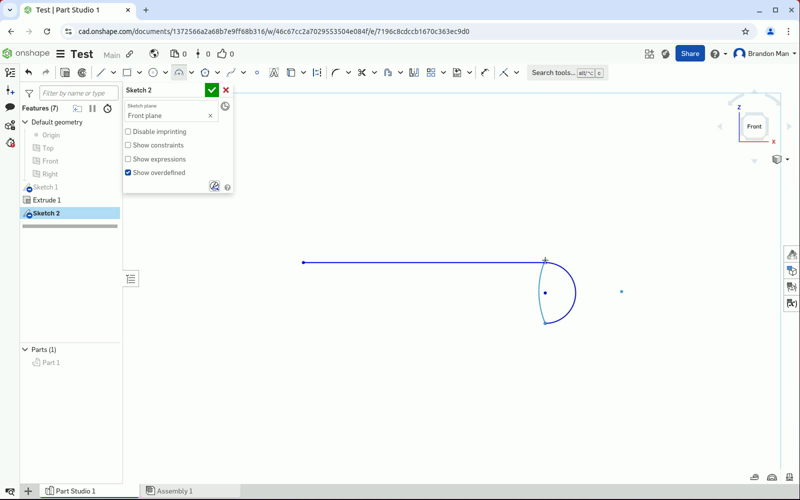
scroll(6)
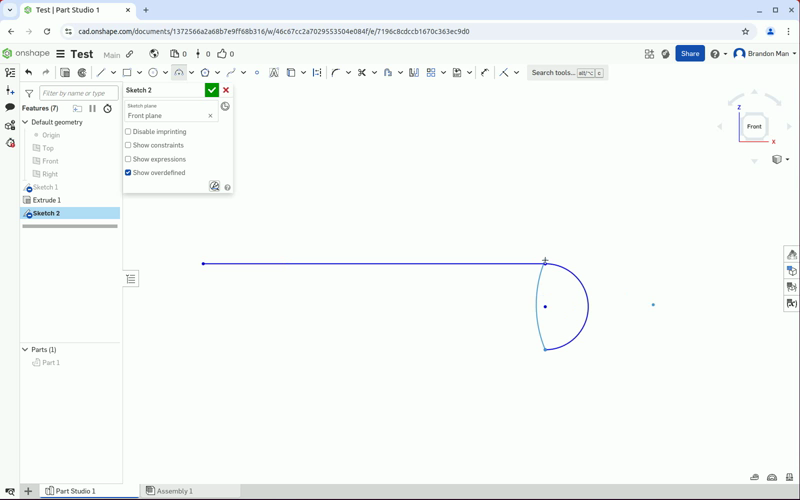
scroll(6)
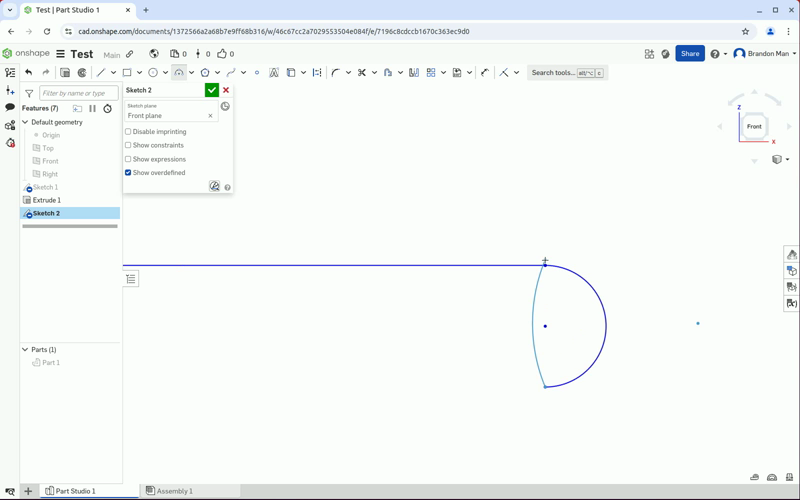
scroll(6)
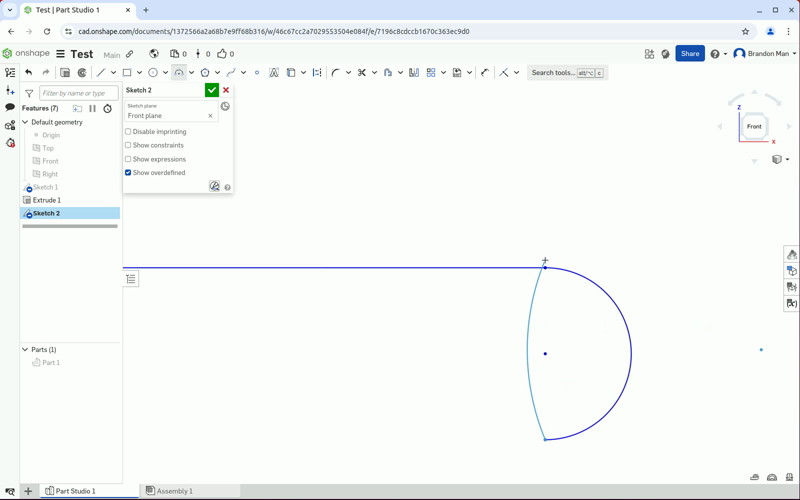
scroll(6)
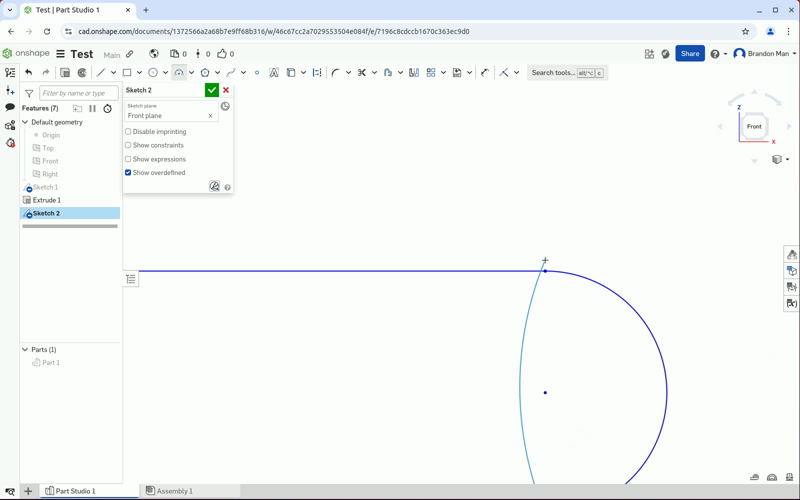
scroll(6)
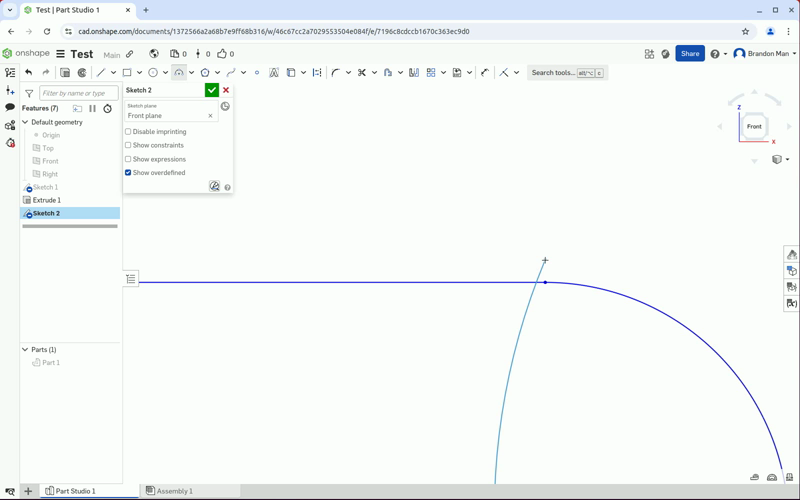
click(545, 259)
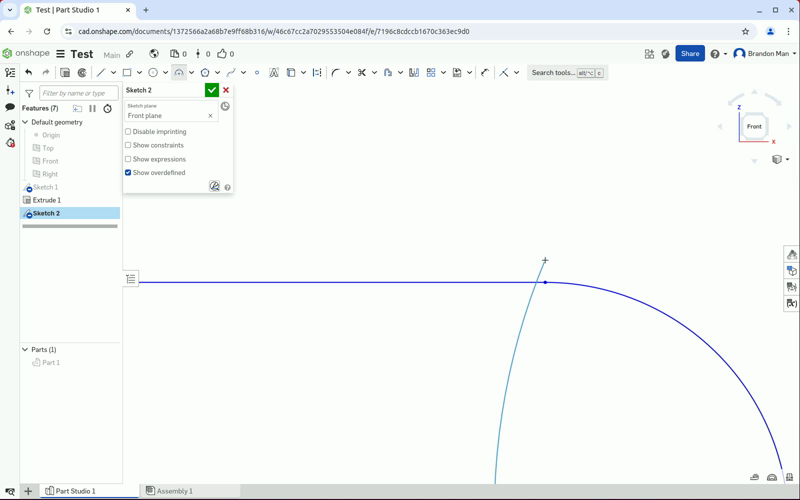
scroll(-6)
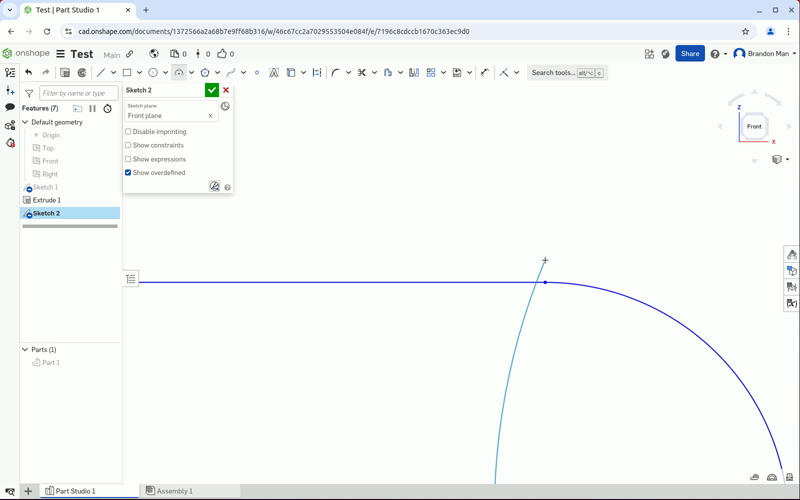
scroll(-6)
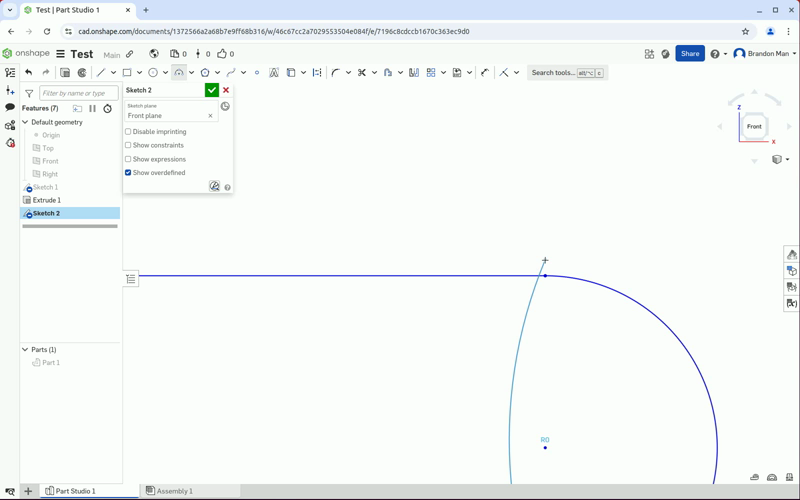
scroll(-6)
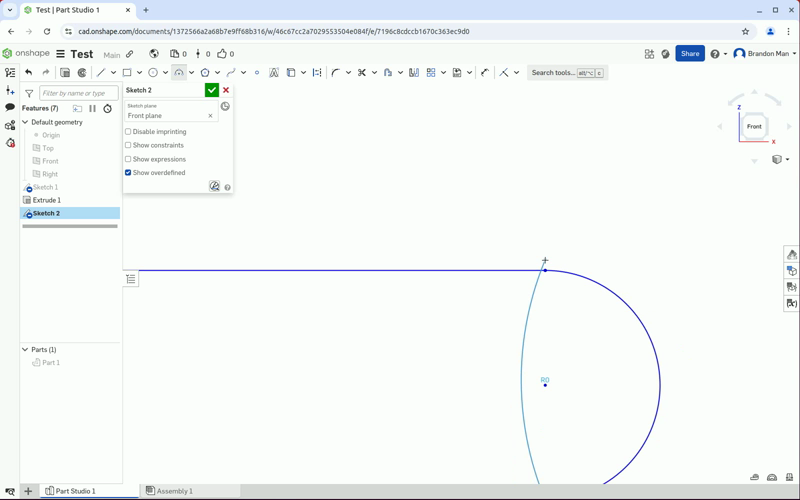
scroll(-6)
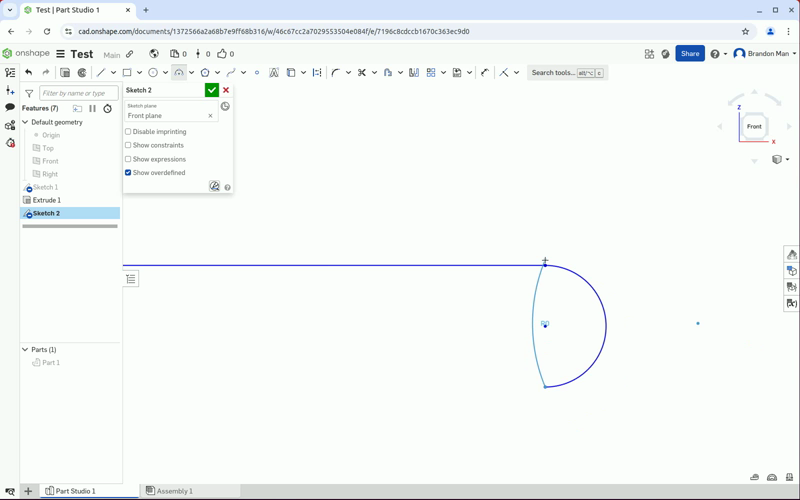
scroll(-6)
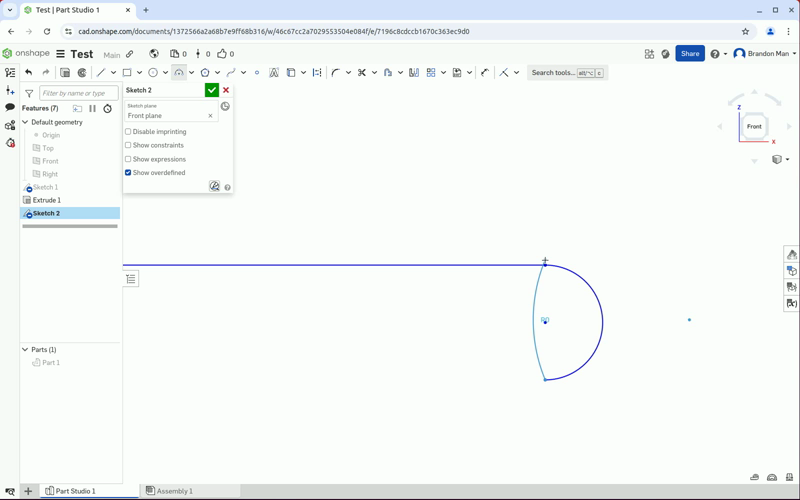
scroll(-6)
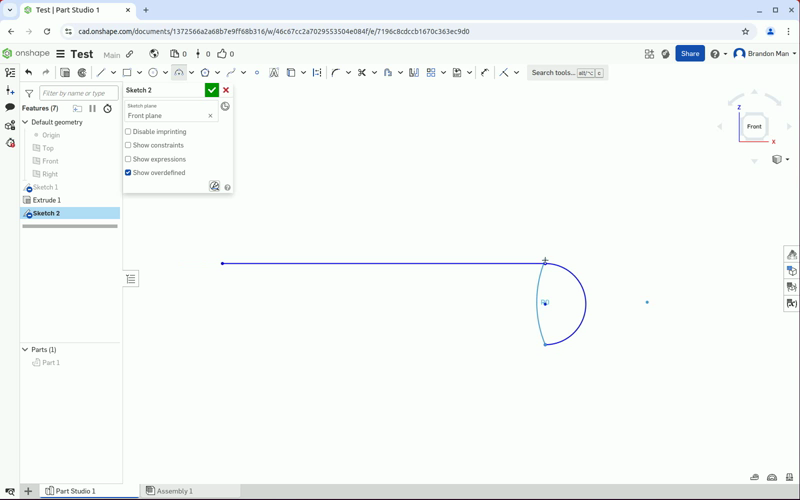
scroll(-6)
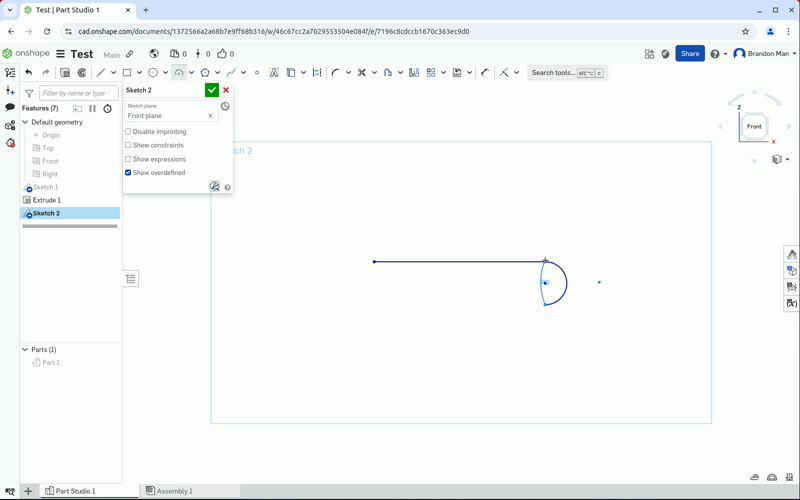
mouse_move(567, 282)
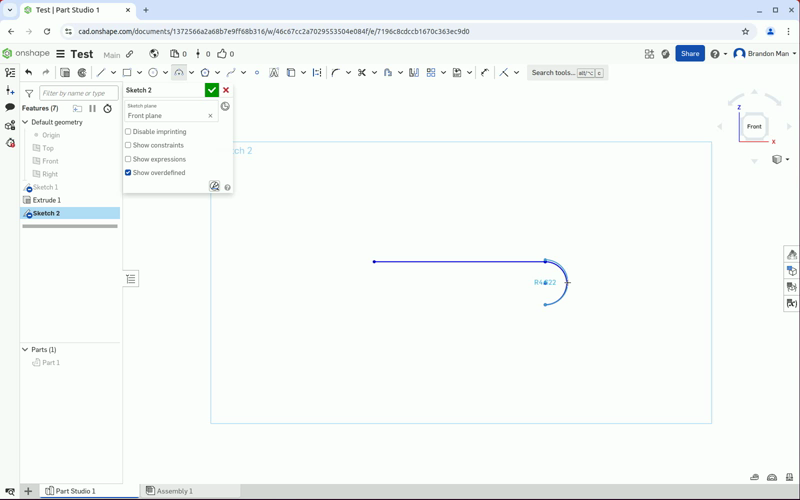
scroll(6)
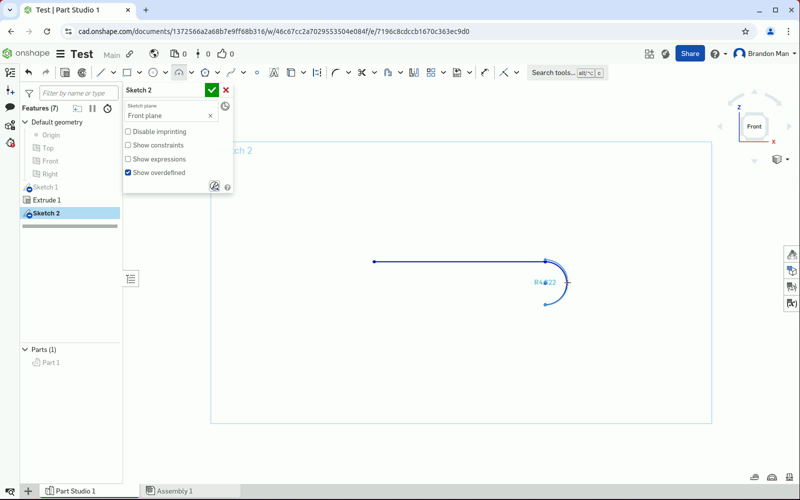
scroll(6)
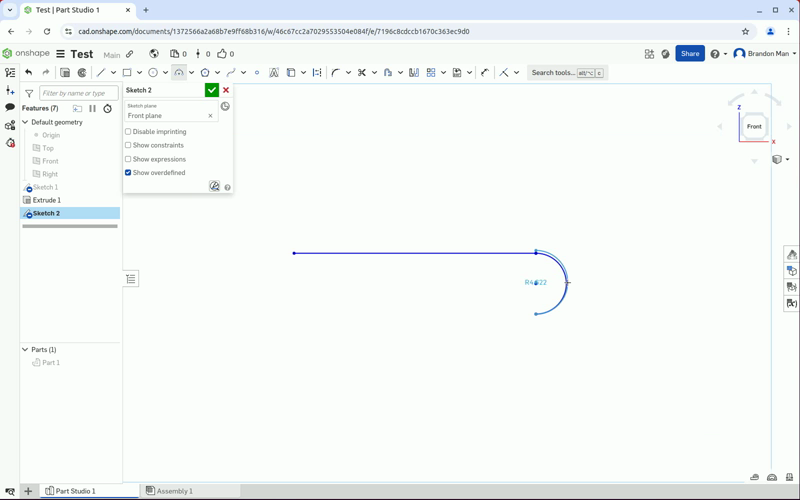
scroll(6)
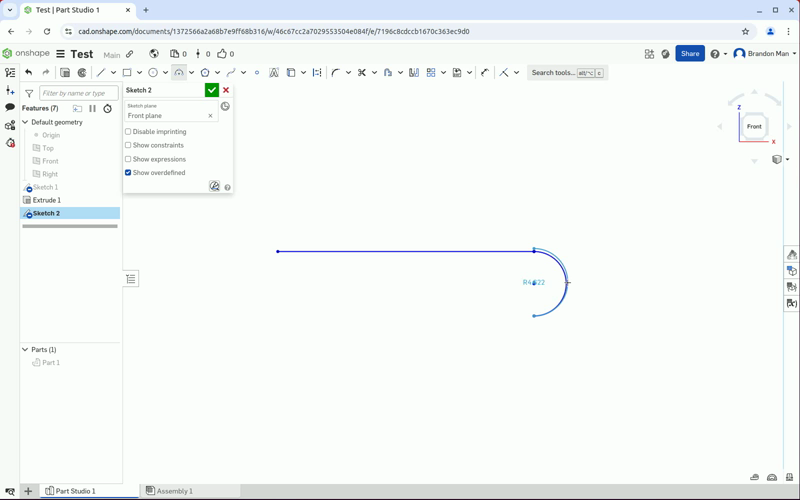
scroll(6)
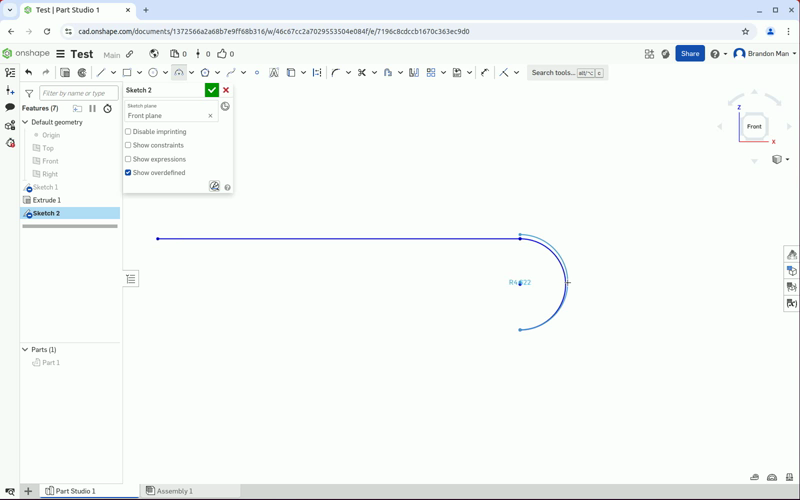
scroll(6)
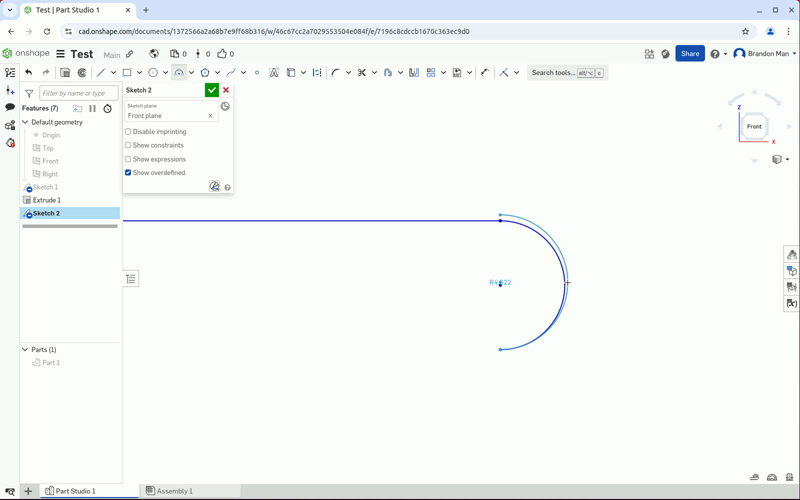
scroll(6)
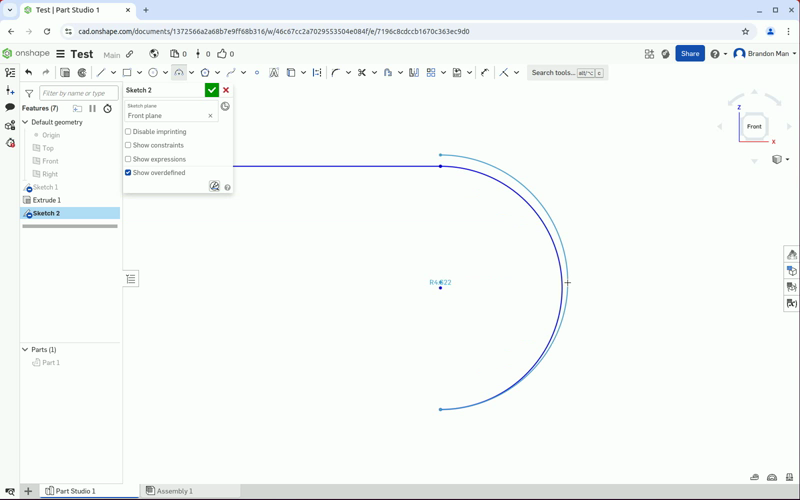
scroll(6)
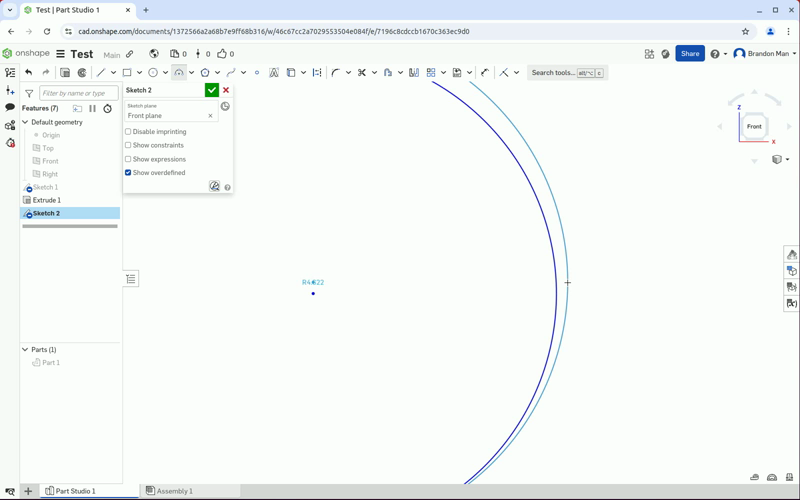
click(567, 282)
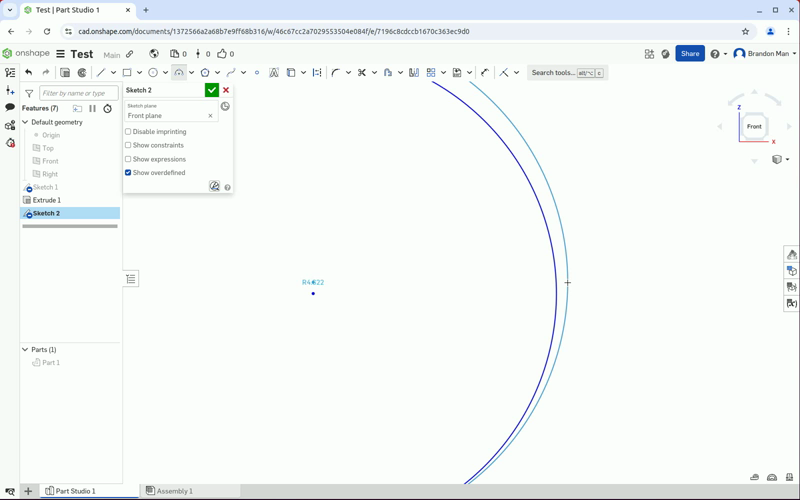
scroll(-6)
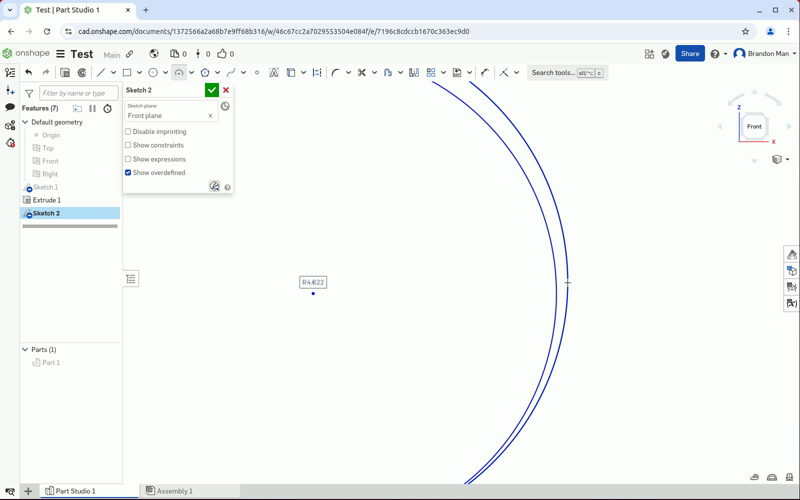
scroll(-6)
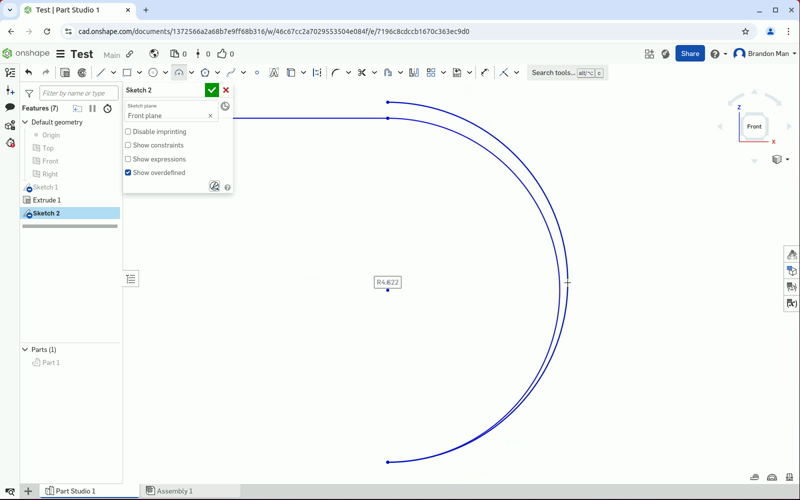
scroll(-6)
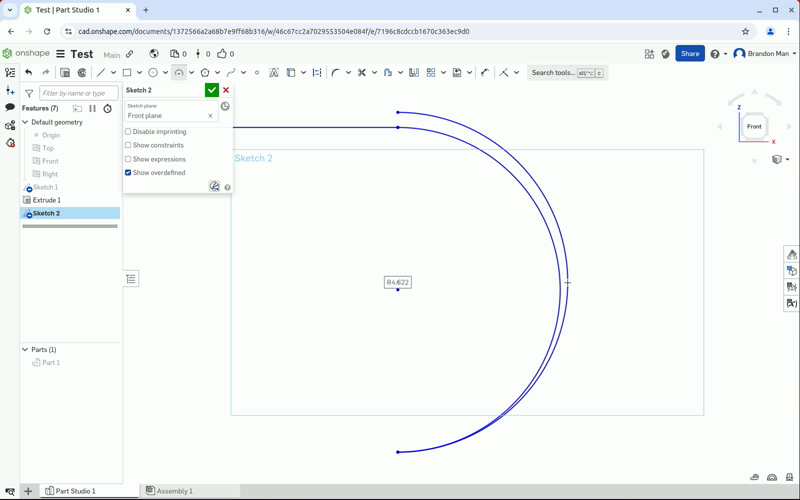
scroll(-6)
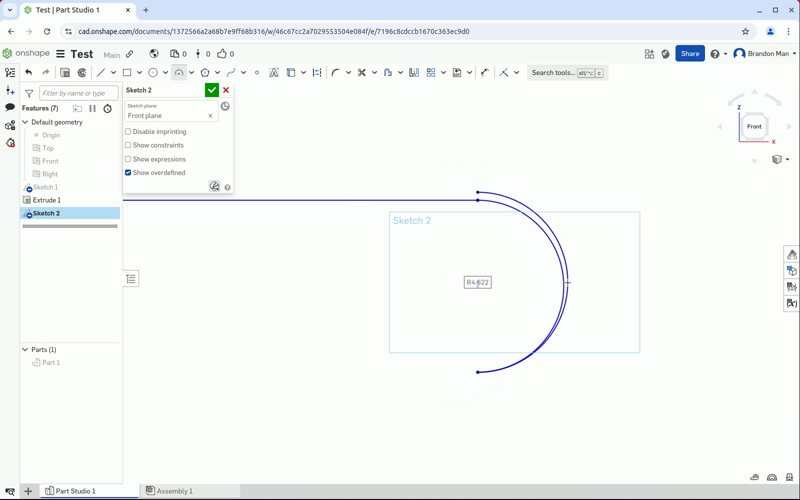
scroll(-6)
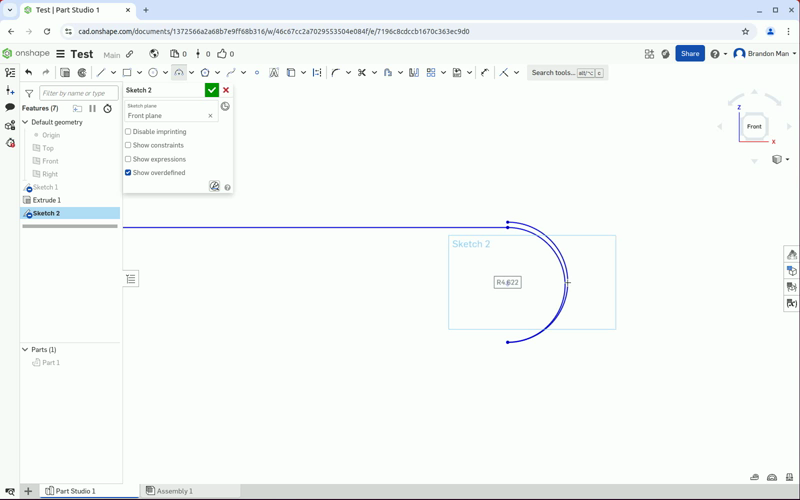
scroll(-6)
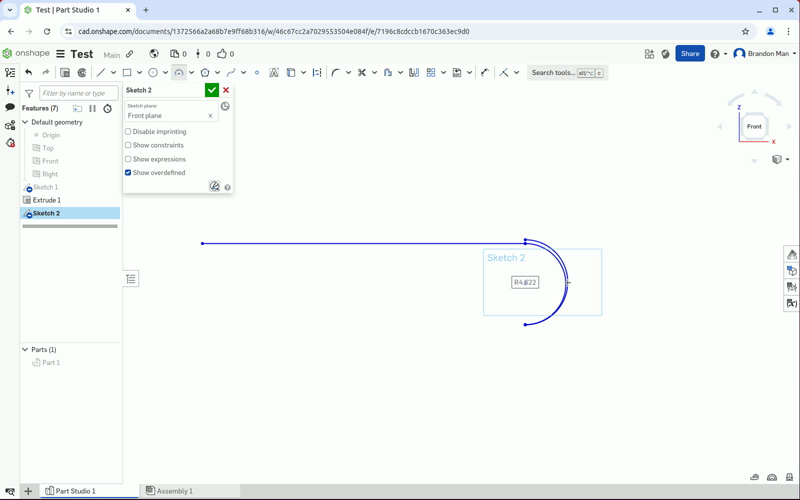
scroll(-6)
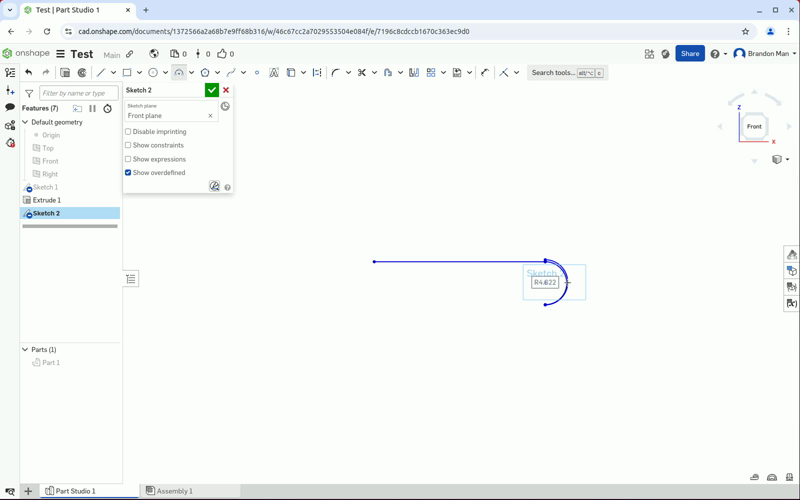
key_up(shift)
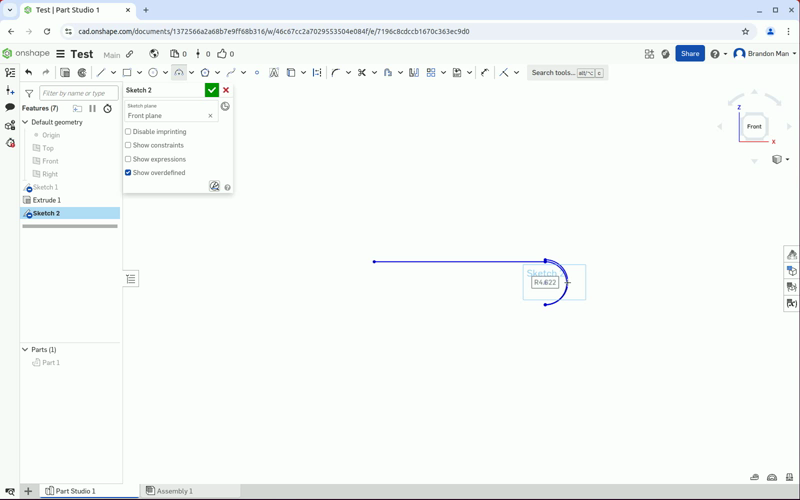
key(esc)
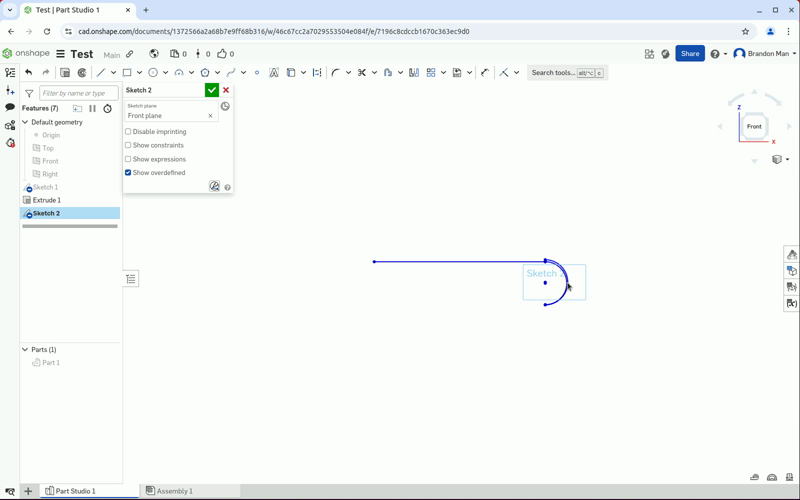
key(l)
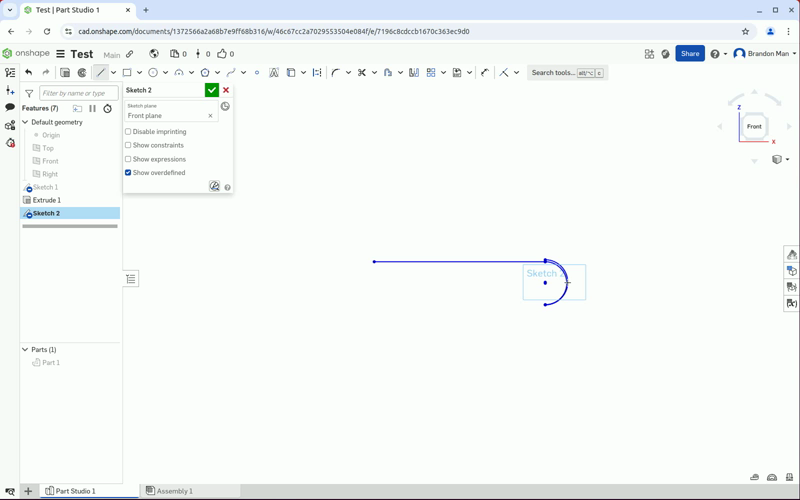
mouse_move(545, 259)
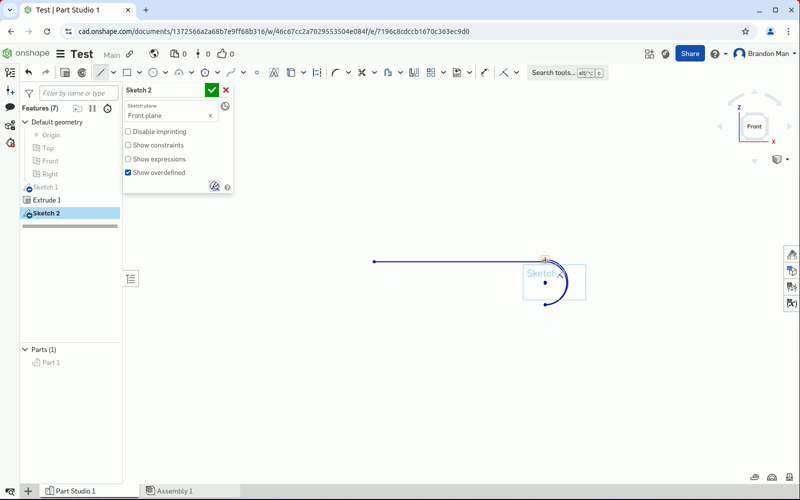
scroll(6)
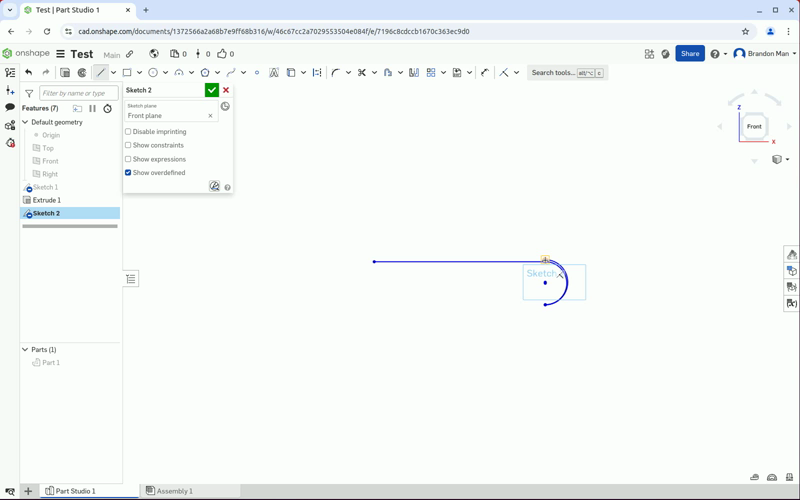
scroll(6)
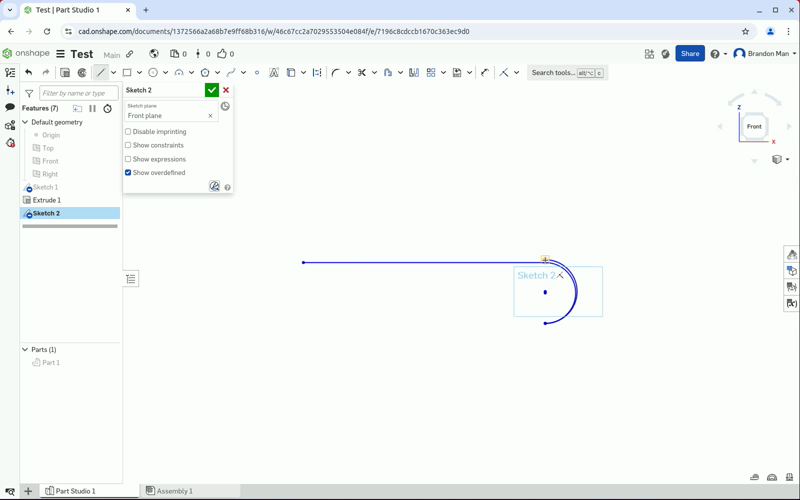
scroll(6)
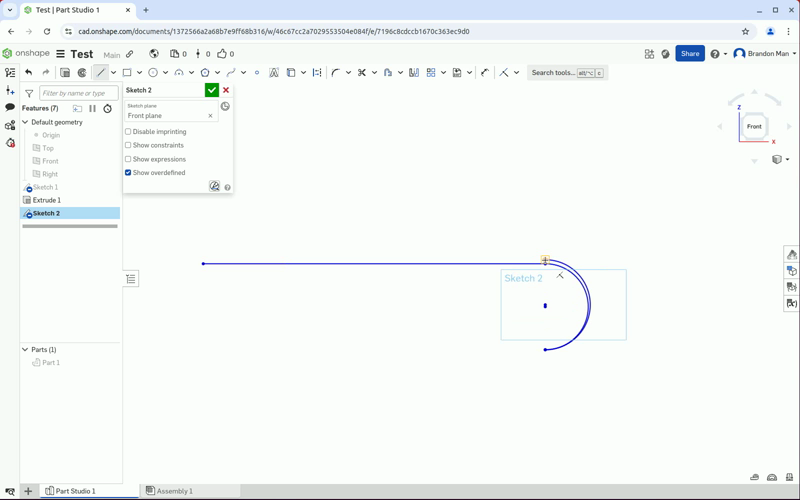
scroll(6)
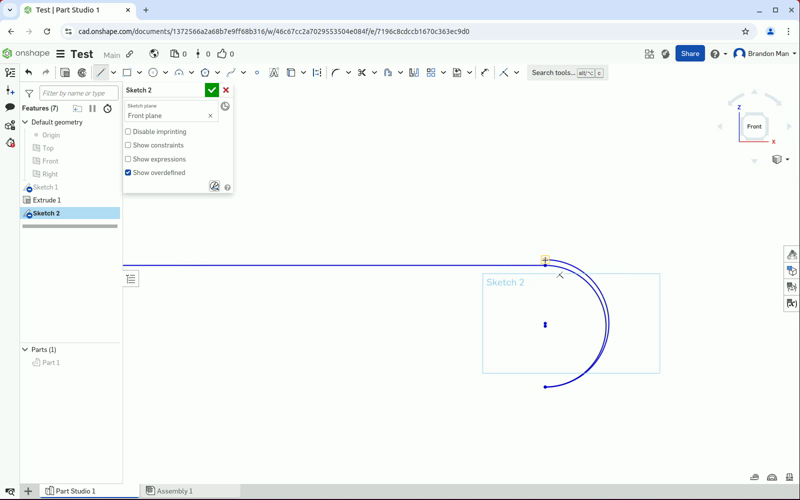
scroll(6)
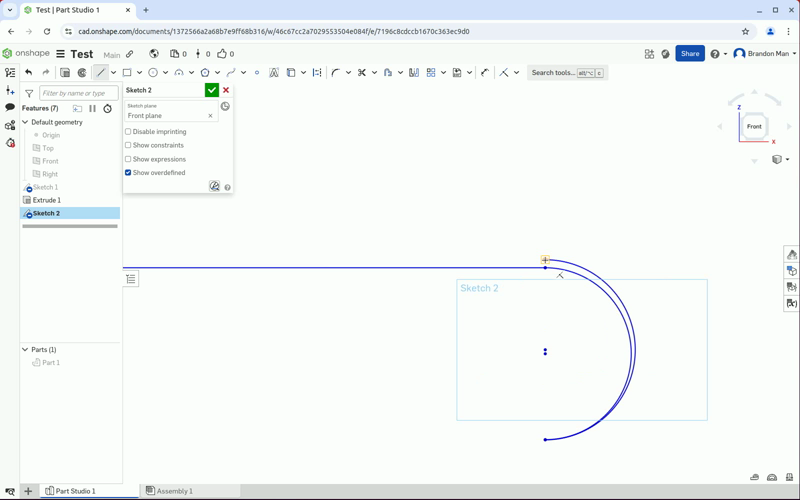
scroll(6)
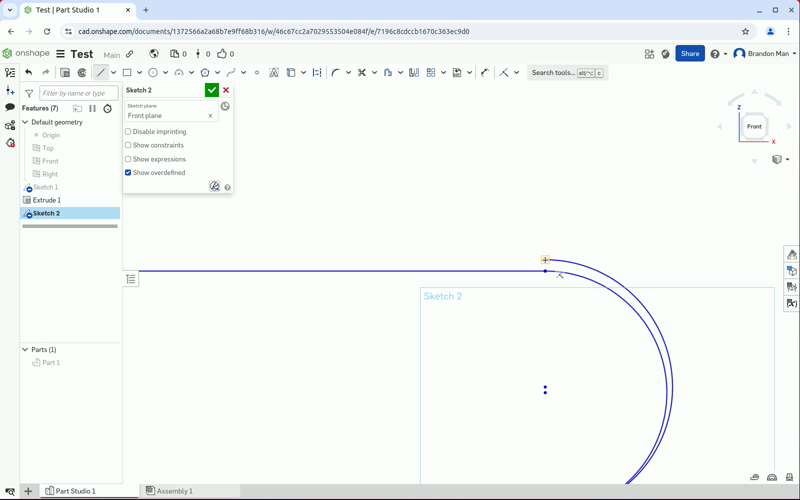
scroll(6)
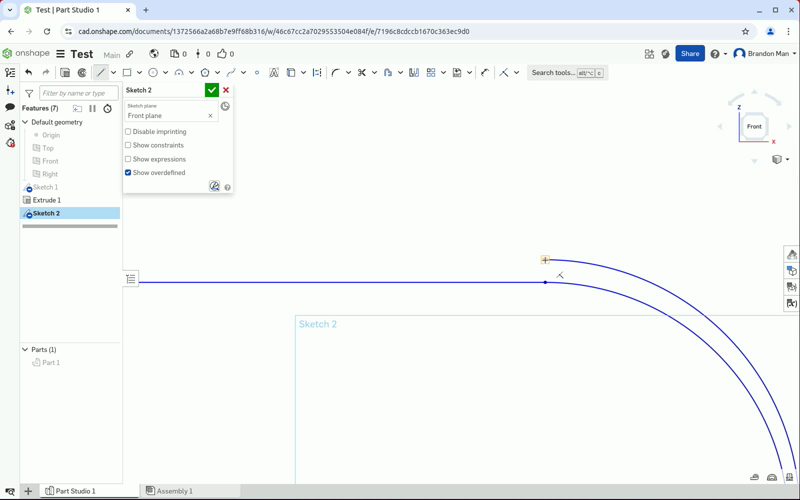
click(545, 259)
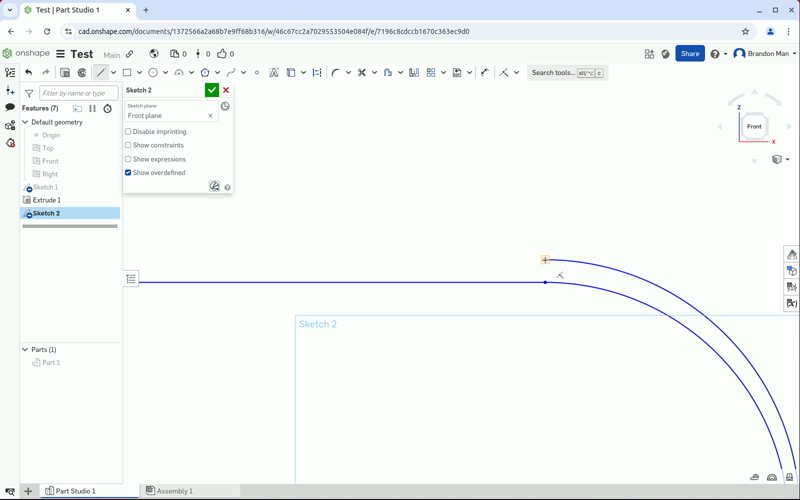
scroll(-6)
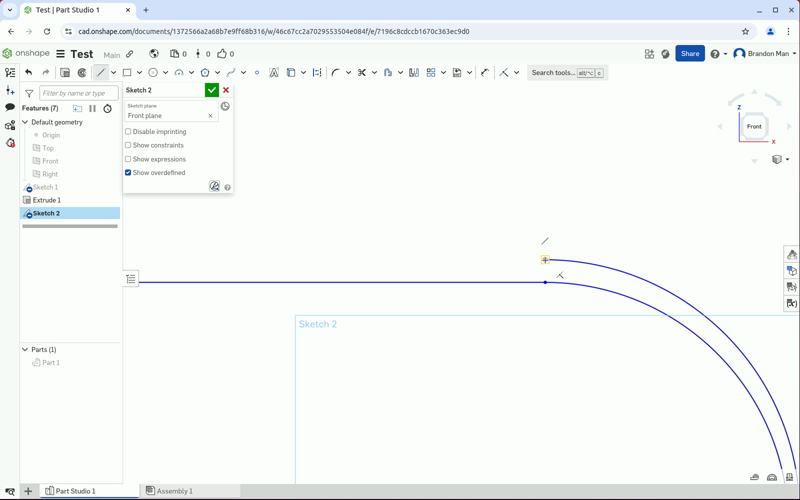
scroll(-6)
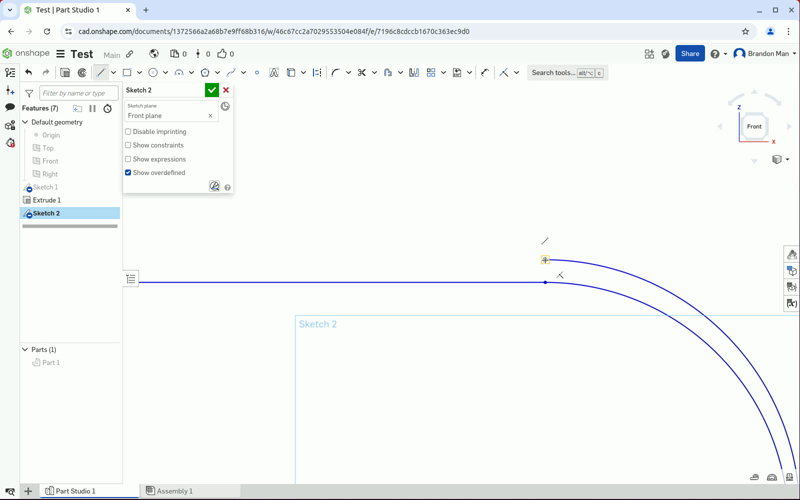
scroll(-6)
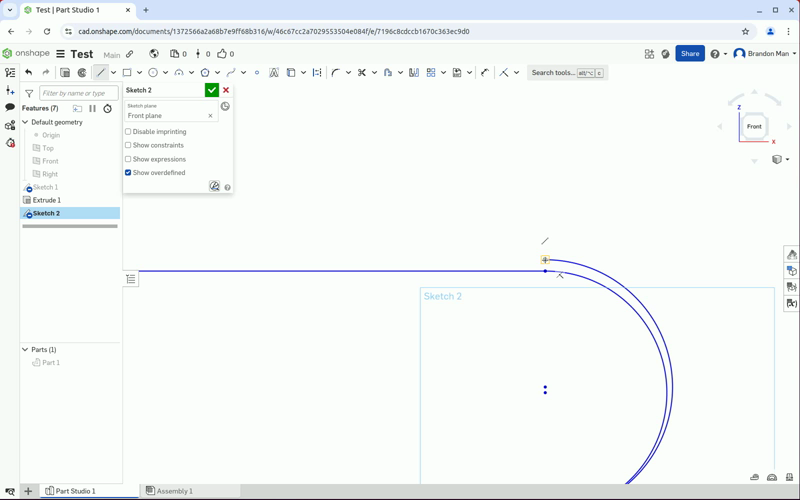
scroll(-6)
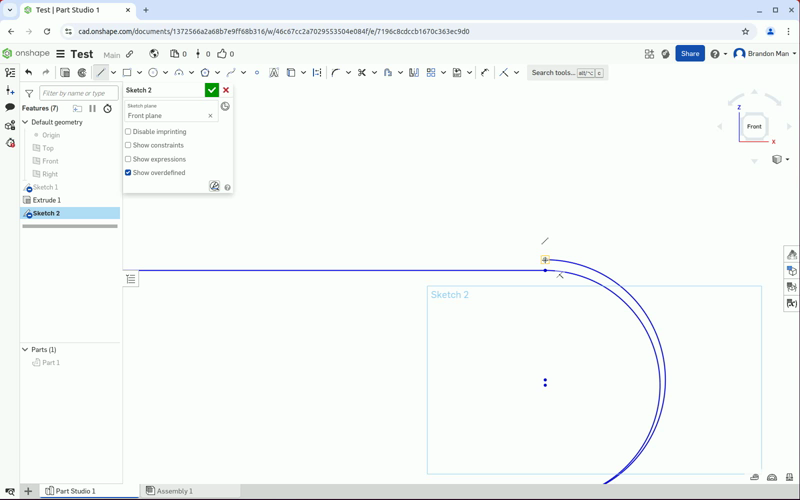
scroll(-6)
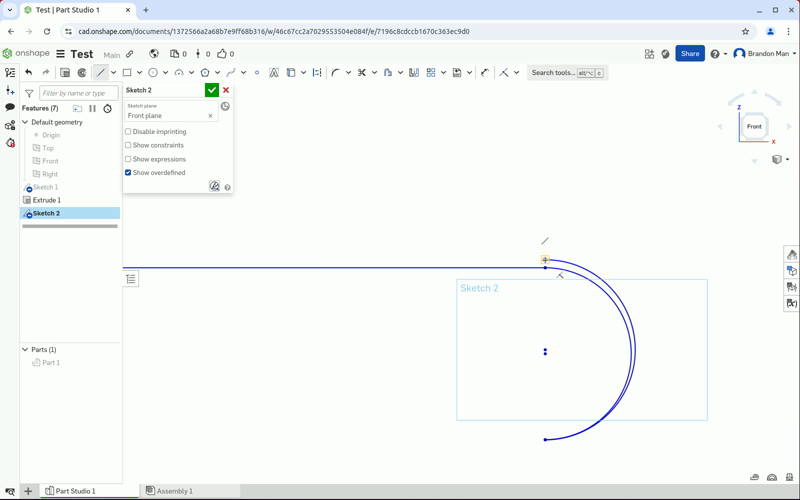
scroll(-6)
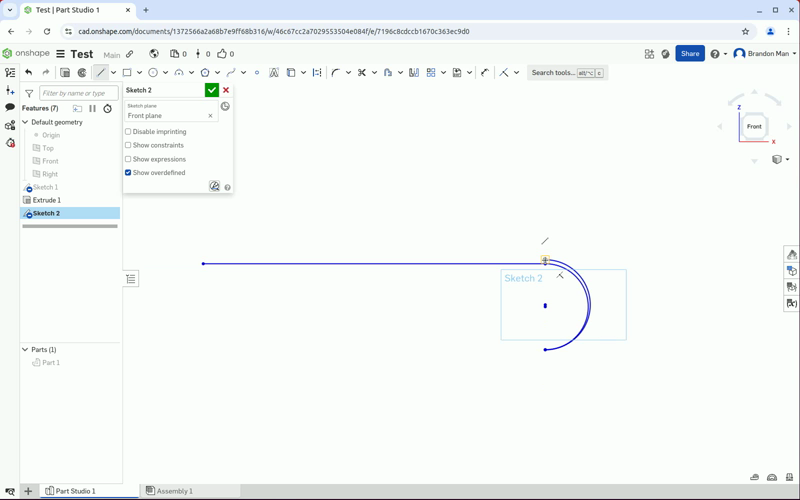
scroll(-6)
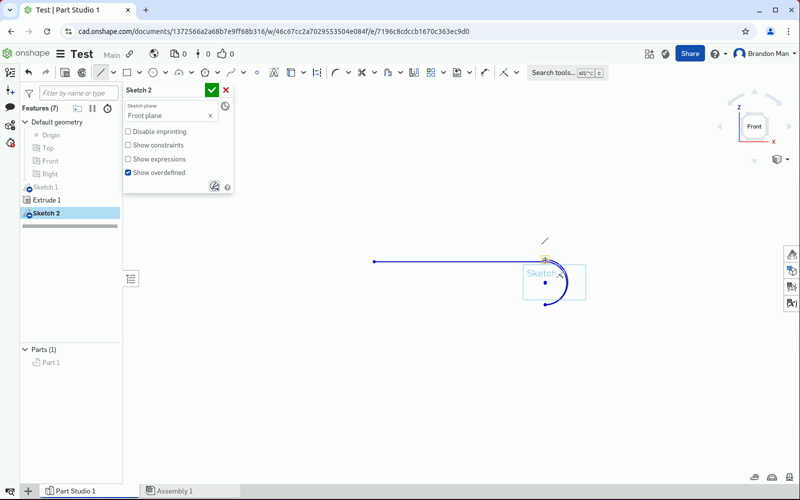
key_down(shift)
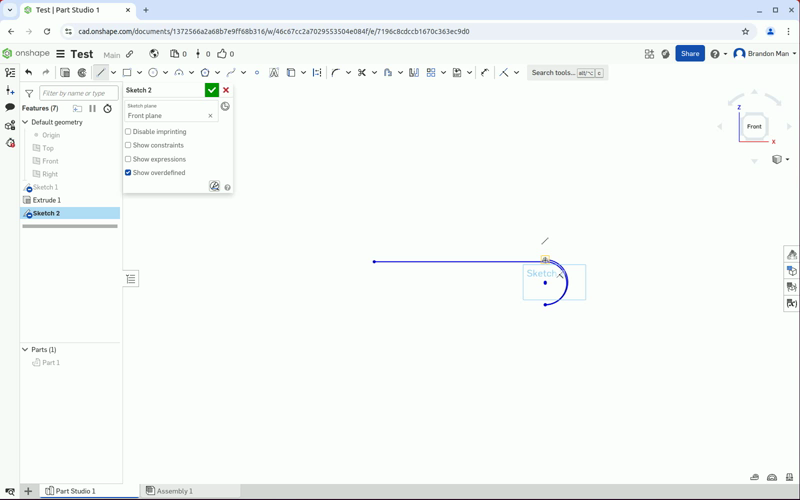
mouse_move(374, 259)
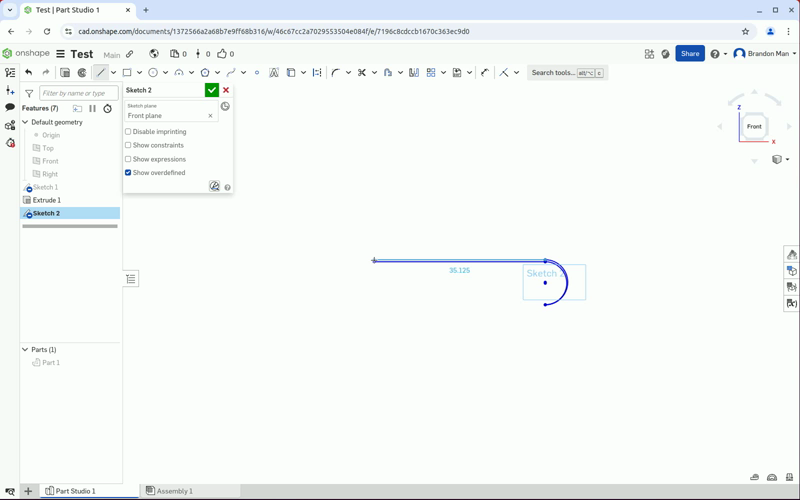
scroll(6)
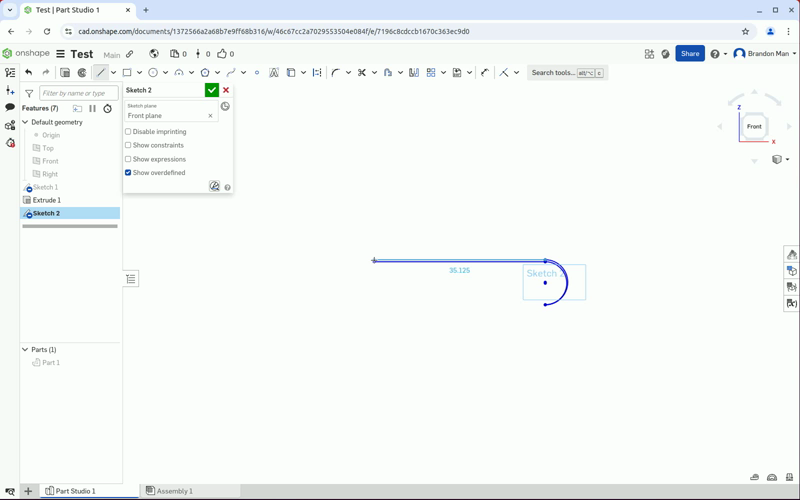
scroll(6)
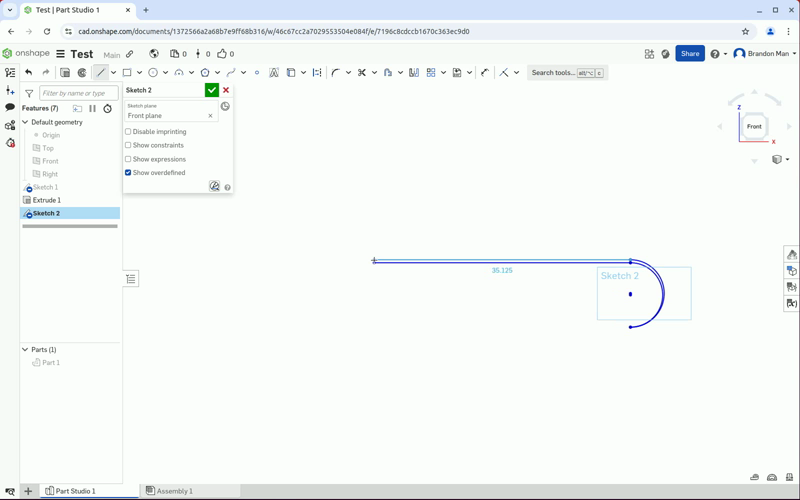
scroll(6)
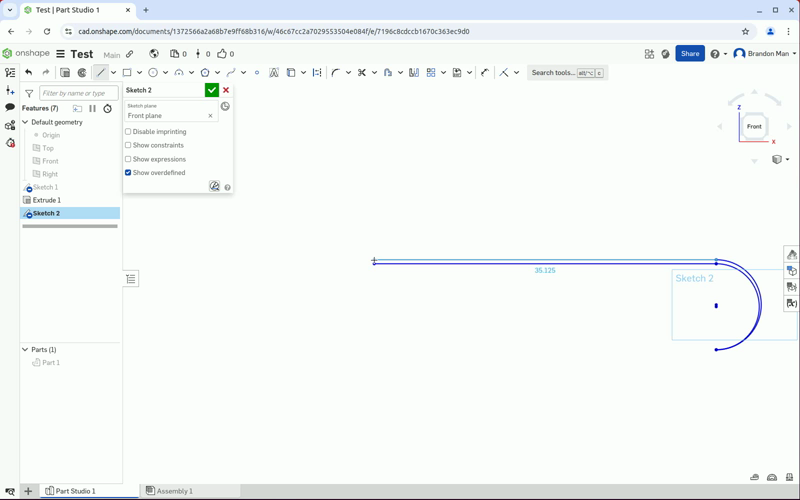
scroll(6)
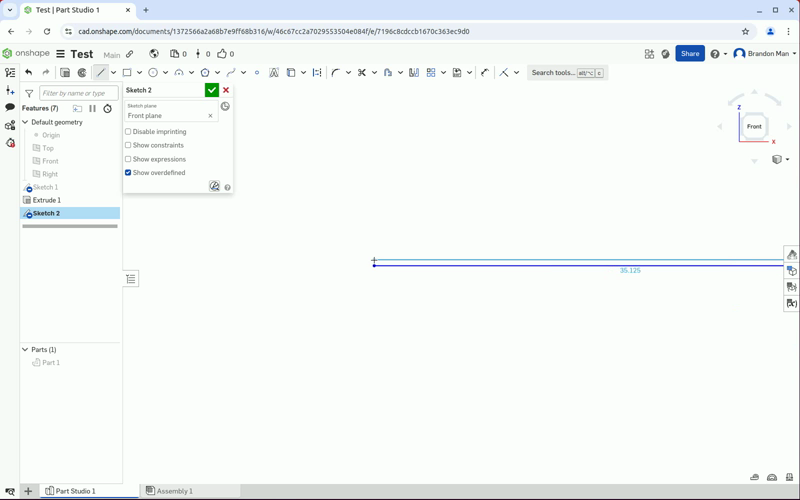
scroll(6)
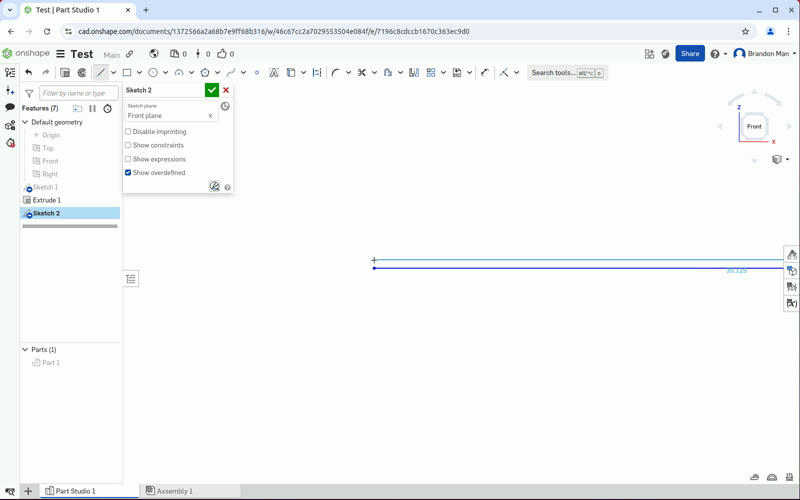
scroll(6)
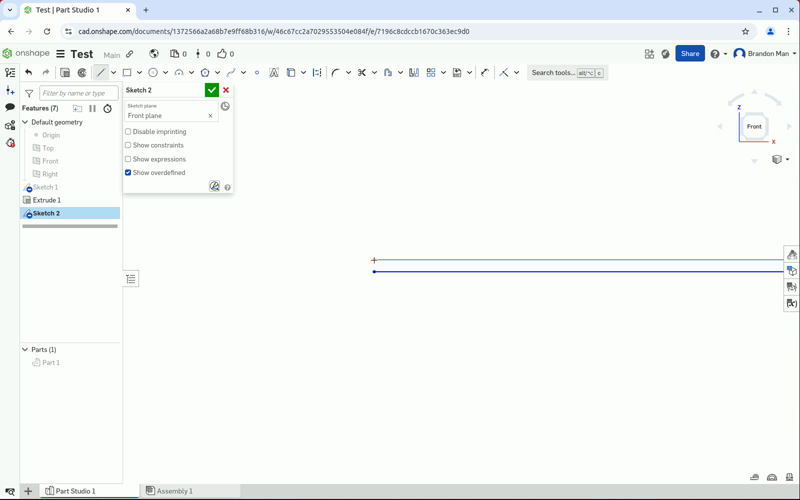
scroll(6)
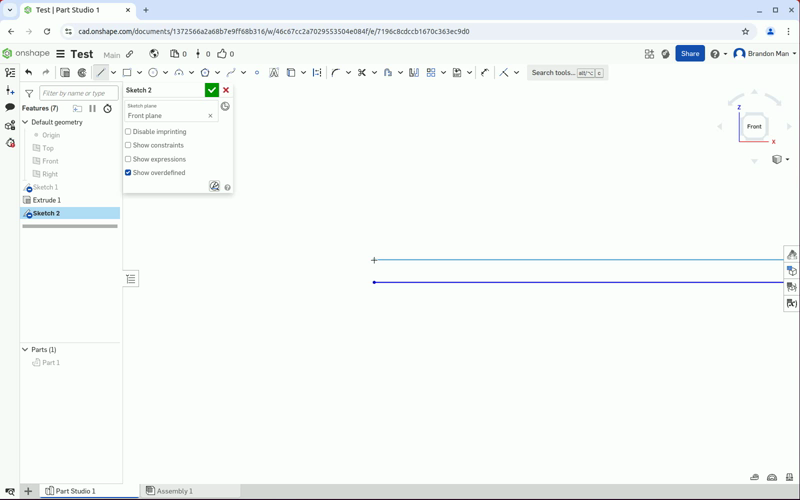
click(374, 259)
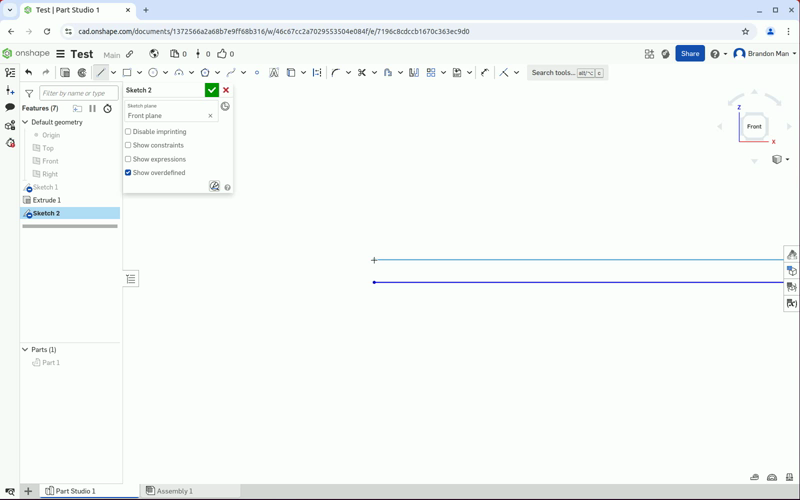
scroll(-6)
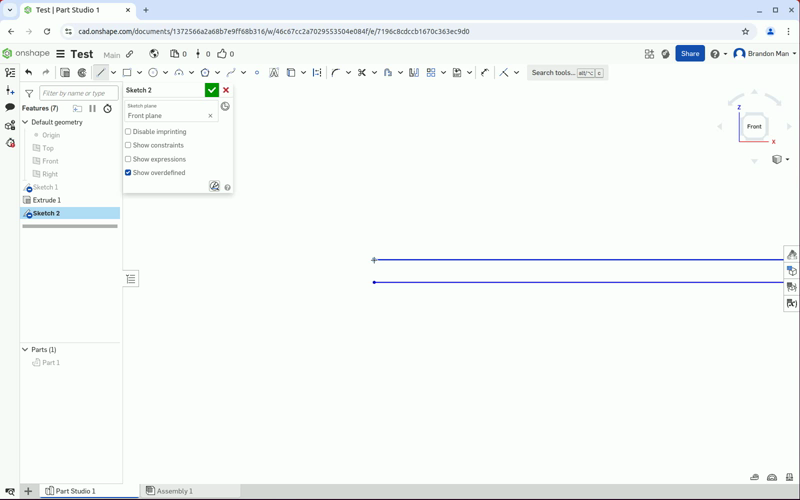
scroll(-6)
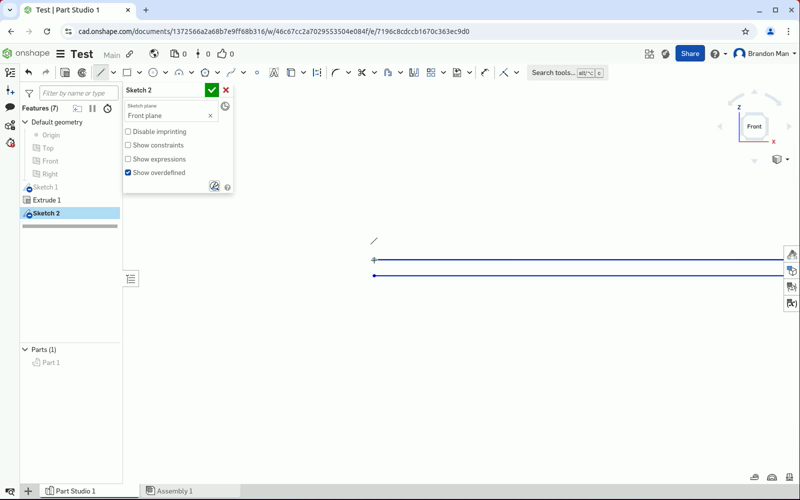
scroll(-6)
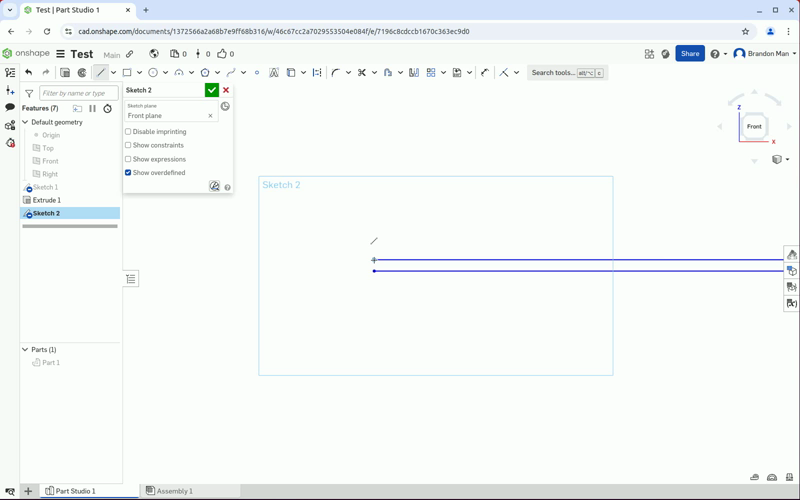
scroll(-6)
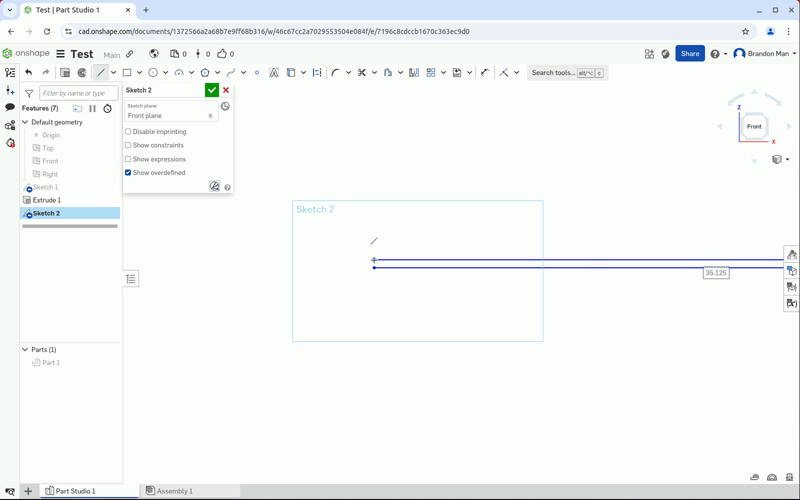
scroll(-6)
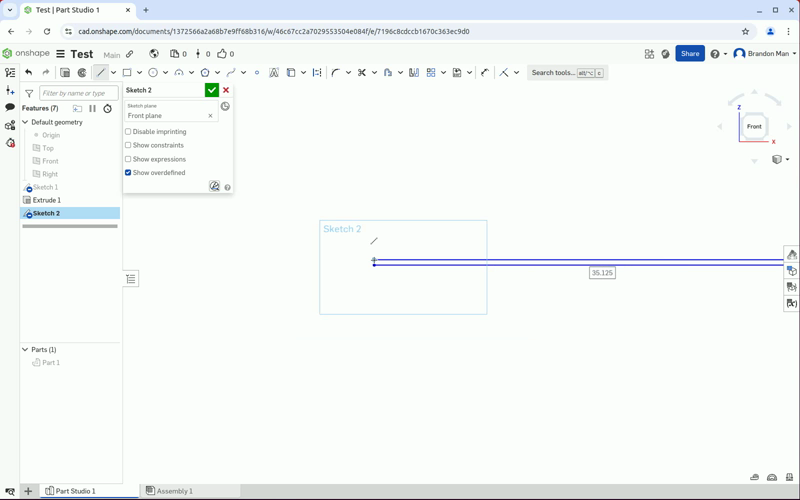
scroll(-6)
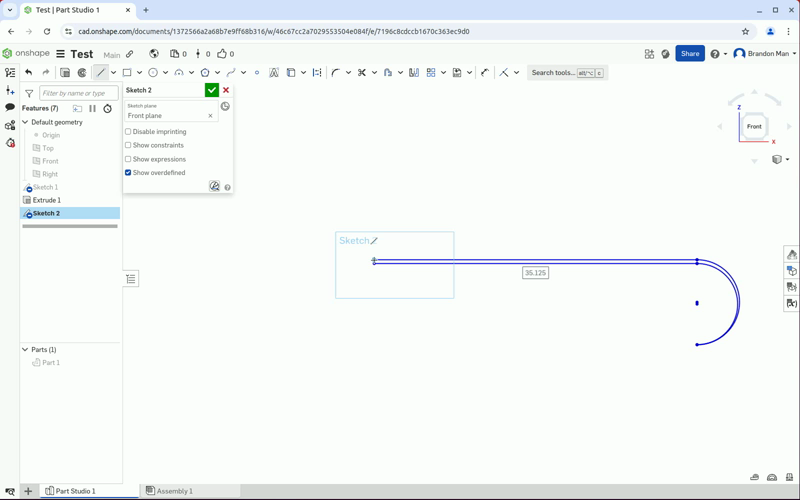
scroll(-6)
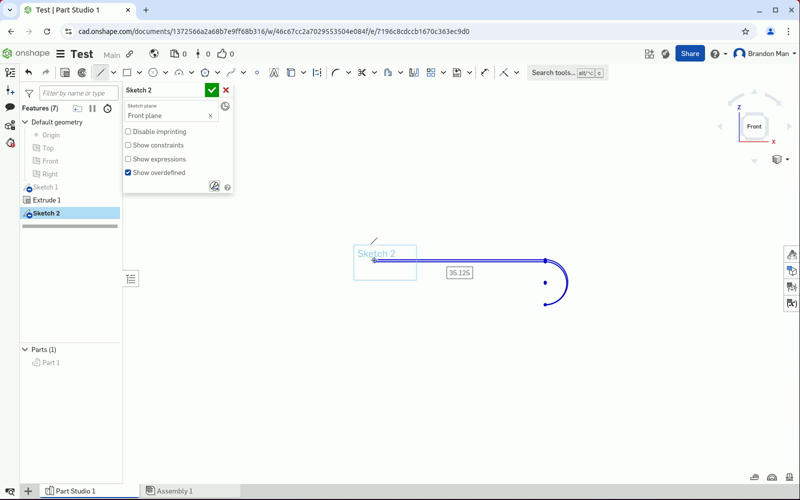
key_up(shift)
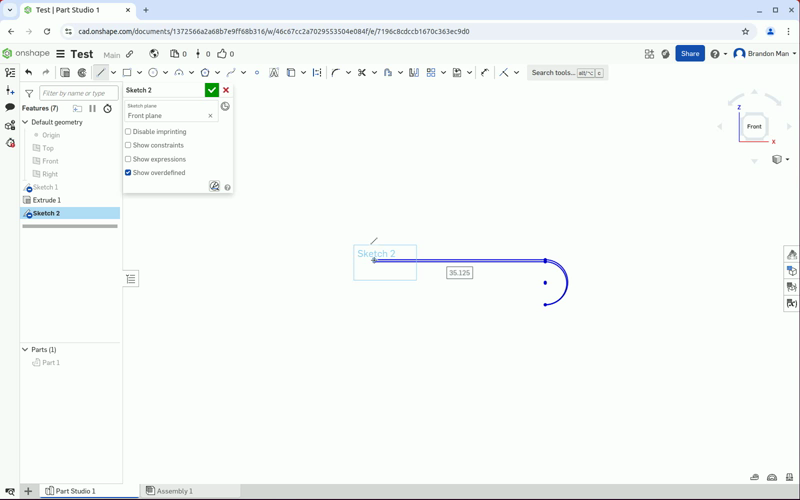
mouse_move(404, 259)
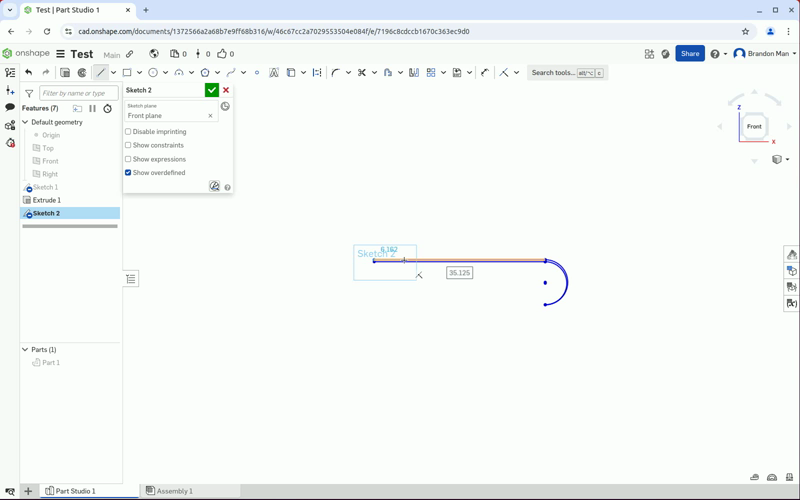
key_down(shift)
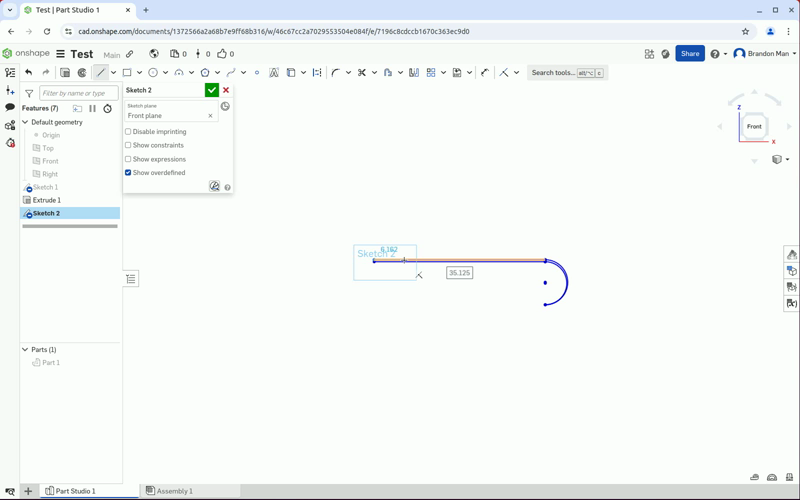
mouse_move(374, 261)
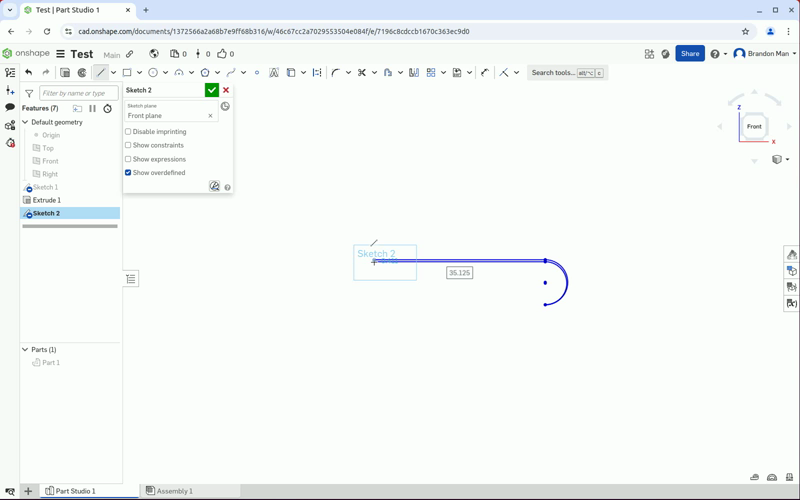
scroll(6)
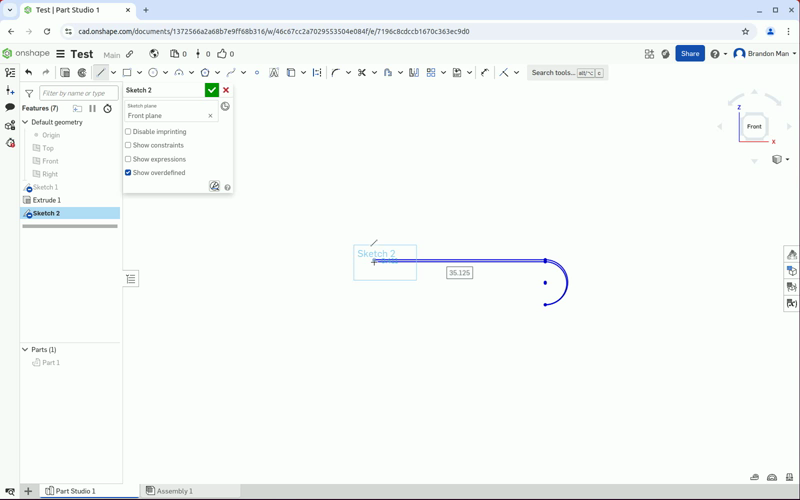
scroll(6)
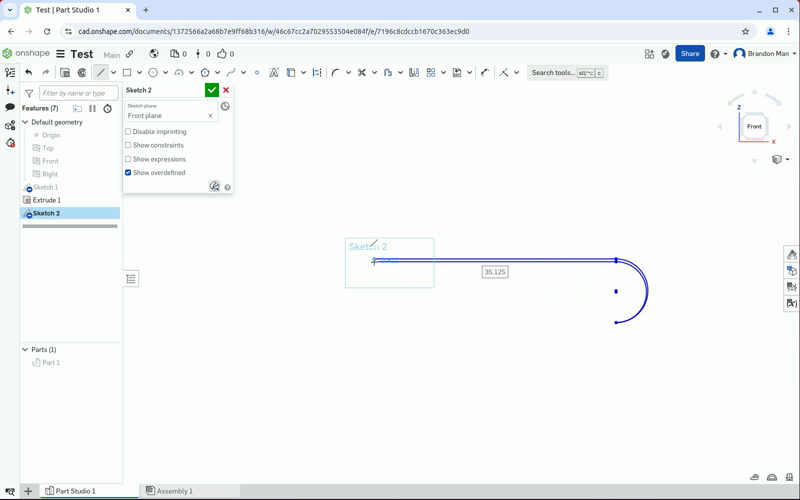
scroll(6)
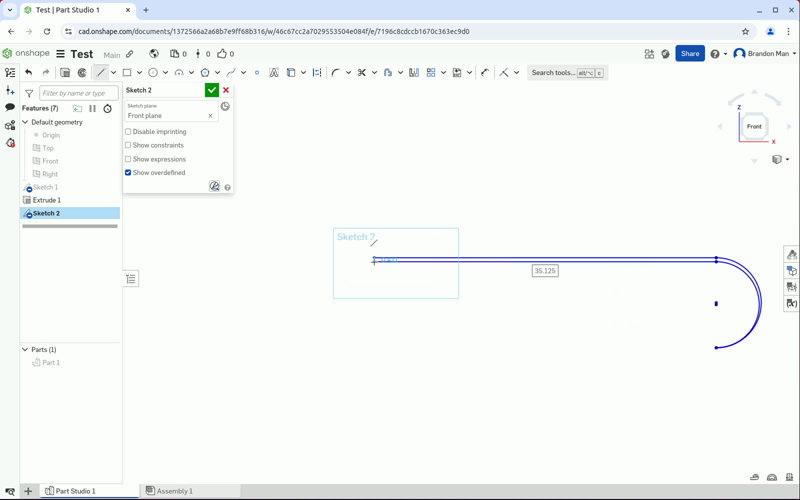
scroll(6)
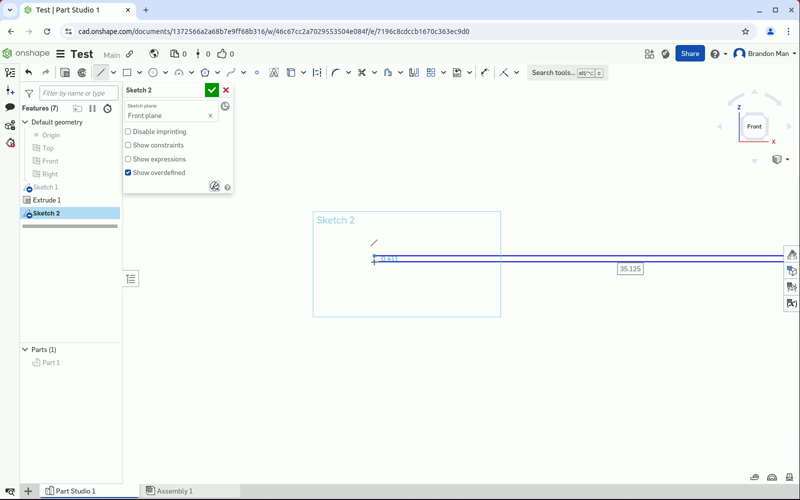
scroll(6)
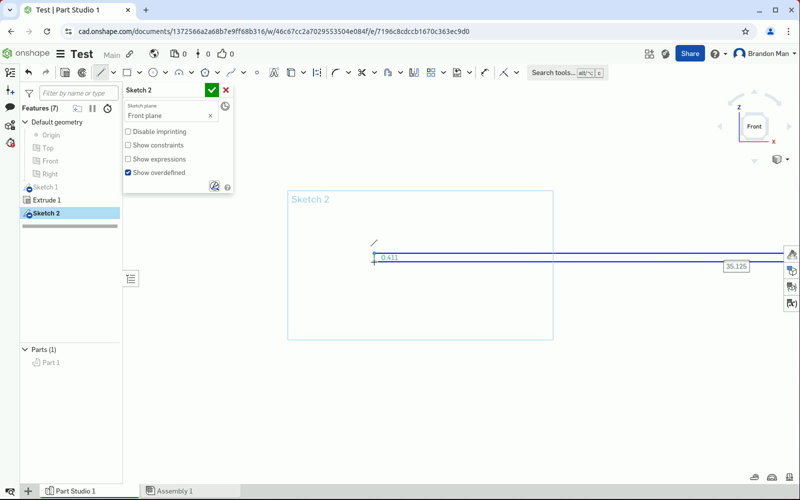
scroll(6)
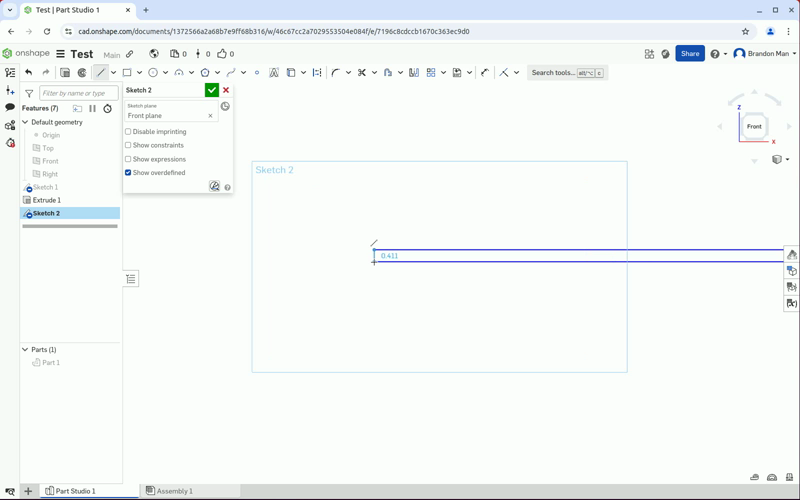
scroll(6)
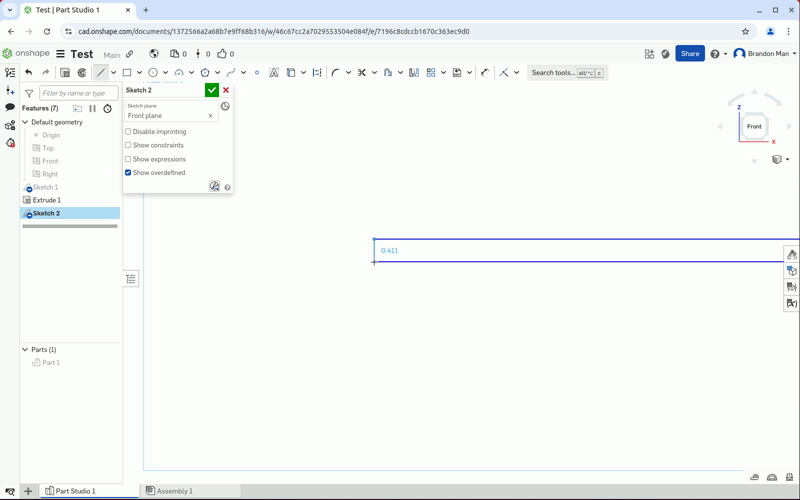
key_up(shift)
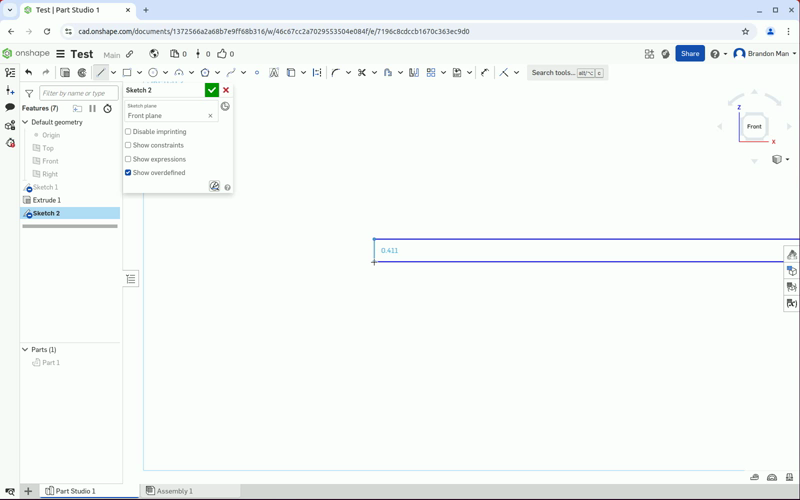
click(374, 261)
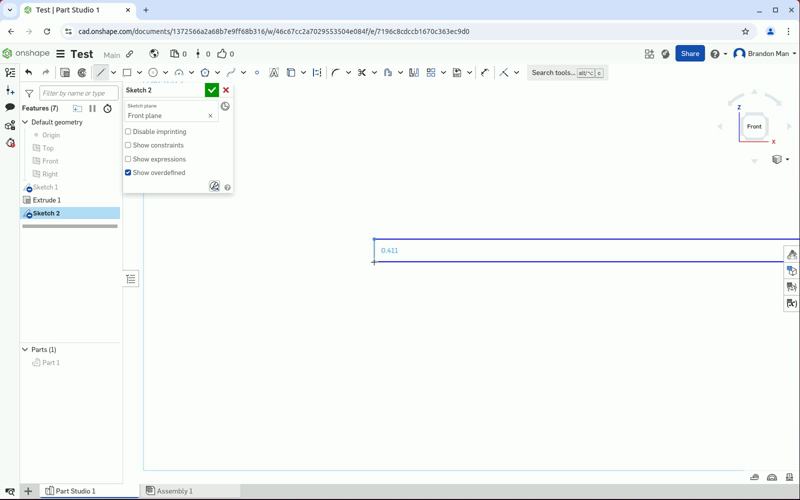
scroll(-6)
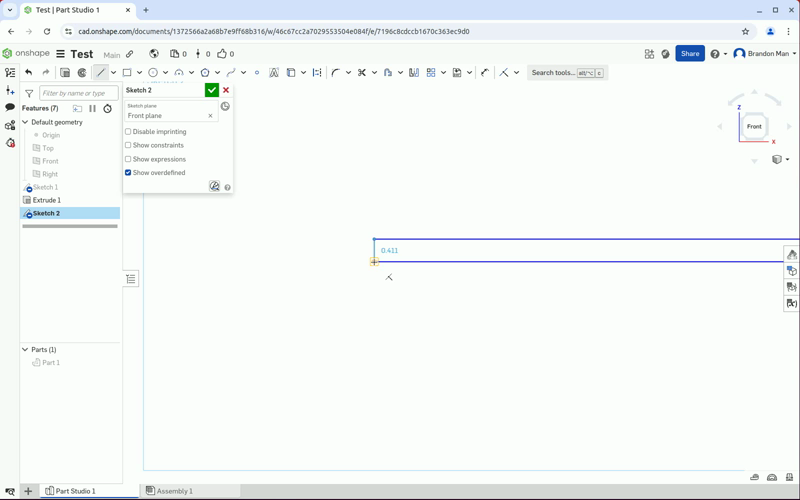
scroll(-6)
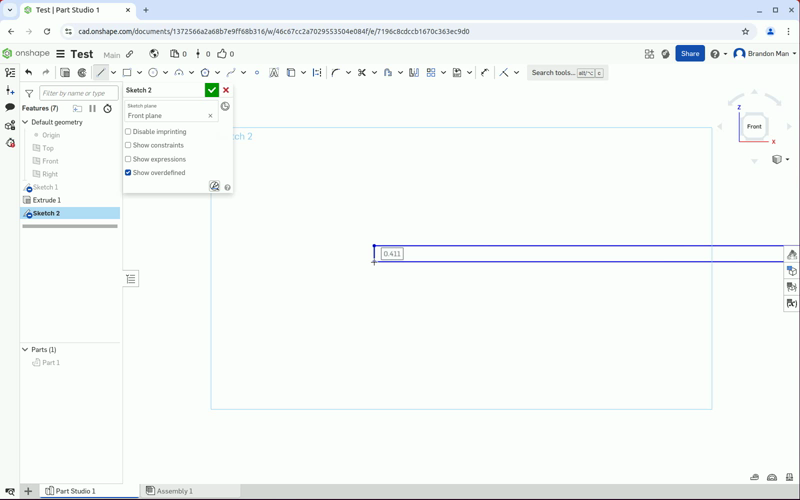
scroll(-6)
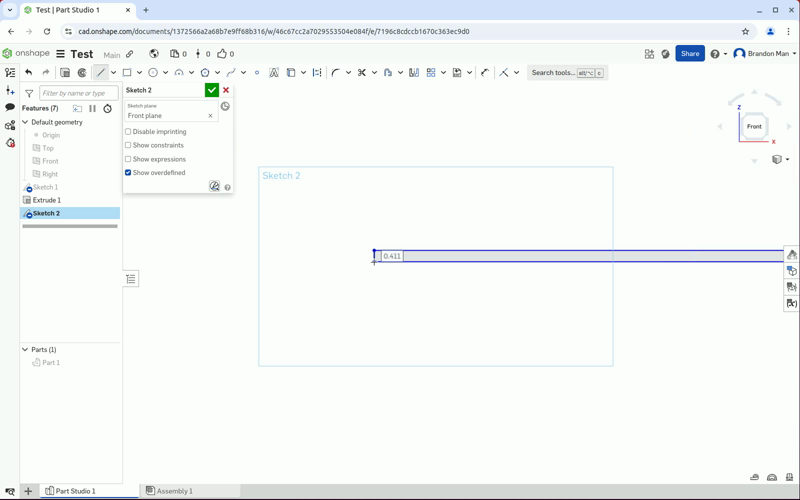
scroll(-6)
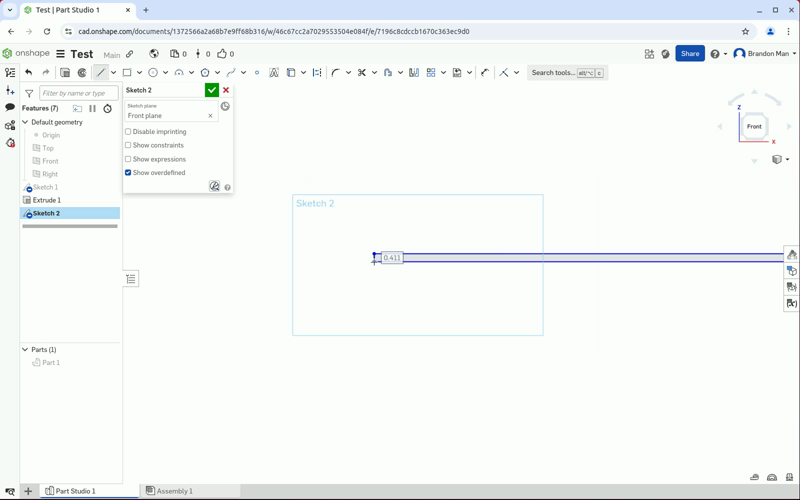
scroll(-6)
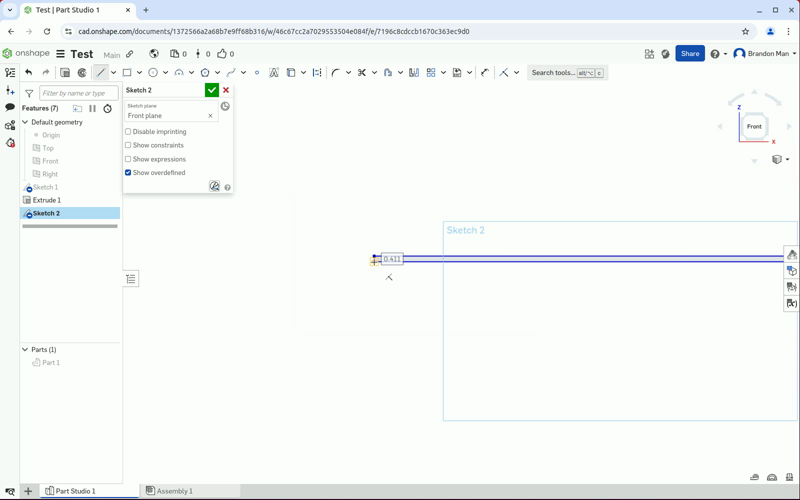
scroll(-6)
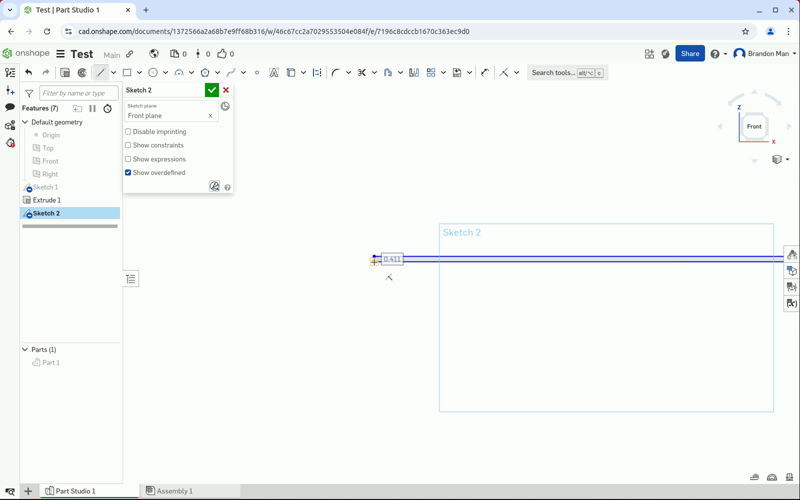
scroll(-6)
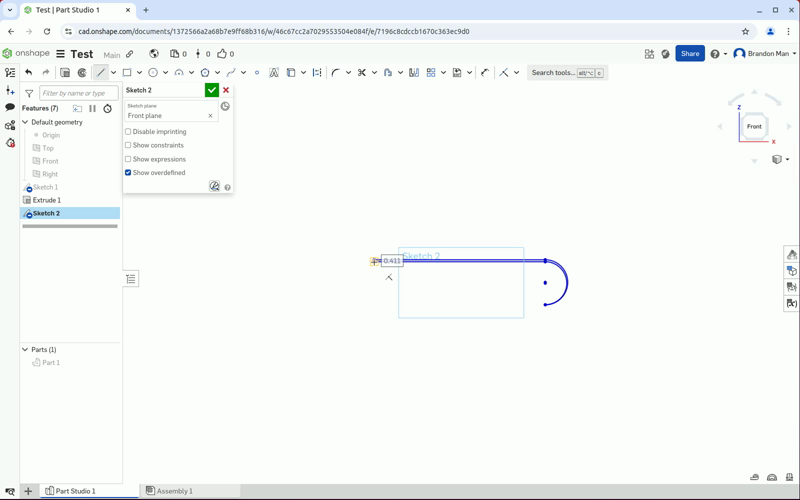
key(esc)
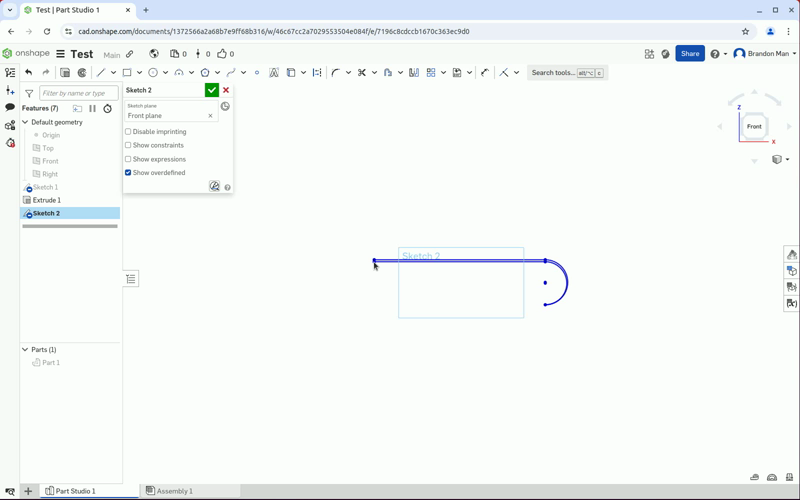
mouse_move(552, 274)
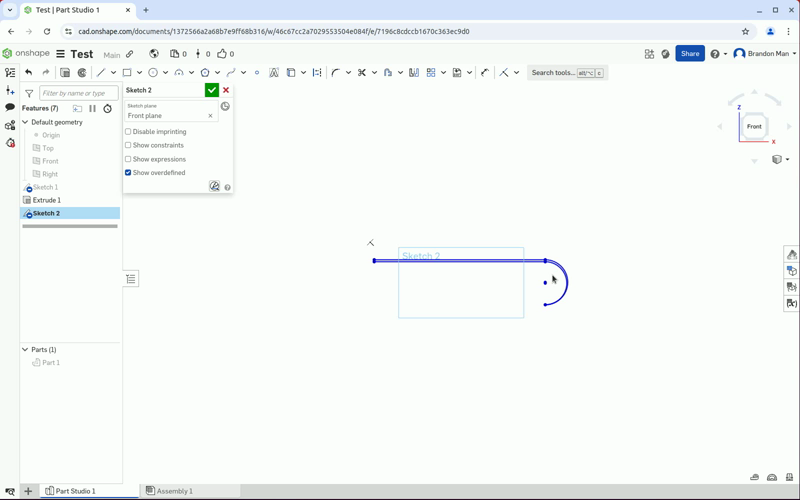
scroll(6)
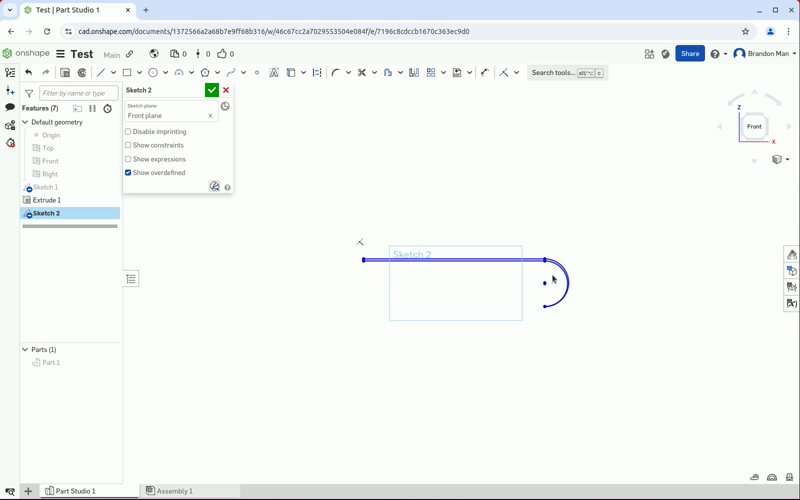
scroll(6)
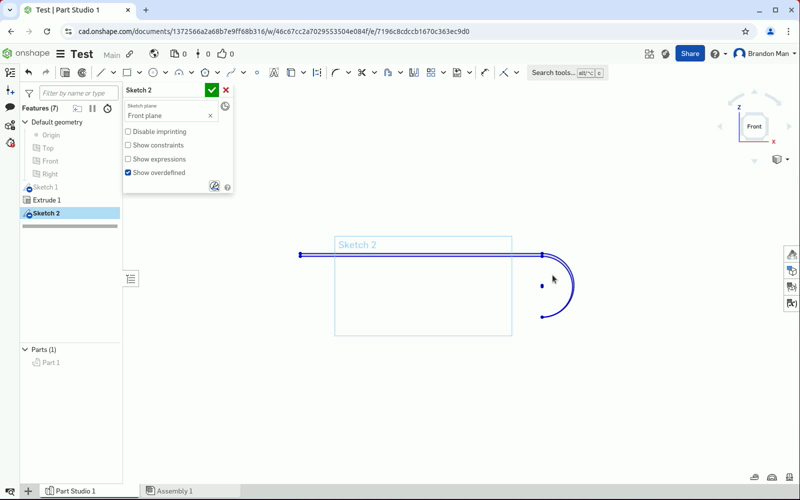
scroll(6)
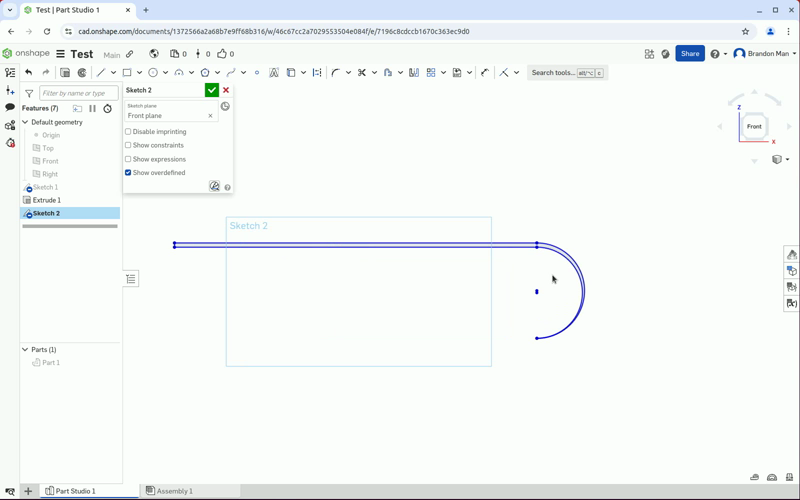
scroll(6)
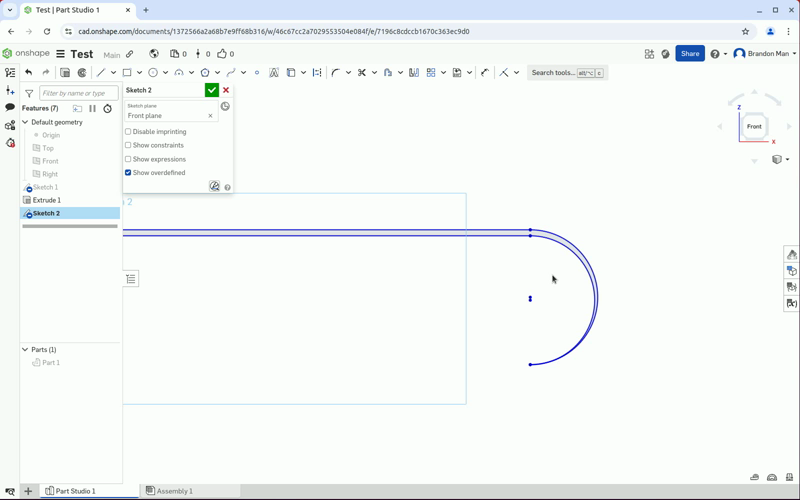
scroll(6)
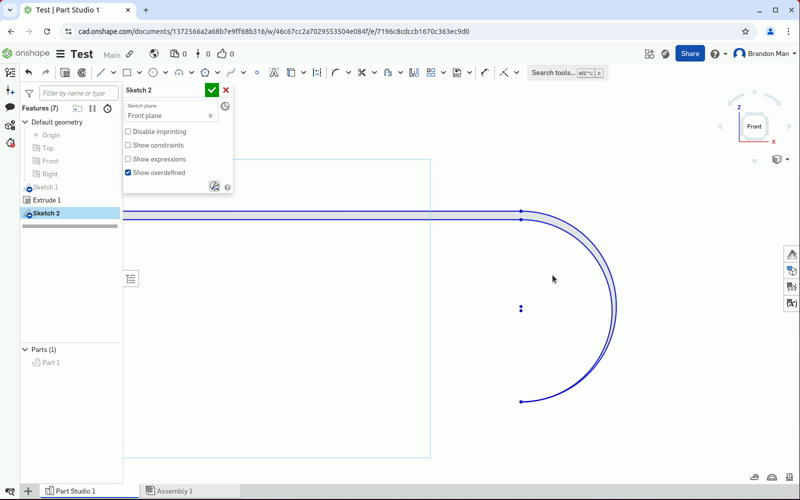
scroll(6)
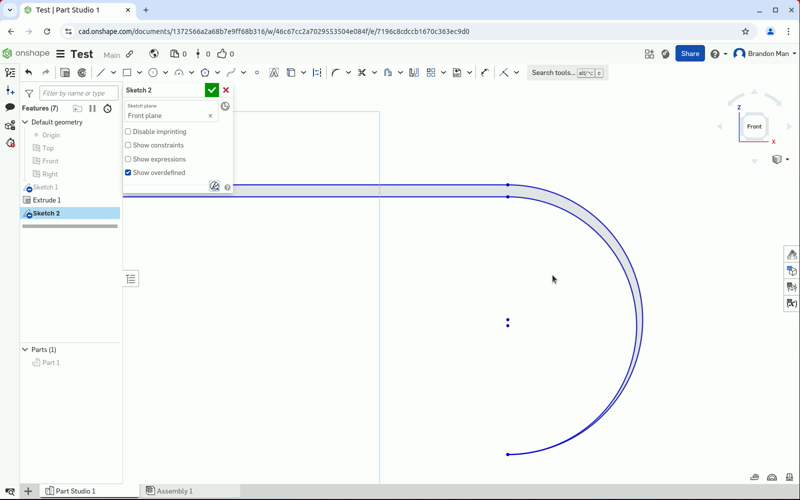
scroll(6)
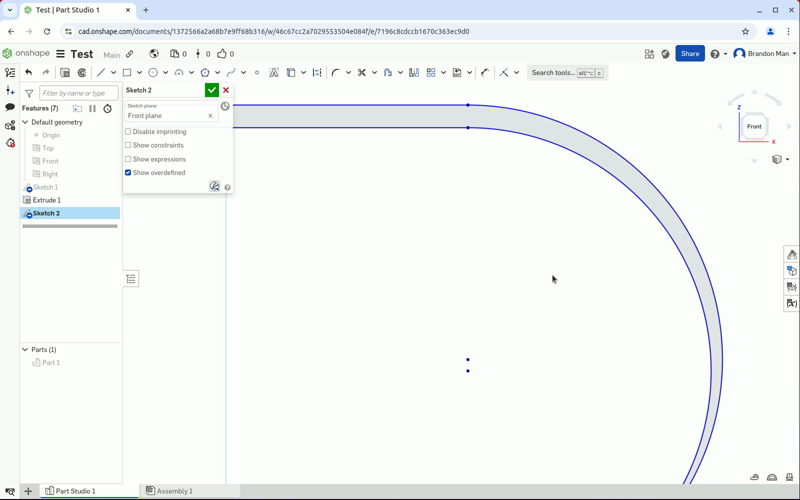
click(552, 274)
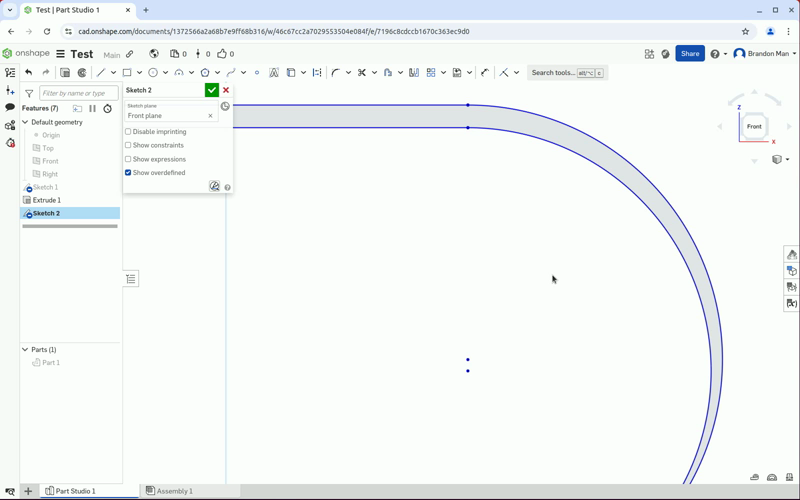
scroll(-6)
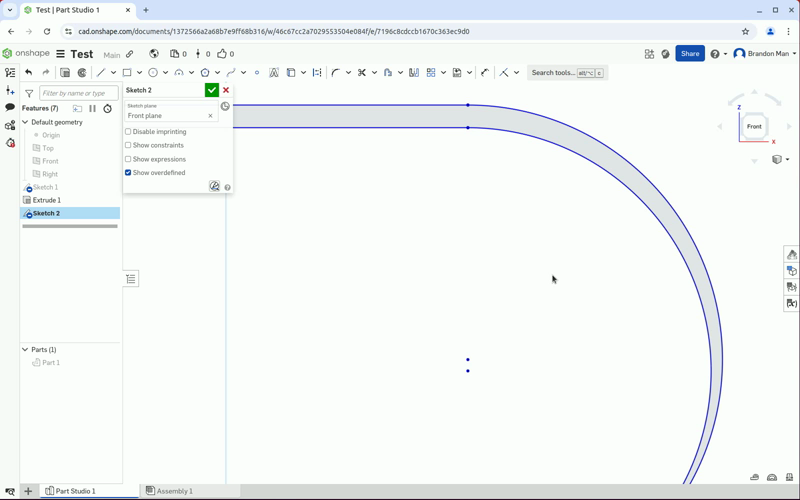
scroll(-6)
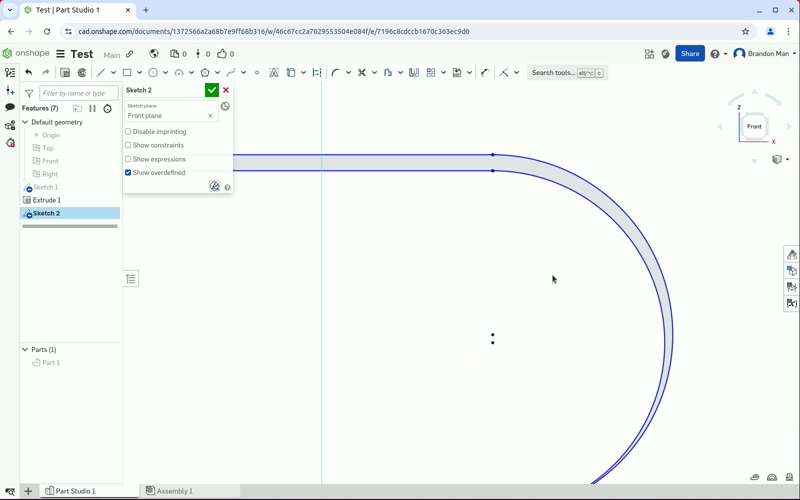
scroll(-6)
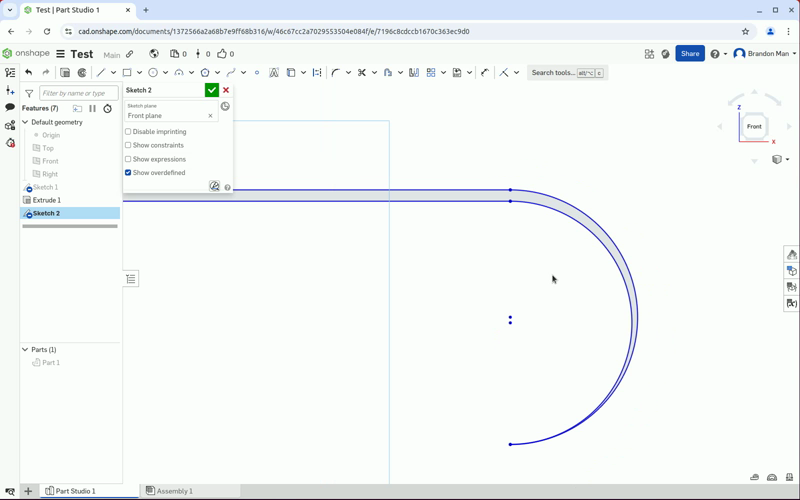
scroll(-6)
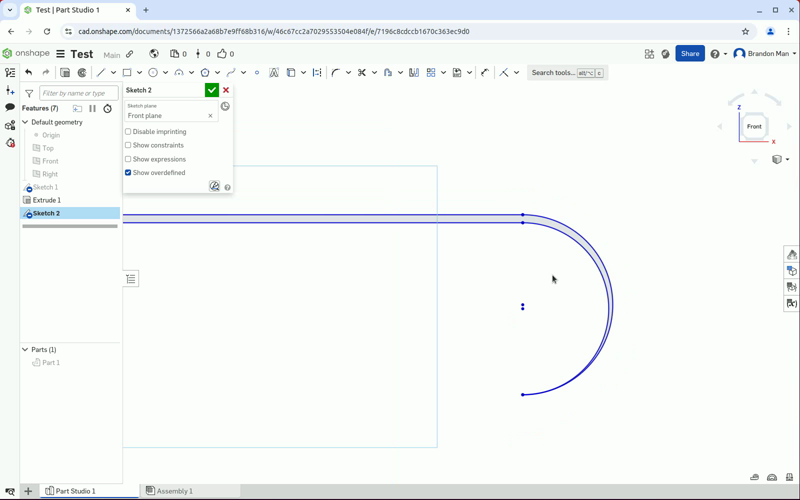
scroll(-6)
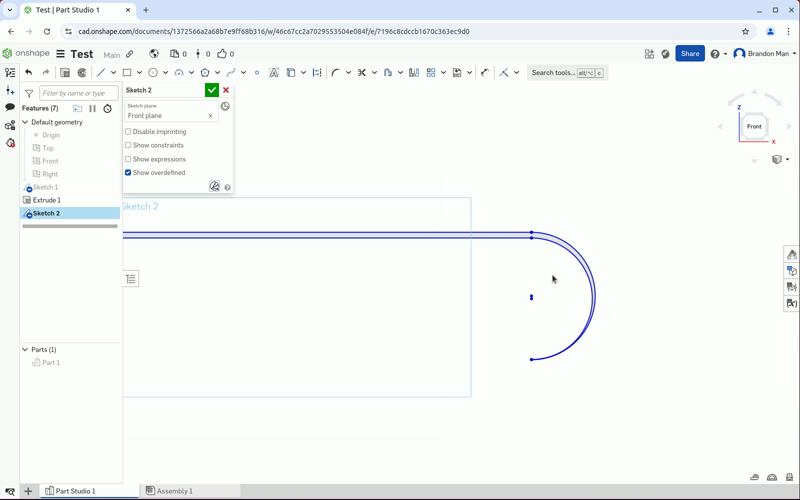
scroll(-6)
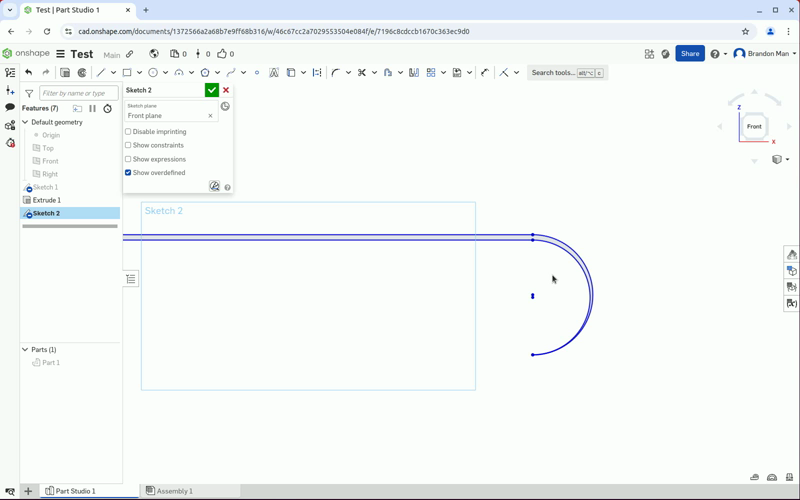
scroll(-6)
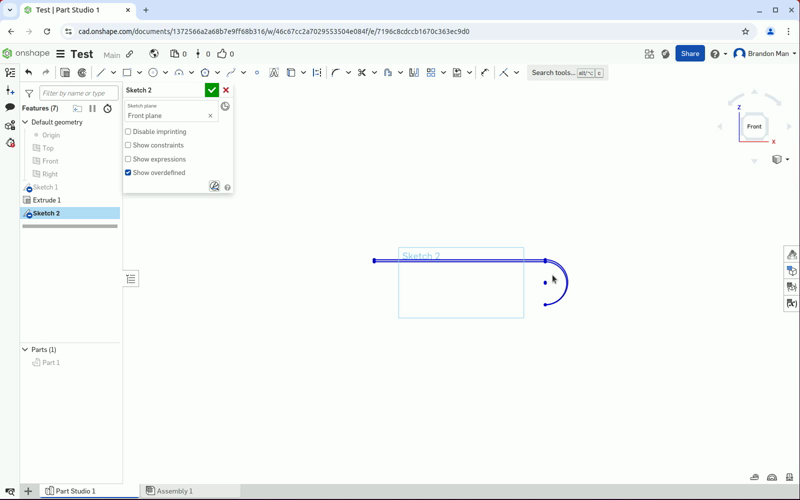
mouse_move(73, 352)
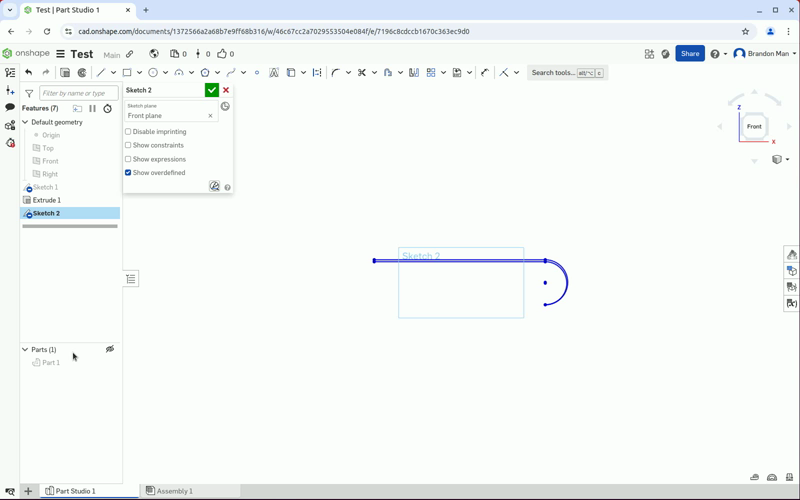
key(shift+y)
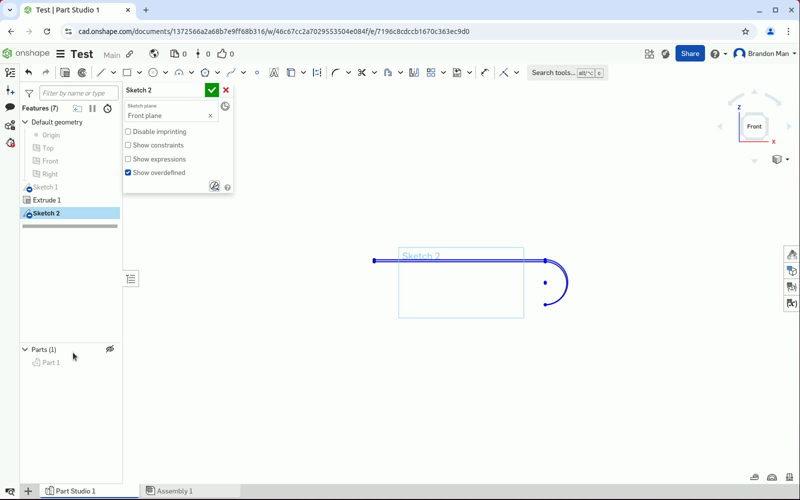
key(shift+e)
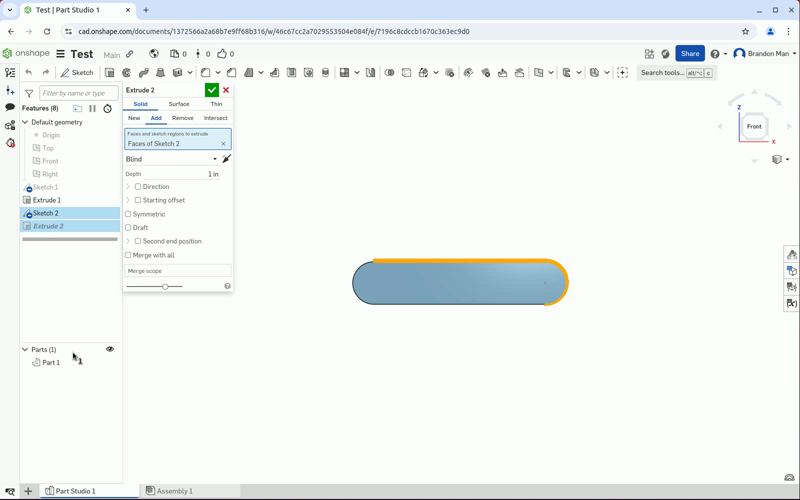
mouse_move(143, 106)
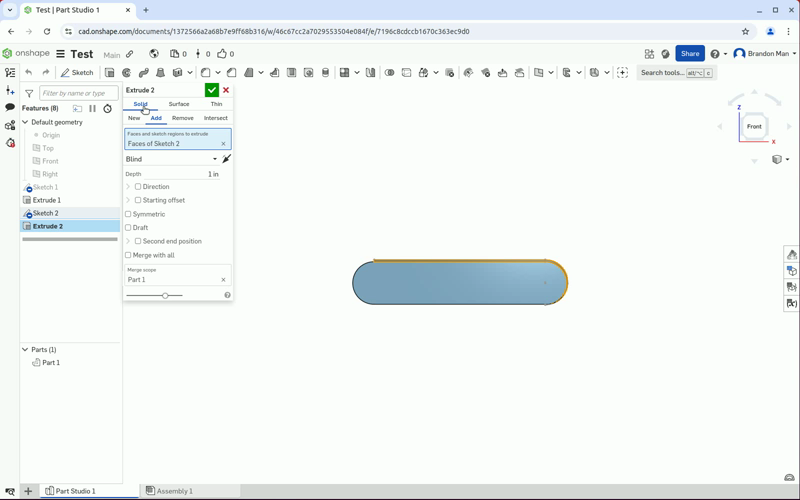
click(143, 106)
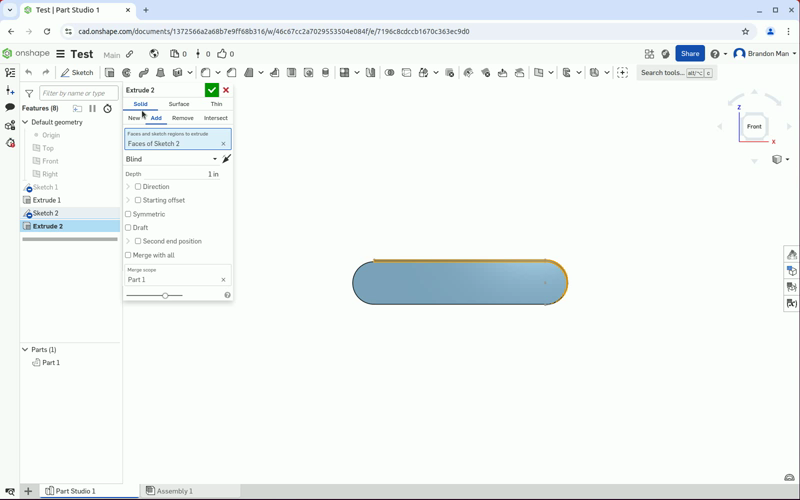
mouse_move(137, 120)
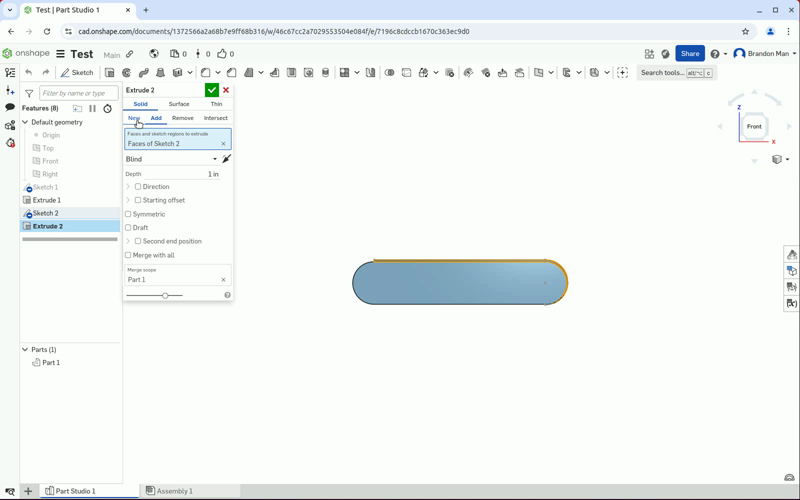
click(137, 120)
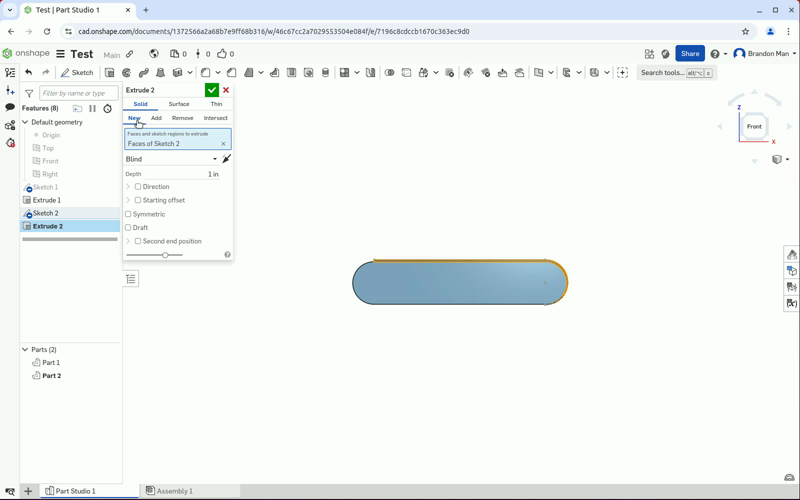
key(tab, 4)
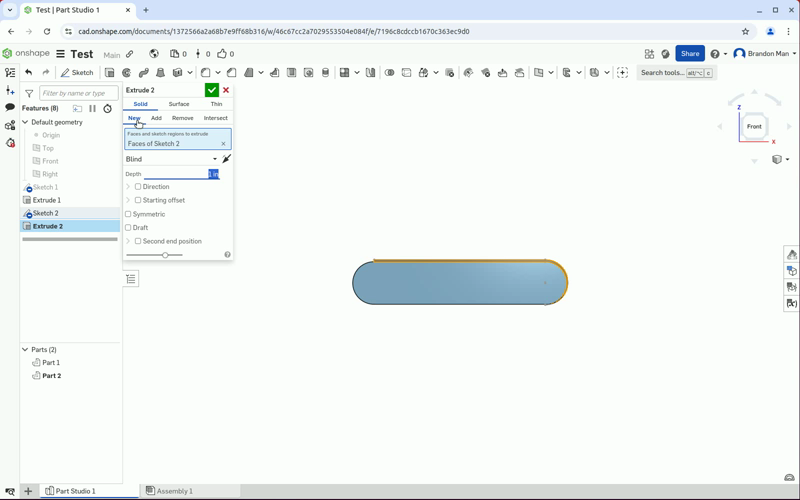
text(0.722)
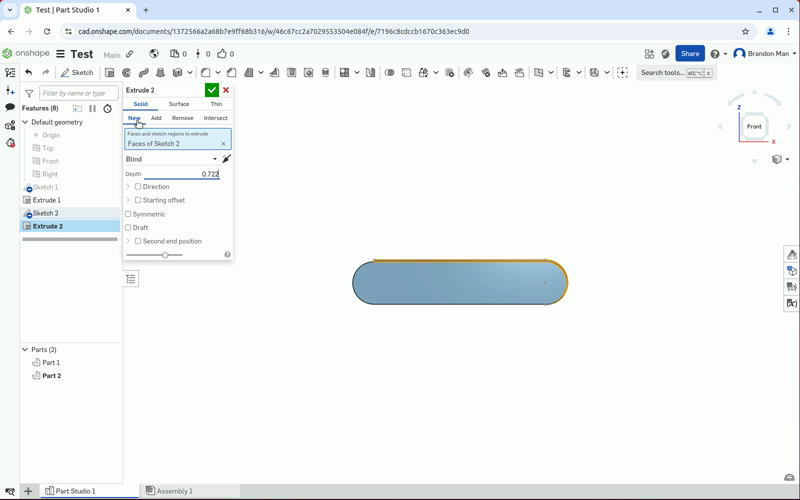
key(enter)
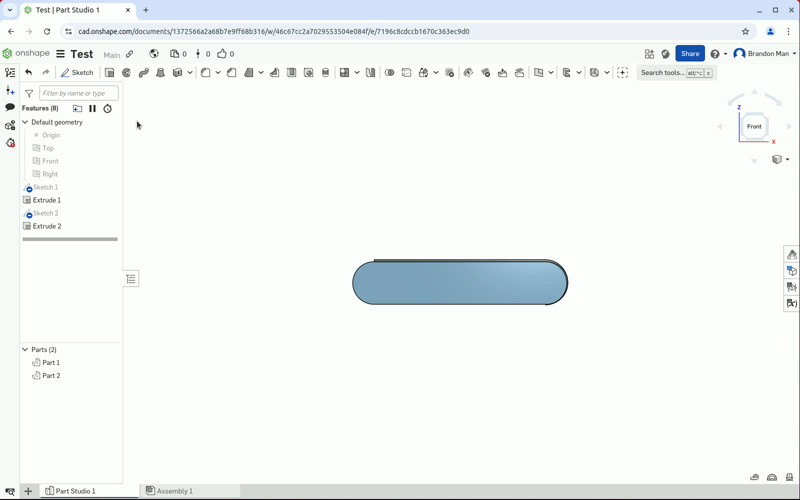
key(shift+h)
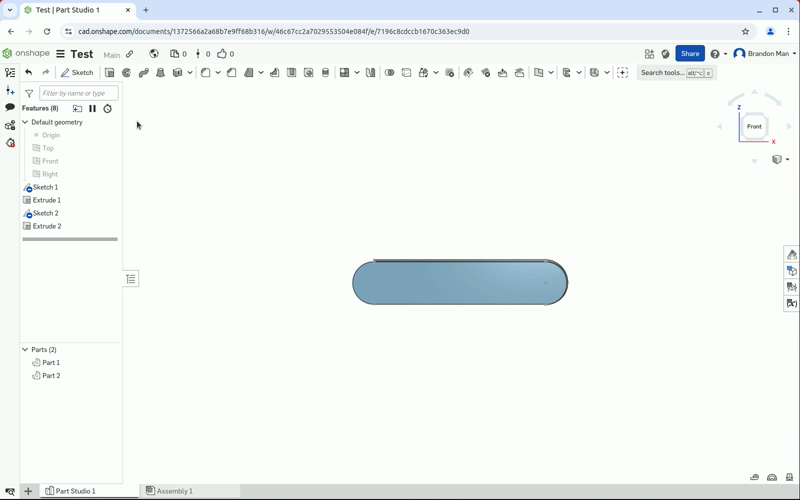
key(shift+h)
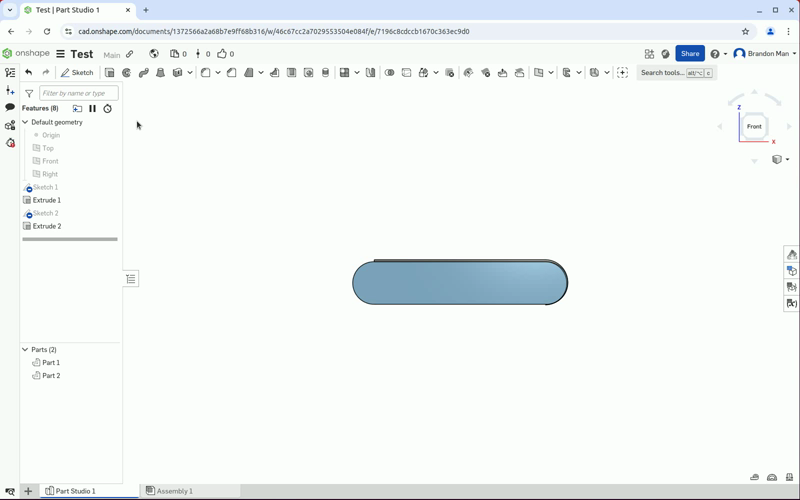
mouse_move(73, 189)
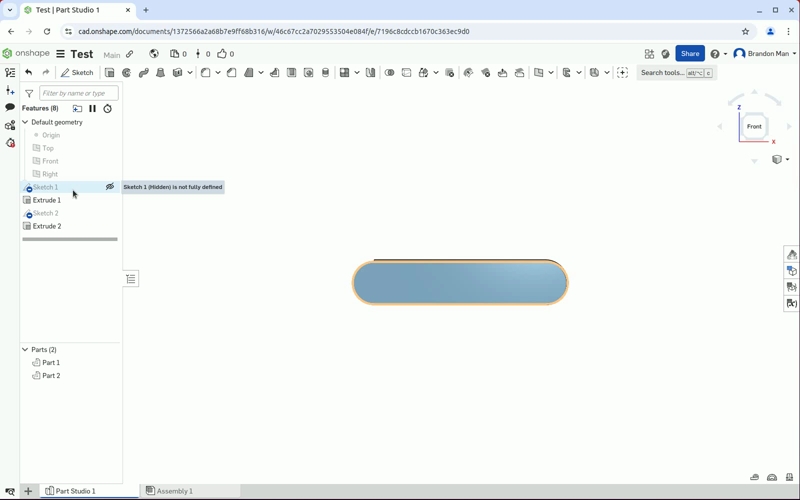
click(73, 189)
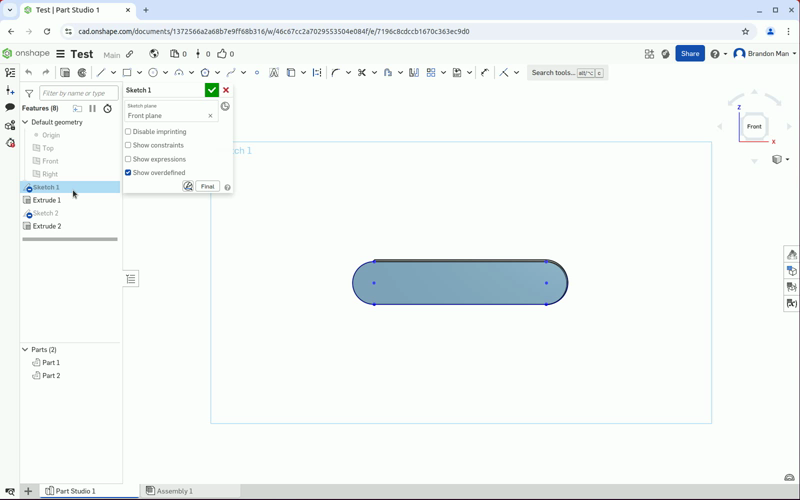
mouse_move(229, 92)
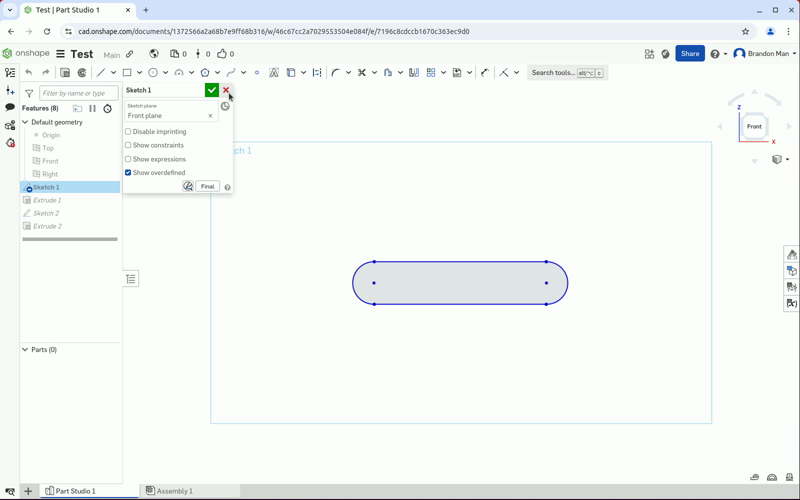
click(229, 92)
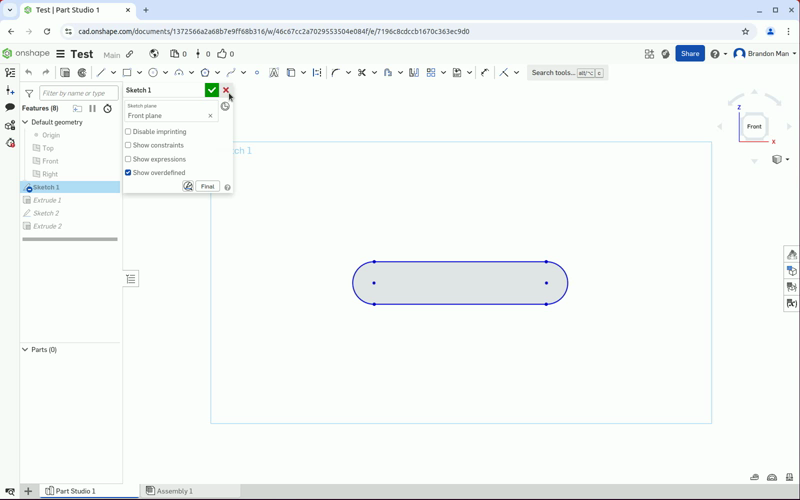
key(shift+s)
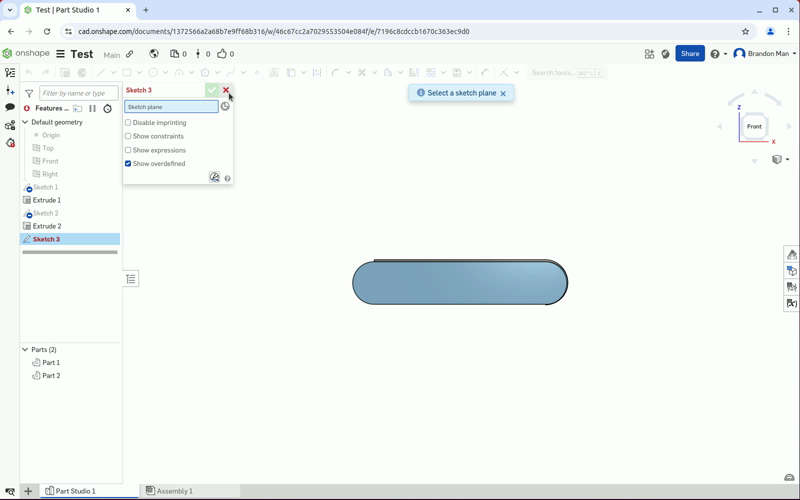
mouse_move(73, 163)
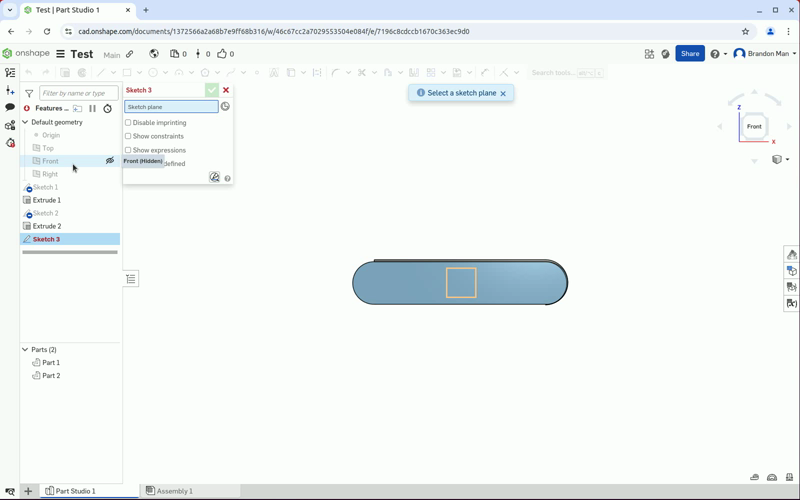
click(73, 163)
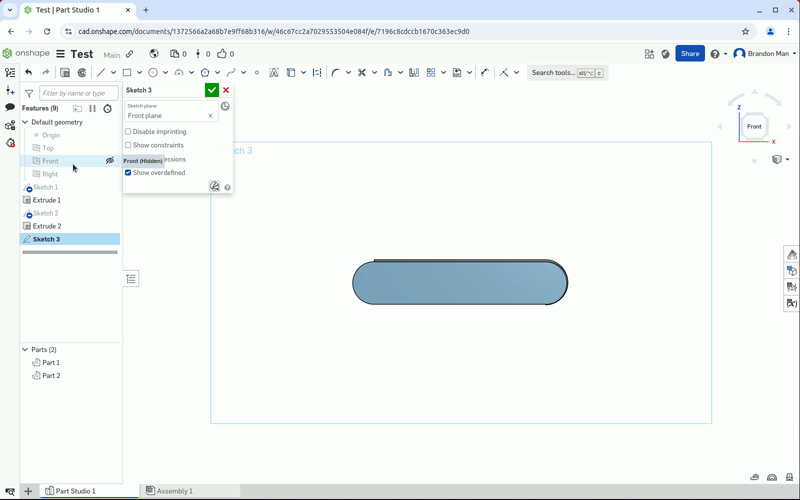
mouse_move(73, 352)
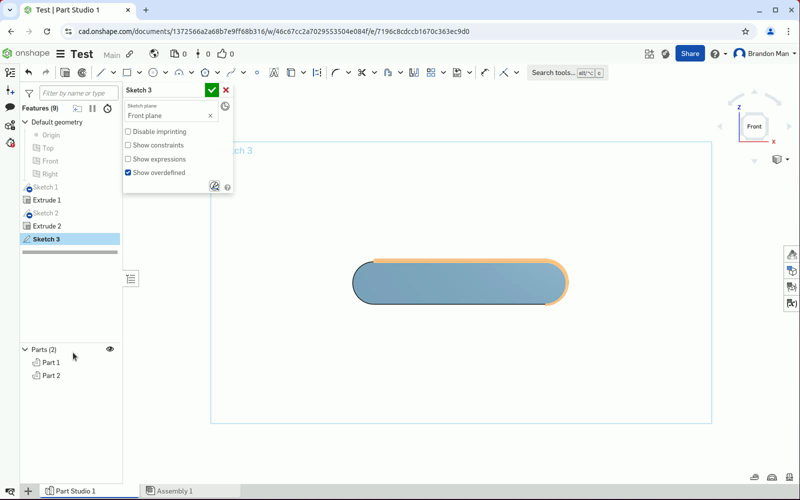
key(y)
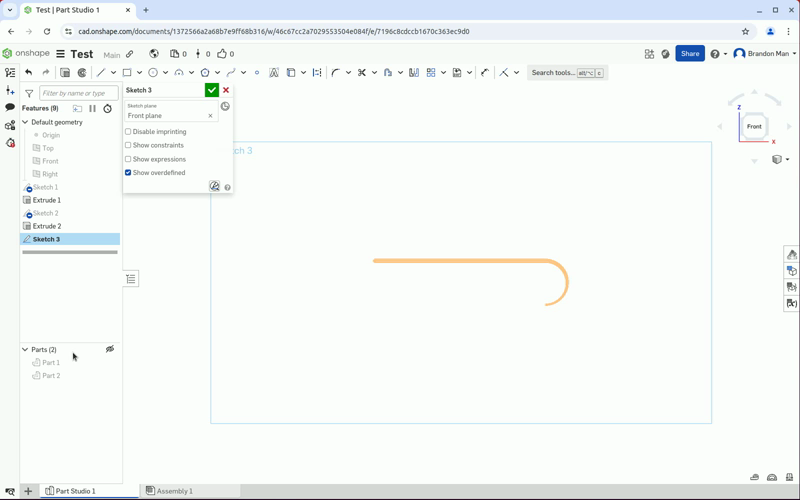
key(l)
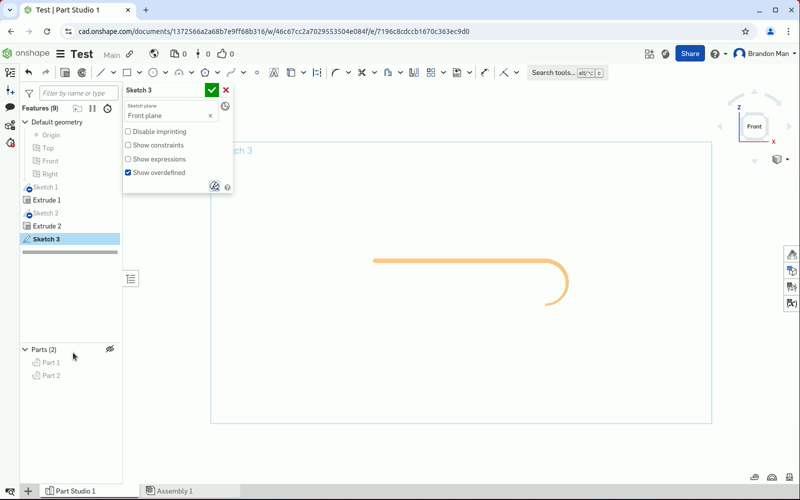
key_down(shift)
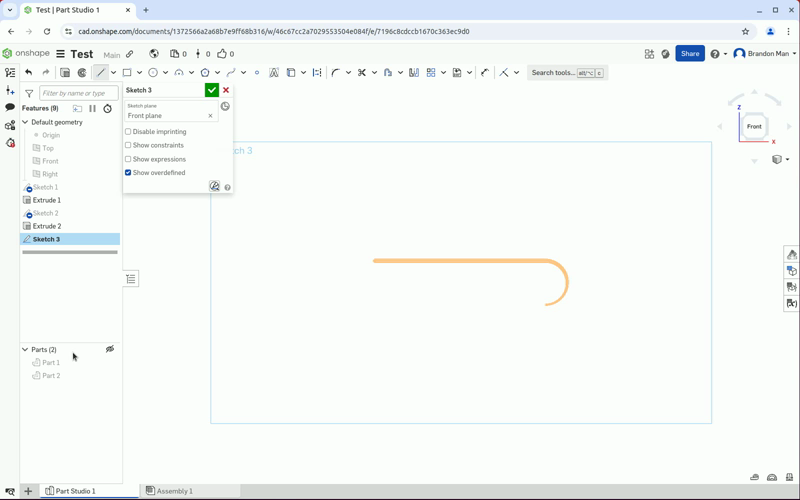
mouse_move(374, 305)
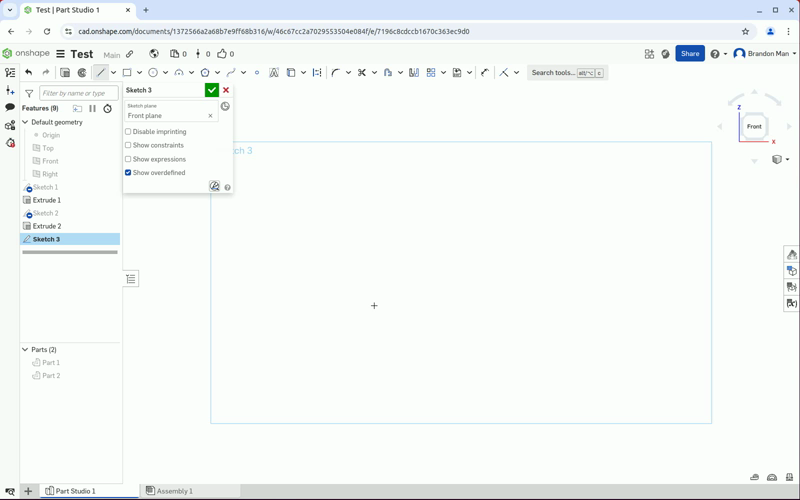
click(374, 305)
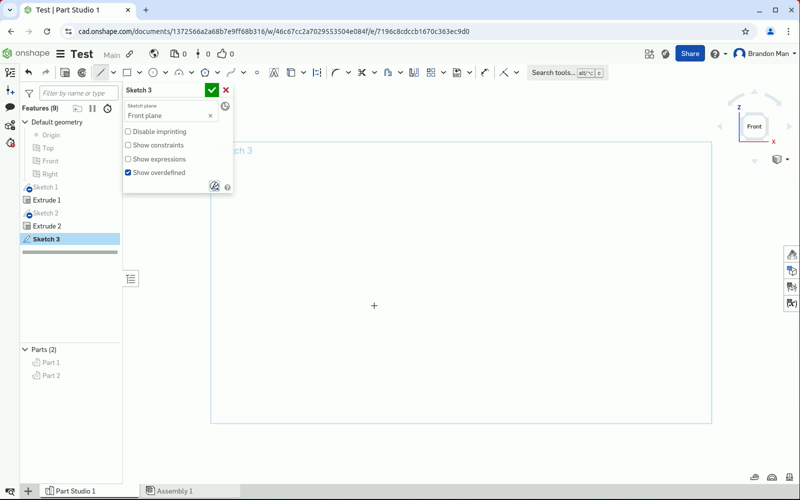
key_up(shift)
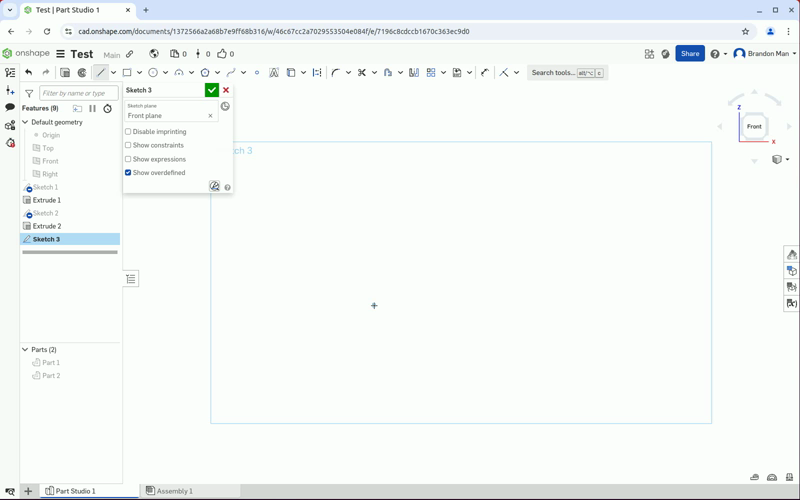
key_down(shift)
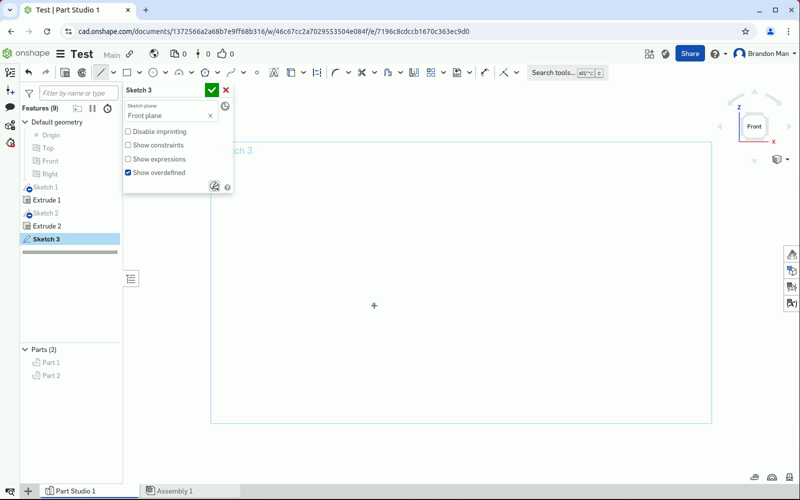
mouse_move(545, 305)
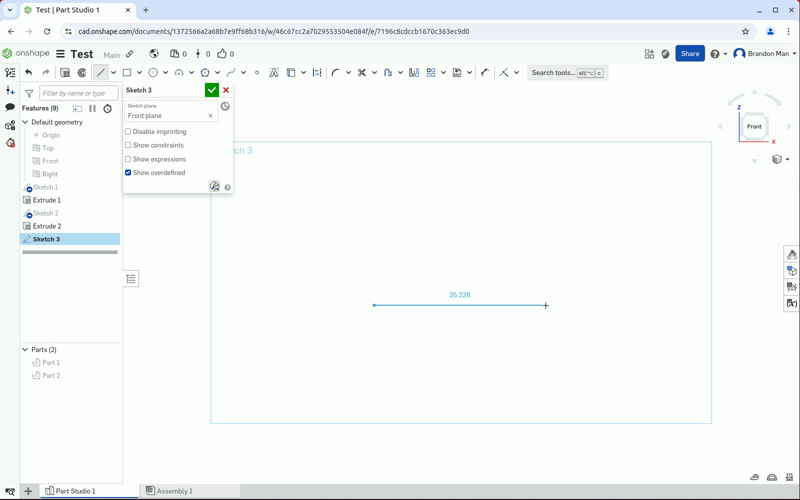
click(545, 305)
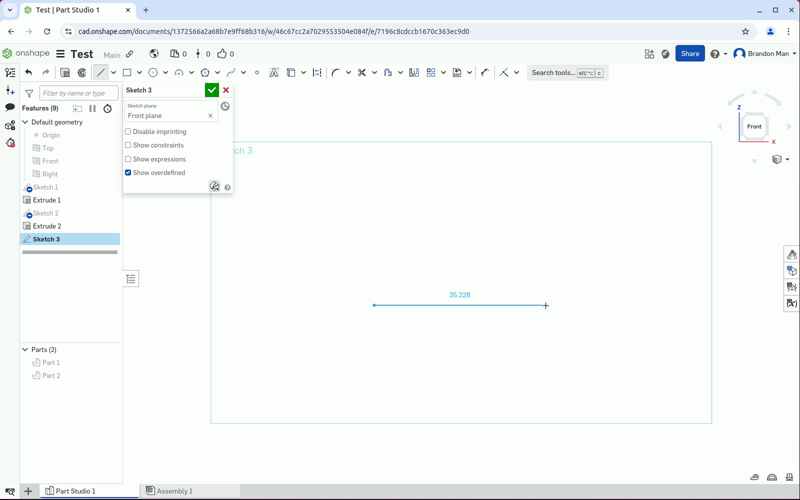
key_up(shift)
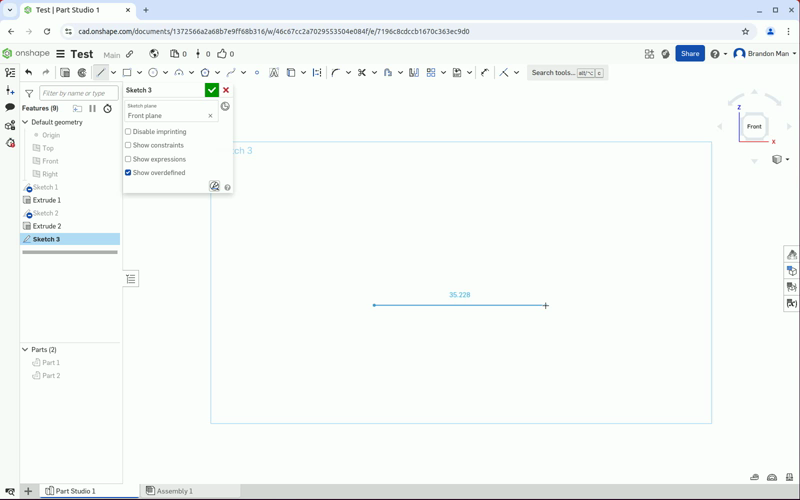
key_down(shift)
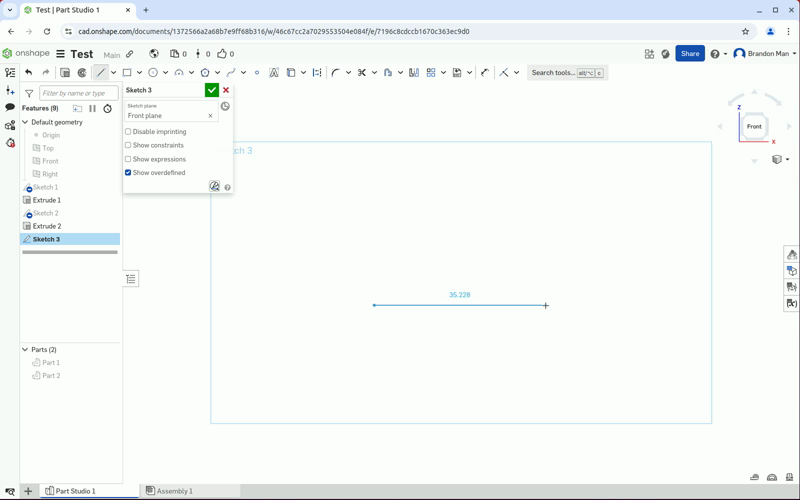
mouse_move(575, 305)
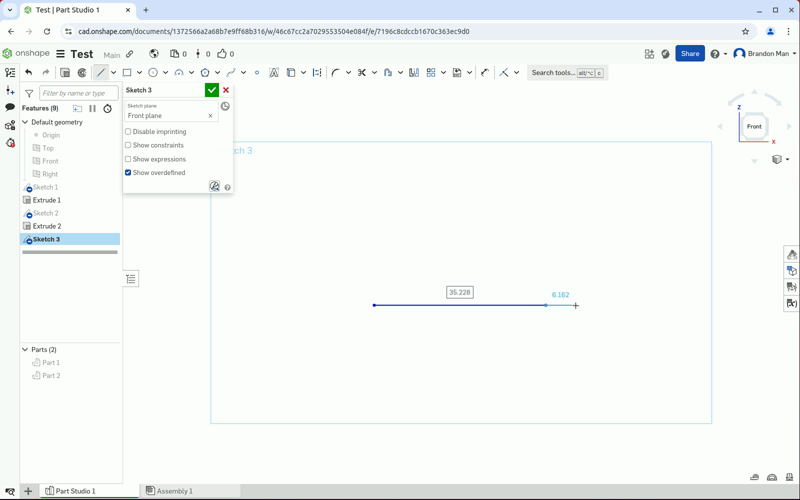
mouse_move(545, 303)
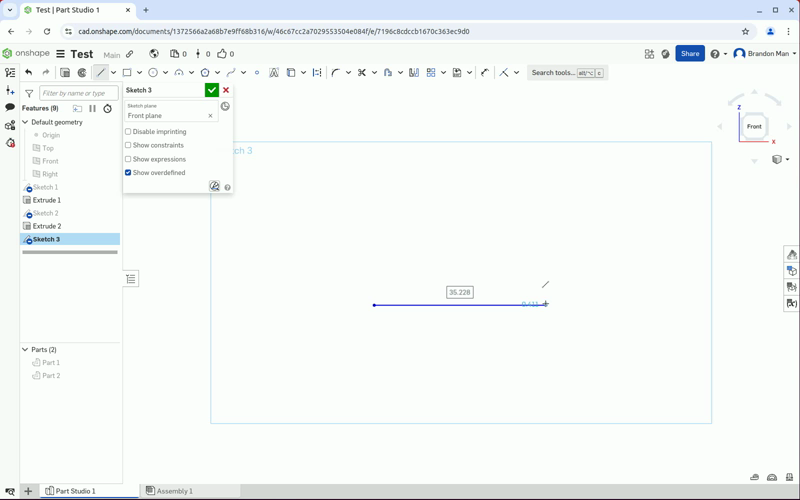
scroll(6)
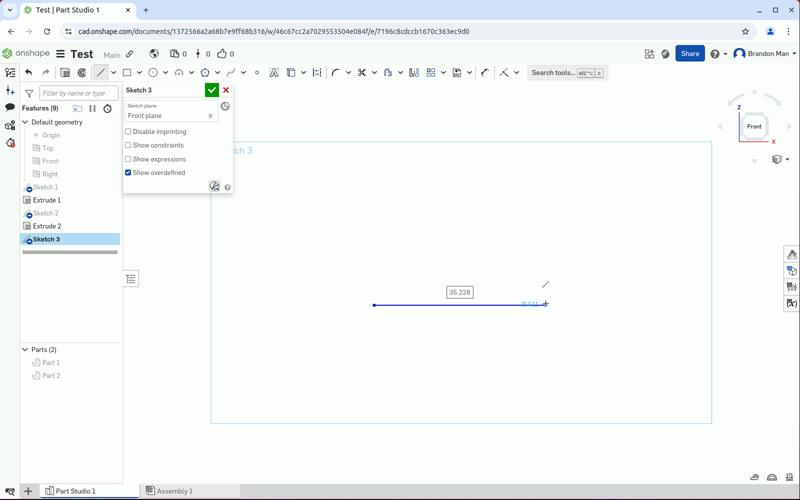
scroll(6)
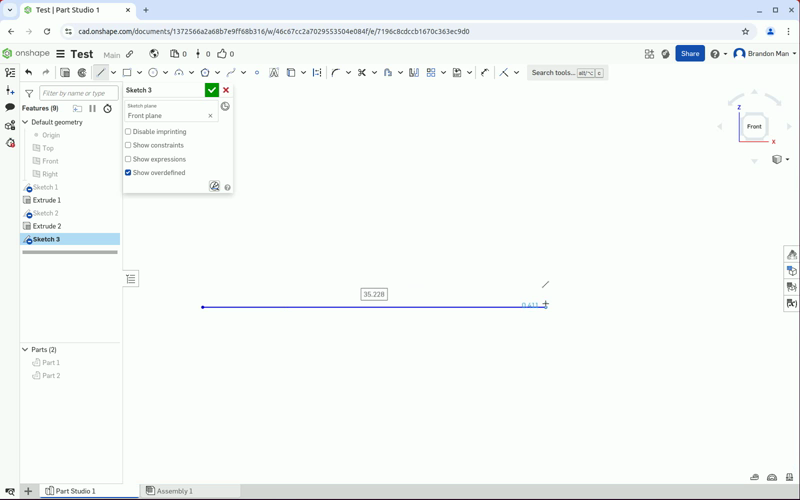
scroll(6)
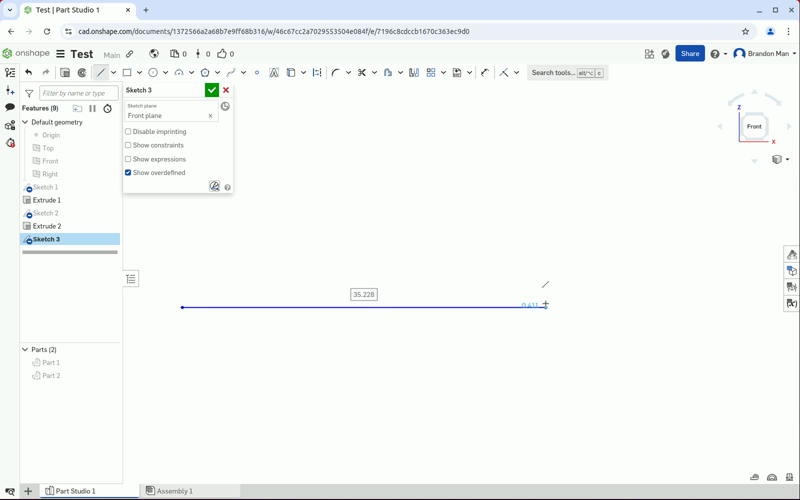
scroll(6)
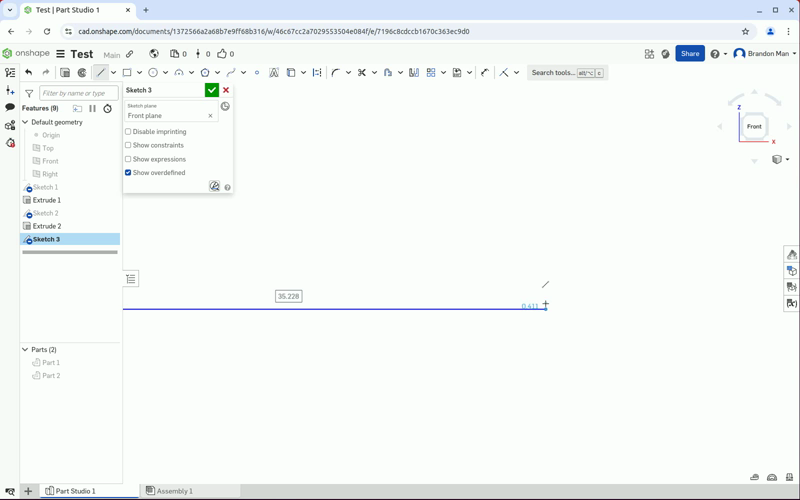
scroll(6)
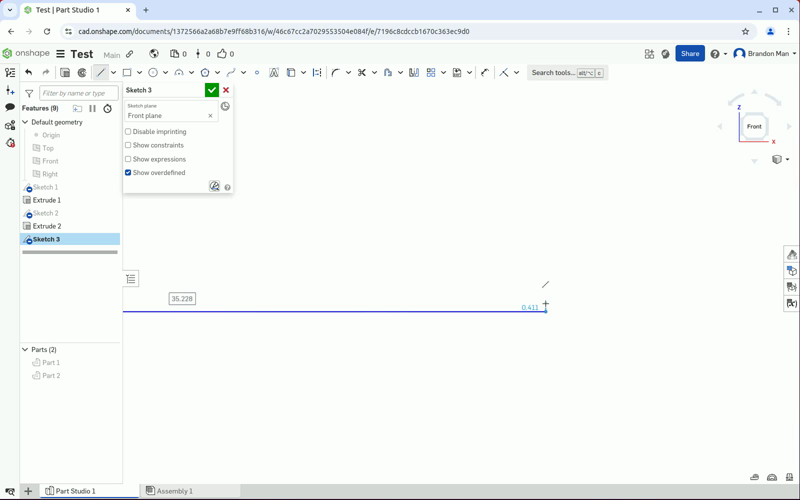
scroll(6)
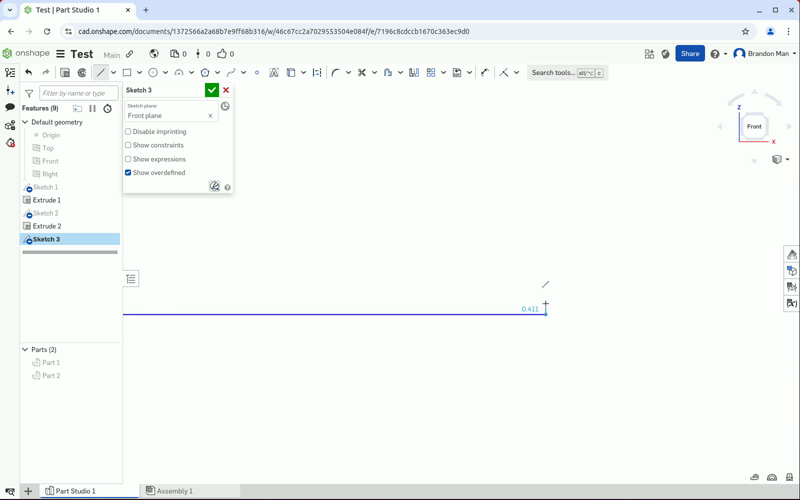
scroll(6)
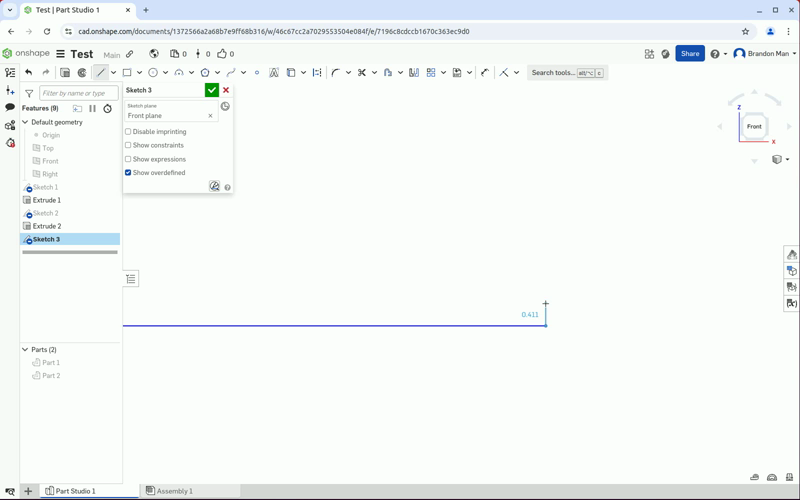
click(545, 303)
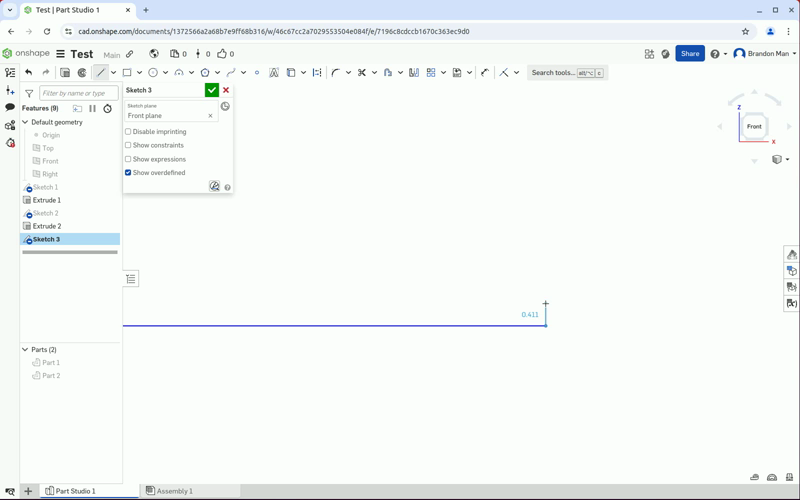
scroll(-6)
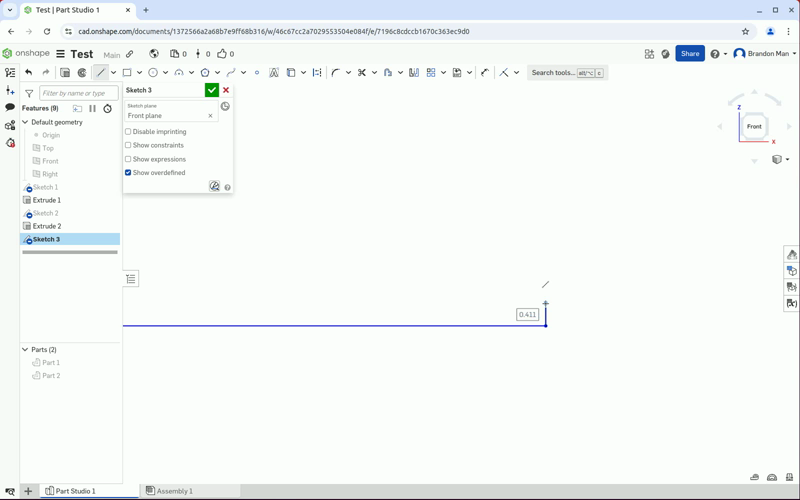
scroll(-6)
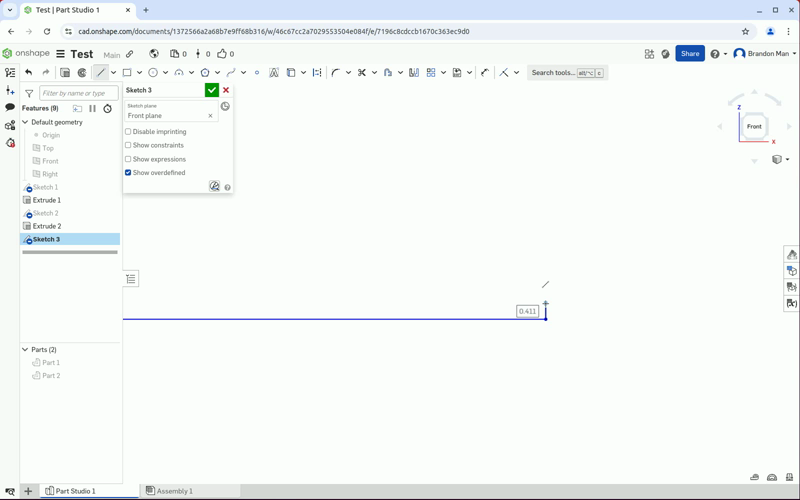
scroll(-6)
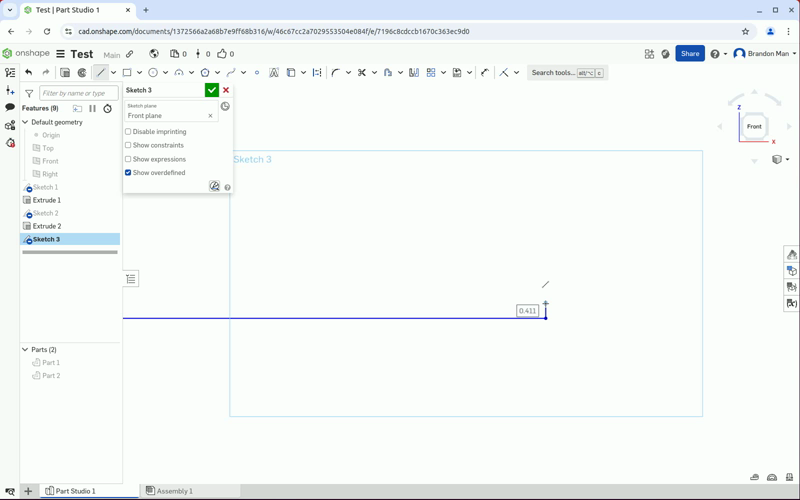
scroll(-6)
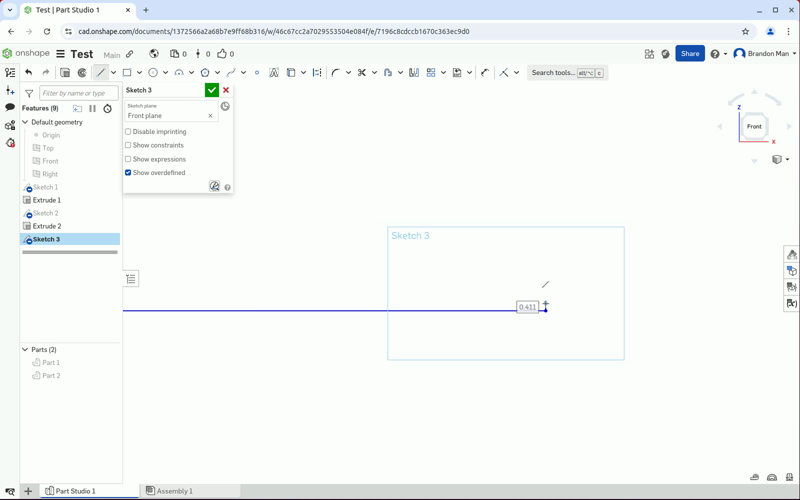
scroll(-6)
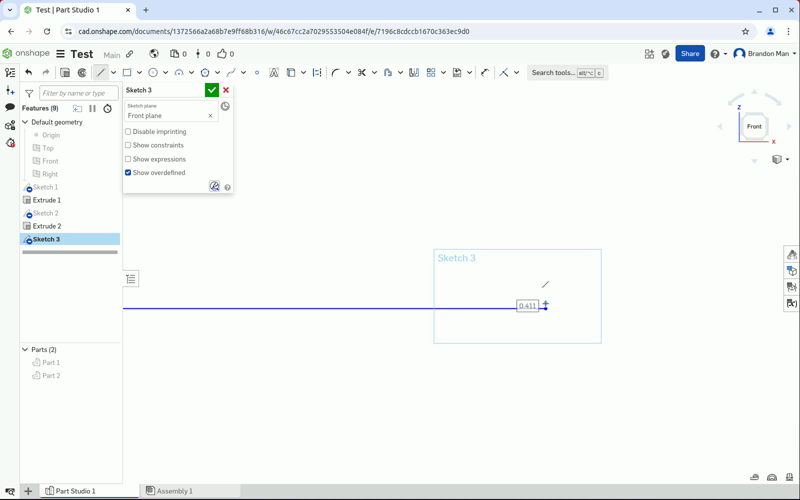
scroll(-6)
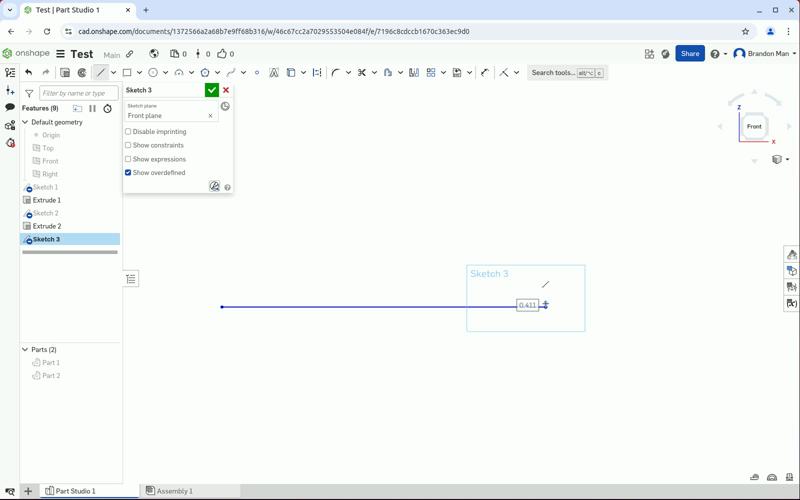
scroll(-6)
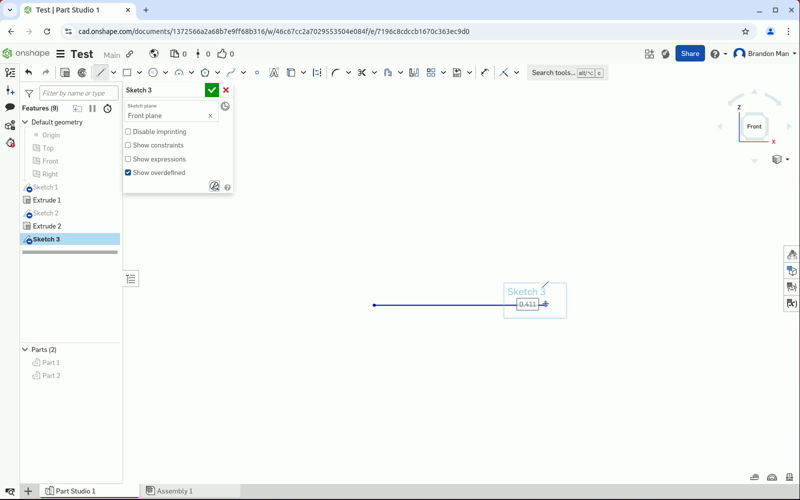
key_up(shift)
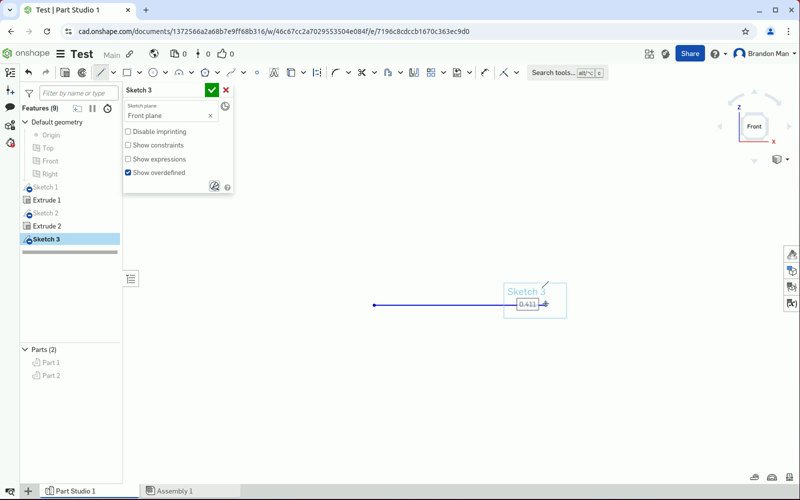
key_down(shift)
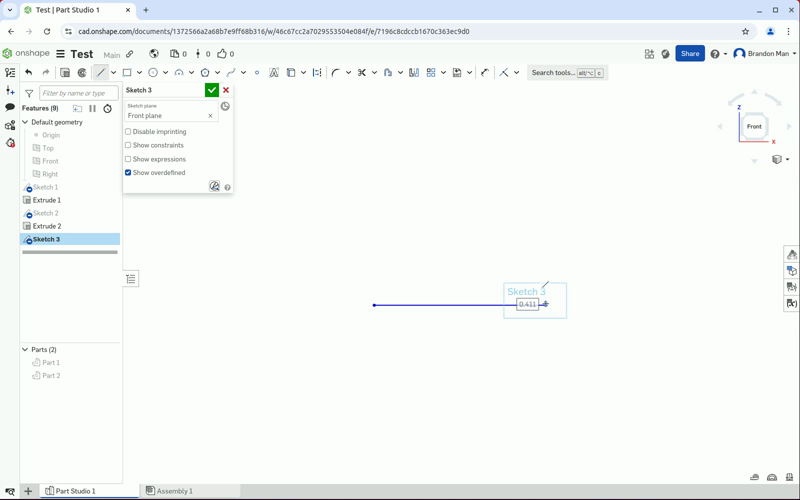
mouse_move(374, 303)
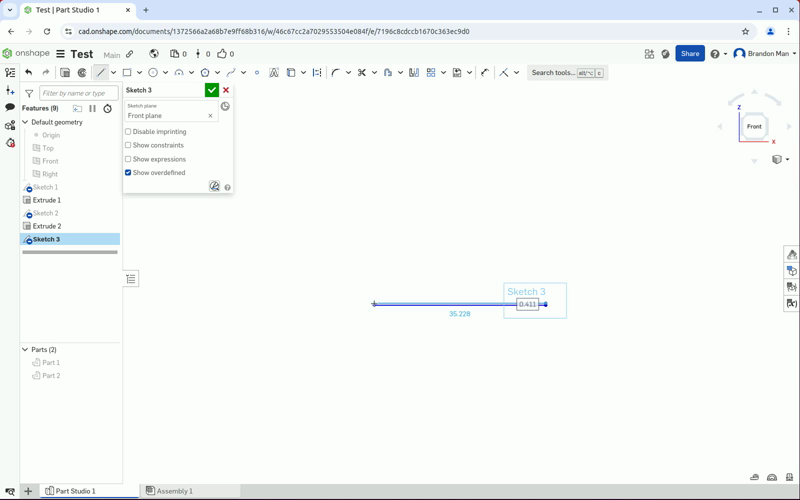
scroll(6)
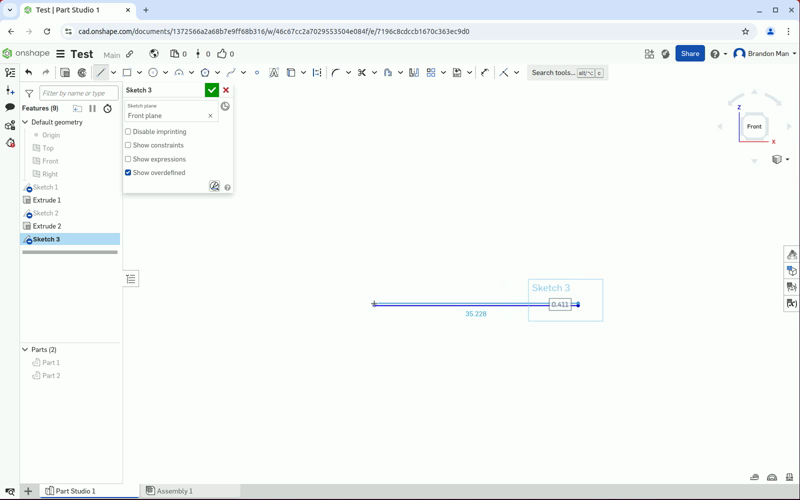
scroll(6)
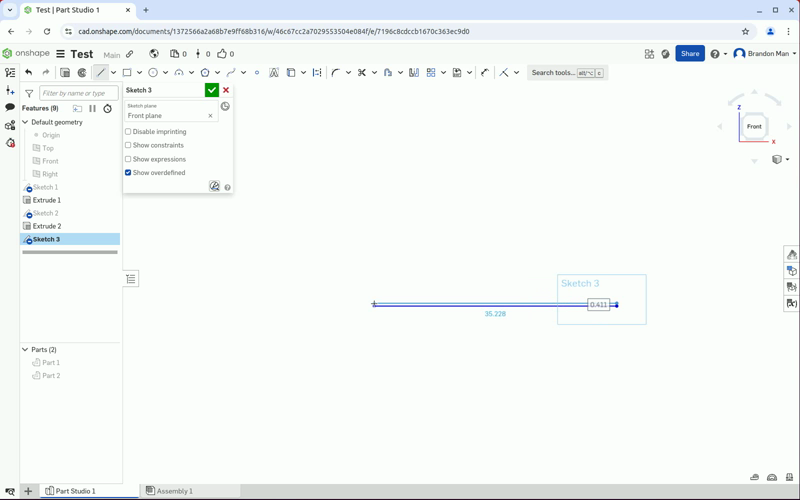
scroll(6)
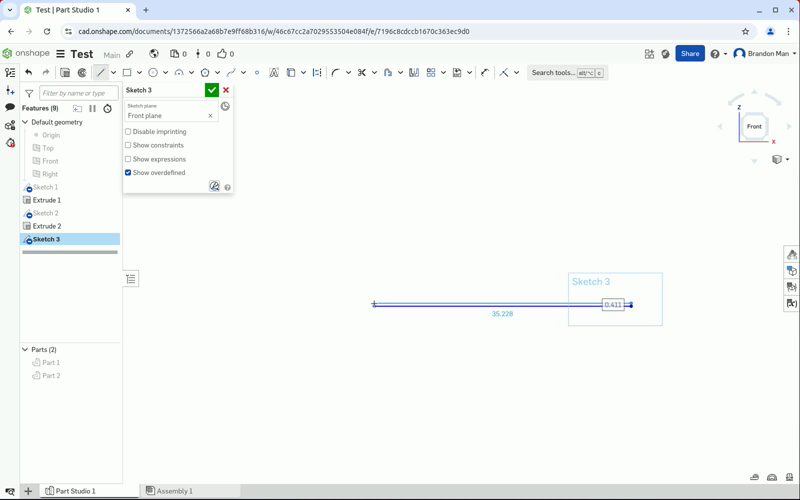
scroll(6)
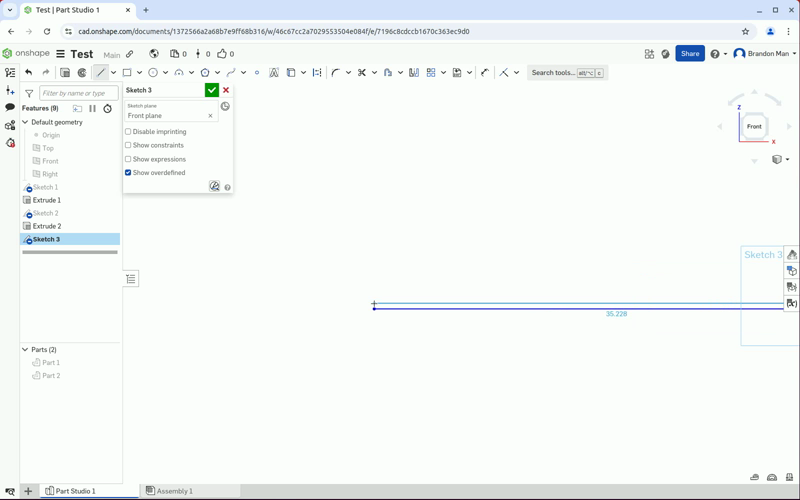
scroll(6)
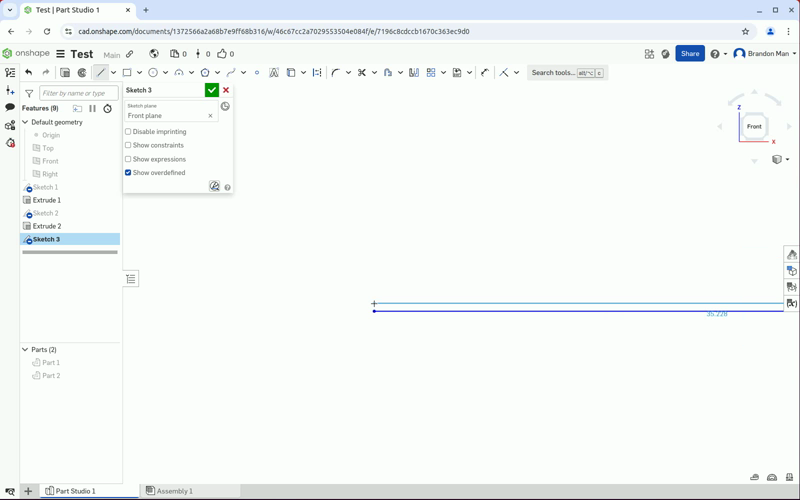
scroll(6)
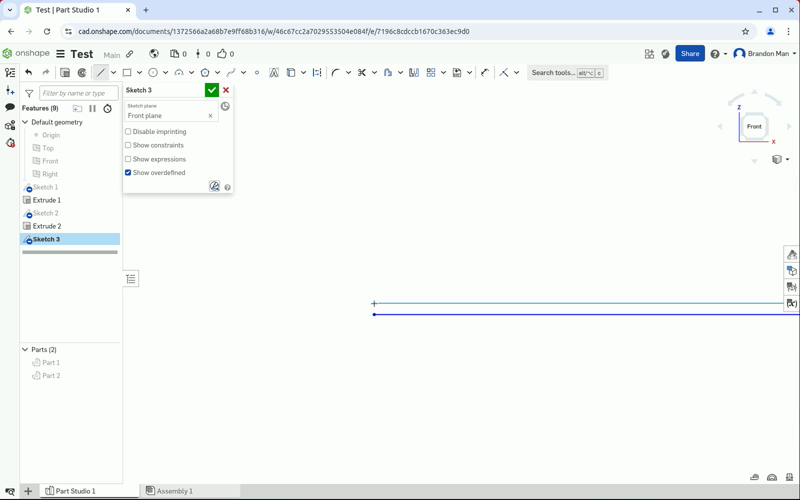
scroll(6)
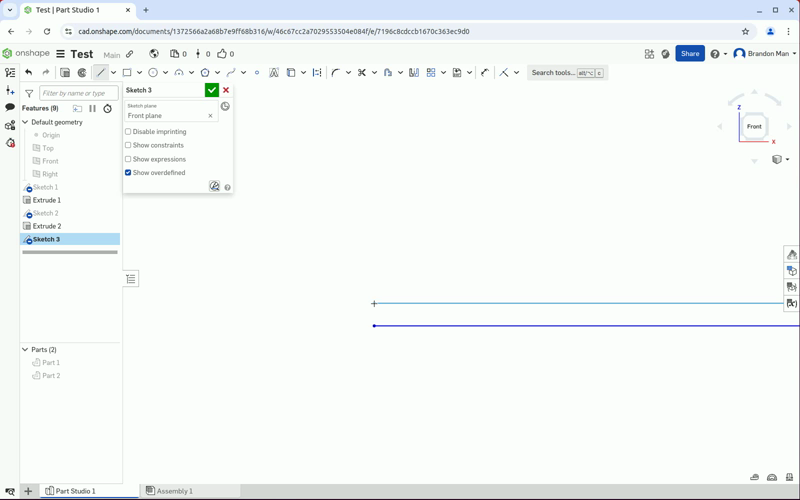
click(374, 303)
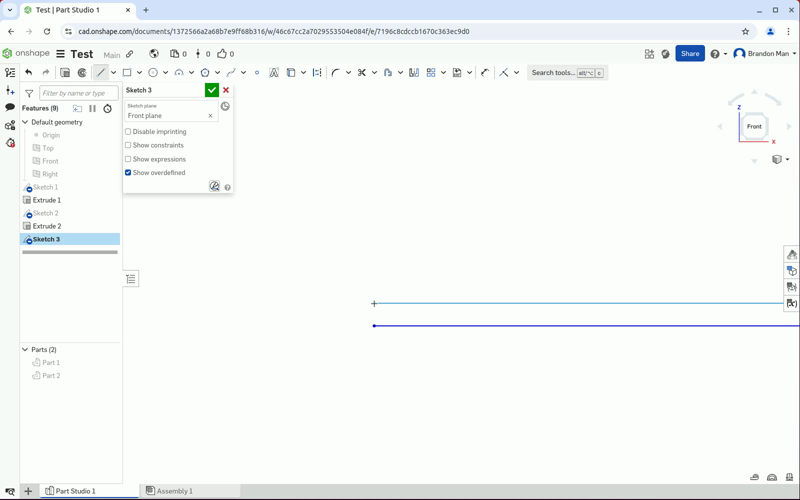
scroll(-6)
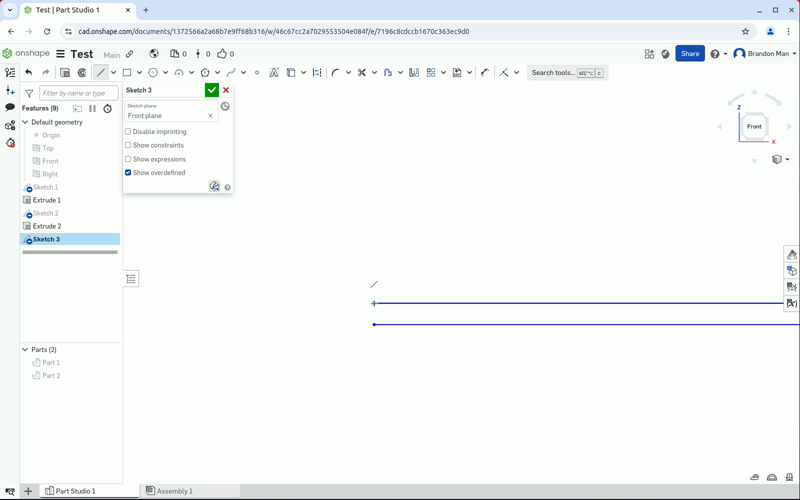
scroll(-6)
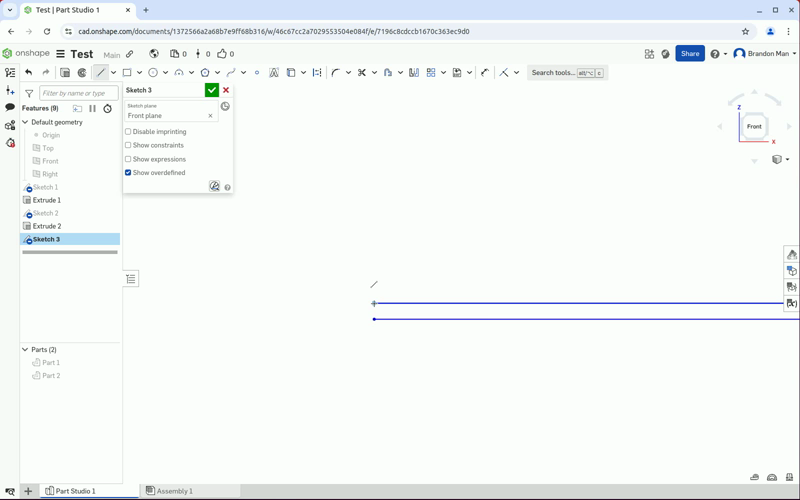
scroll(-6)
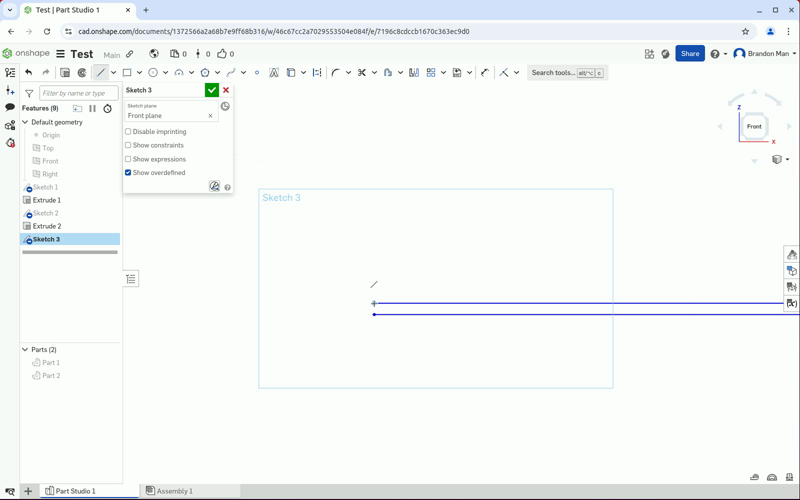
scroll(-6)
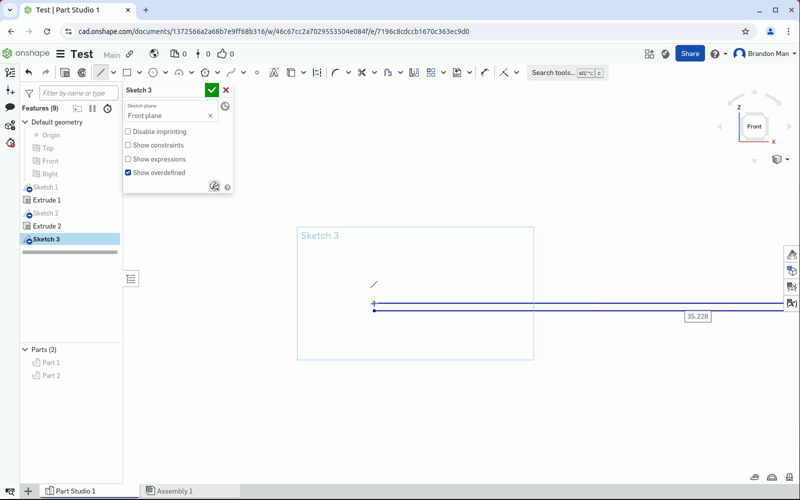
scroll(-6)
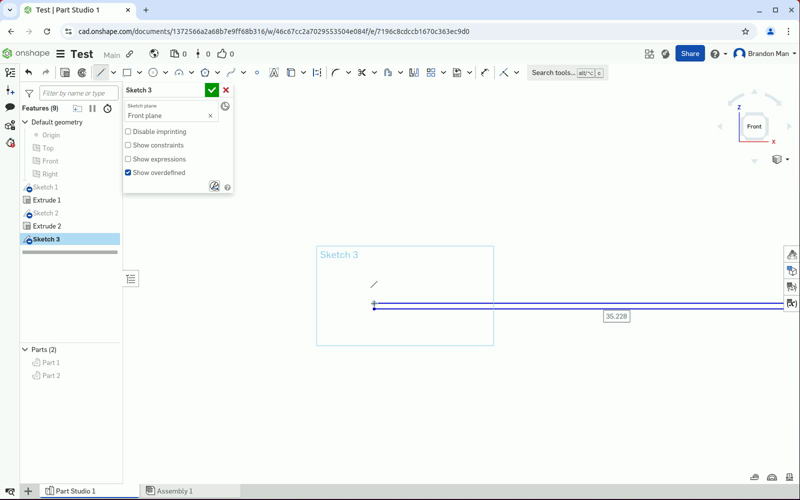
scroll(-6)
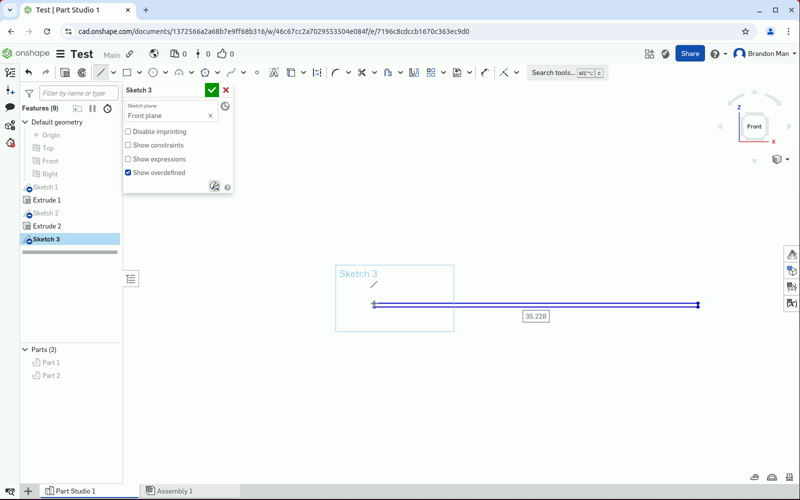
scroll(-6)
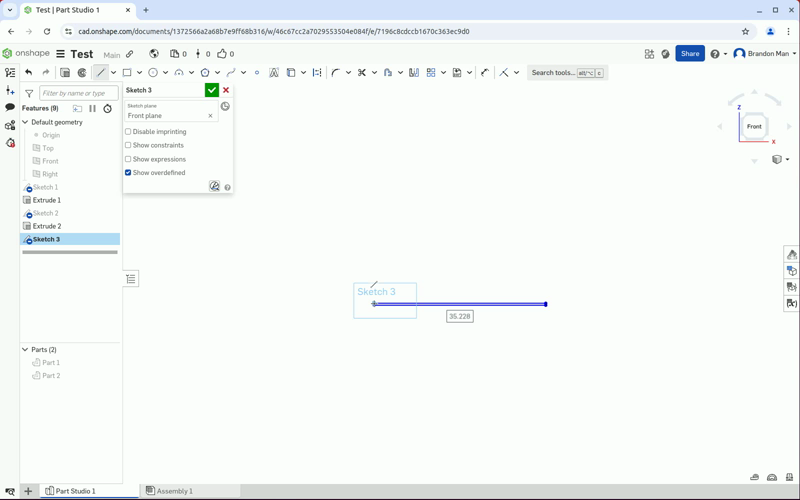
key_up(shift)
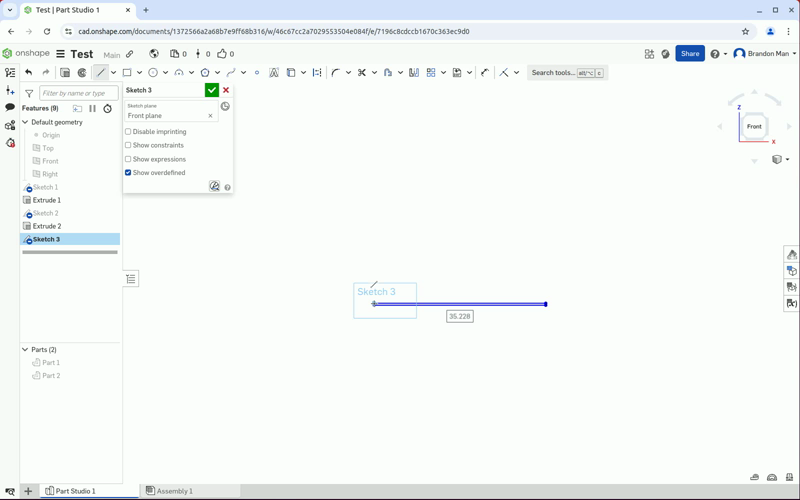
key(esc)
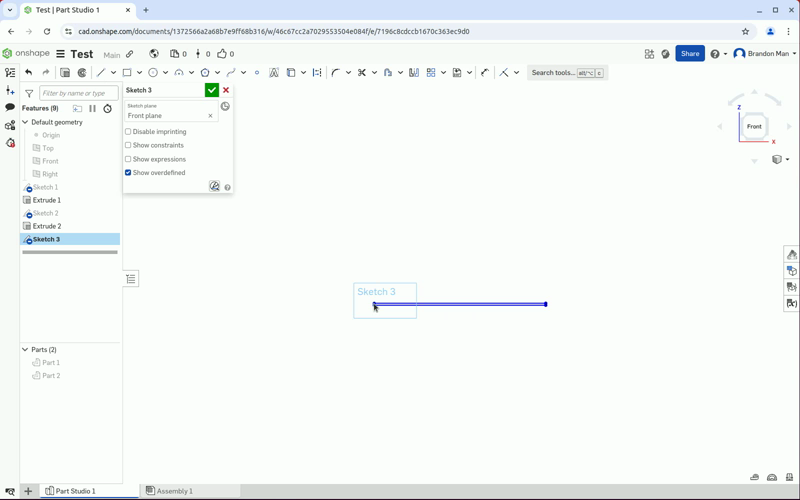
key(a)
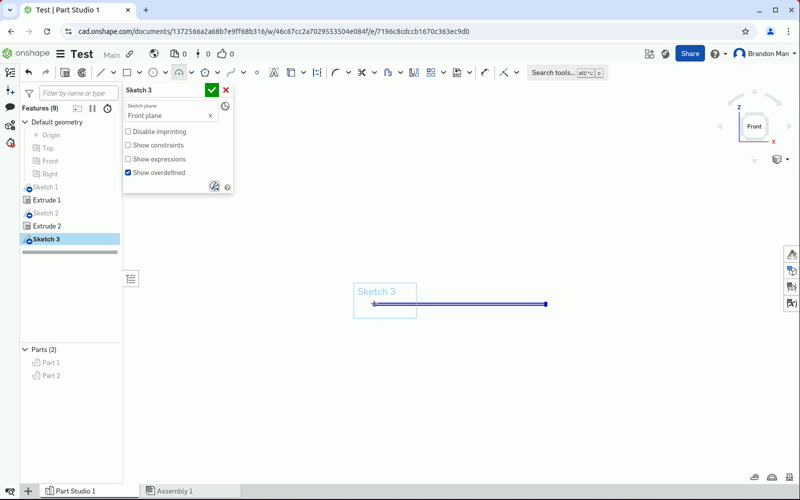
mouse_move(374, 303)
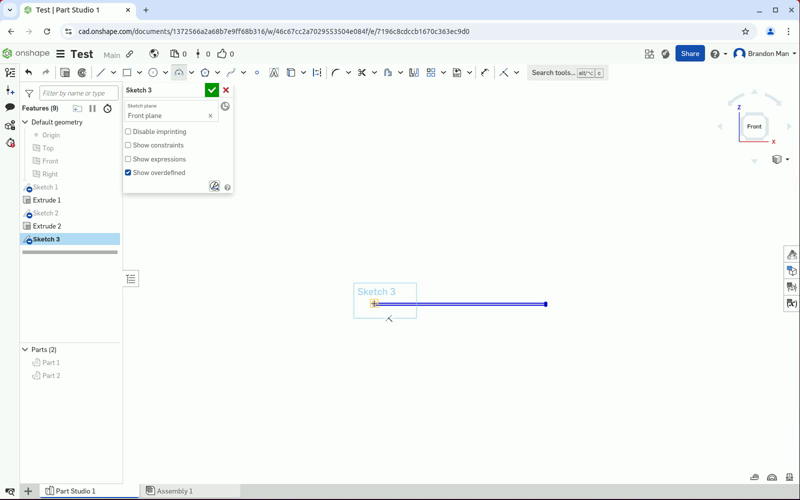
scroll(6)
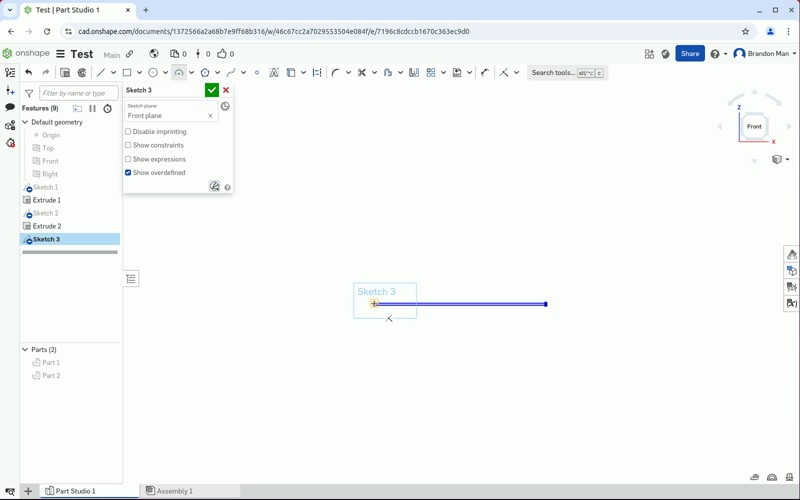
scroll(6)
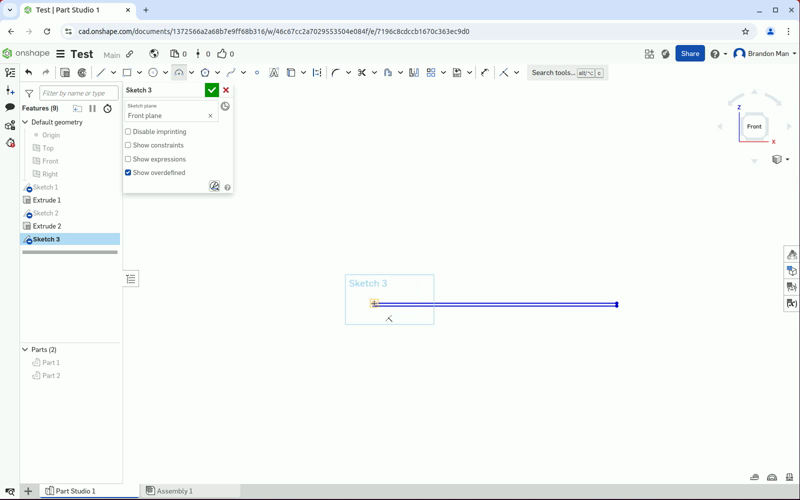
scroll(6)
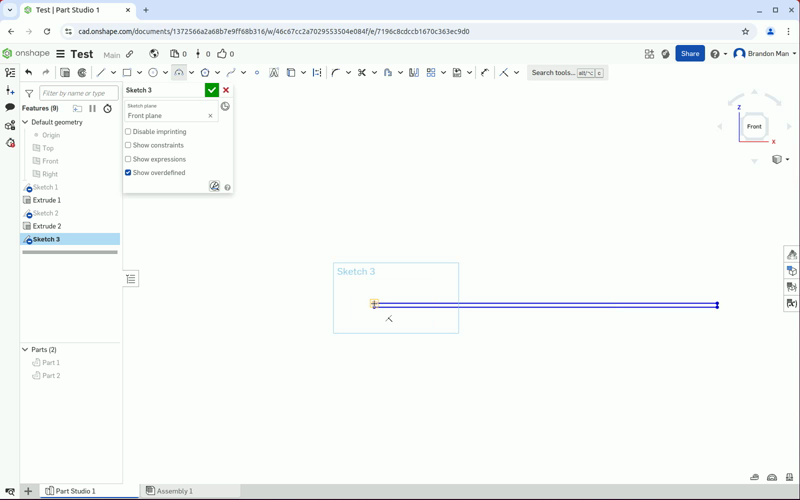
scroll(6)
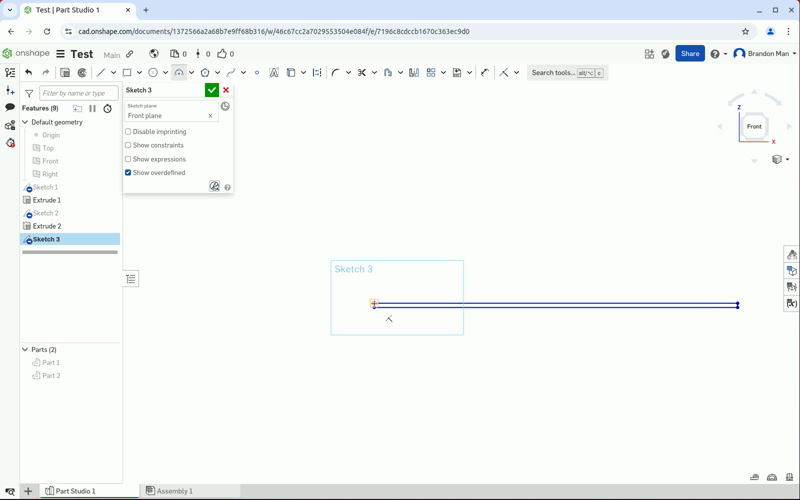
scroll(6)
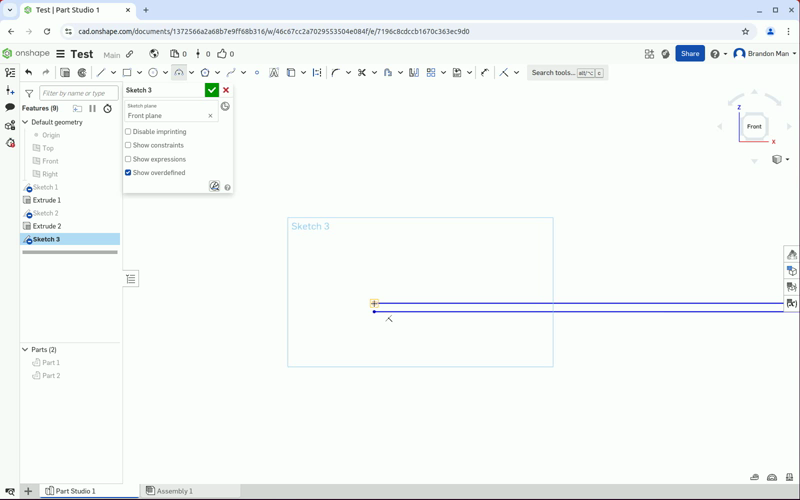
scroll(6)
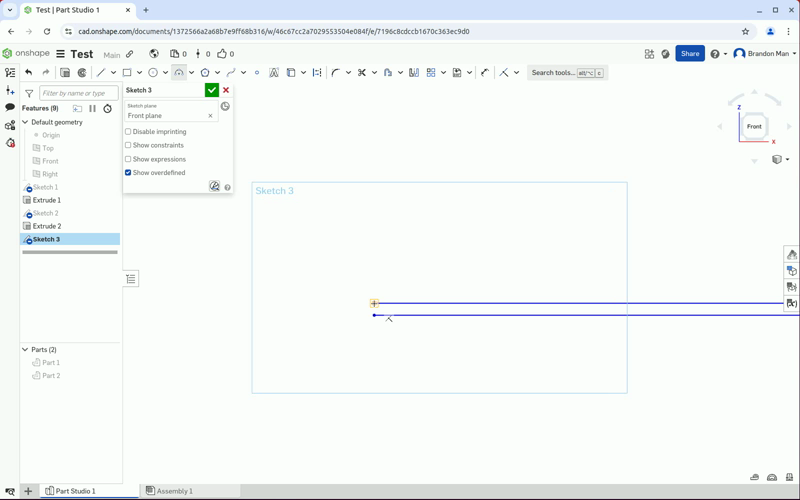
scroll(6)
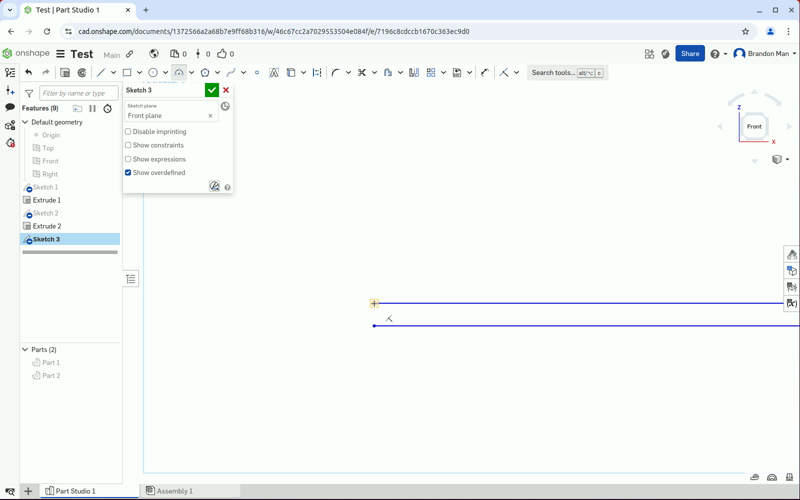
click(374, 303)
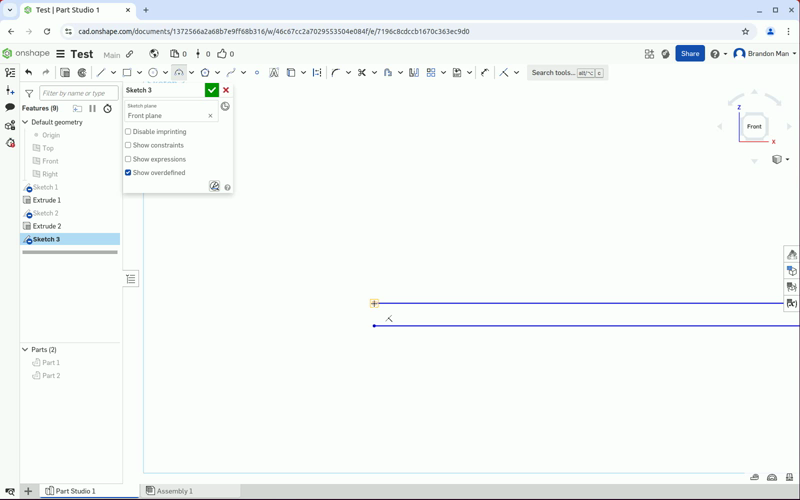
scroll(-6)
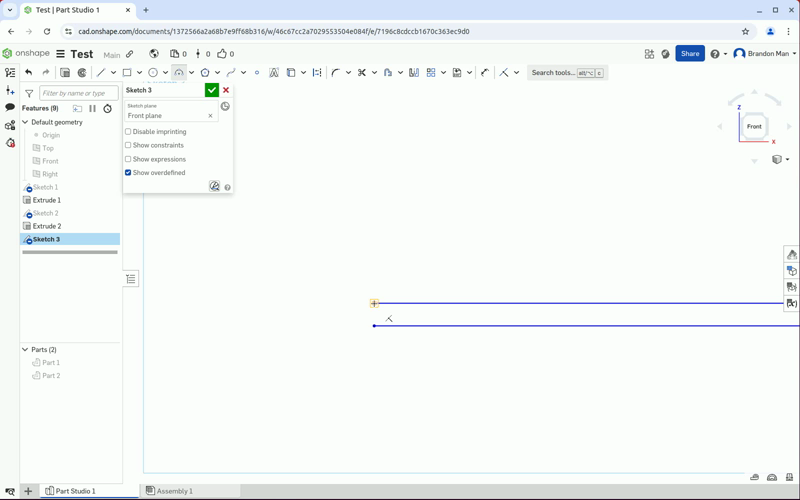
scroll(-6)
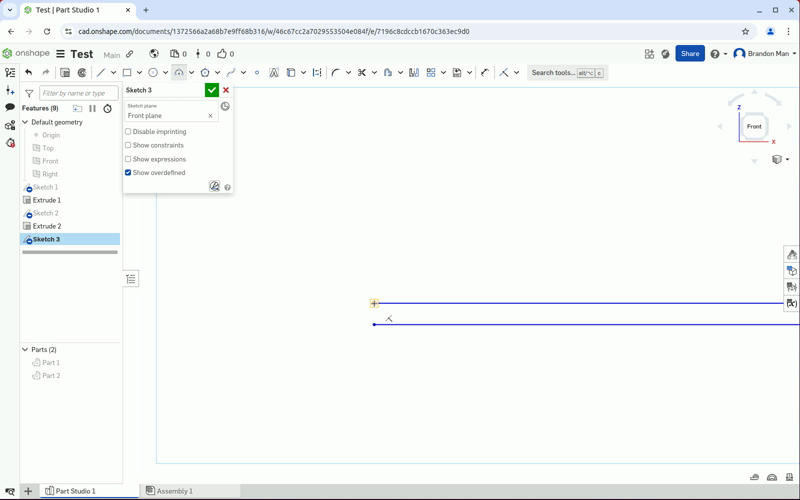
scroll(-6)
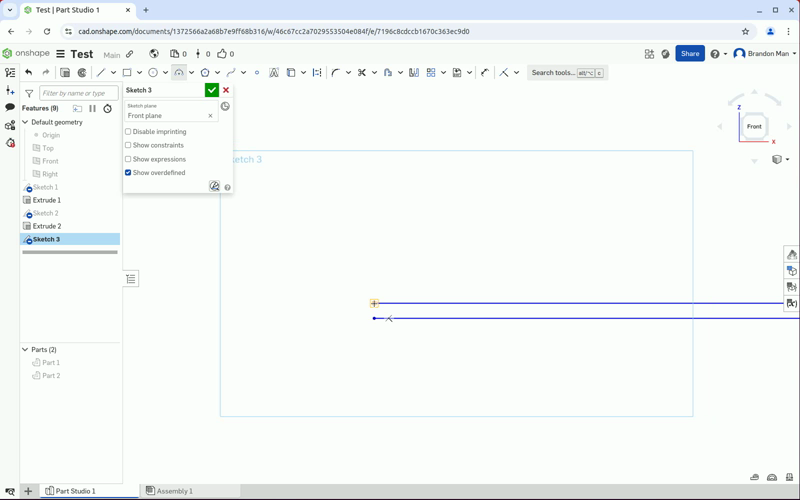
scroll(-6)
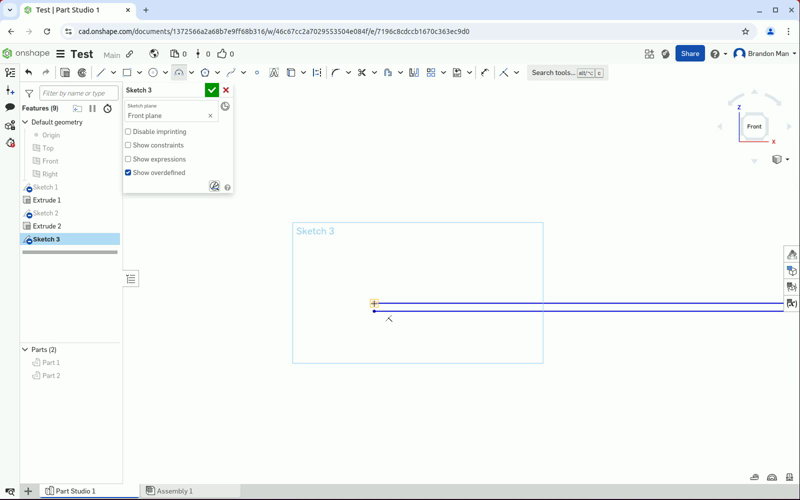
scroll(-6)
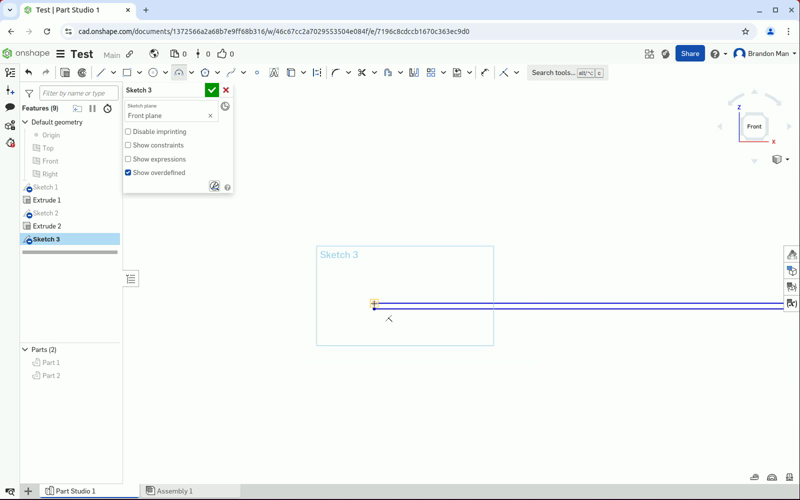
scroll(-6)
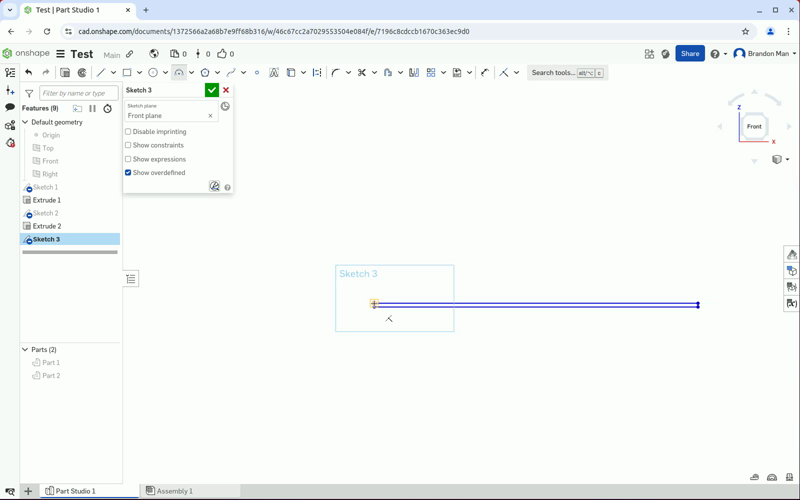
scroll(-6)
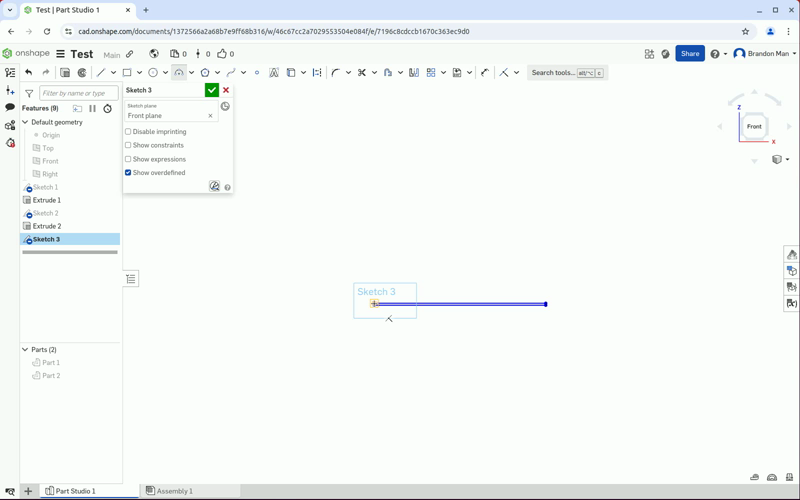
key_down(shift)
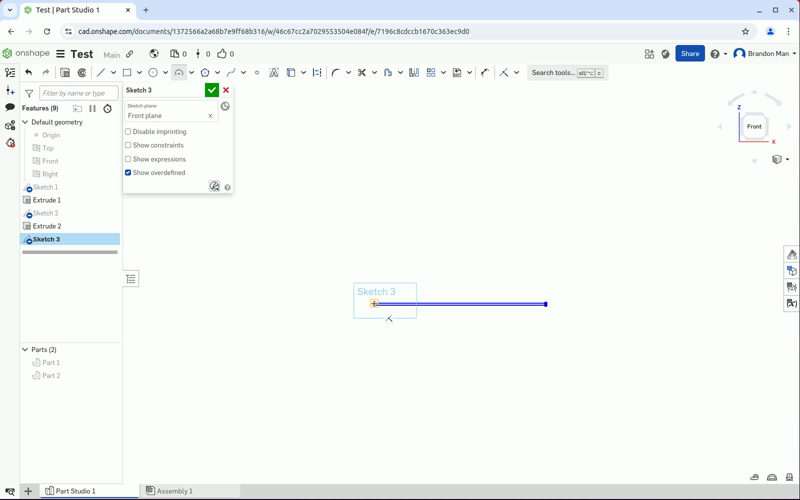
mouse_move(374, 261)
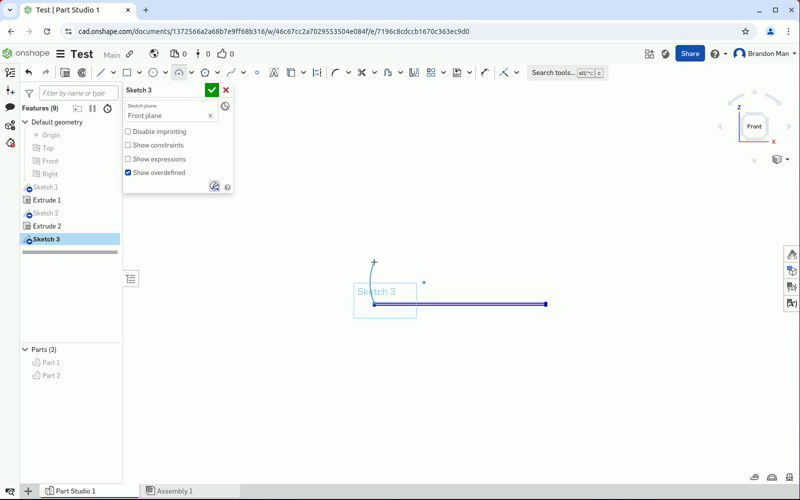
click(374, 261)
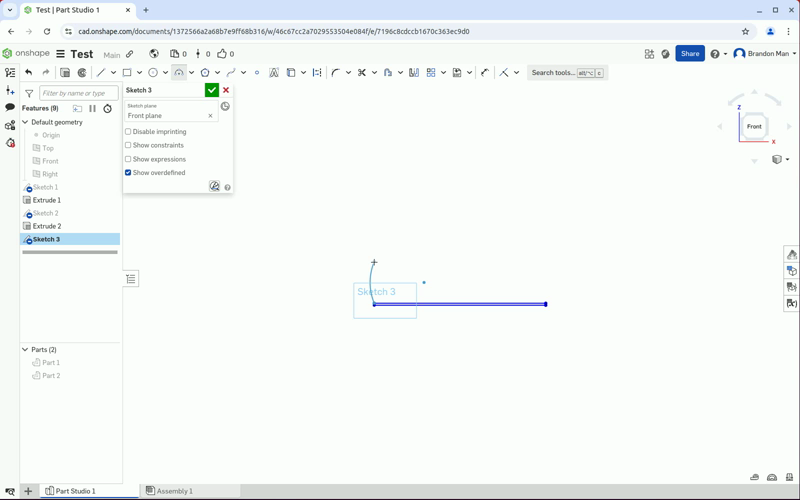
mouse_move(353, 282)
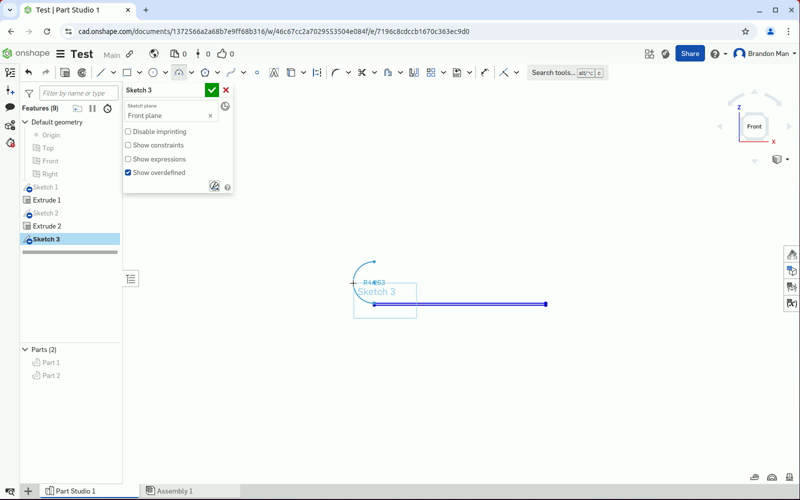
click(353, 282)
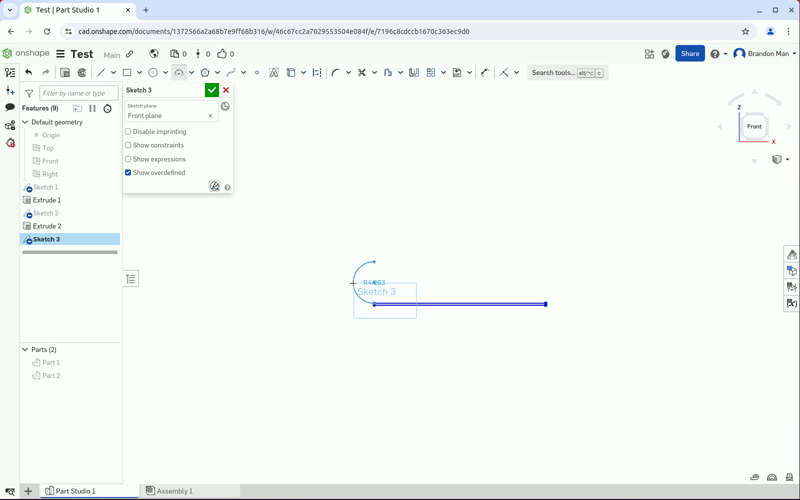
key_up(shift)
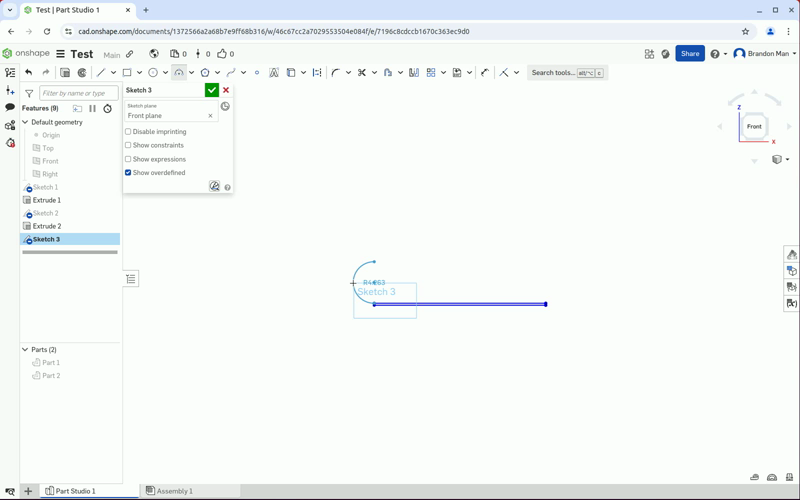
key(esc)
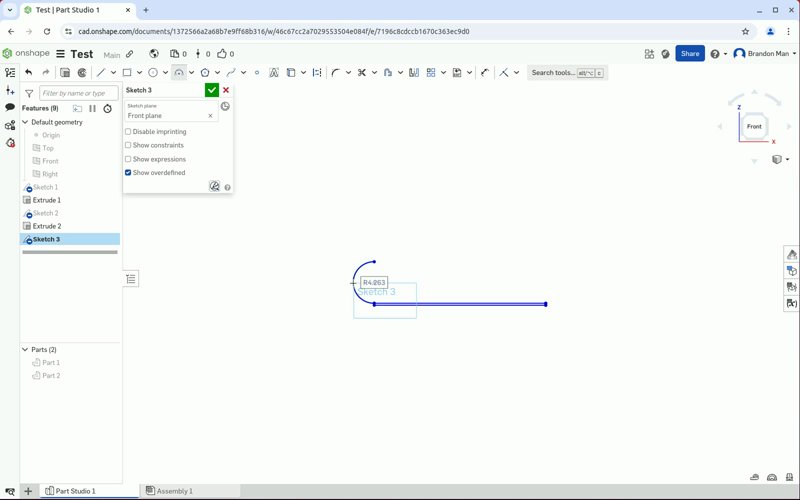
key(l)
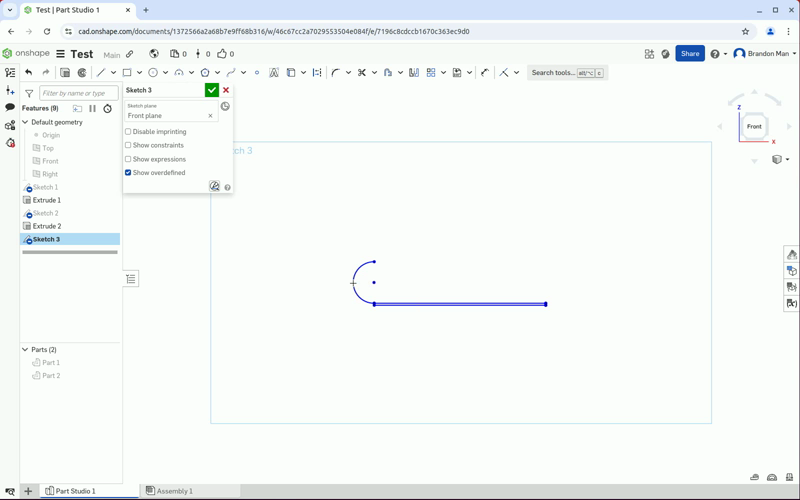
mouse_move(374, 261)
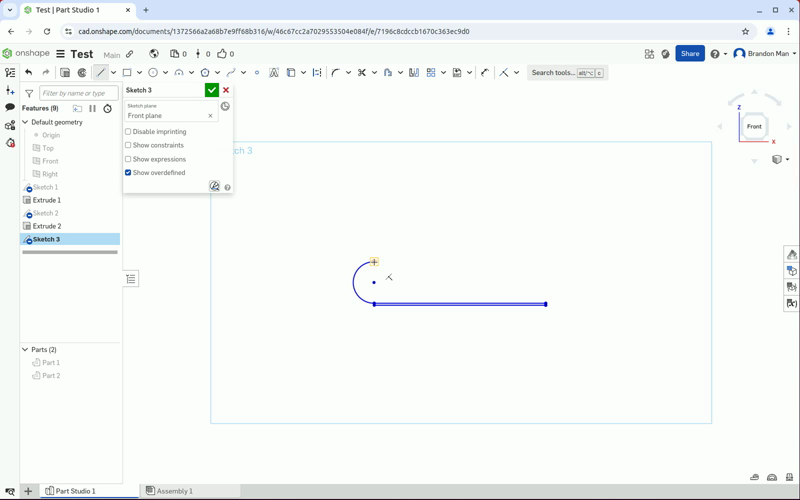
click(374, 261)
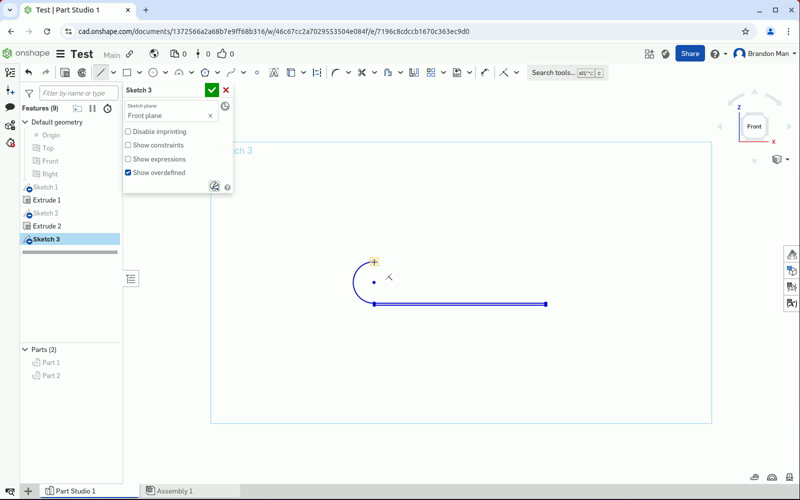
key_down(shift)
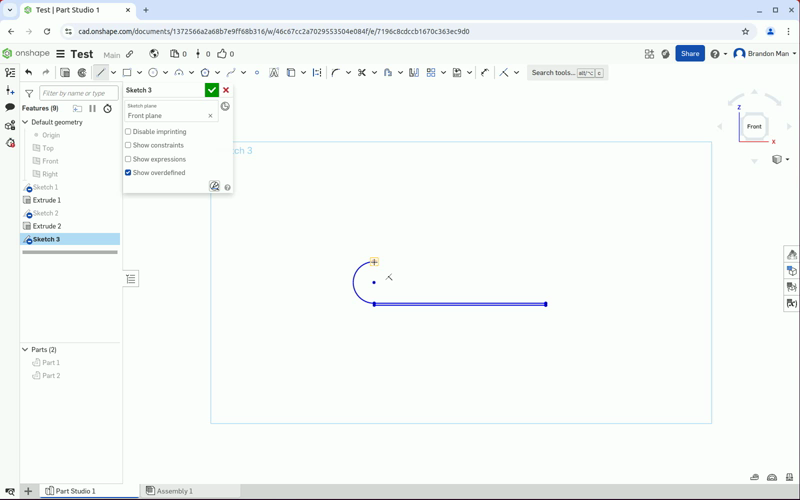
mouse_move(404, 261)
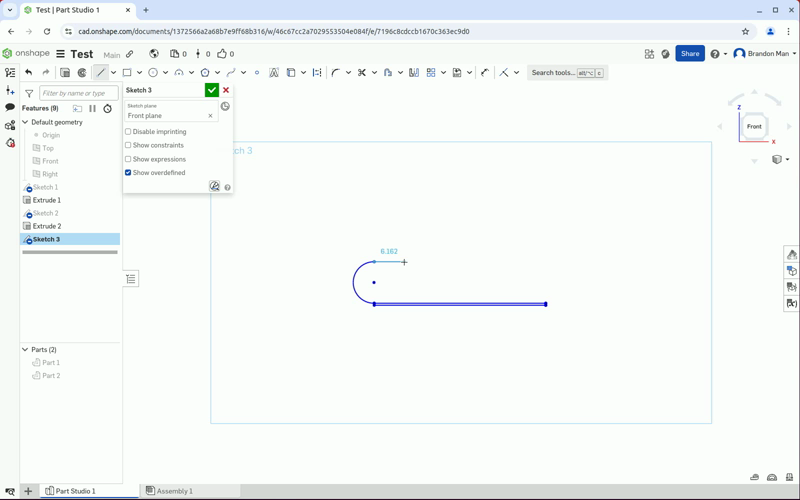
mouse_move(374, 259)
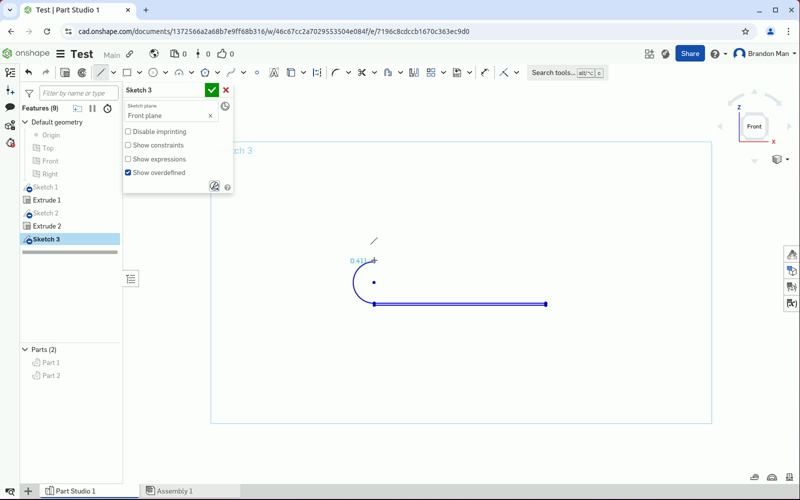
scroll(6)
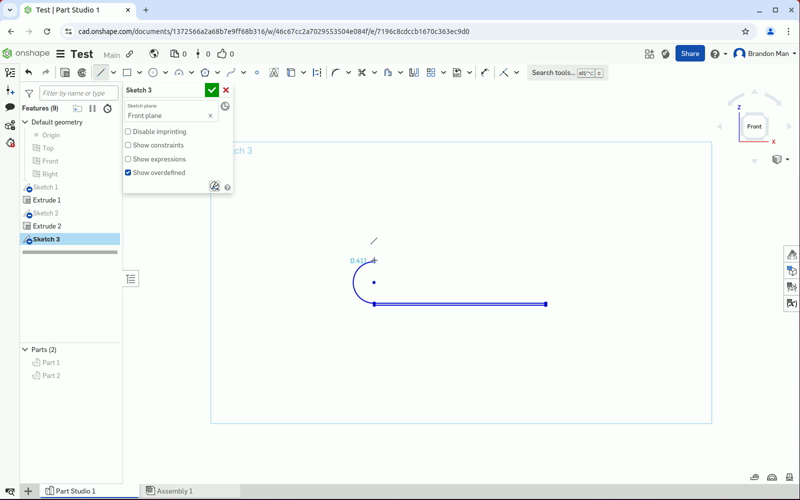
scroll(6)
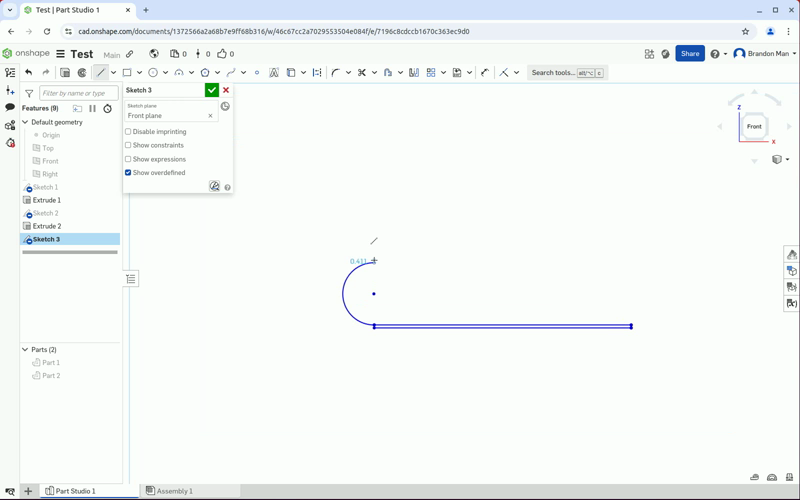
scroll(6)
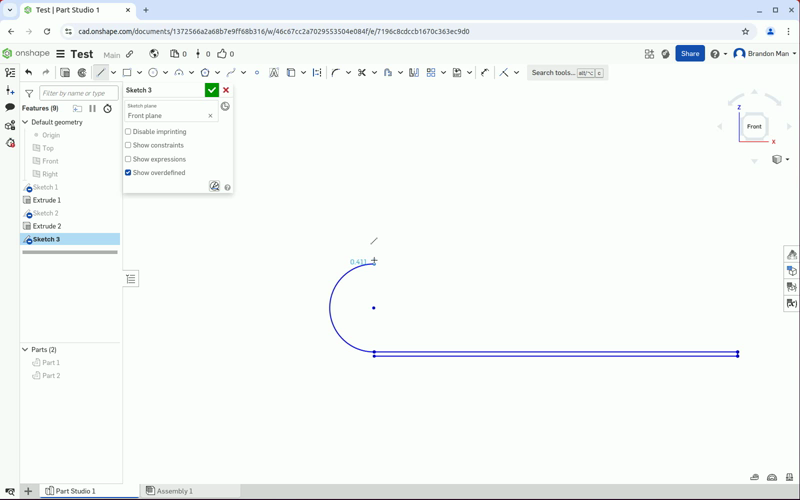
scroll(6)
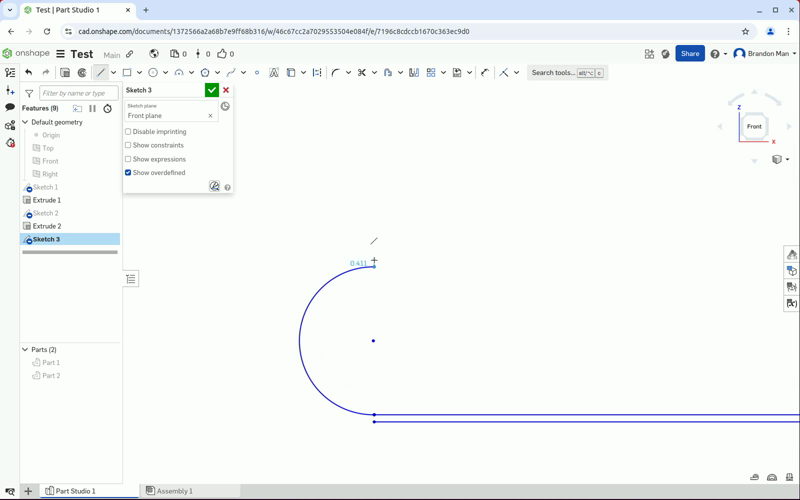
scroll(6)
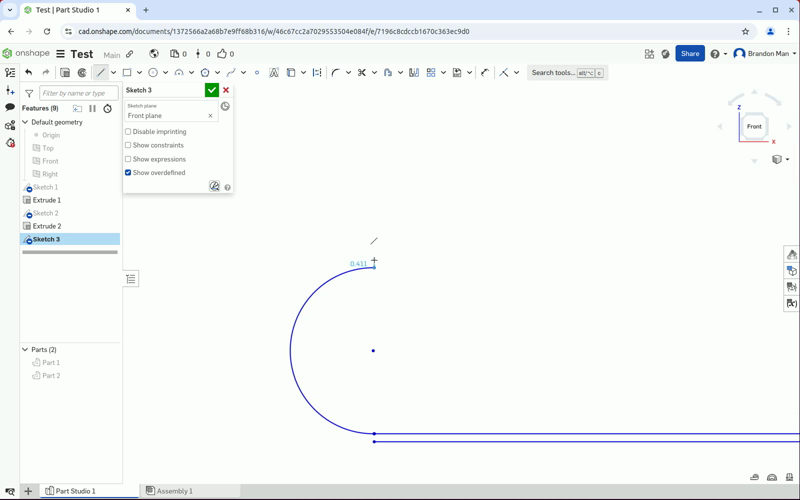
scroll(6)
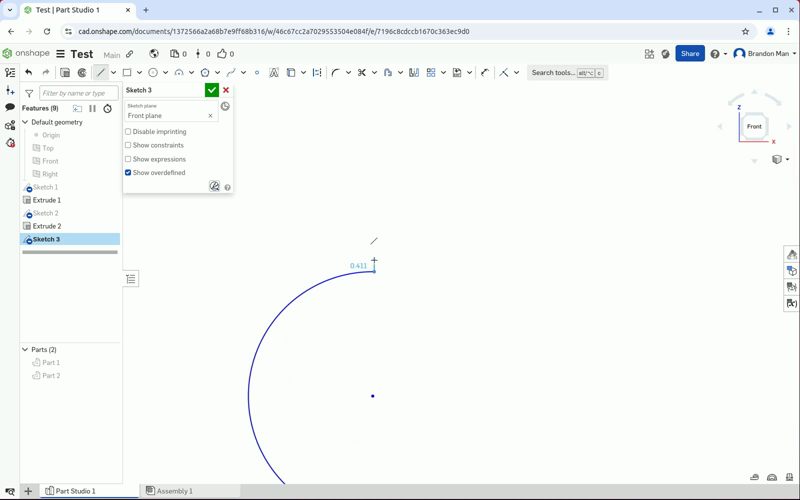
scroll(6)
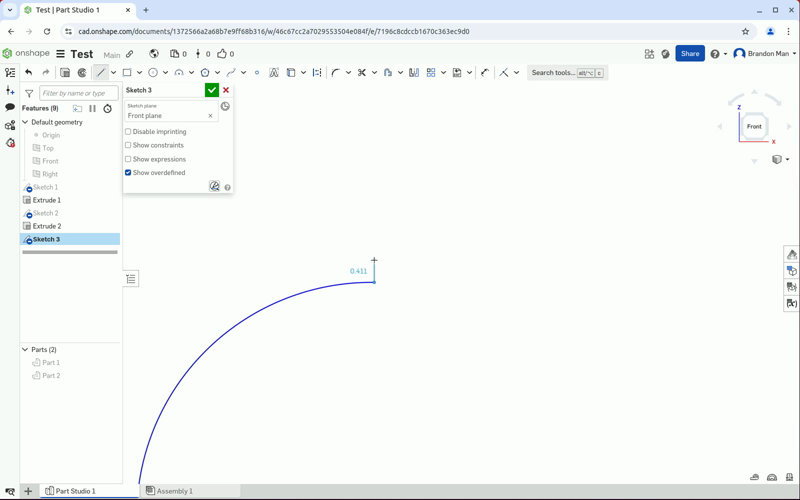
click(374, 259)
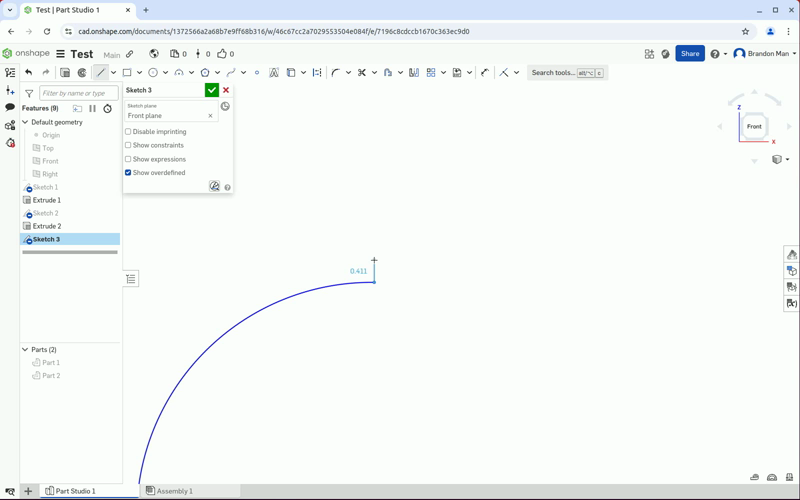
scroll(-6)
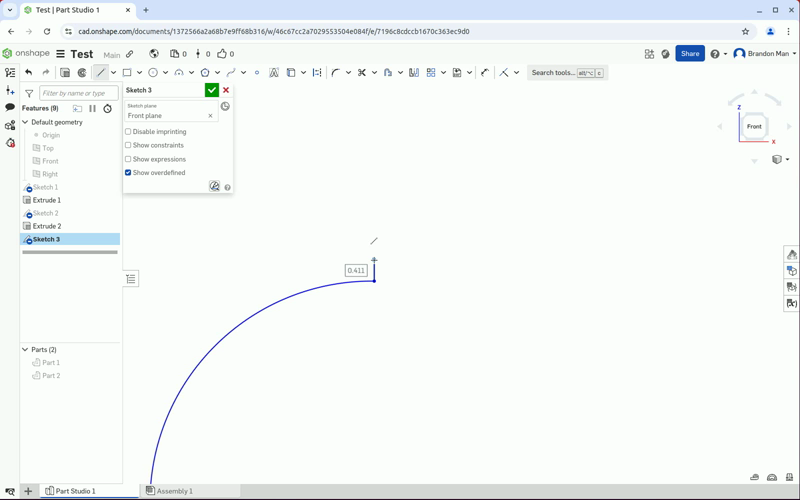
scroll(-6)
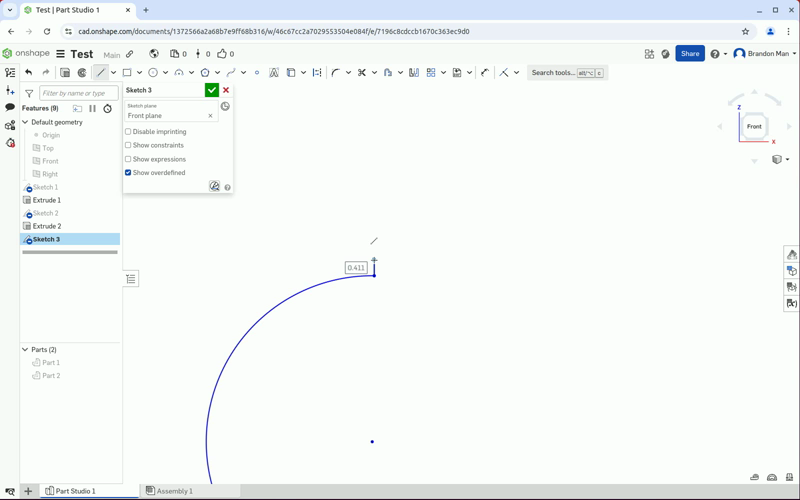
scroll(-6)
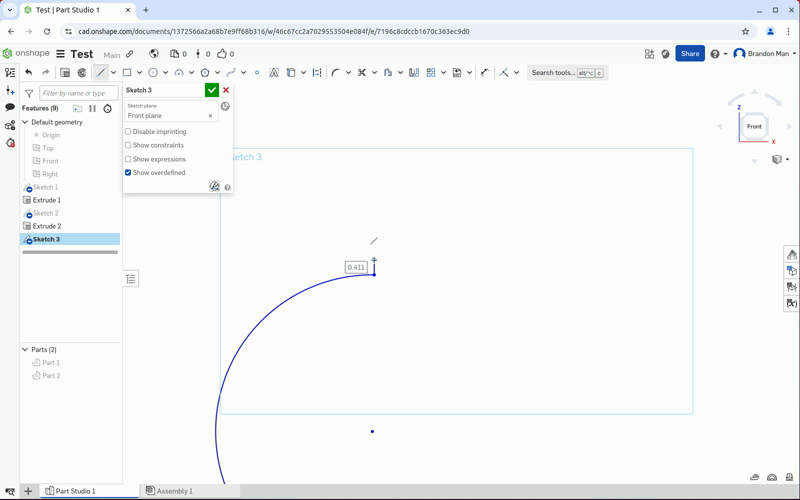
scroll(-6)
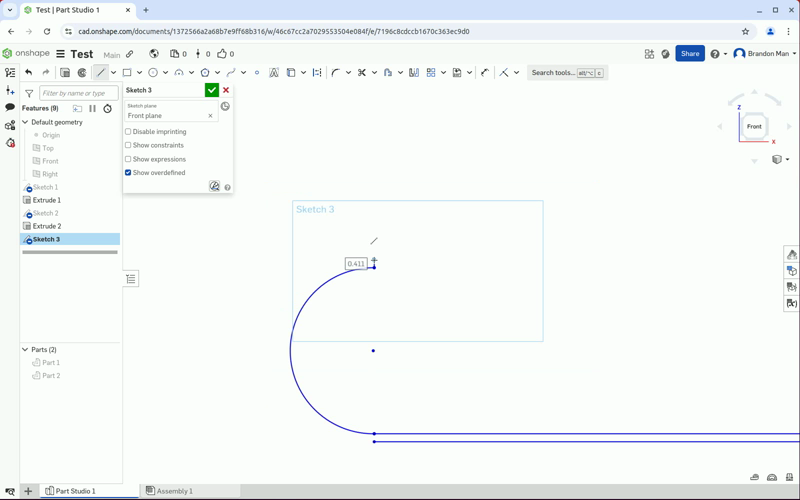
scroll(-6)
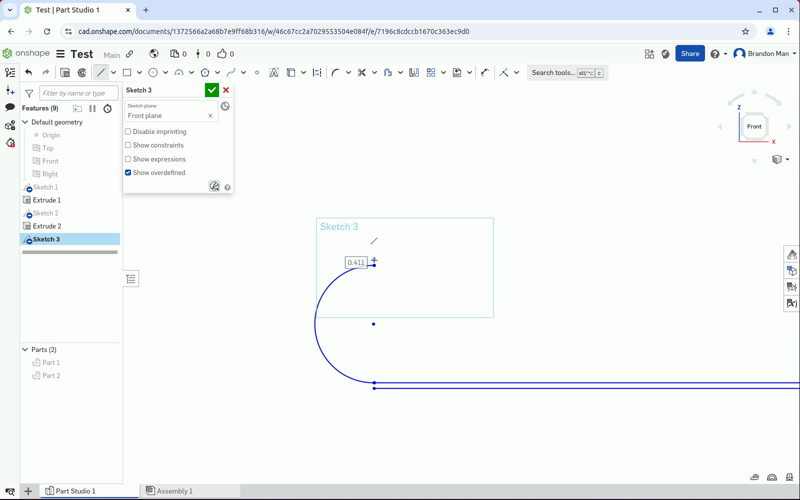
scroll(-6)
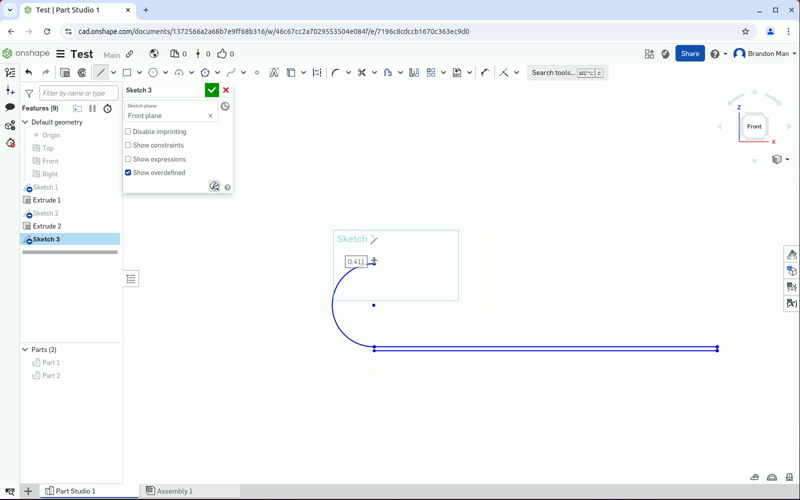
scroll(-6)
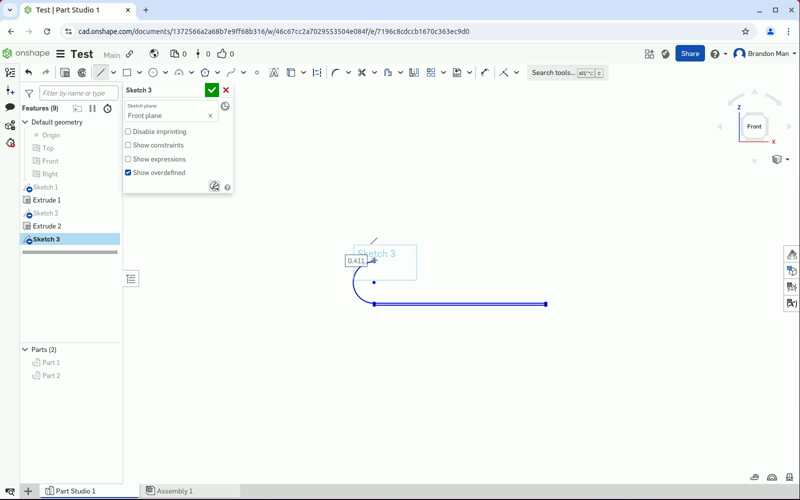
key_up(shift)
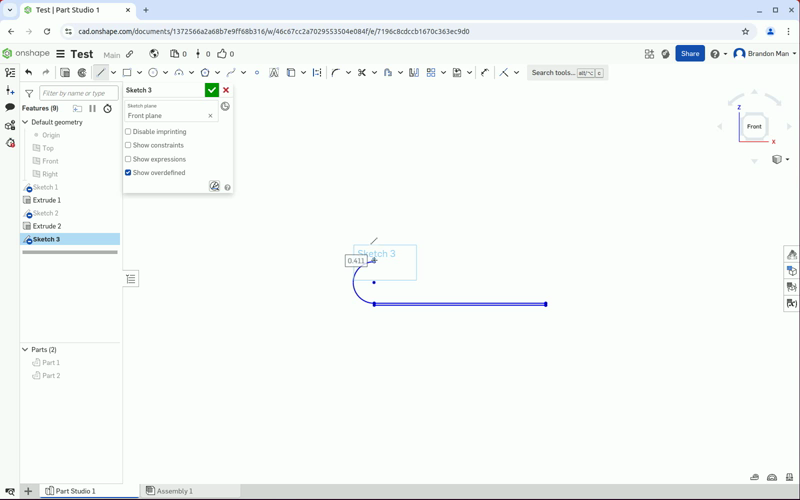
key(esc)
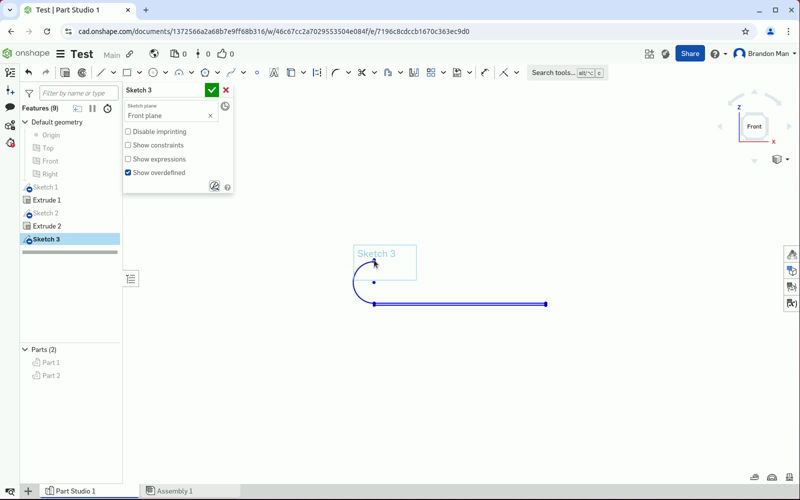
key(a)
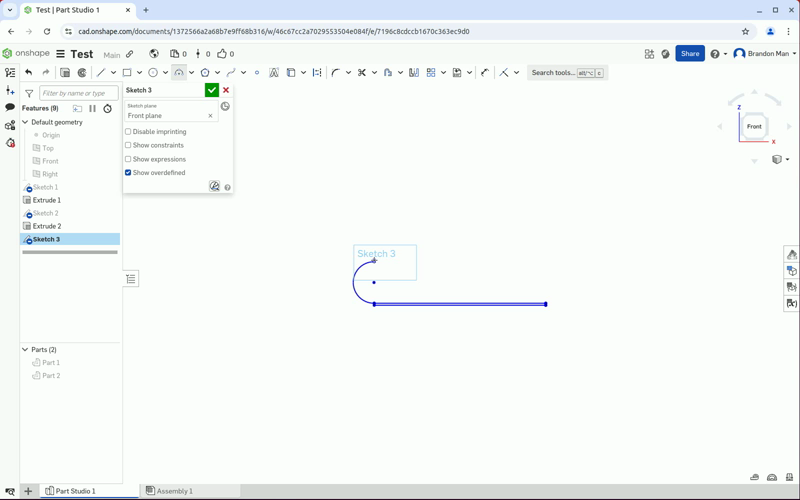
mouse_move(374, 259)
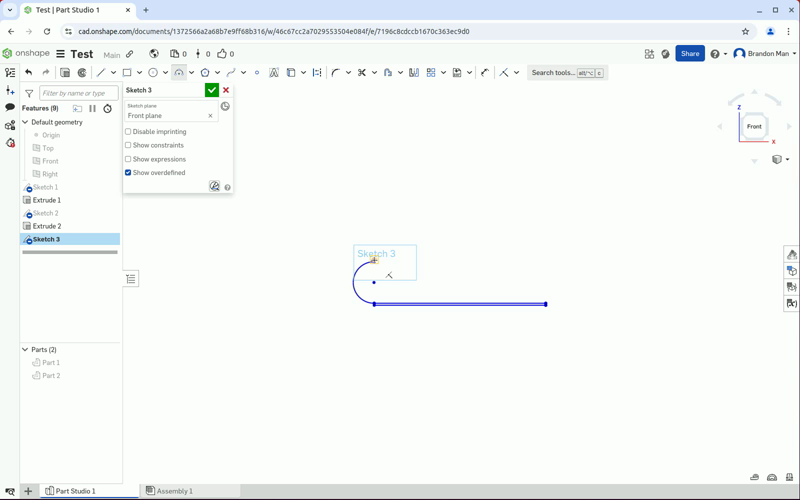
scroll(6)
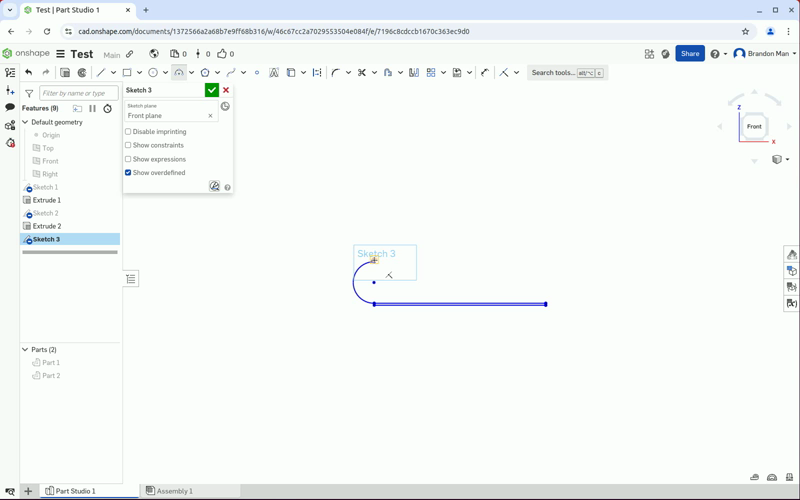
scroll(6)
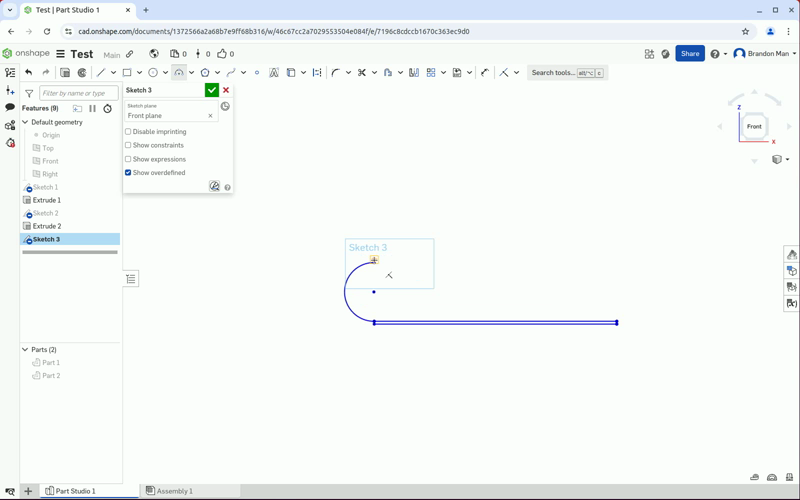
scroll(6)
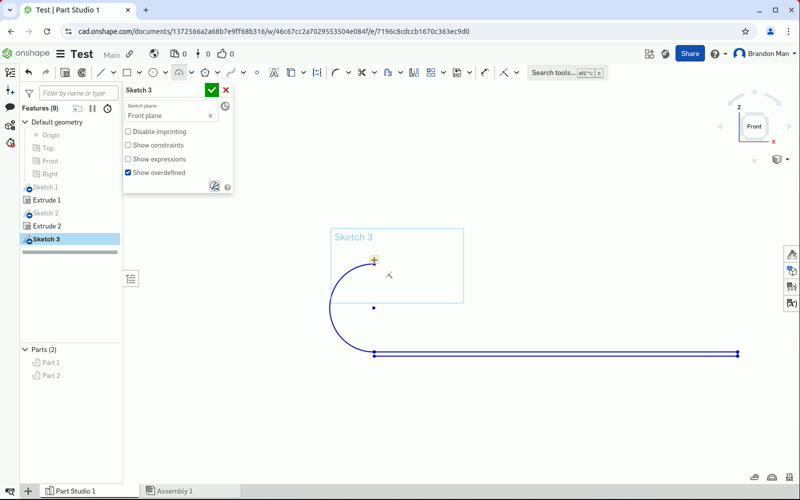
scroll(6)
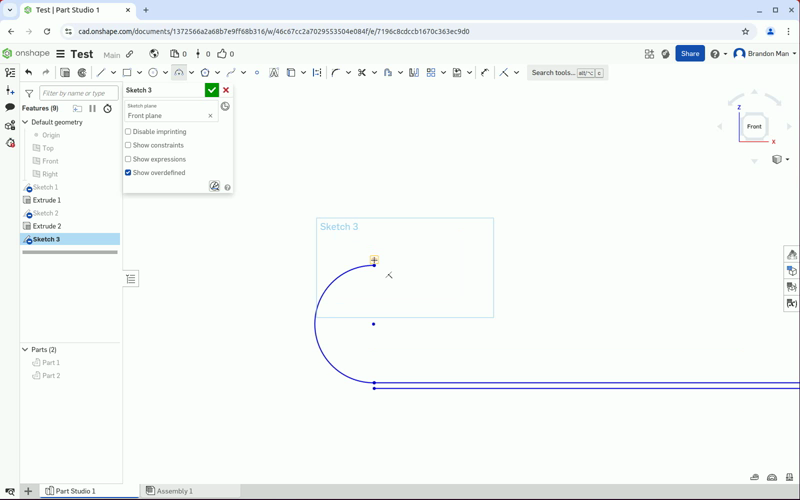
scroll(6)
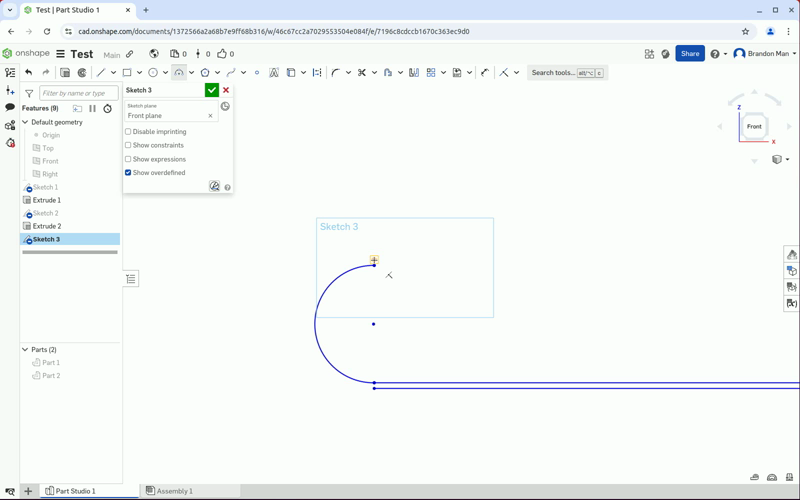
scroll(6)
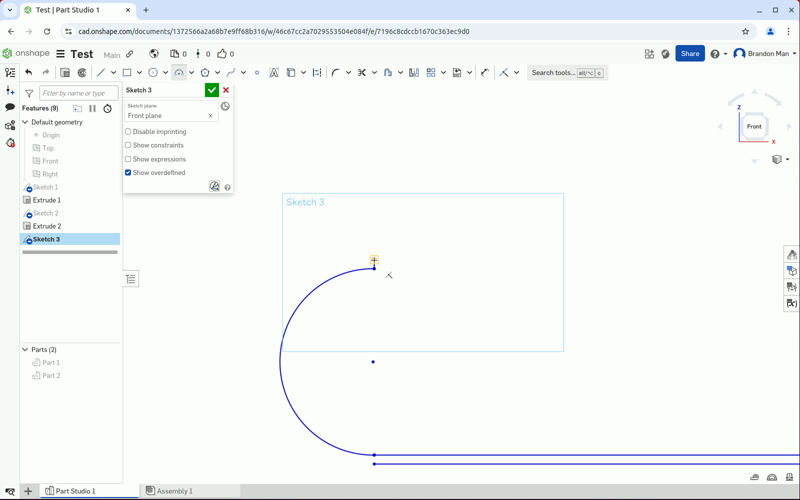
scroll(6)
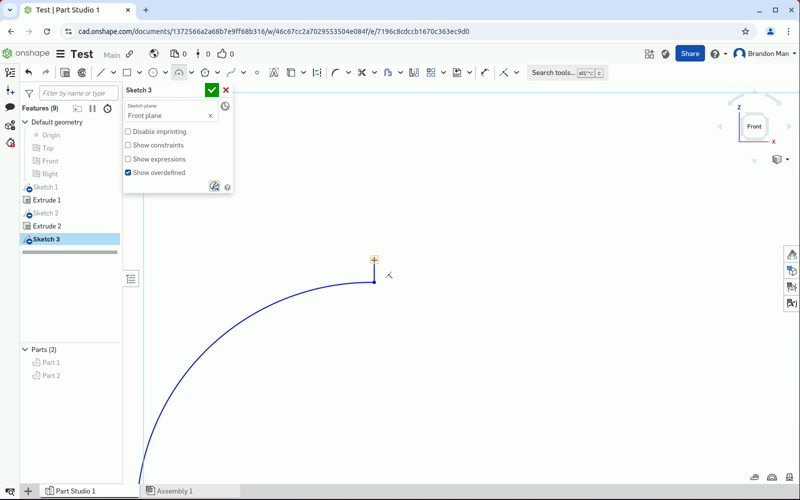
click(374, 259)
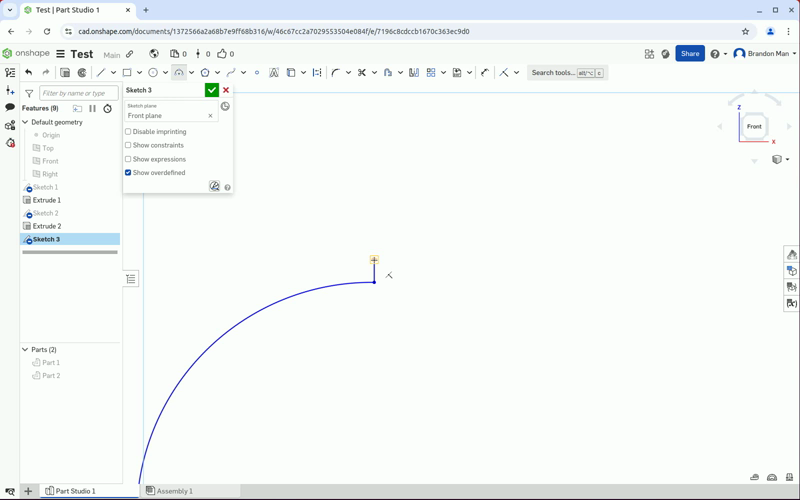
scroll(-6)
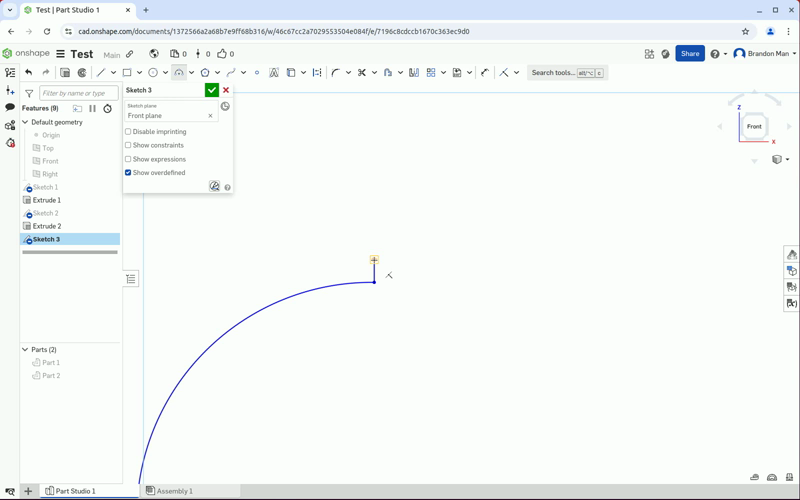
scroll(-6)
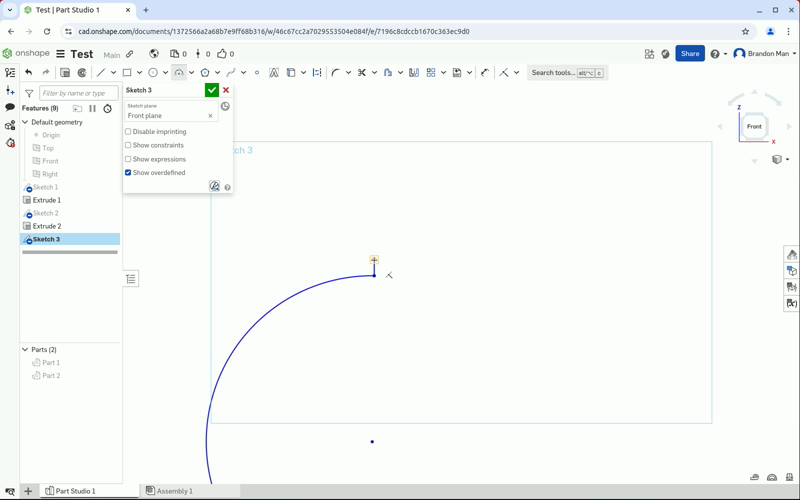
scroll(-6)
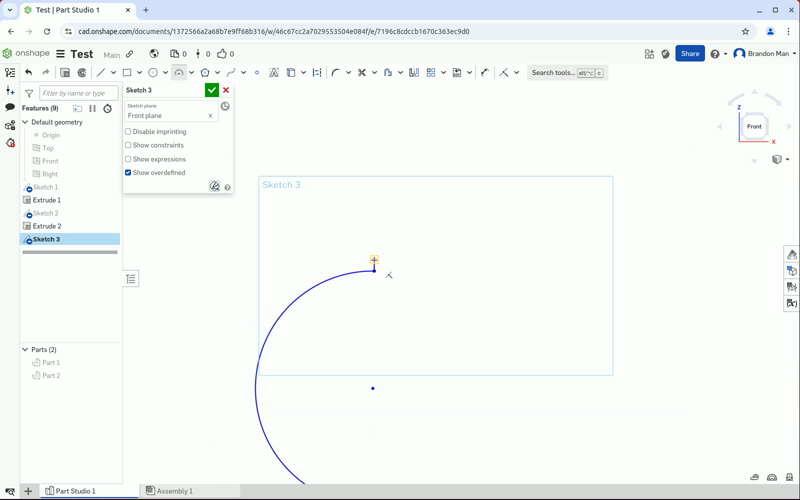
scroll(-6)
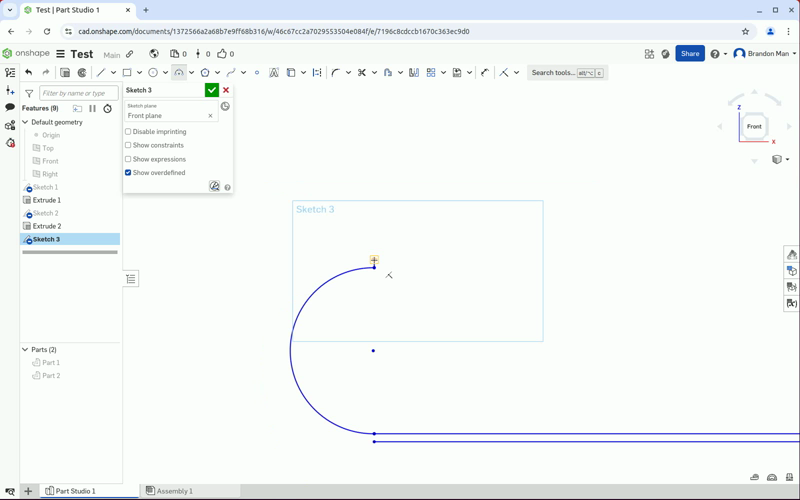
scroll(-6)
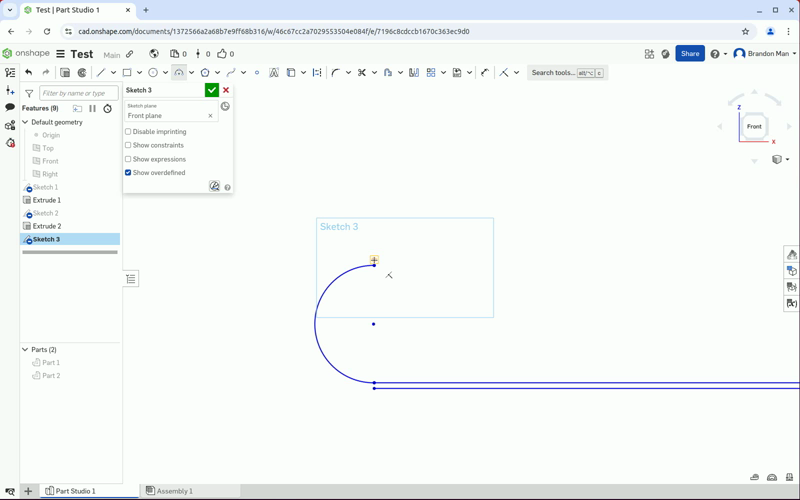
scroll(-6)
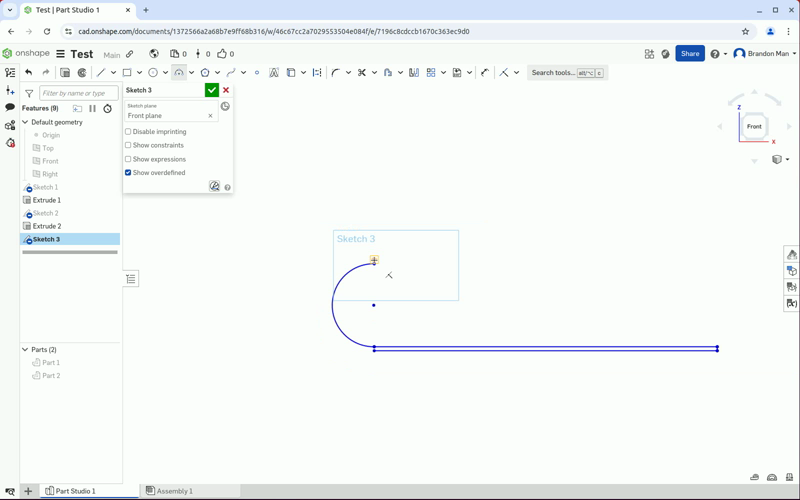
scroll(-6)
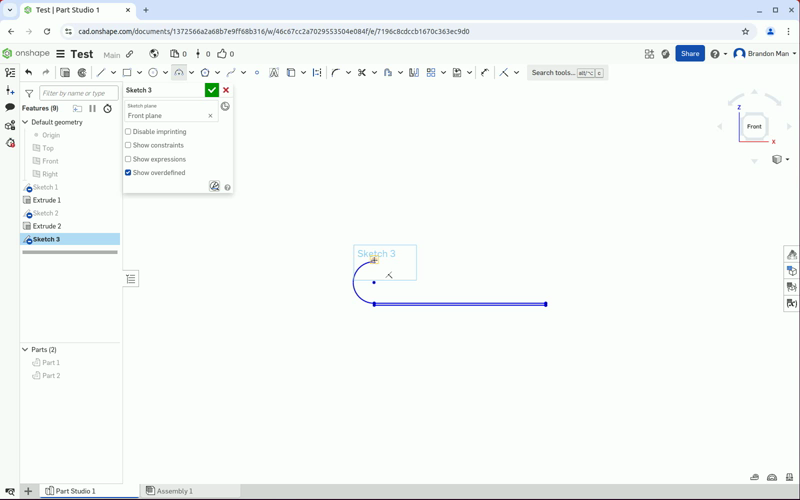
mouse_move(374, 305)
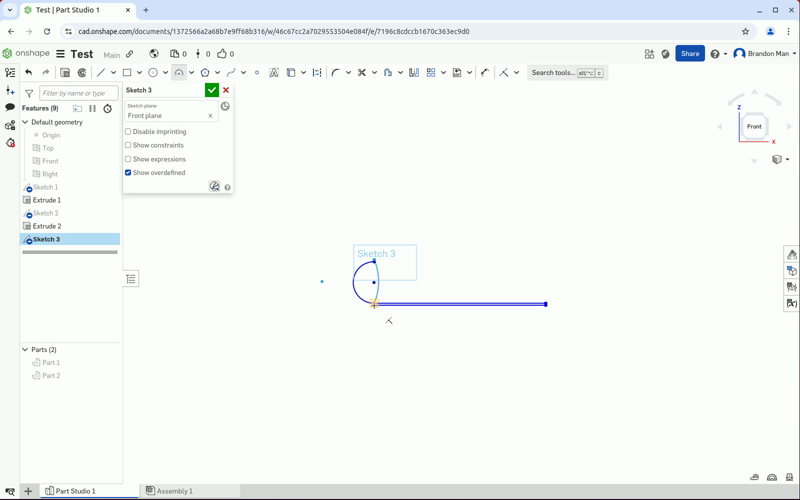
scroll(6)
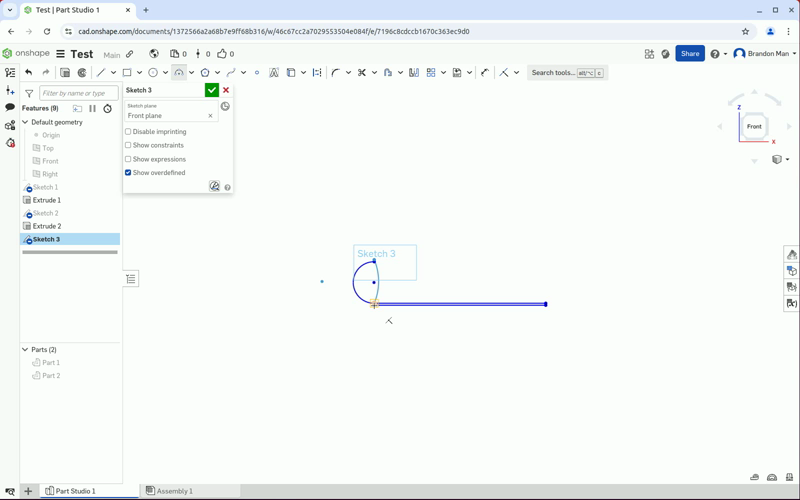
scroll(6)
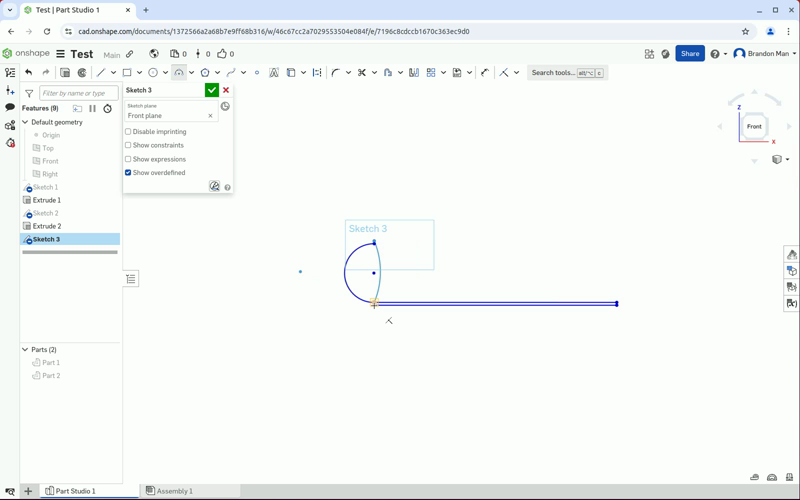
scroll(6)
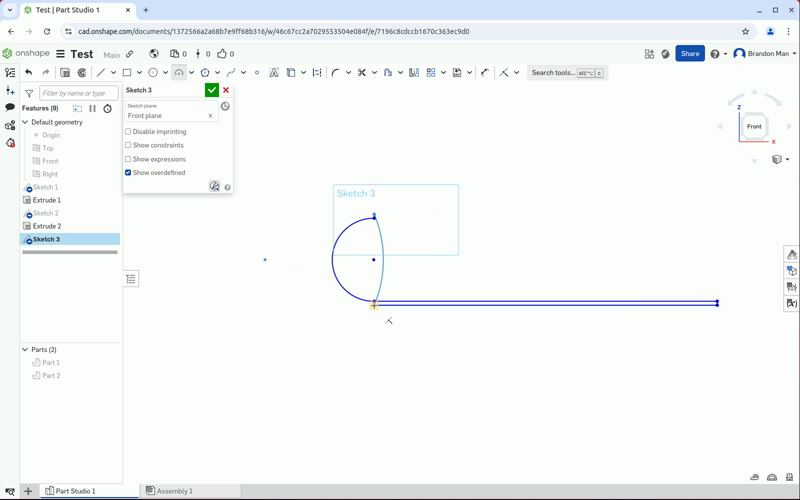
scroll(6)
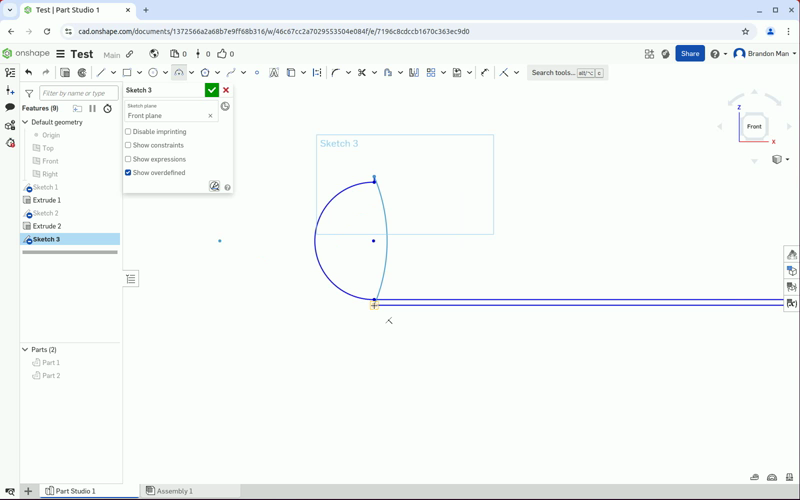
scroll(6)
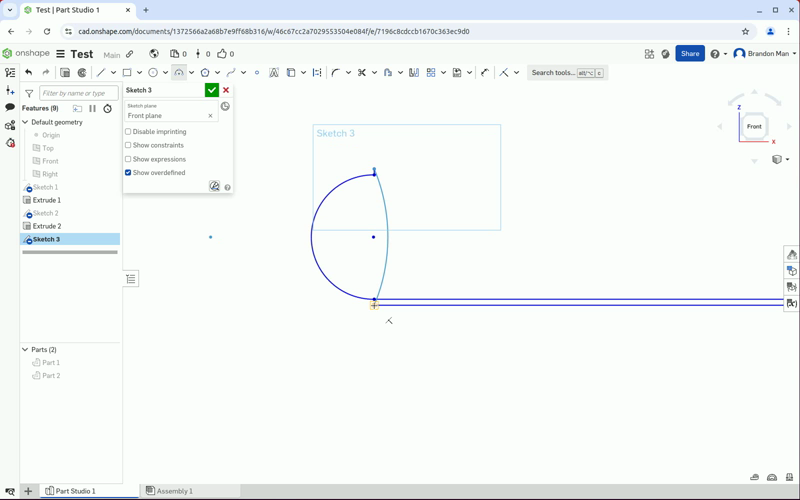
scroll(6)
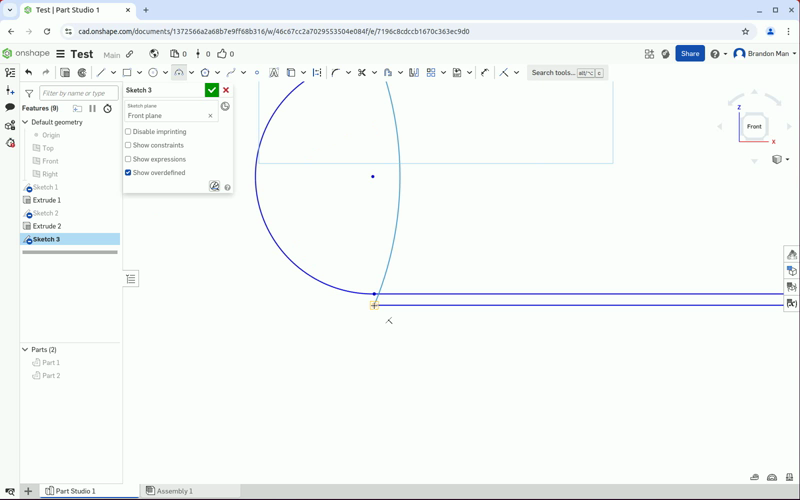
scroll(6)
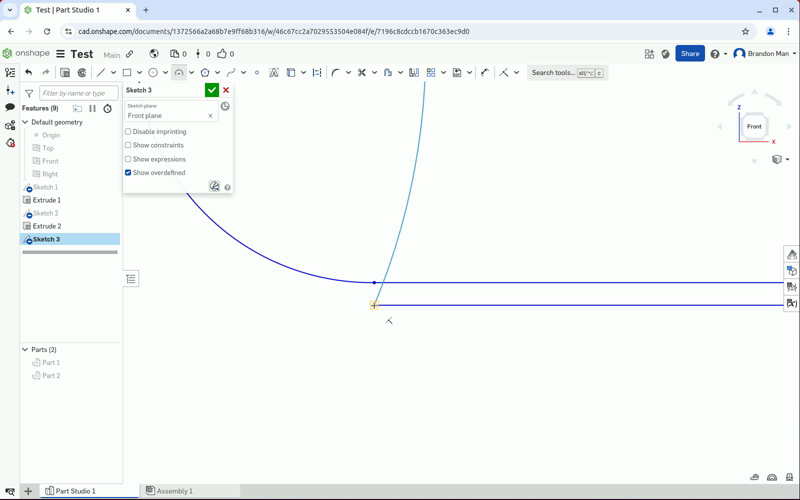
click(374, 305)
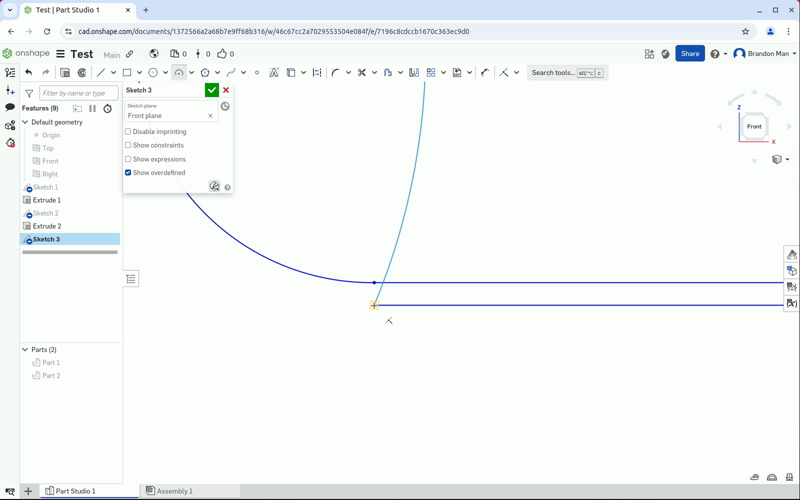
scroll(-6)
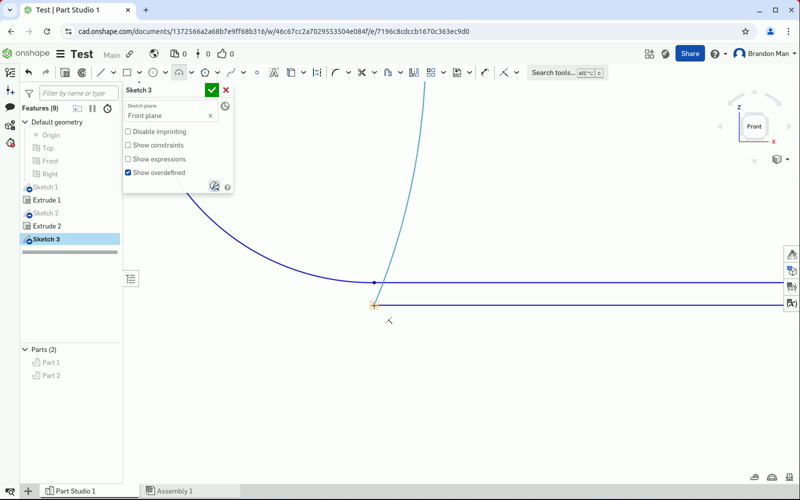
scroll(-6)
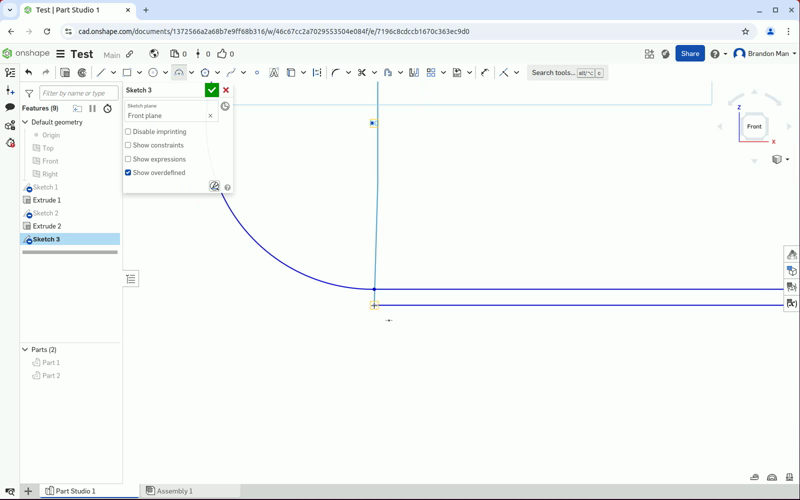
scroll(-6)
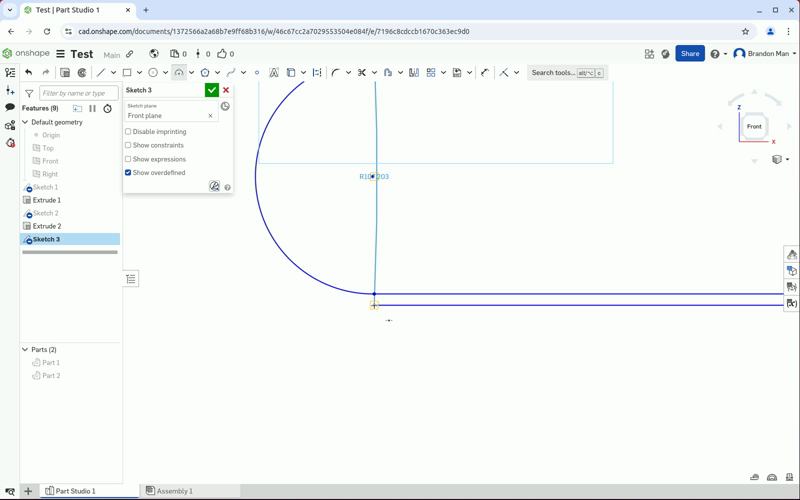
scroll(-6)
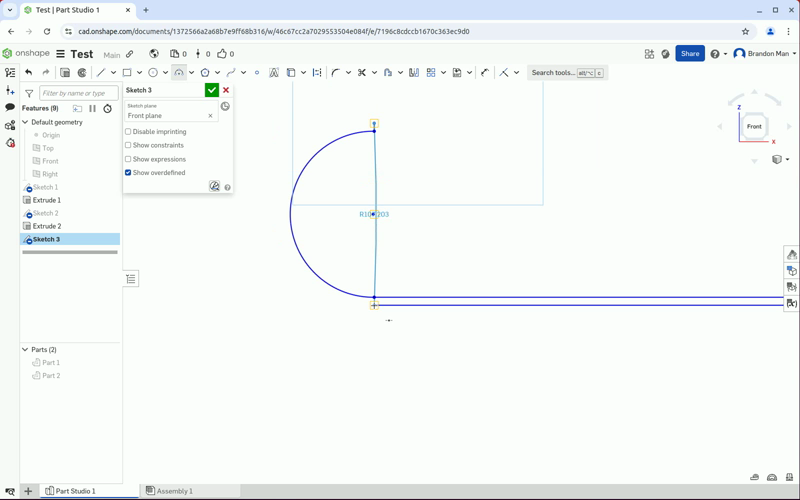
scroll(-6)
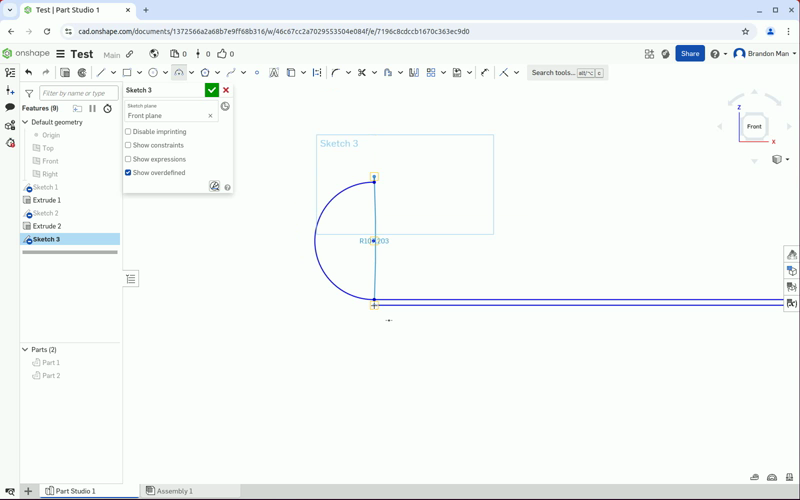
scroll(-6)
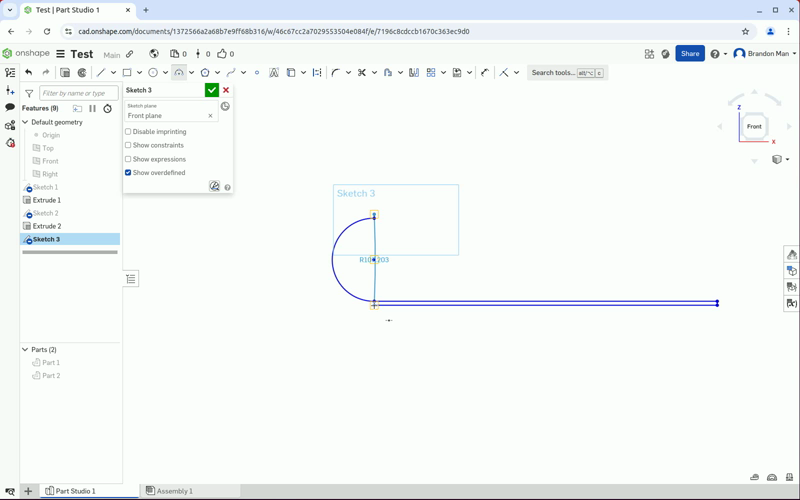
scroll(-6)
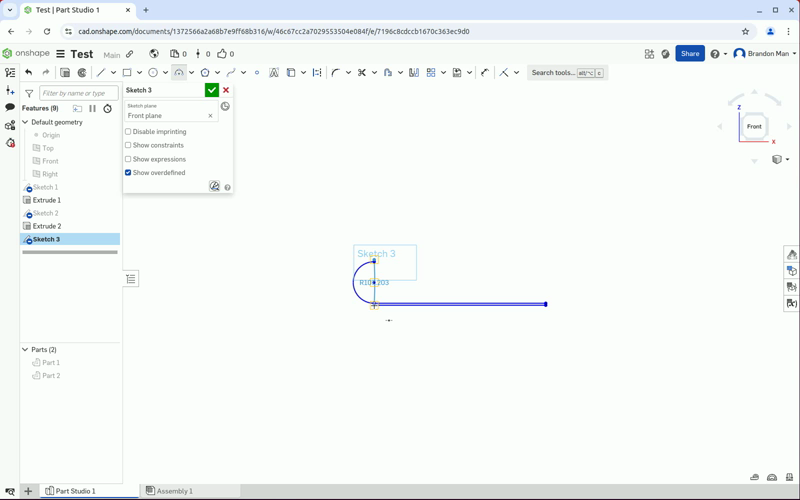
key_down(shift)
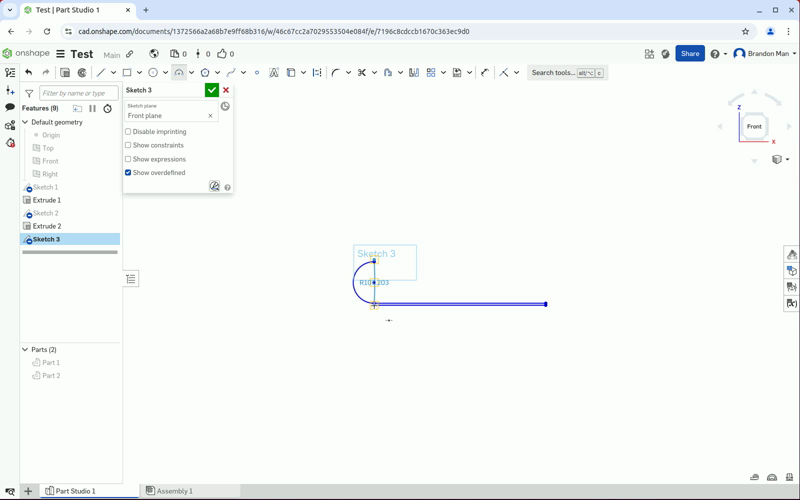
mouse_move(351, 282)
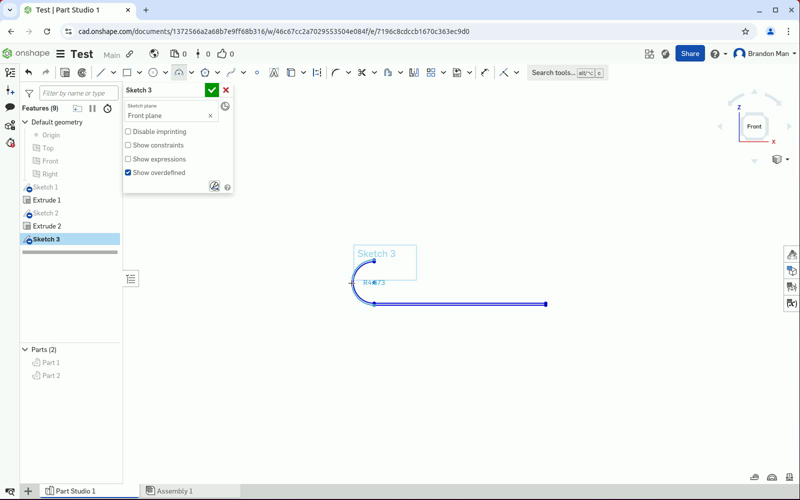
scroll(6)
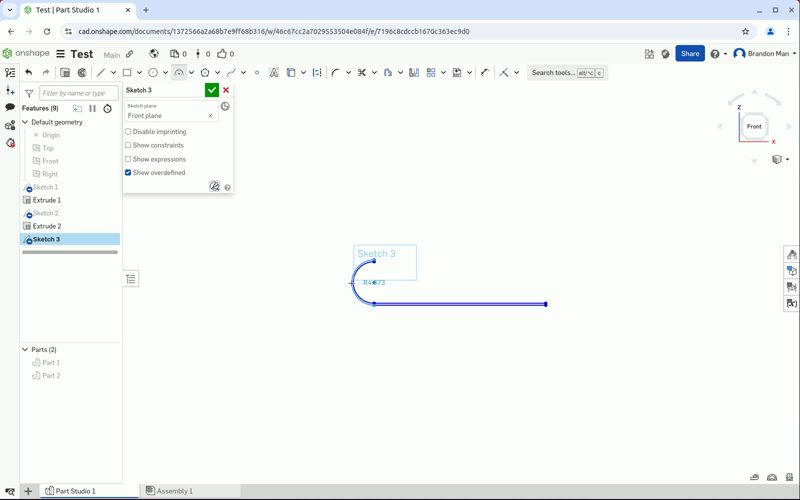
scroll(6)
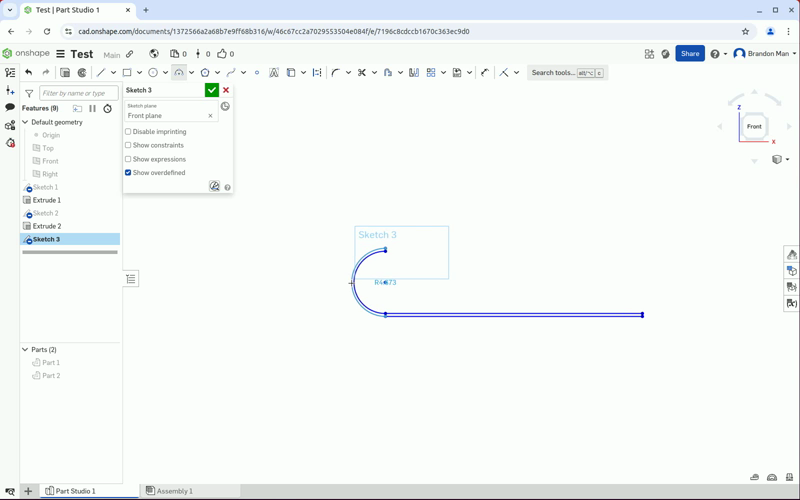
scroll(6)
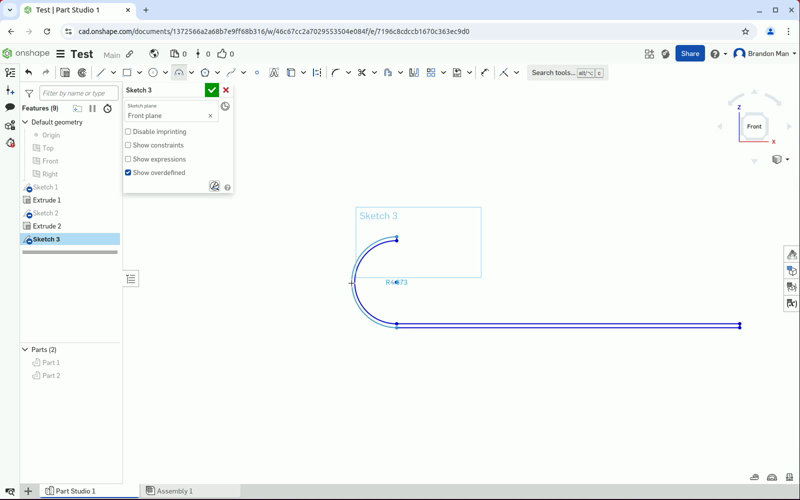
scroll(6)
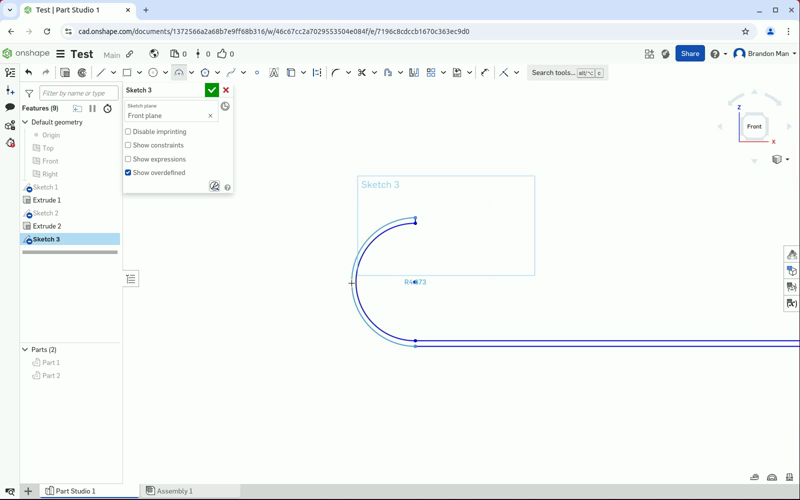
scroll(6)
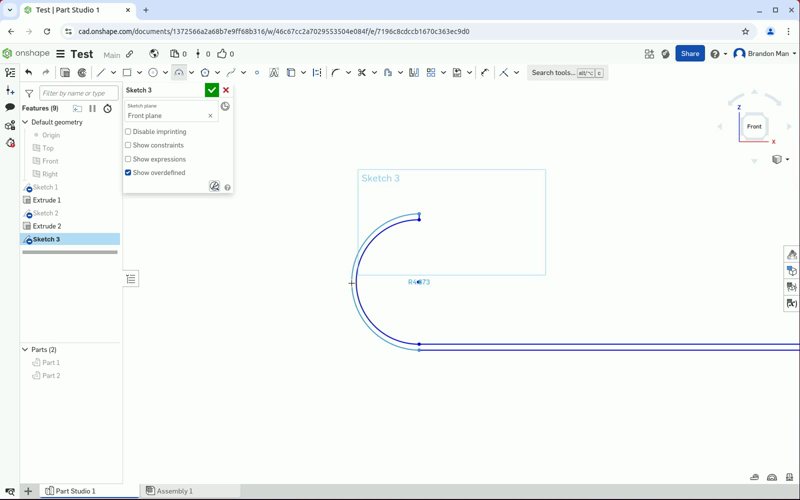
scroll(6)
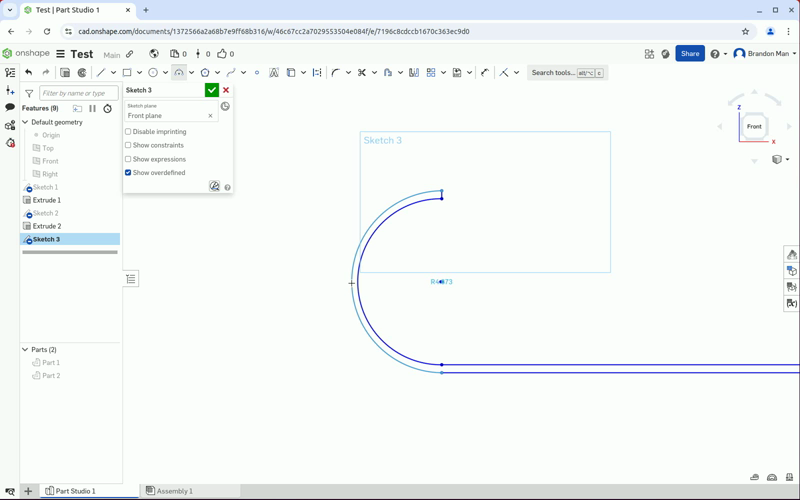
scroll(6)
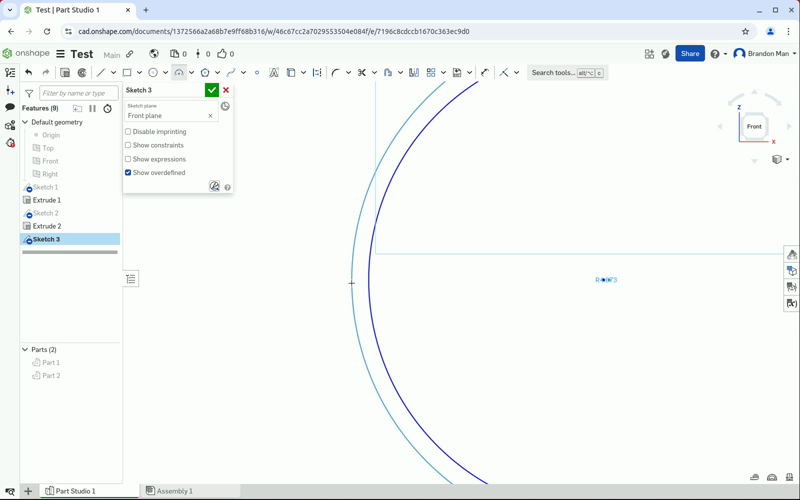
click(351, 282)
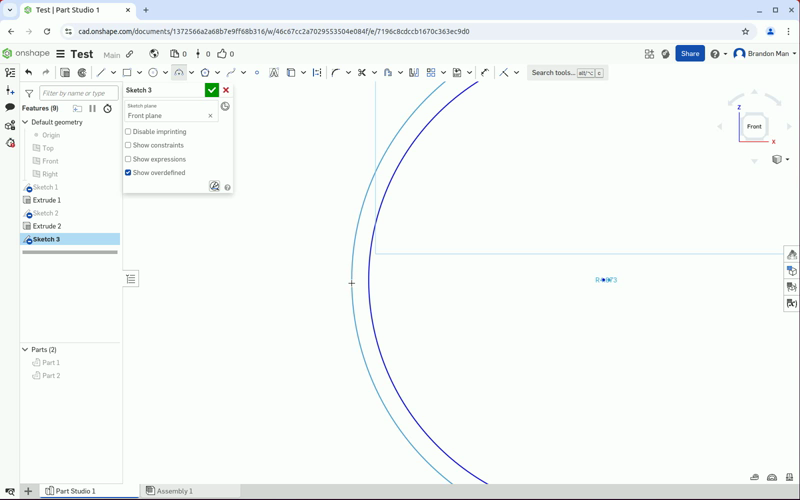
scroll(-6)
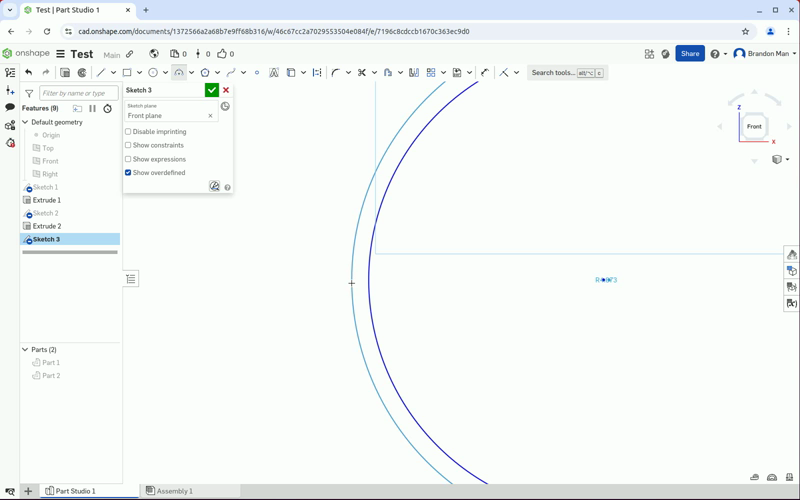
scroll(-6)
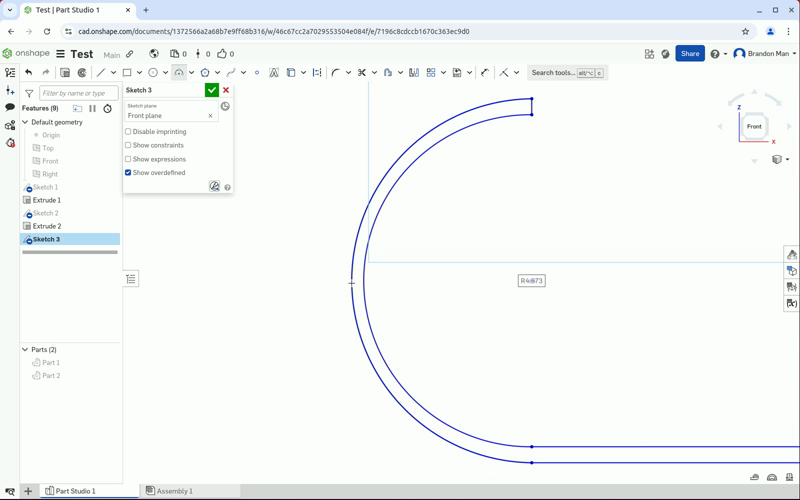
scroll(-6)
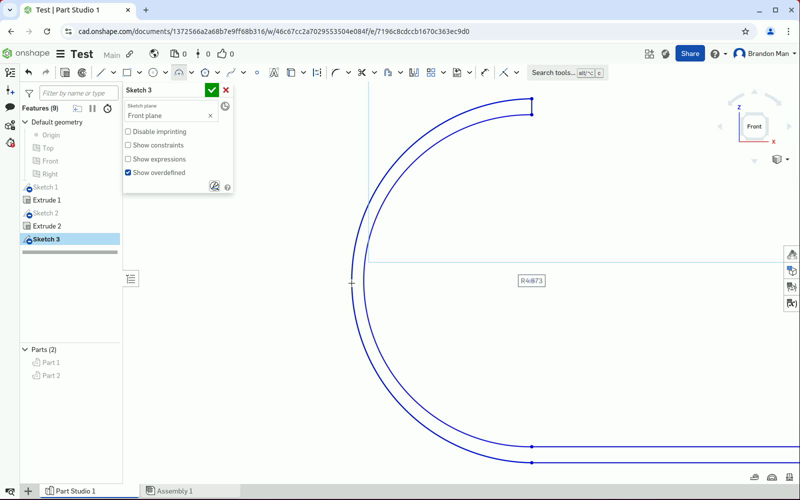
scroll(-6)
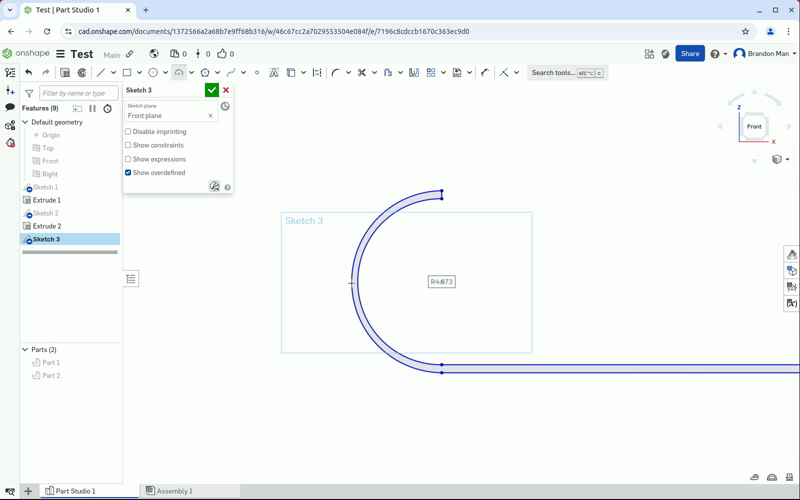
scroll(-6)
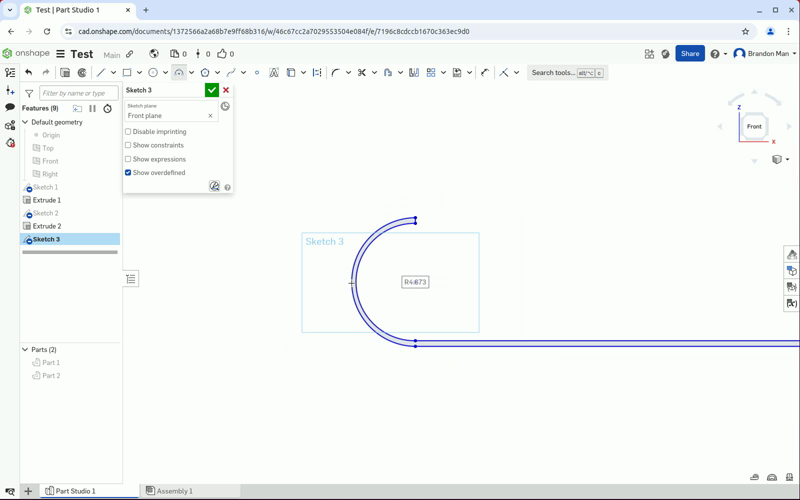
scroll(-6)
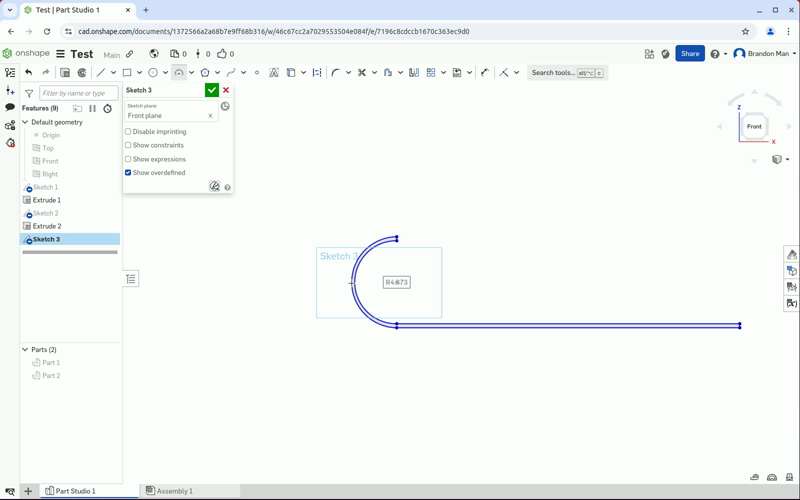
scroll(-6)
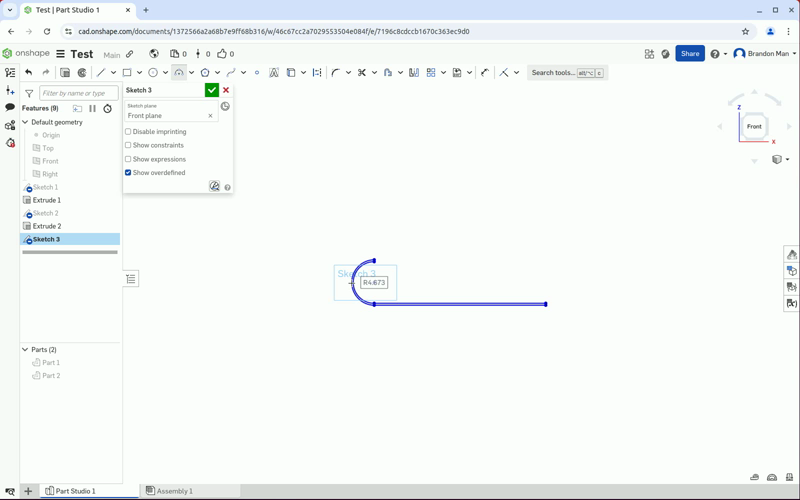
key_up(shift)
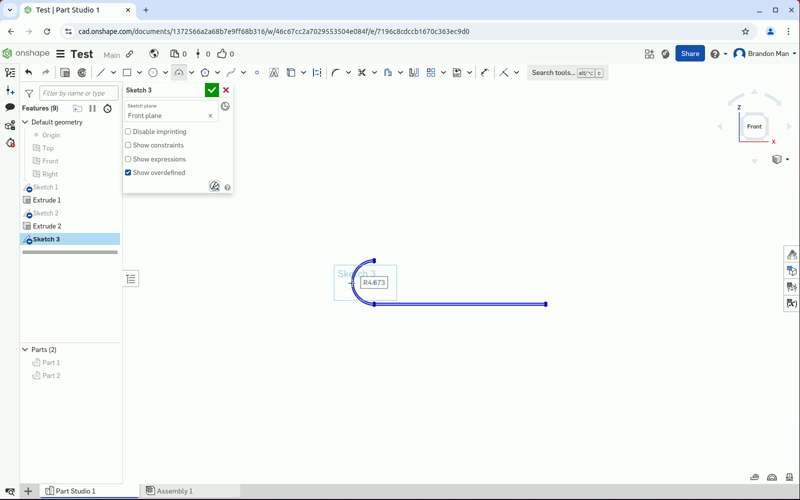
key(esc)
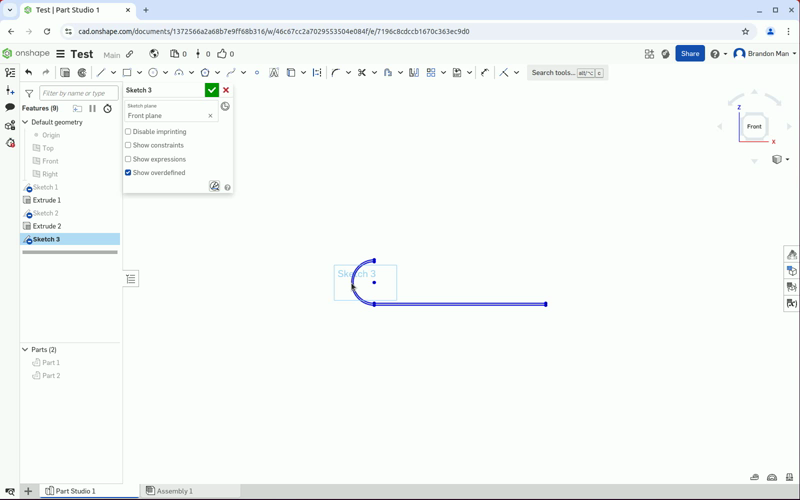
mouse_move(371, 280)
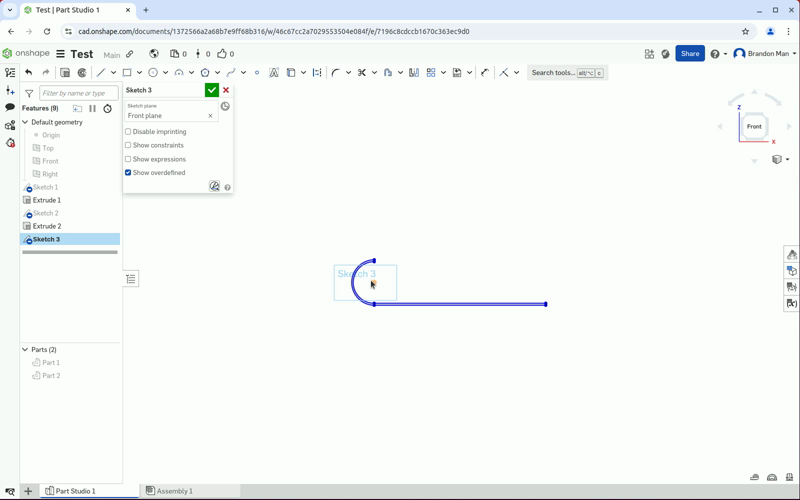
scroll(6)
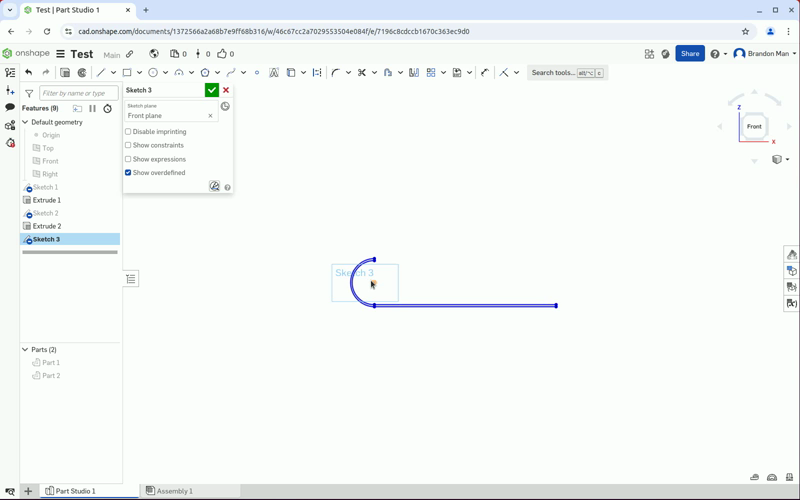
scroll(6)
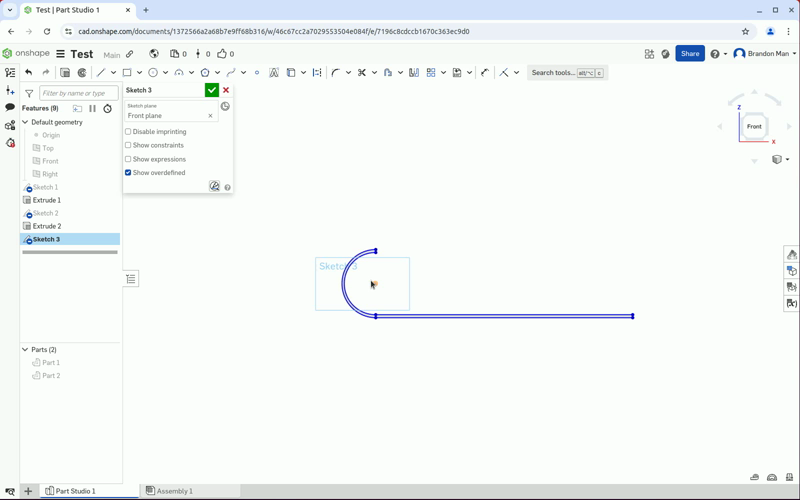
scroll(6)
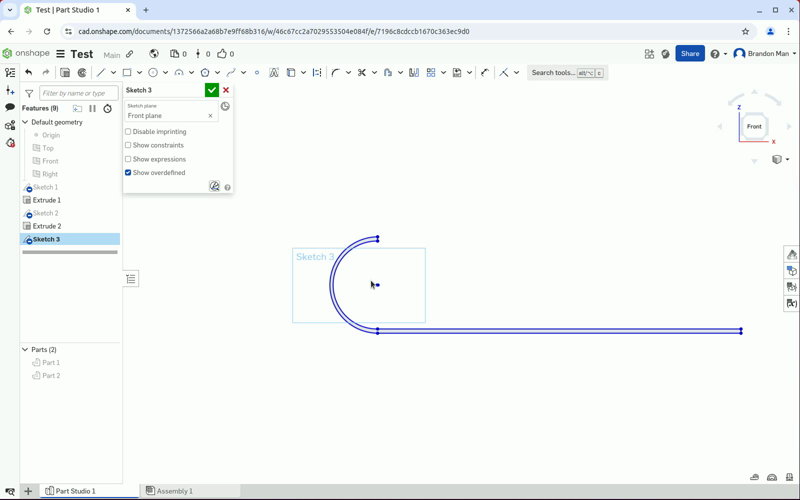
scroll(6)
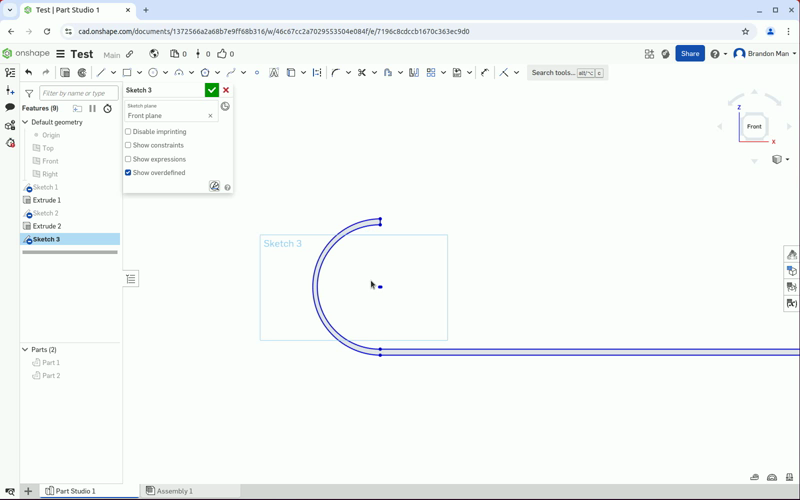
scroll(6)
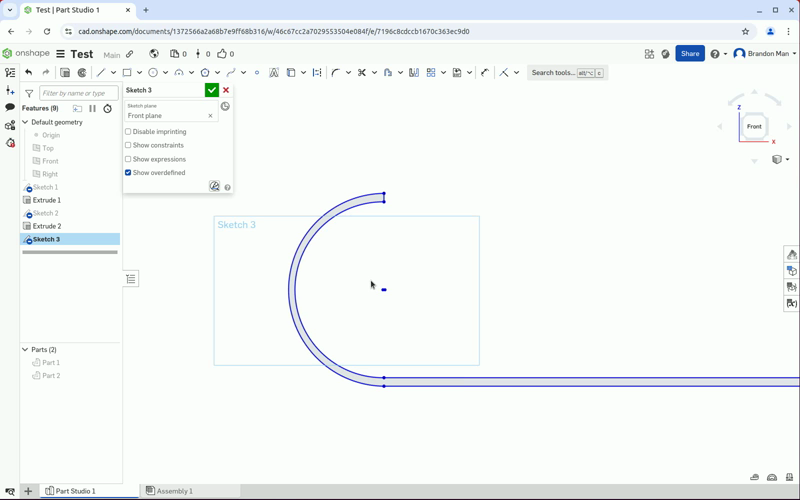
scroll(6)
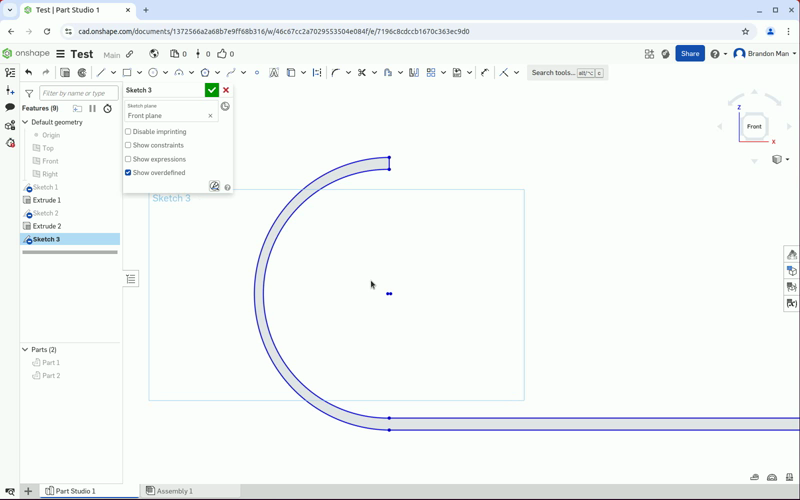
scroll(6)
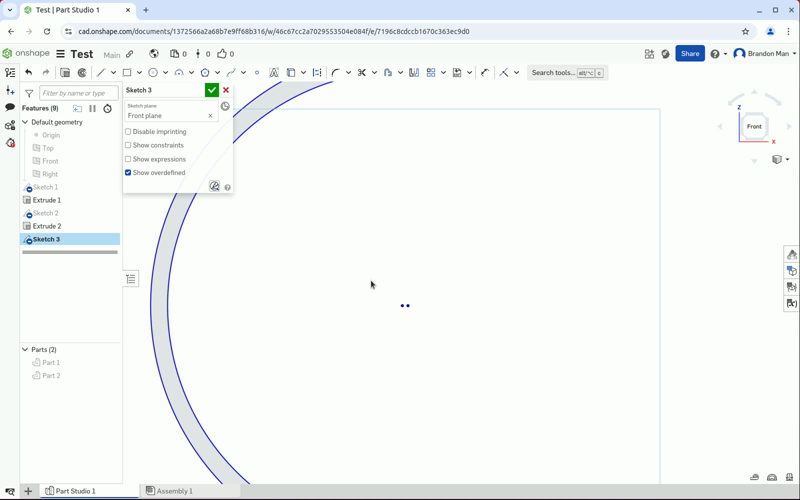
click(371, 280)
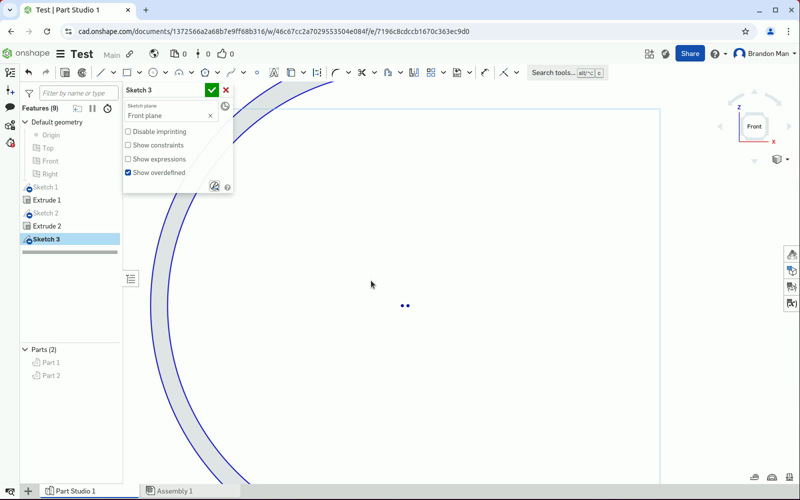
scroll(-6)
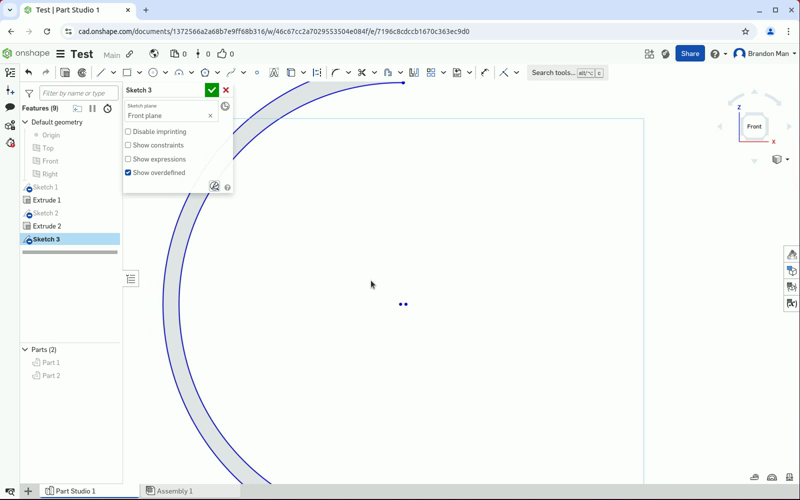
scroll(-6)
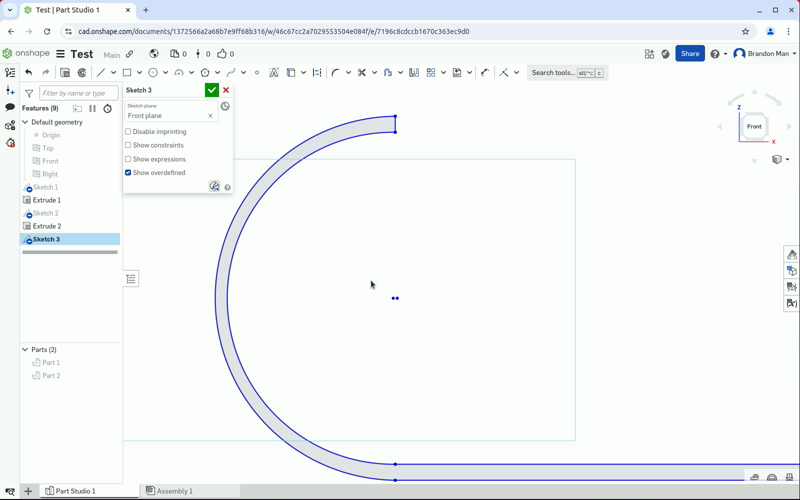
scroll(-6)
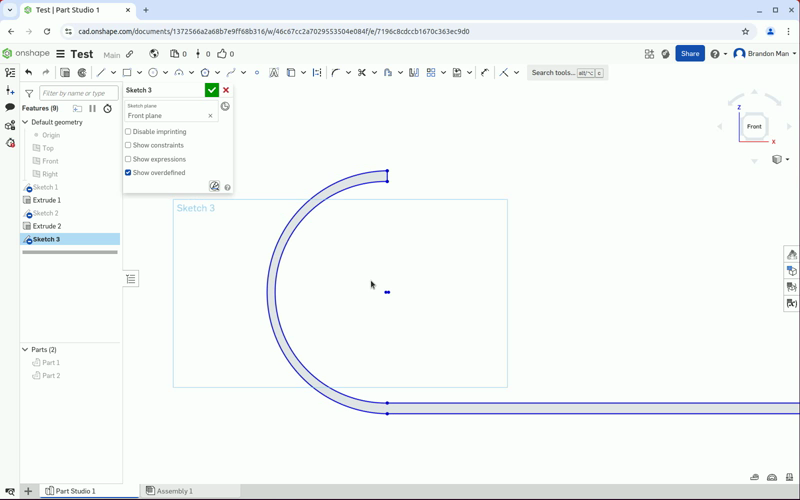
scroll(-6)
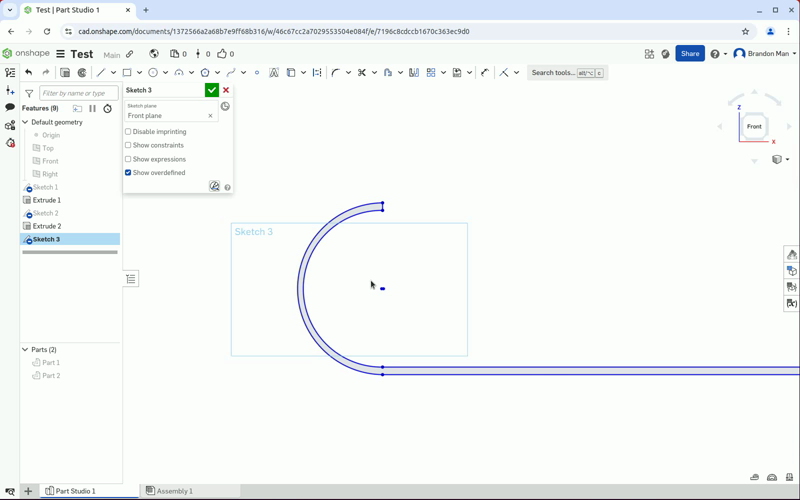
scroll(-6)
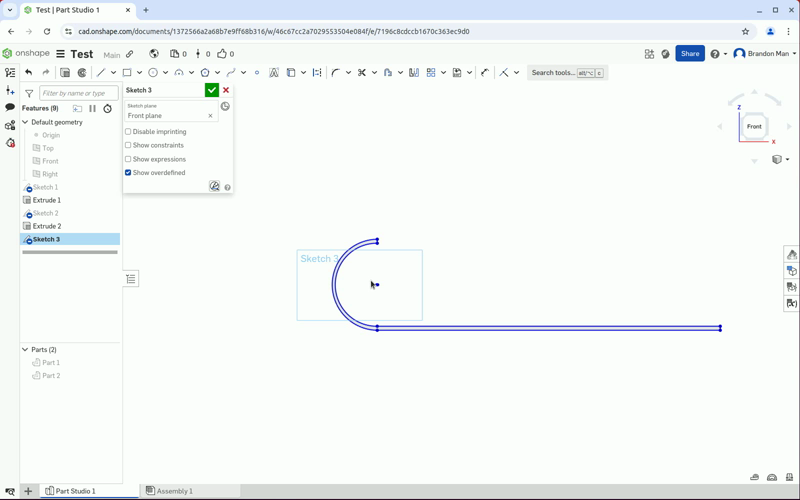
scroll(-6)
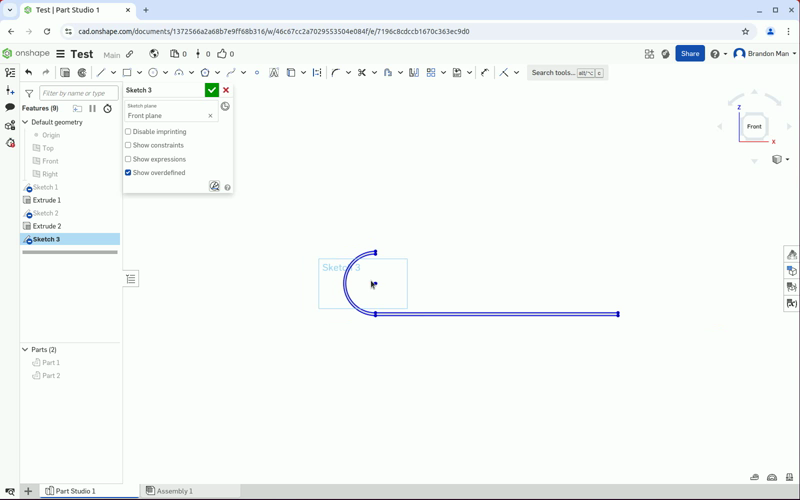
scroll(-6)
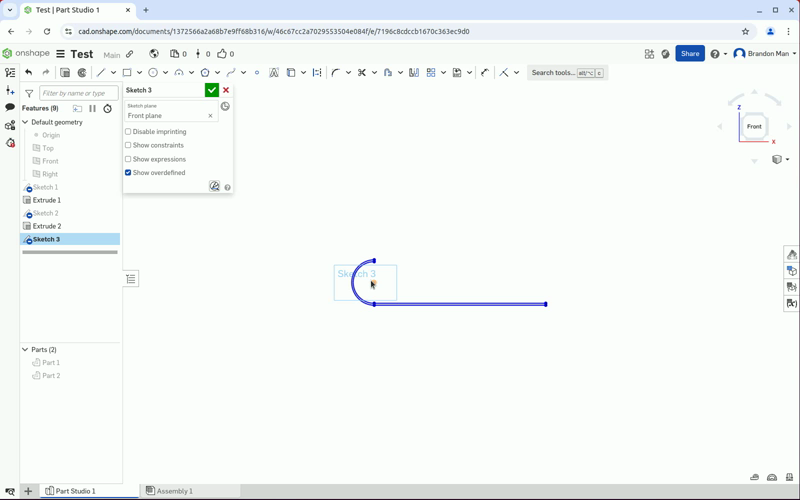
mouse_move(73, 352)
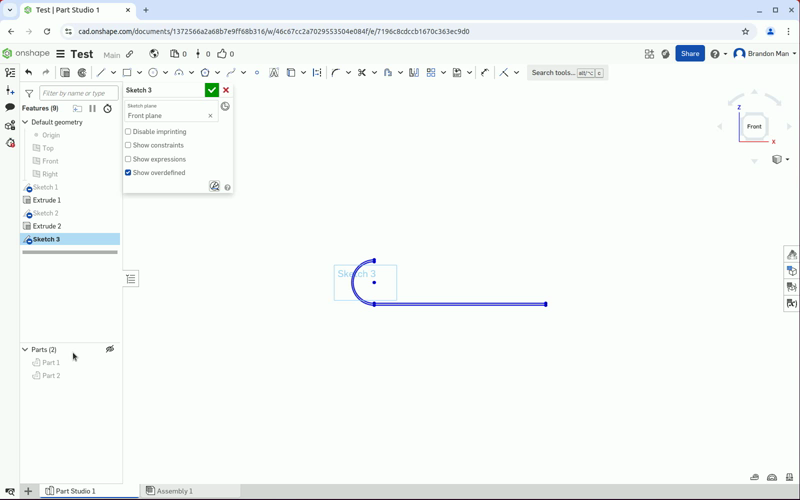
key(shift+y)
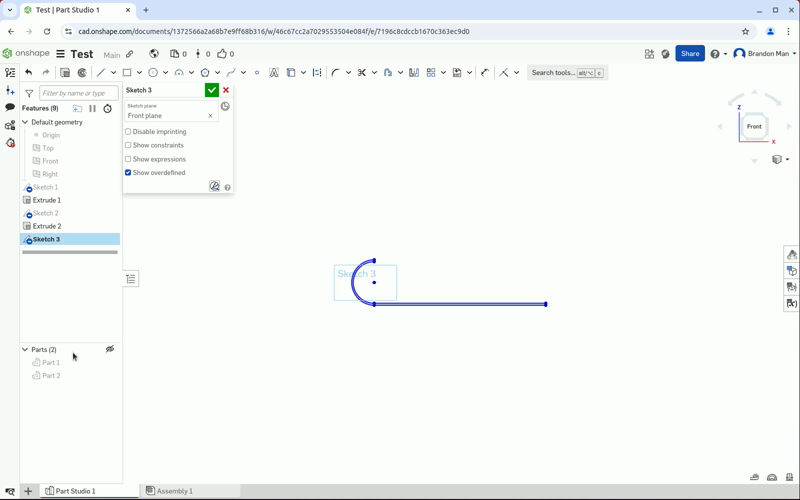
key(shift+e)
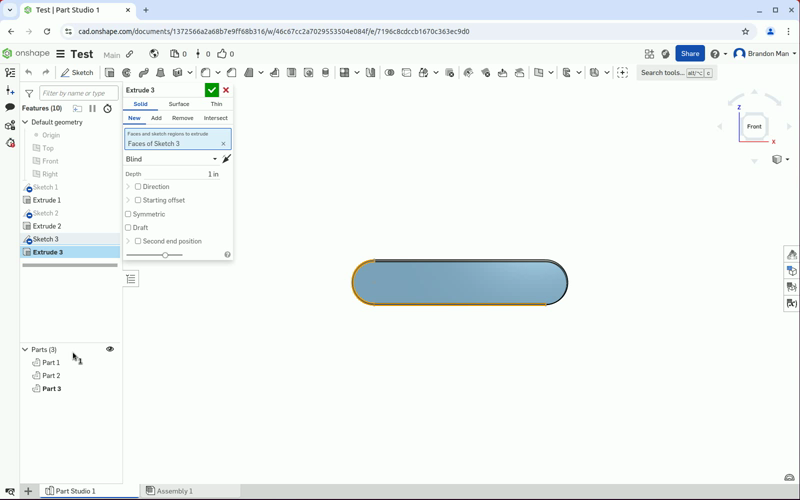
mouse_move(143, 106)
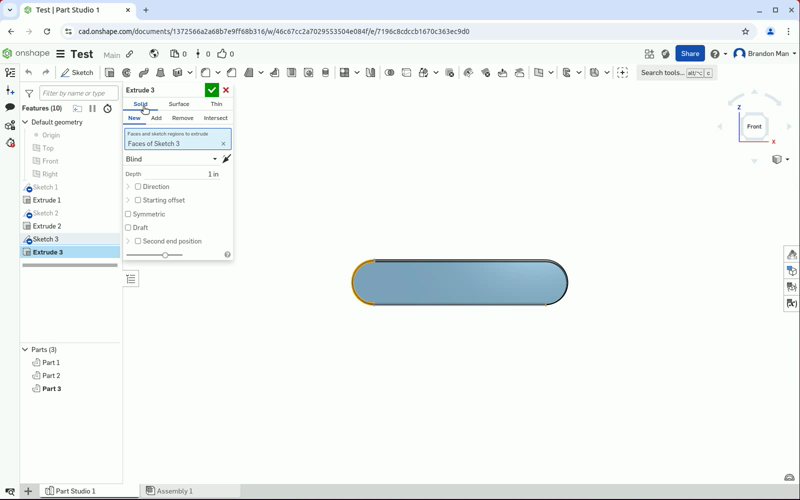
click(143, 106)
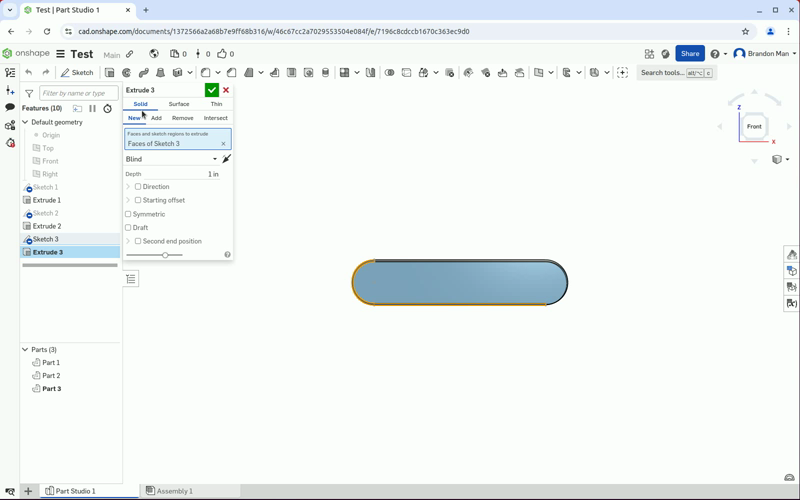
mouse_move(137, 120)
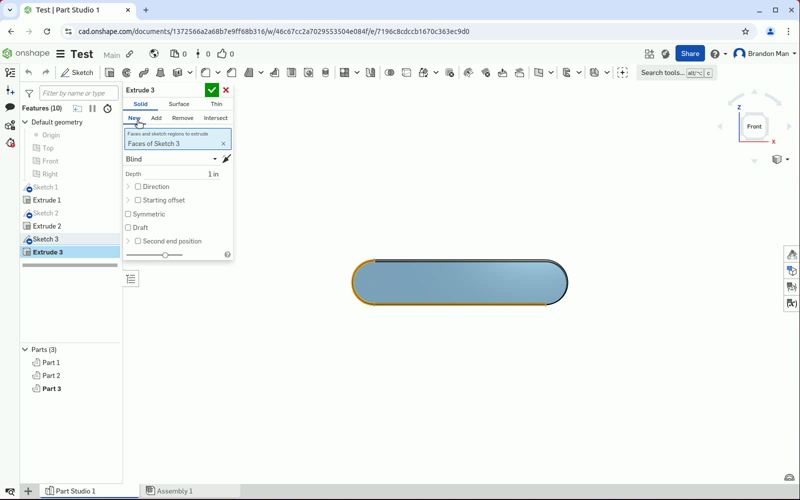
click(137, 120)
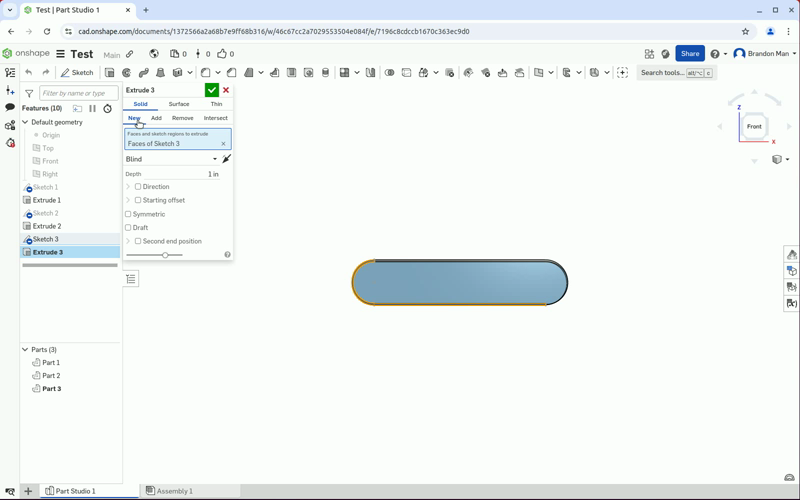
key(tab, 4)
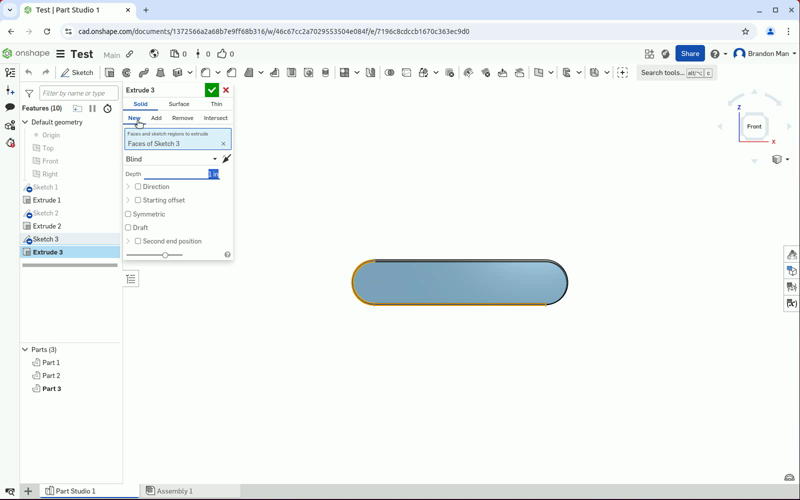
text(0.722)
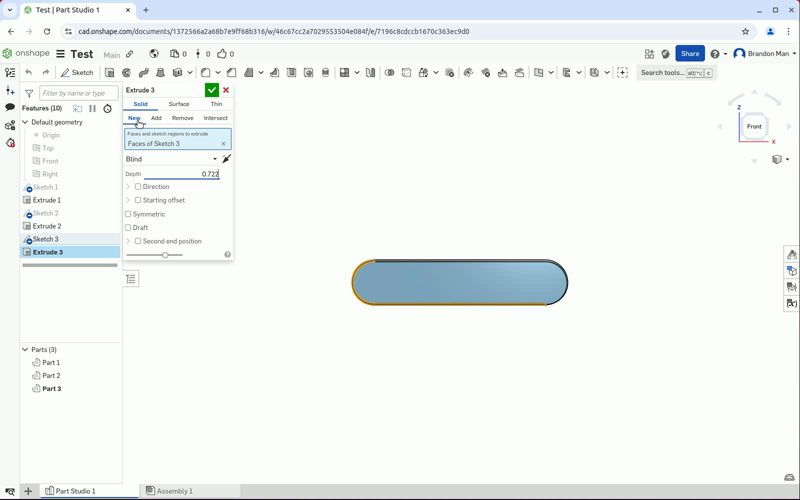
key(enter)
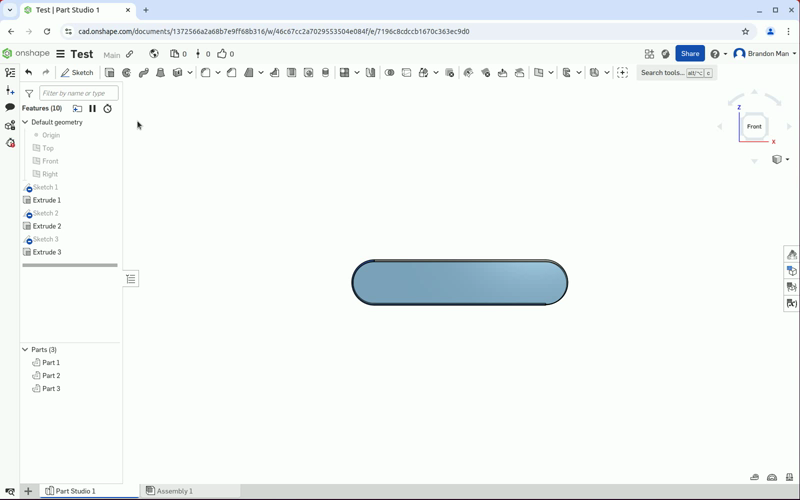
key(shift+h)
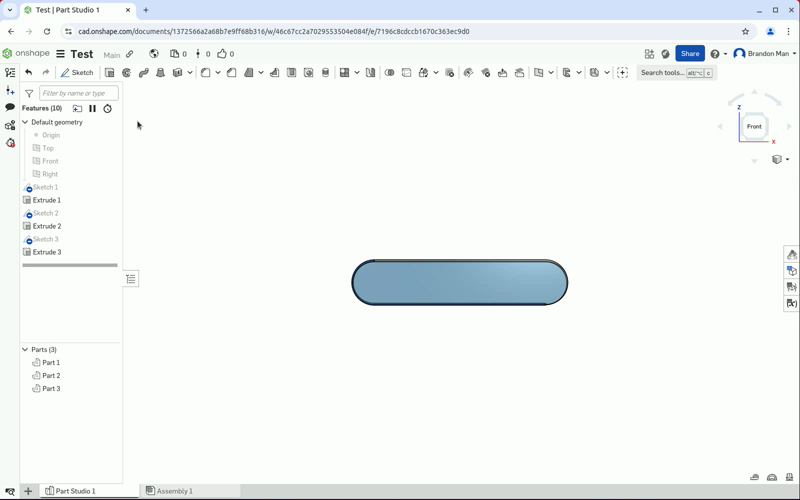
key(shift+h)
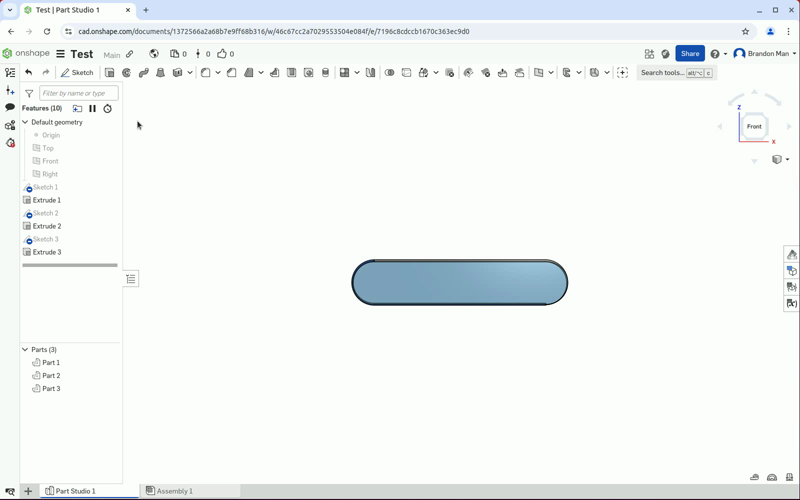
mouse_move(73, 189)
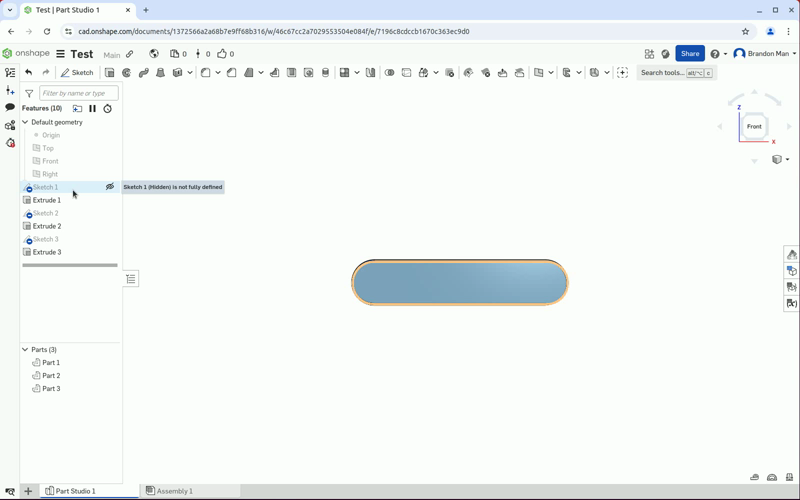
click(73, 189)
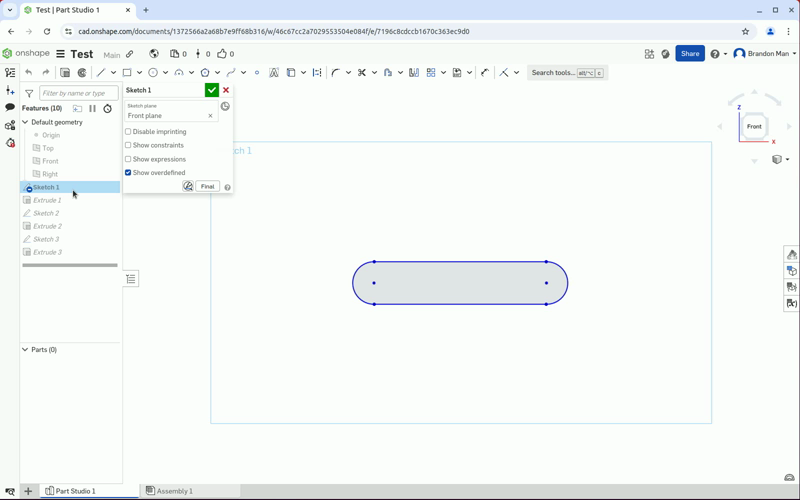
mouse_move(229, 92)
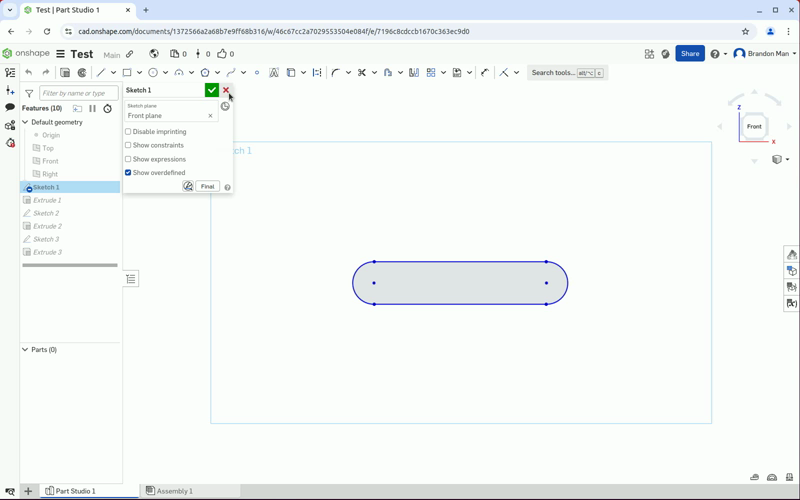
click(229, 92)
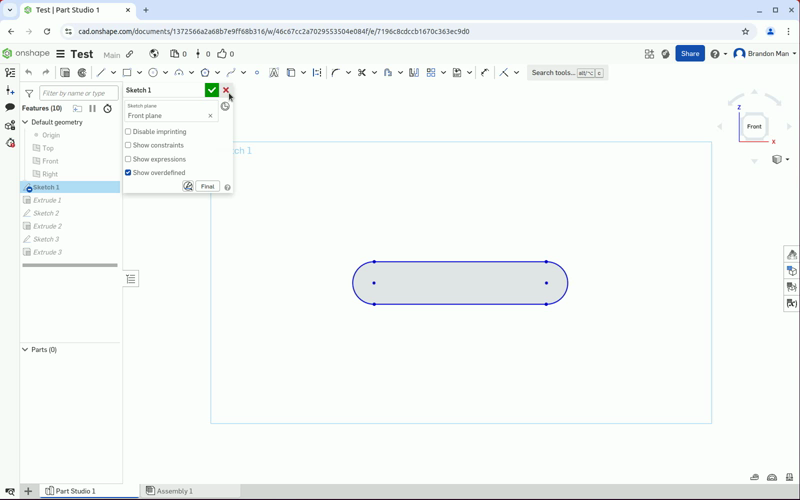
key(shift+s)
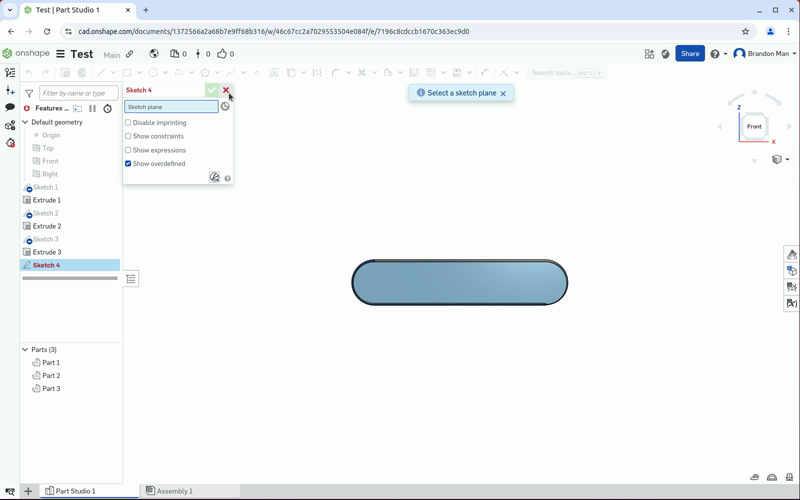
mouse_move(73, 163)
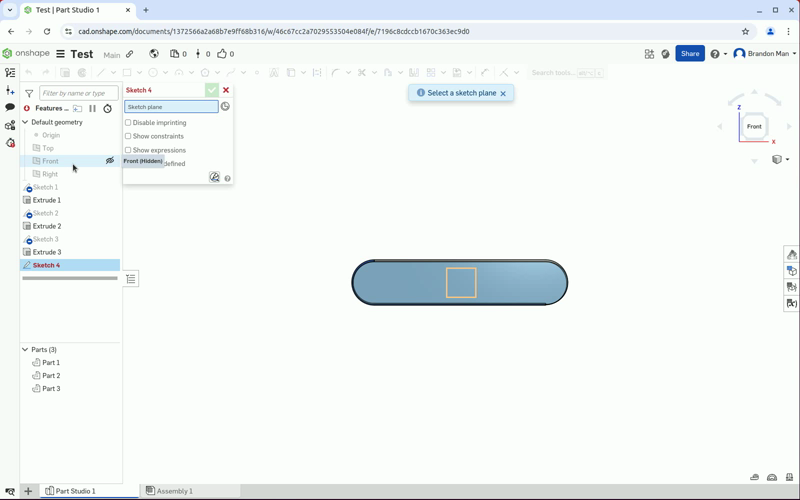
click(73, 163)
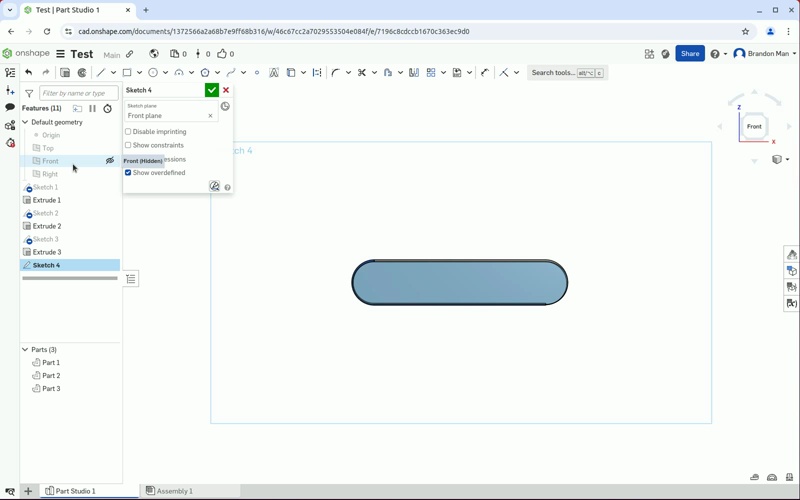
mouse_move(73, 352)
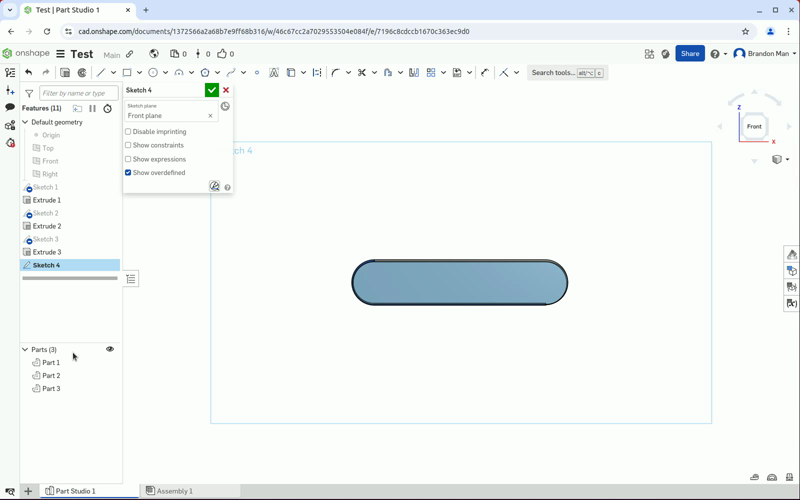
key(y)
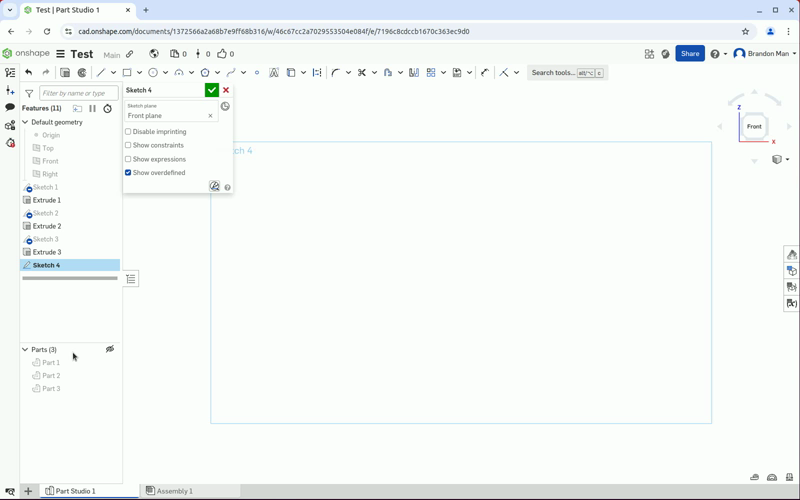
key(l)
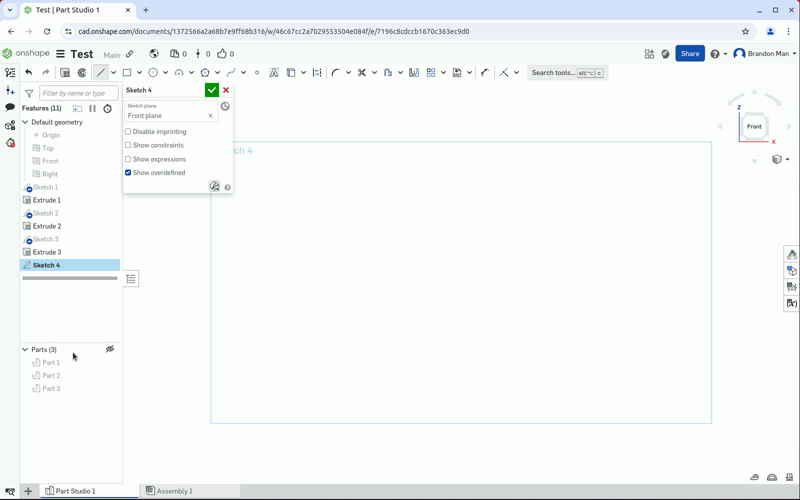
key_down(shift)
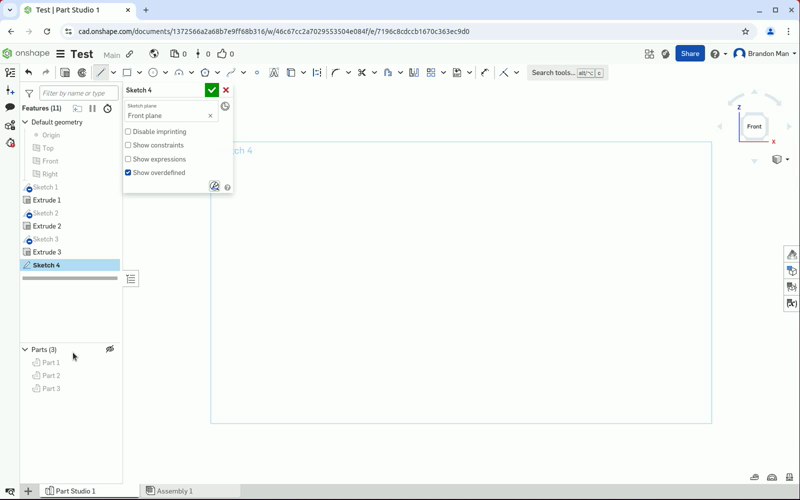
mouse_move(374, 260)
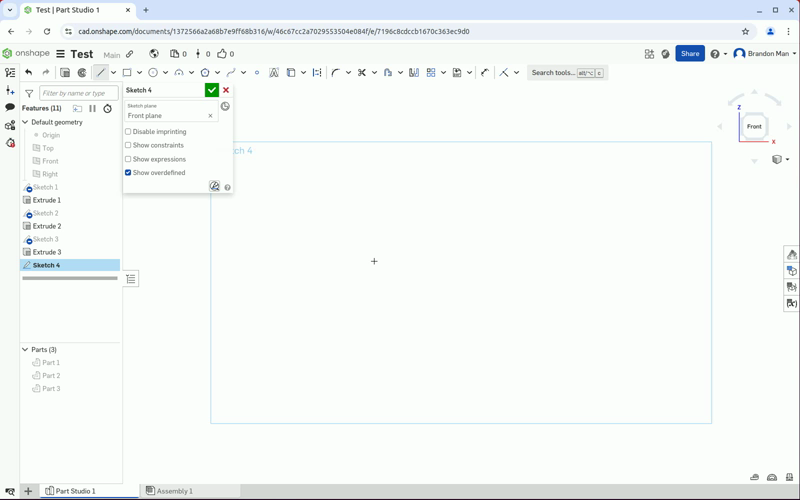
click(374, 260)
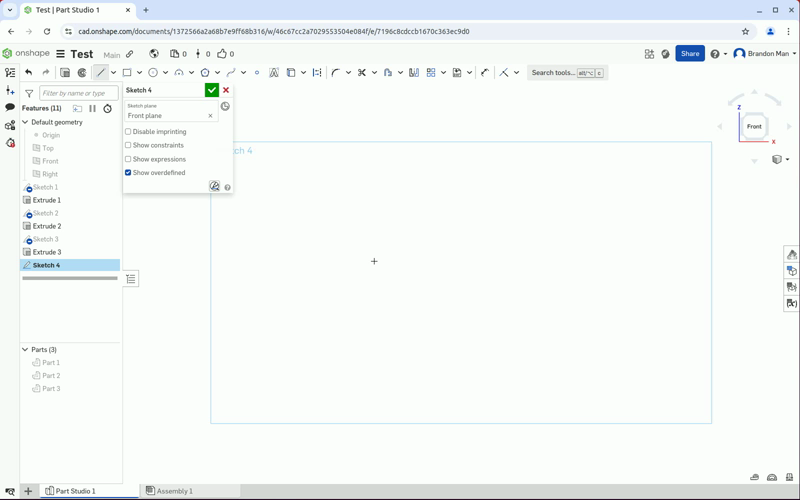
key_up(shift)
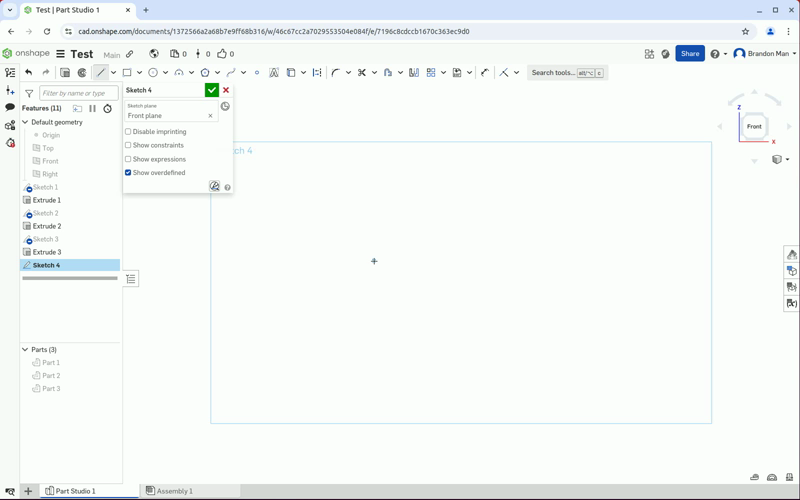
key_down(shift)
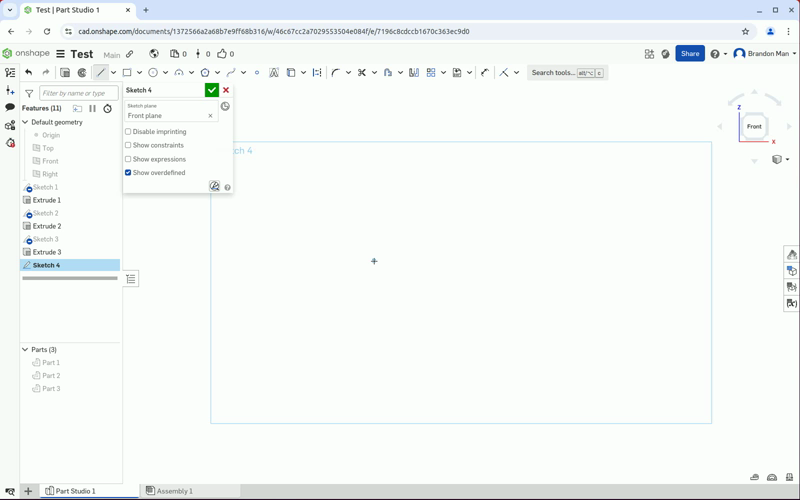
mouse_move(545, 260)
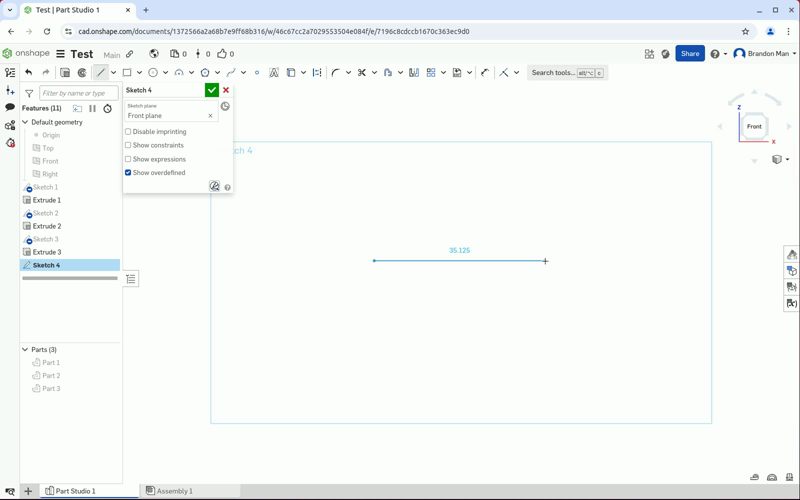
click(545, 260)
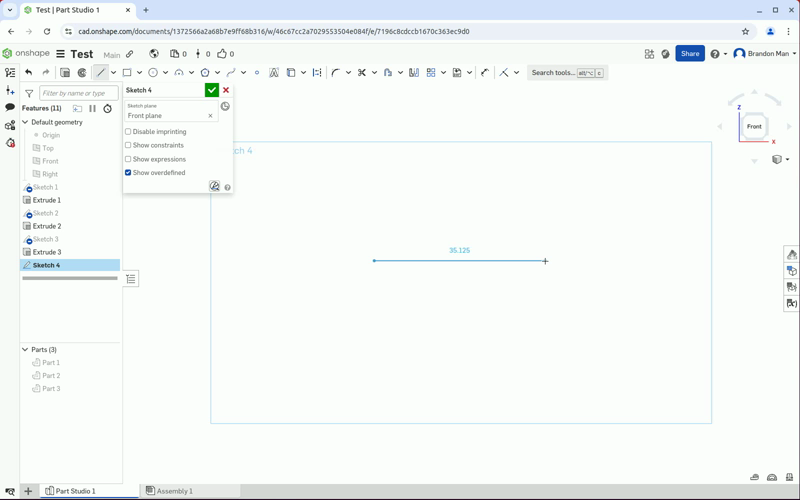
key_up(shift)
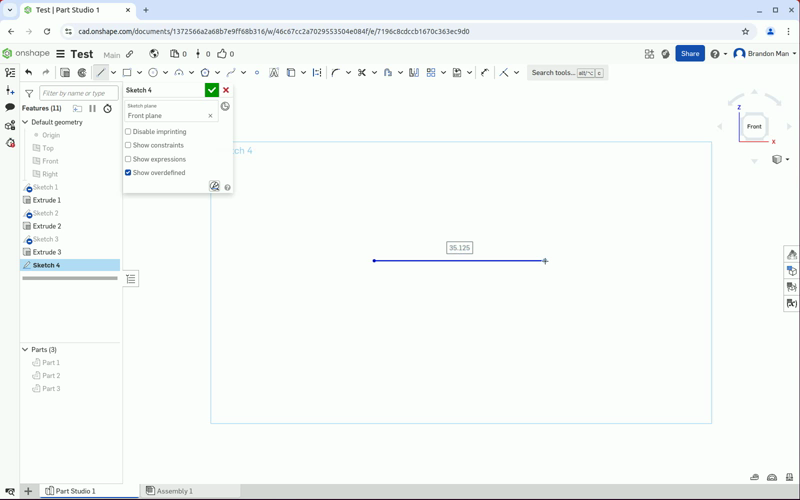
key(esc)
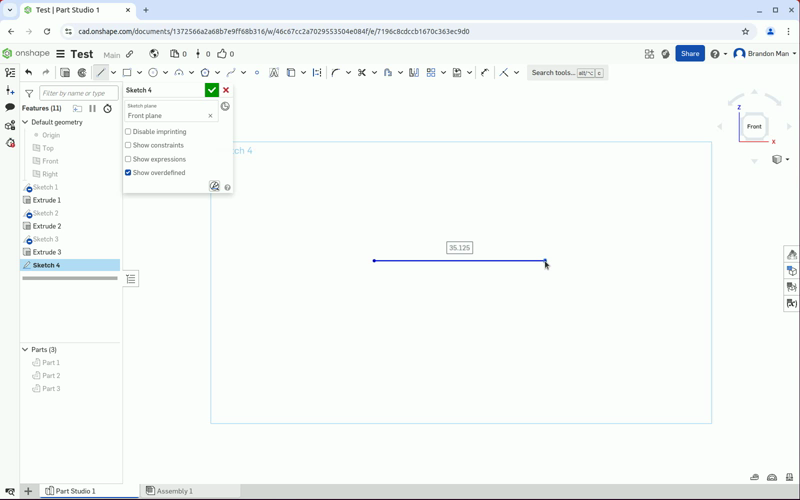
key(a)
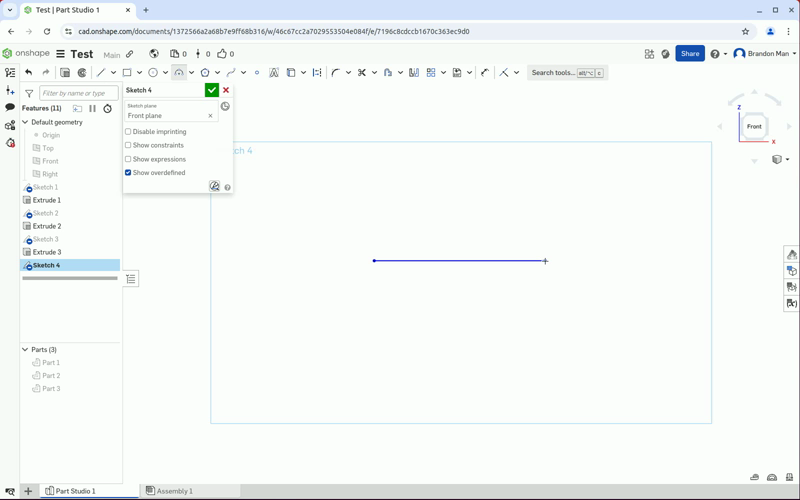
mouse_move(545, 260)
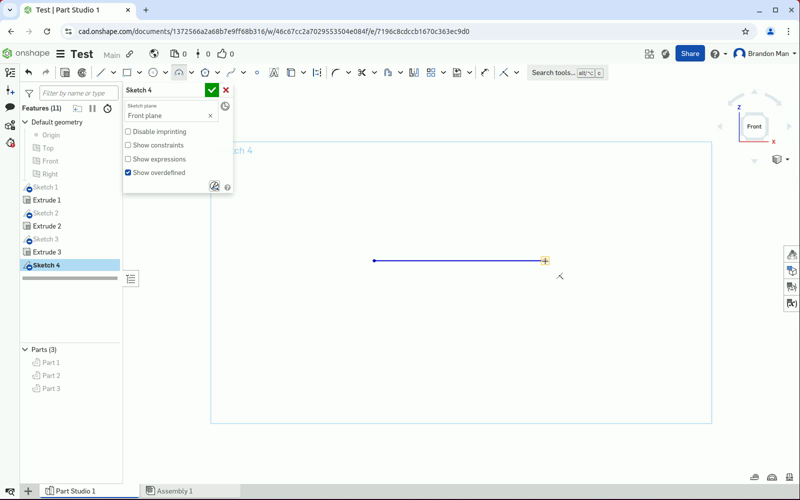
click(545, 260)
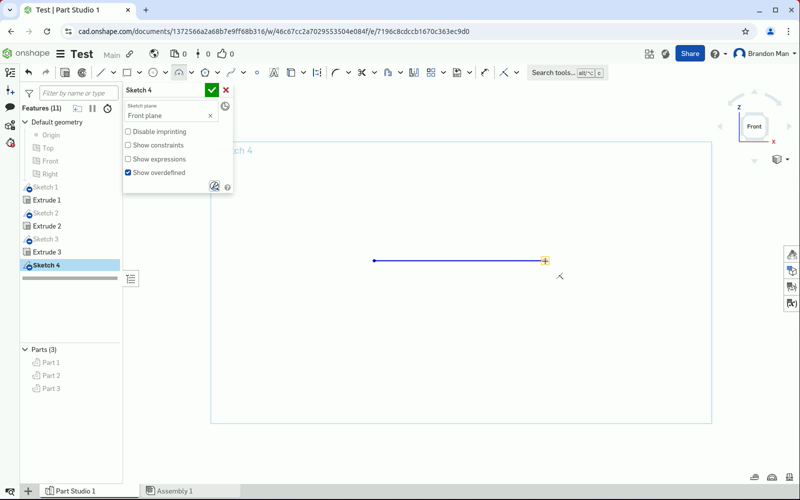
key_down(shift)
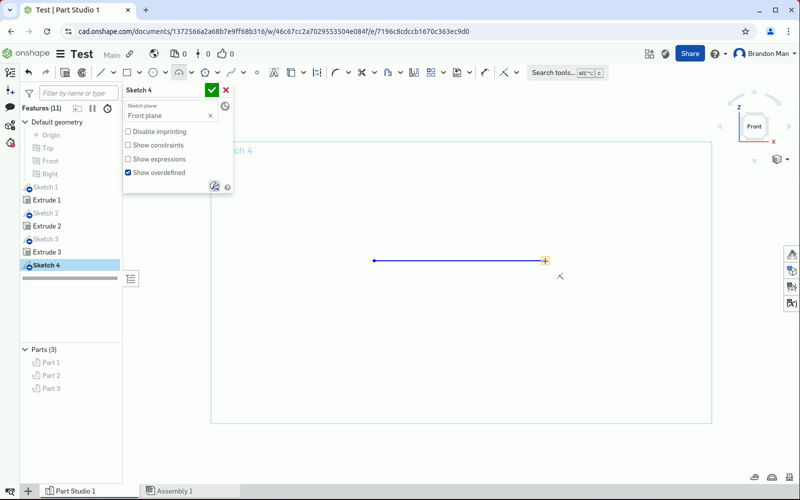
mouse_move(545, 306)
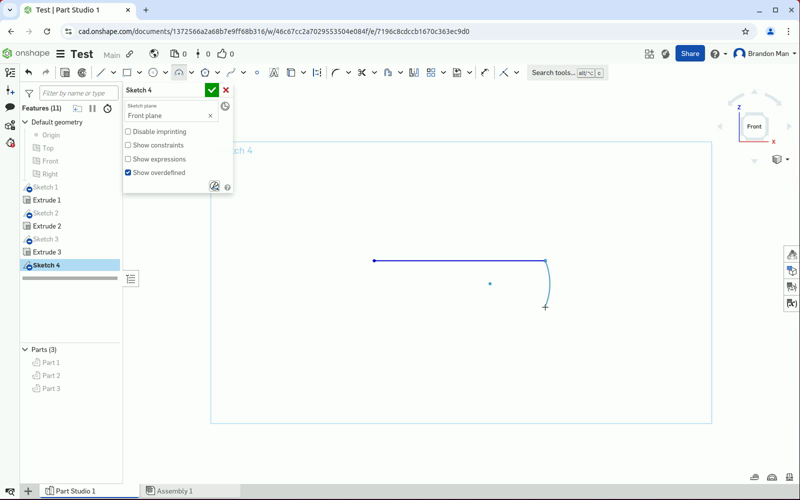
click(545, 306)
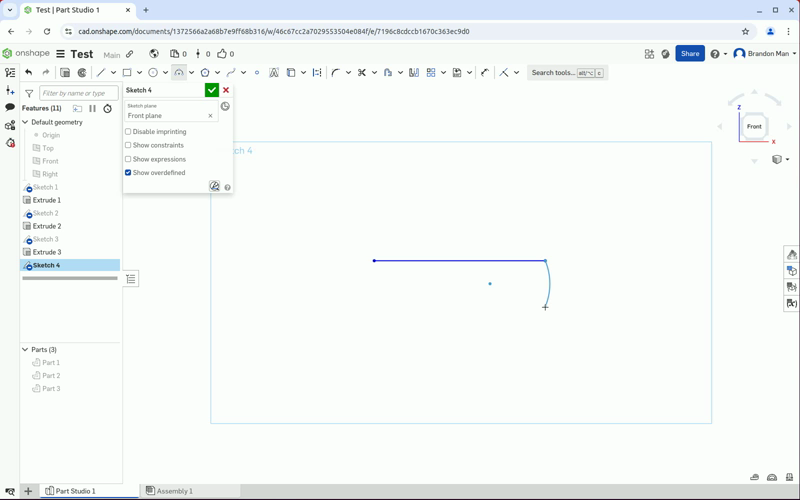
mouse_move(568, 283)
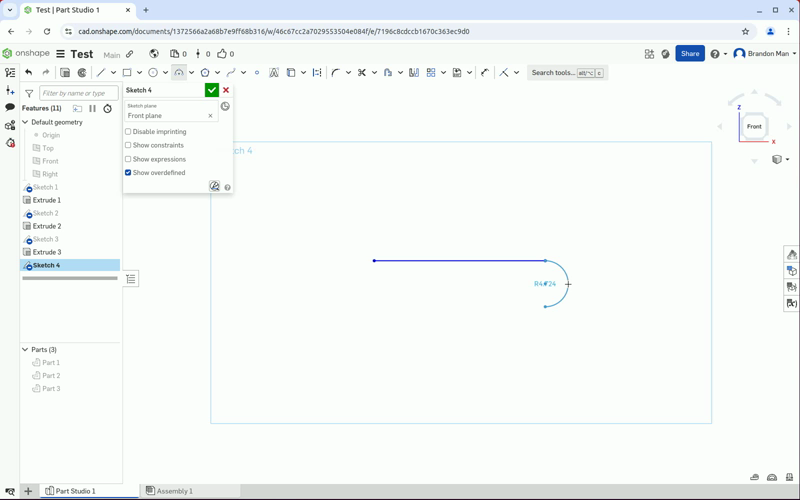
click(568, 283)
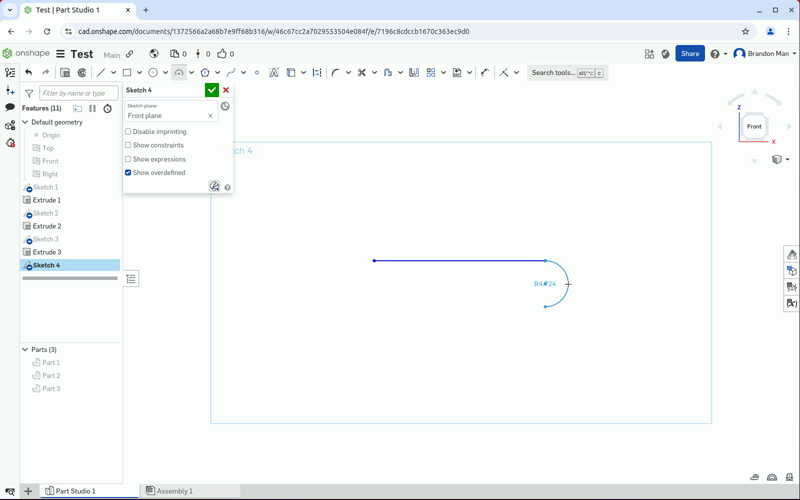
key_up(shift)
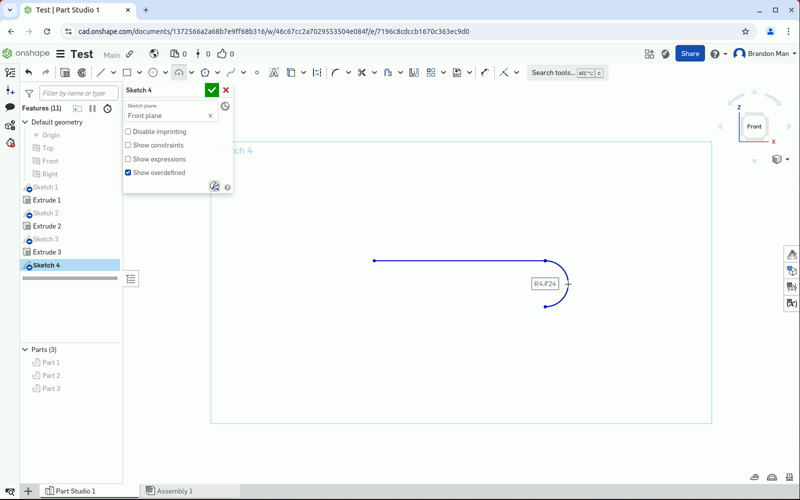
key(esc)
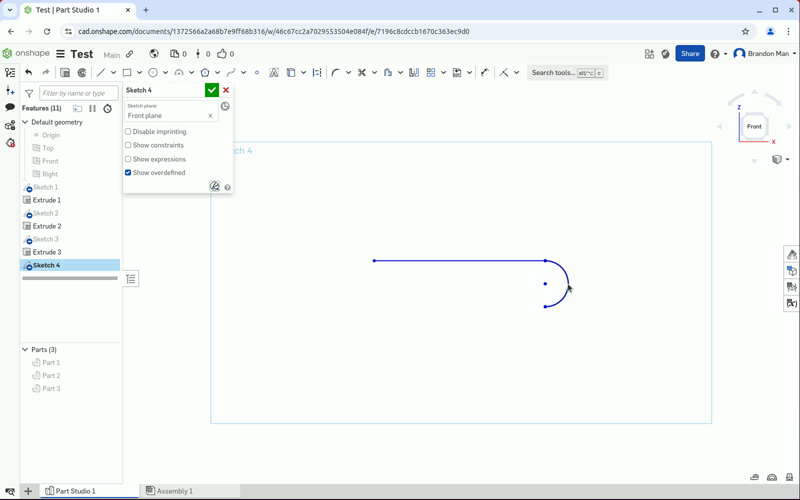
key(l)
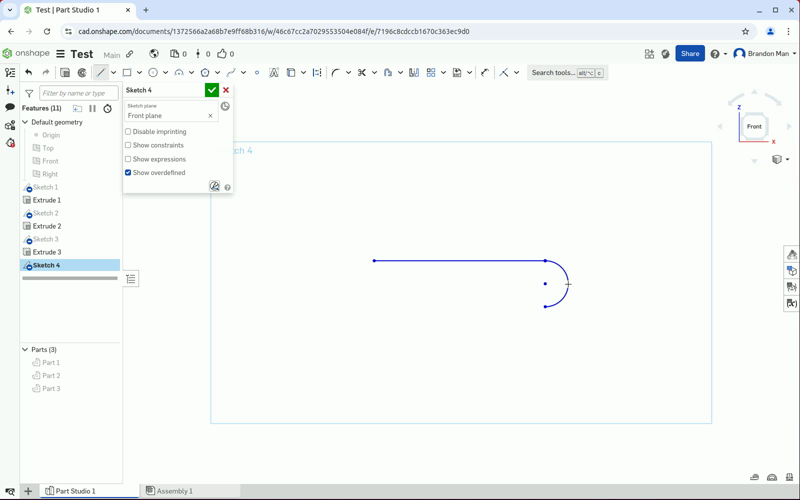
mouse_move(545, 306)
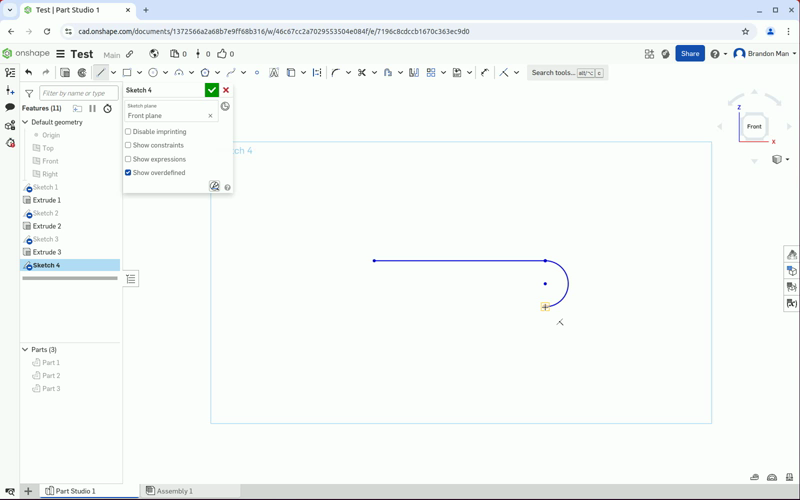
click(545, 306)
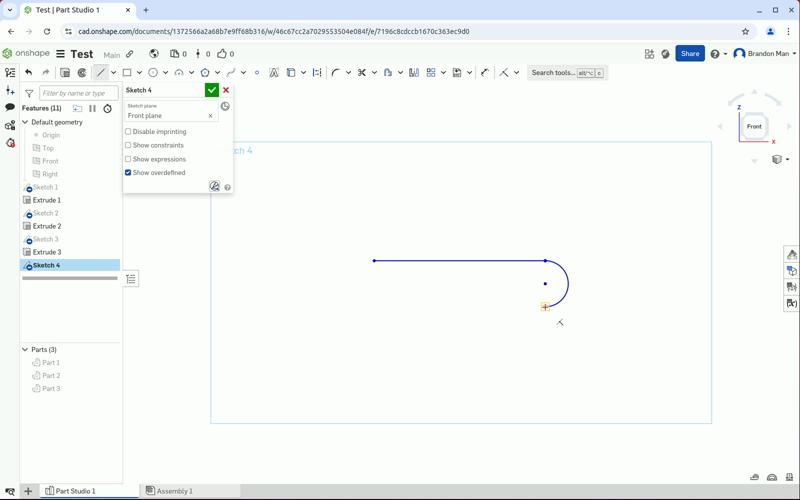
key_down(shift)
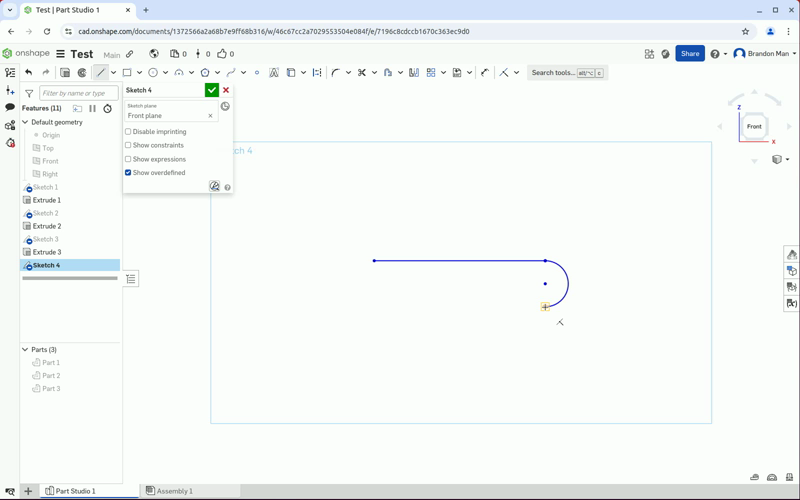
mouse_move(575, 306)
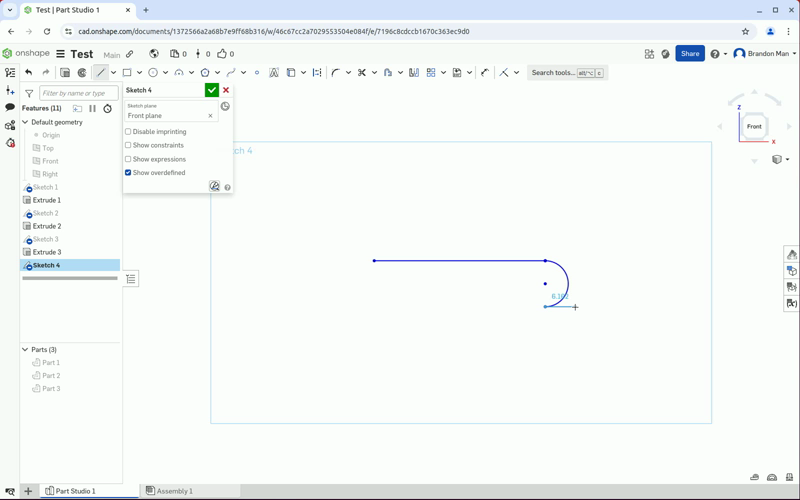
mouse_move(545, 308)
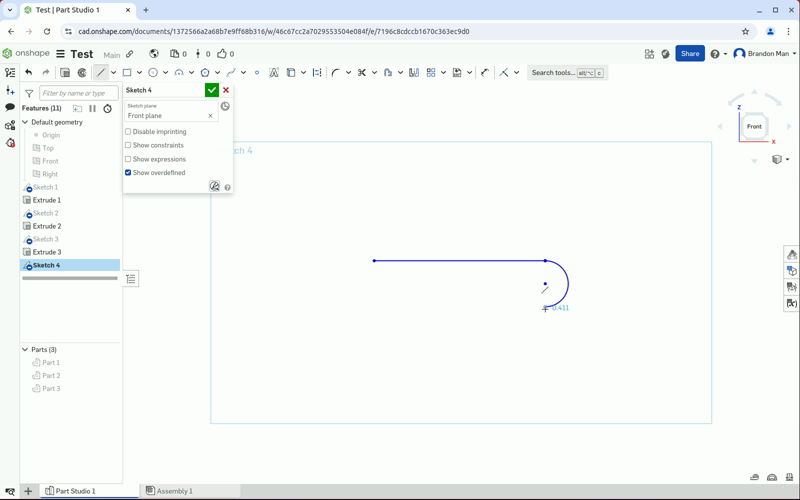
scroll(6)
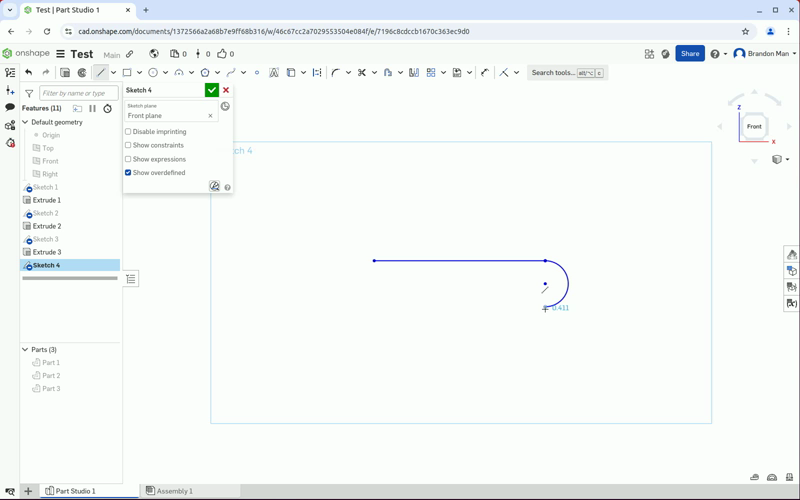
scroll(6)
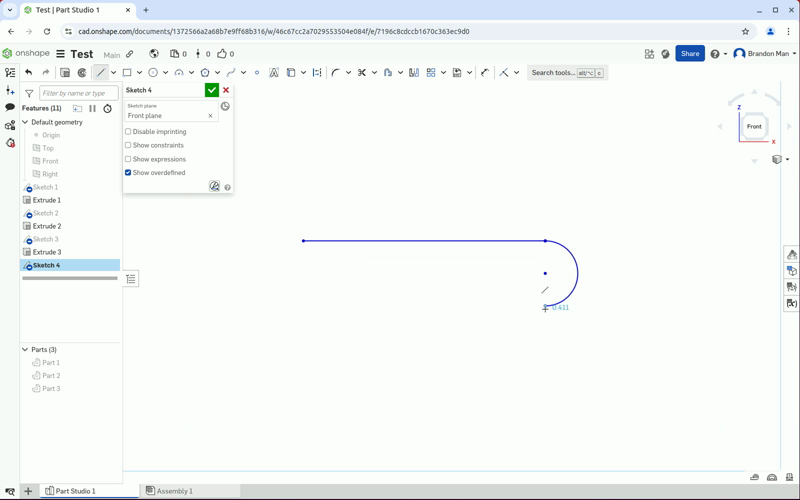
scroll(6)
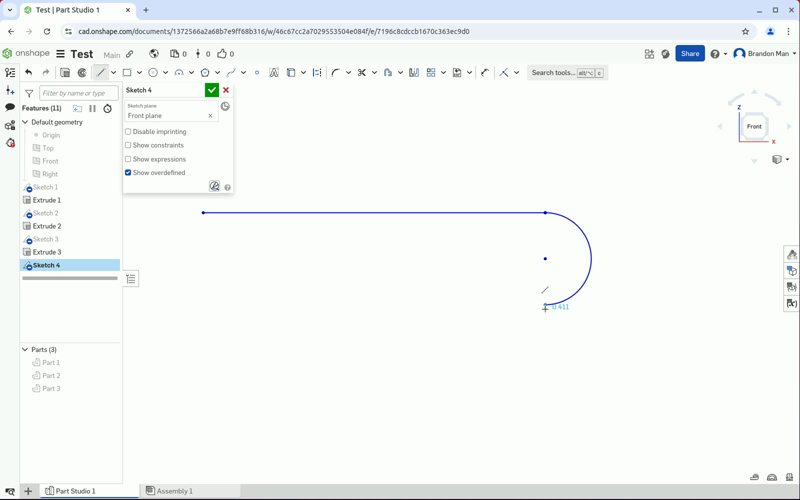
scroll(6)
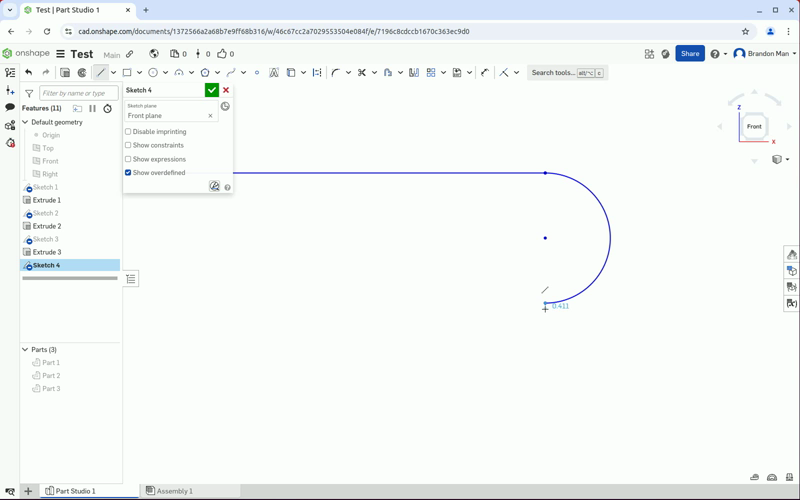
scroll(6)
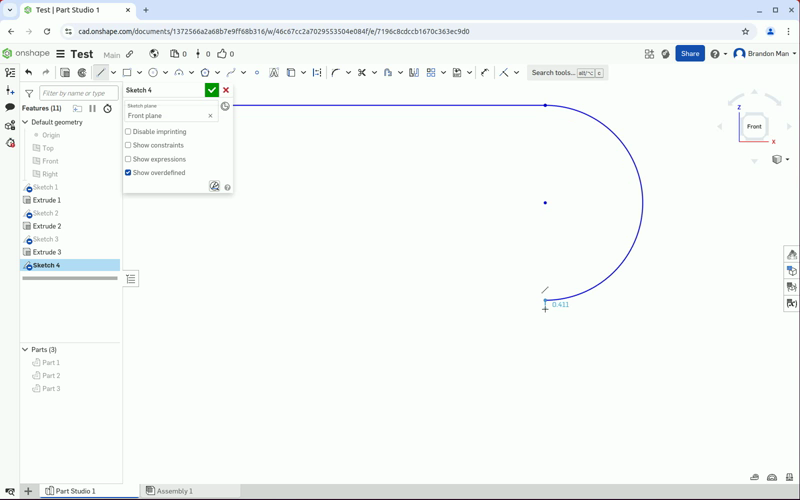
scroll(6)
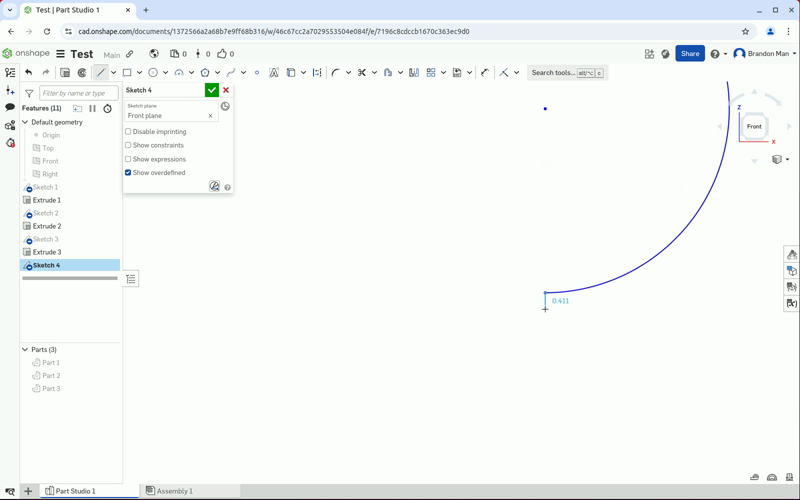
scroll(6)
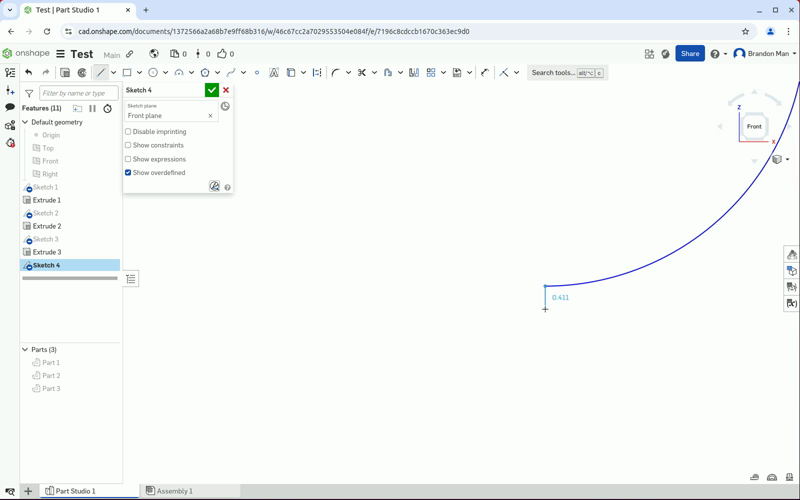
click(545, 308)
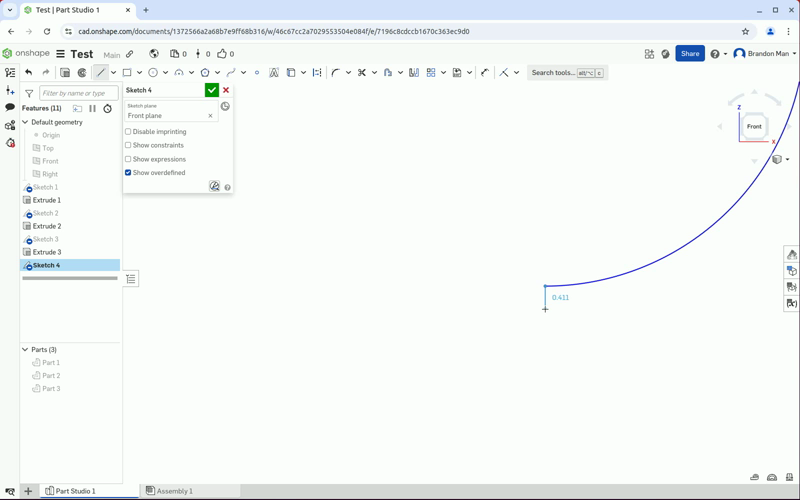
scroll(-6)
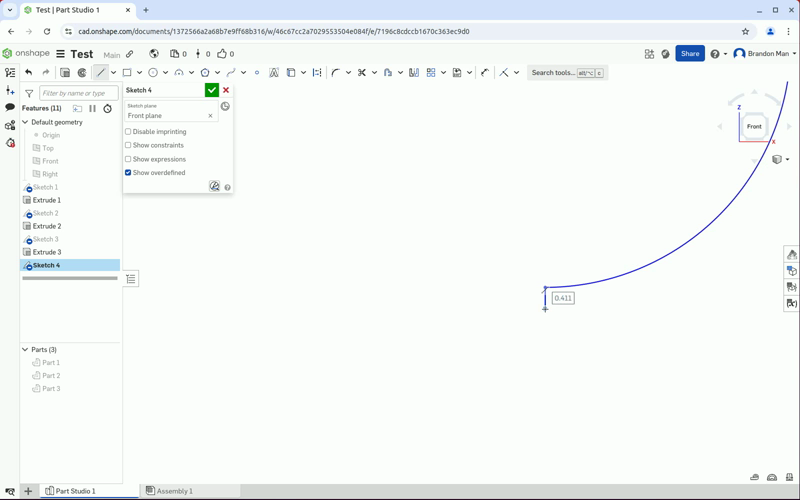
scroll(-6)
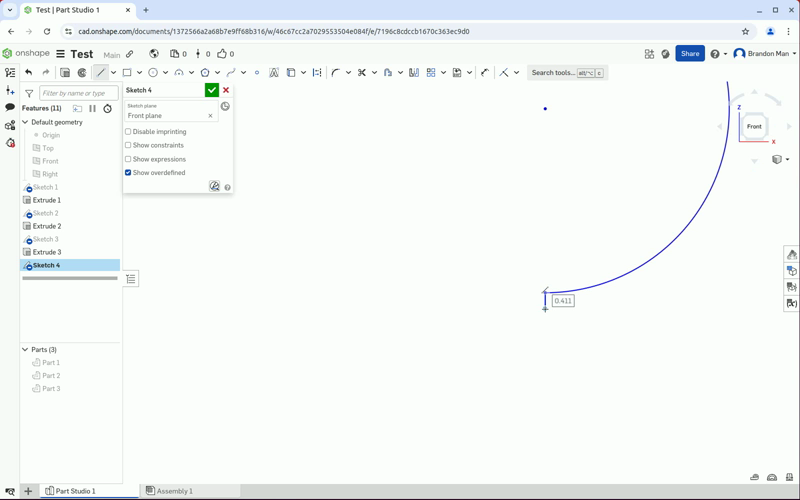
scroll(-6)
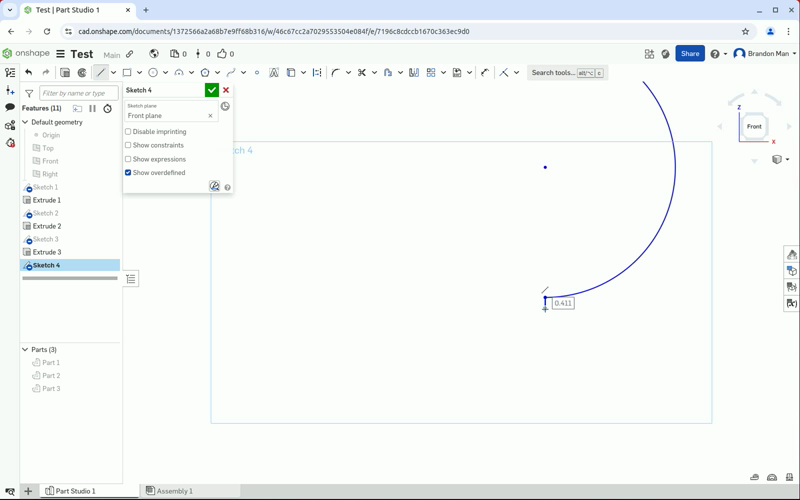
scroll(-6)
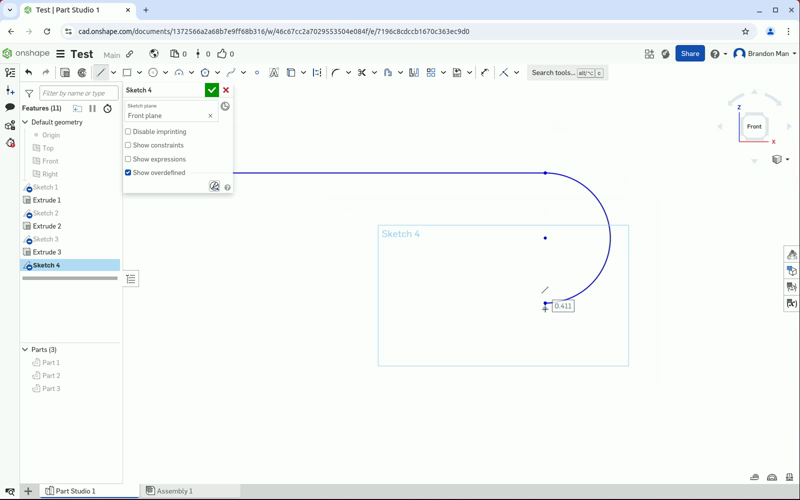
scroll(-6)
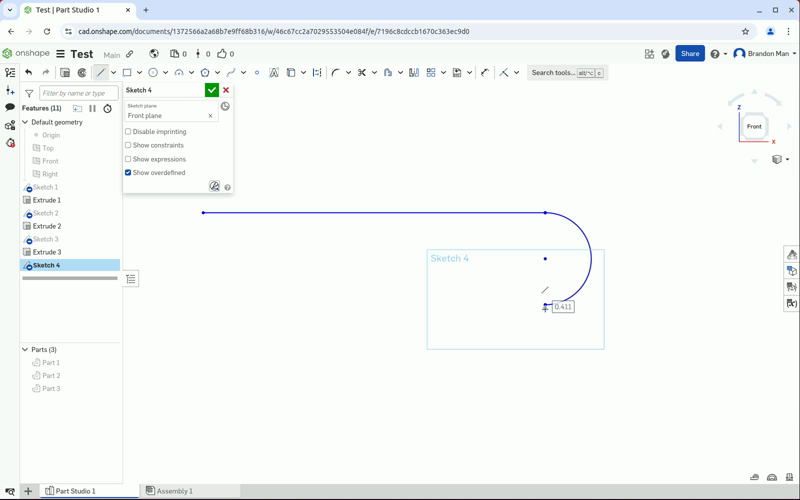
scroll(-6)
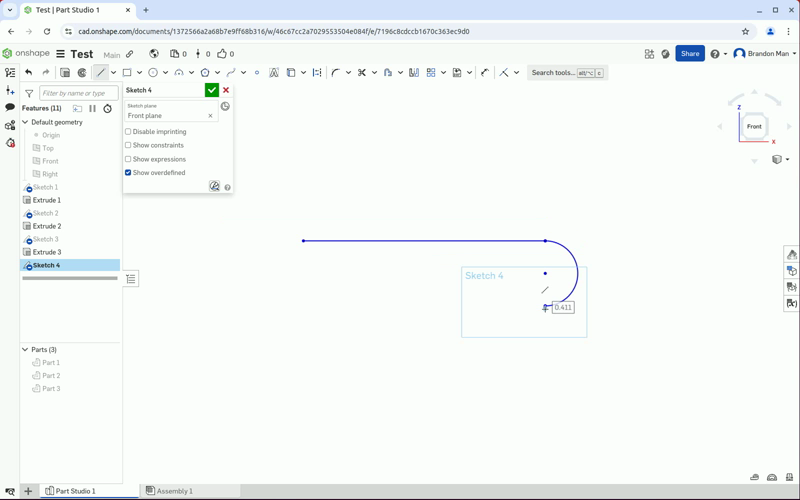
scroll(-6)
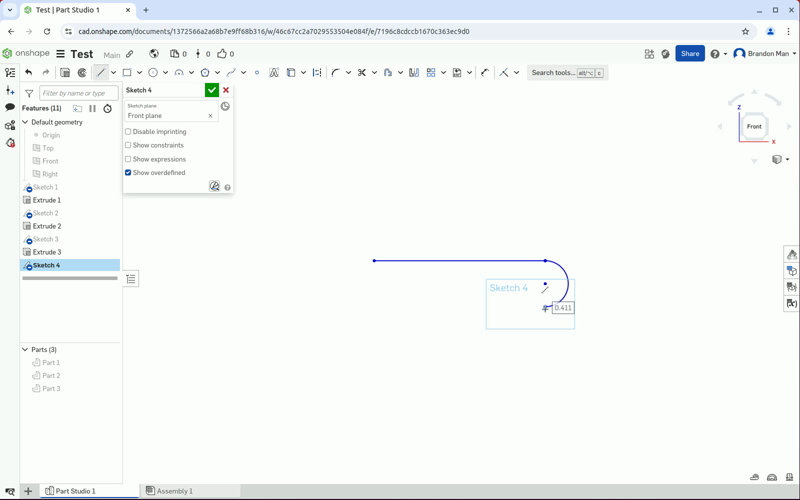
key_up(shift)
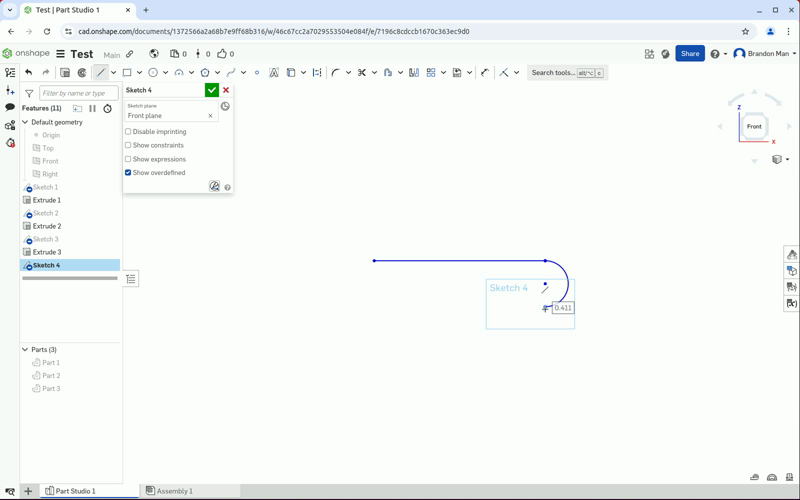
key(esc)
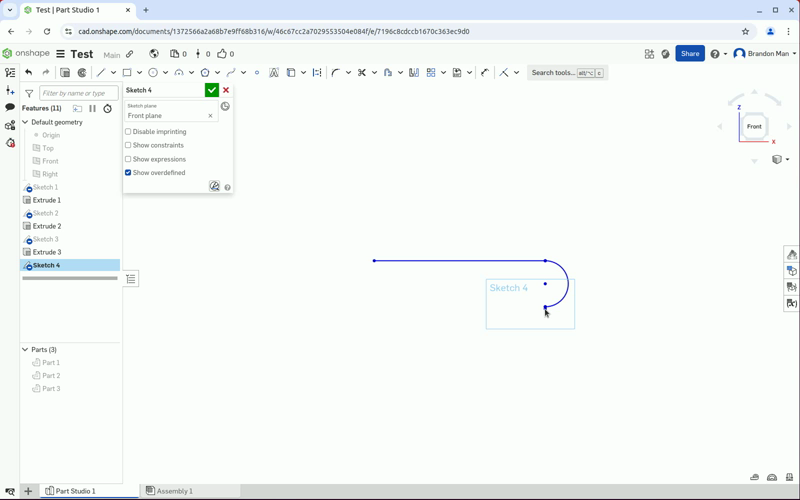
key(a)
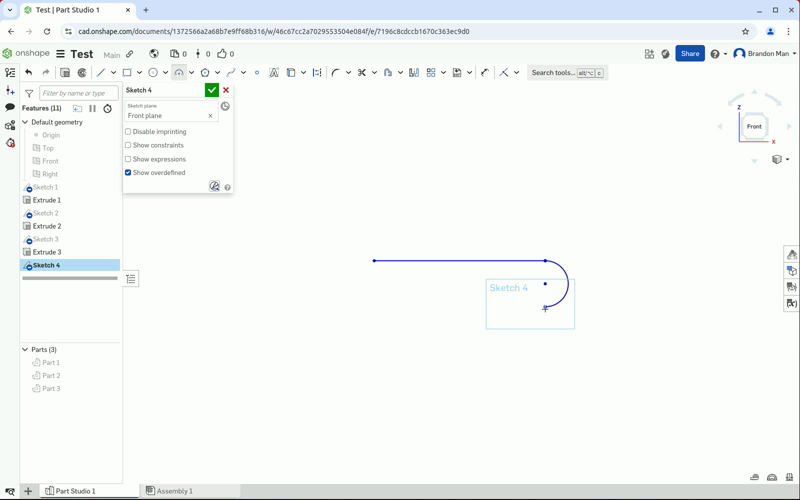
mouse_move(545, 308)
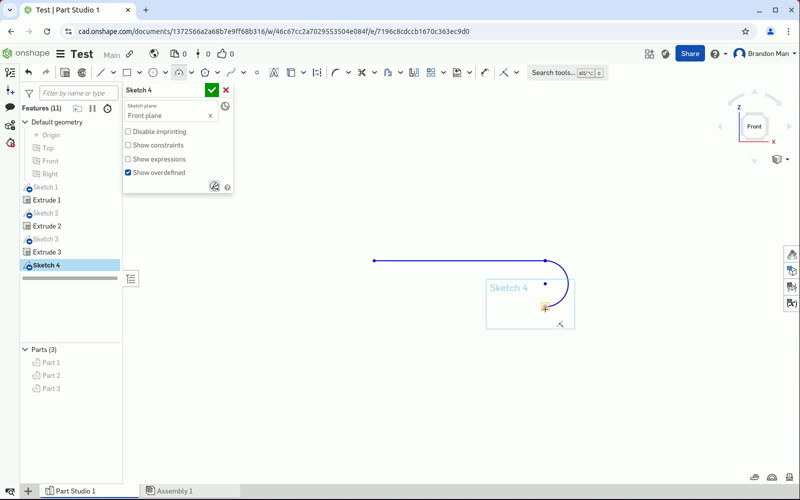
scroll(6)
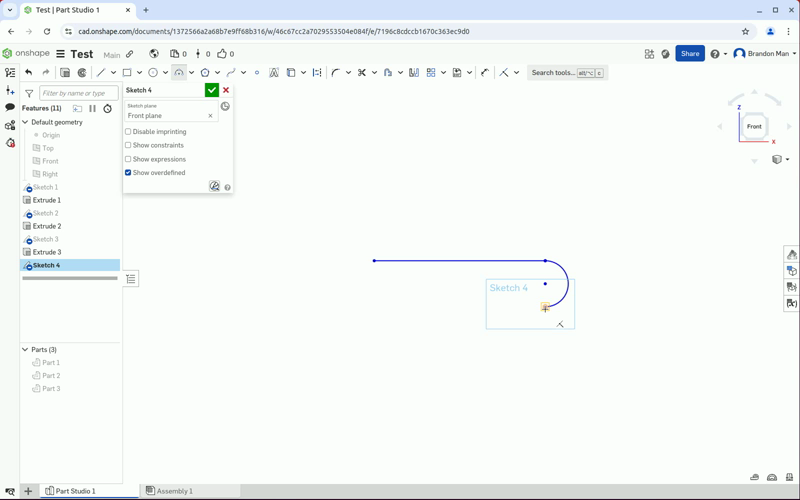
scroll(6)
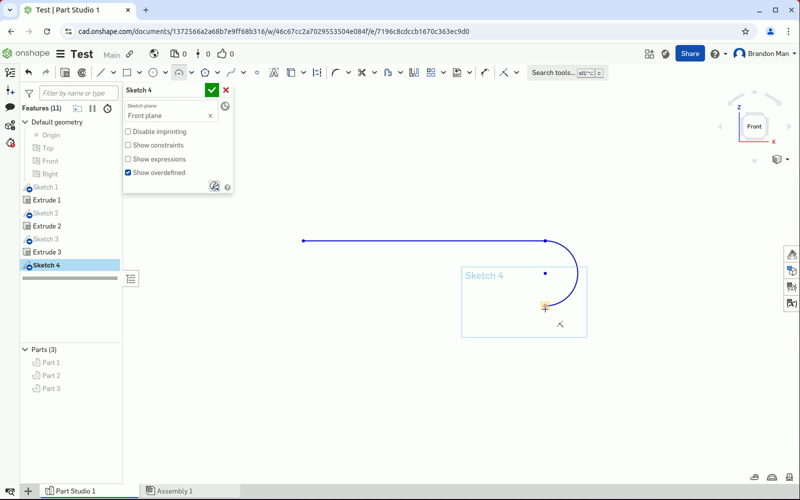
scroll(6)
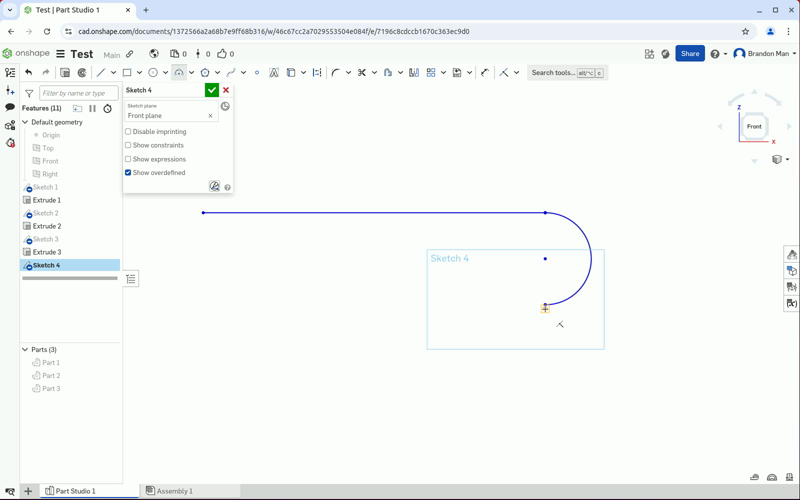
scroll(6)
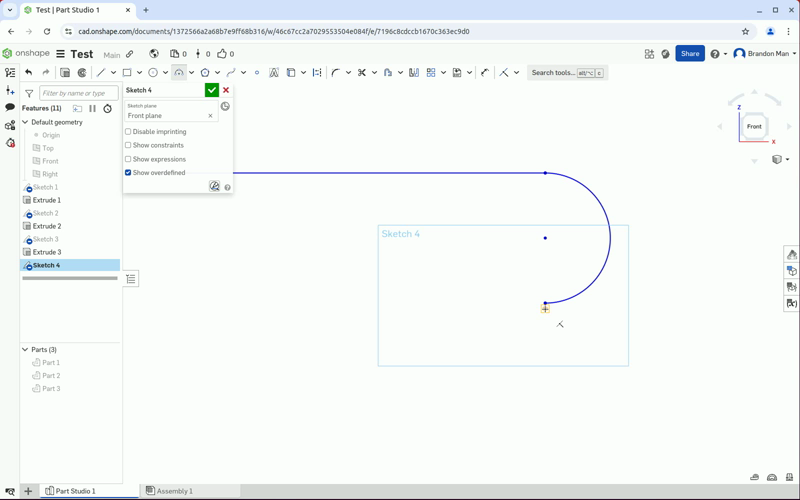
scroll(6)
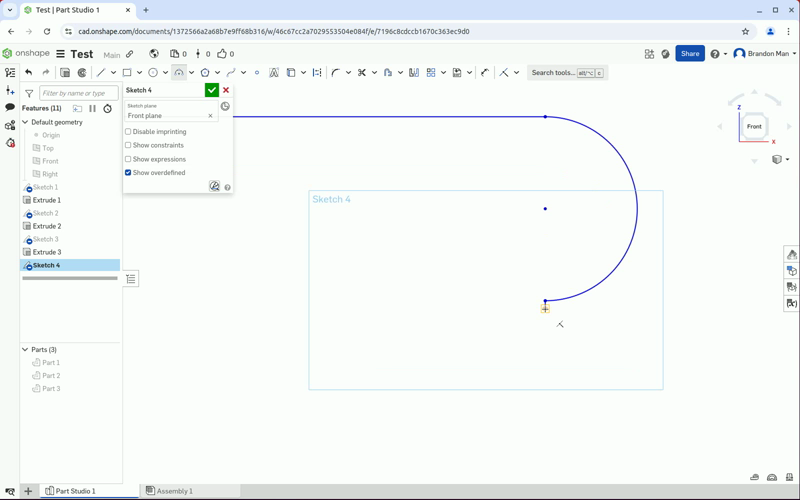
scroll(6)
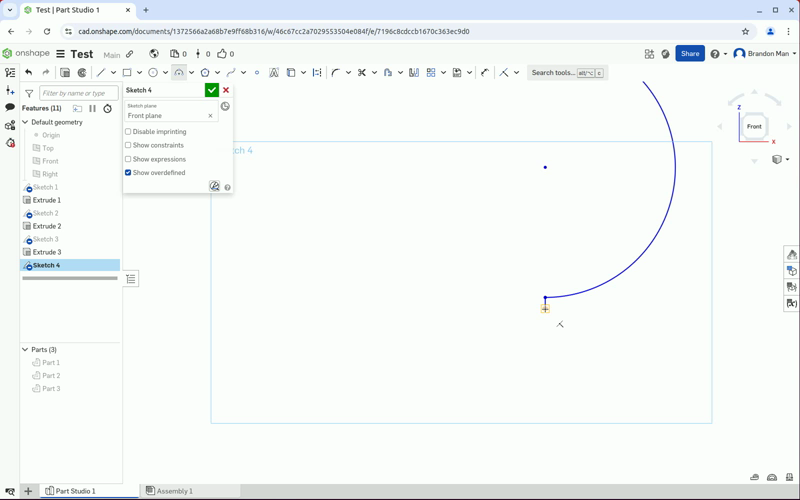
scroll(6)
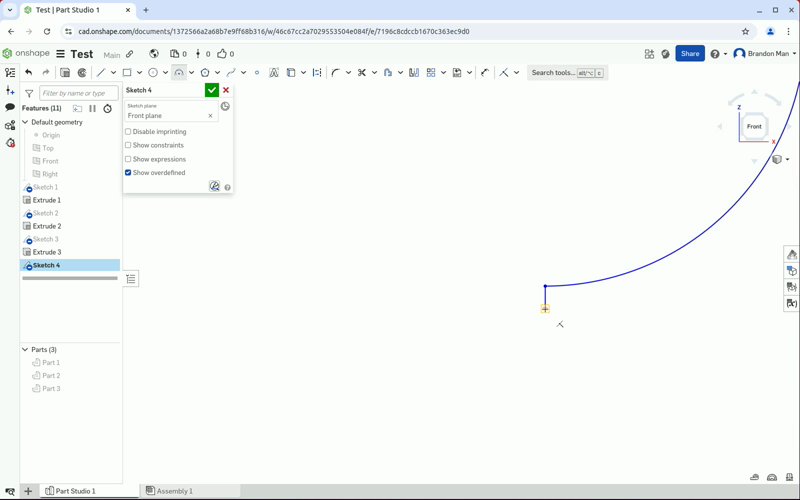
click(545, 308)
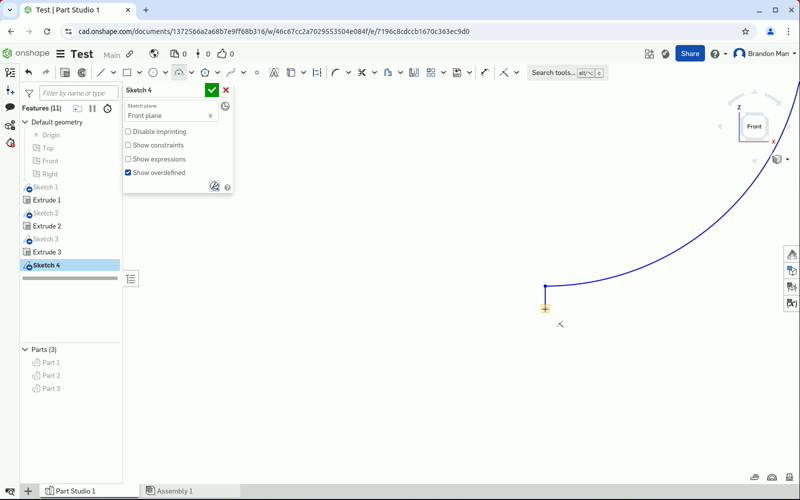
scroll(-6)
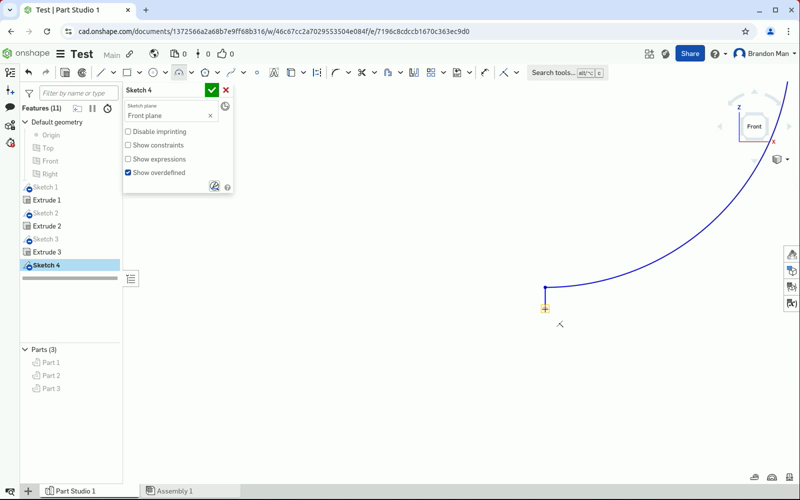
scroll(-6)
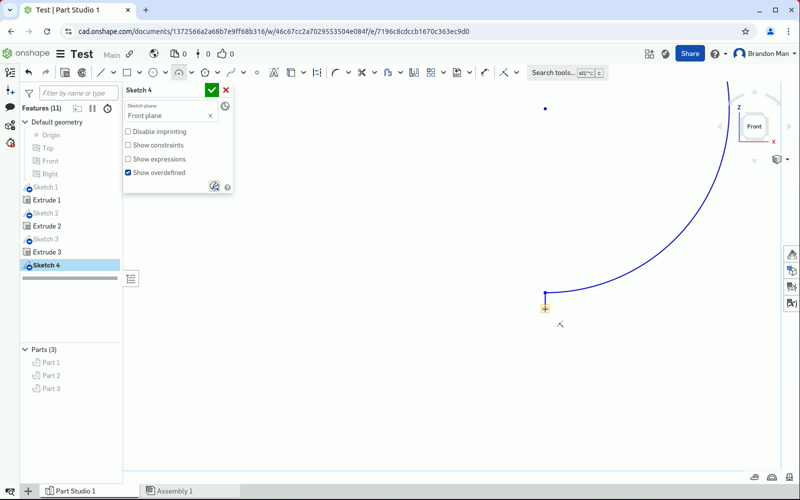
scroll(-6)
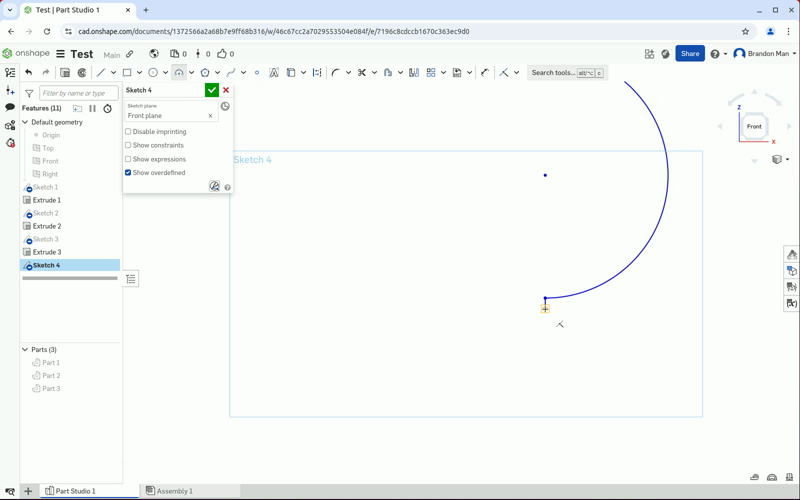
scroll(-6)
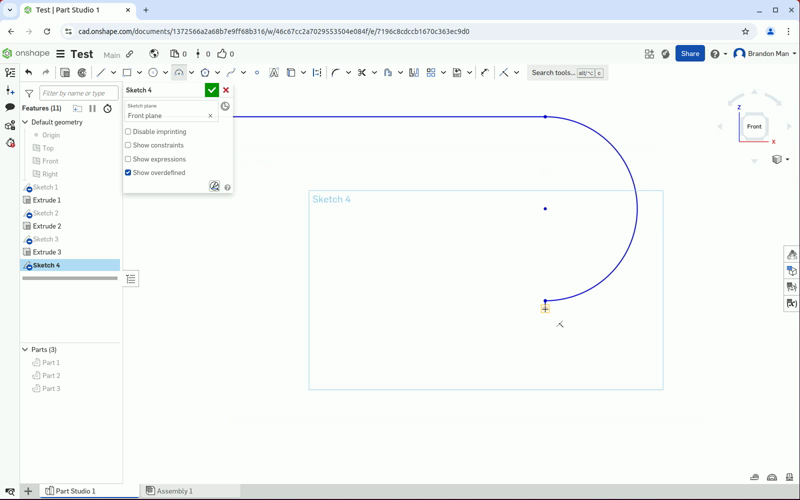
scroll(-6)
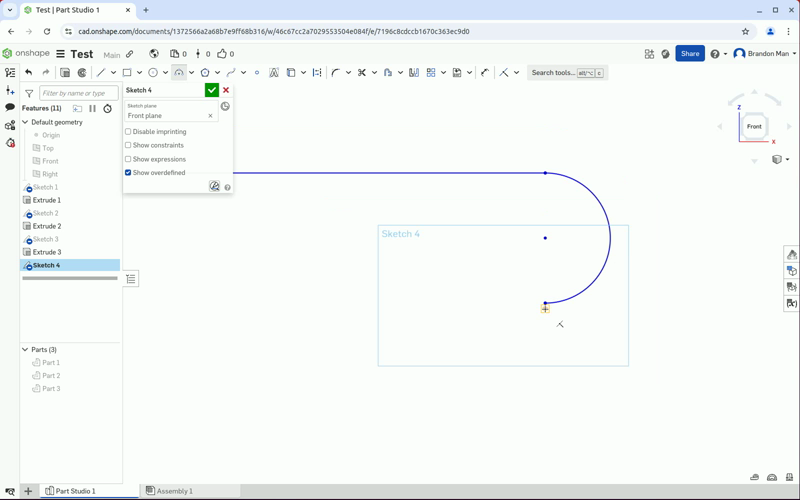
scroll(-6)
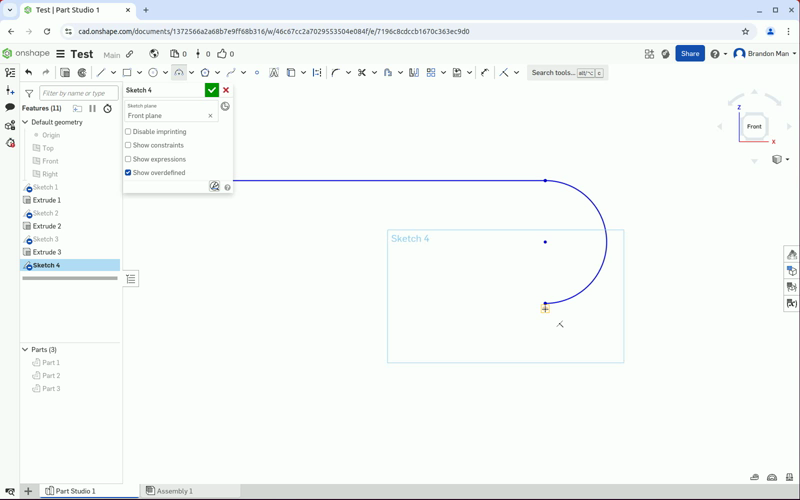
scroll(-6)
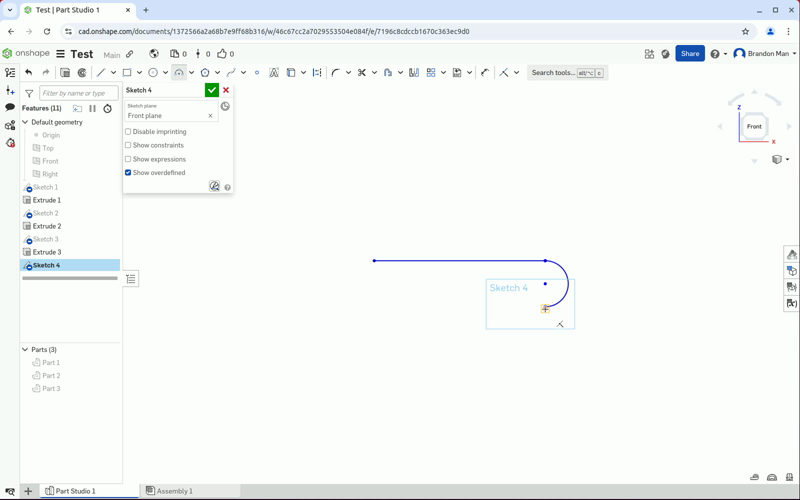
key_down(shift)
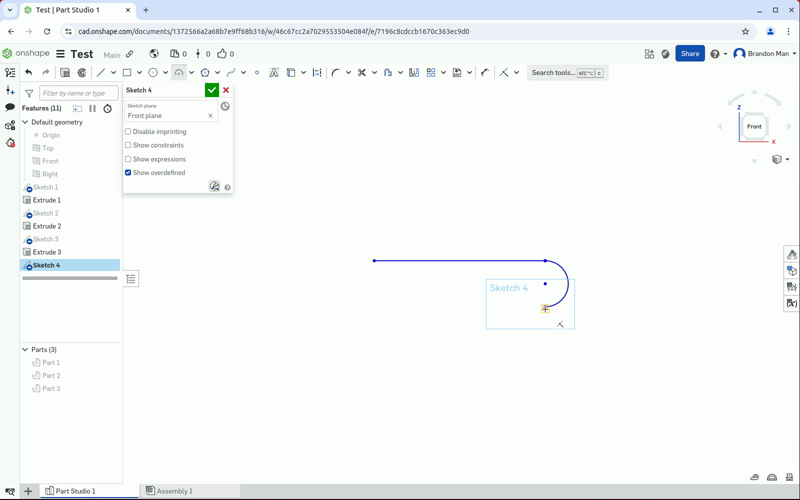
mouse_move(545, 256)
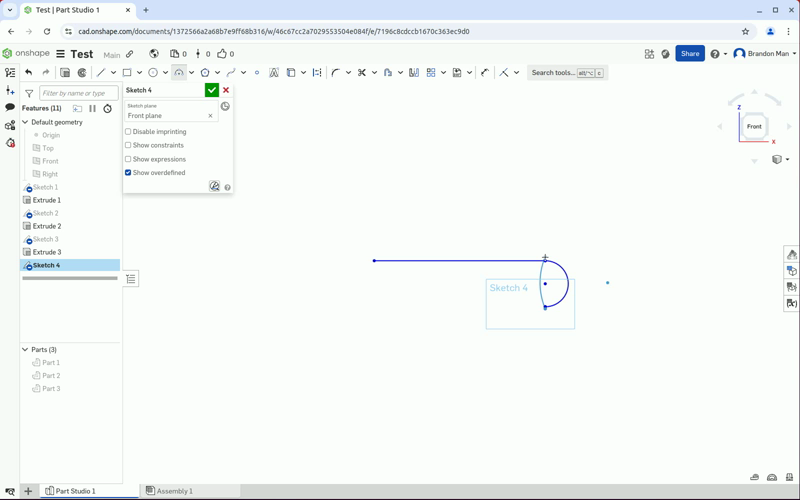
scroll(6)
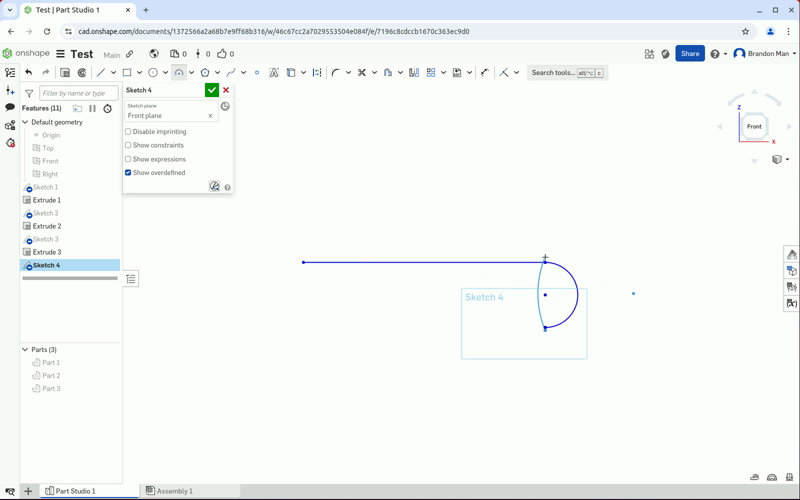
scroll(6)
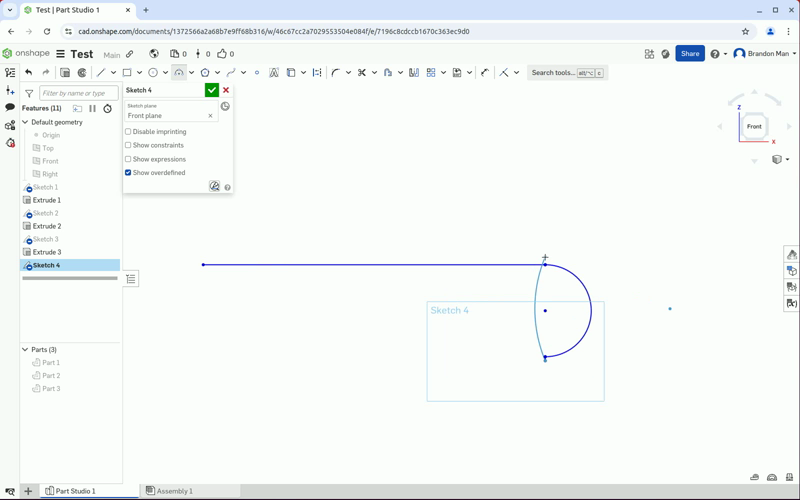
scroll(6)
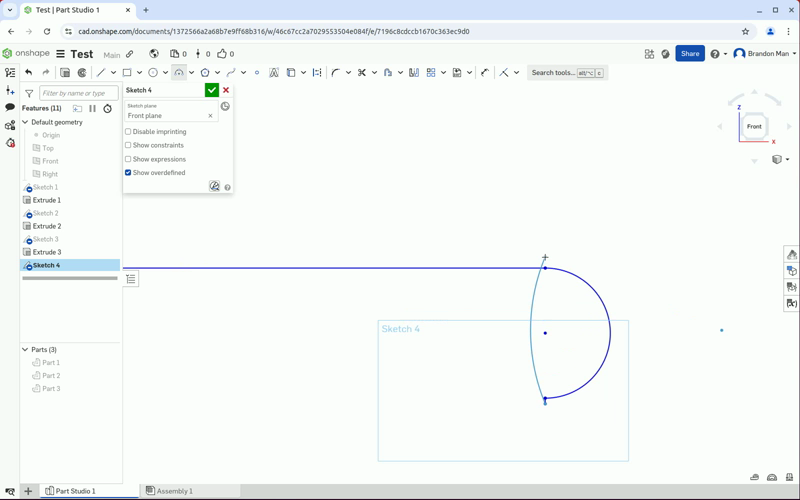
scroll(6)
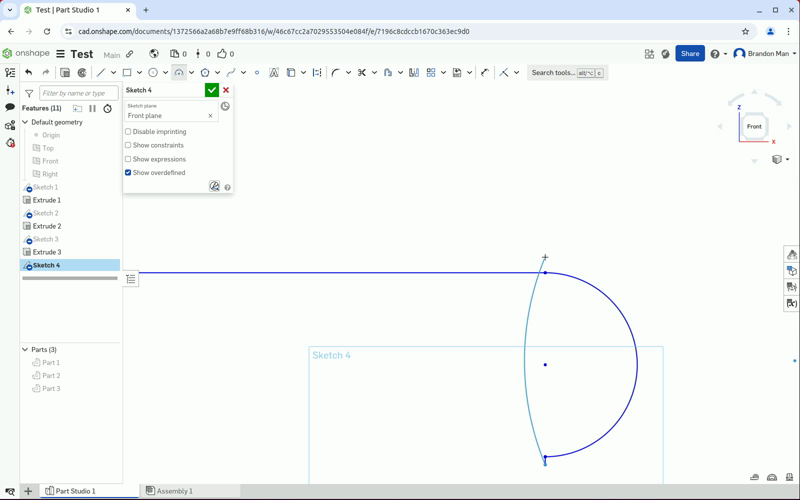
scroll(6)
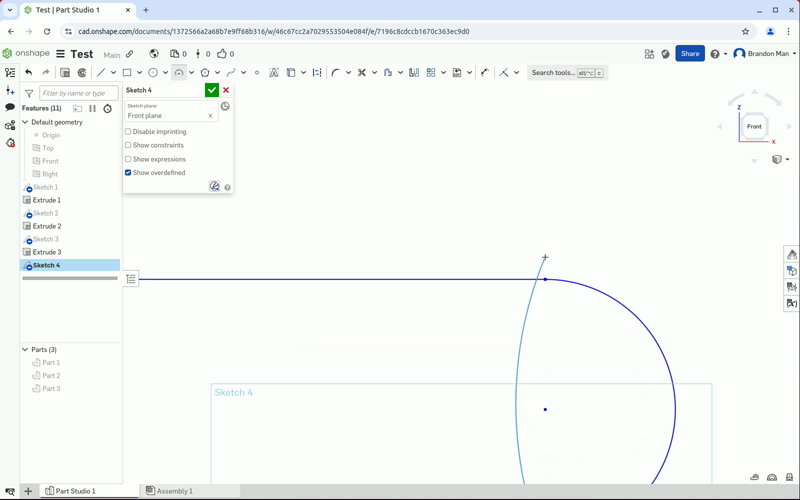
scroll(6)
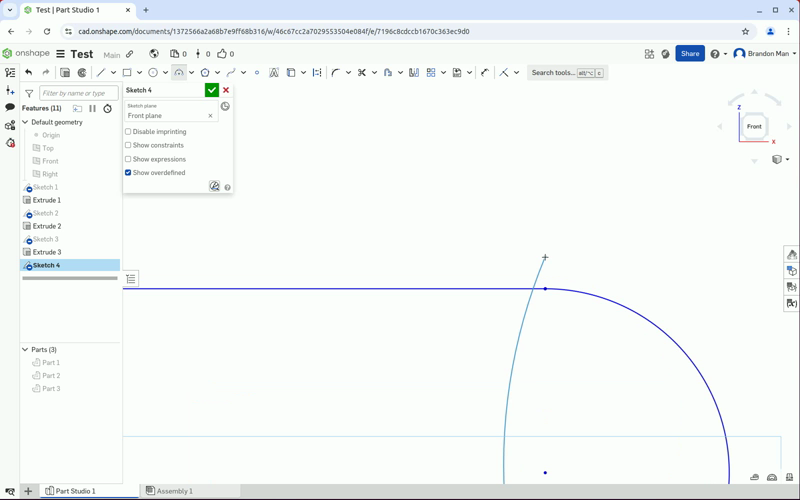
scroll(6)
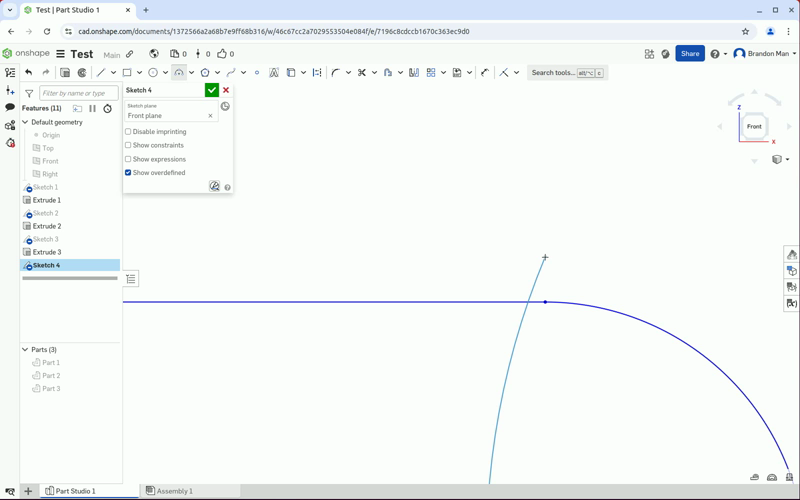
click(545, 256)
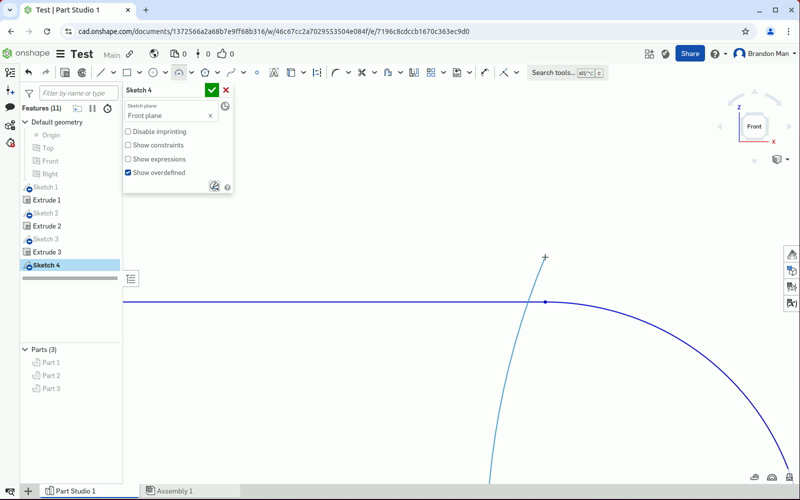
scroll(-6)
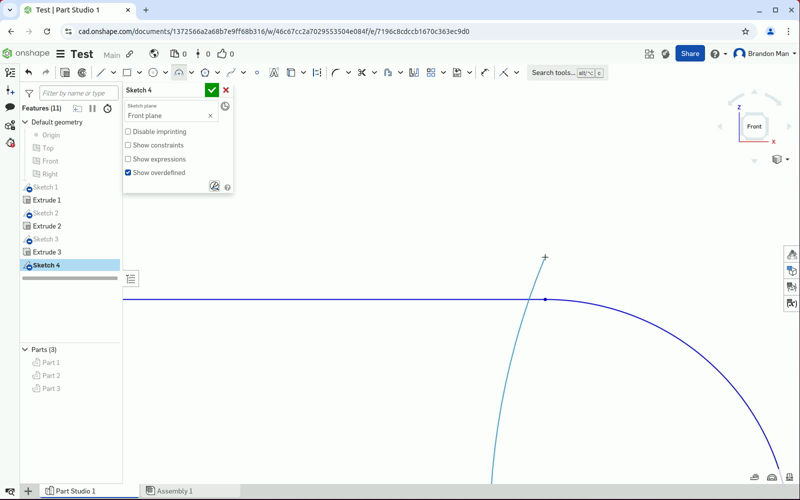
scroll(-6)
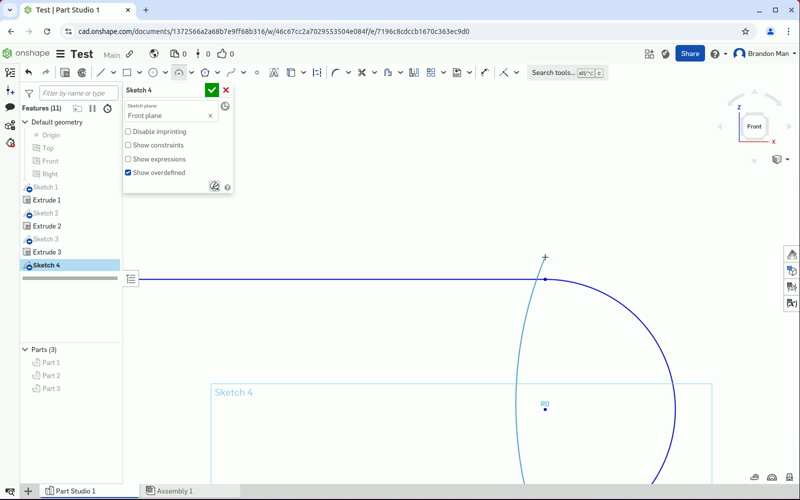
scroll(-6)
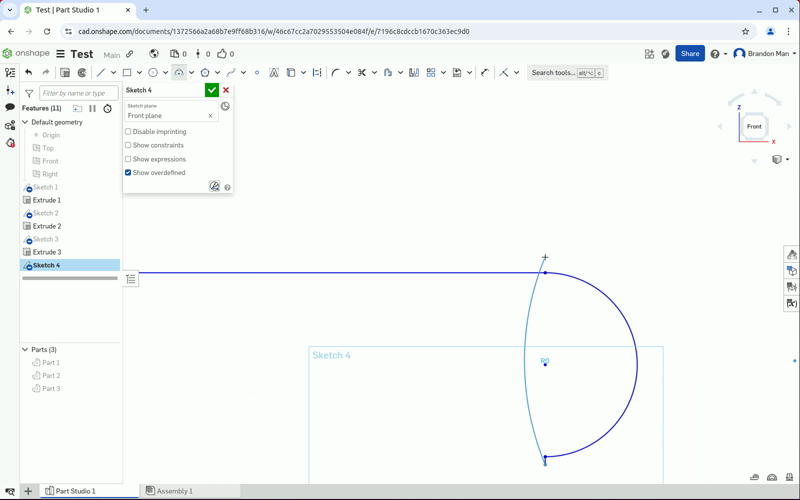
scroll(-6)
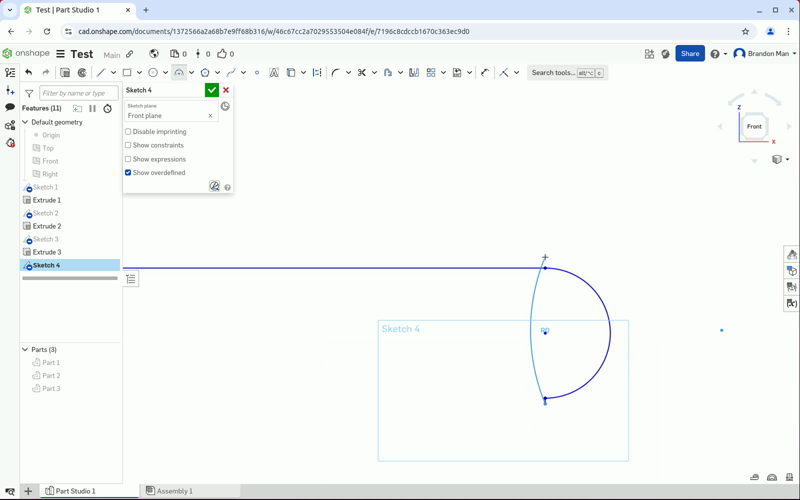
scroll(-6)
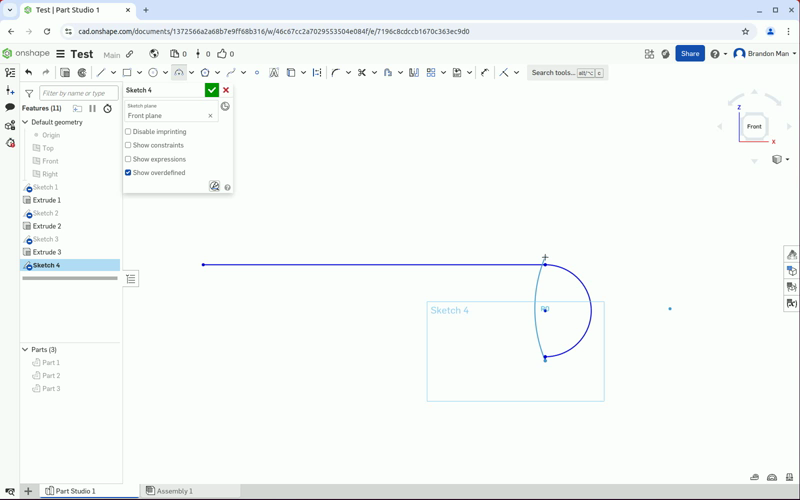
scroll(-6)
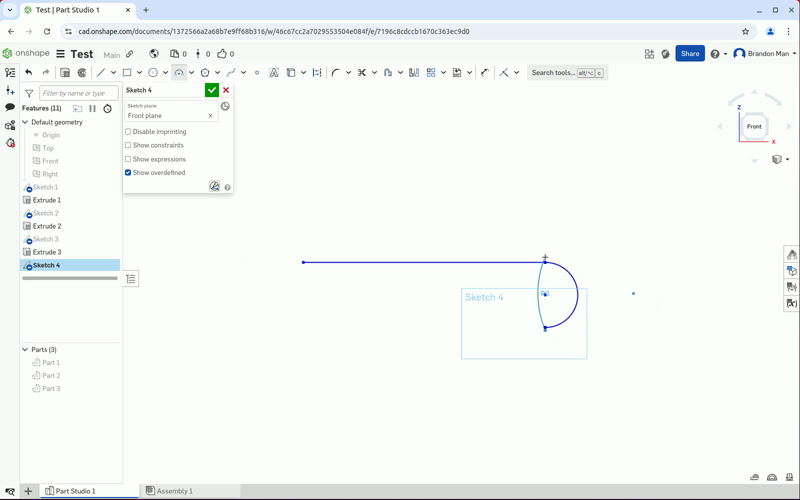
scroll(-6)
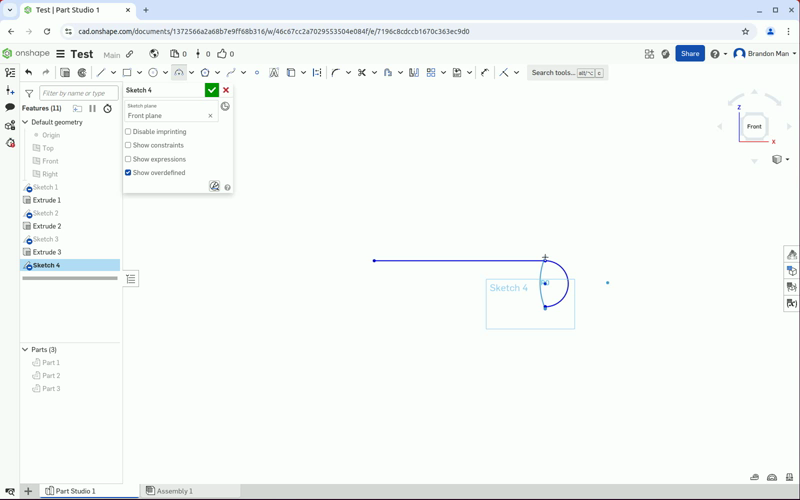
mouse_move(571, 282)
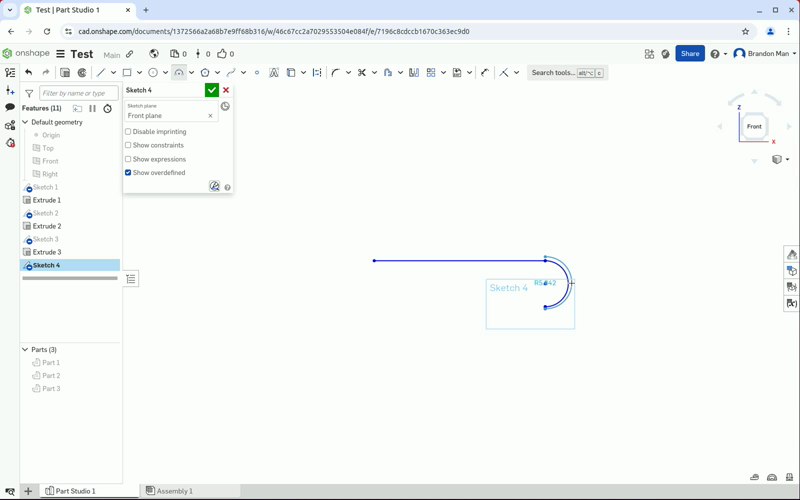
scroll(6)
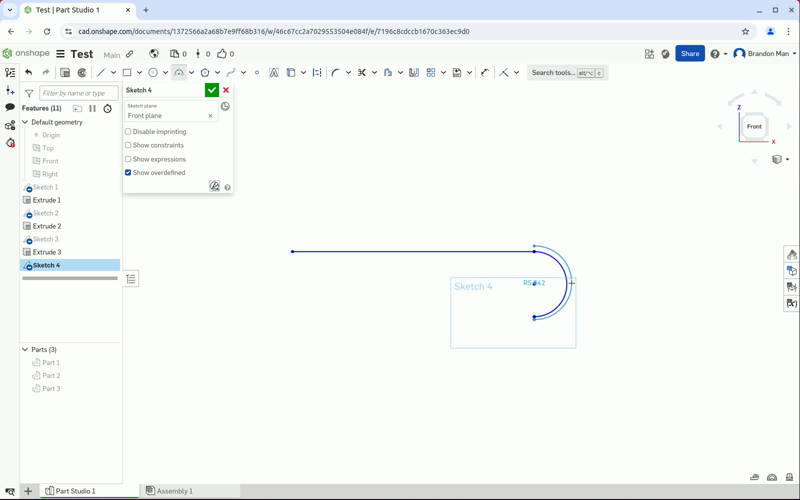
scroll(6)
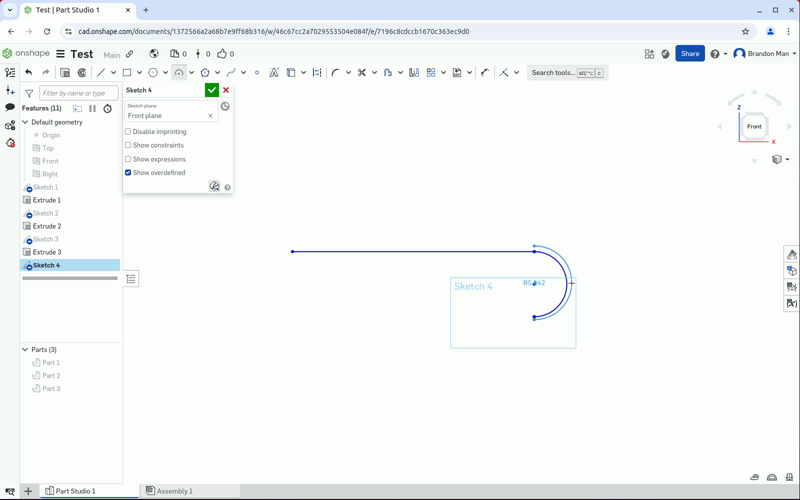
scroll(6)
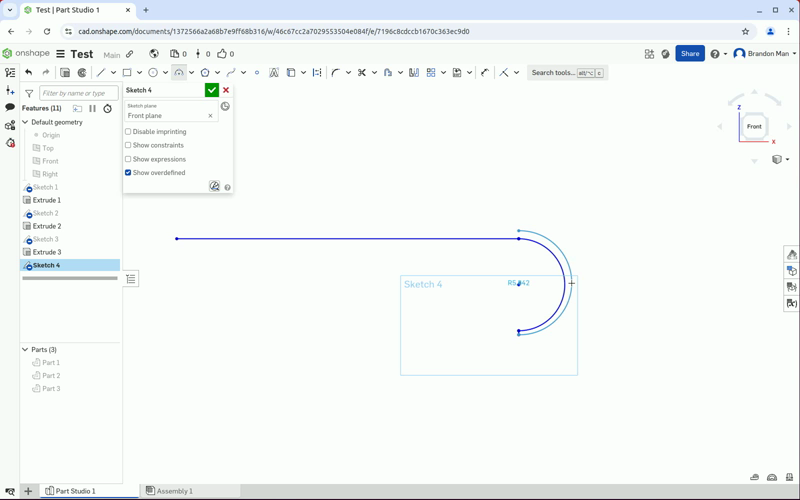
scroll(6)
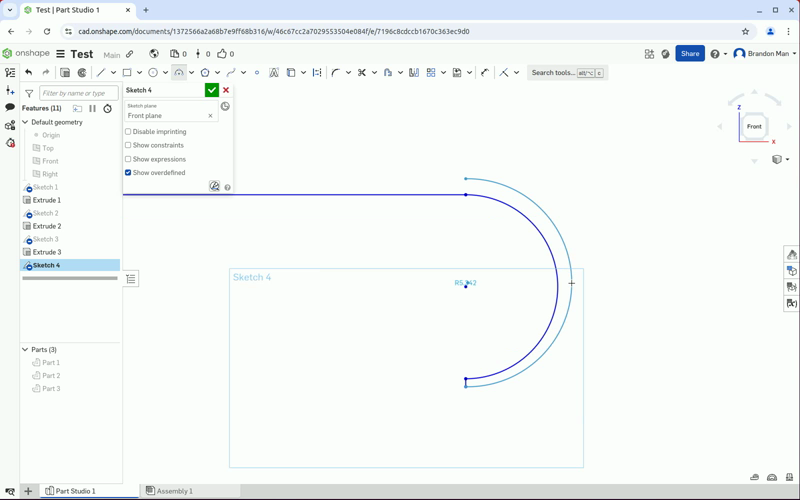
scroll(6)
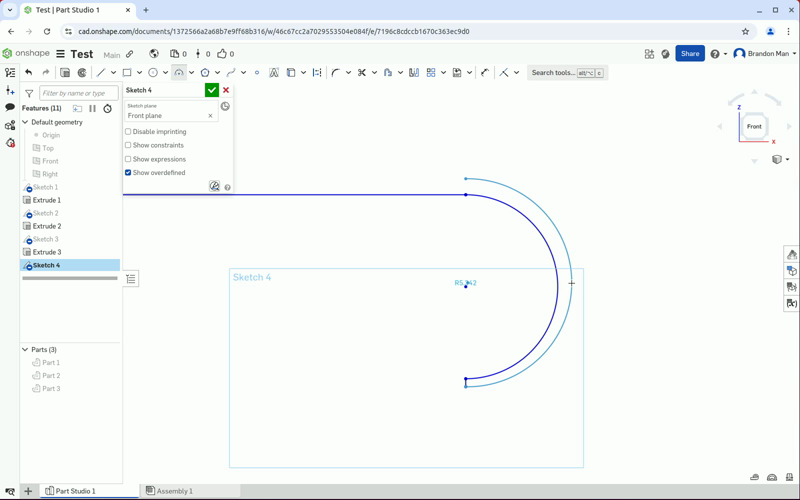
scroll(6)
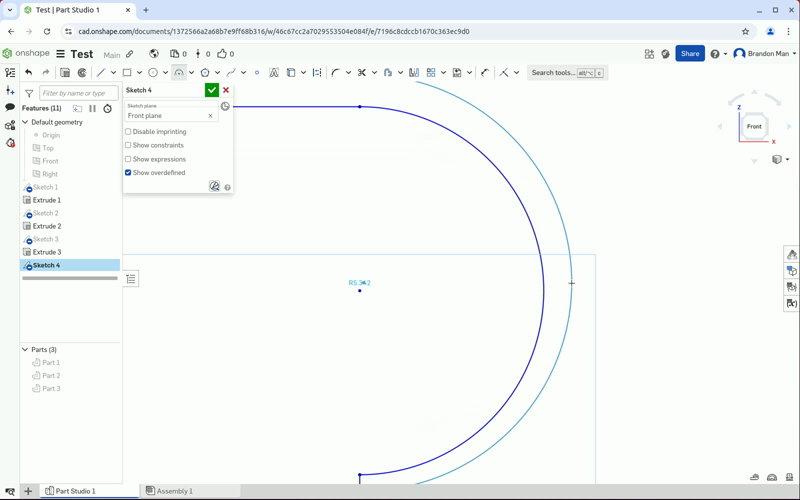
scroll(6)
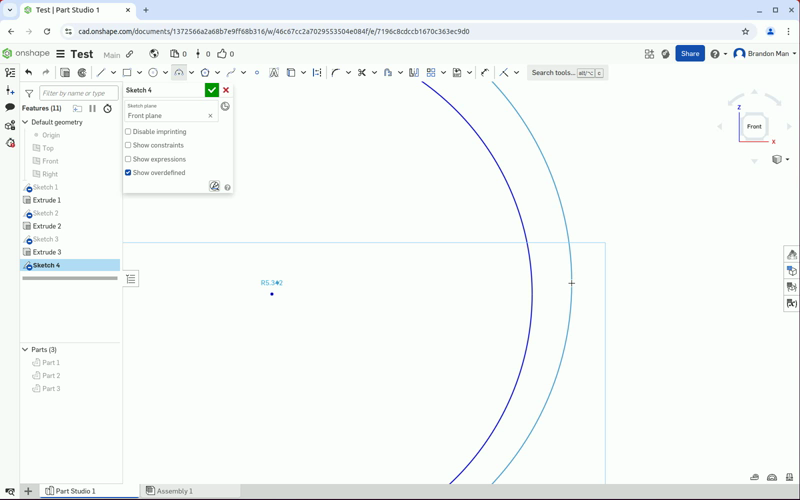
click(571, 282)
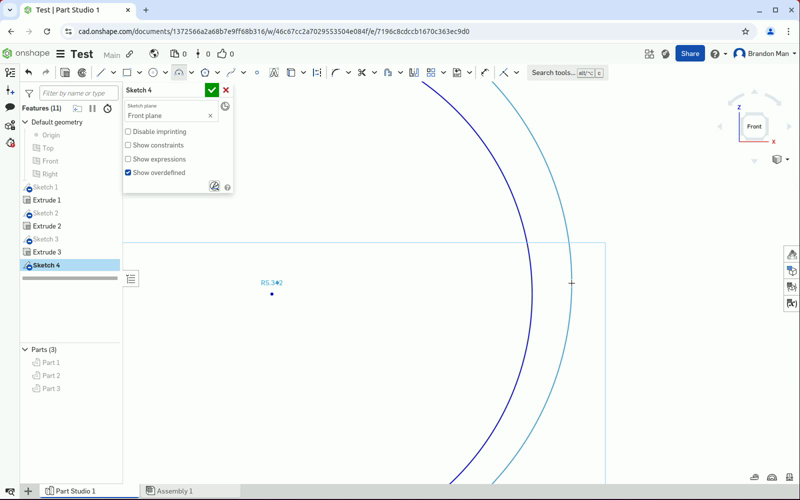
scroll(-6)
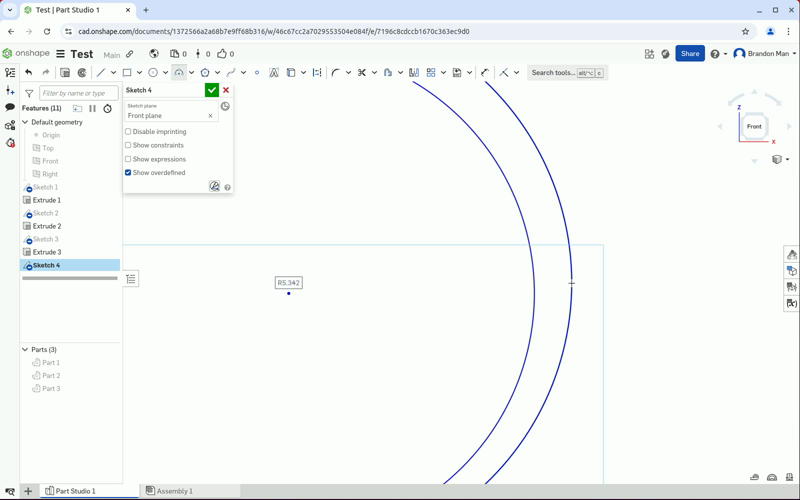
scroll(-6)
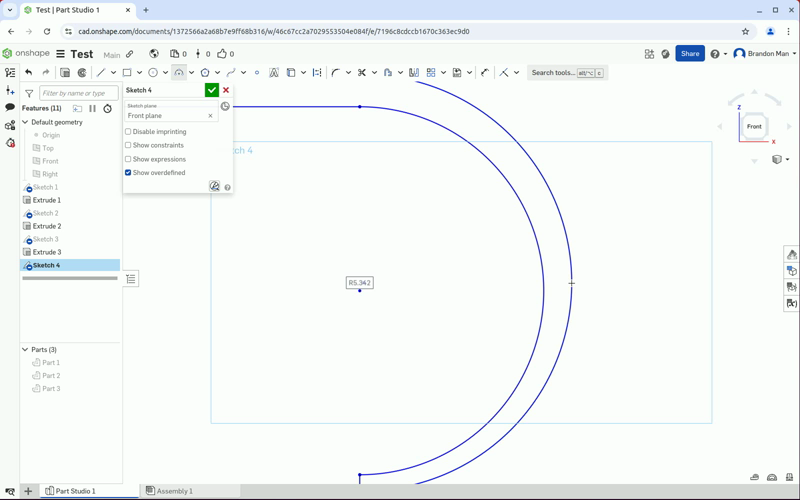
scroll(-6)
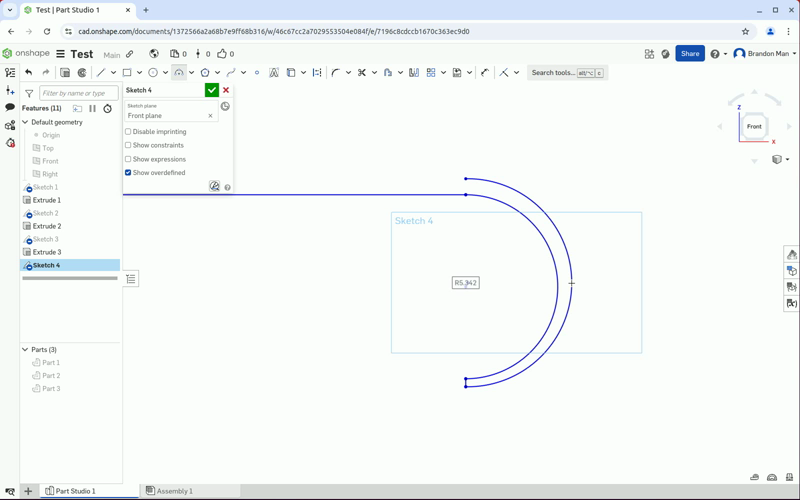
scroll(-6)
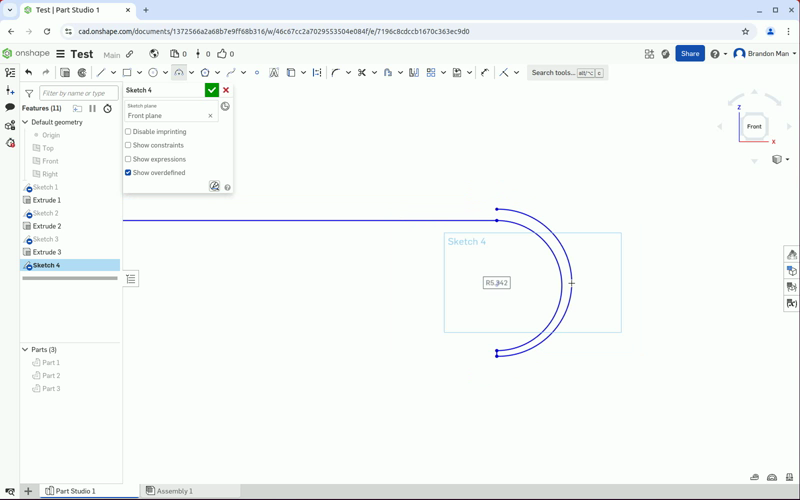
scroll(-6)
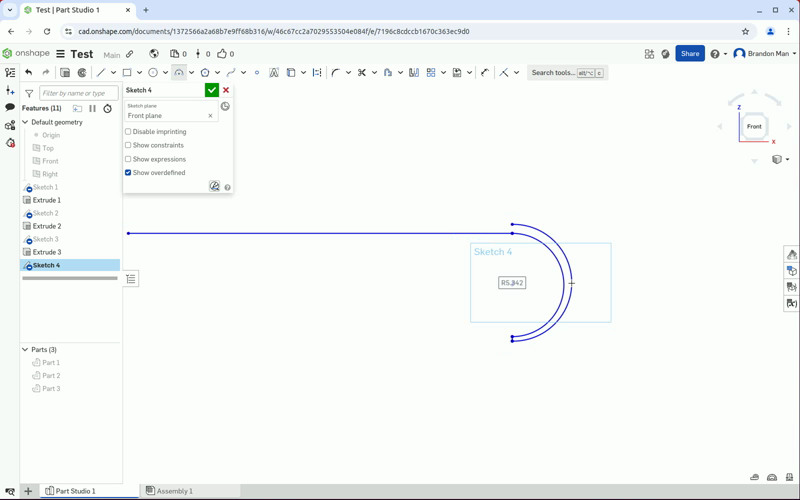
scroll(-6)
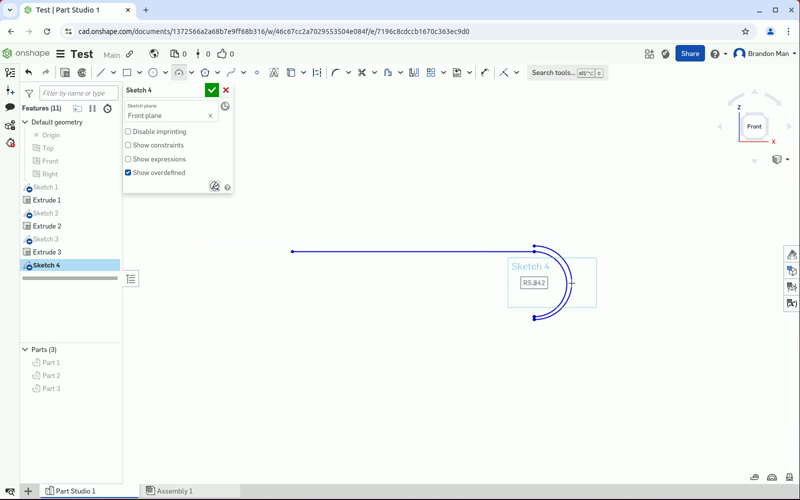
scroll(-6)
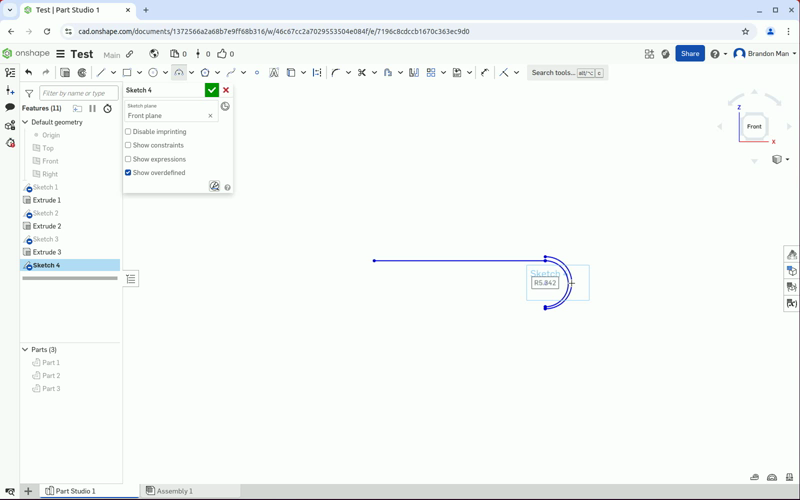
key_up(shift)
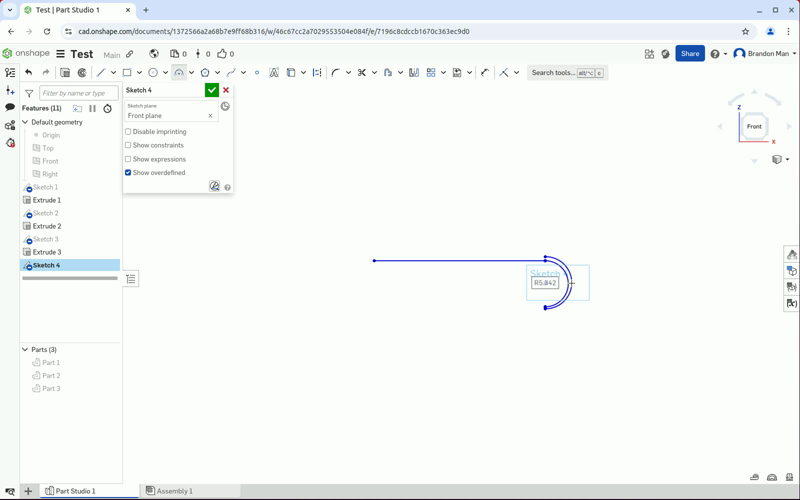
key(esc)
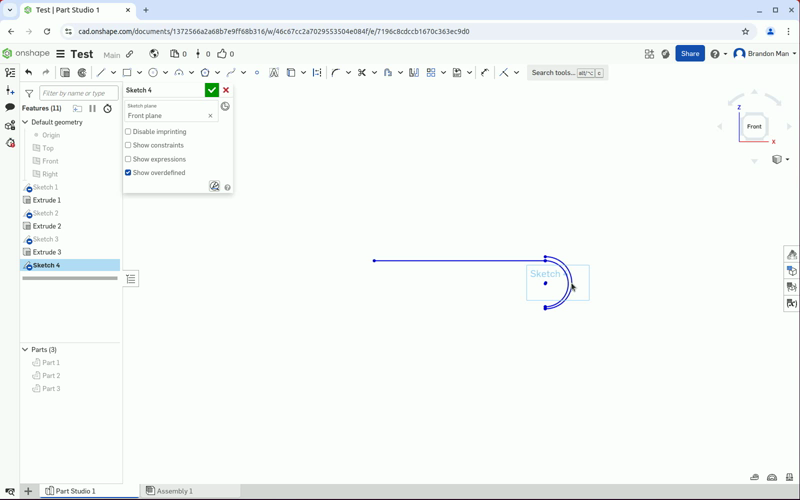
key(l)
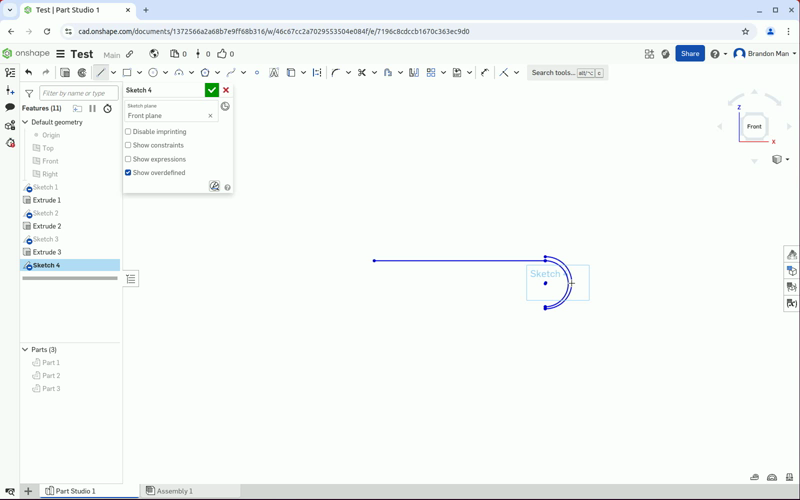
mouse_move(545, 256)
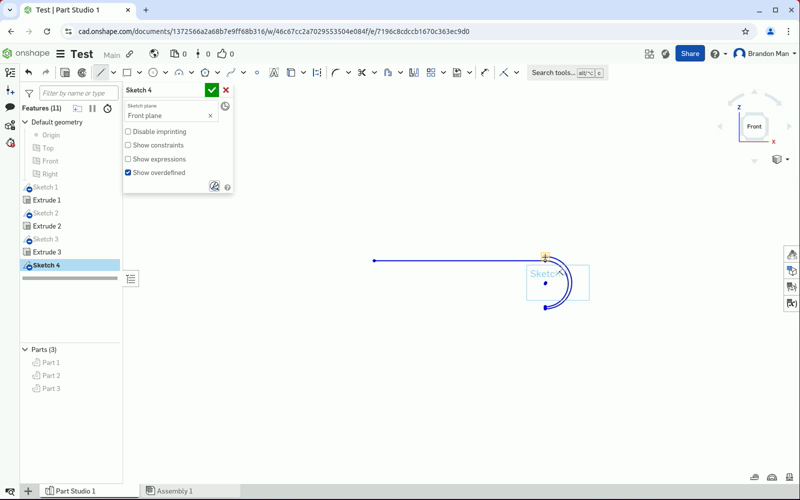
scroll(6)
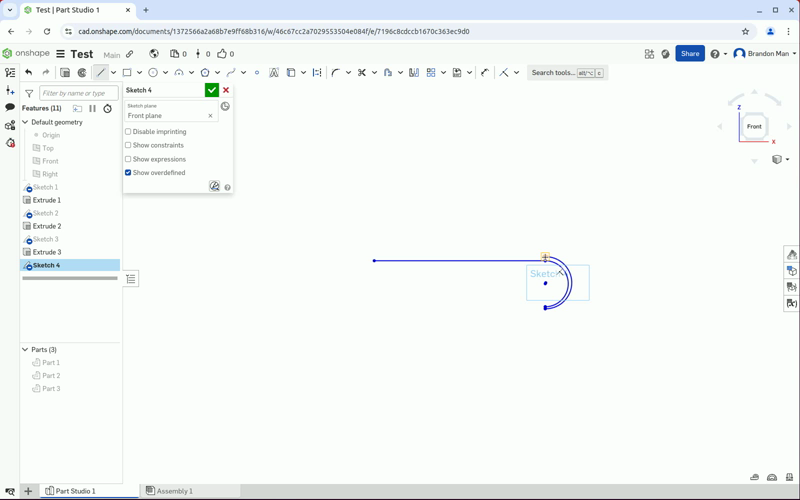
scroll(6)
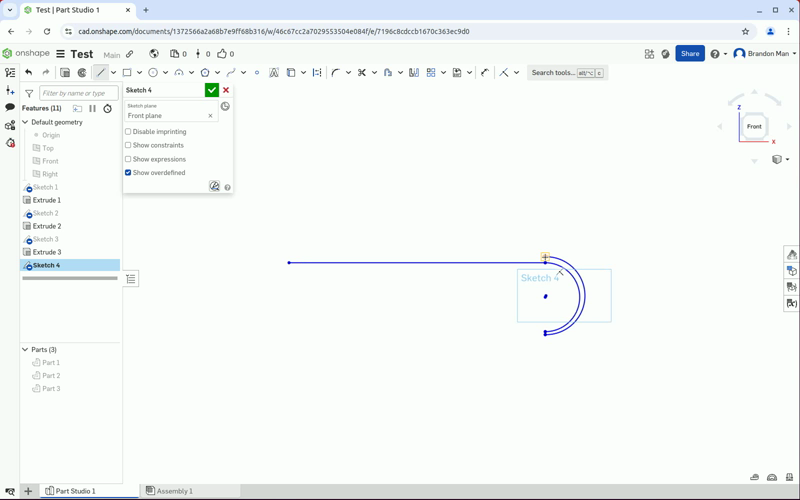
scroll(6)
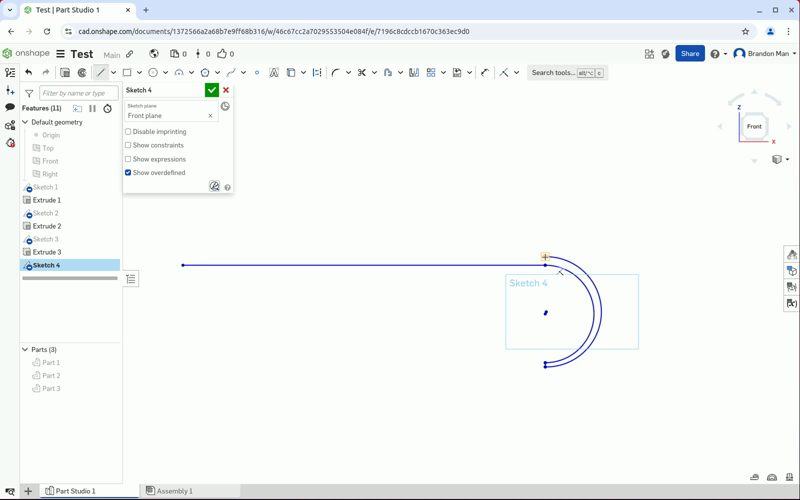
scroll(6)
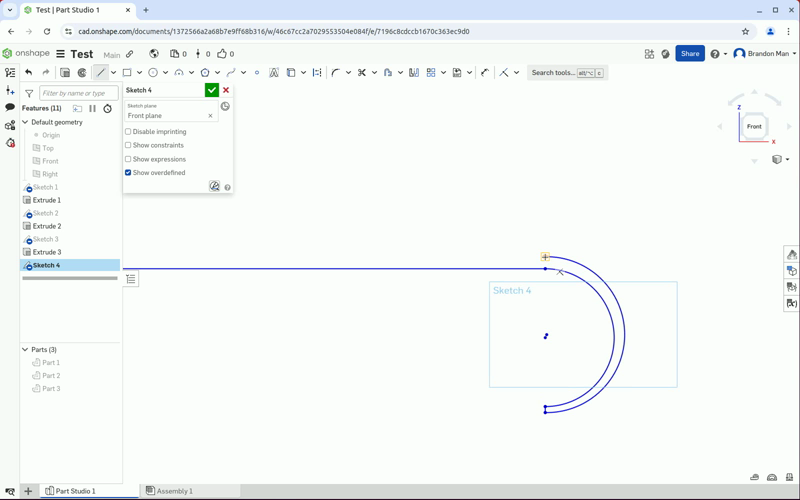
scroll(6)
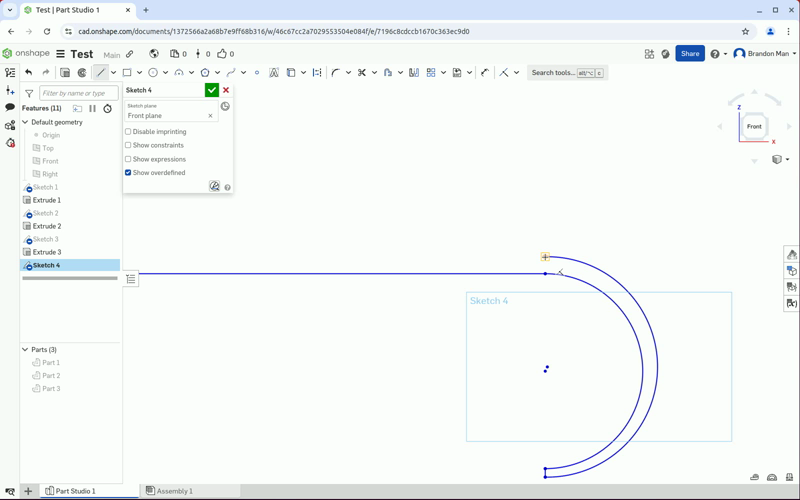
scroll(6)
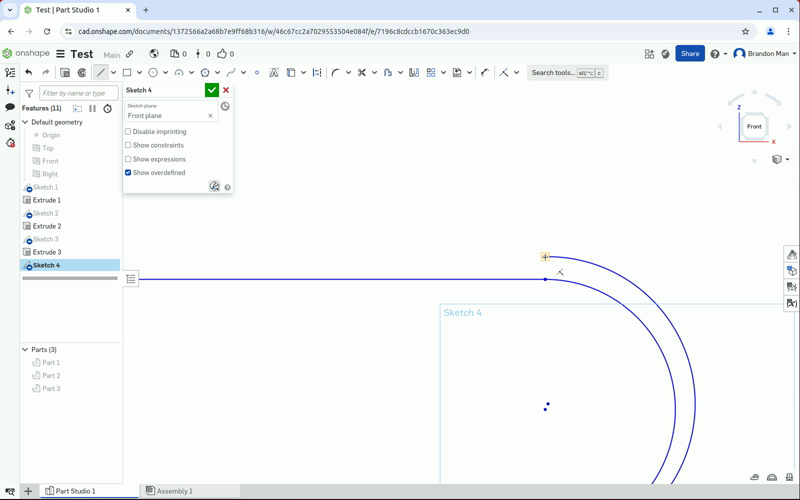
scroll(6)
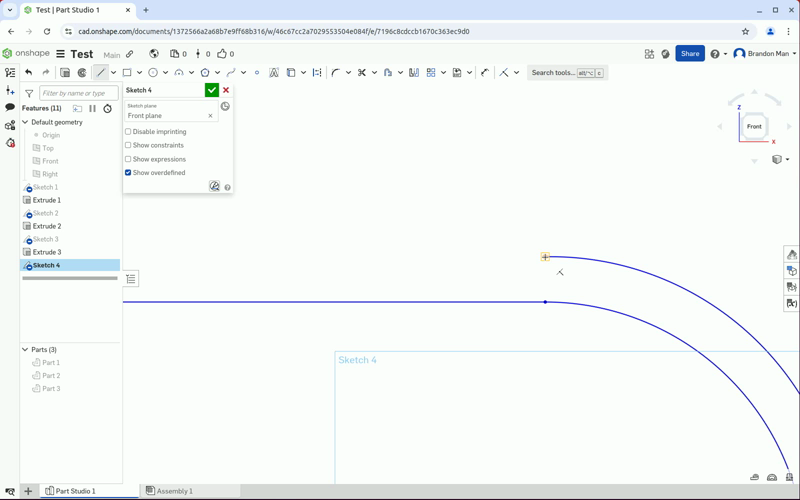
click(545, 256)
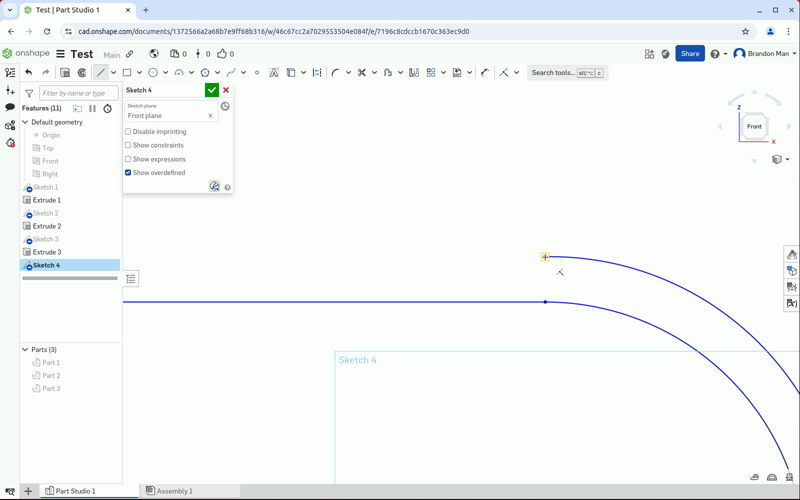
scroll(-6)
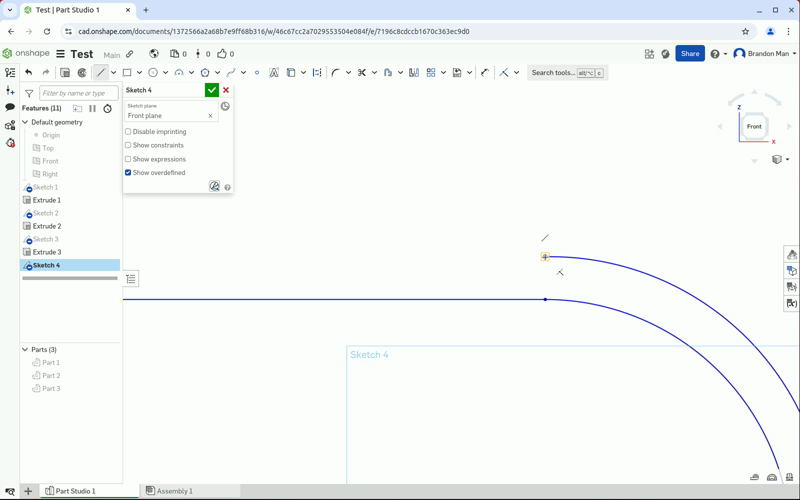
scroll(-6)
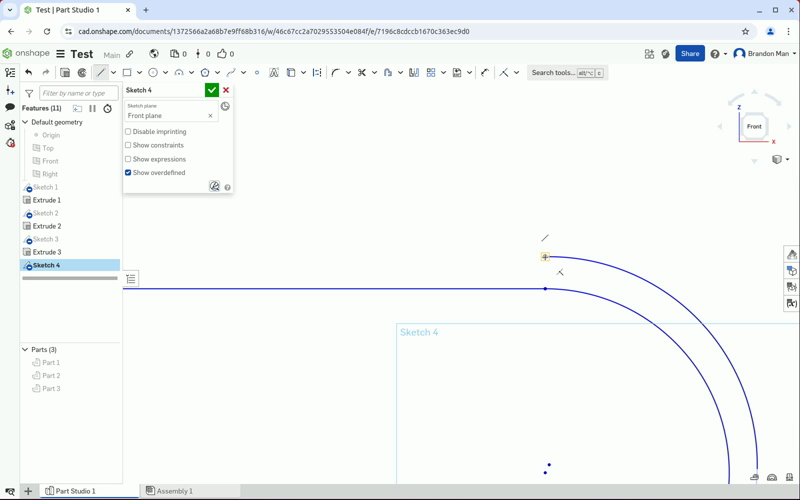
scroll(-6)
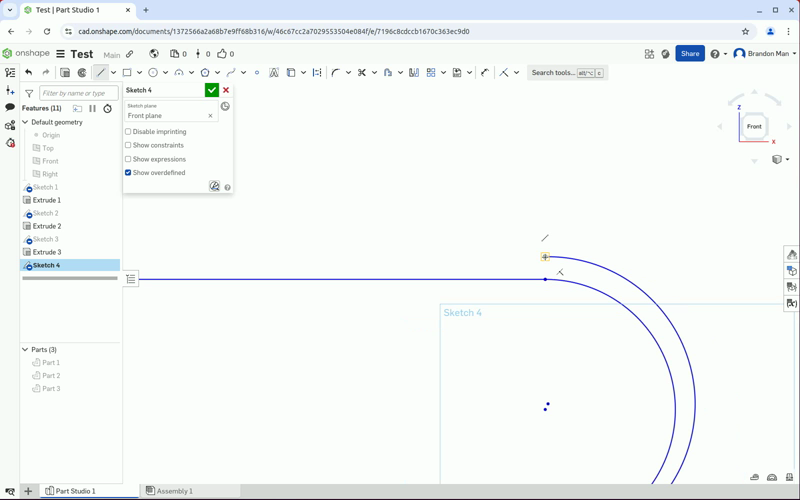
scroll(-6)
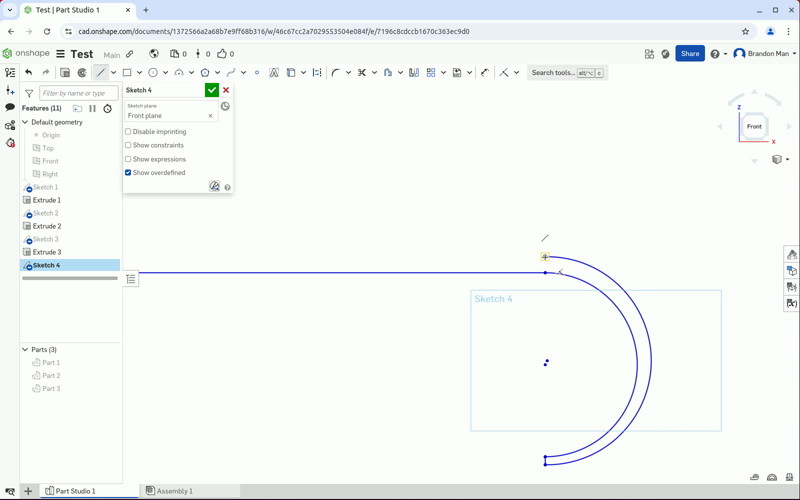
scroll(-6)
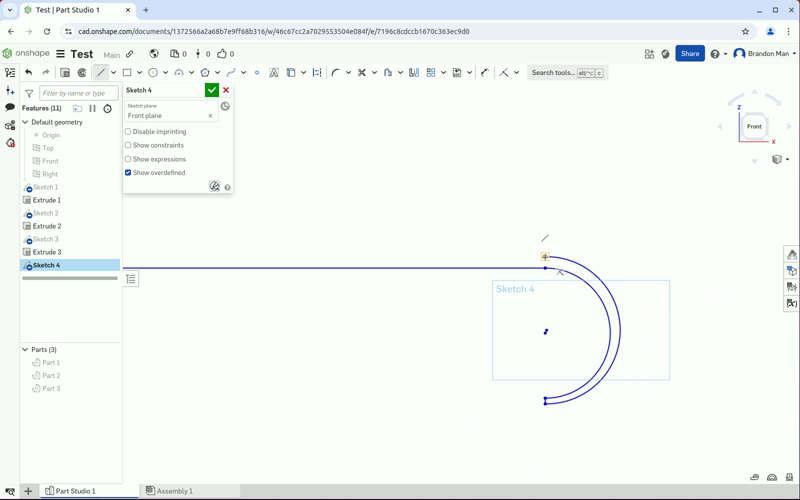
scroll(-6)
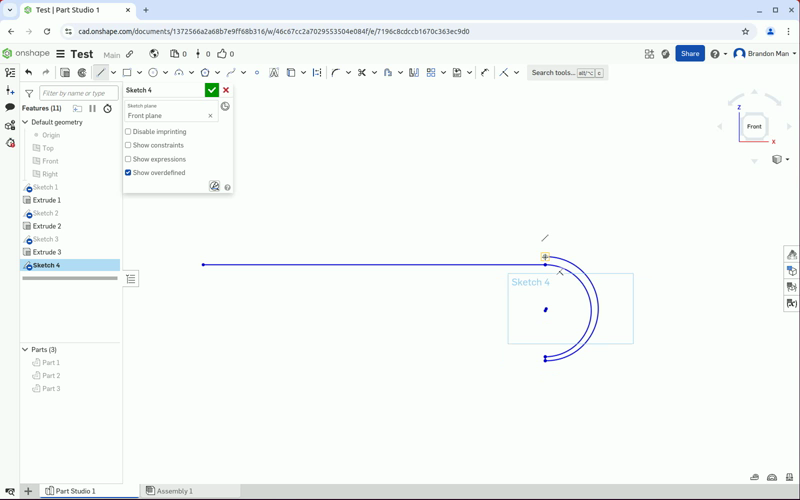
scroll(-6)
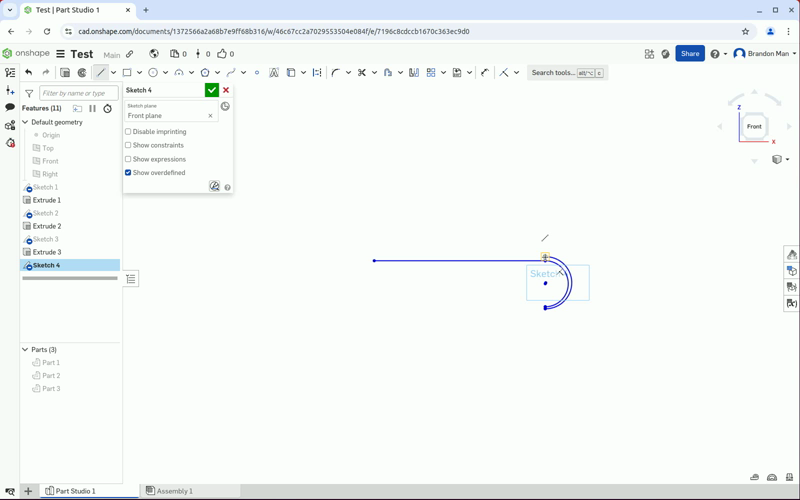
key_down(shift)
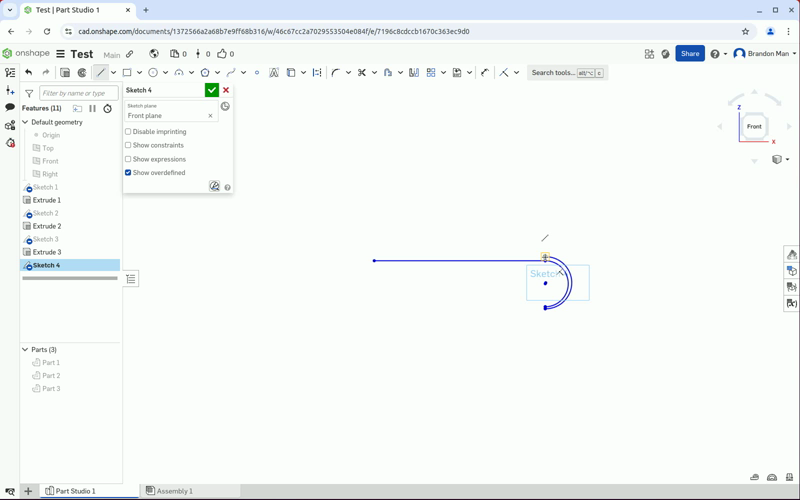
mouse_move(374, 256)
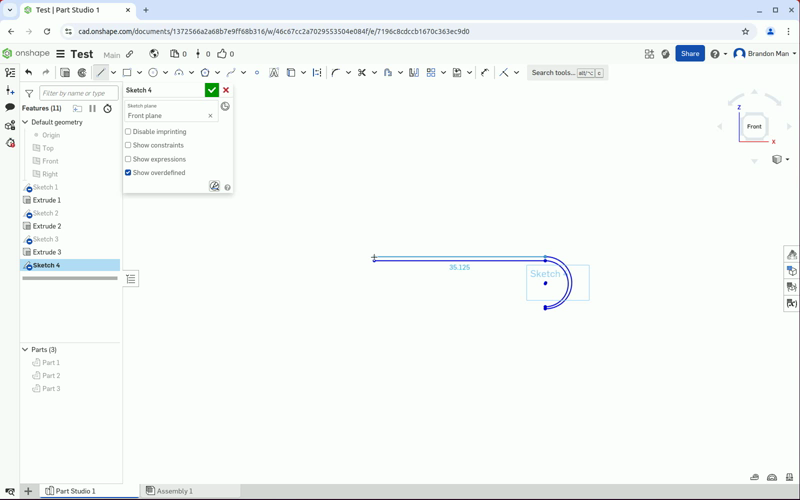
scroll(6)
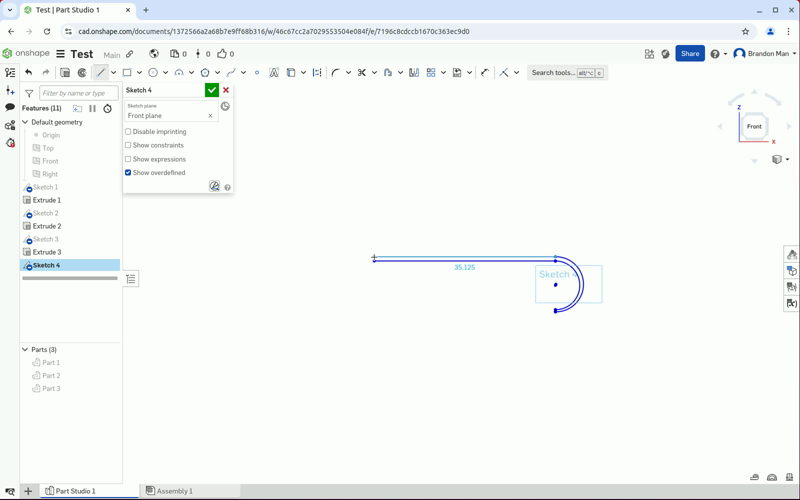
scroll(6)
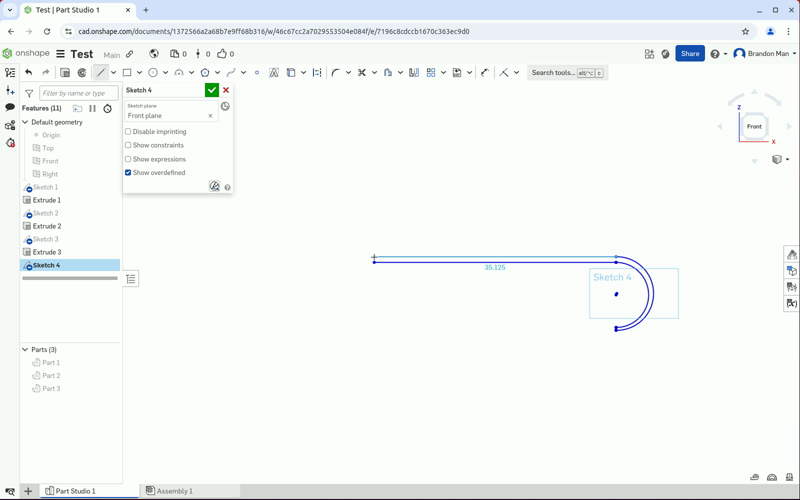
scroll(6)
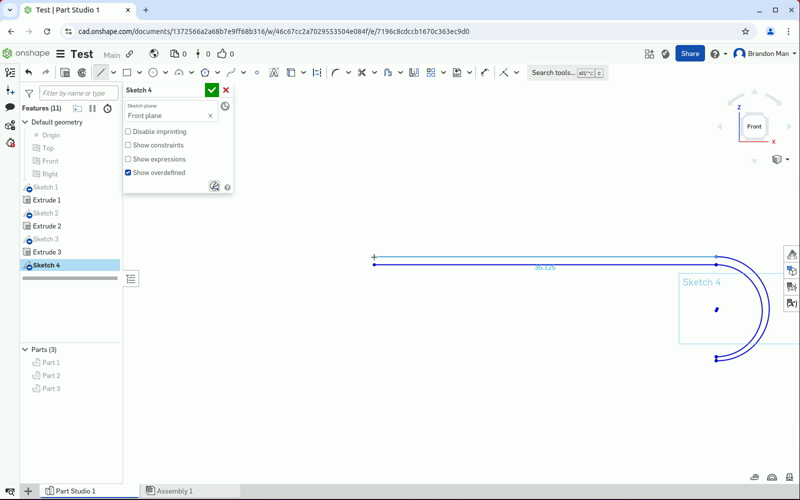
scroll(6)
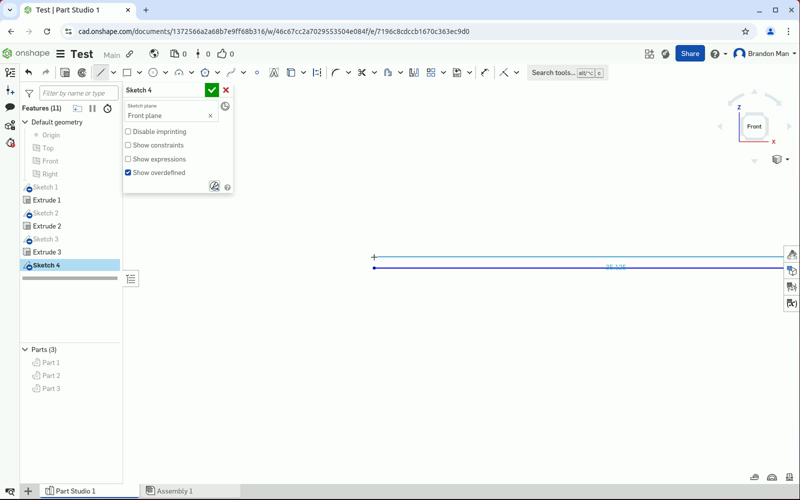
scroll(6)
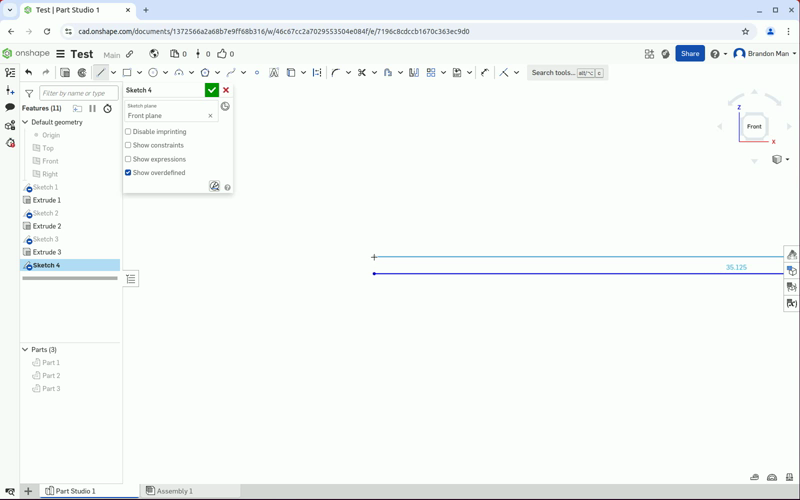
scroll(6)
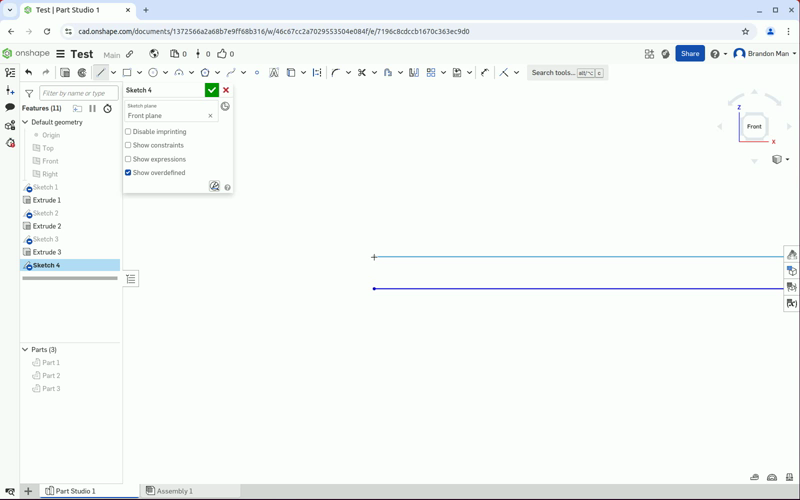
scroll(6)
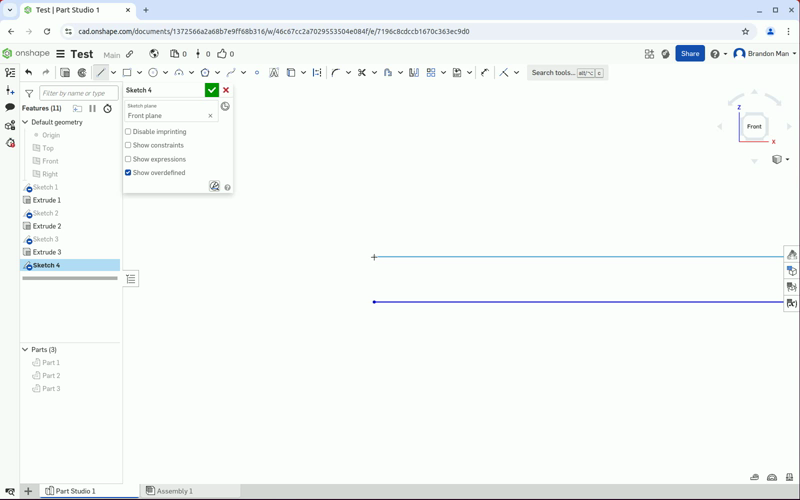
click(374, 256)
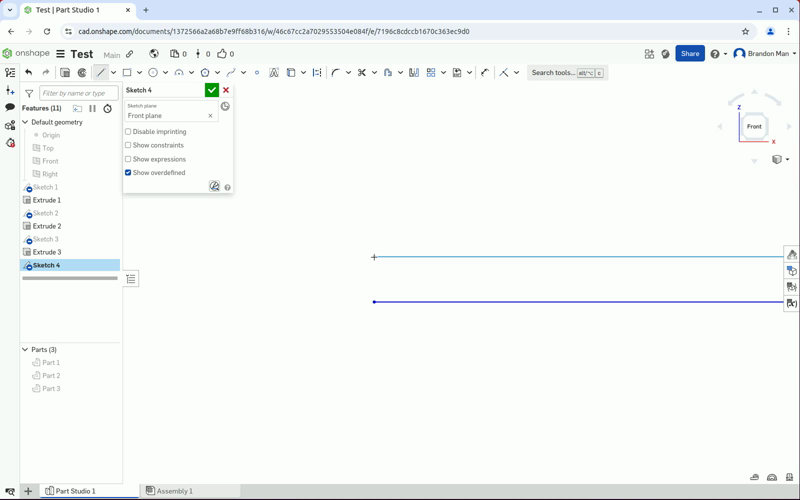
scroll(-6)
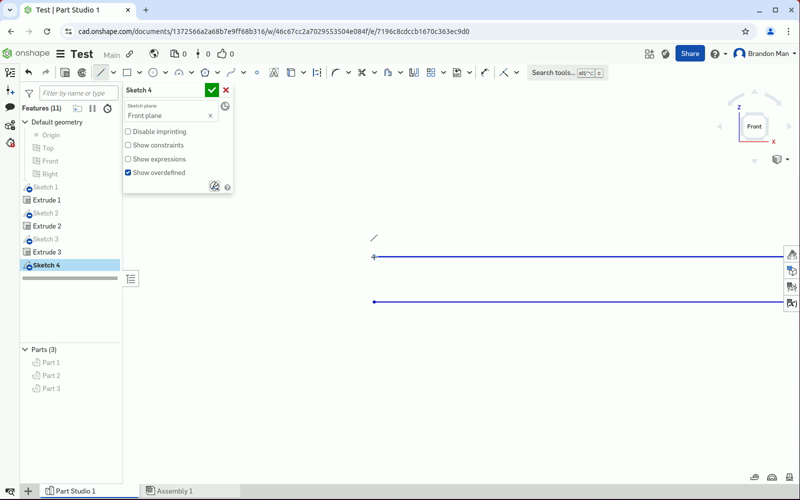
scroll(-6)
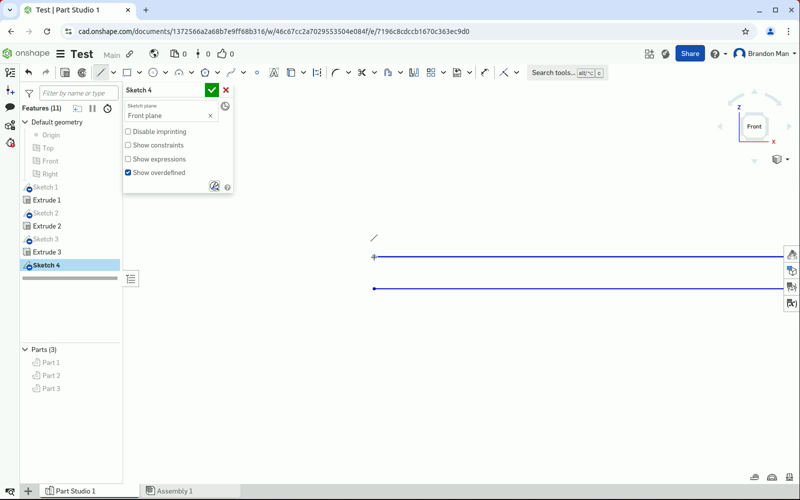
scroll(-6)
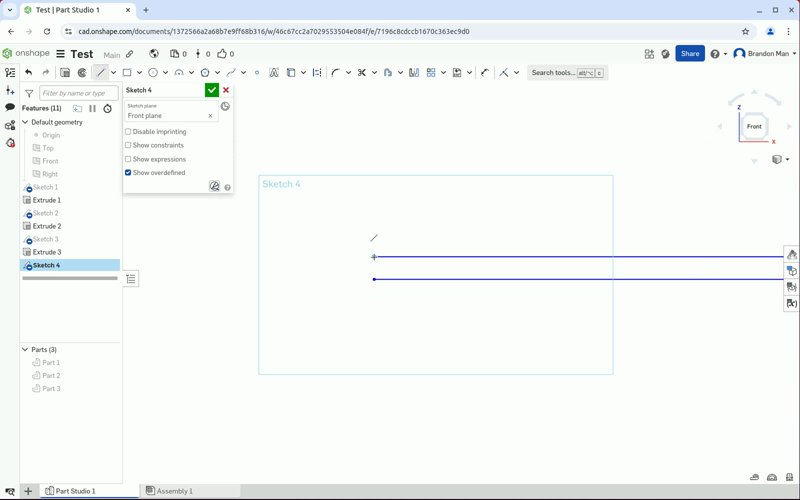
scroll(-6)
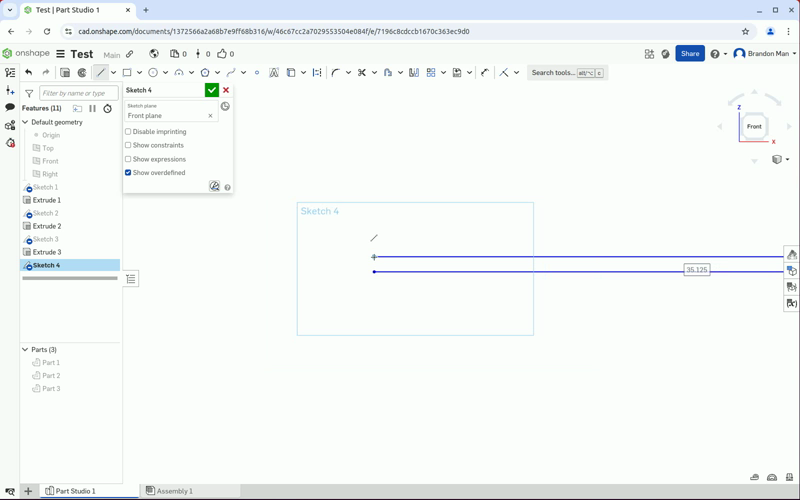
scroll(-6)
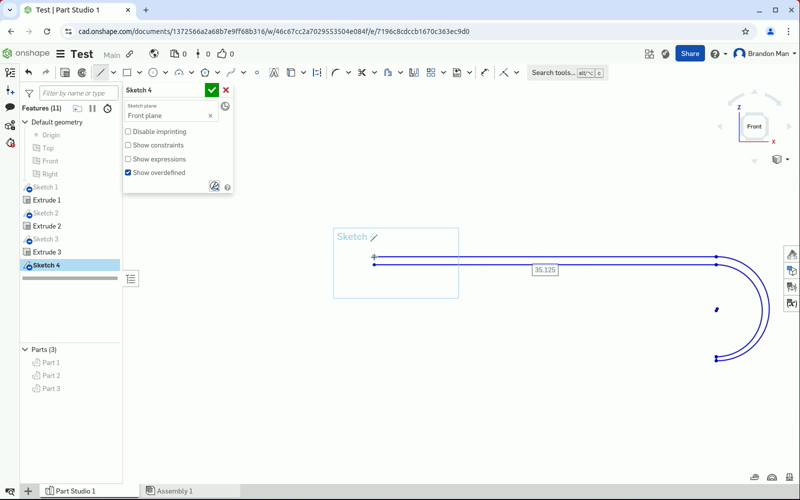
scroll(-6)
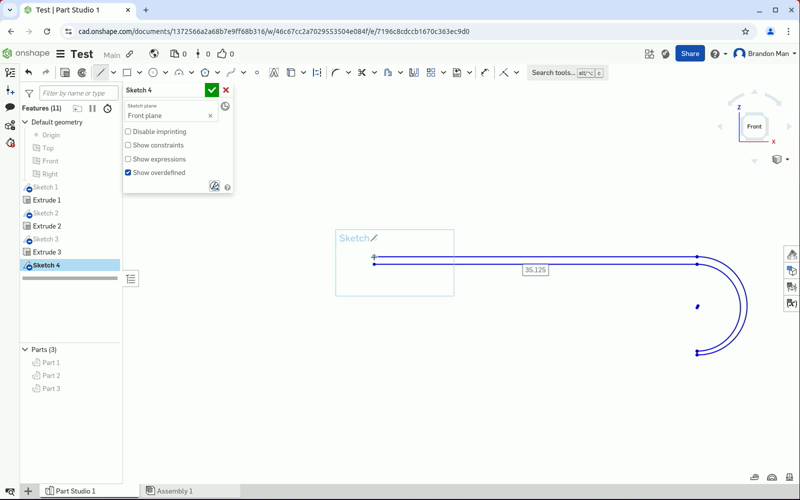
scroll(-6)
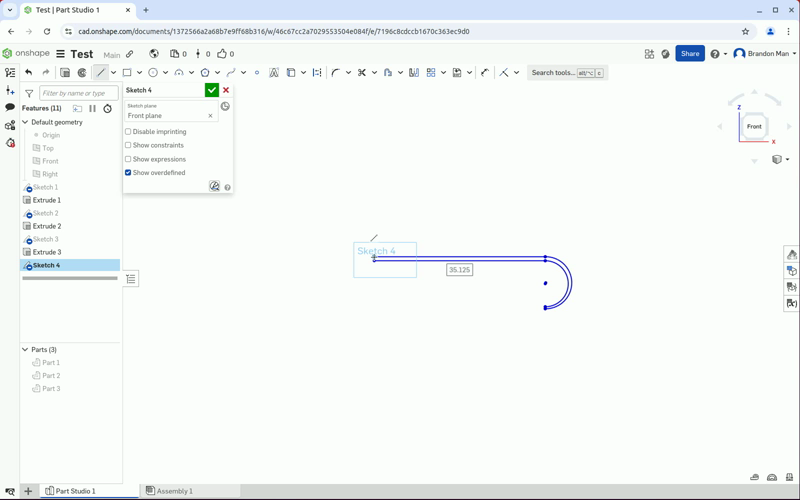
key_up(shift)
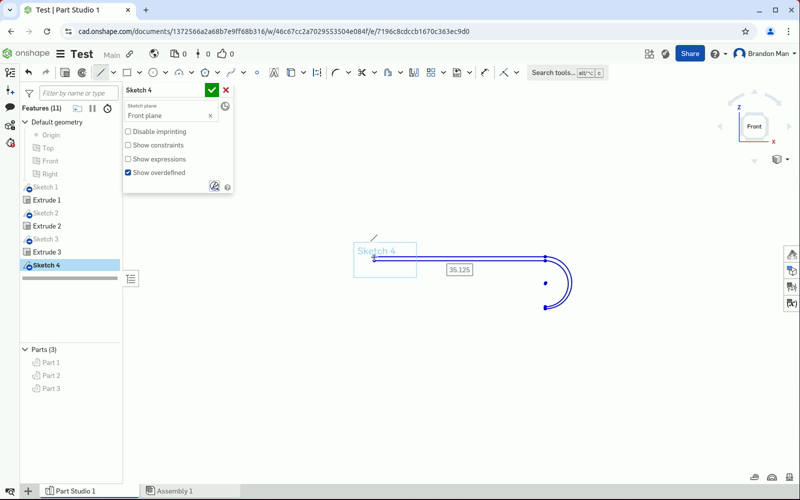
mouse_move(404, 256)
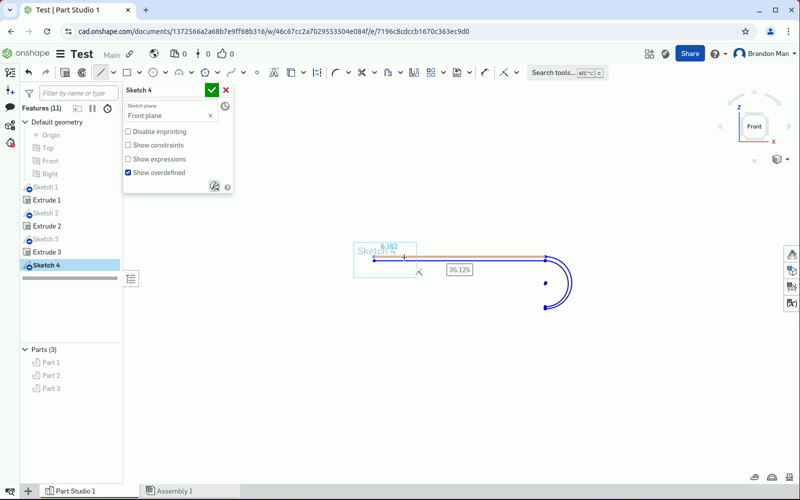
key_down(shift)
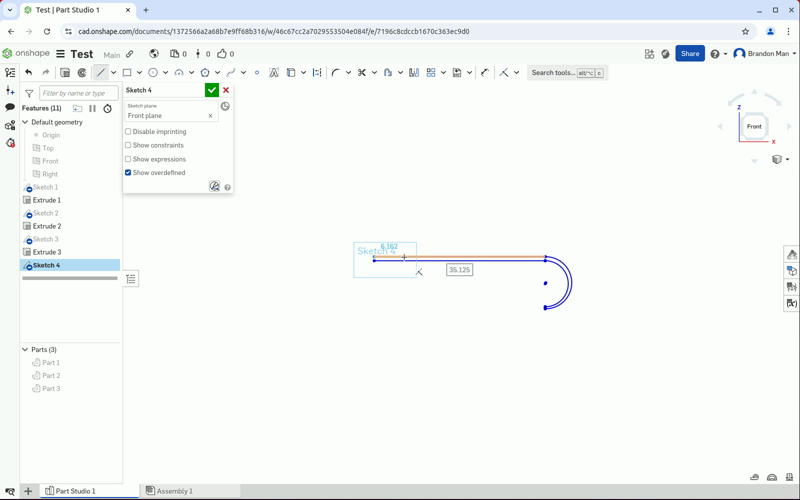
mouse_move(374, 260)
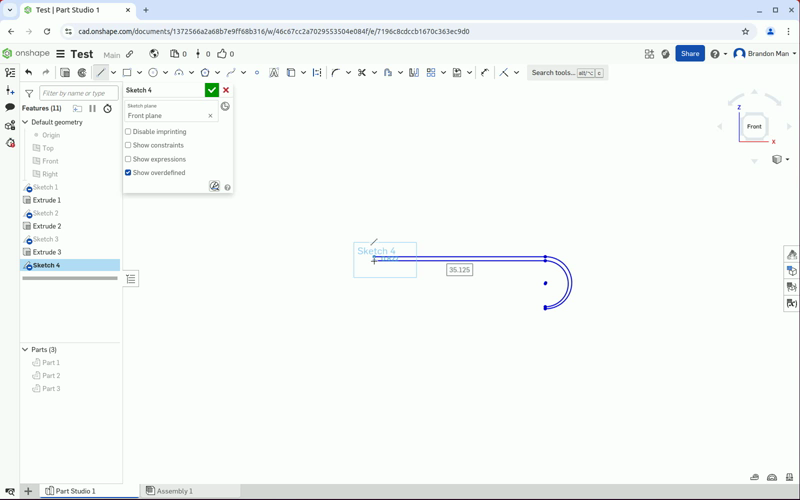
scroll(6)
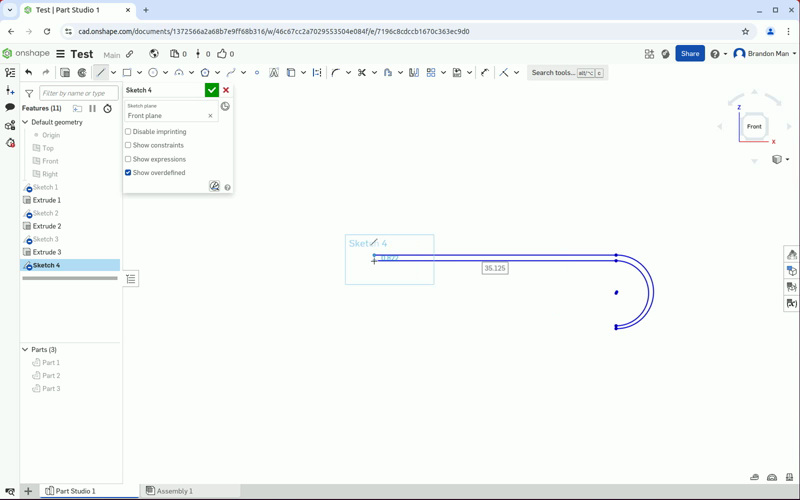
scroll(6)
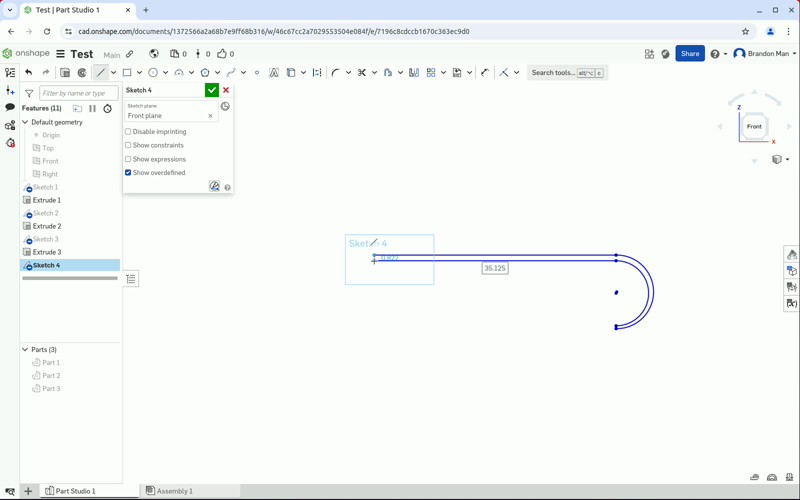
scroll(6)
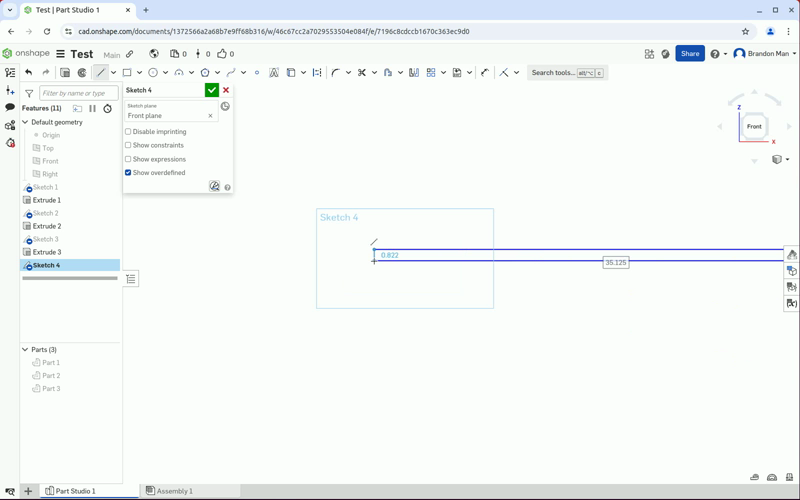
scroll(6)
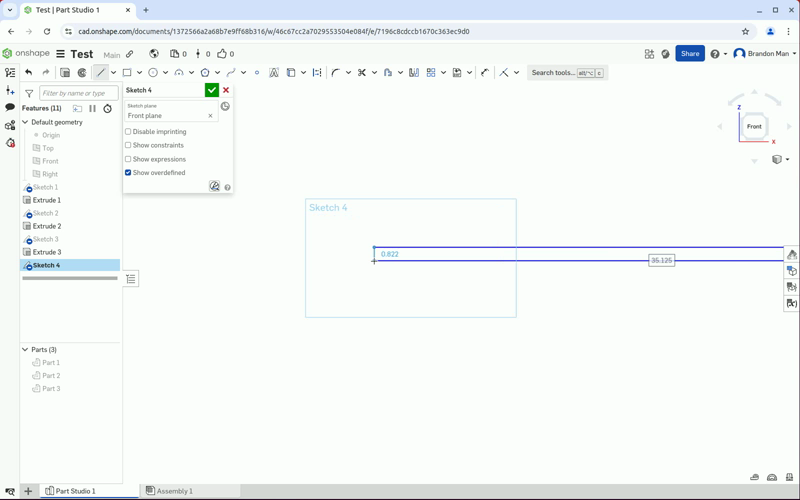
scroll(6)
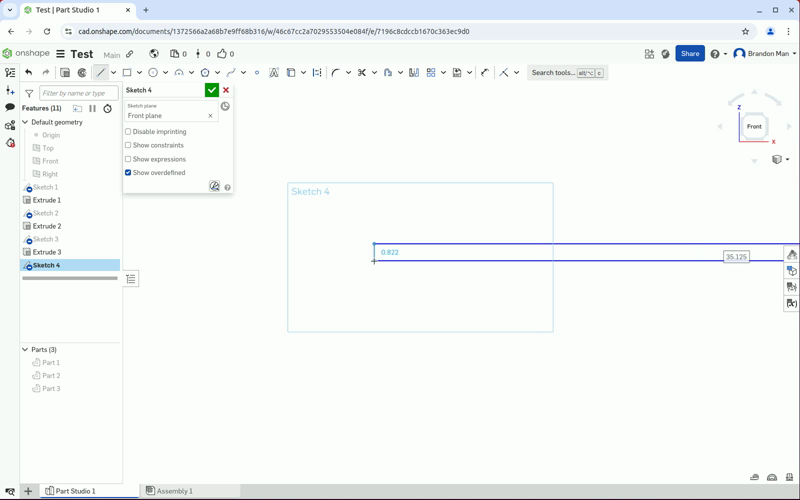
scroll(6)
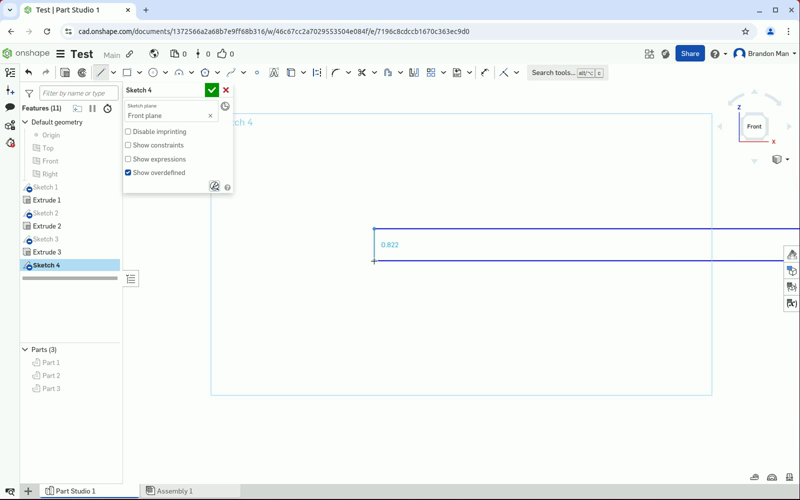
scroll(6)
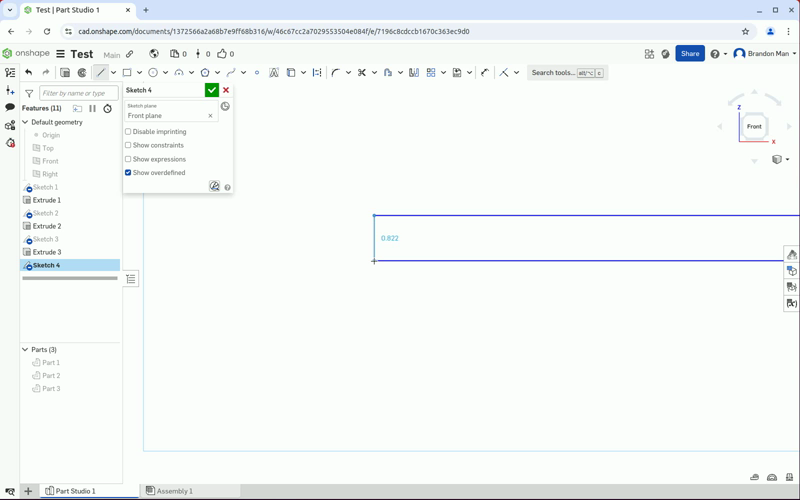
key_up(shift)
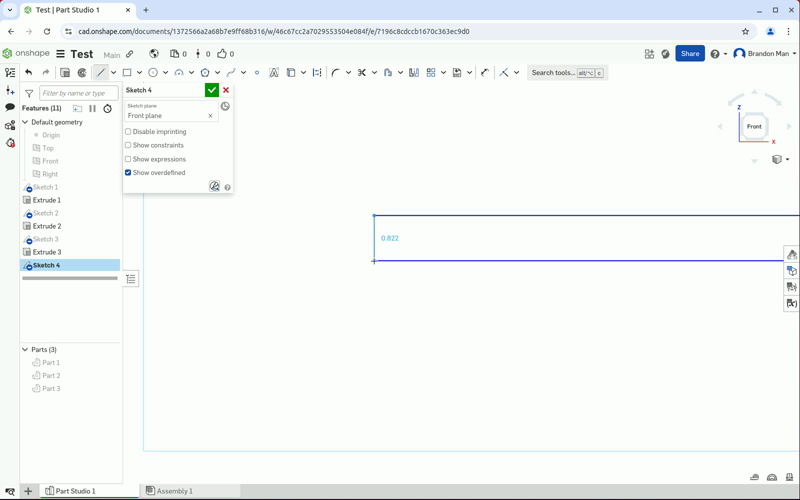
click(374, 260)
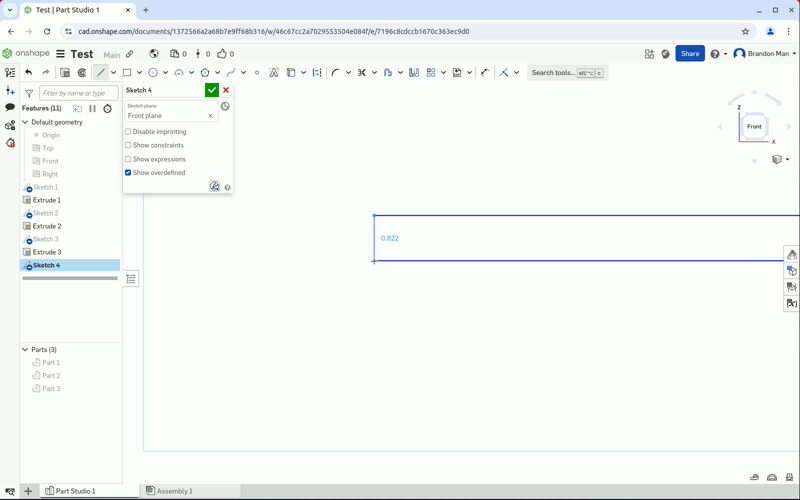
scroll(-6)
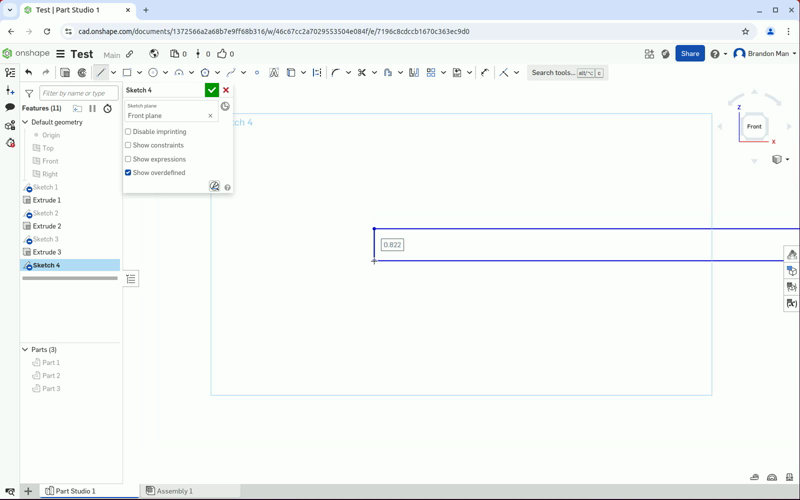
scroll(-6)
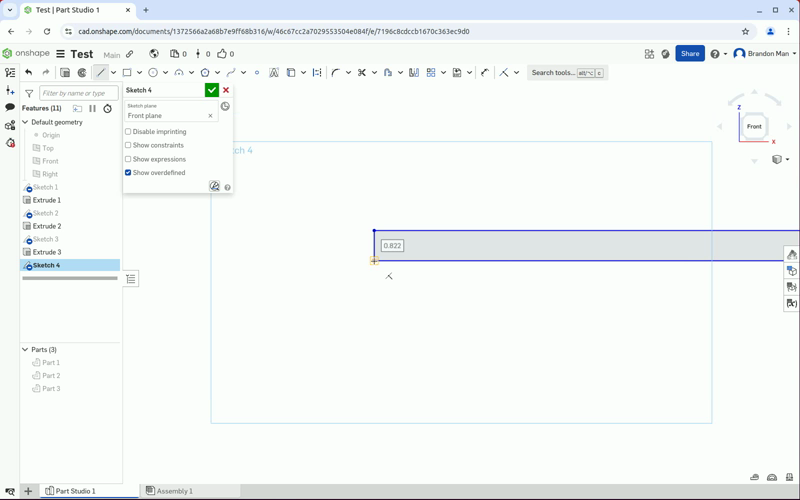
scroll(-6)
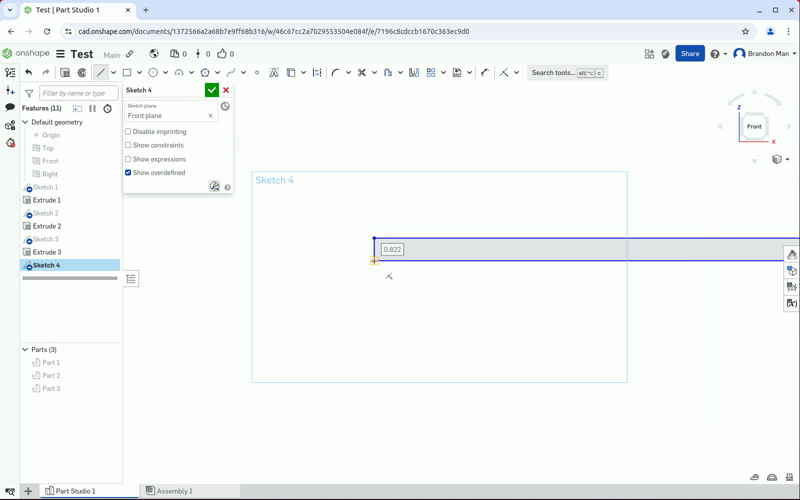
scroll(-6)
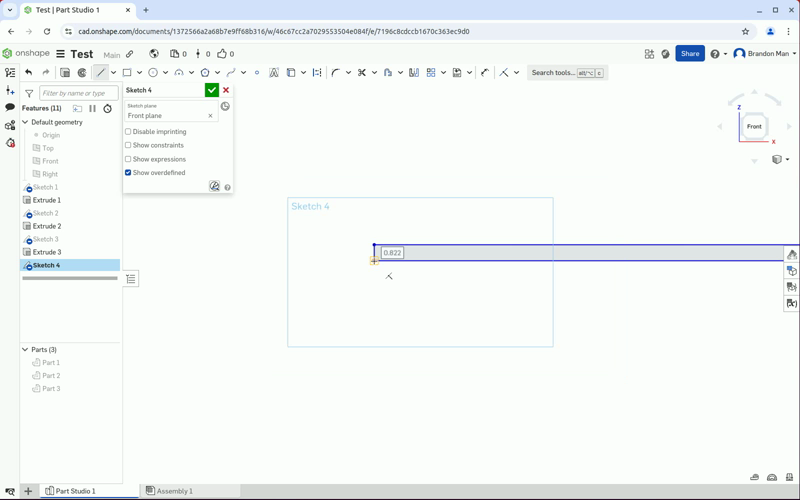
scroll(-6)
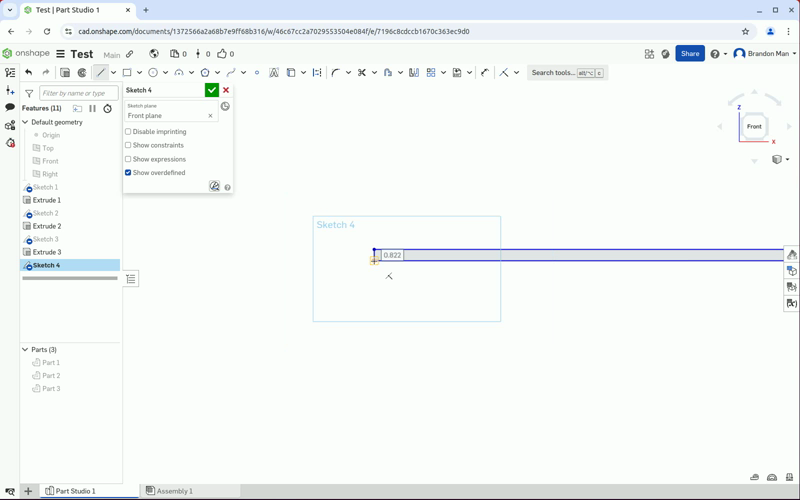
scroll(-6)
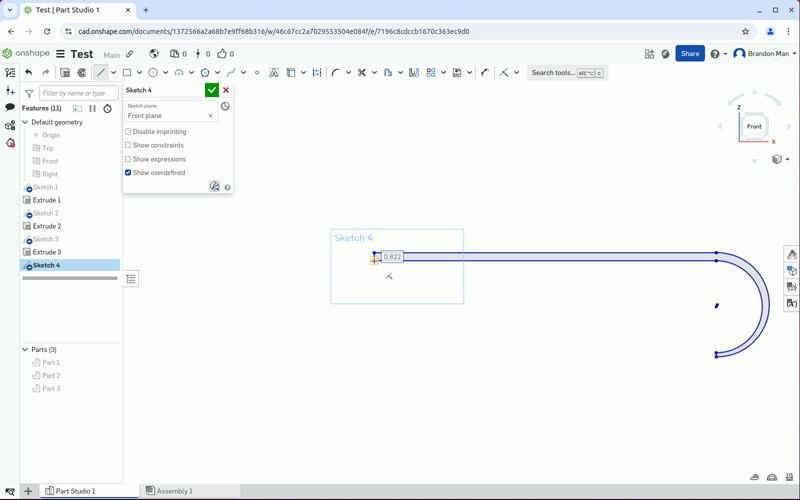
scroll(-6)
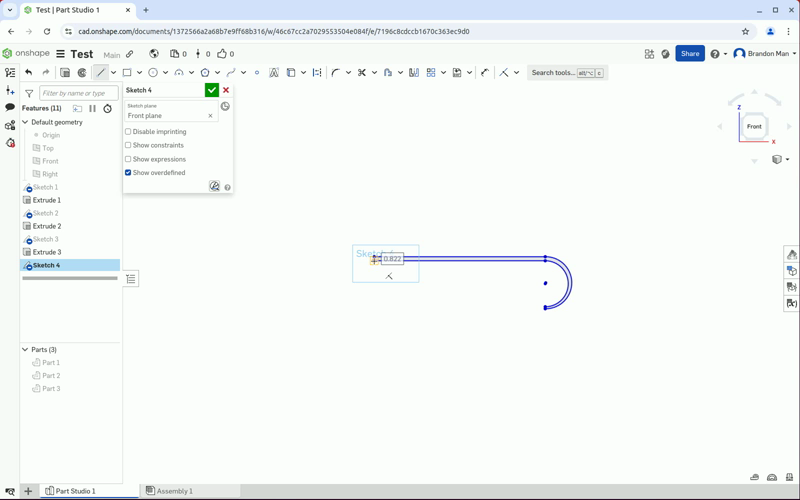
key(esc)
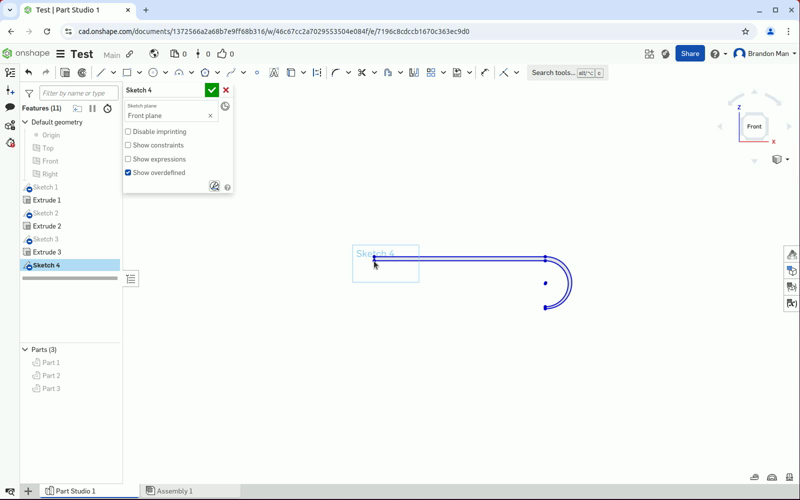
mouse_move(548, 268)
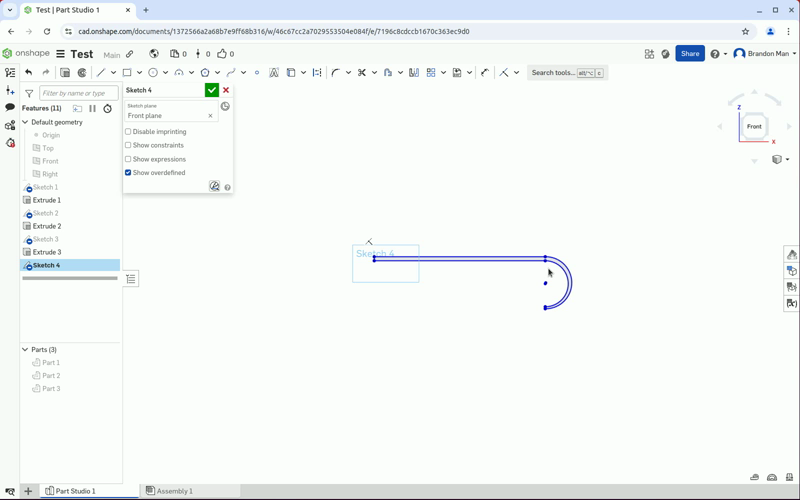
scroll(6)
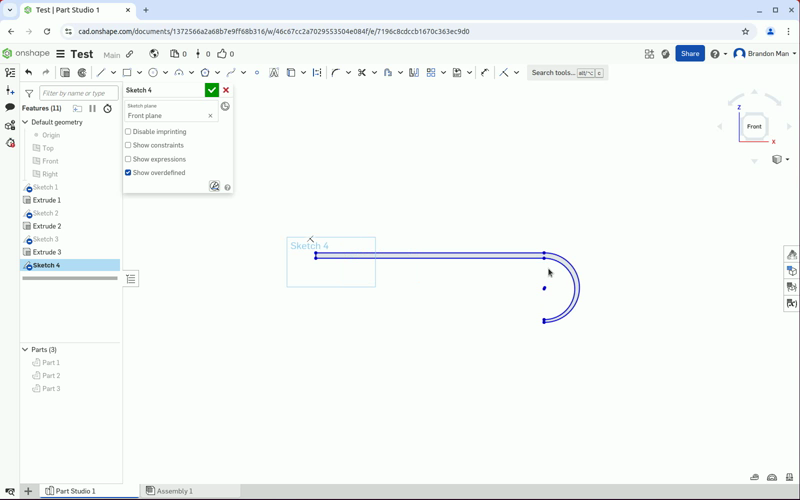
scroll(6)
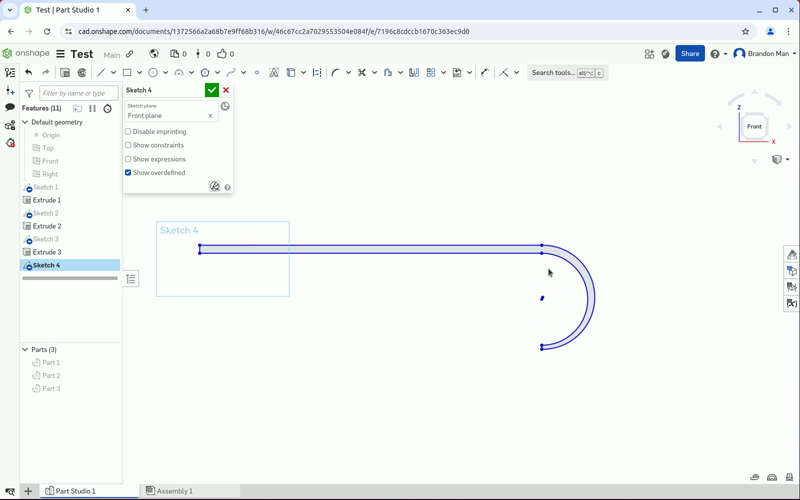
scroll(6)
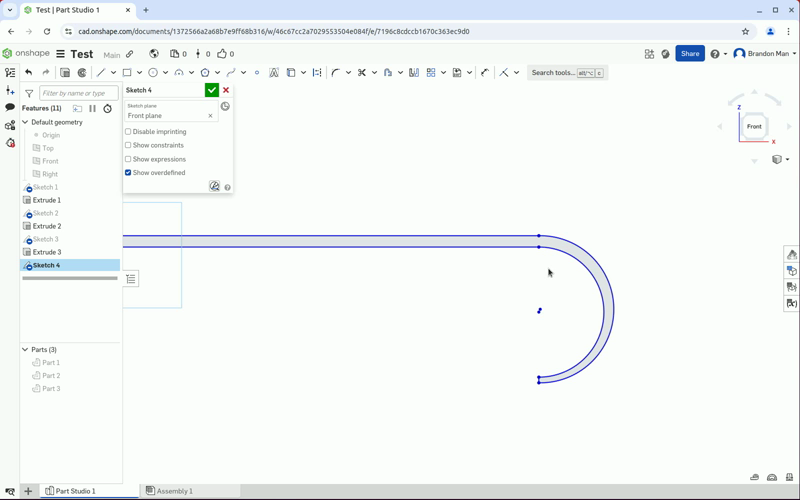
scroll(6)
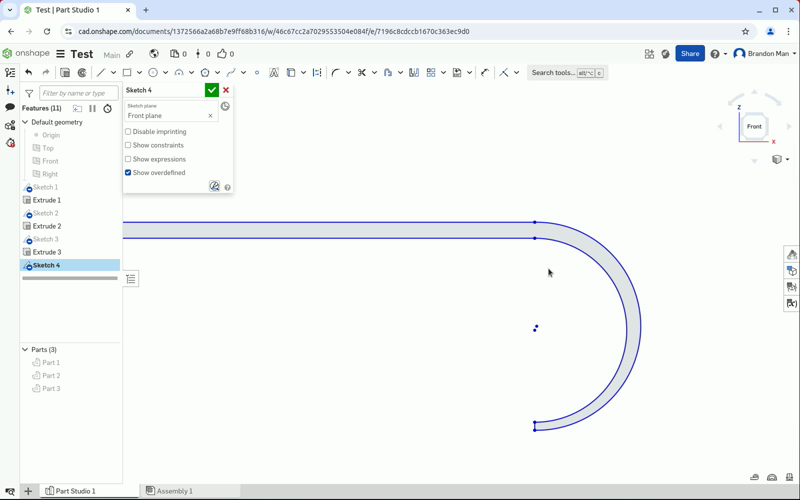
scroll(6)
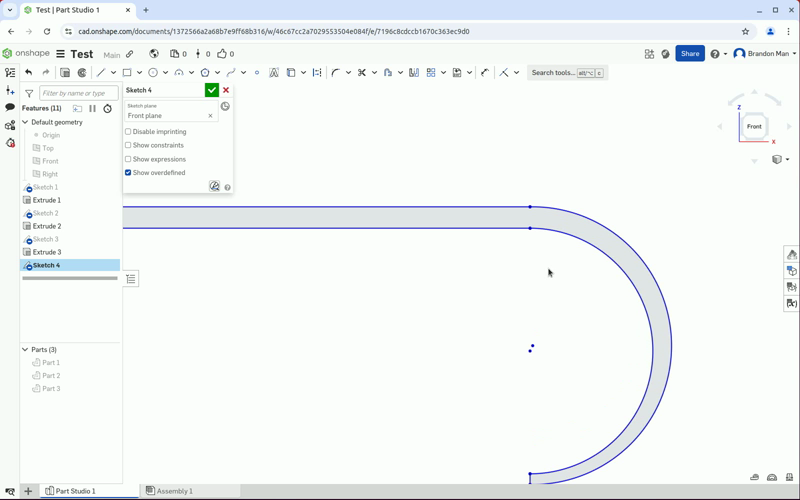
scroll(6)
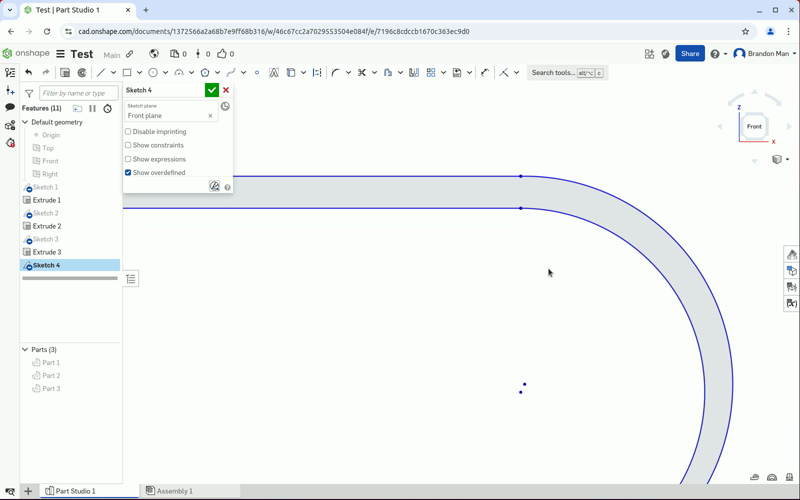
scroll(6)
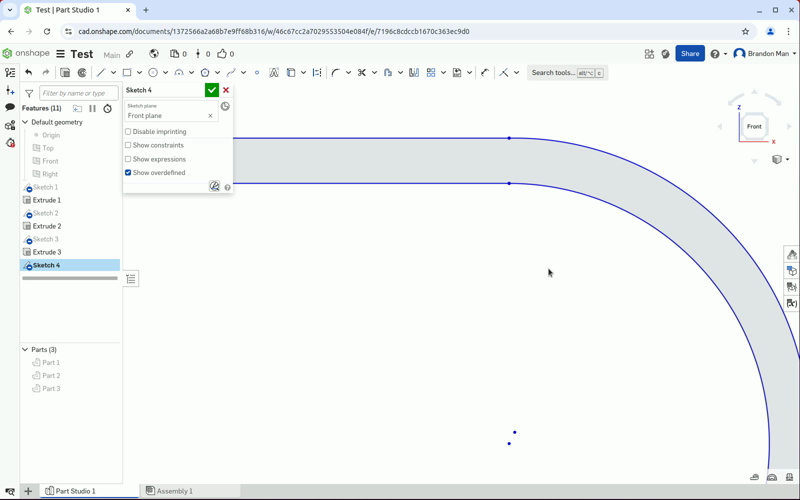
click(548, 268)
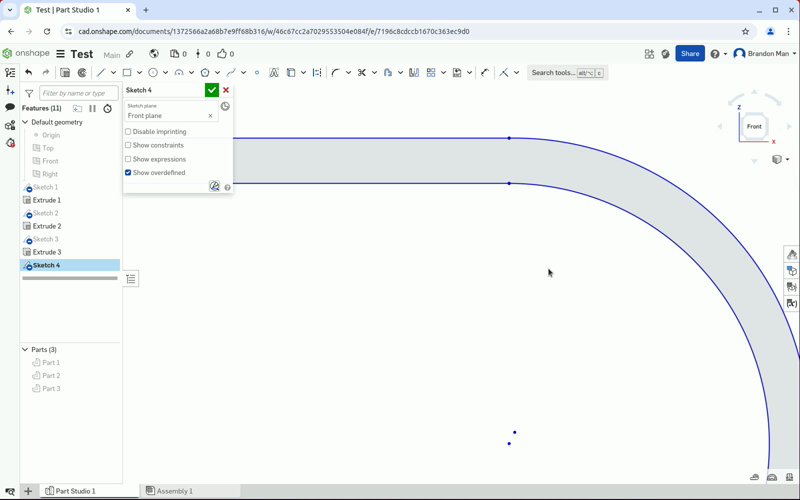
scroll(-6)
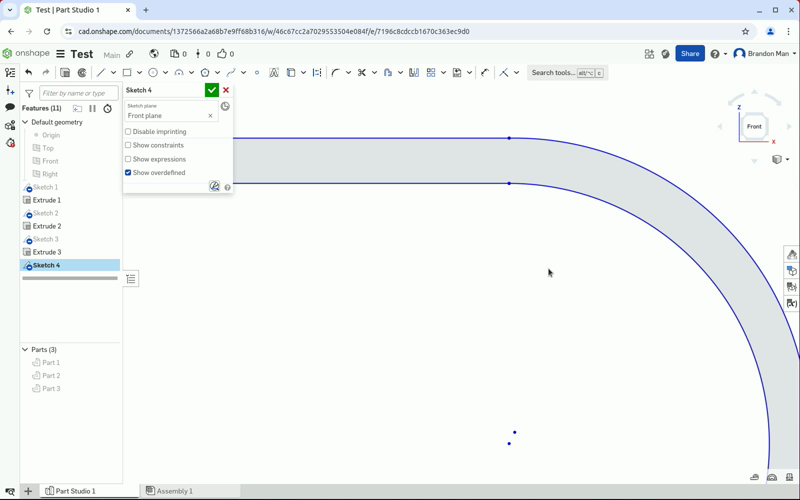
scroll(-6)
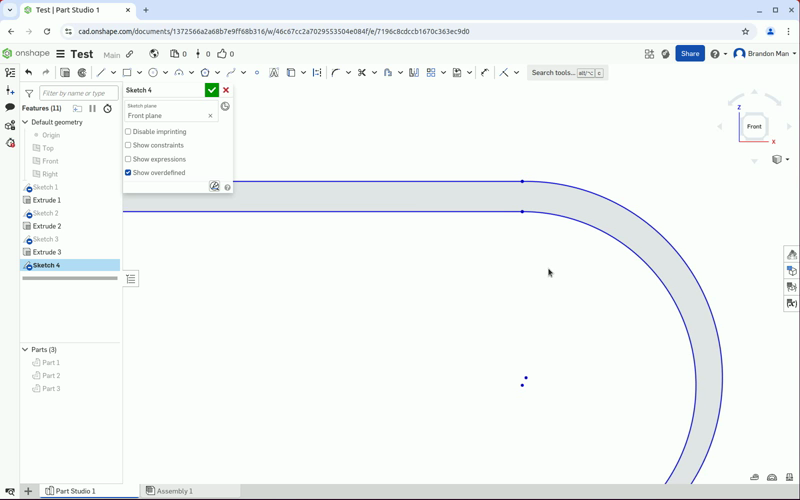
scroll(-6)
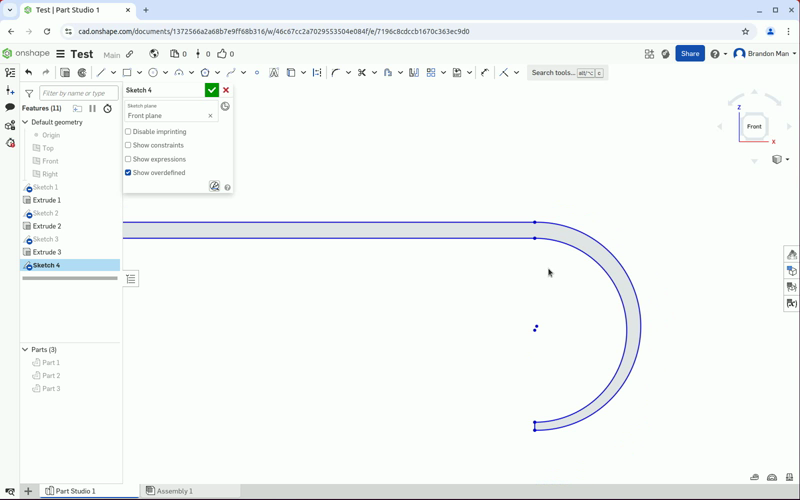
scroll(-6)
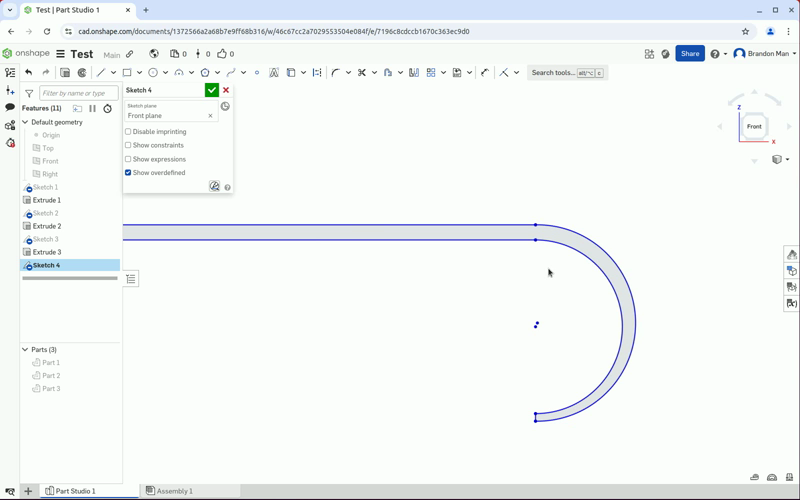
scroll(-6)
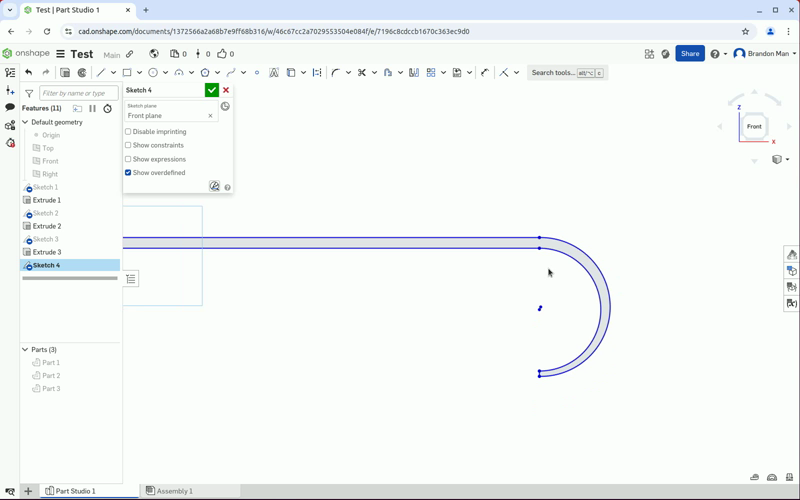
scroll(-6)
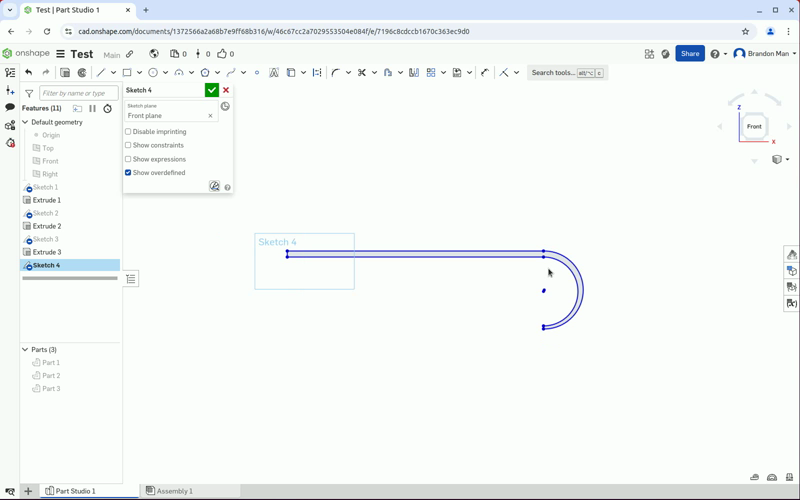
scroll(-6)
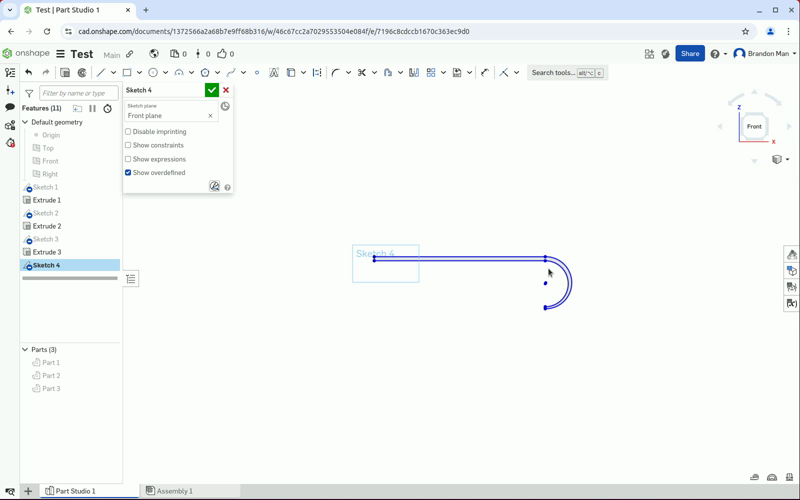
mouse_move(73, 352)
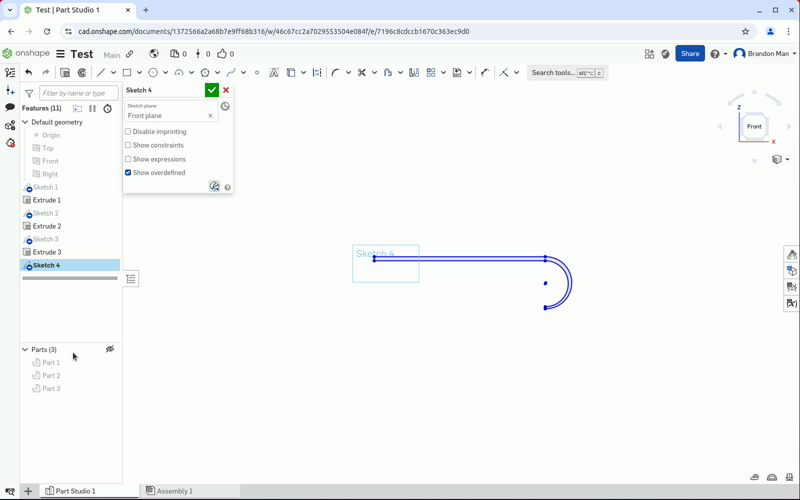
key(shift+y)
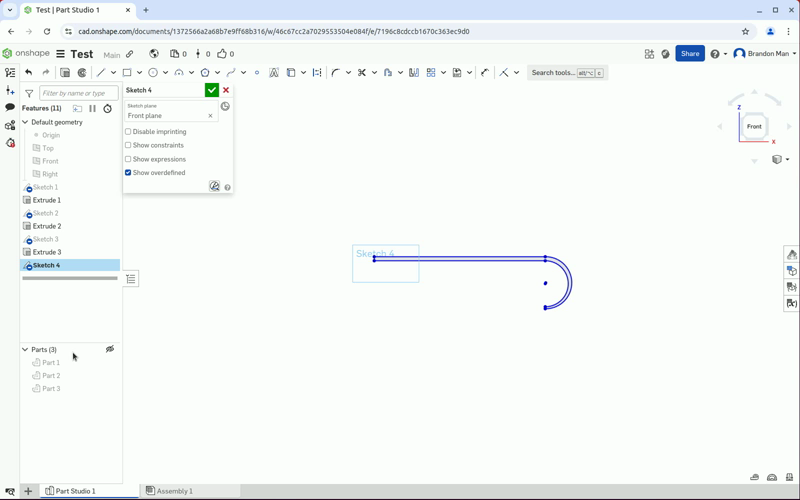
key(shift+e)
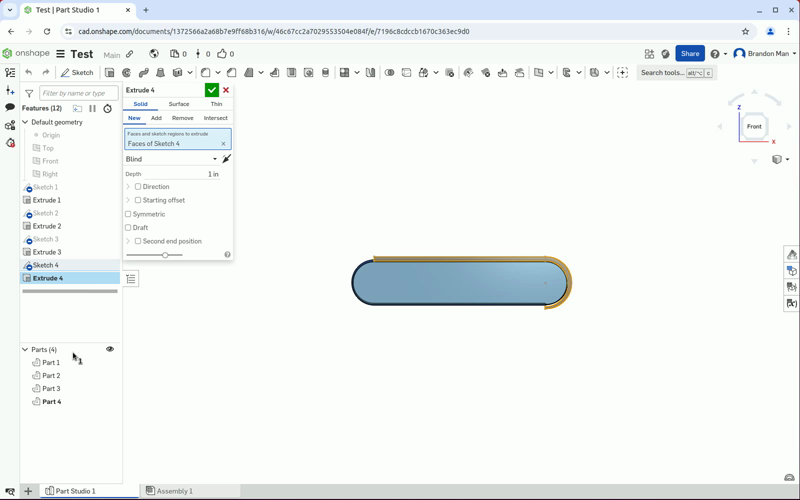
mouse_move(143, 106)
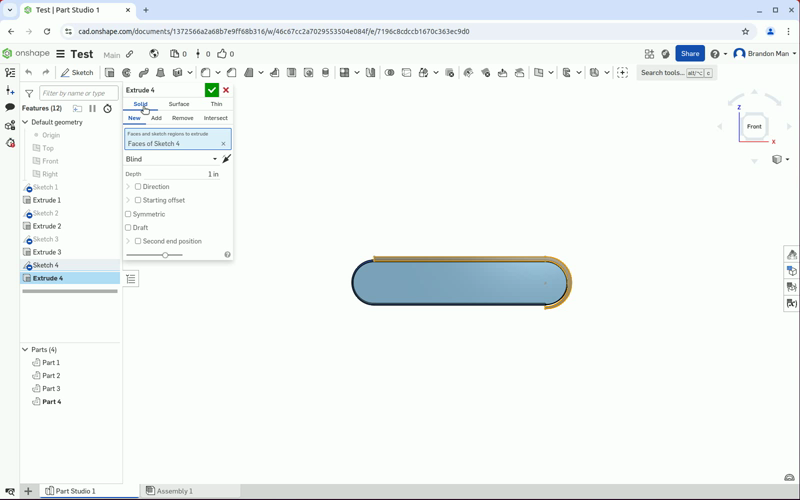
click(143, 106)
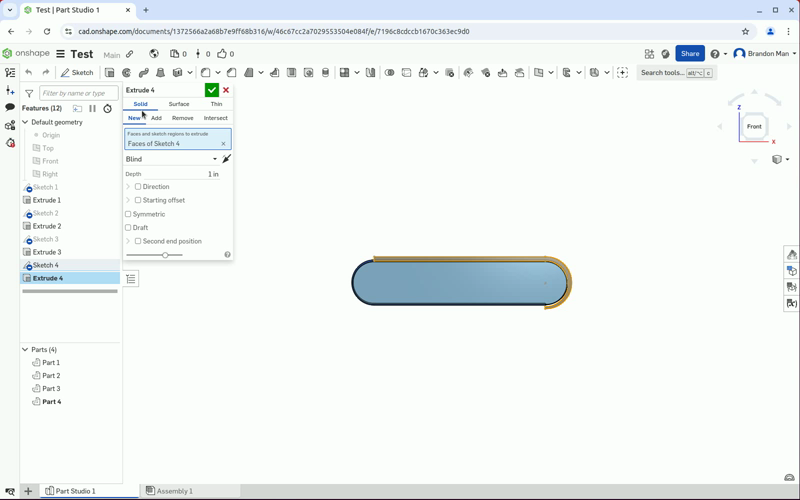
mouse_move(137, 120)
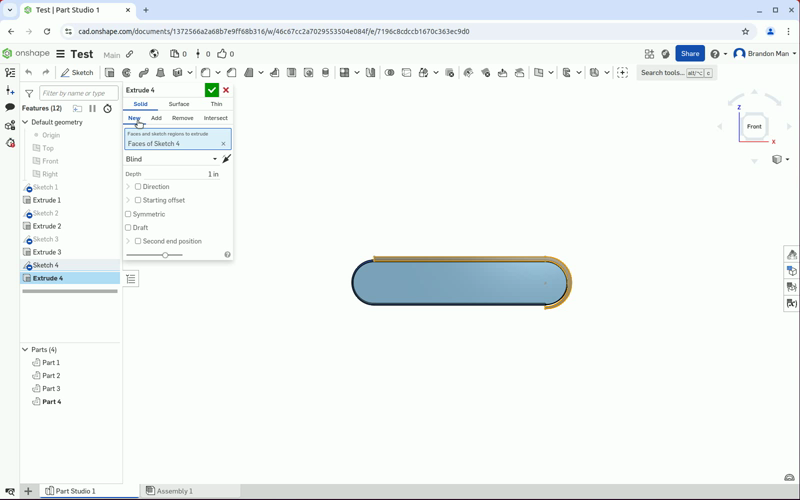
click(137, 120)
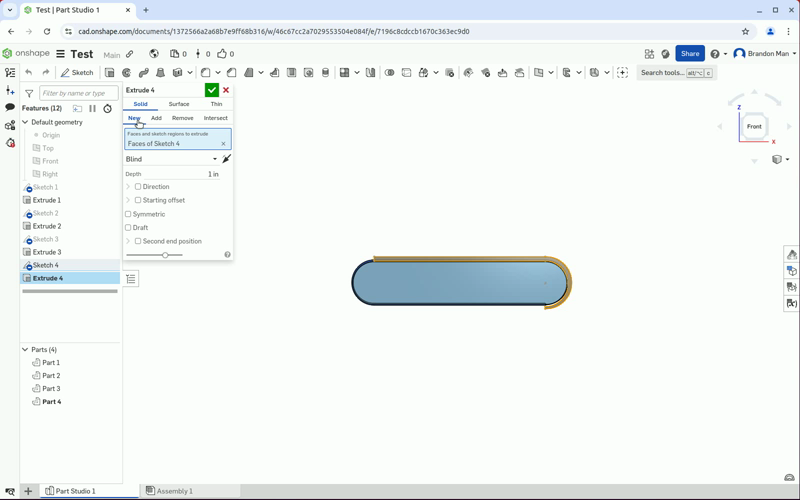
key(tab, 4)
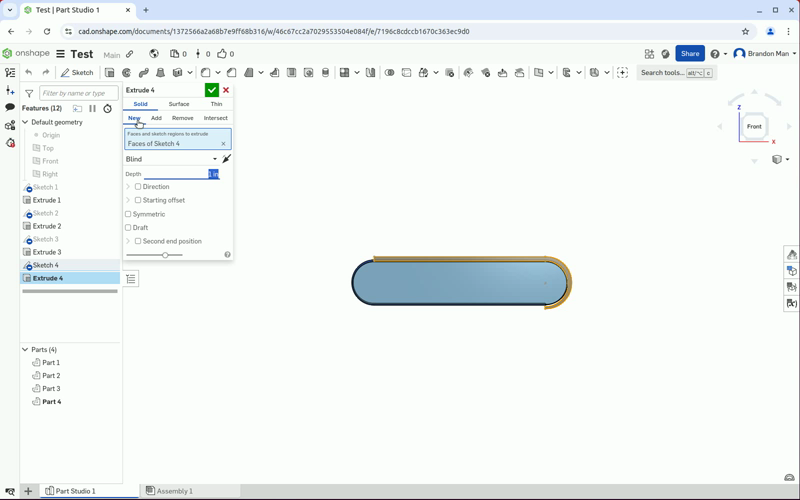
text(22.868)
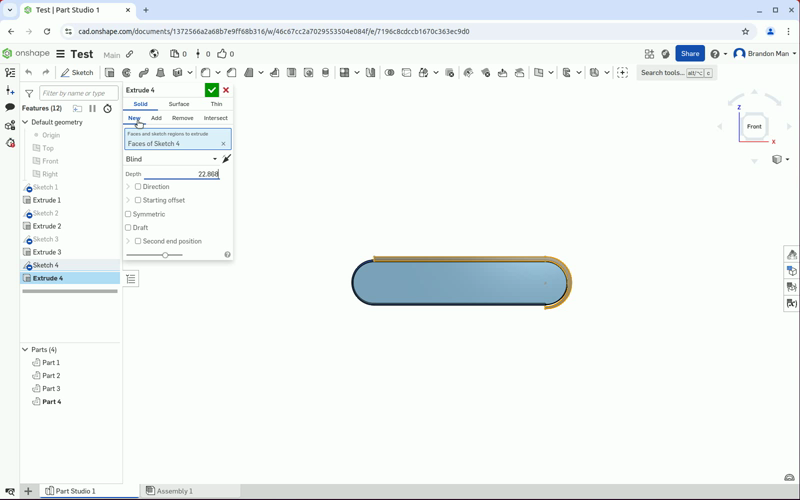
key(enter)
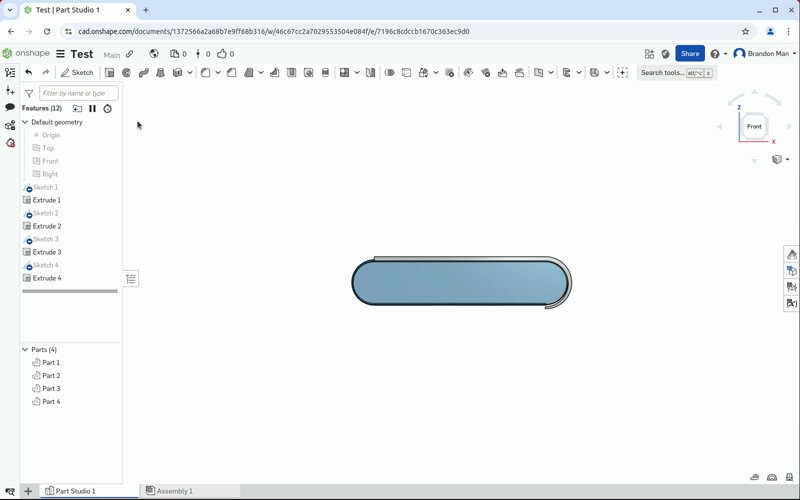
key(shift+h)
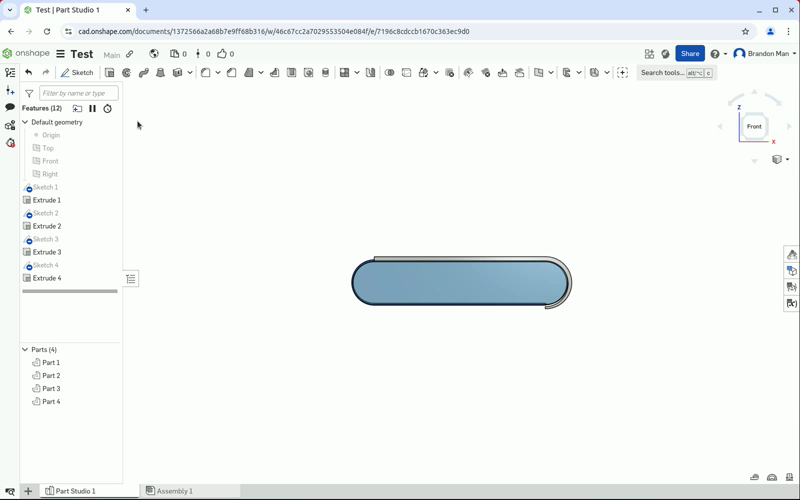
key(shift+h)
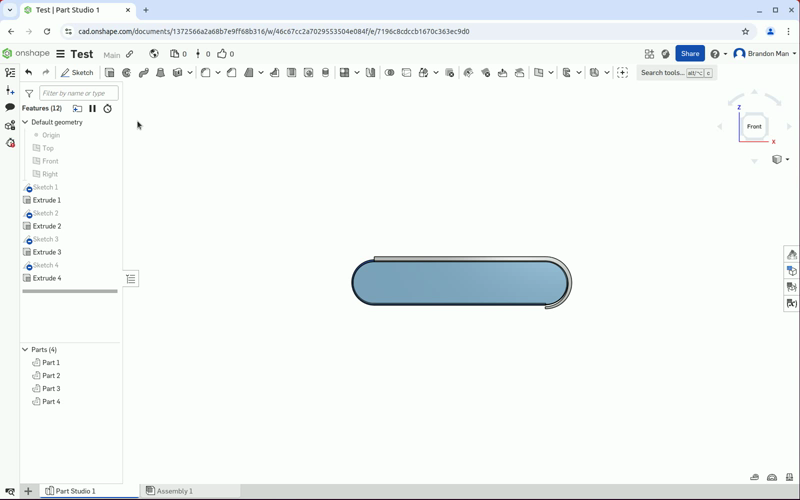
mouse_move(73, 189)
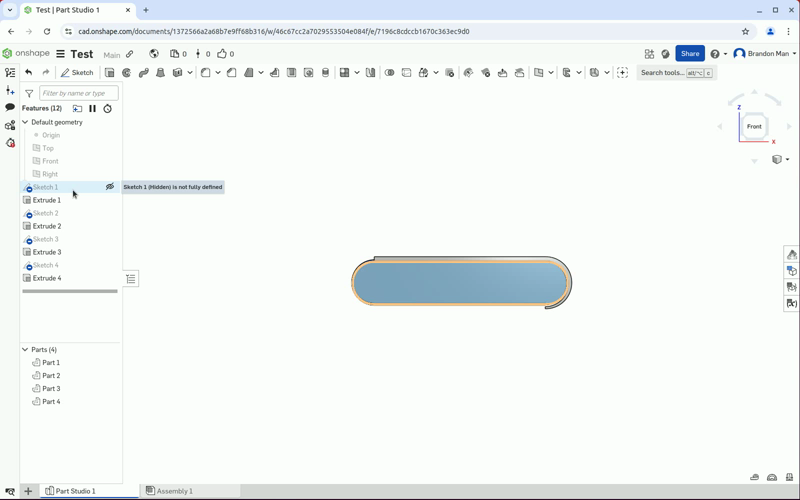
click(73, 189)
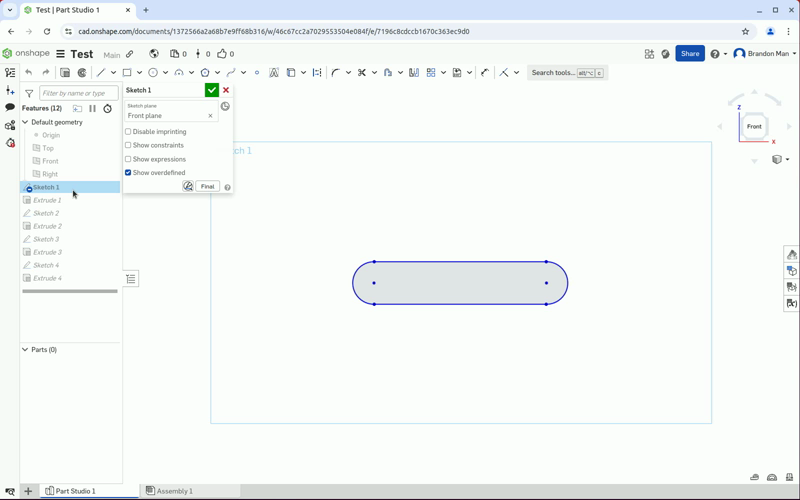
mouse_move(229, 92)
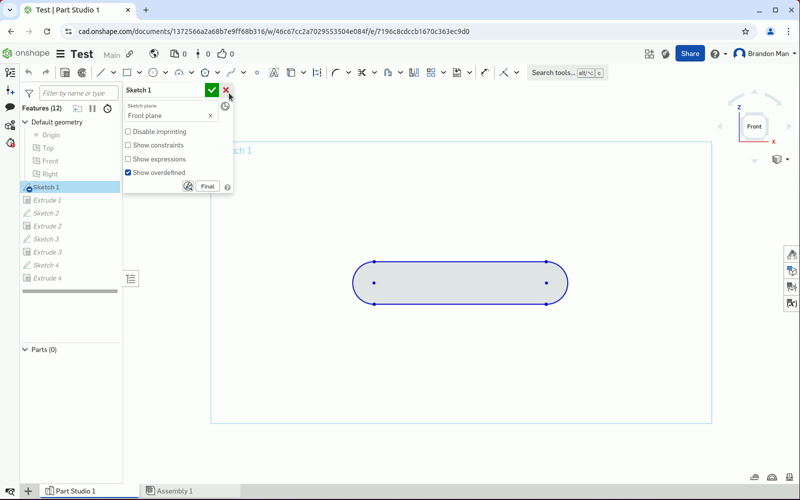
click(229, 92)
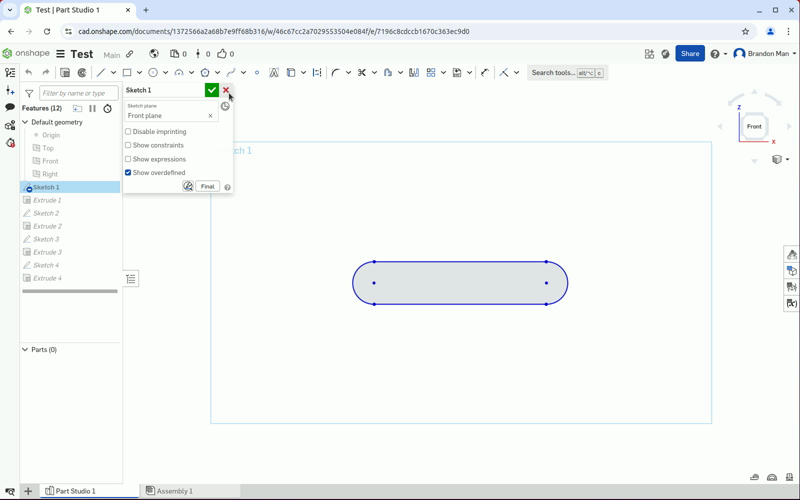
key(shift+s)
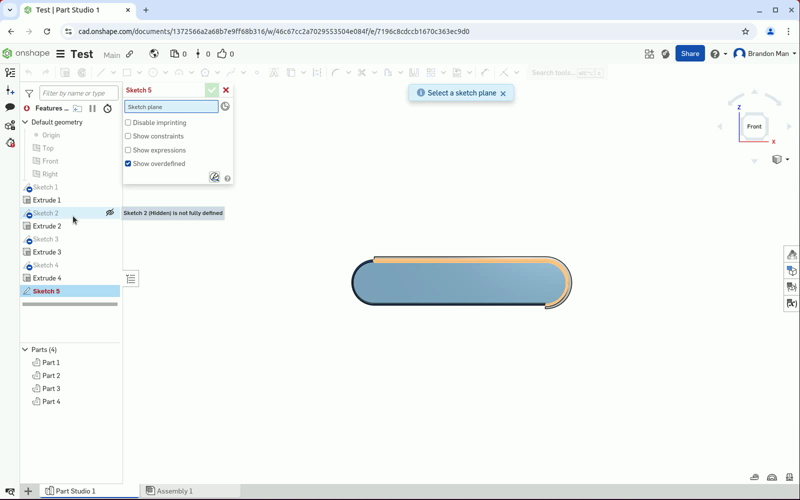
scroll(3)
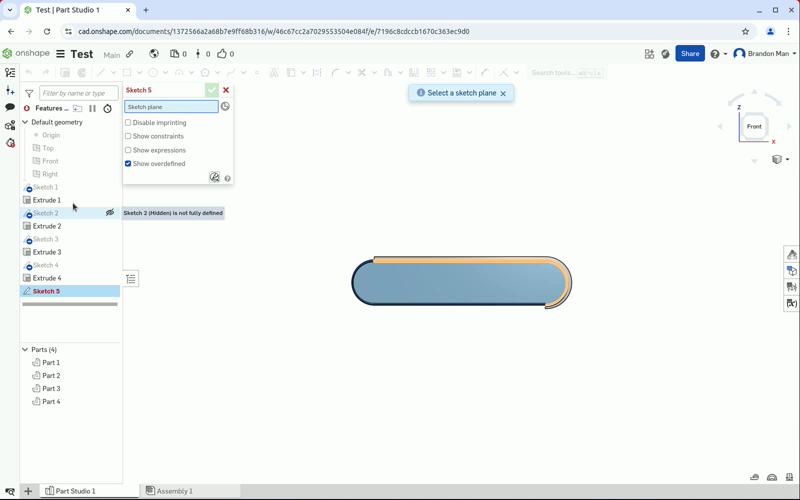
mouse_move(73, 163)
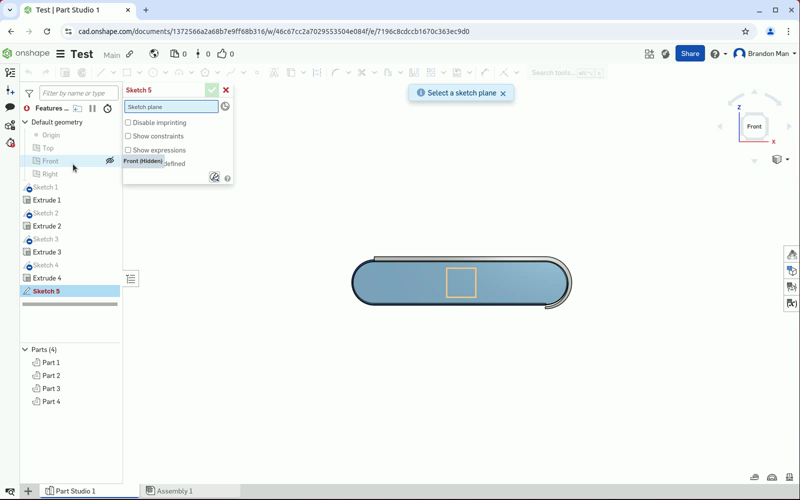
click(73, 163)
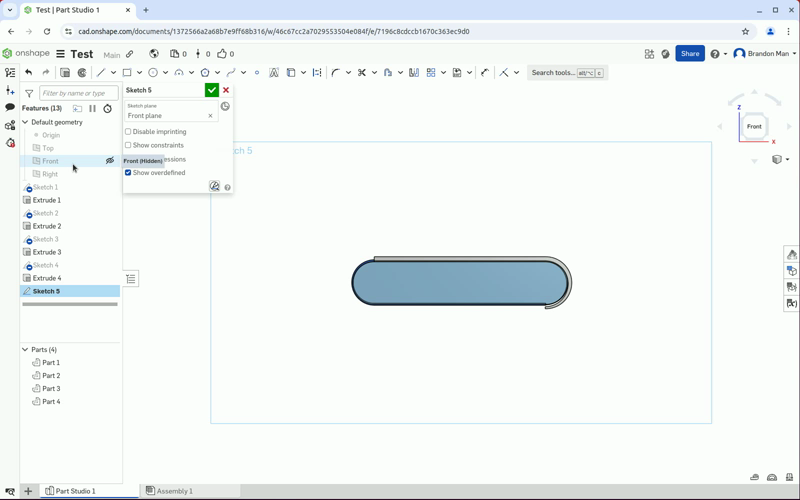
mouse_move(73, 352)
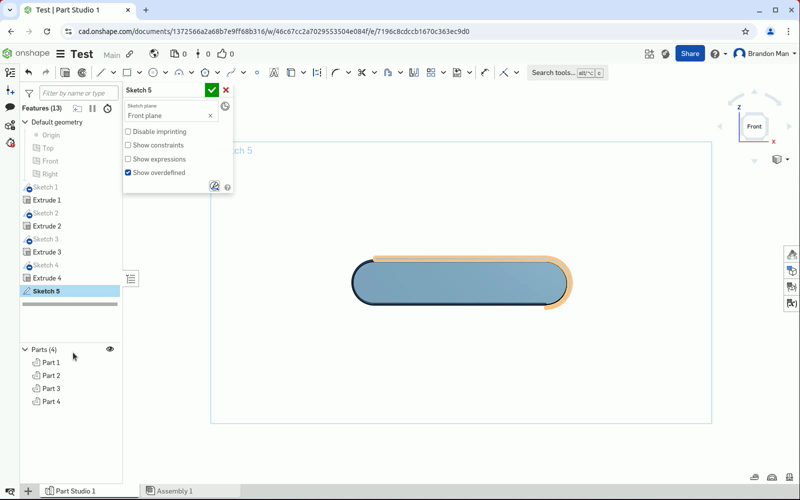
key(y)
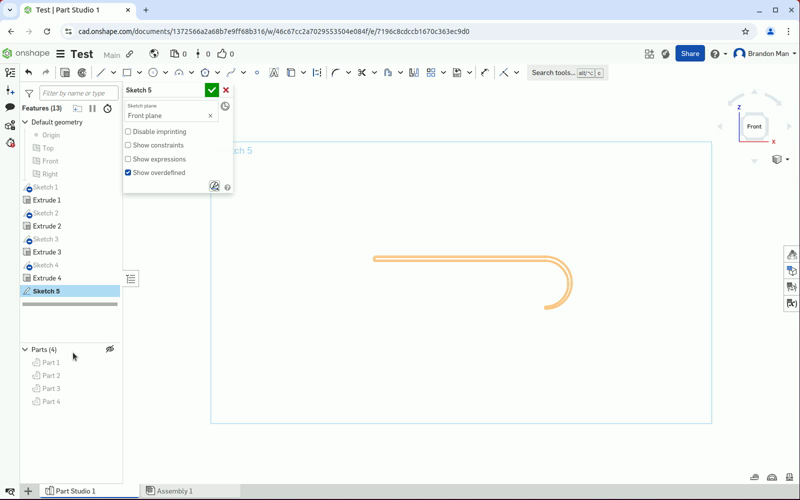
key(l)
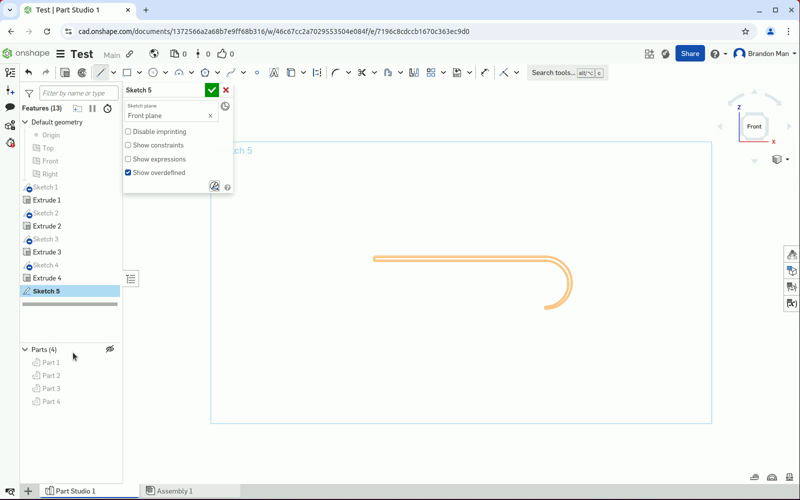
key_down(shift)
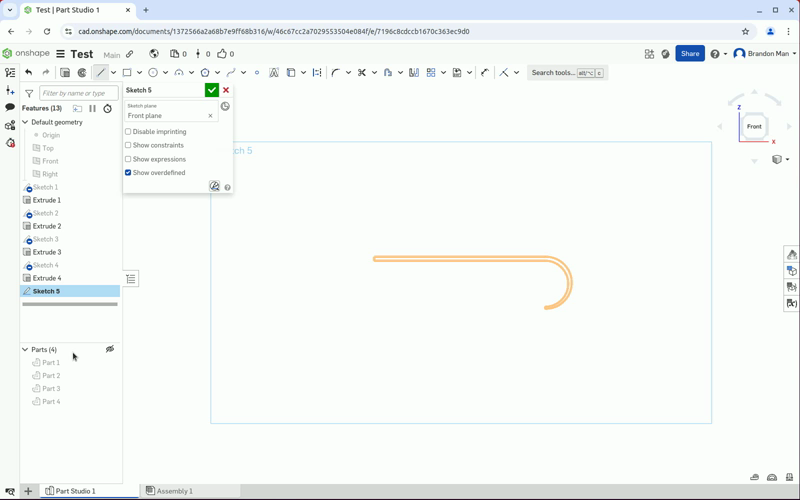
mouse_move(374, 308)
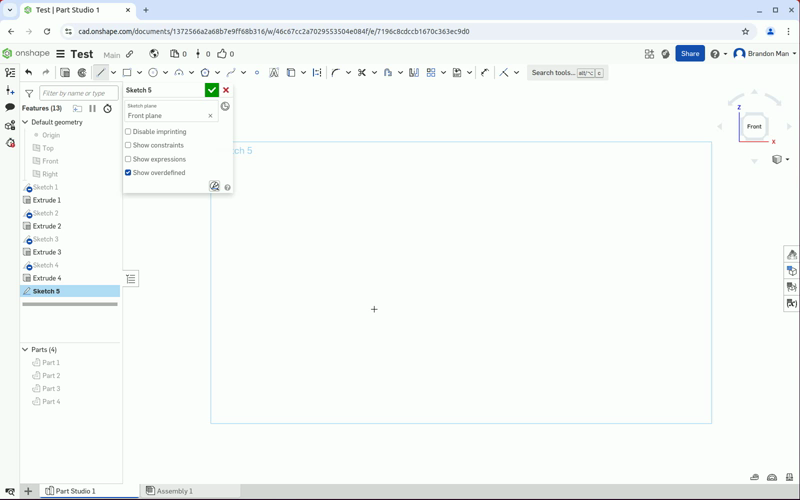
click(374, 308)
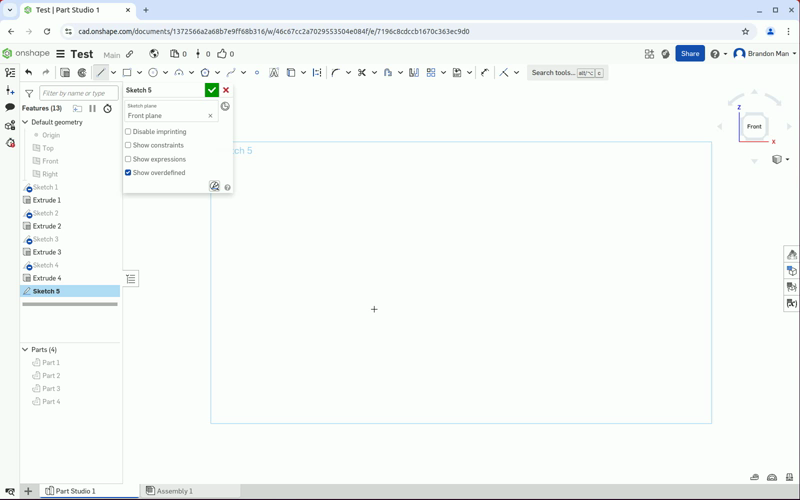
key_up(shift)
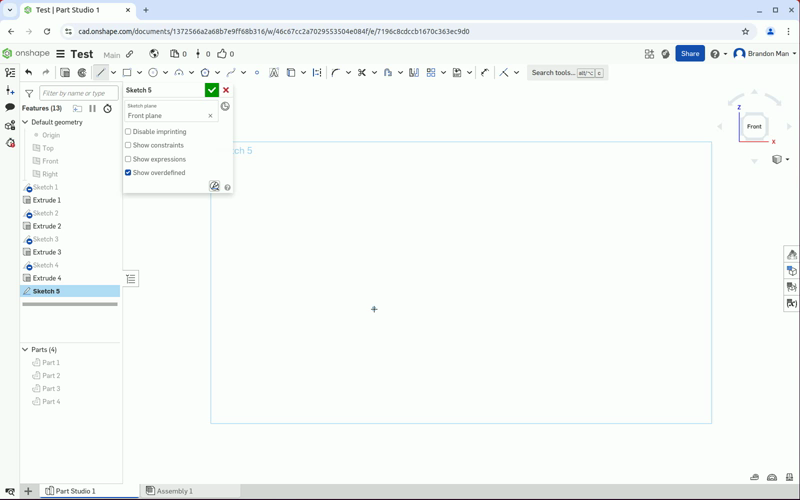
key_down(shift)
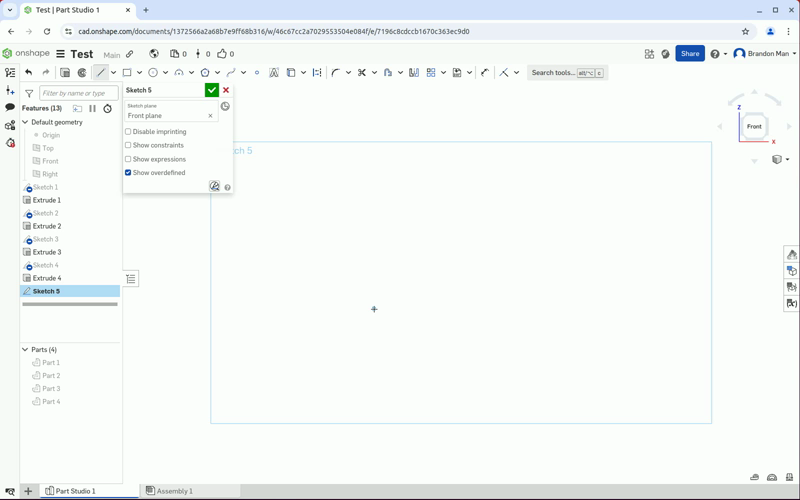
mouse_move(545, 308)
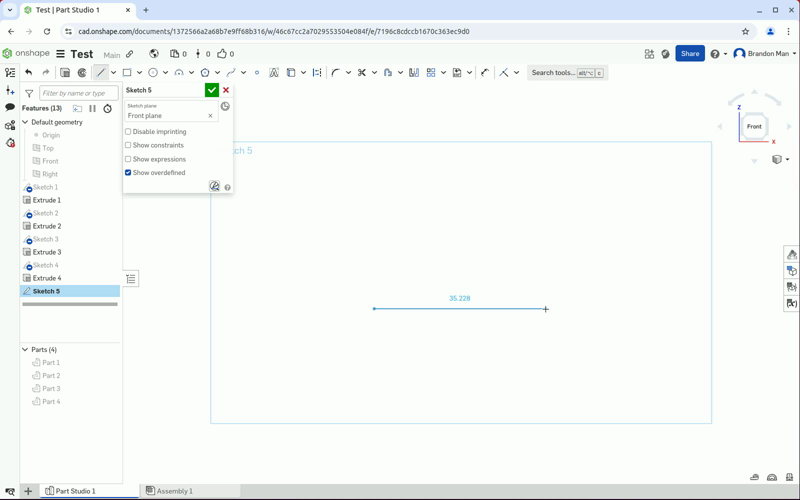
click(545, 308)
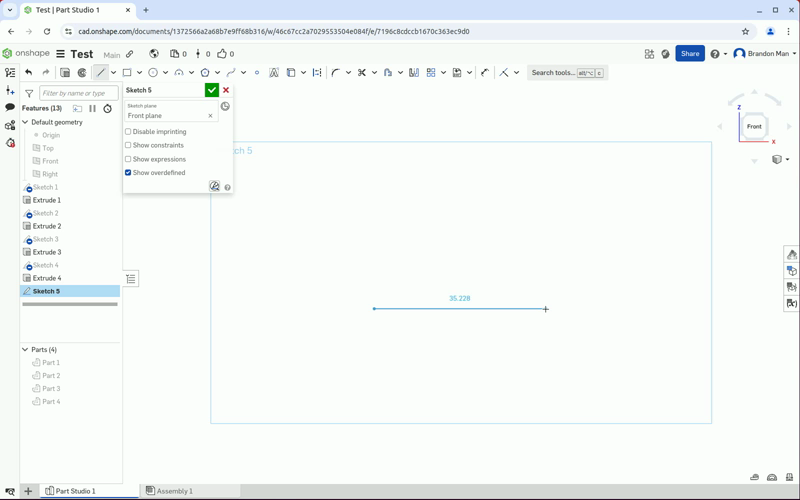
key_up(shift)
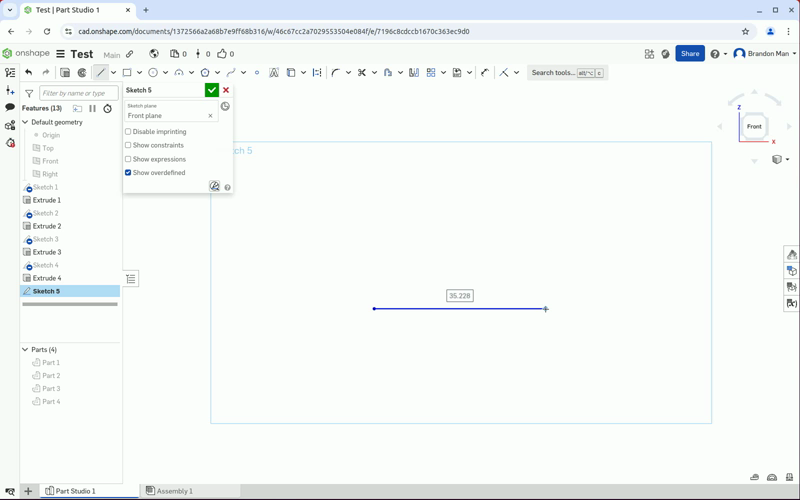
key_down(shift)
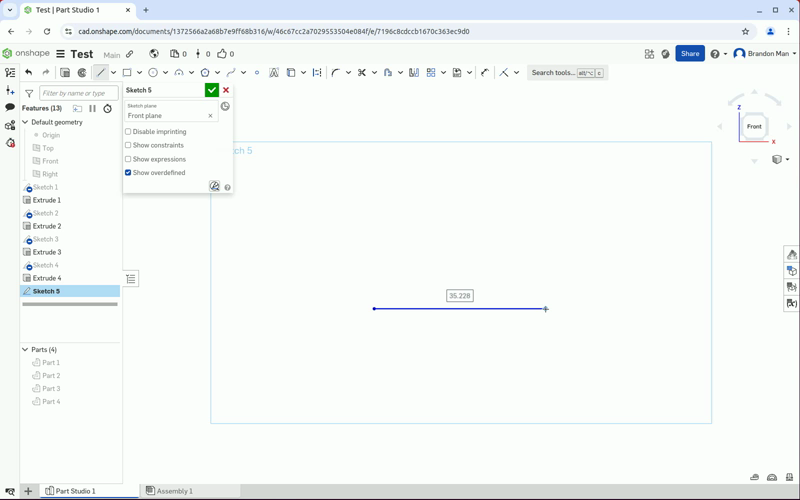
mouse_move(575, 308)
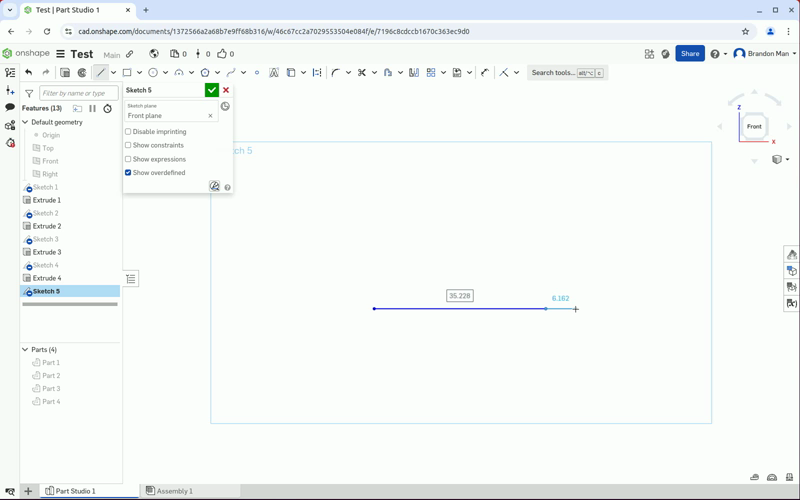
mouse_move(545, 305)
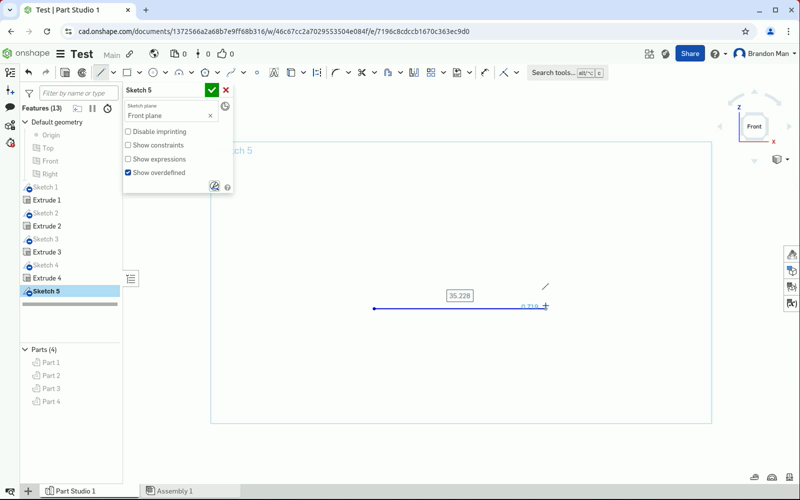
scroll(6)
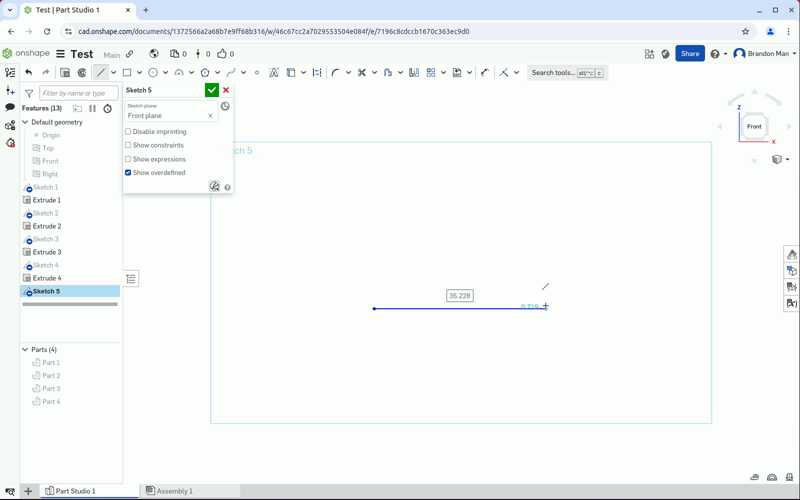
scroll(6)
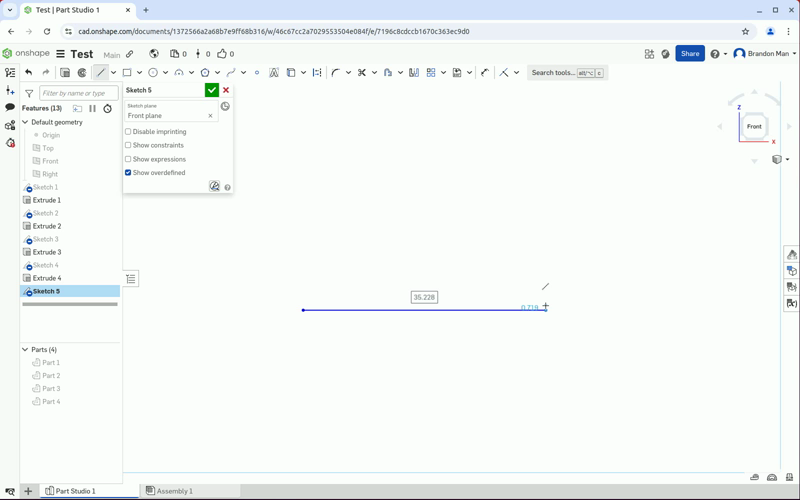
scroll(6)
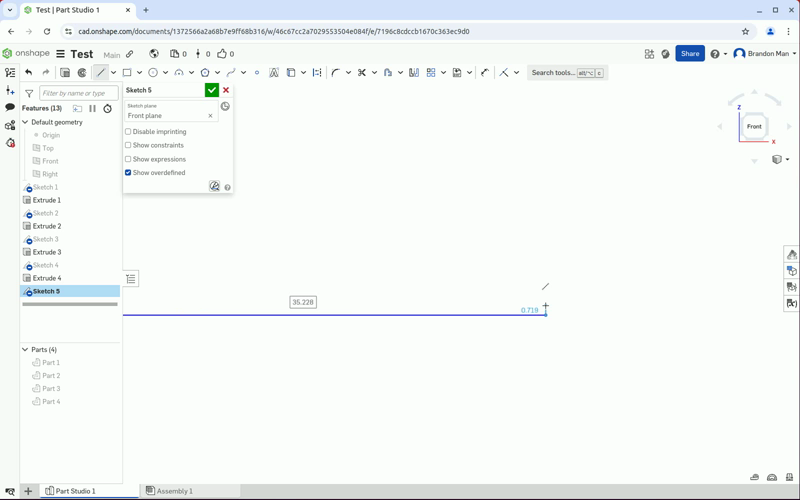
scroll(6)
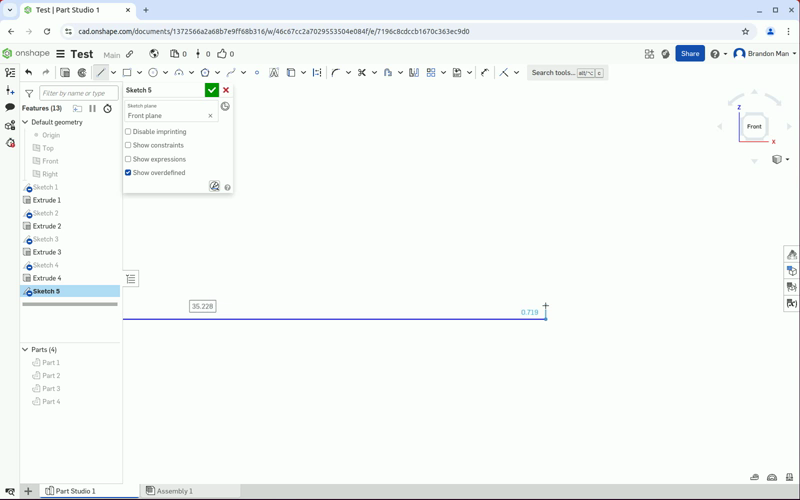
scroll(6)
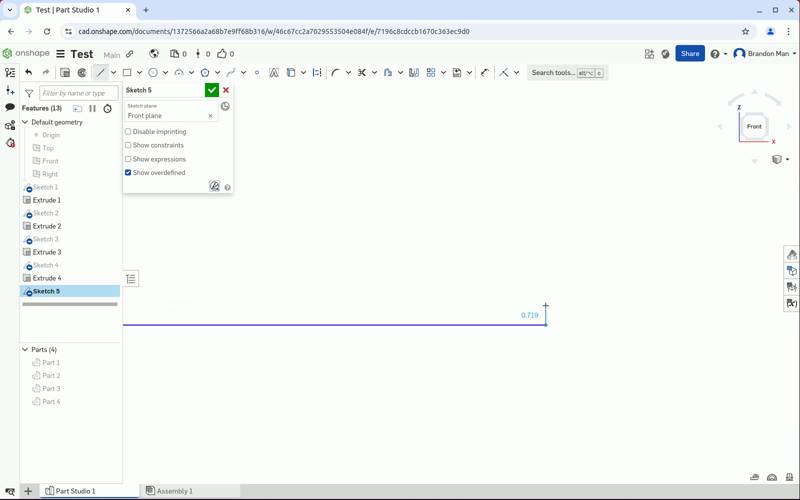
scroll(6)
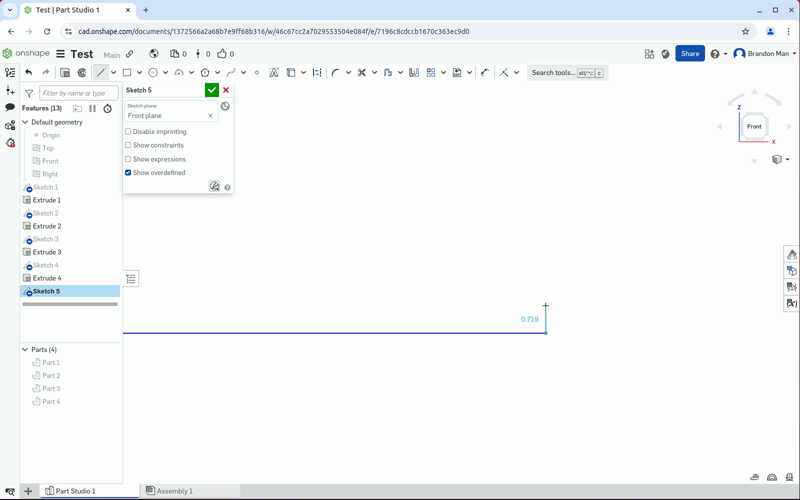
scroll(6)
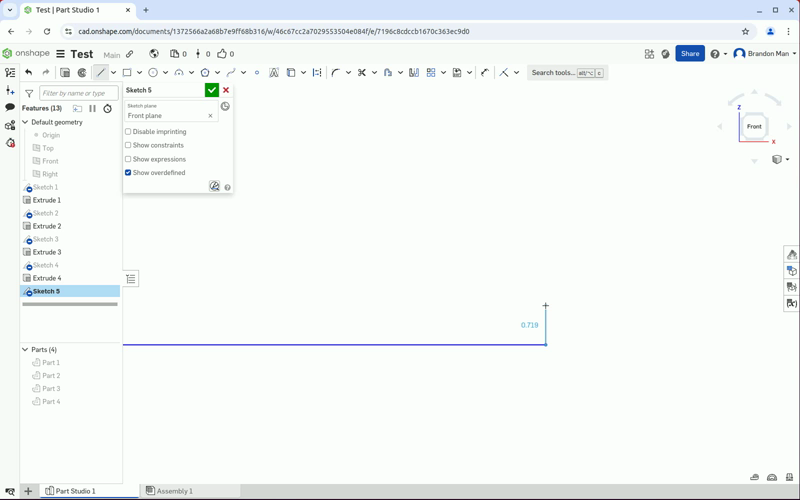
click(545, 305)
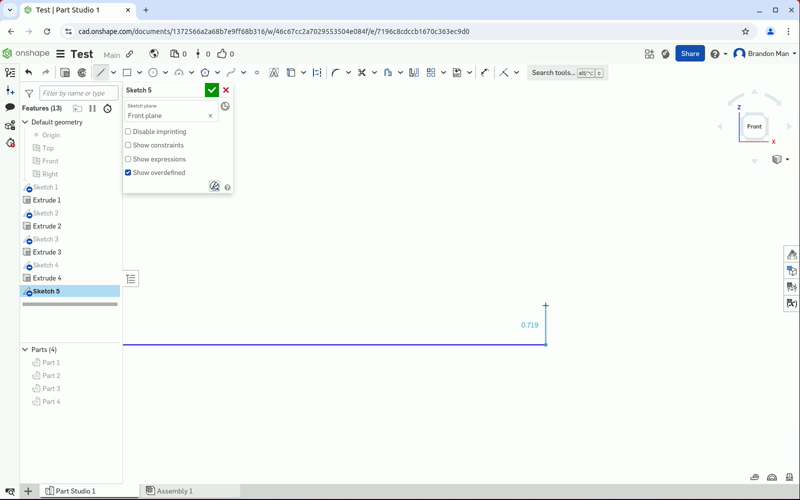
scroll(-6)
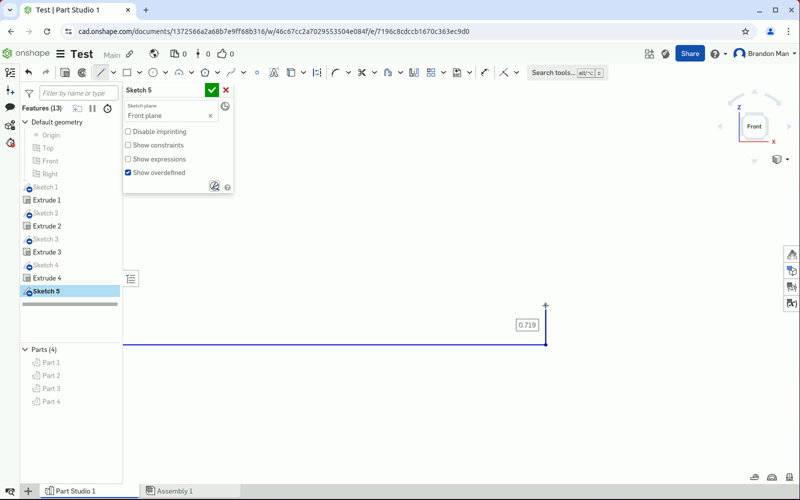
scroll(-6)
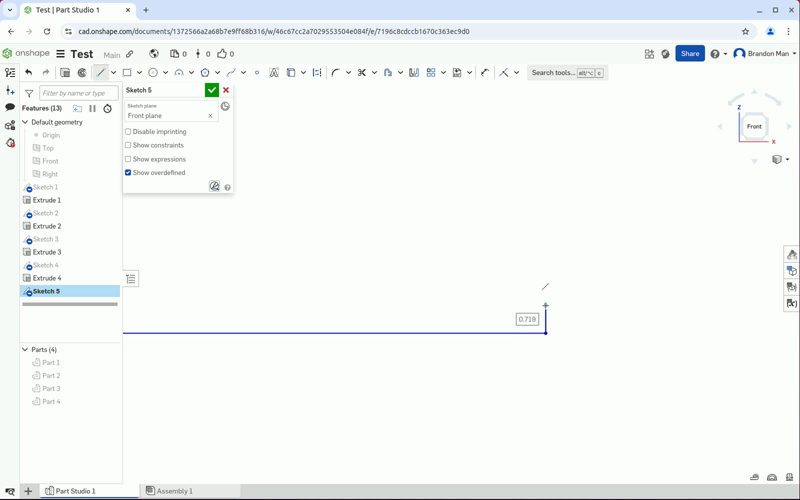
scroll(-6)
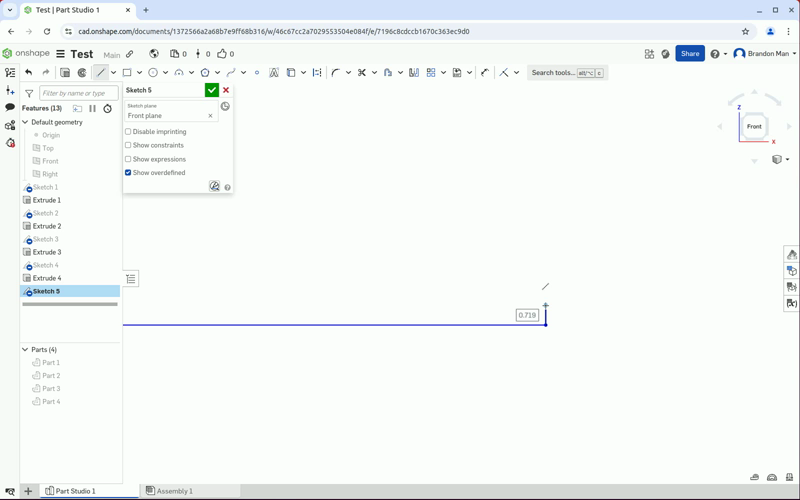
scroll(-6)
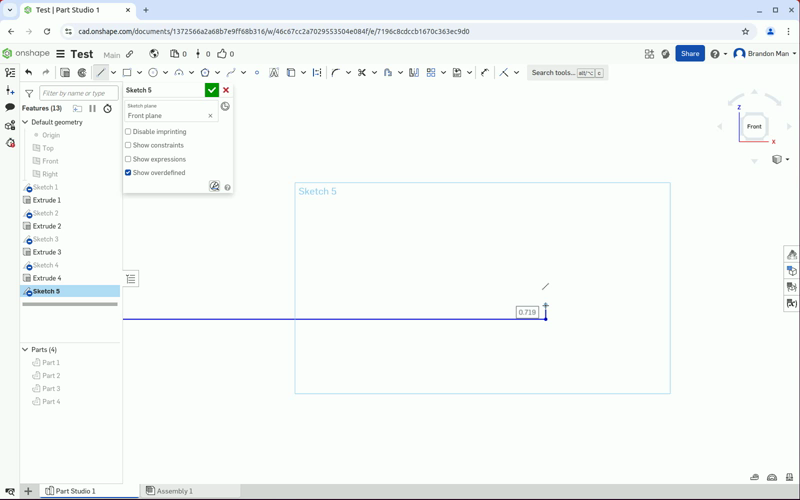
scroll(-6)
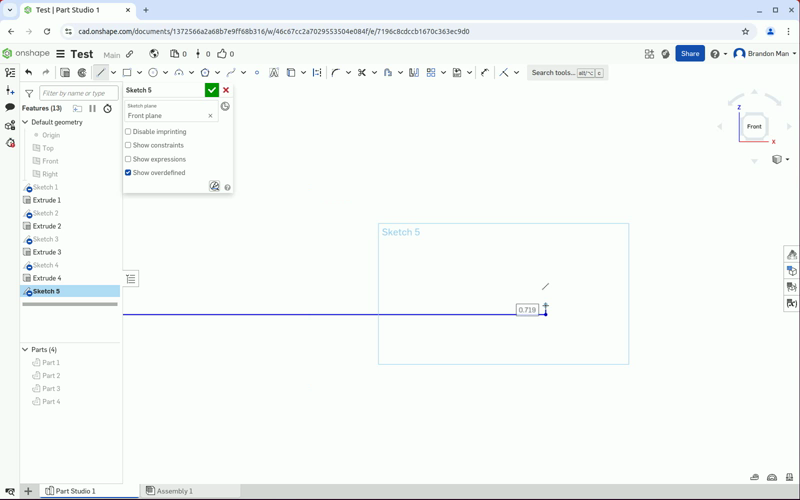
scroll(-6)
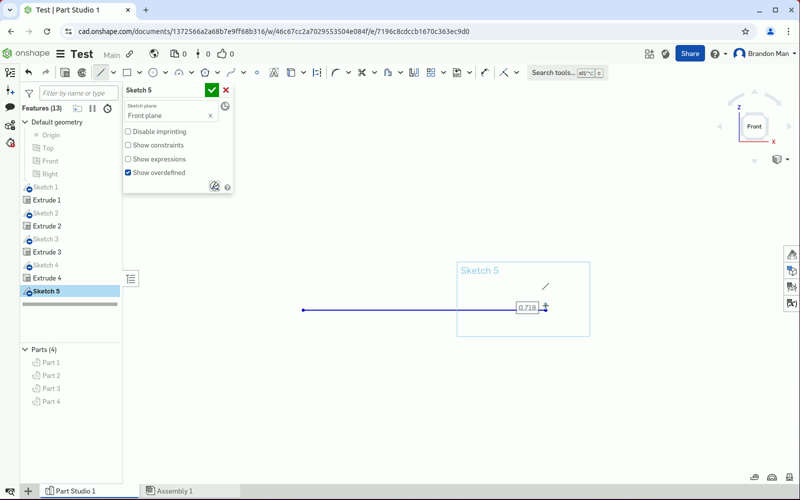
scroll(-6)
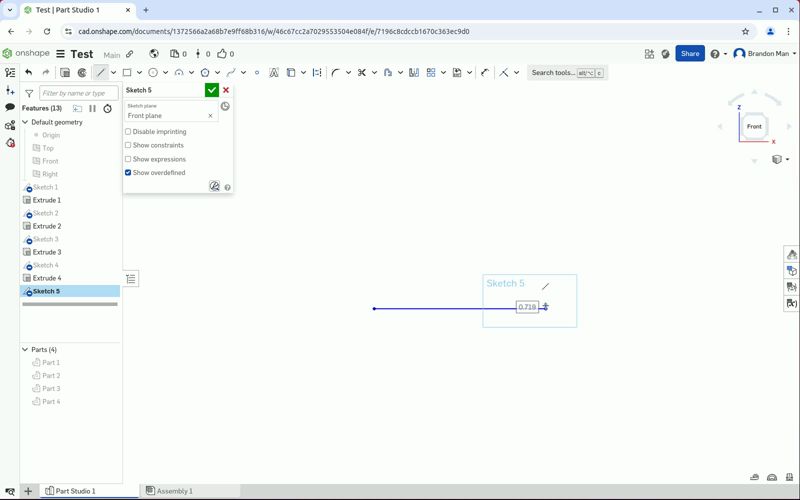
key_up(shift)
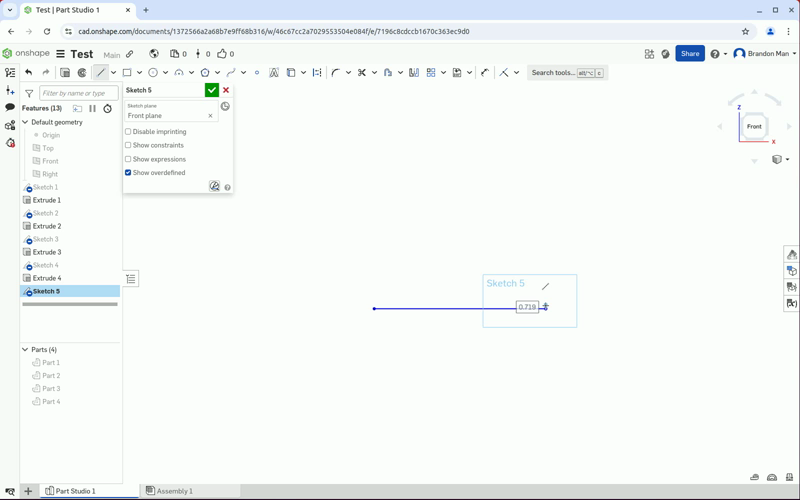
key_down(shift)
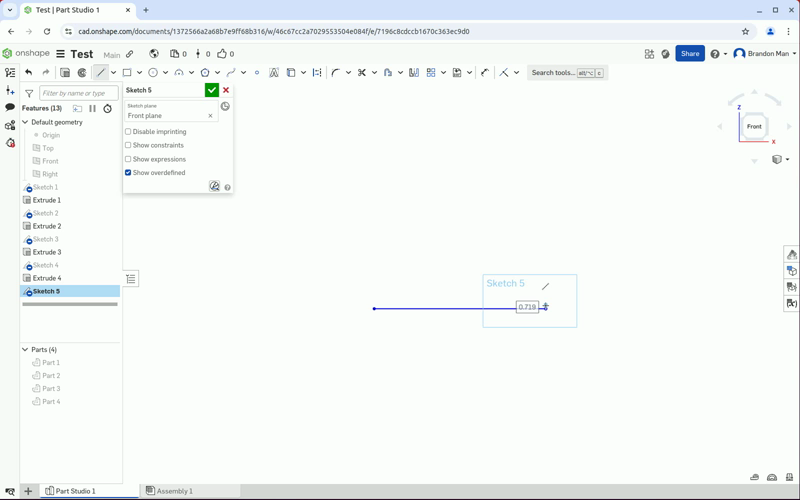
mouse_move(374, 305)
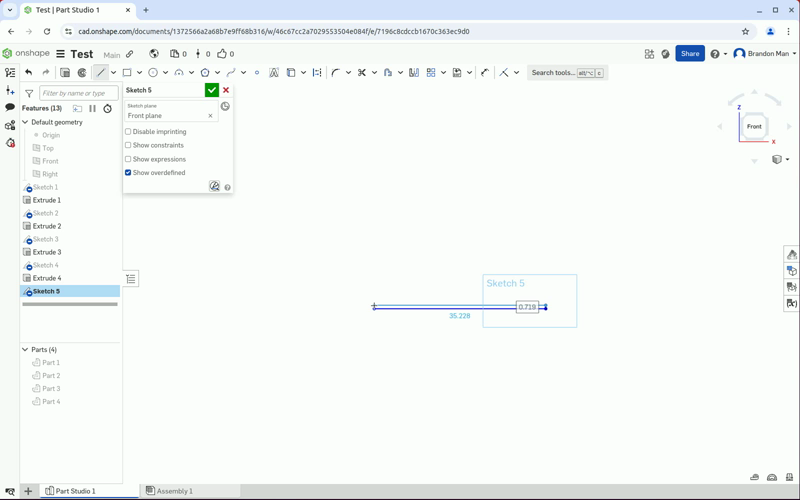
scroll(6)
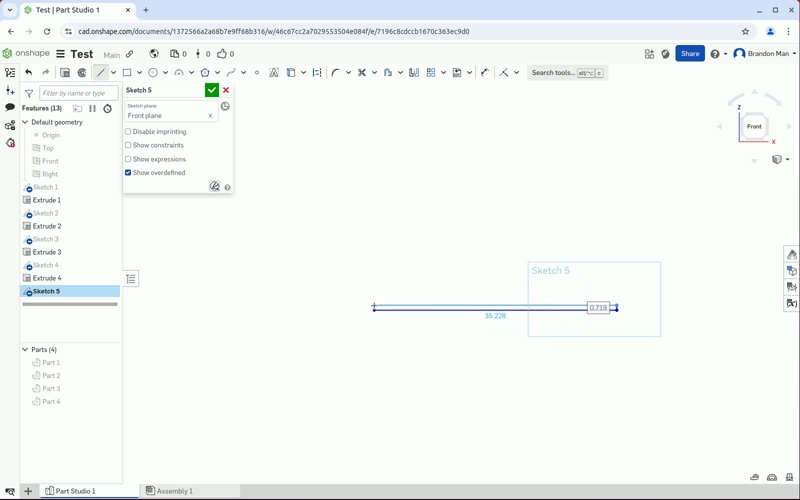
scroll(6)
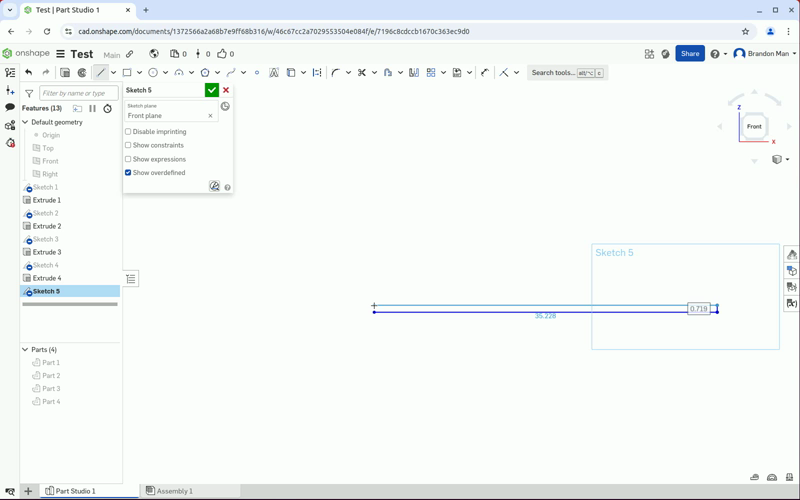
scroll(6)
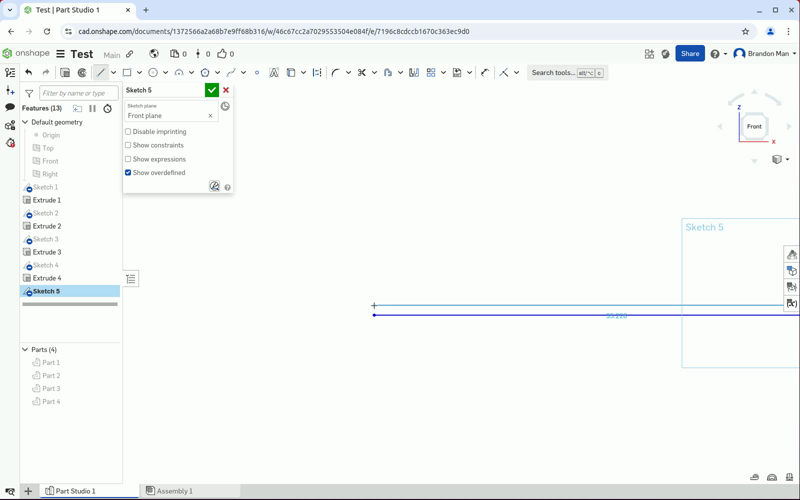
scroll(6)
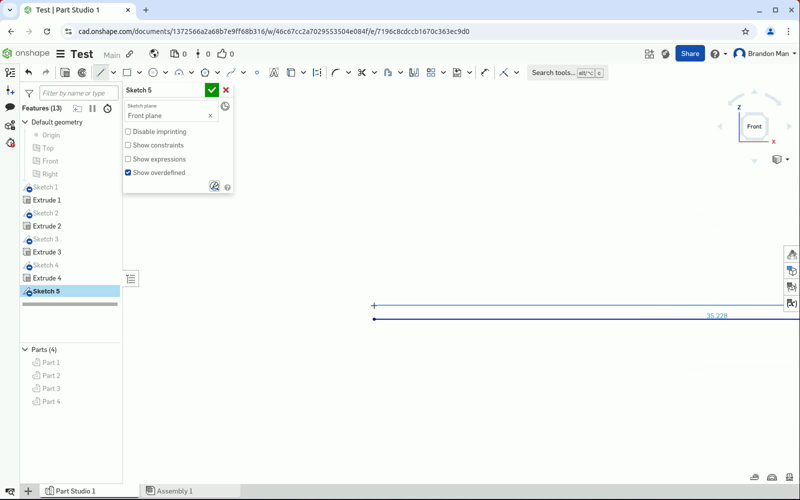
scroll(6)
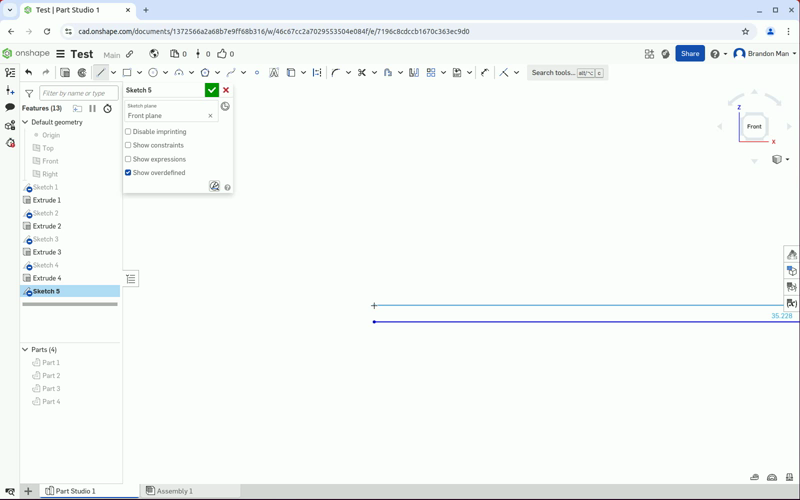
scroll(6)
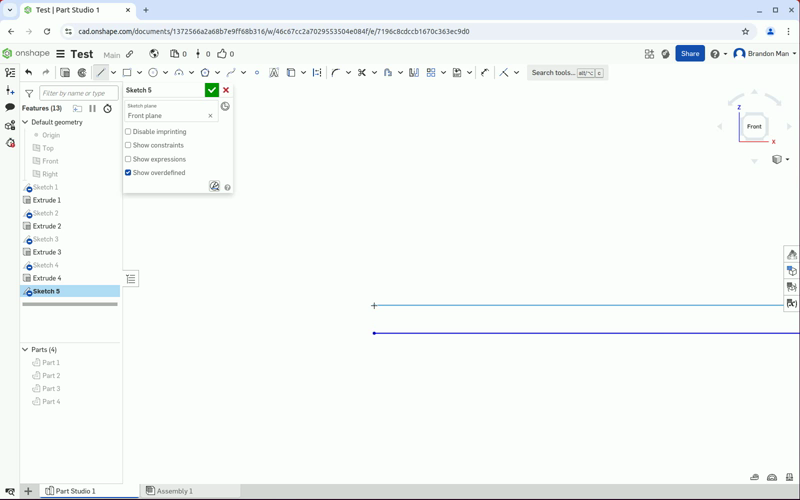
scroll(6)
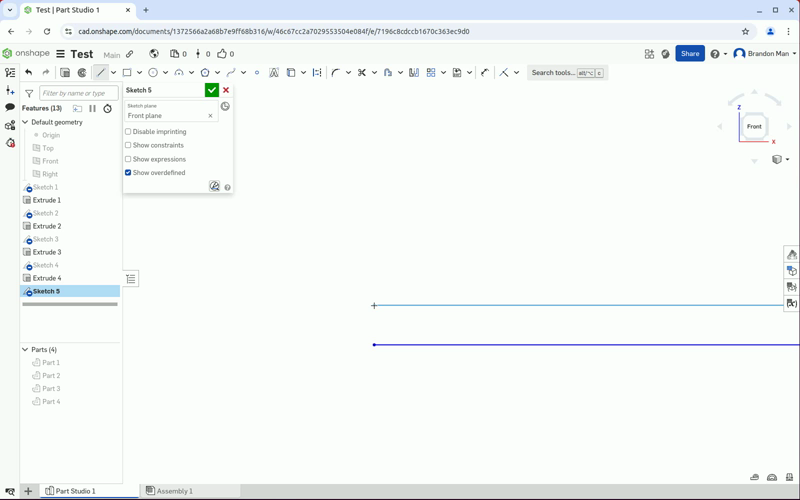
click(374, 305)
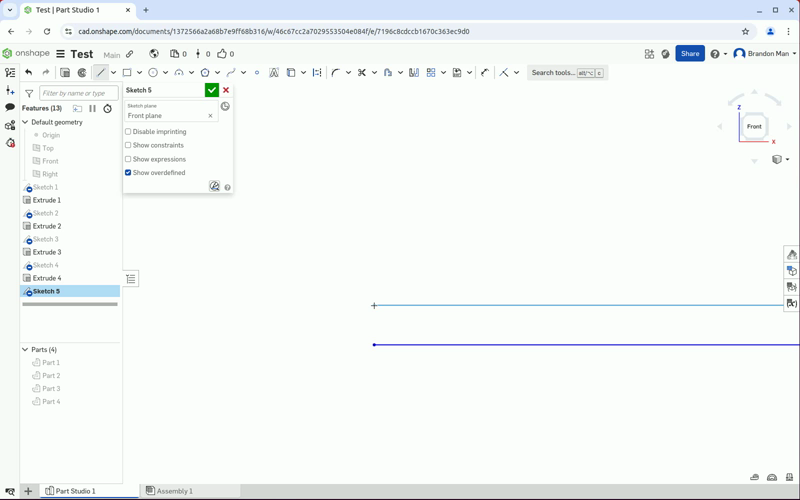
scroll(-6)
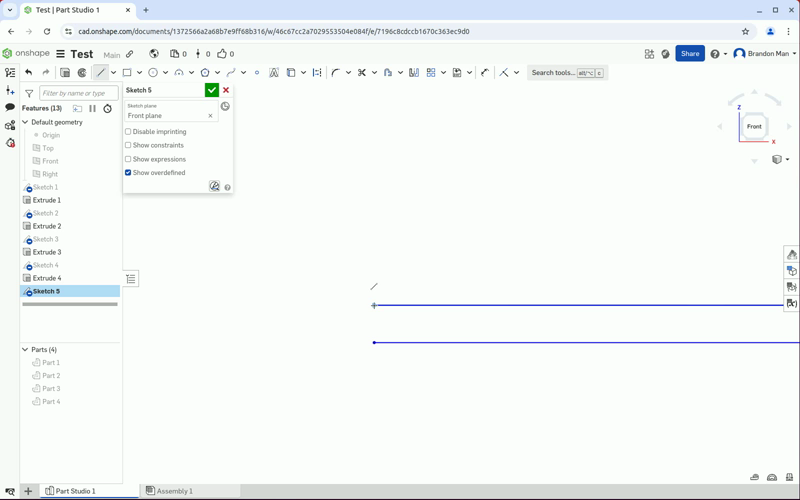
scroll(-6)
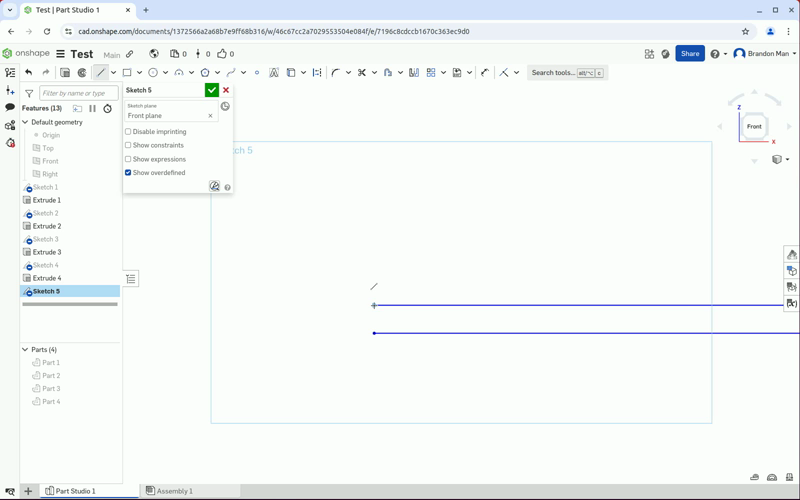
scroll(-6)
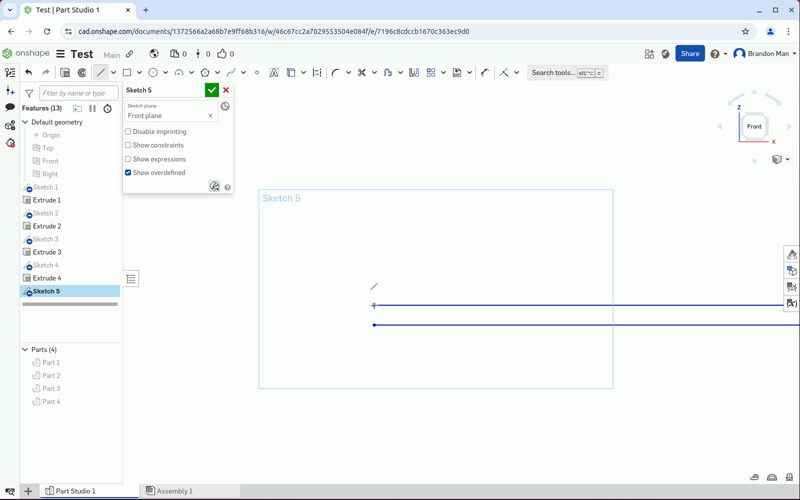
scroll(-6)
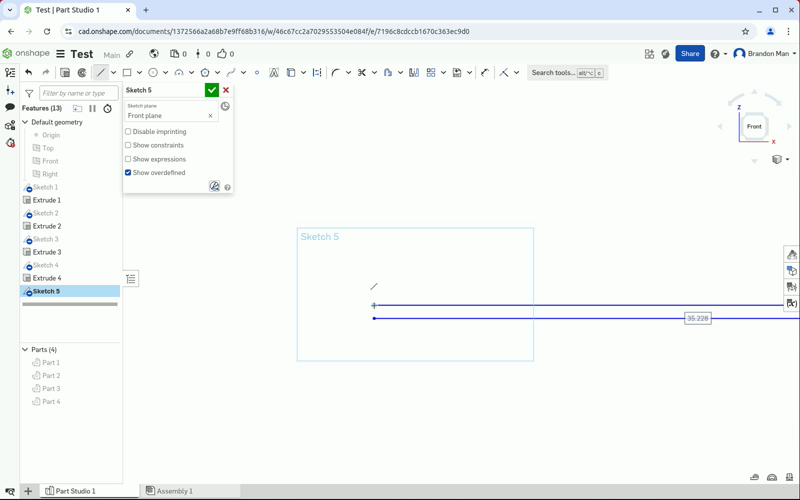
scroll(-6)
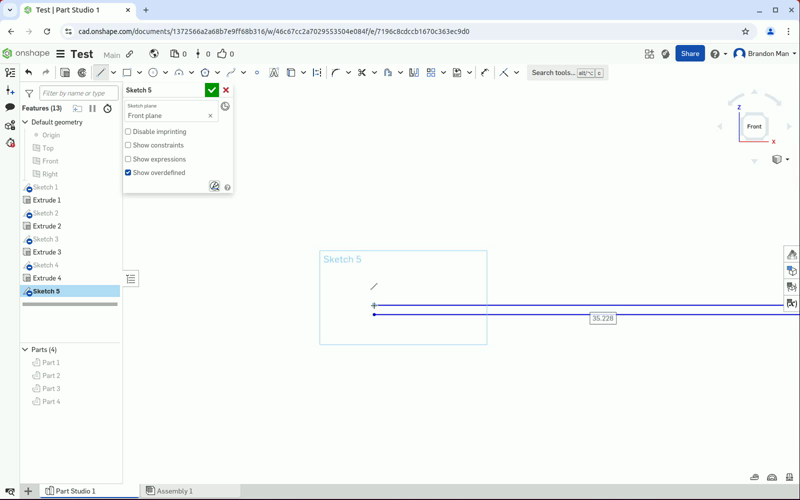
scroll(-6)
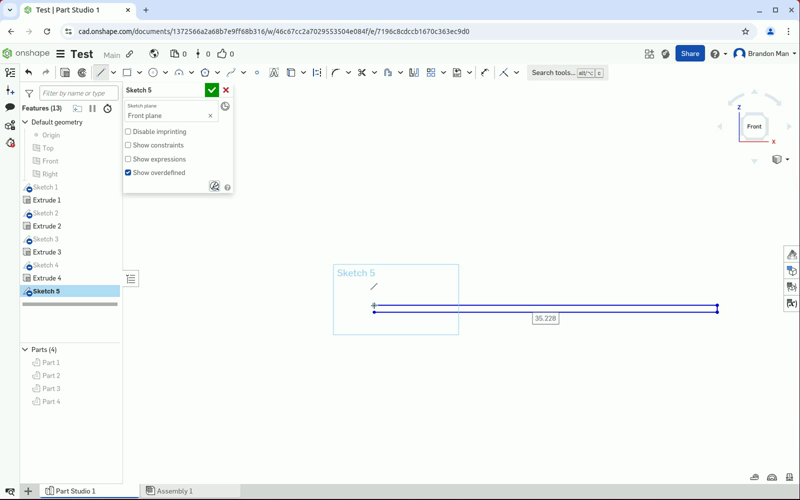
scroll(-6)
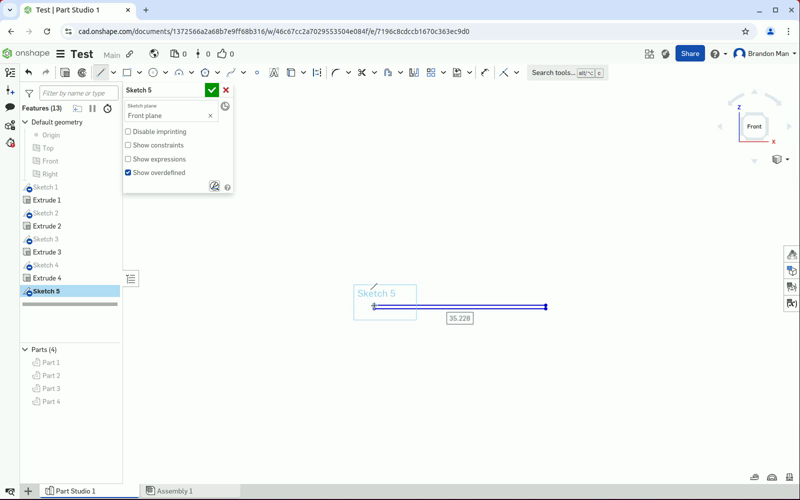
key_up(shift)
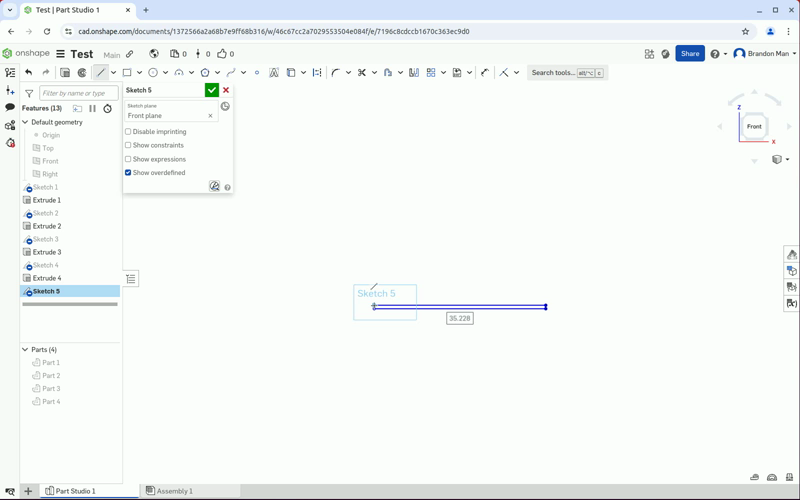
key(esc)
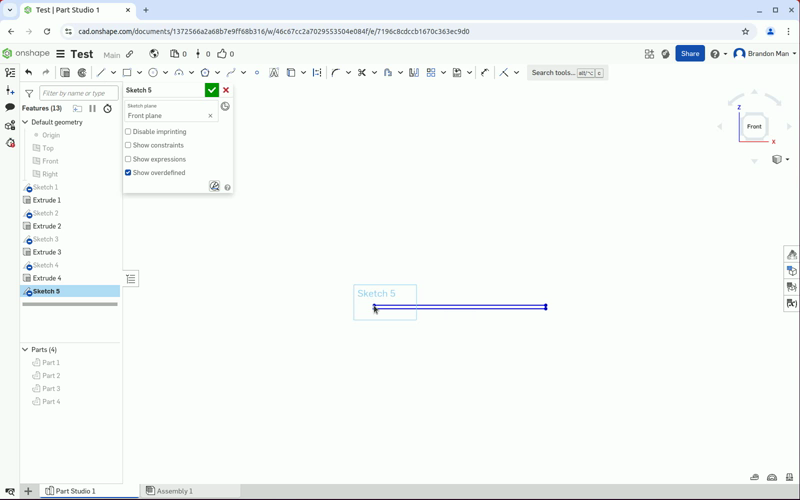
key(a)
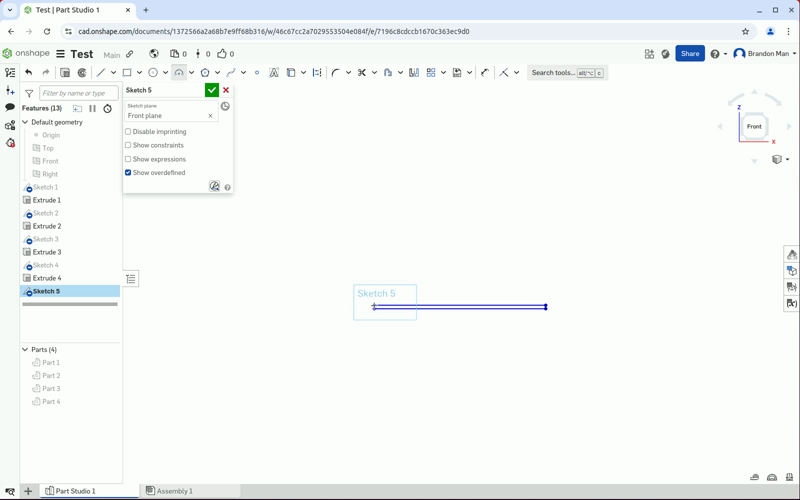
mouse_move(374, 305)
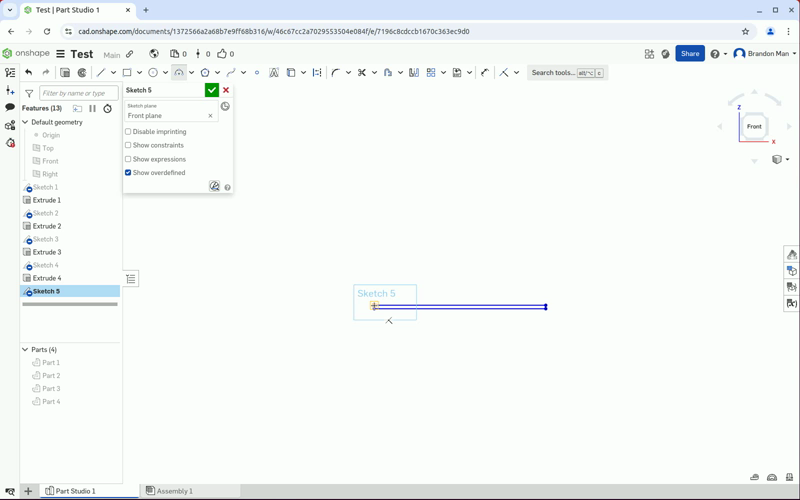
scroll(6)
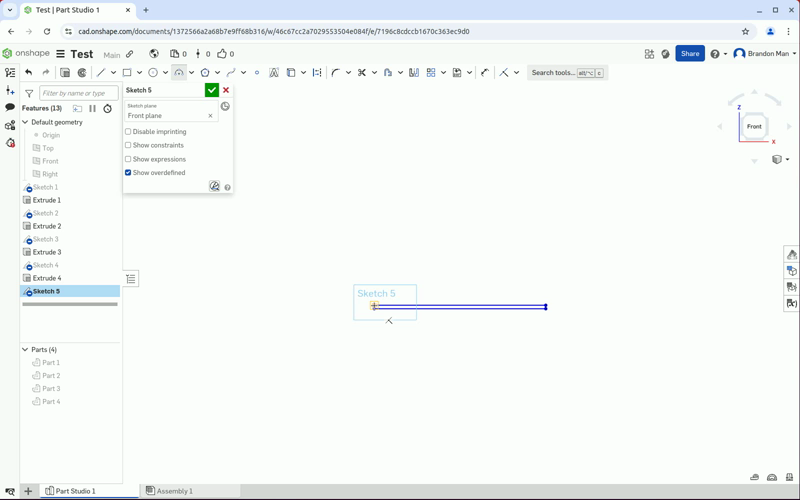
scroll(6)
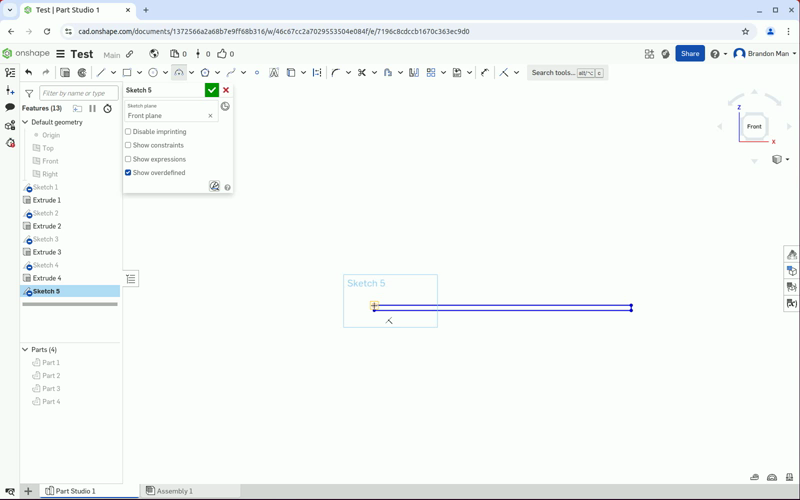
scroll(6)
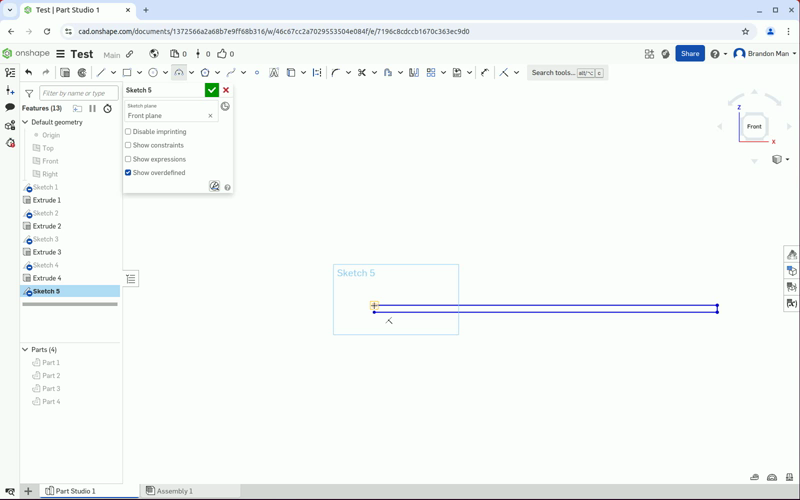
scroll(6)
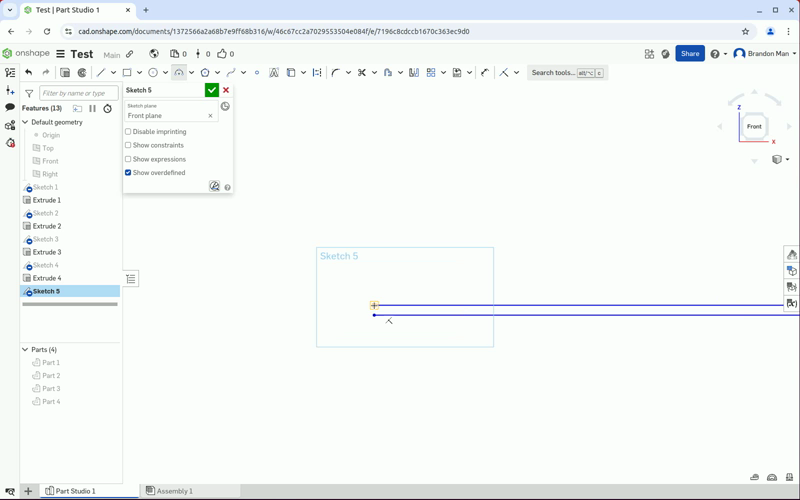
scroll(6)
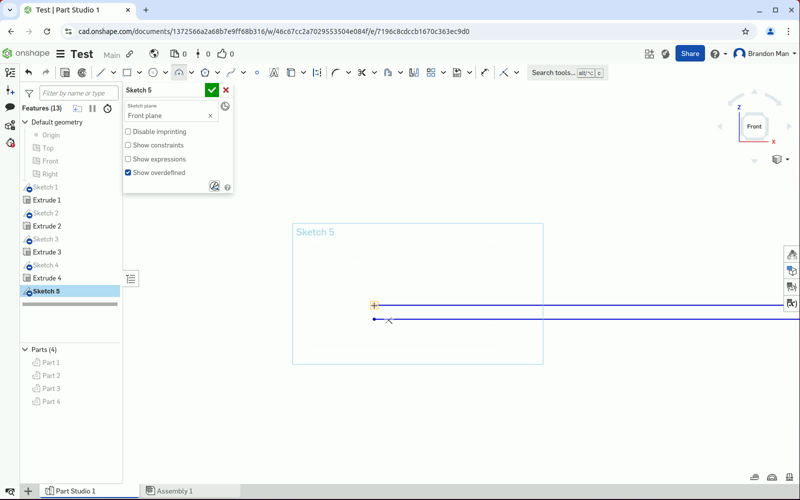
scroll(6)
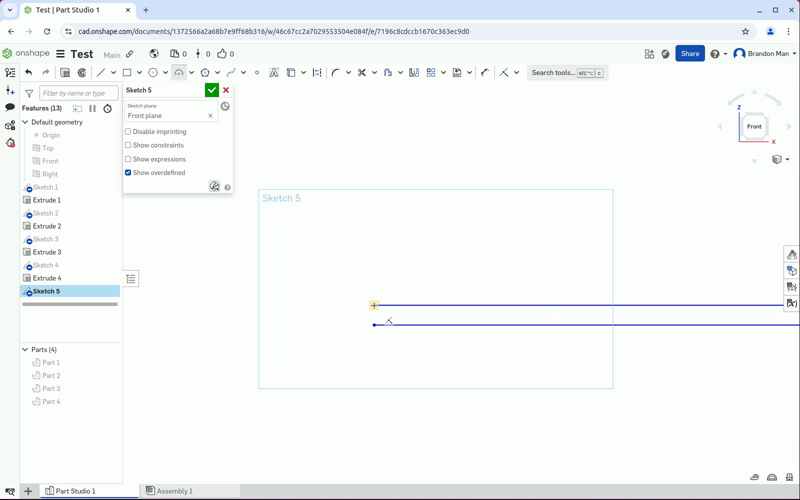
scroll(6)
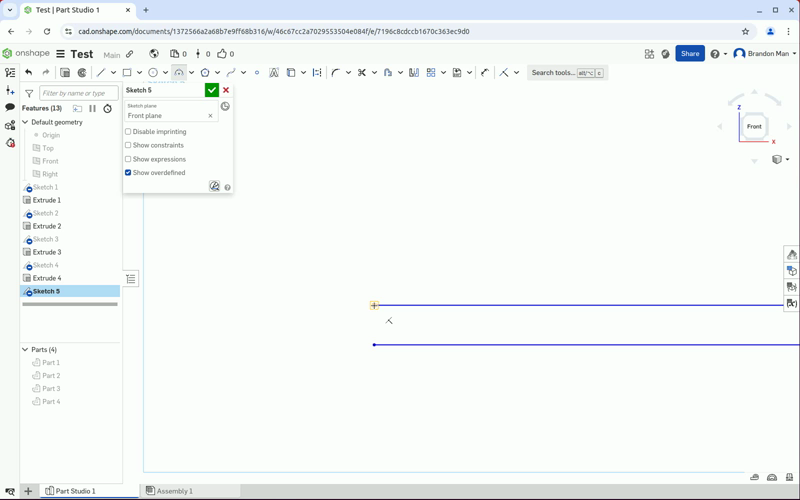
click(374, 305)
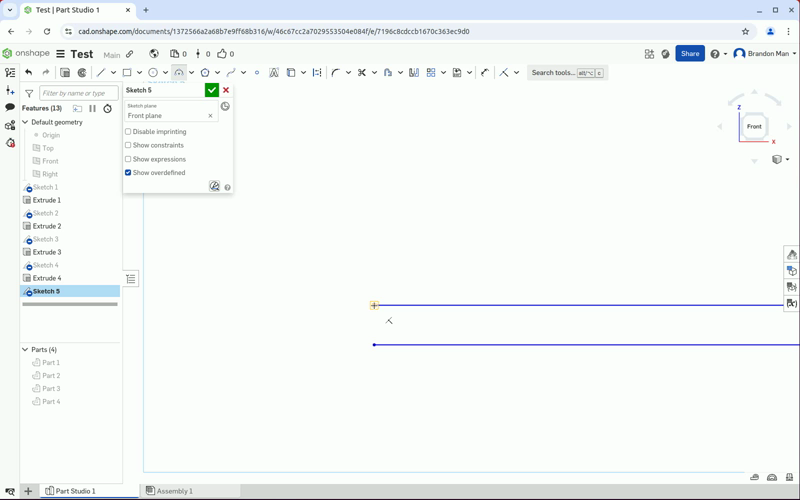
scroll(-6)
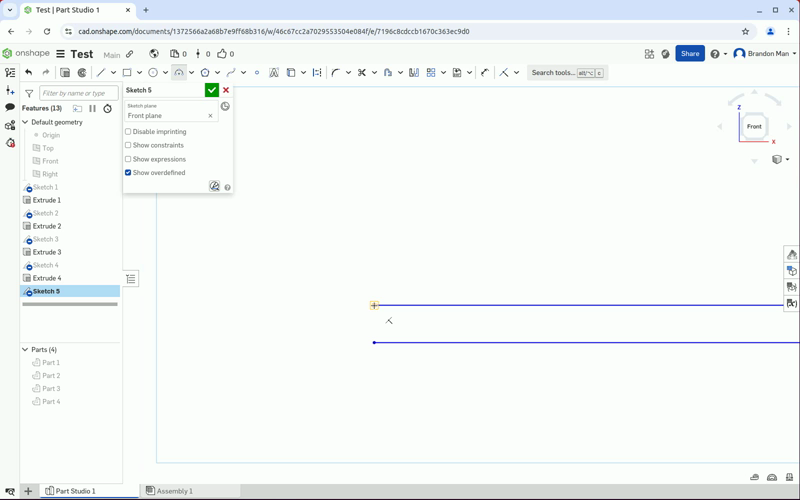
scroll(-6)
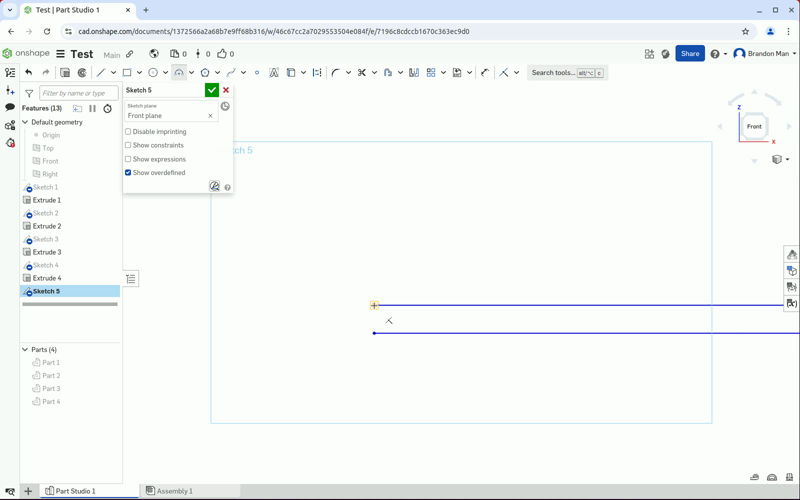
scroll(-6)
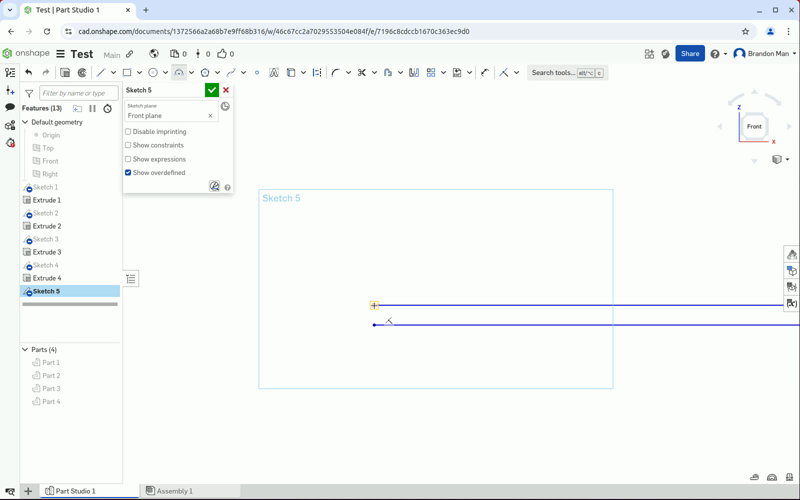
scroll(-6)
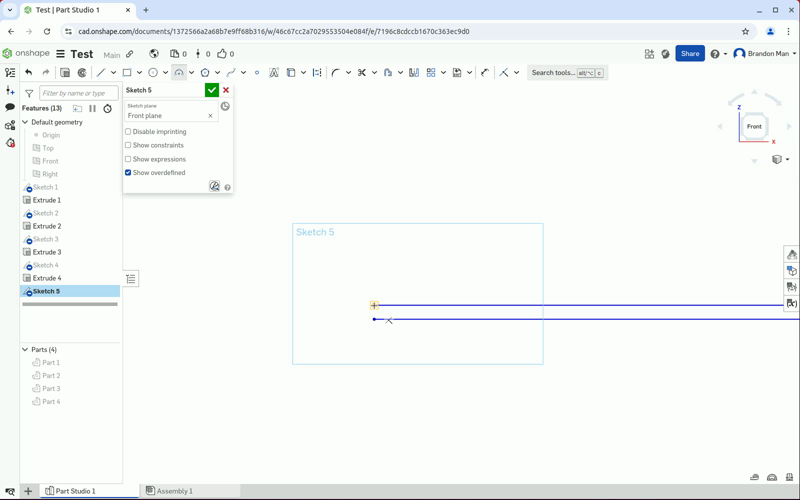
scroll(-6)
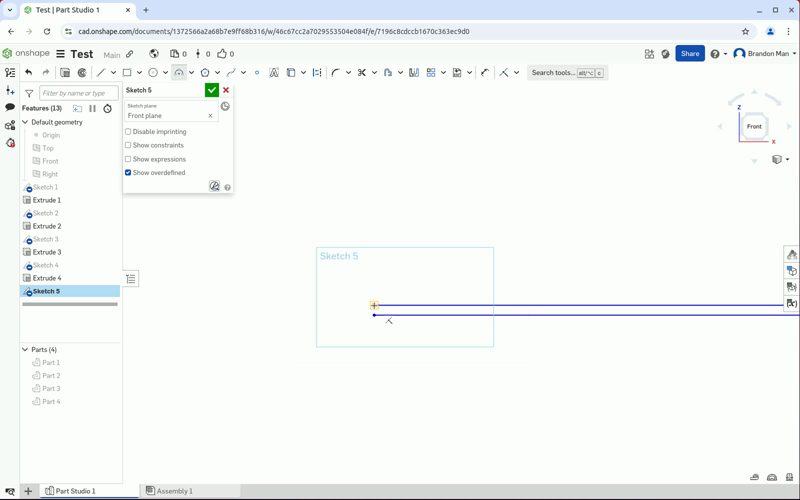
scroll(-6)
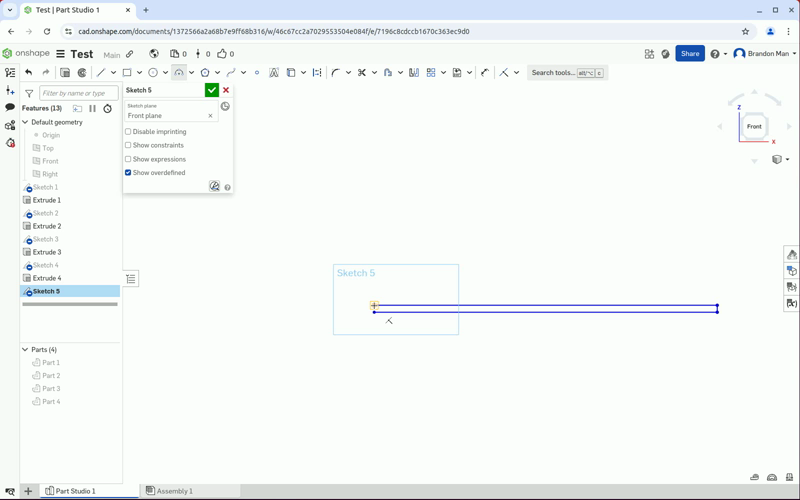
scroll(-6)
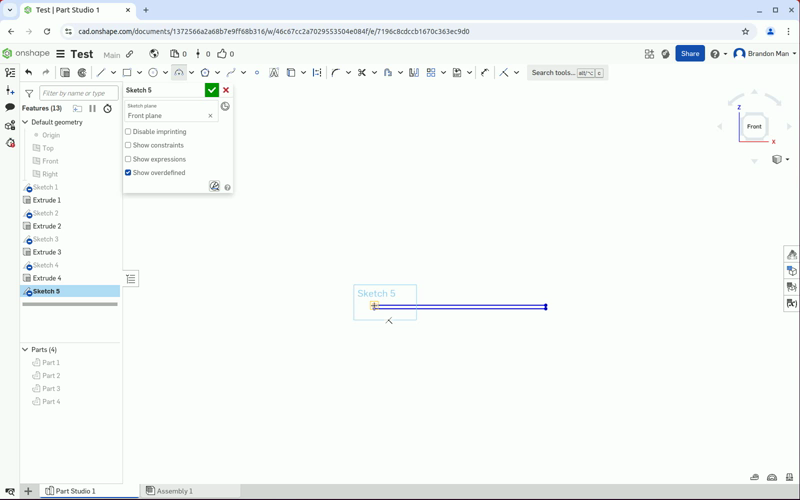
key_down(shift)
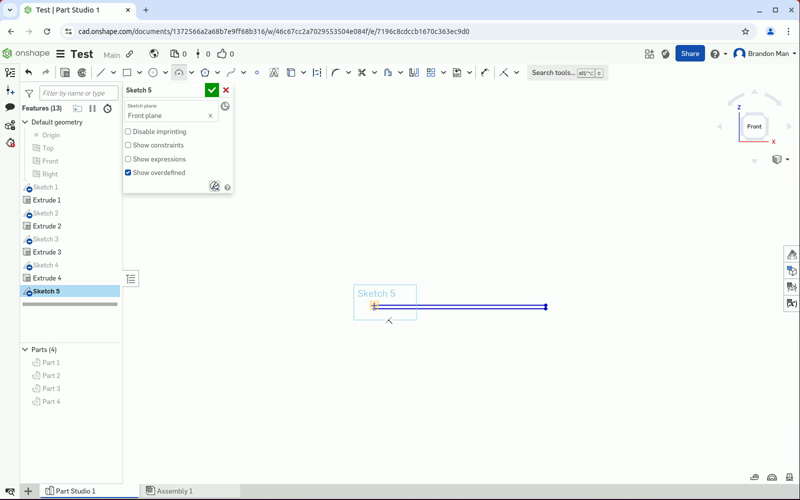
mouse_move(374, 259)
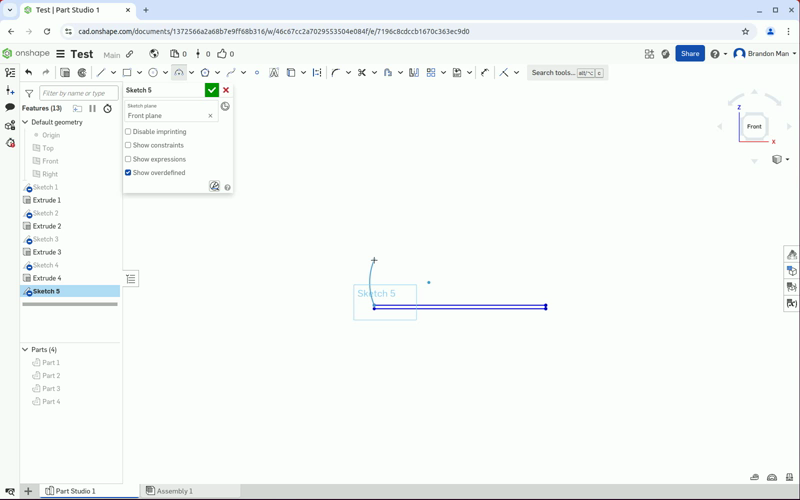
click(374, 259)
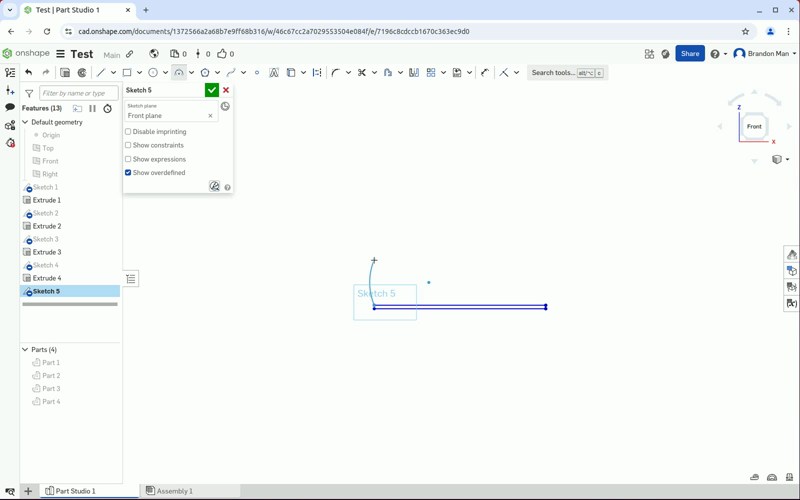
mouse_move(351, 282)
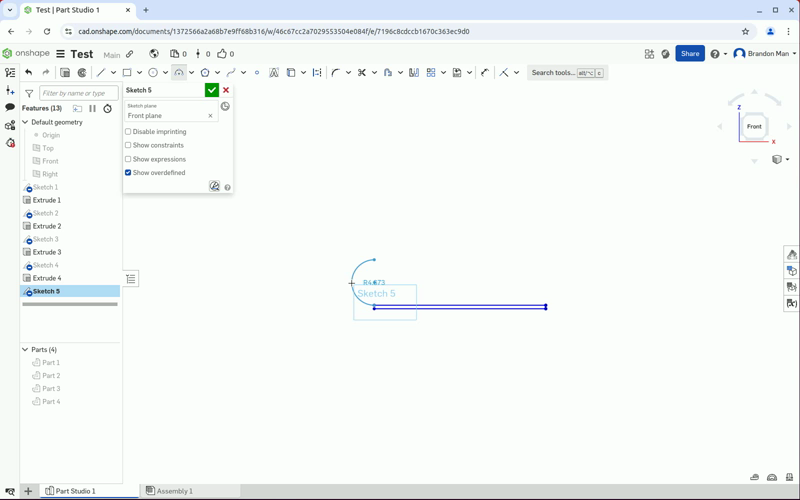
click(351, 282)
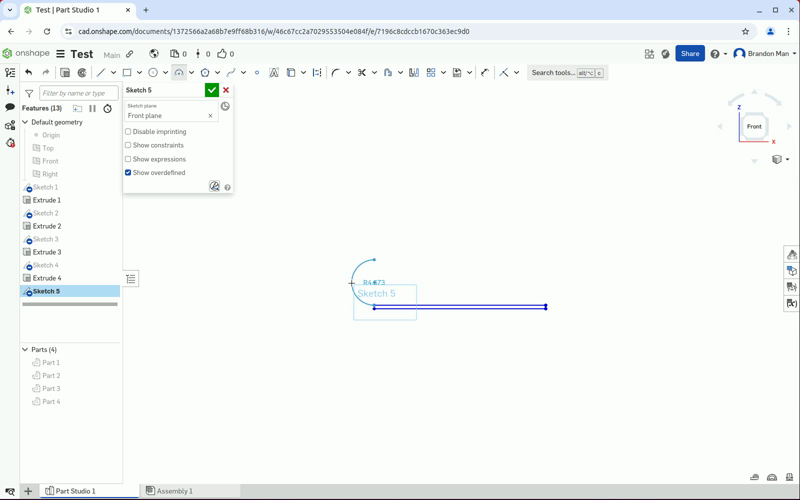
key_up(shift)
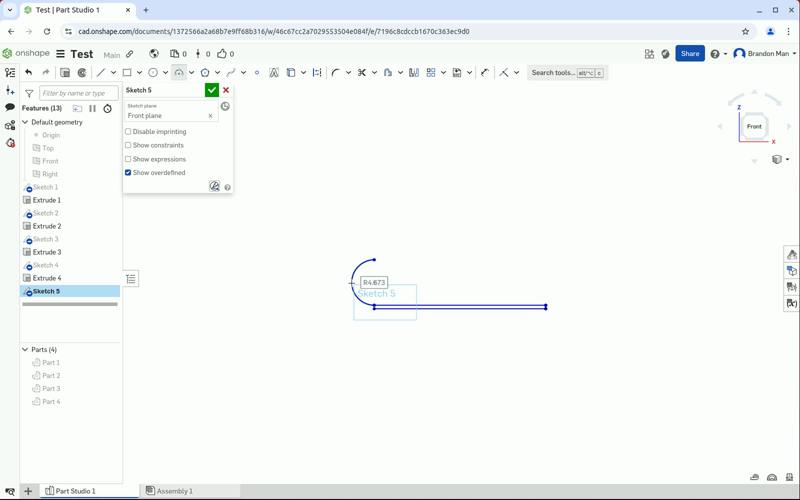
key(esc)
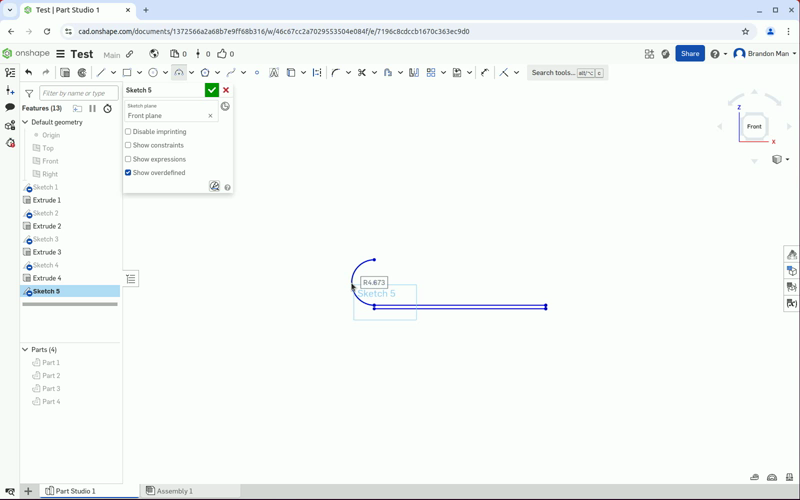
key(l)
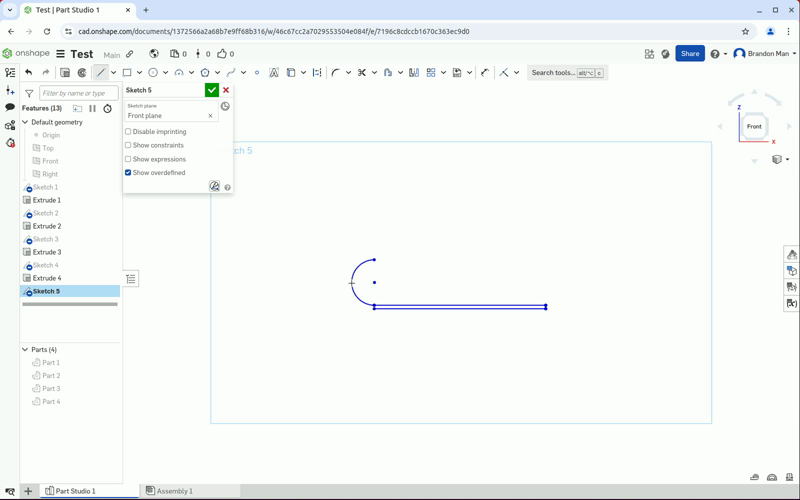
mouse_move(374, 259)
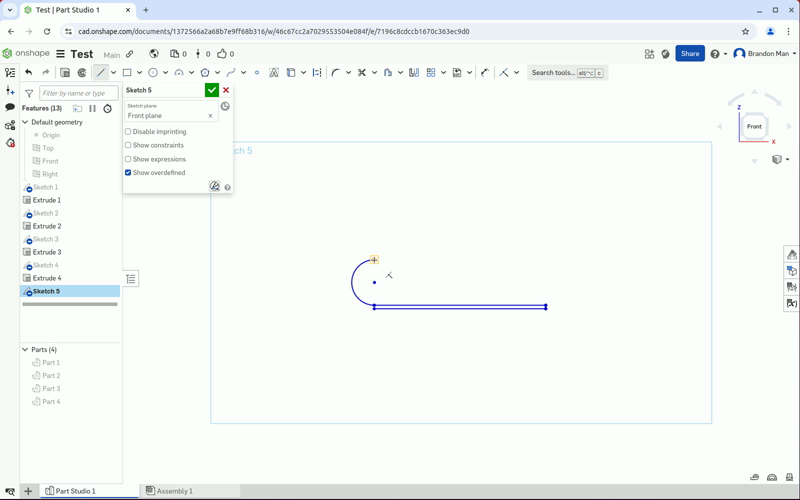
click(374, 259)
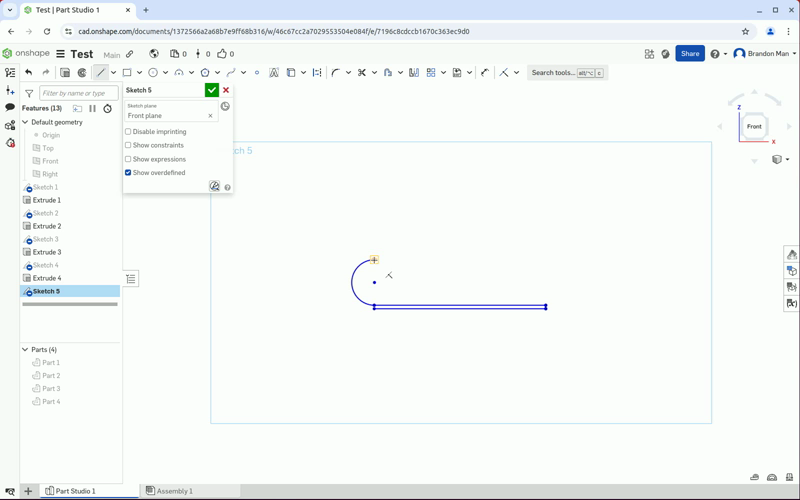
key_down(shift)
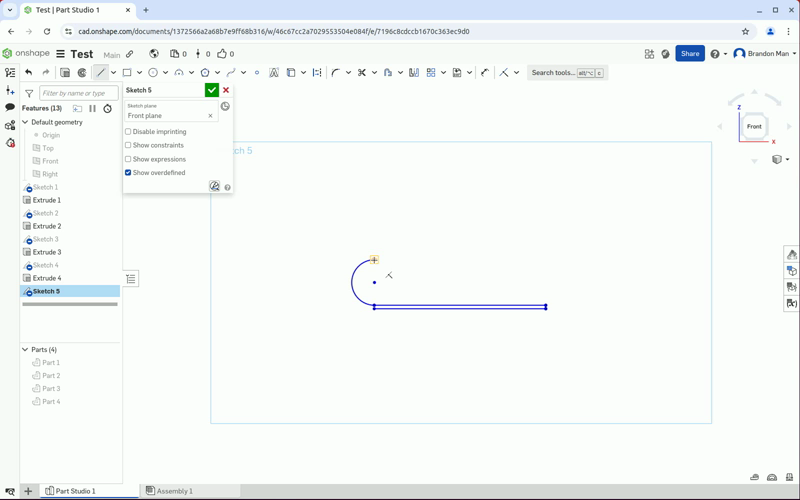
mouse_move(404, 259)
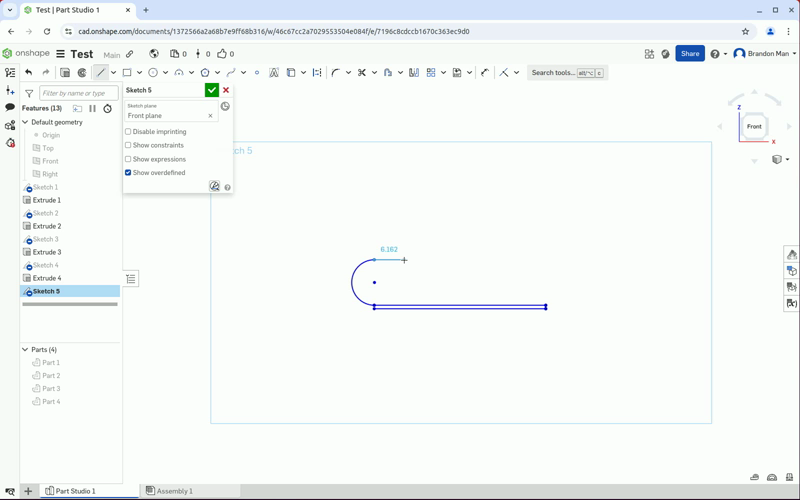
mouse_move(374, 256)
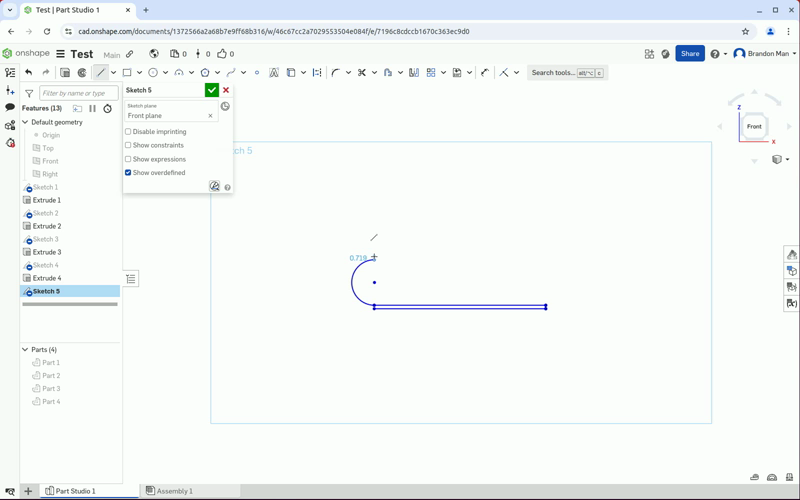
scroll(6)
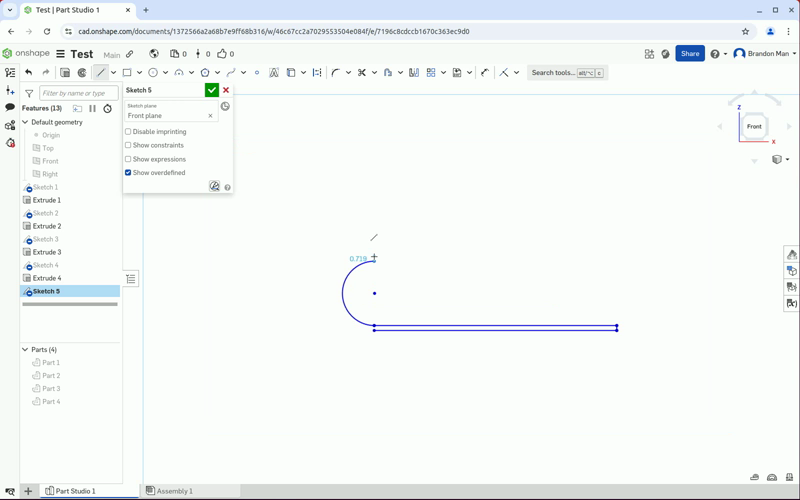
scroll(6)
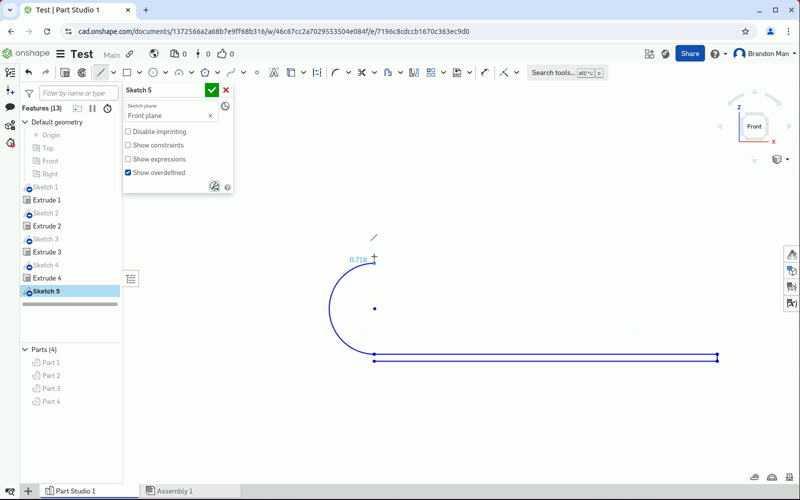
scroll(6)
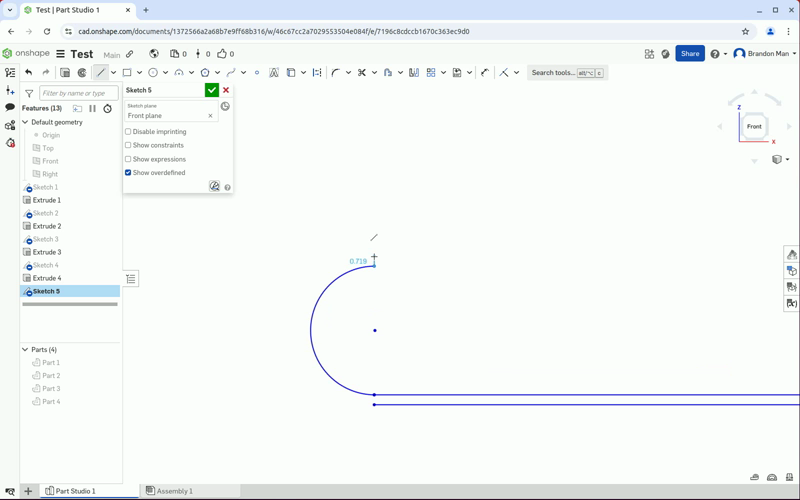
scroll(6)
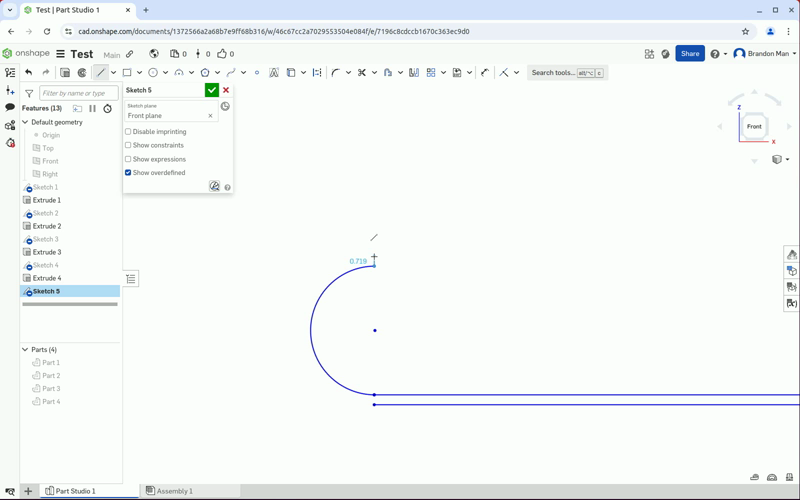
scroll(6)
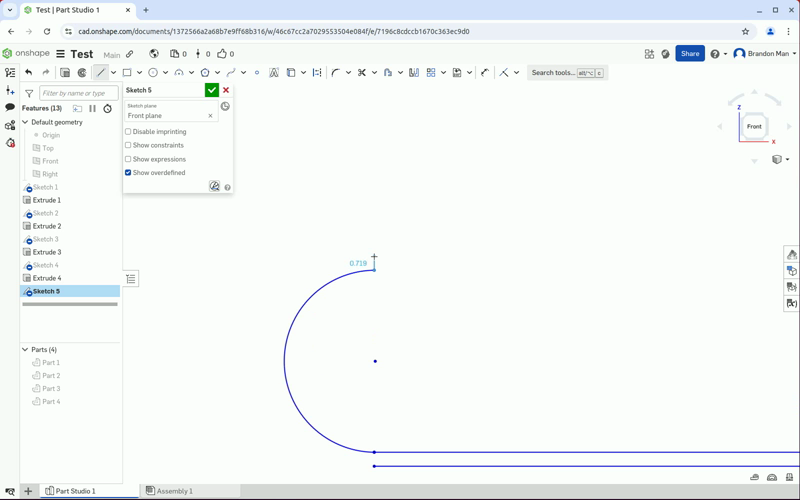
scroll(6)
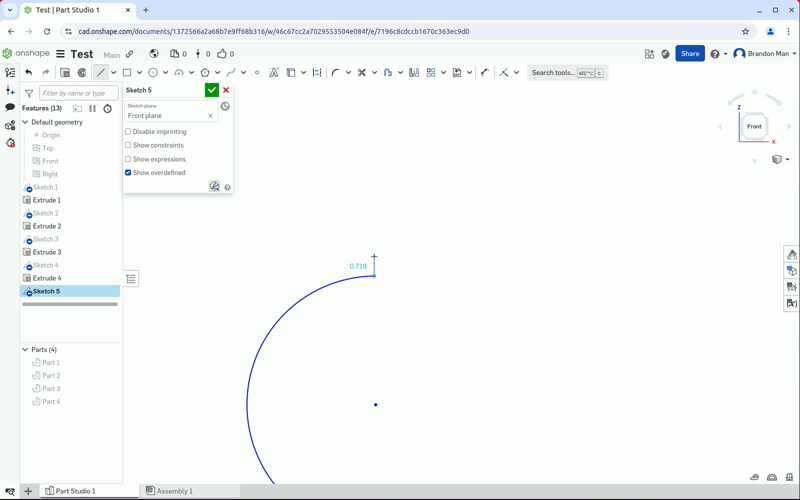
scroll(6)
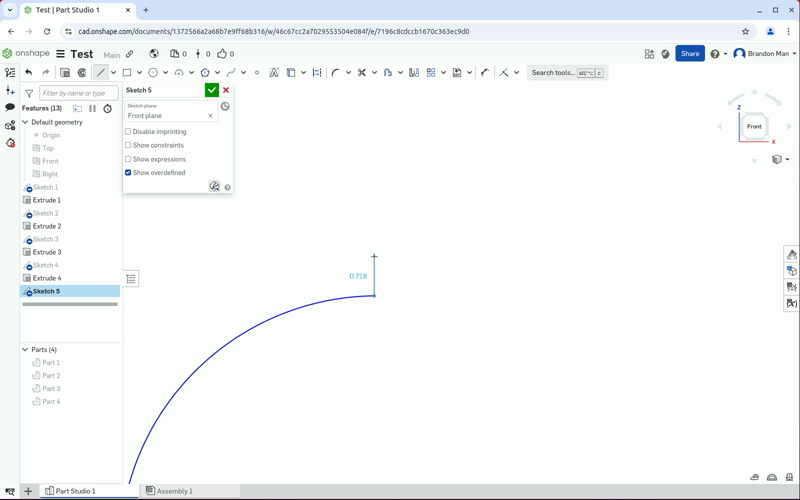
click(374, 256)
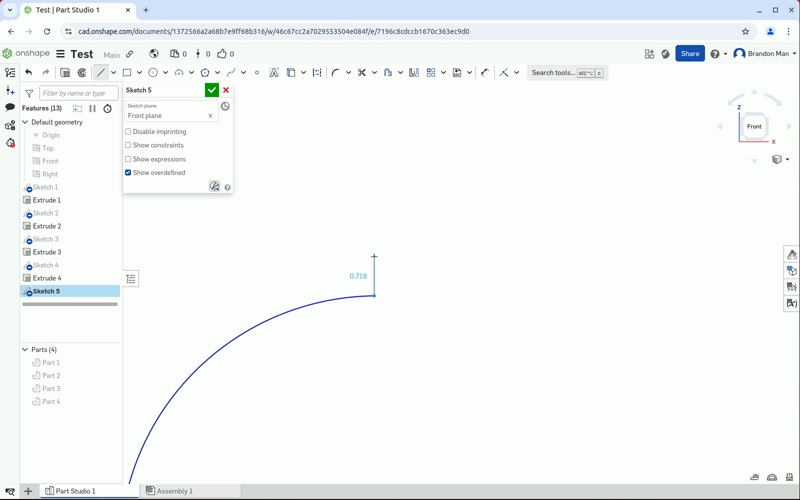
scroll(-6)
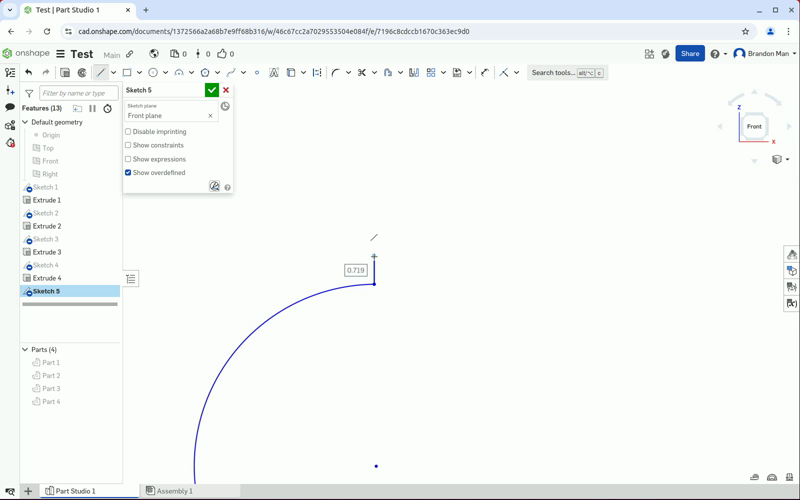
scroll(-6)
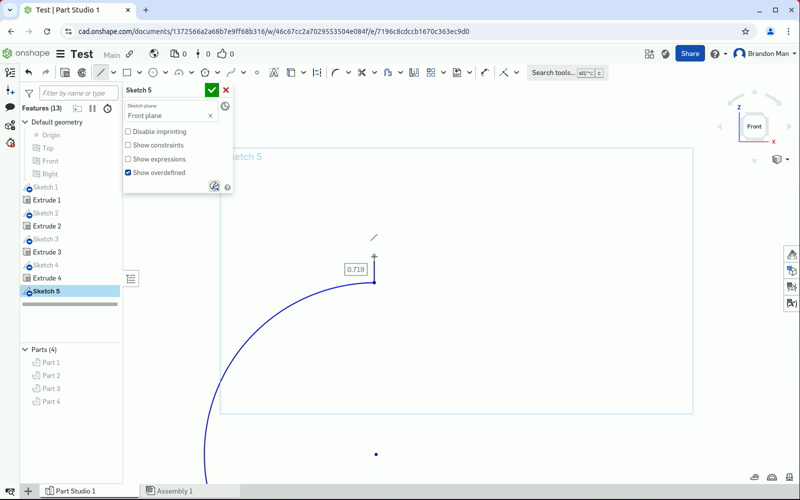
scroll(-6)
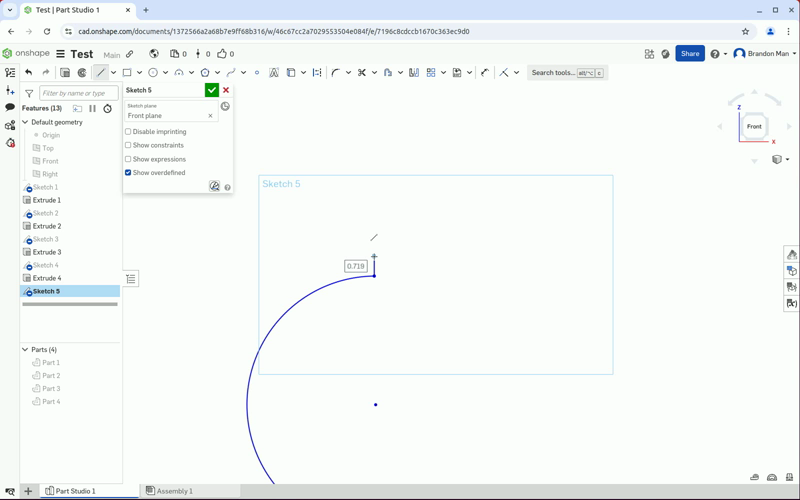
scroll(-6)
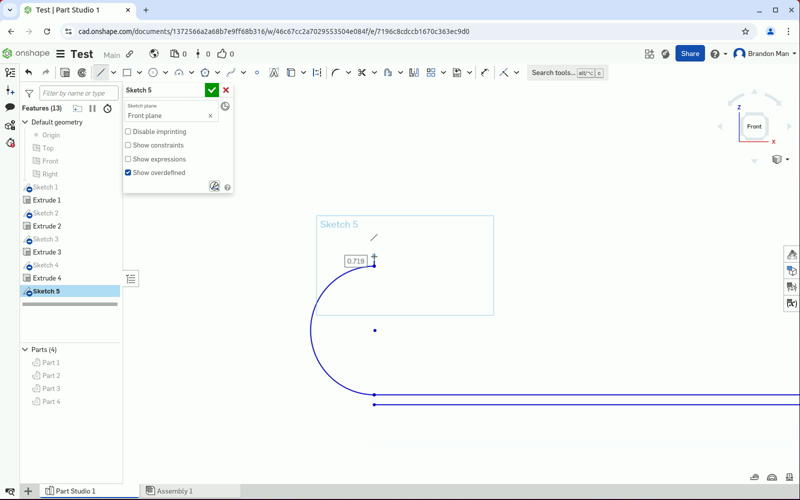
scroll(-6)
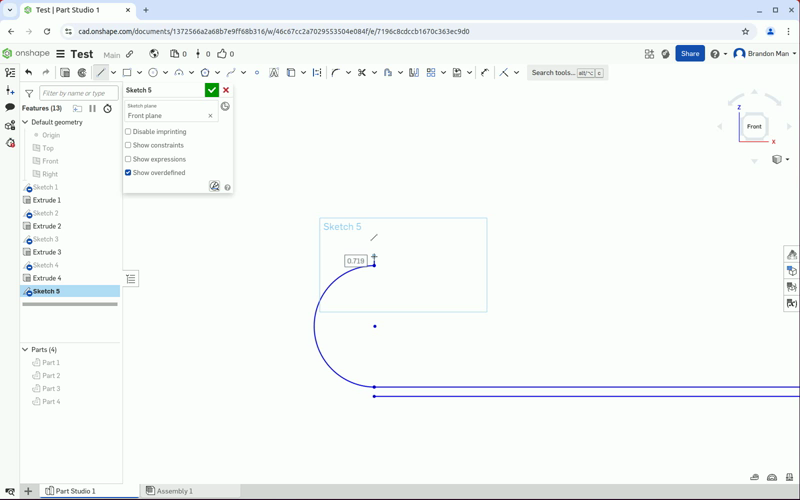
scroll(-6)
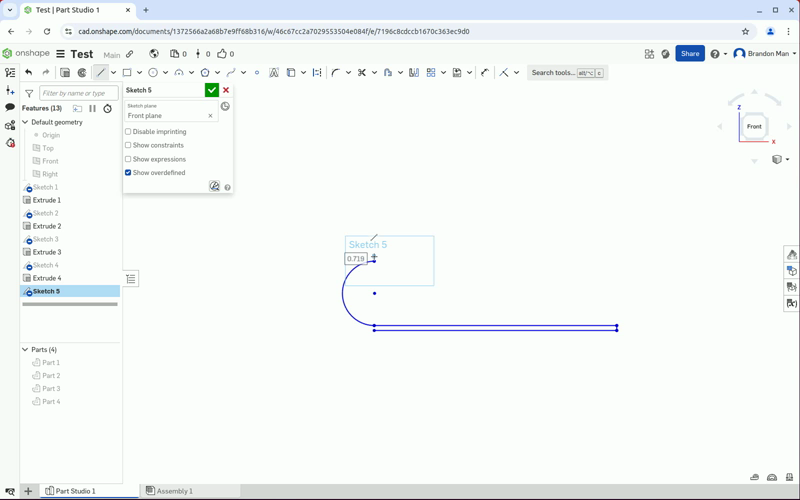
scroll(-6)
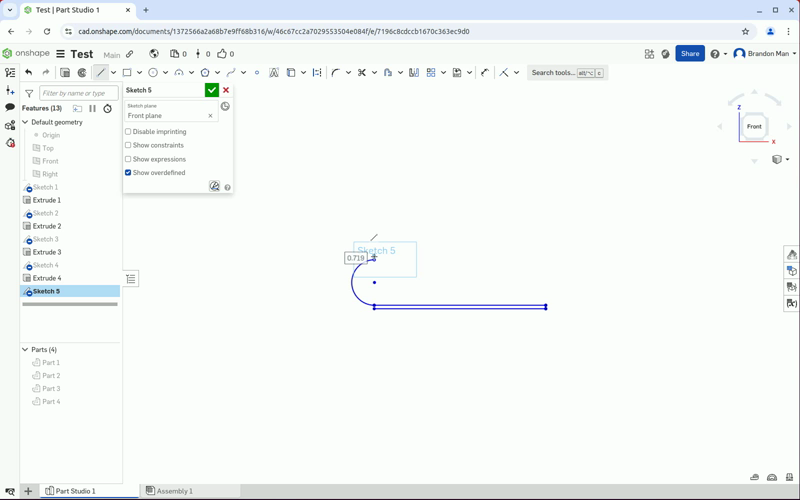
key_up(shift)
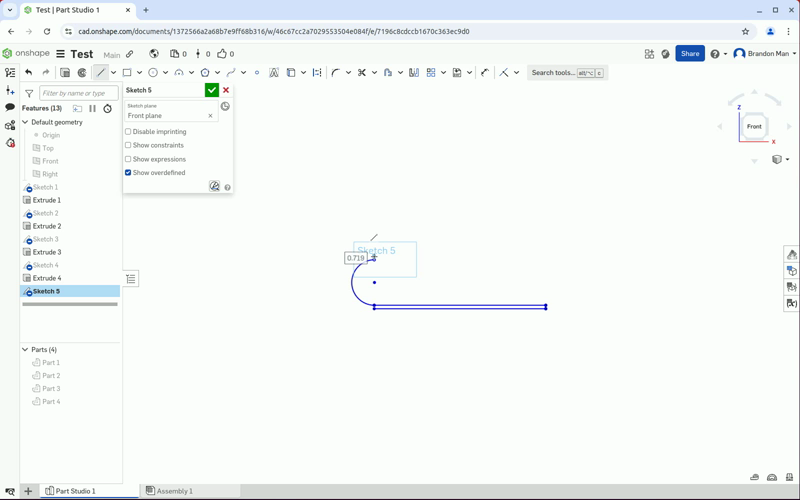
key(esc)
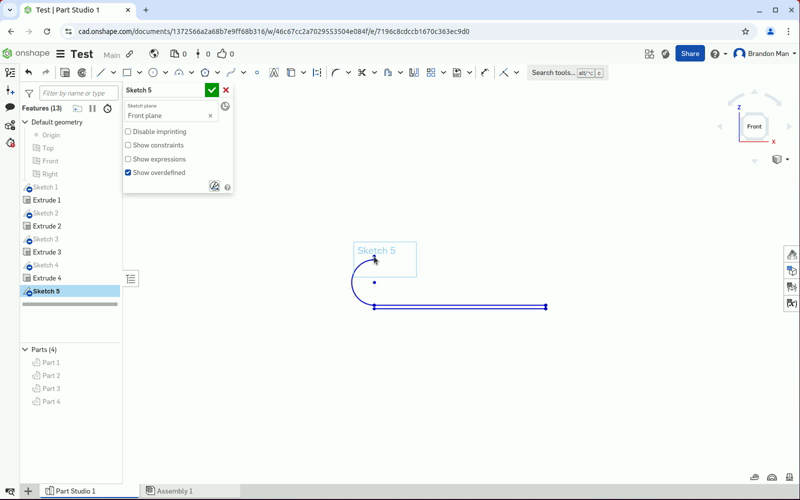
key(a)
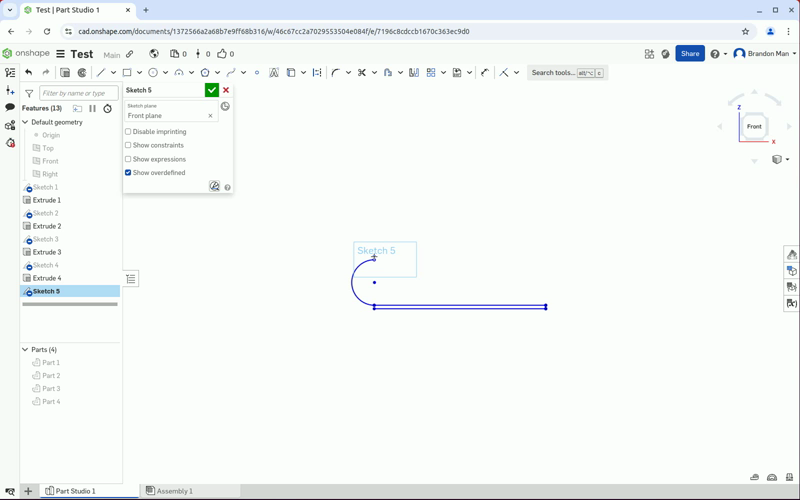
mouse_move(374, 256)
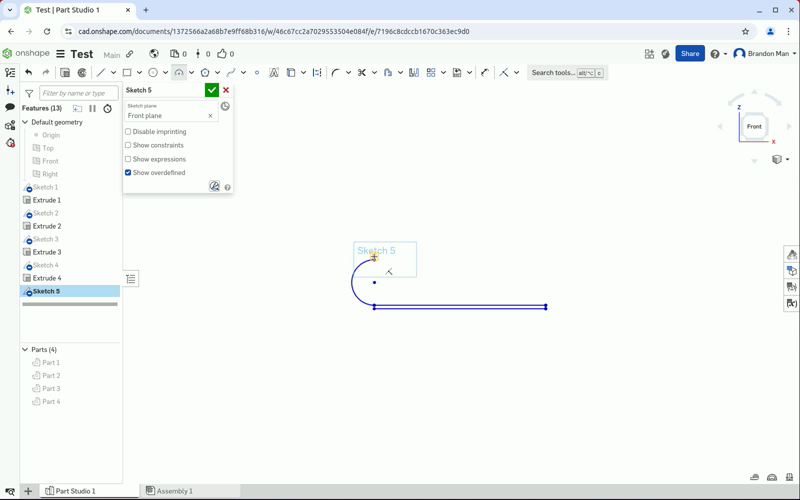
scroll(6)
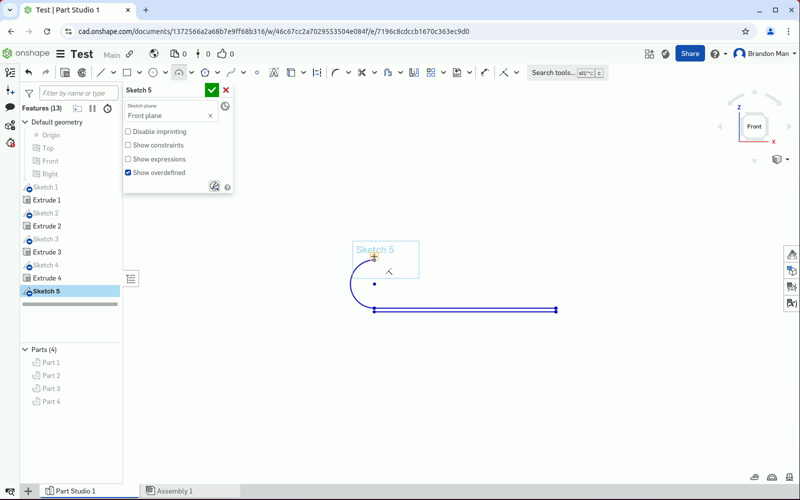
scroll(6)
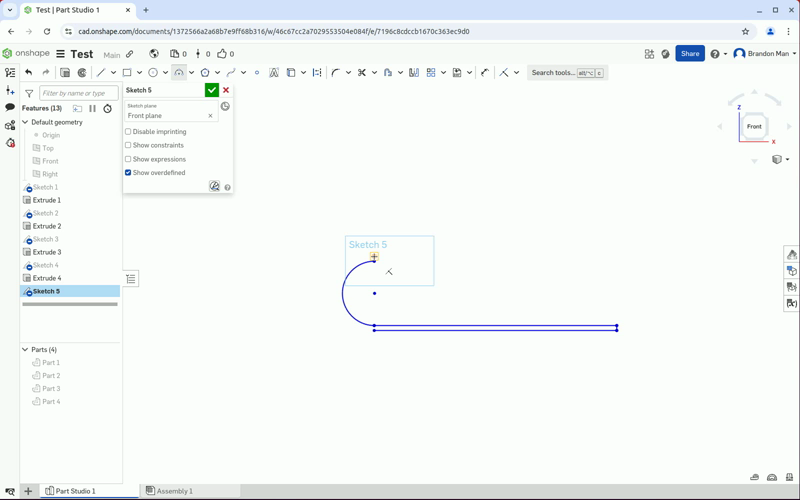
scroll(6)
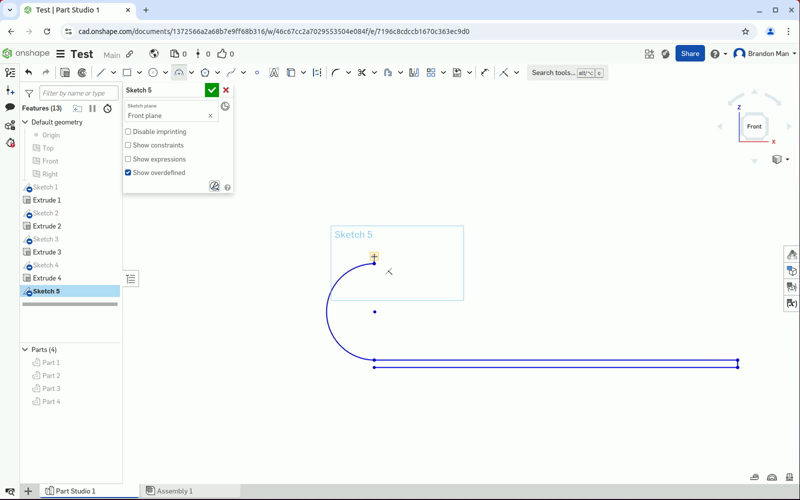
scroll(6)
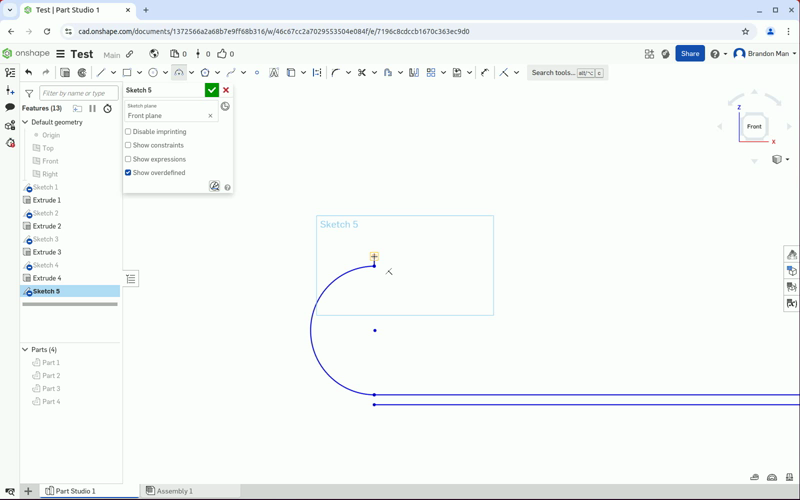
scroll(6)
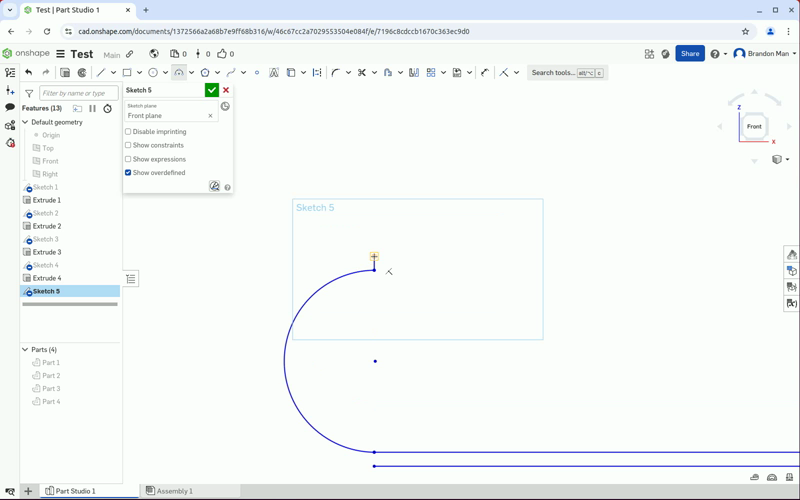
scroll(6)
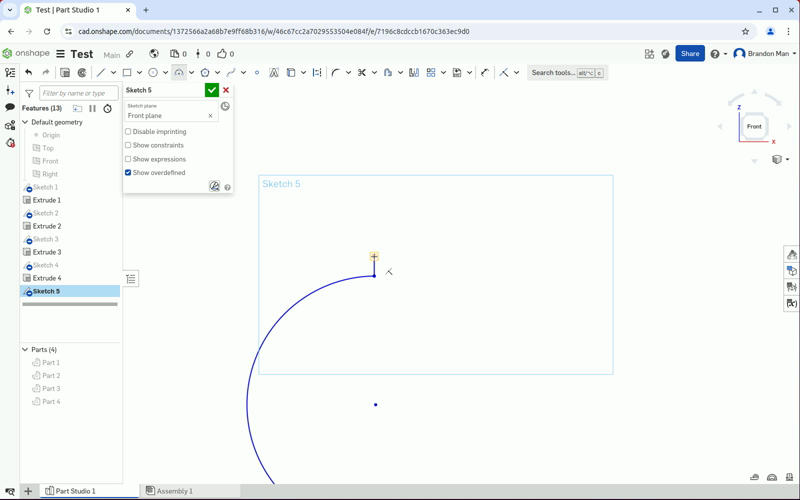
scroll(6)
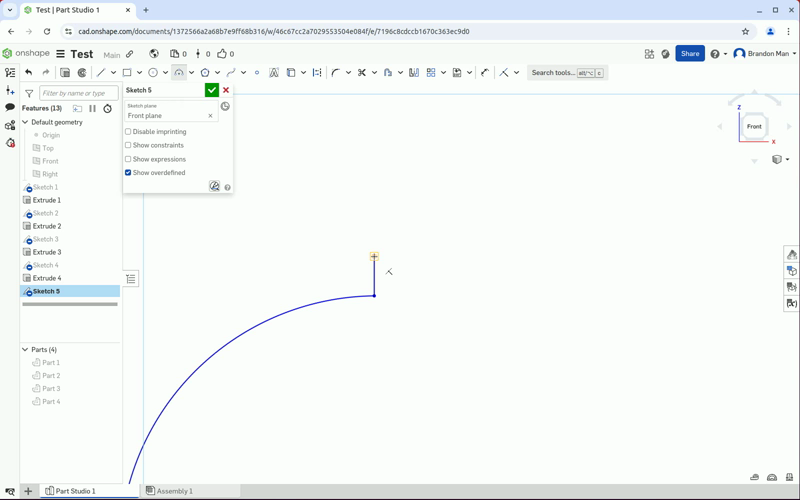
click(374, 256)
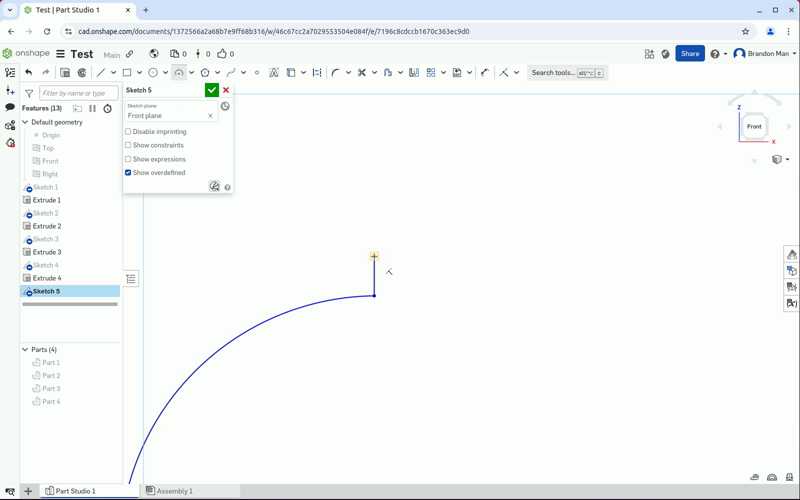
scroll(-6)
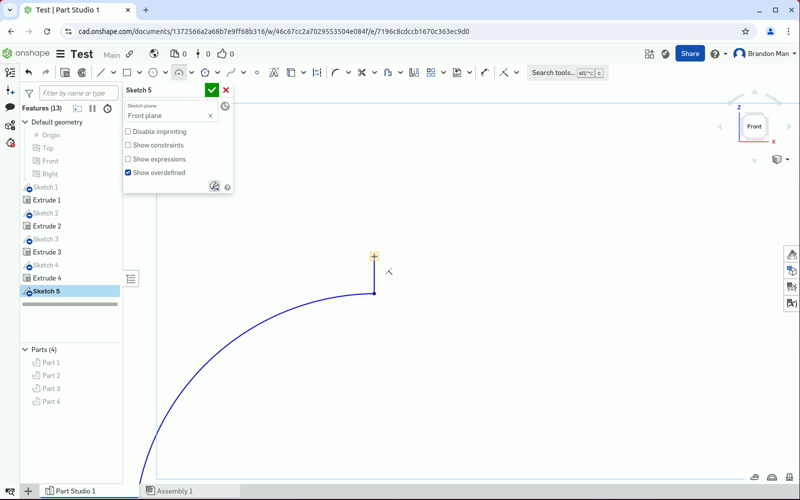
scroll(-6)
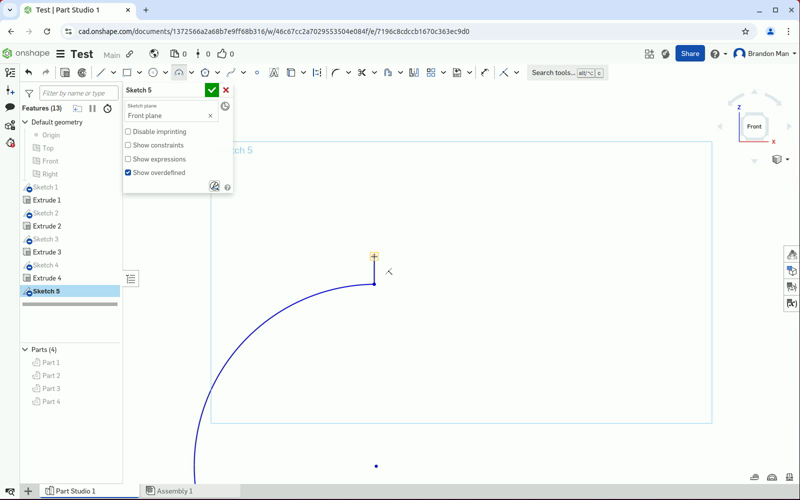
scroll(-6)
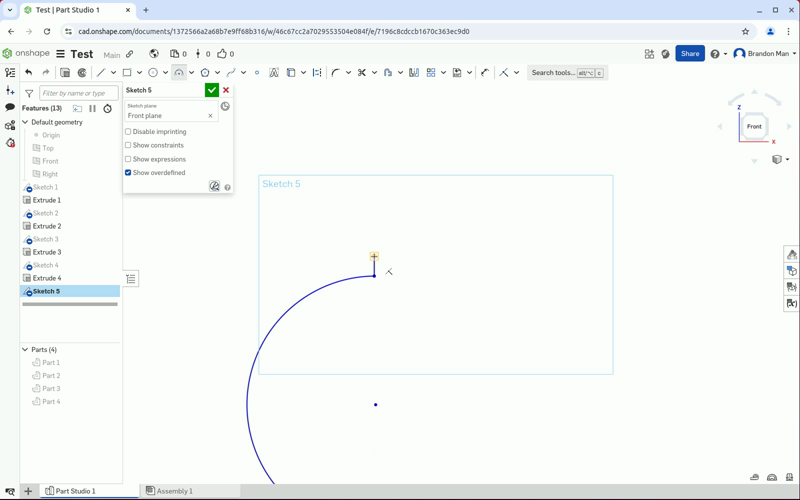
scroll(-6)
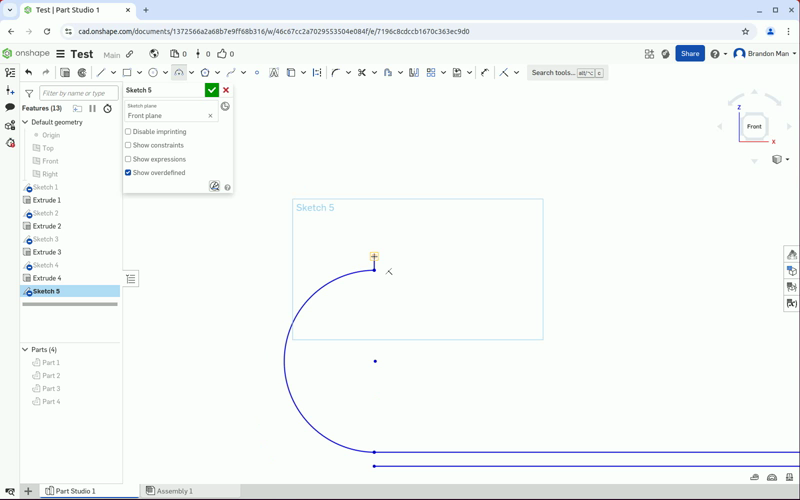
scroll(-6)
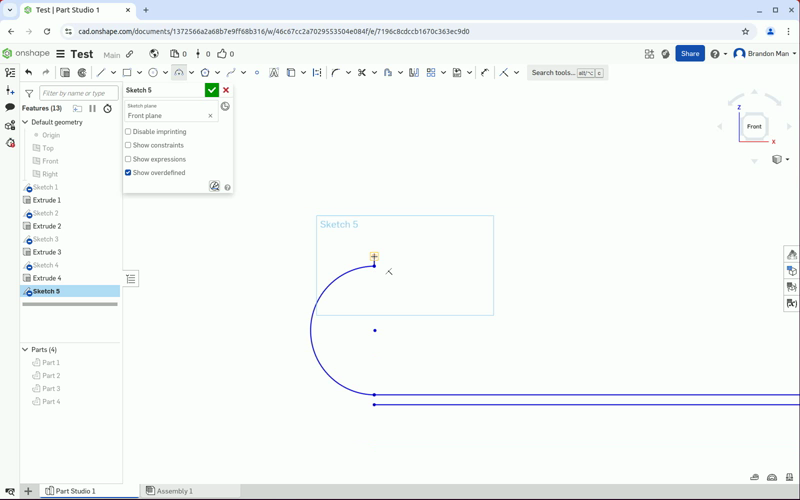
scroll(-6)
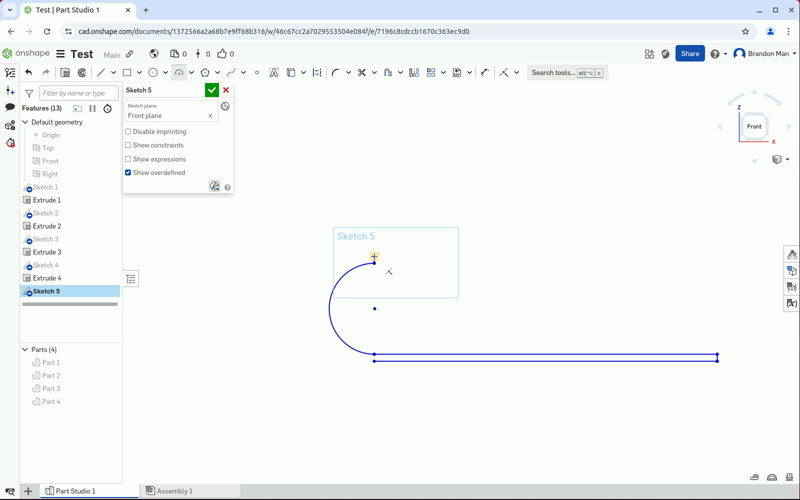
scroll(-6)
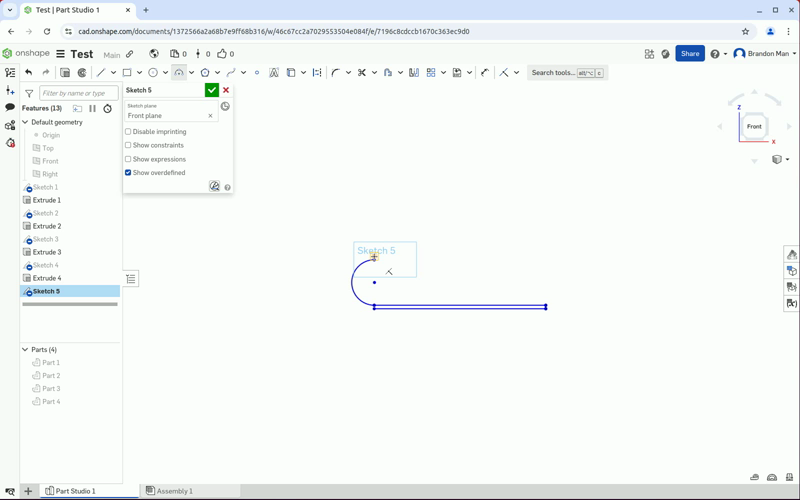
mouse_move(374, 308)
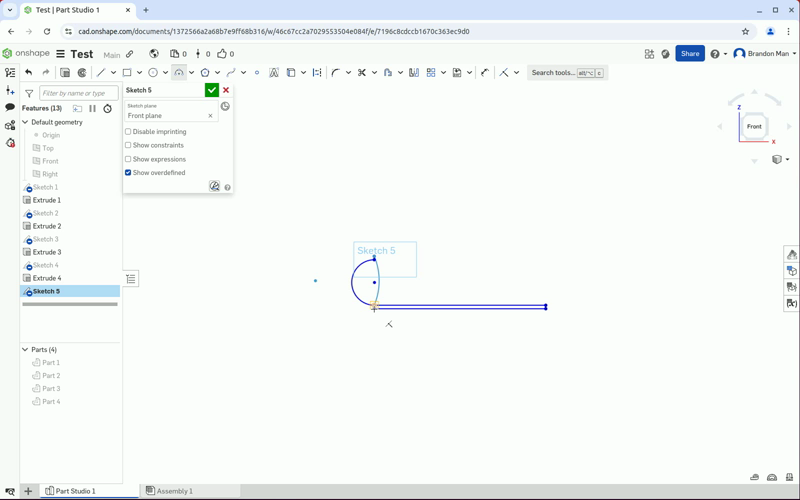
scroll(6)
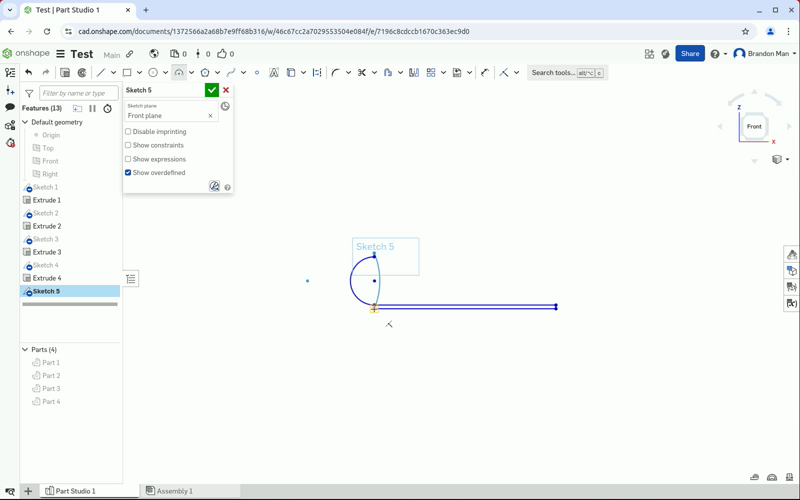
scroll(6)
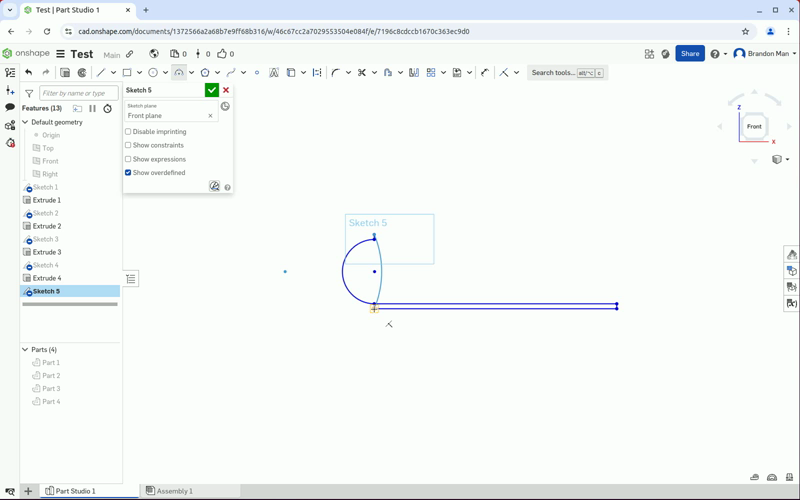
scroll(6)
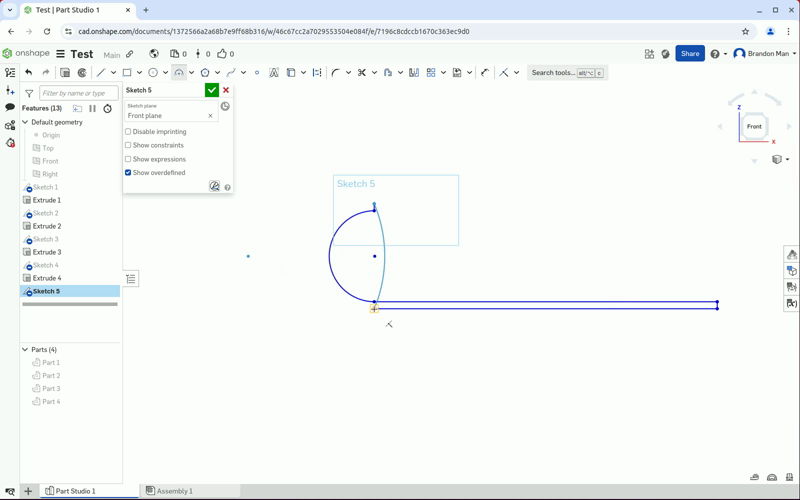
scroll(6)
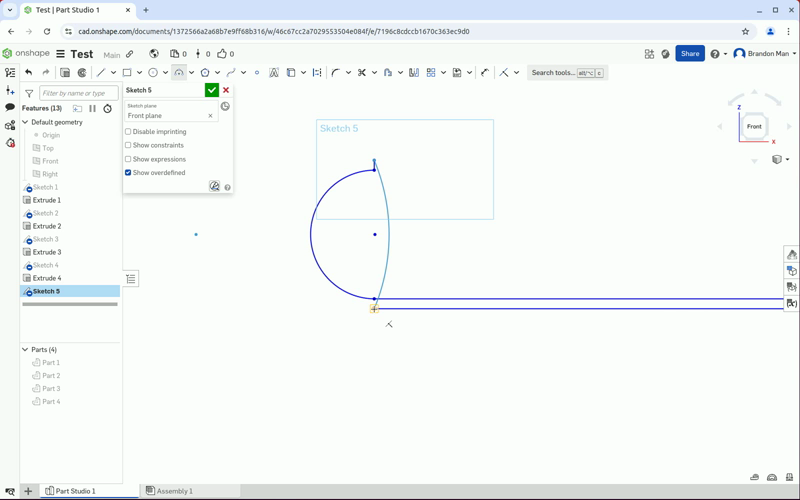
scroll(6)
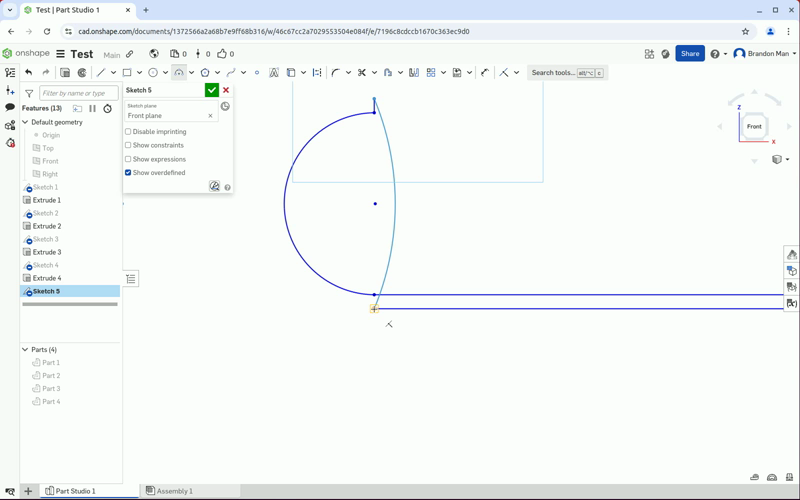
scroll(6)
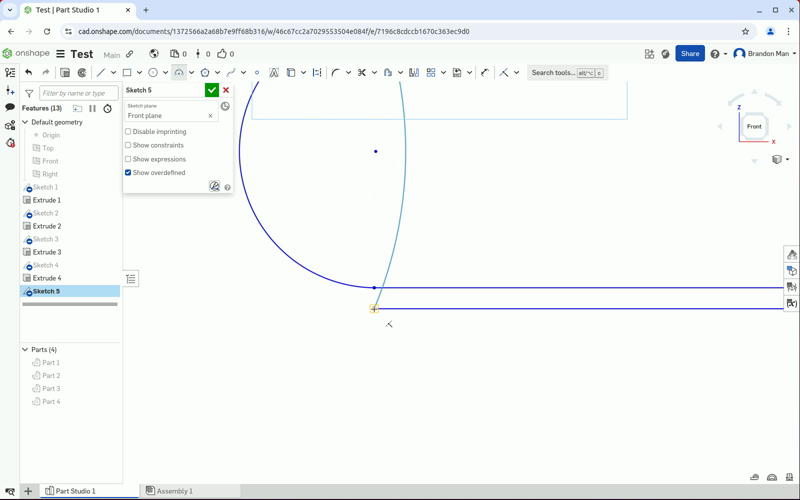
scroll(6)
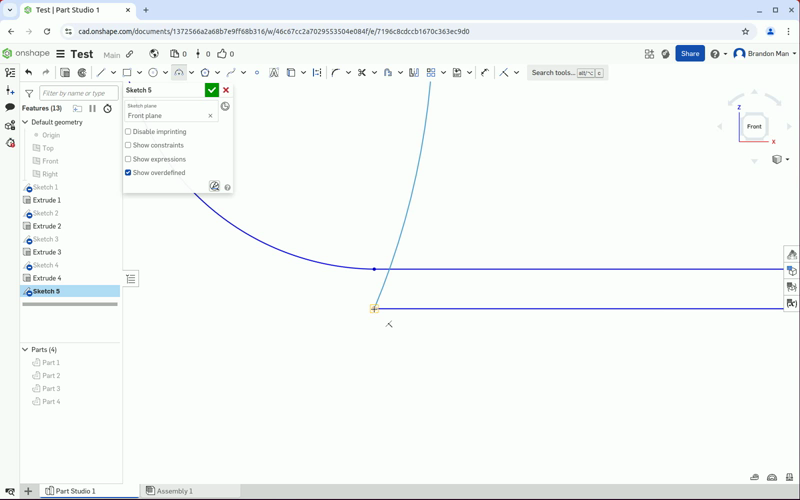
click(374, 308)
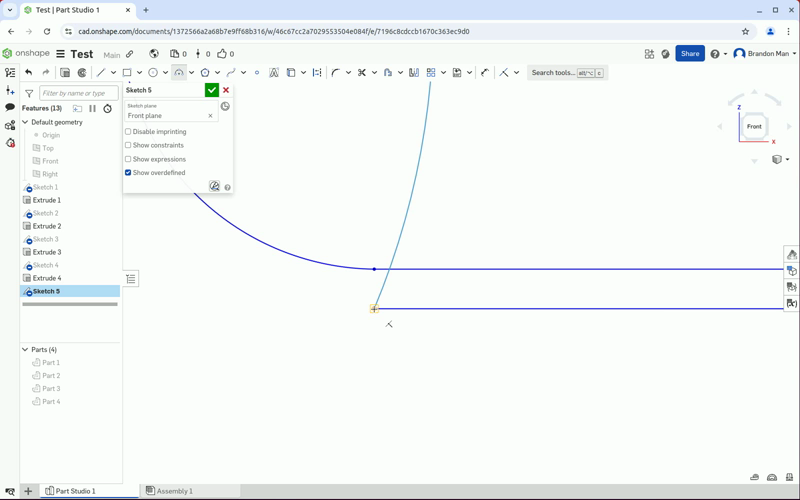
scroll(-6)
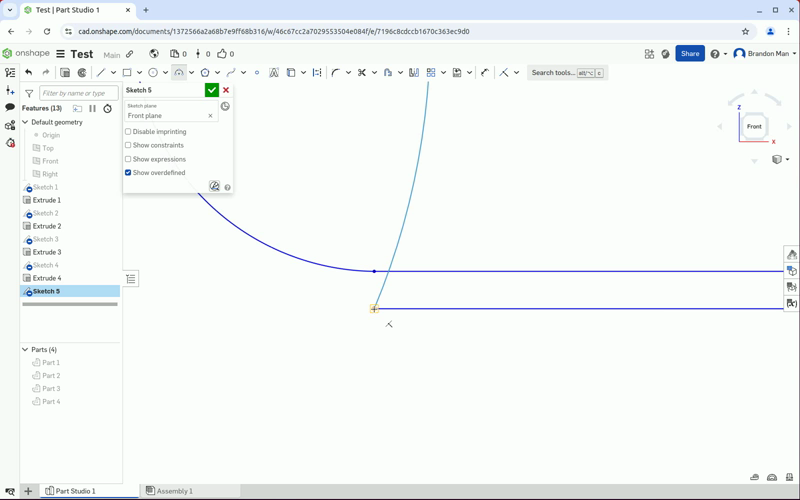
scroll(-6)
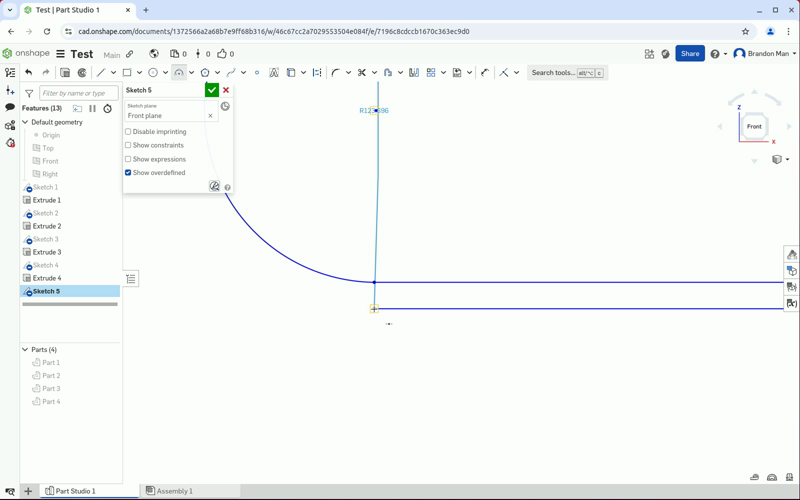
scroll(-6)
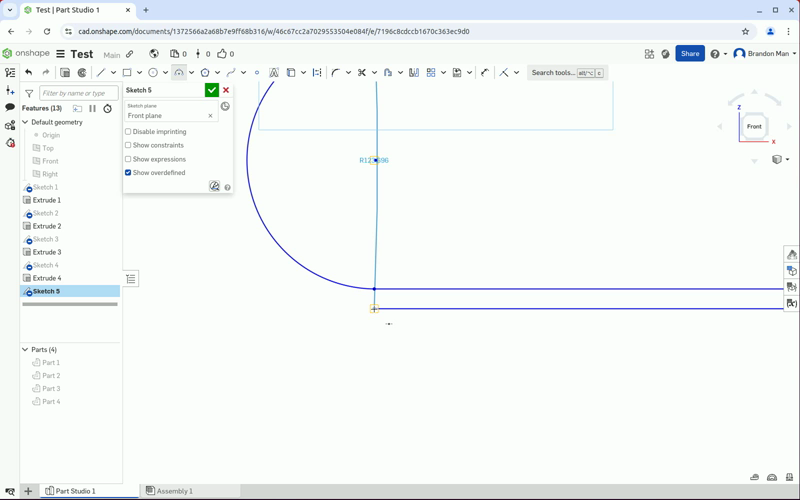
scroll(-6)
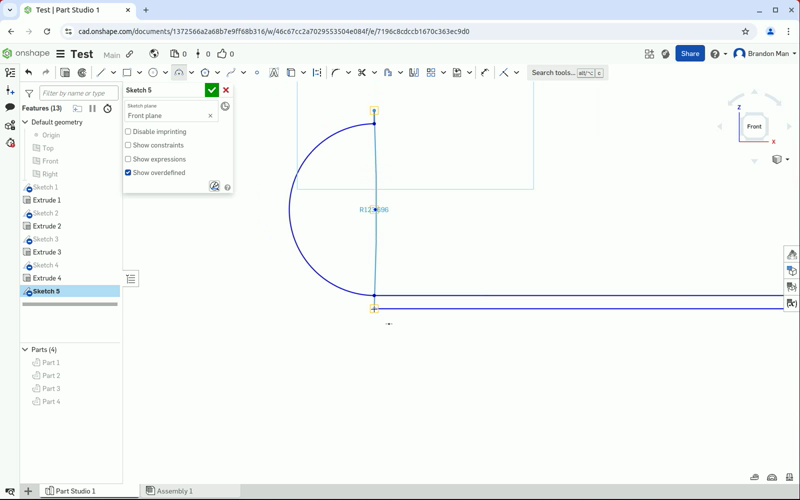
scroll(-6)
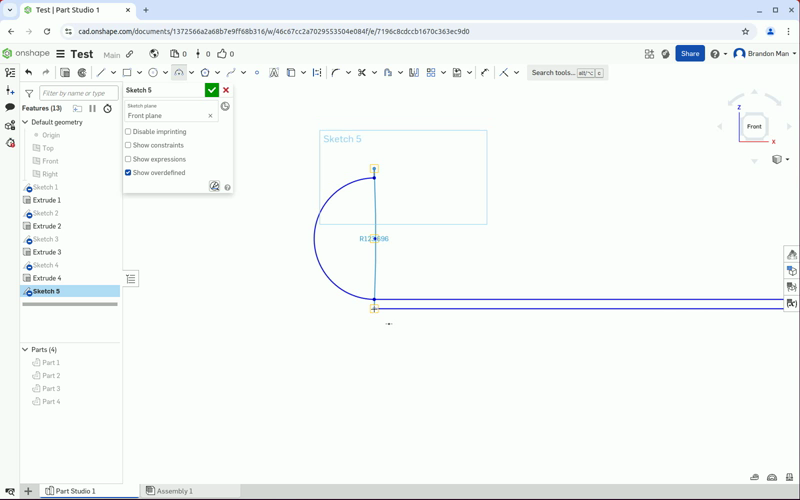
scroll(-6)
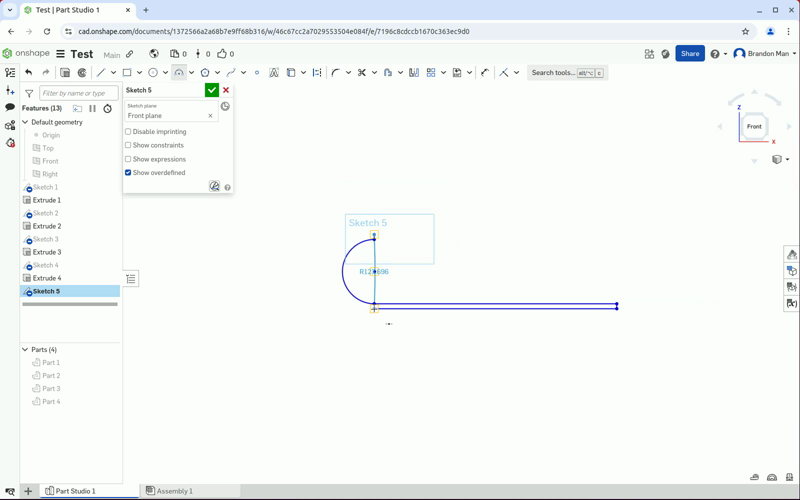
scroll(-6)
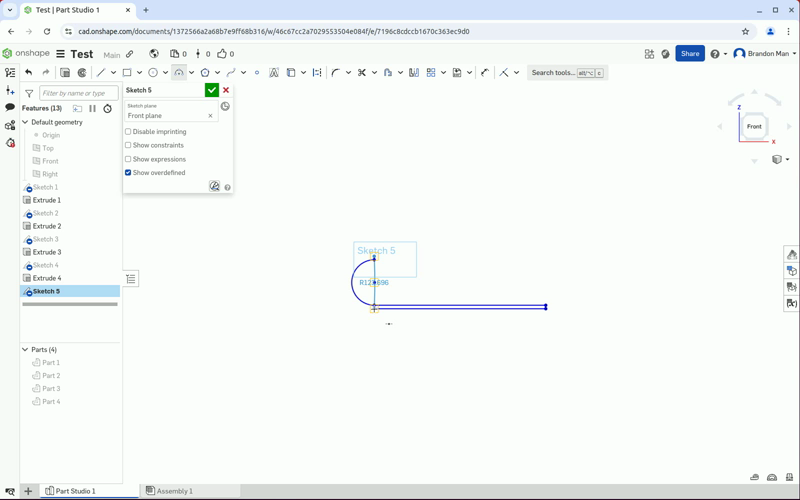
key_down(shift)
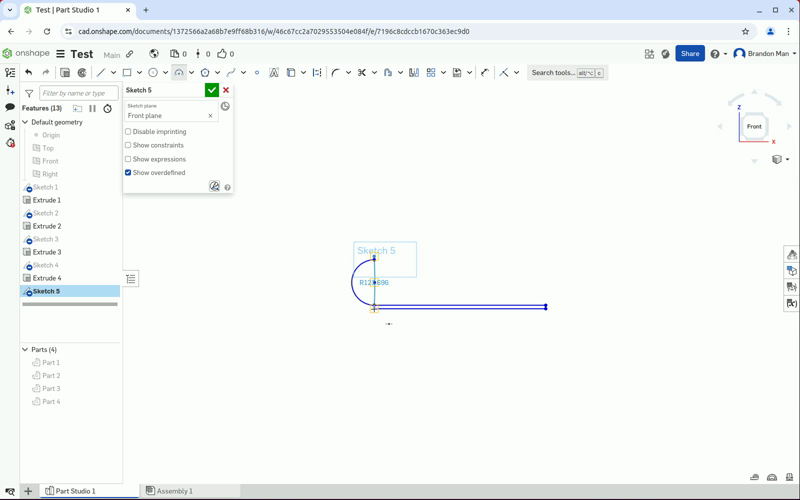
mouse_move(347, 282)
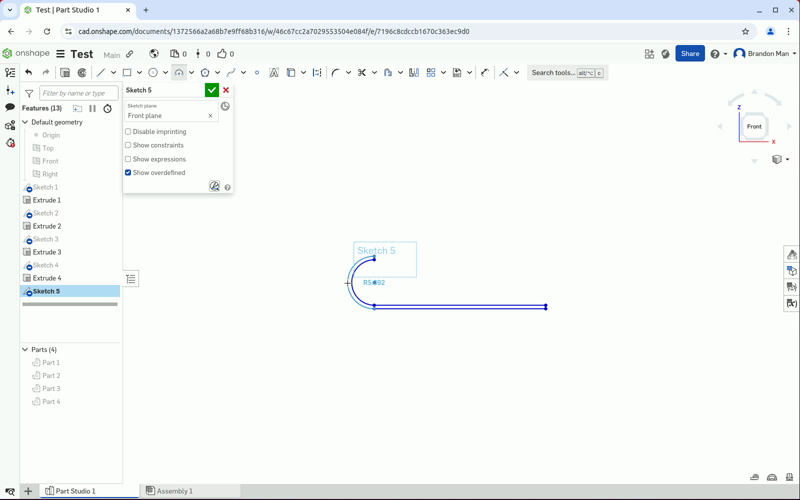
scroll(6)
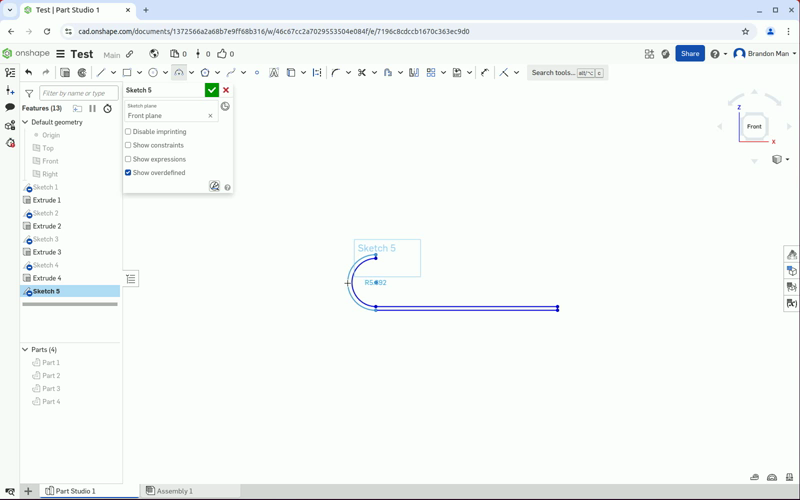
scroll(6)
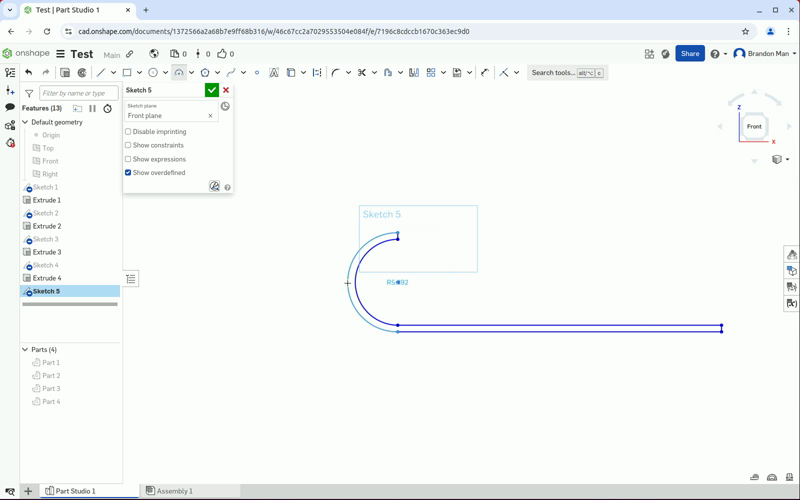
scroll(6)
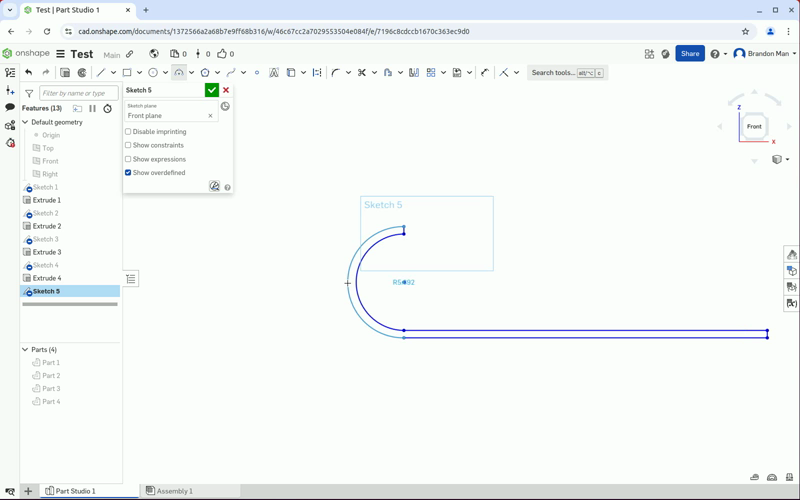
scroll(6)
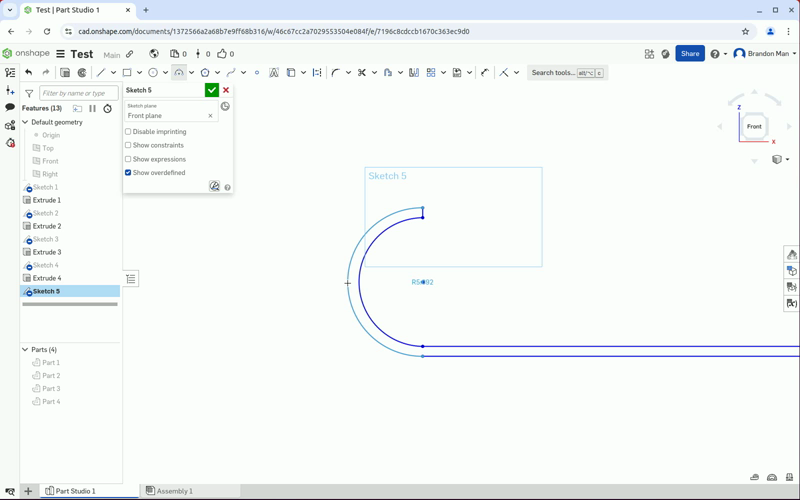
scroll(6)
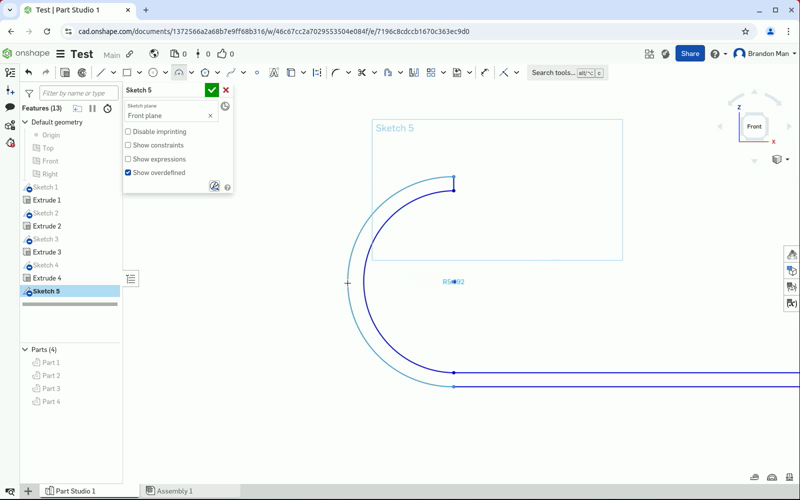
scroll(6)
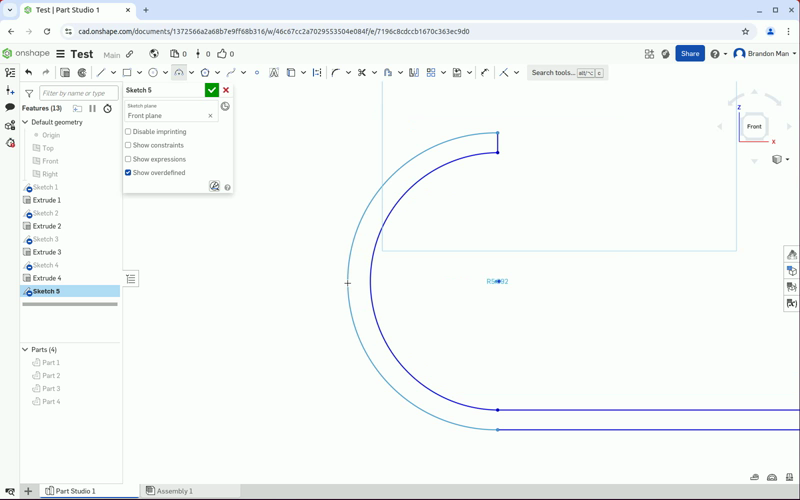
scroll(6)
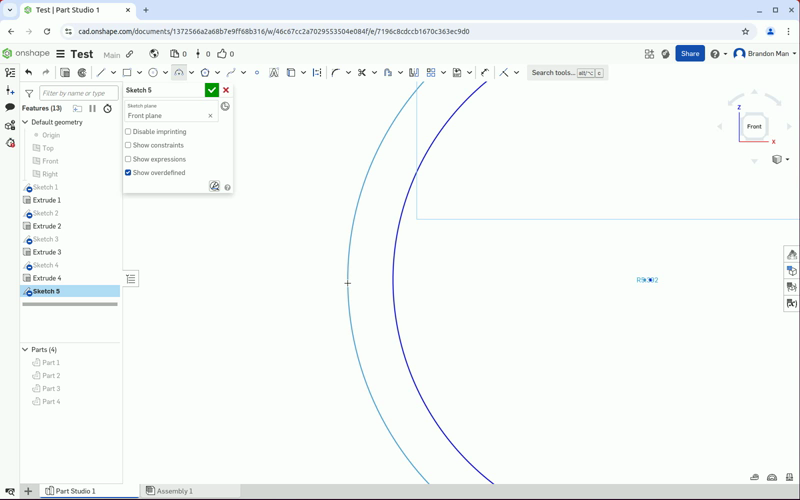
click(347, 282)
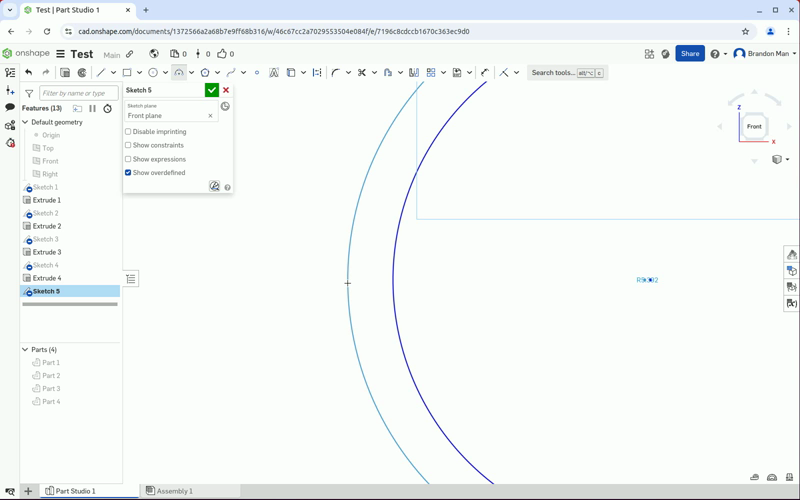
scroll(-6)
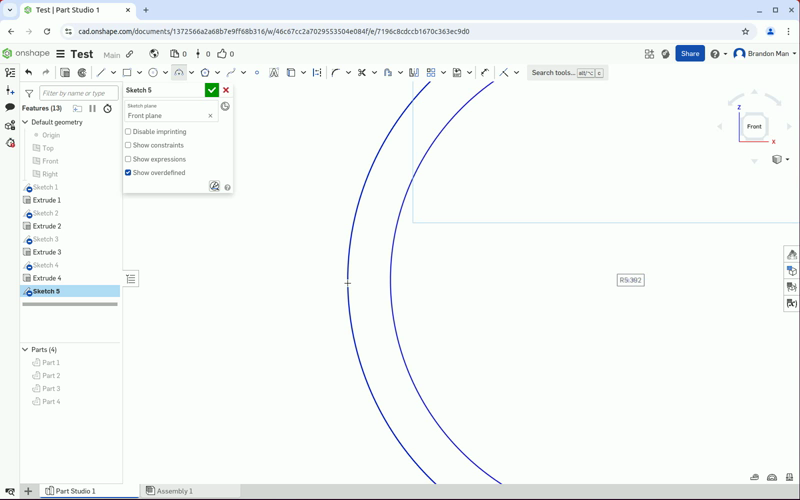
scroll(-6)
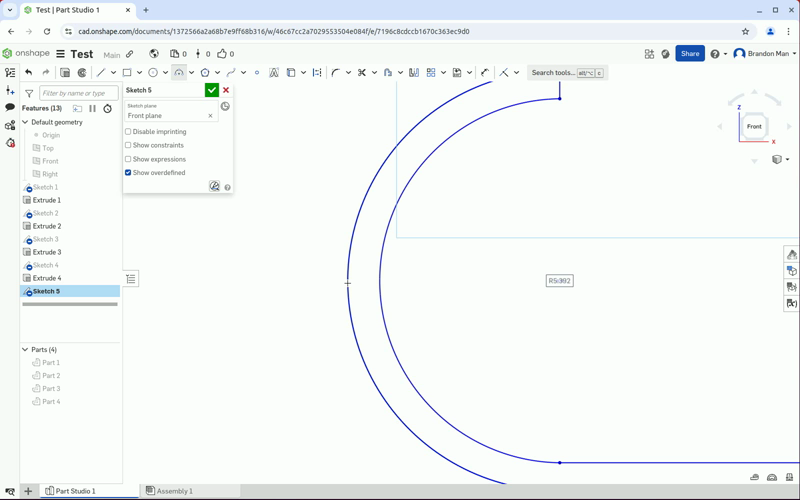
scroll(-6)
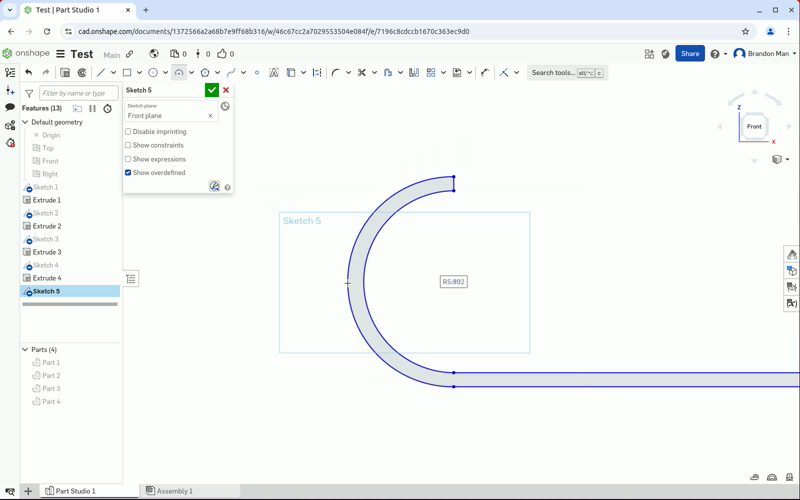
scroll(-6)
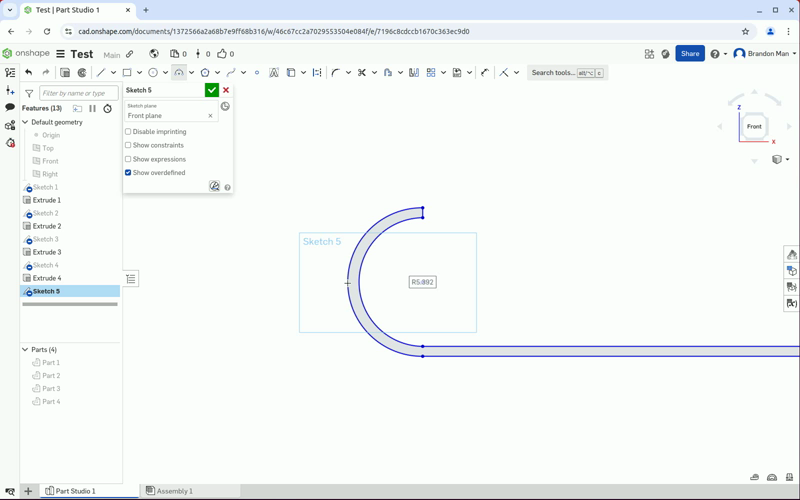
scroll(-6)
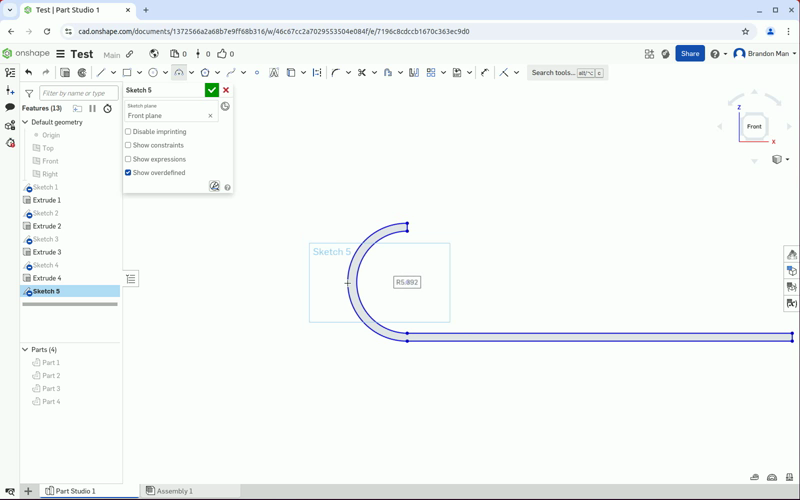
scroll(-6)
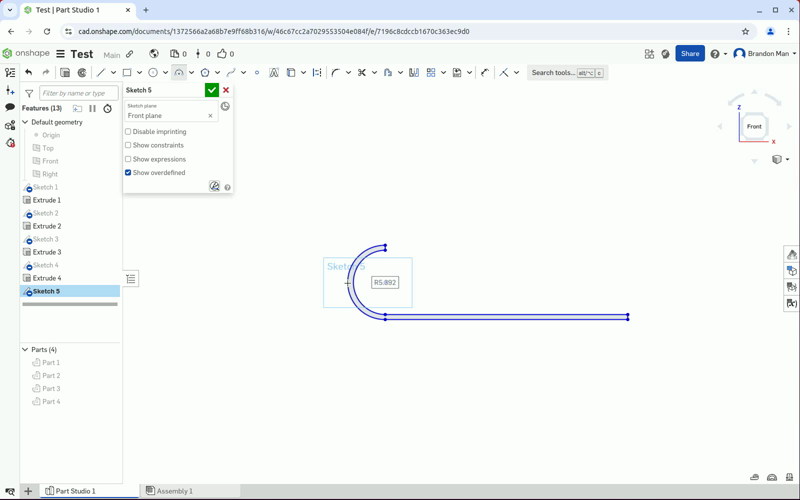
scroll(-6)
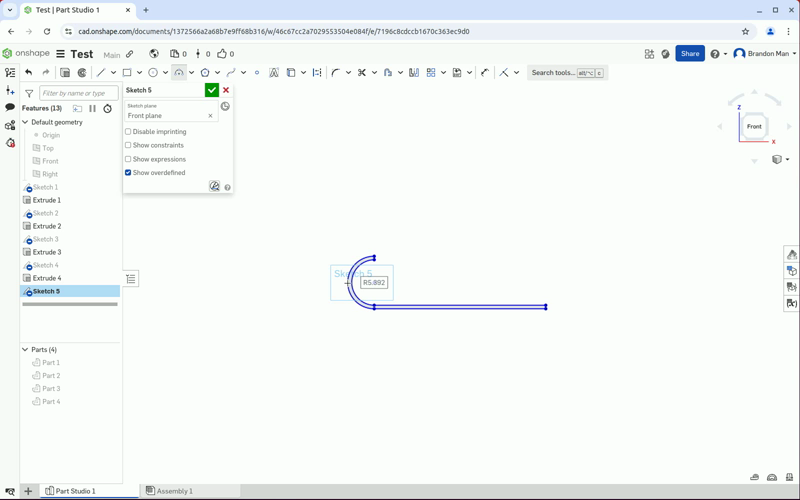
key_up(shift)
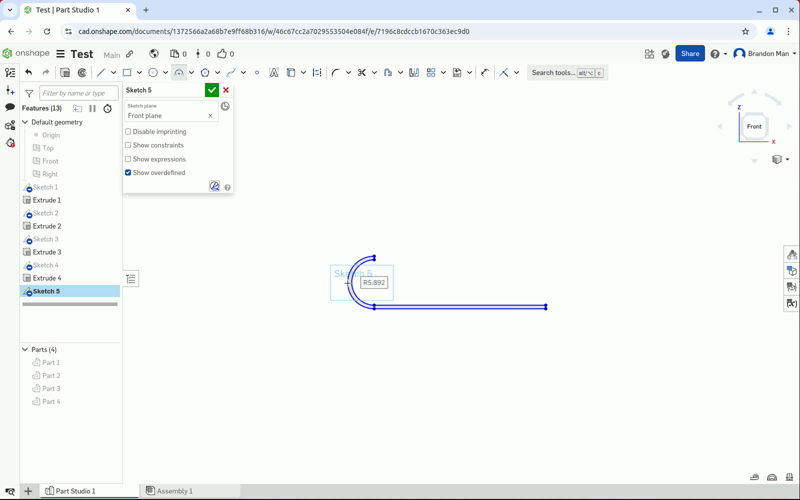
key(esc)
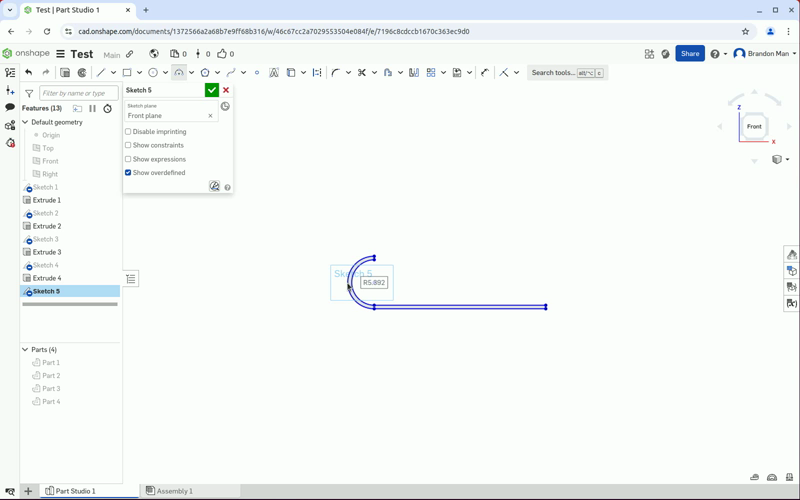
mouse_move(357, 272)
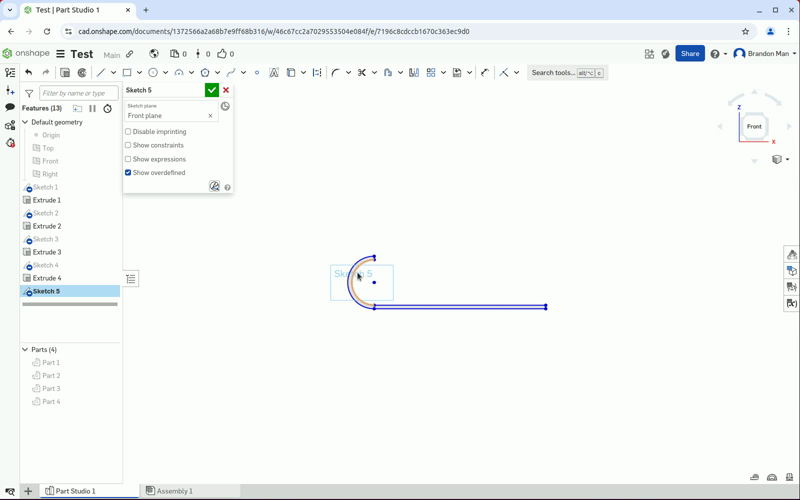
scroll(6)
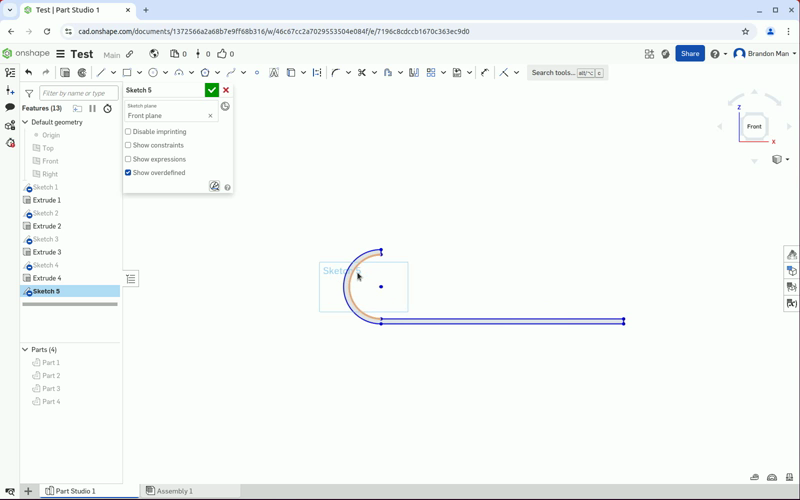
scroll(6)
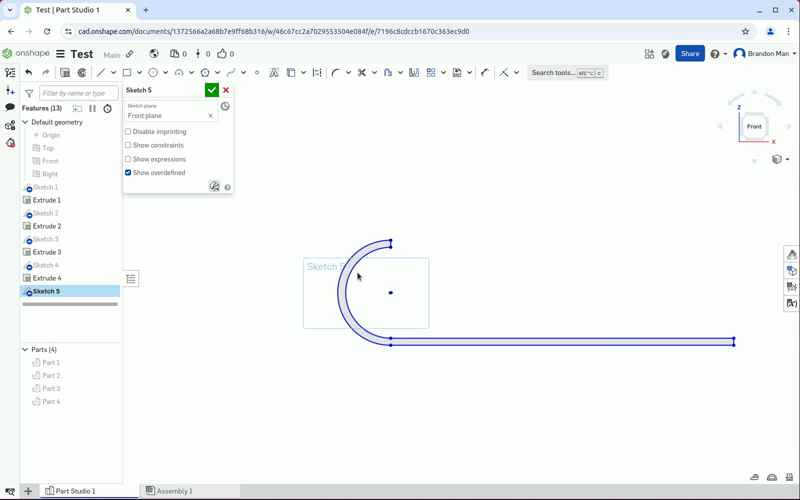
scroll(6)
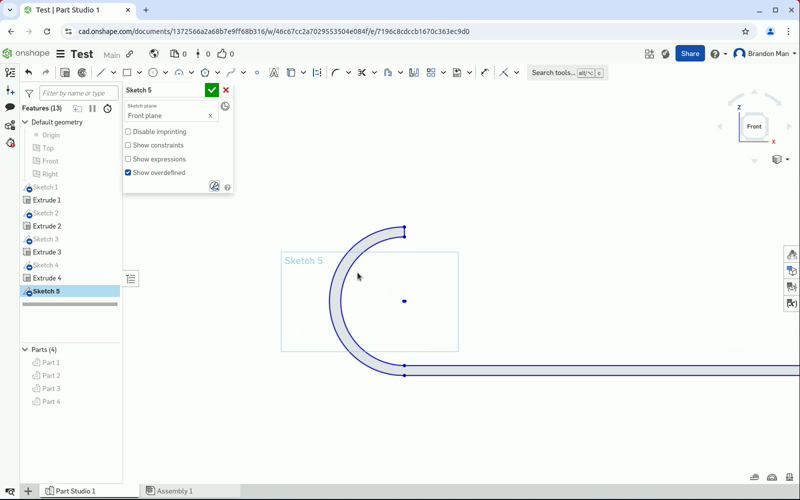
scroll(6)
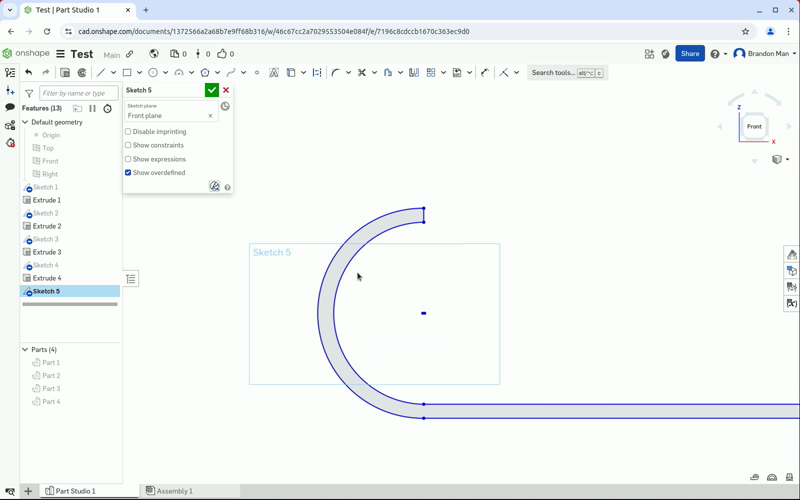
scroll(6)
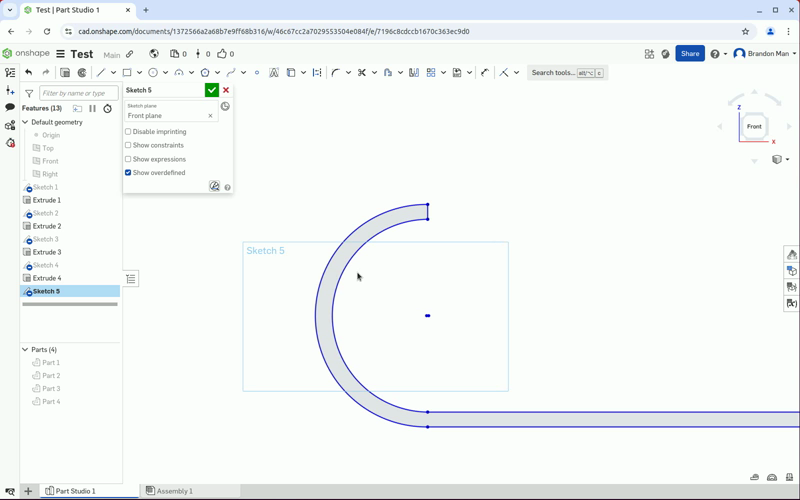
scroll(6)
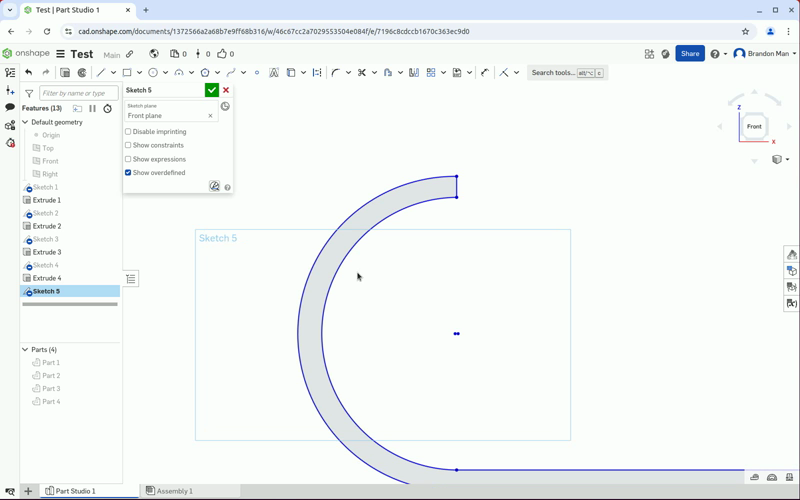
scroll(6)
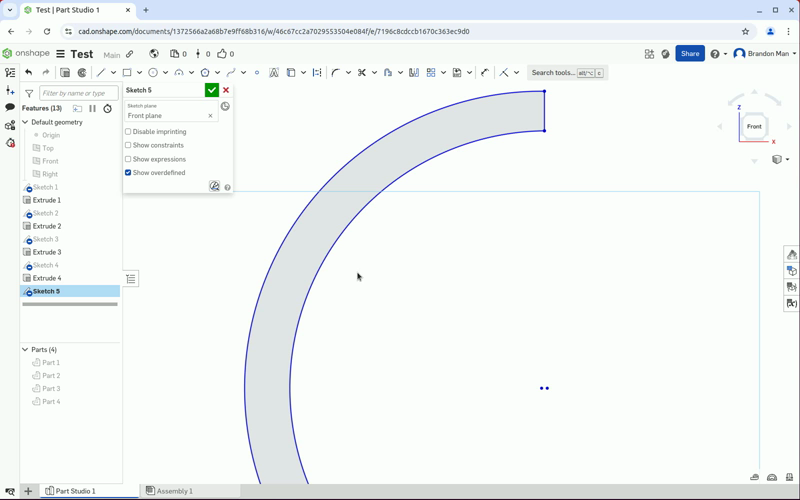
click(357, 272)
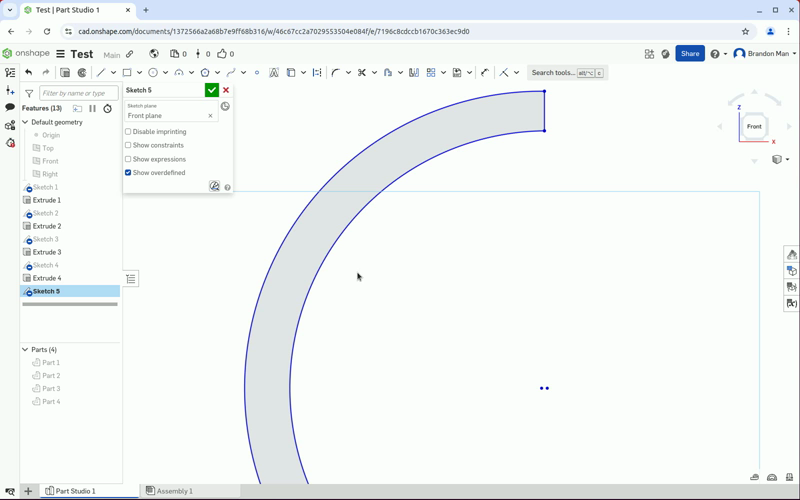
scroll(-6)
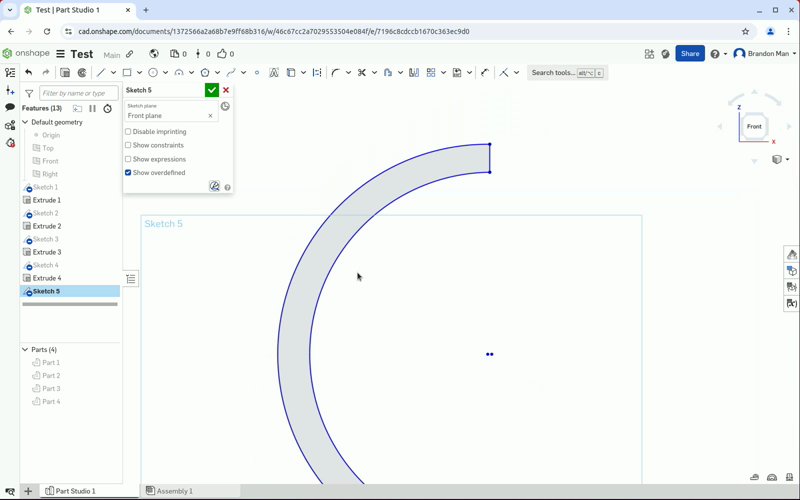
scroll(-6)
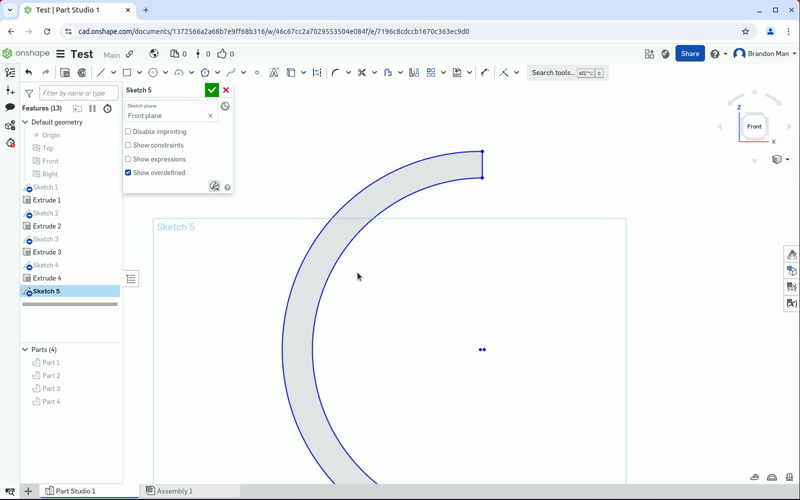
scroll(-6)
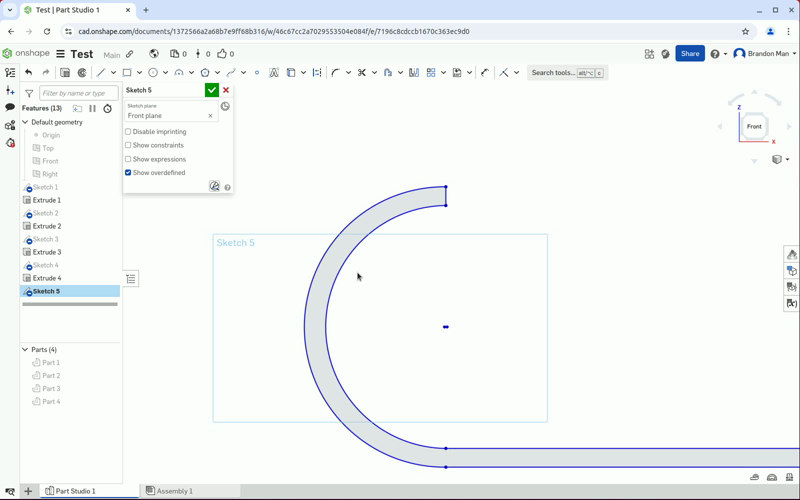
scroll(-6)
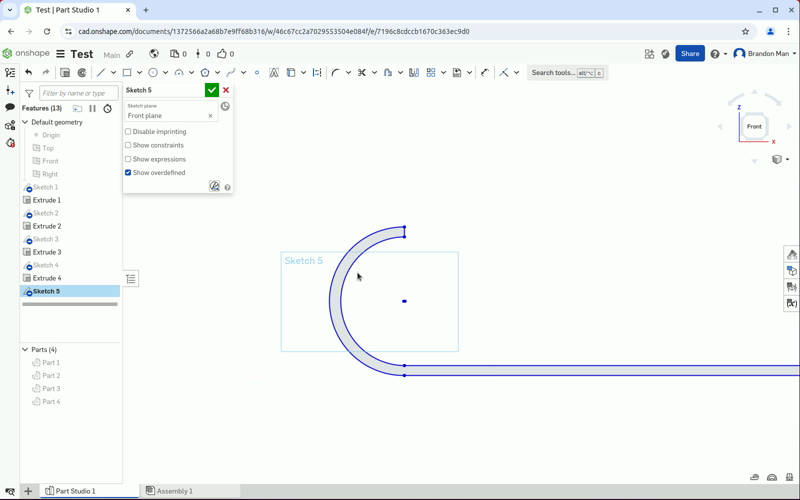
scroll(-6)
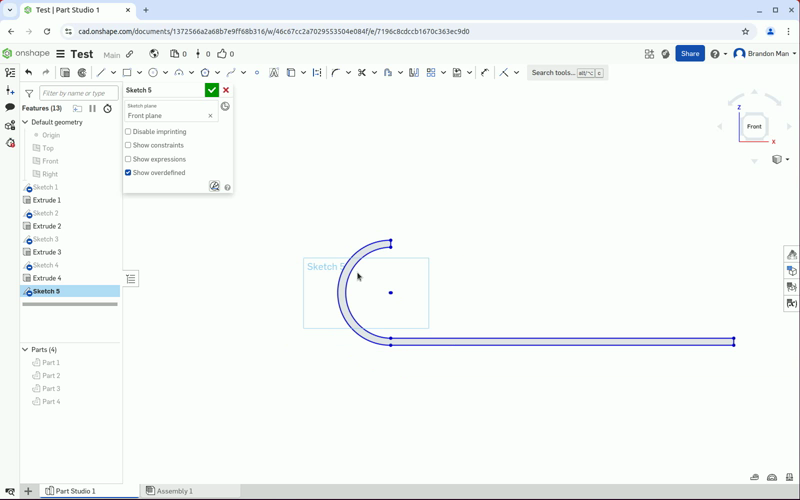
scroll(-6)
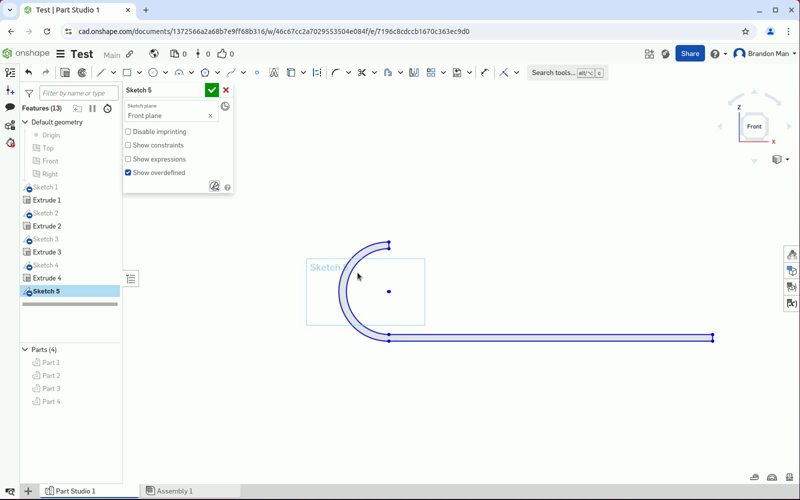
scroll(-6)
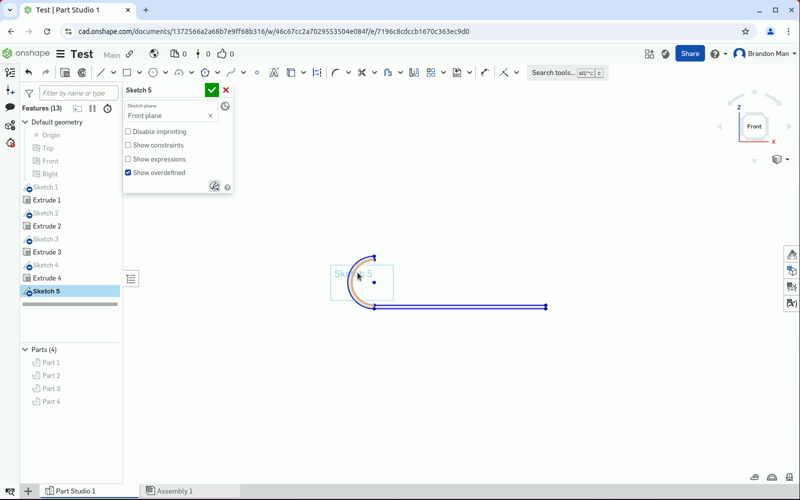
mouse_move(73, 352)
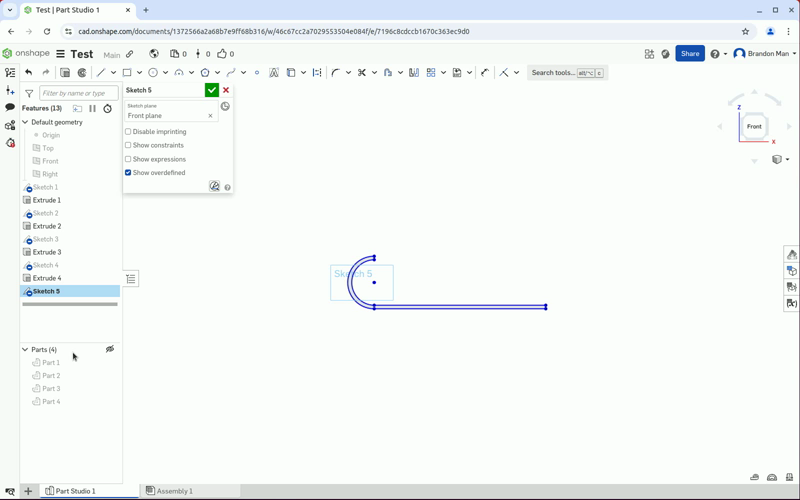
key(shift+y)
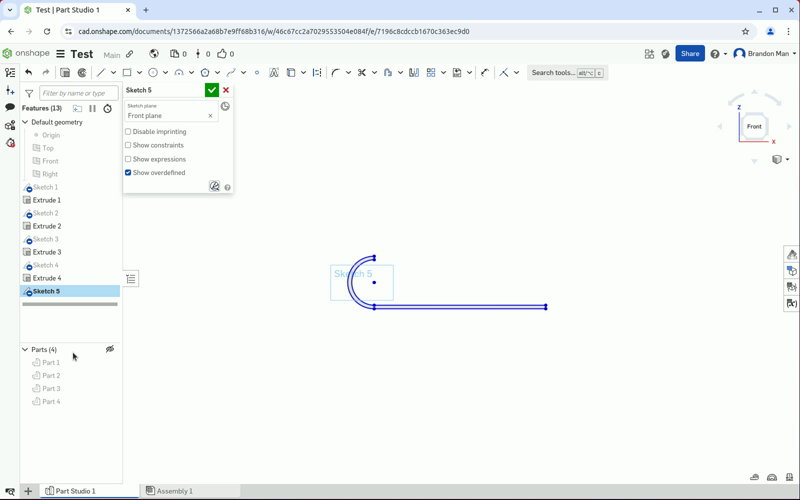
key(shift+e)
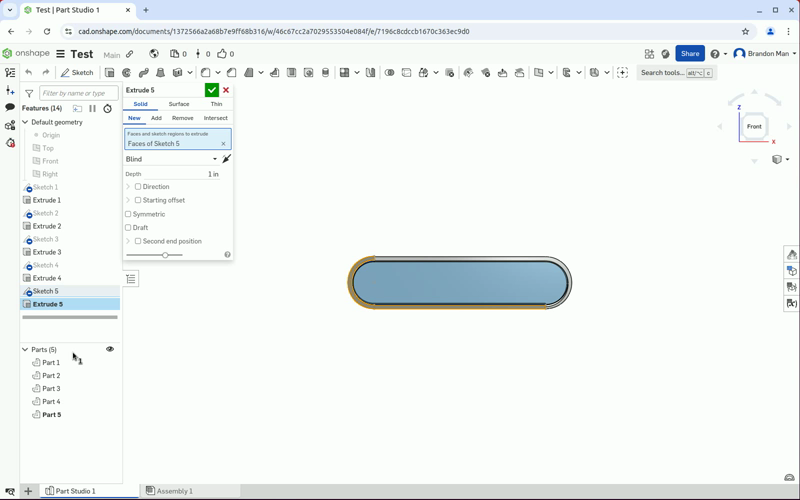
mouse_move(143, 106)
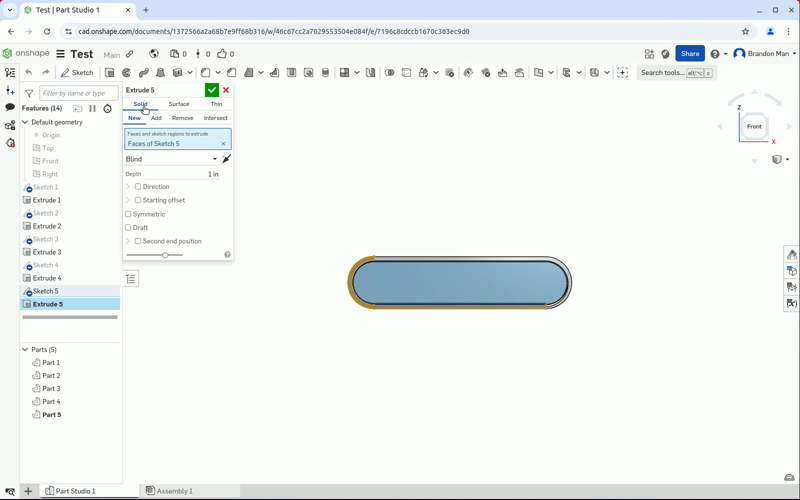
click(143, 106)
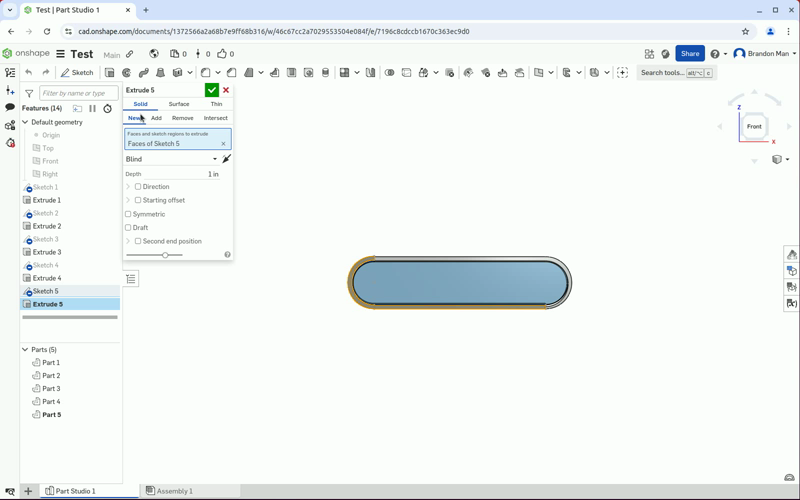
mouse_move(137, 120)
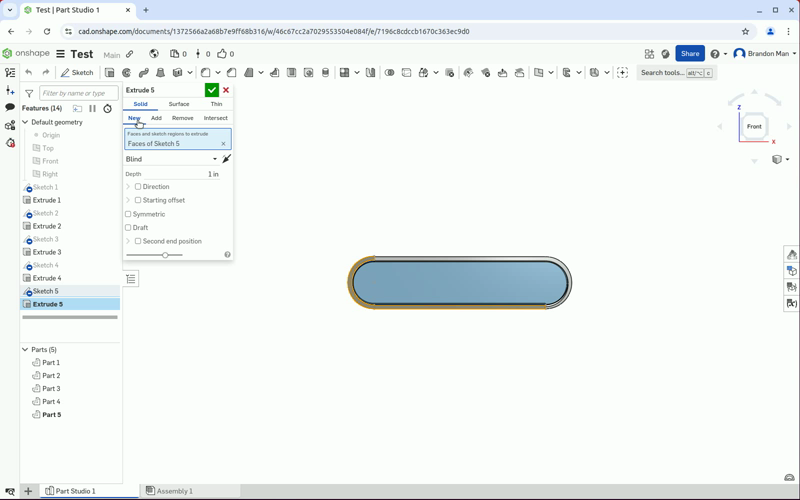
click(137, 120)
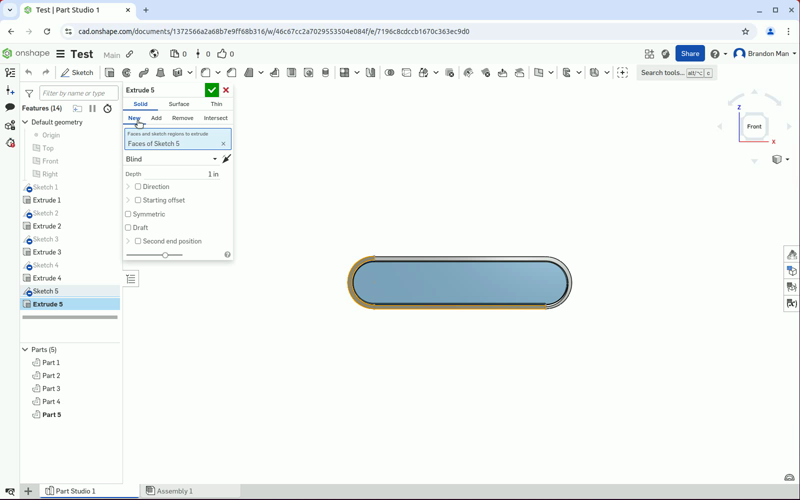
key(tab, 4)
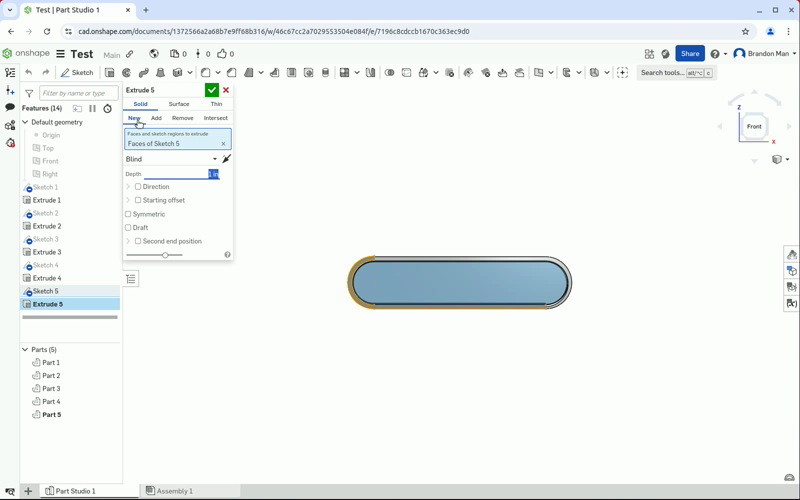
text(22.868)
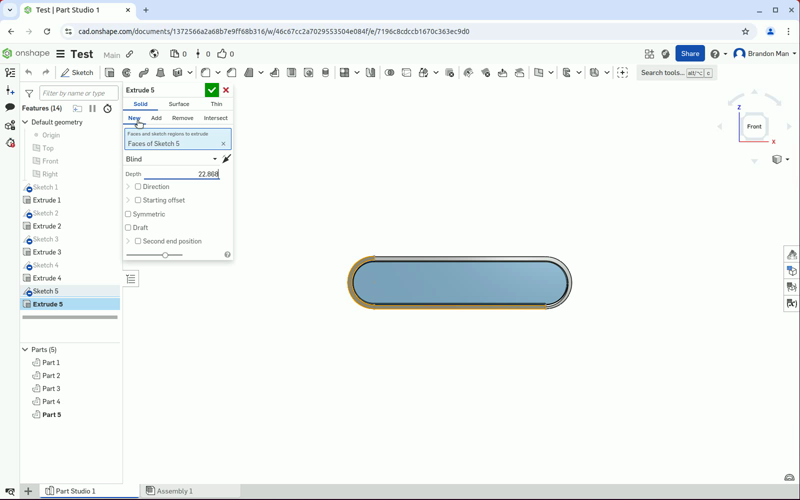
key(enter)
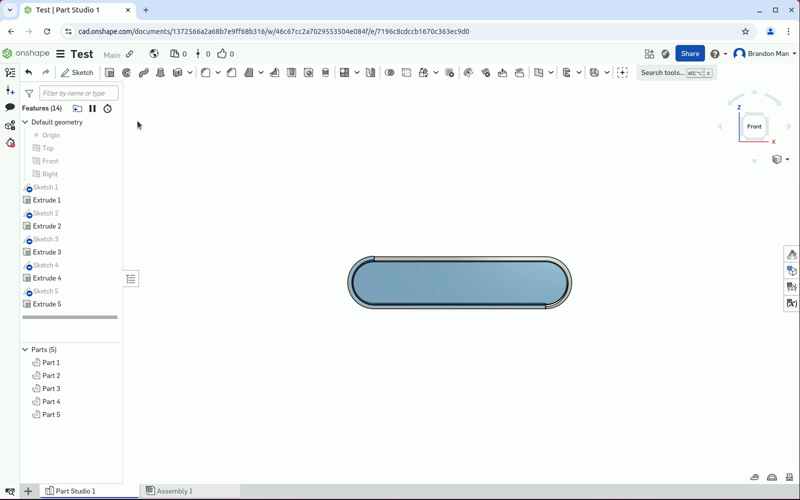
key(shift+h)
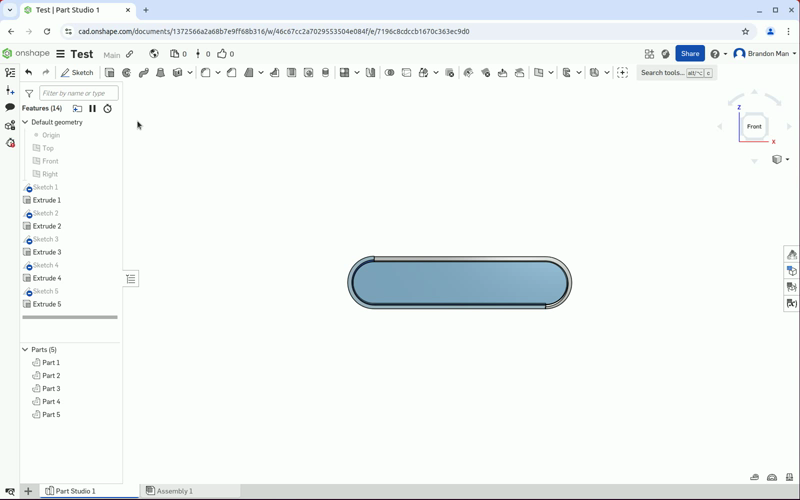
key(shift+h)
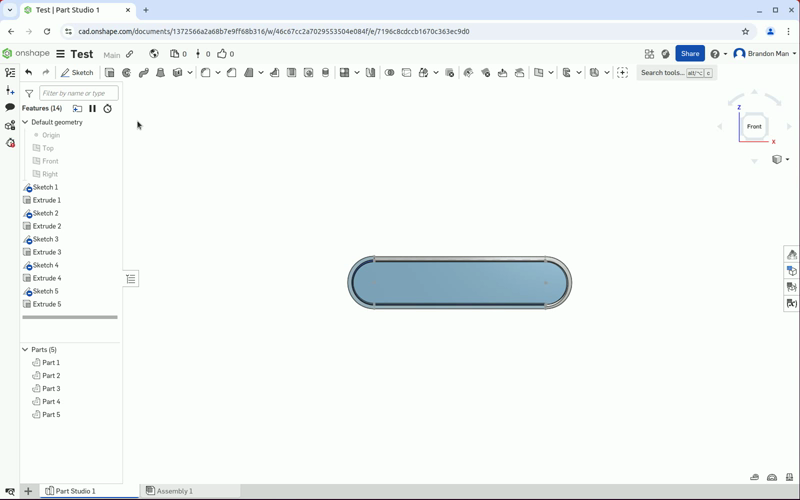
key(shift+7)
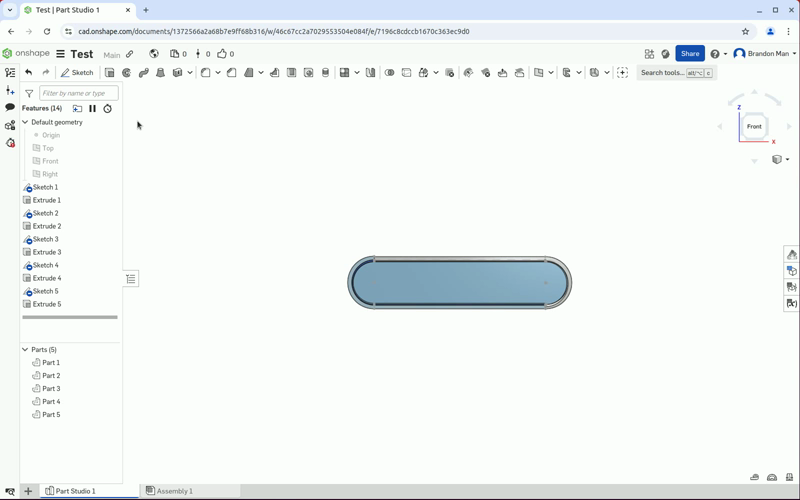
key(left, 2)
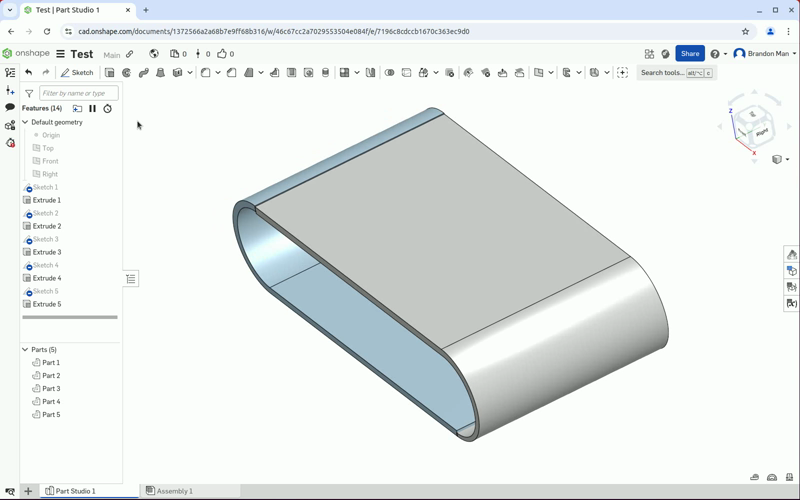
key(down, 2)
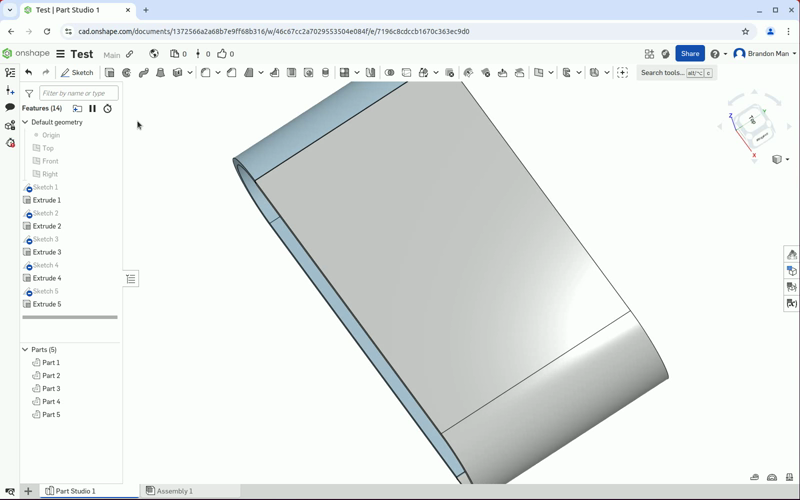
key(up, 2)
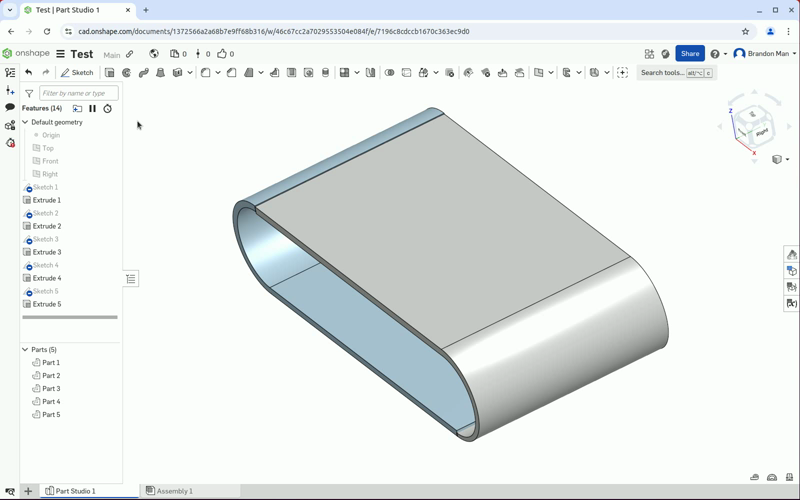
key(right, 2)
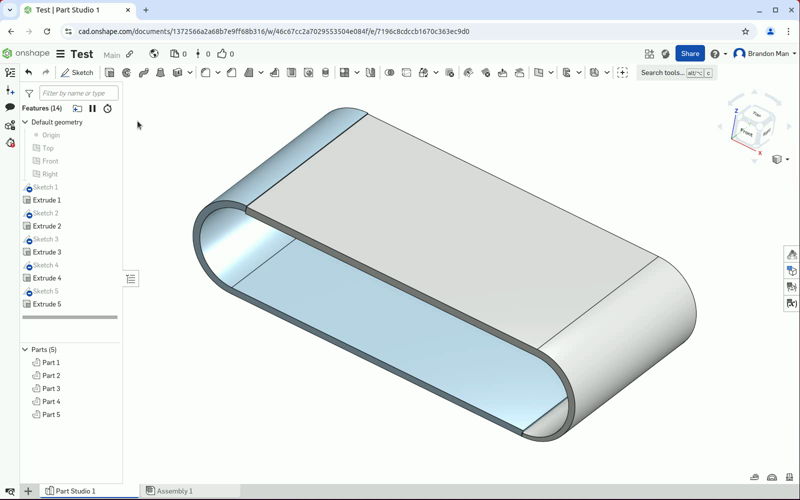
mouse_move(73, 189)
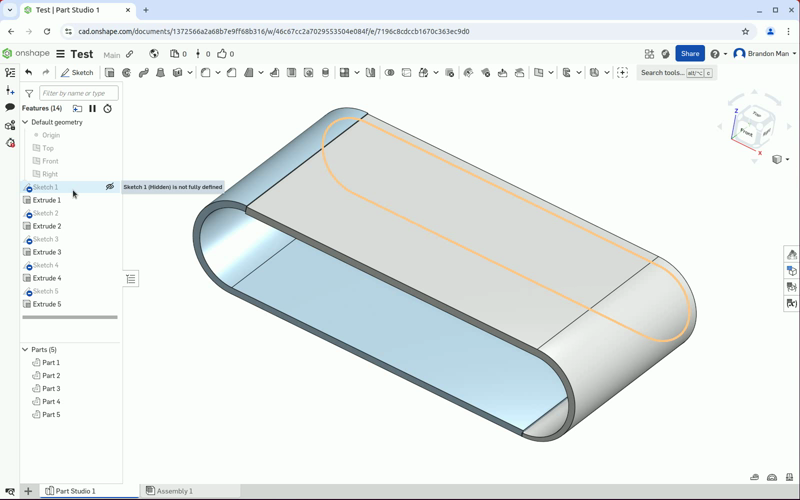
click(73, 189)